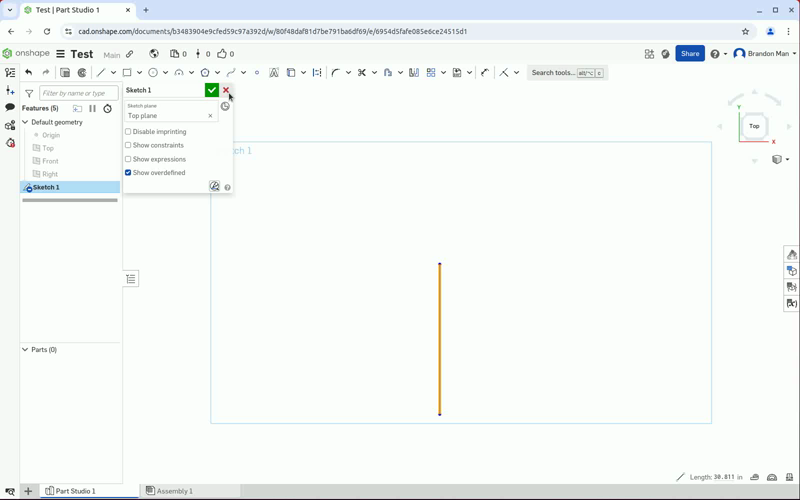
key(shift+h)
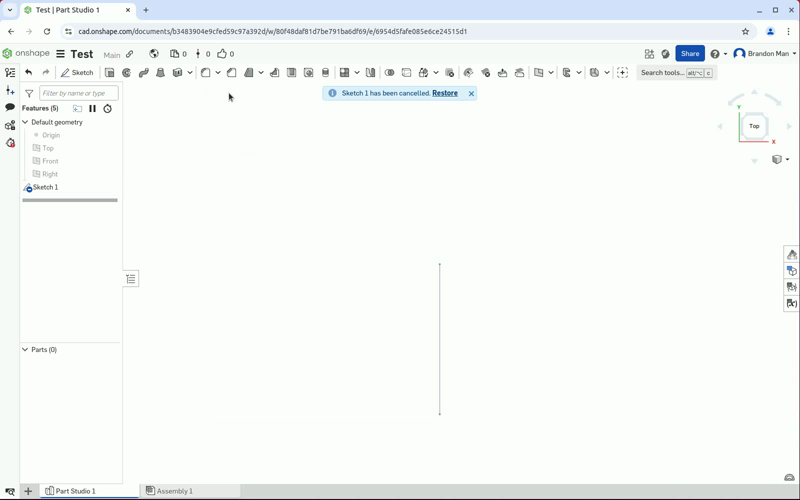
key(shift+s)
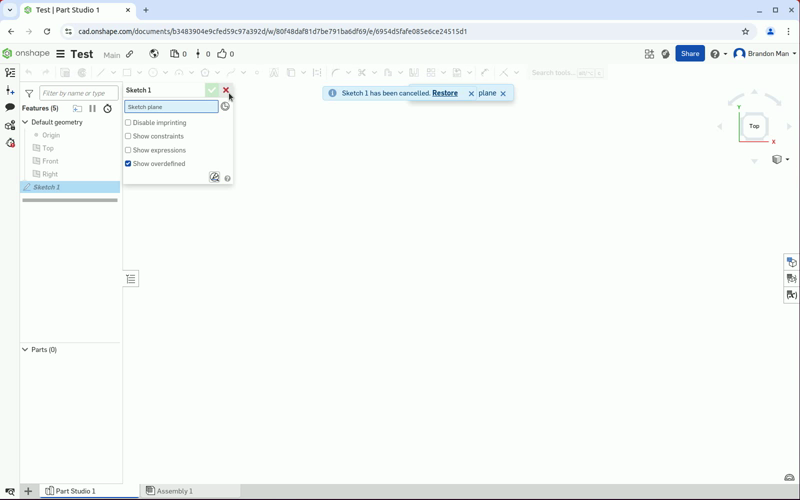
mouse_move(73, 150)
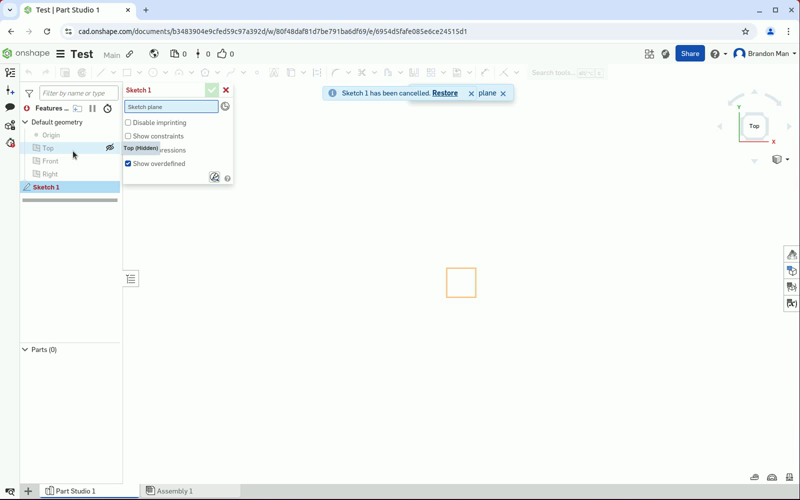
click(73, 150)
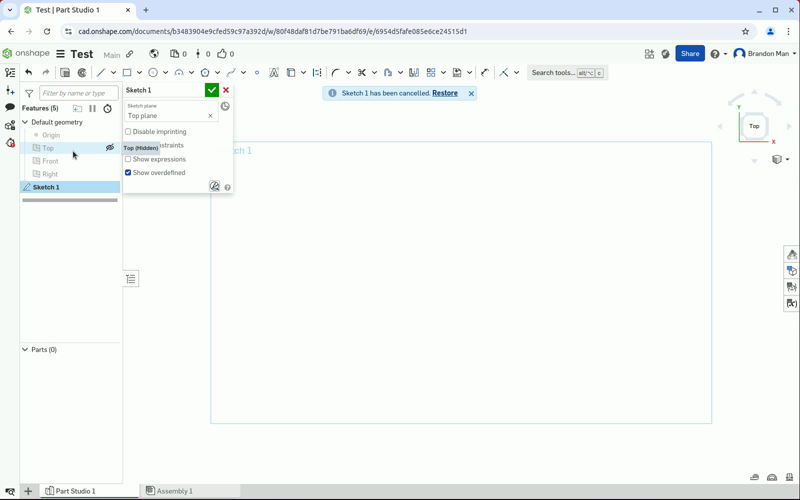
mouse_move(73, 352)
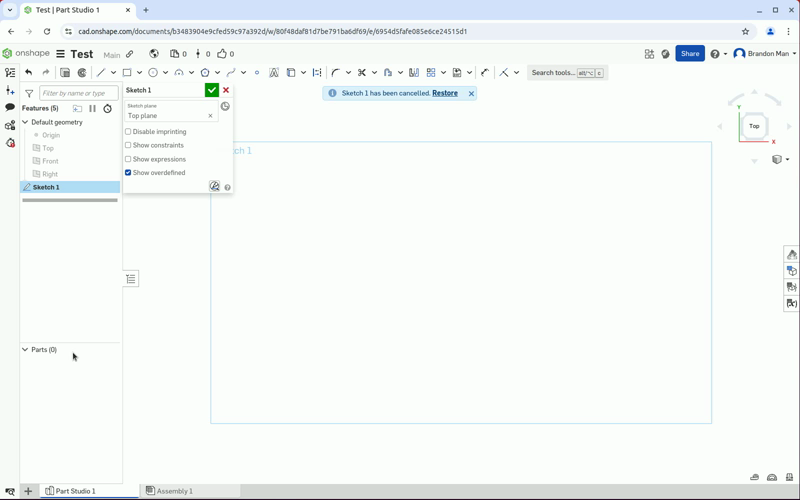
key(y)
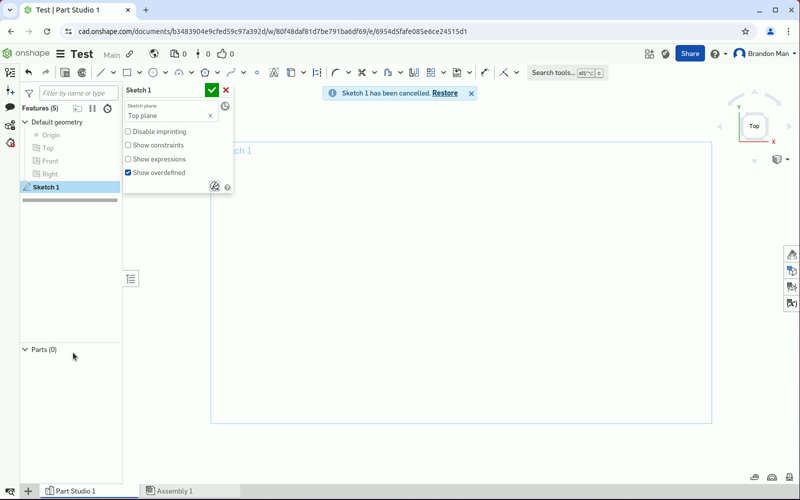
key(a)
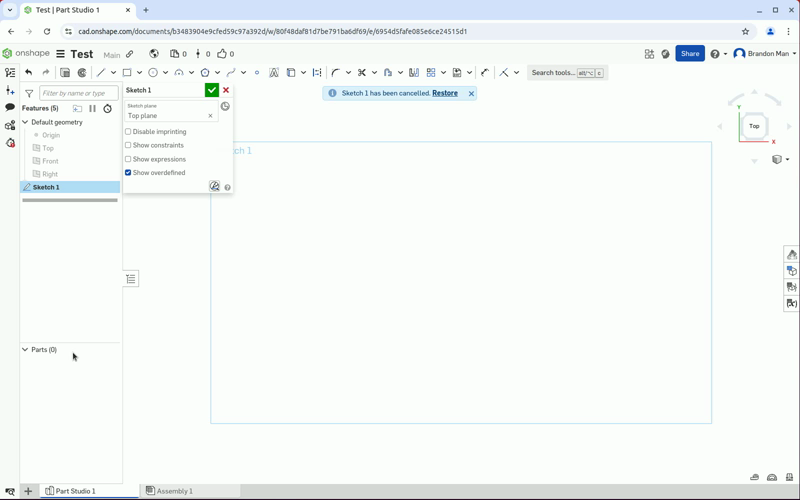
key_down(shift)
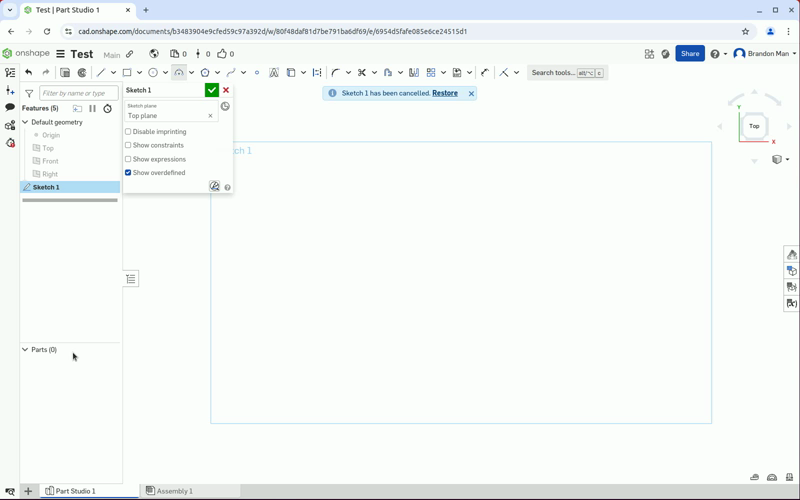
mouse_move(449, 282)
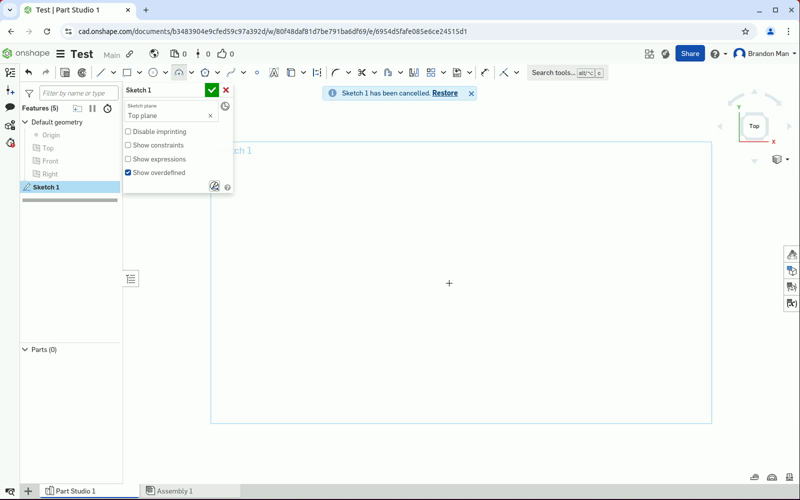
click(449, 282)
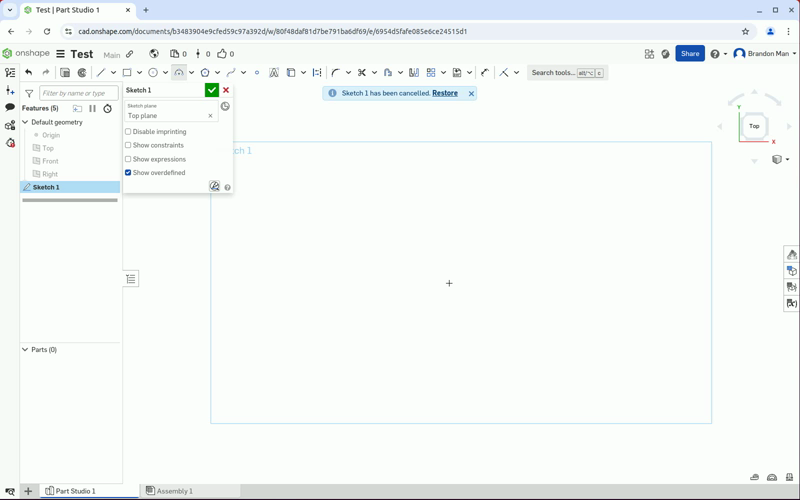
key_up(shift)
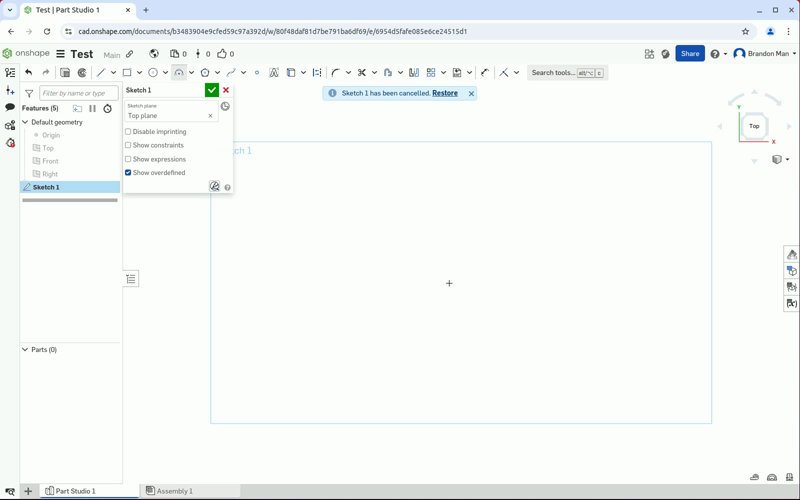
key_down(shift)
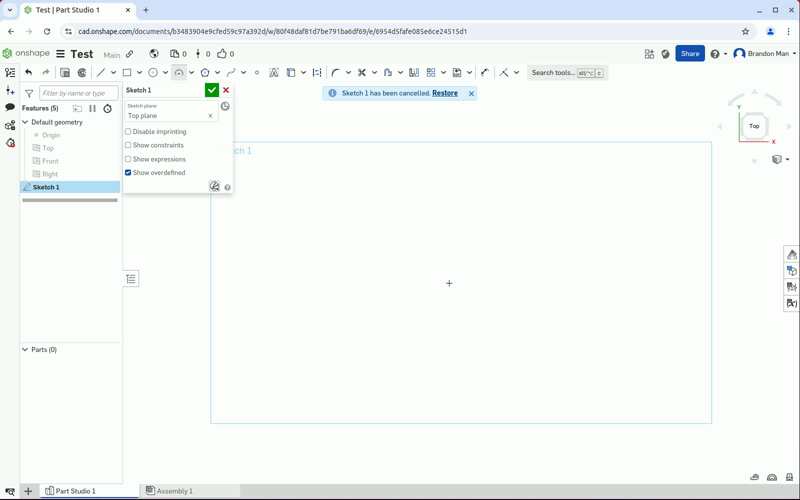
mouse_move(453, 292)
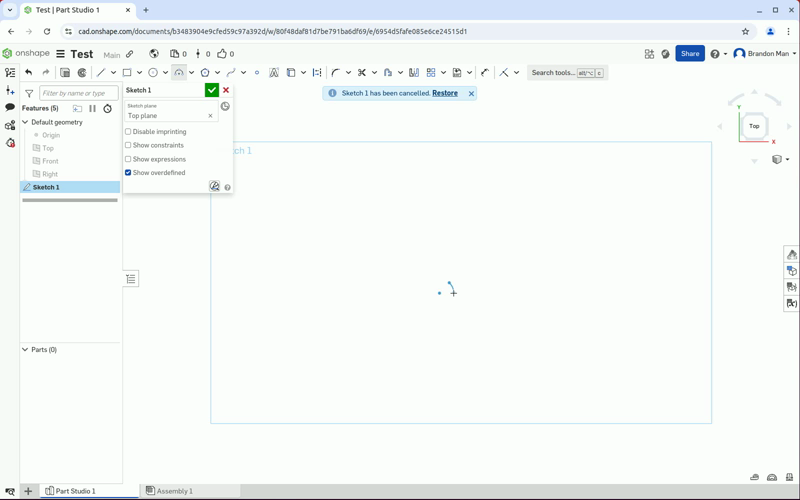
click(453, 292)
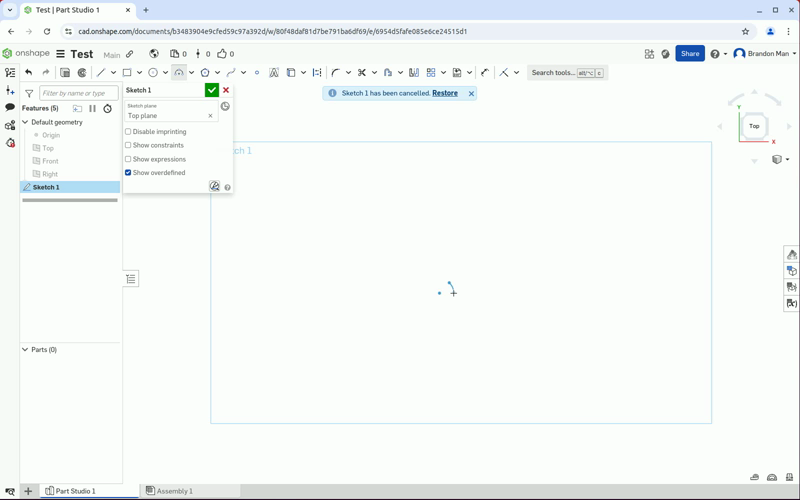
mouse_move(450, 288)
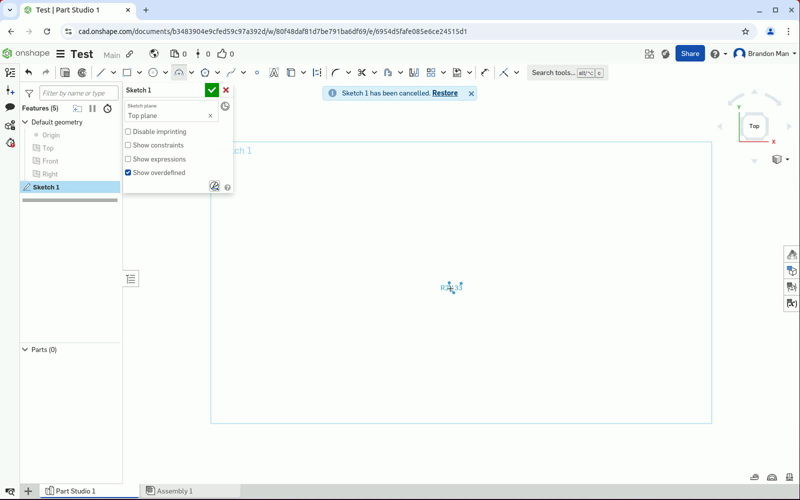
click(450, 288)
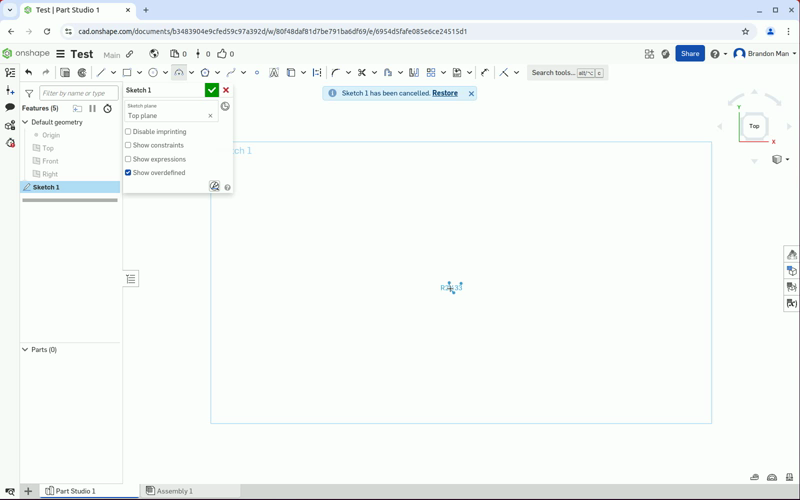
key_up(shift)
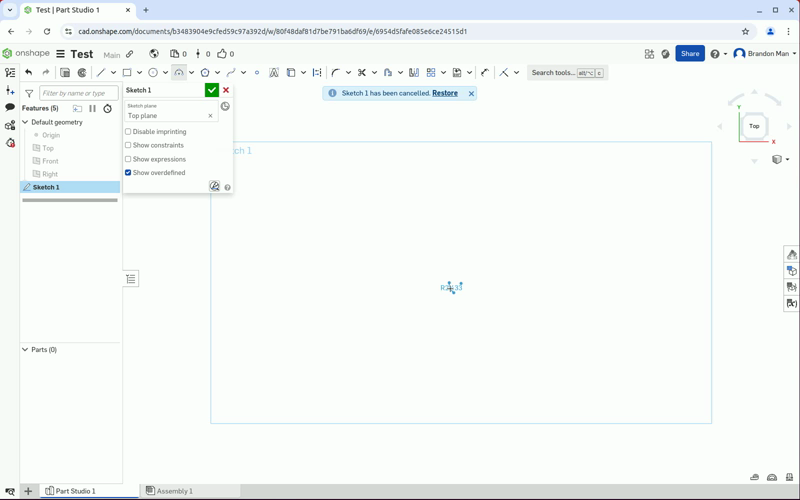
key(esc)
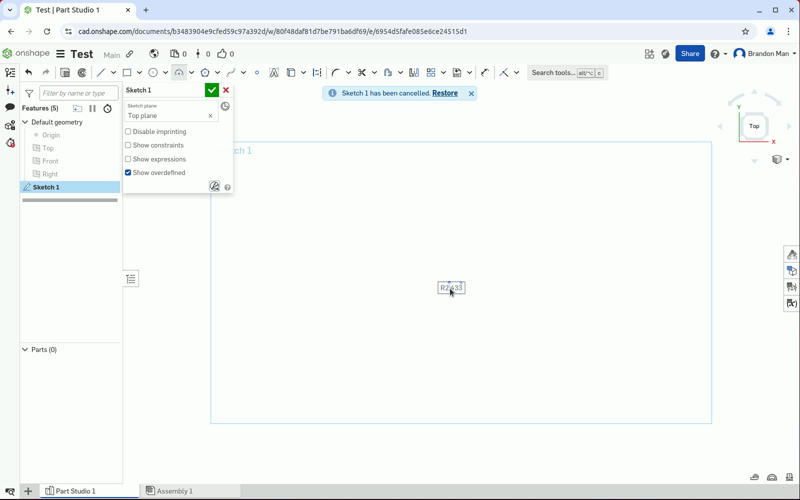
key(l)
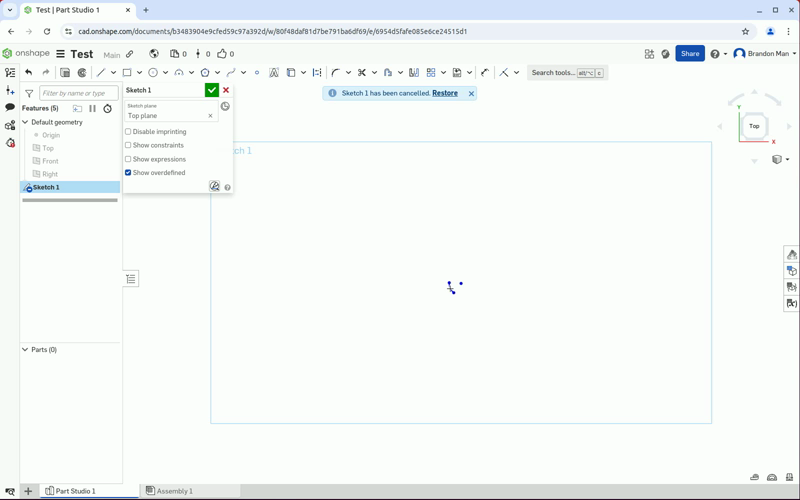
mouse_move(453, 292)
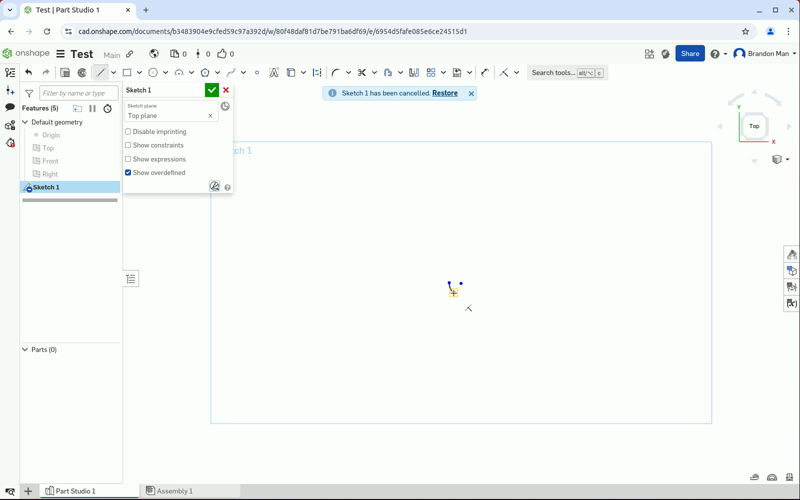
click(453, 292)
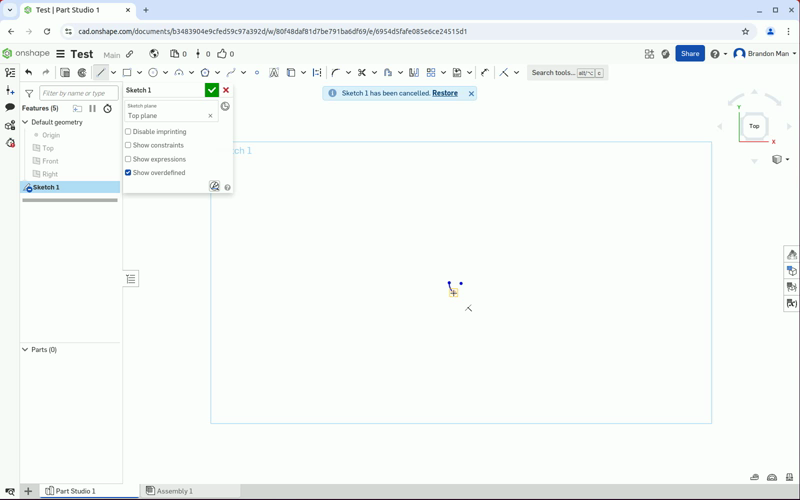
key_down(shift)
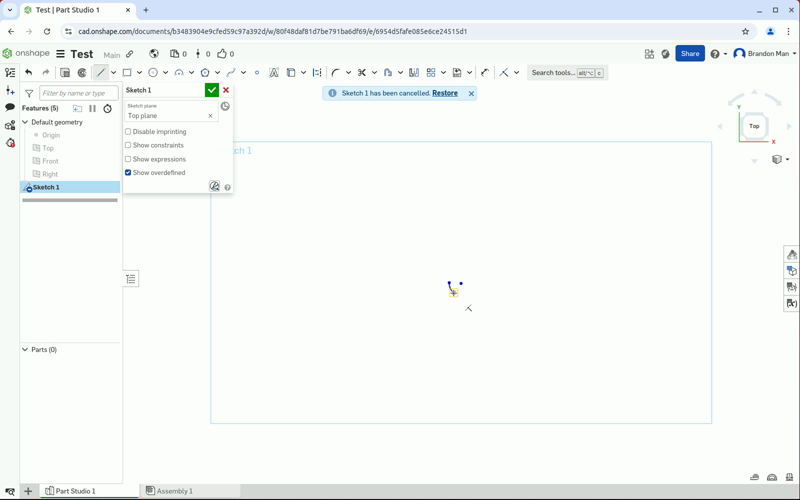
mouse_move(483, 292)
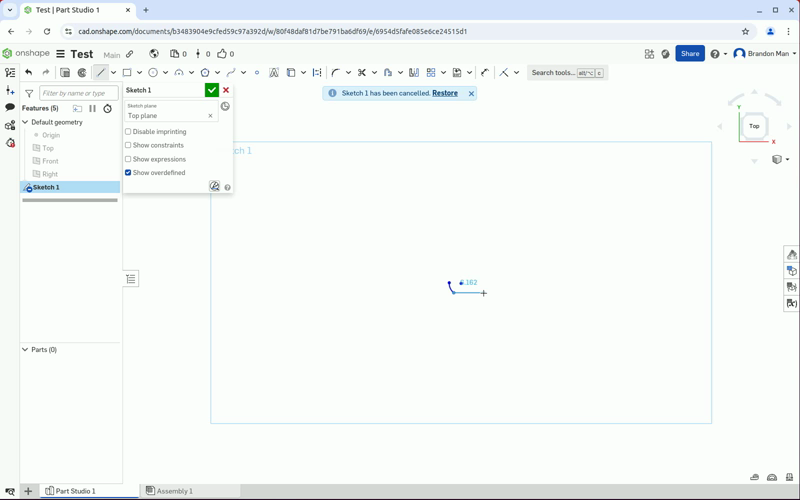
mouse_move(461, 292)
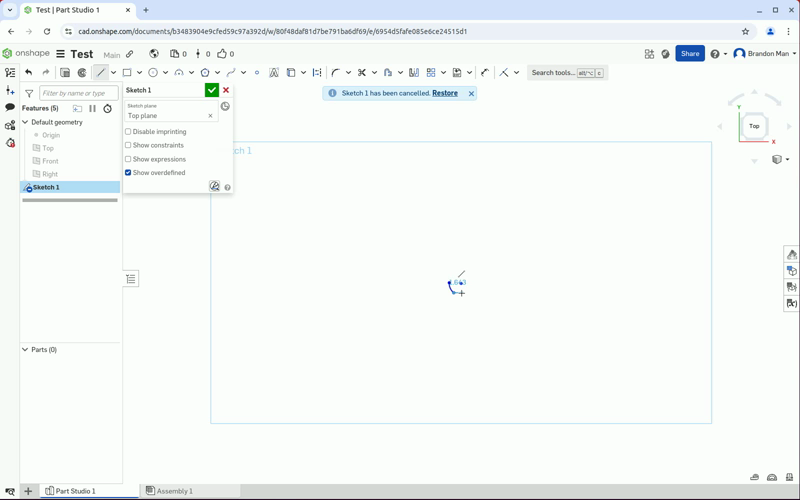
click(461, 292)
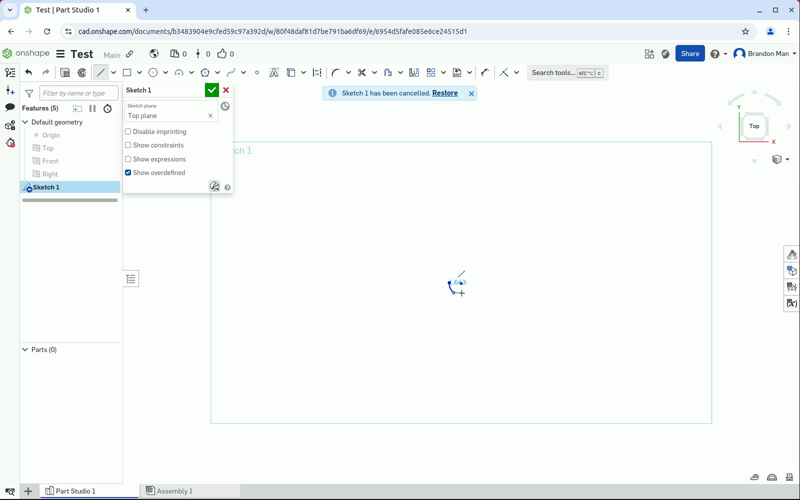
key_up(shift)
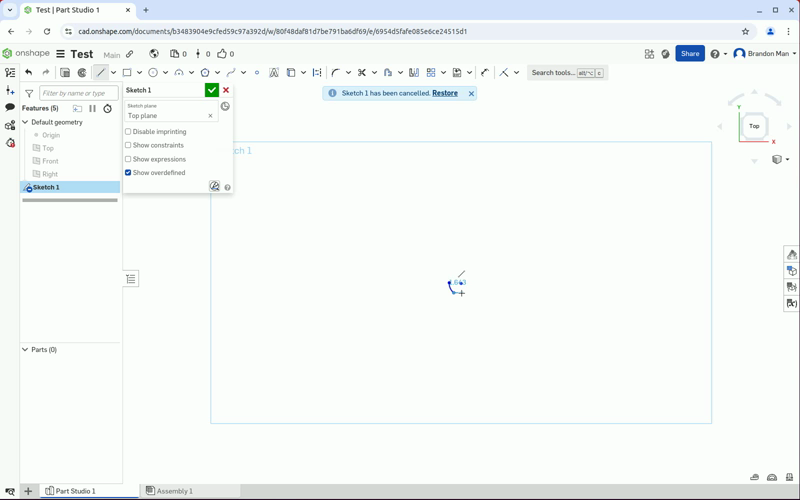
key(esc)
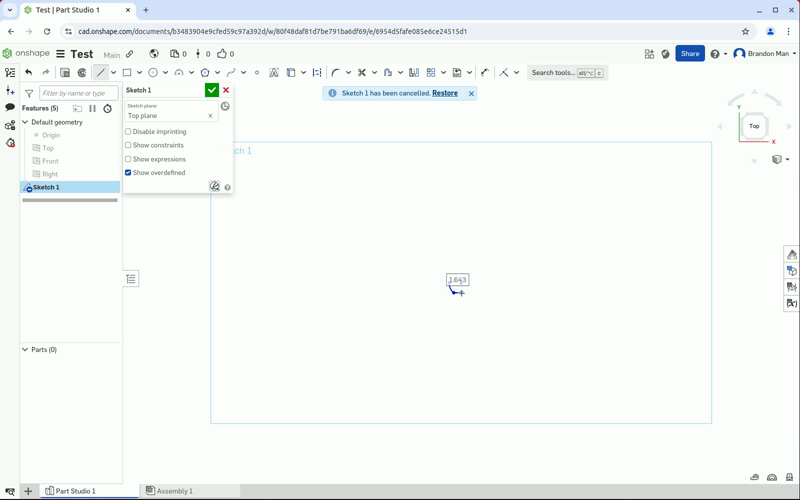
key(a)
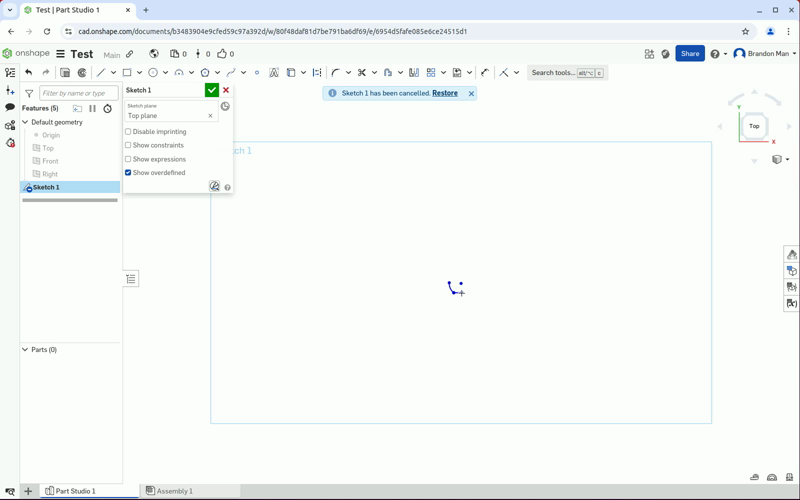
mouse_move(461, 292)
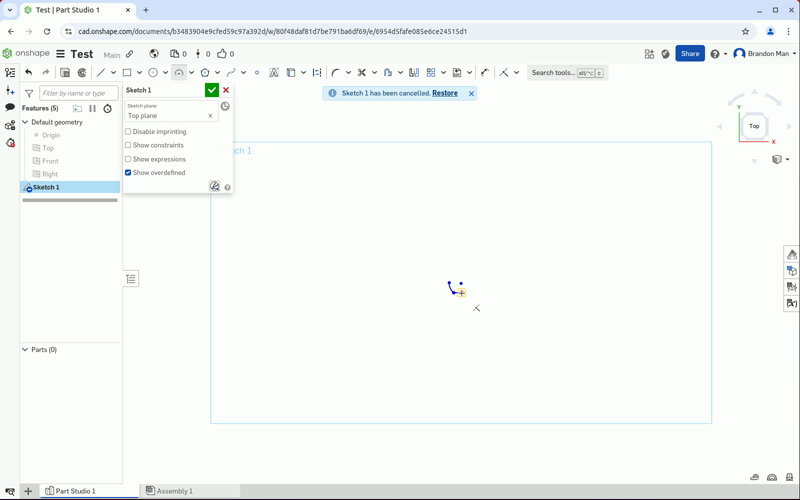
click(461, 292)
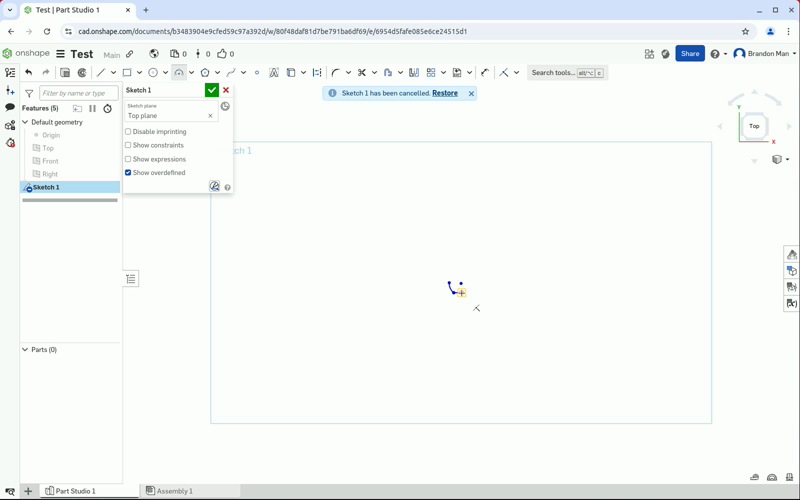
key_down(shift)
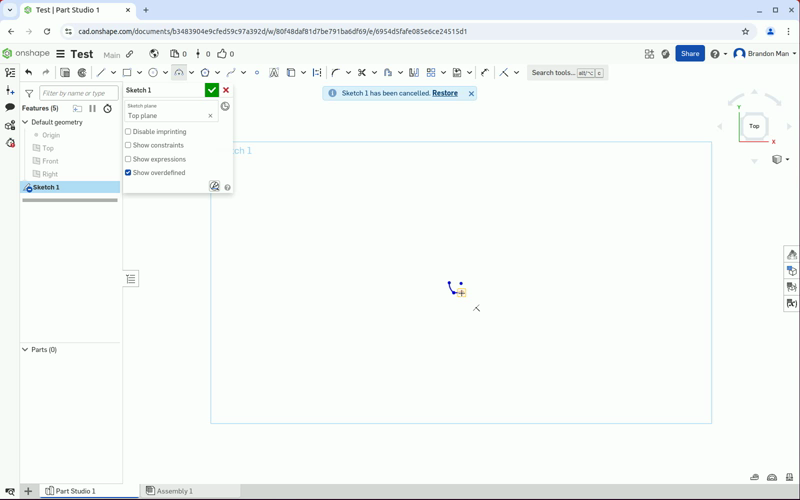
mouse_move(452, 282)
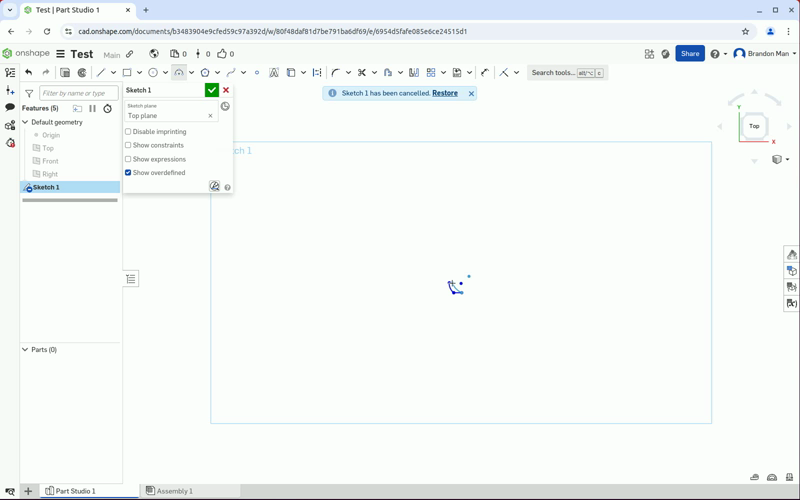
scroll(6)
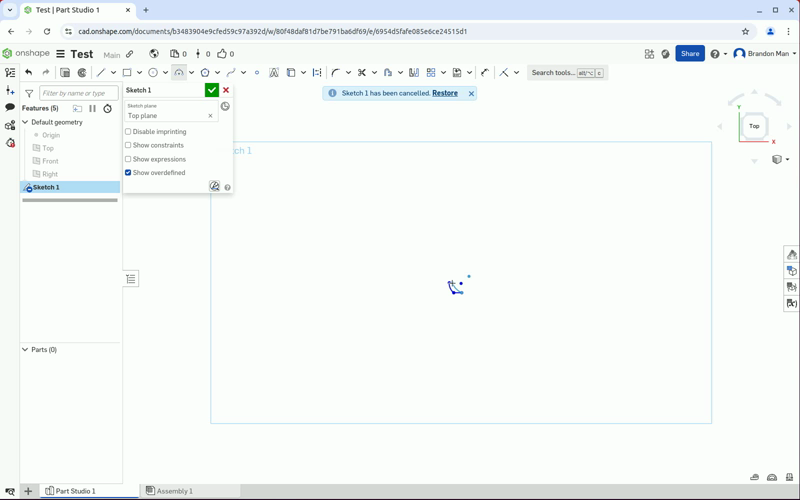
scroll(6)
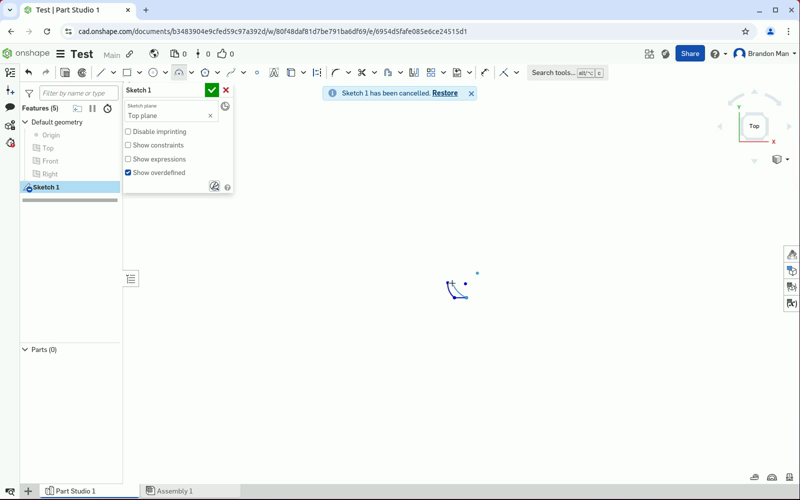
scroll(6)
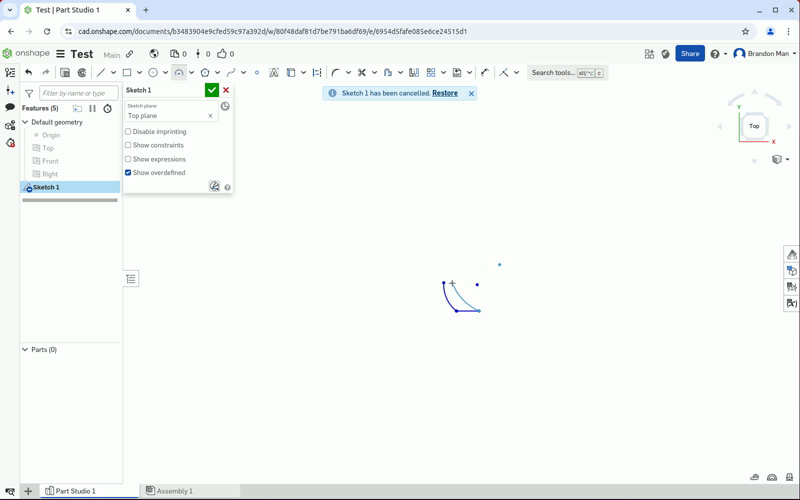
scroll(6)
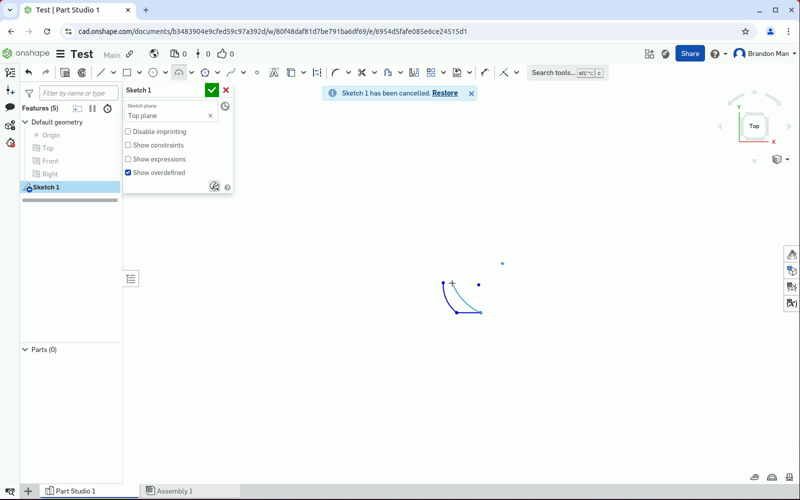
scroll(6)
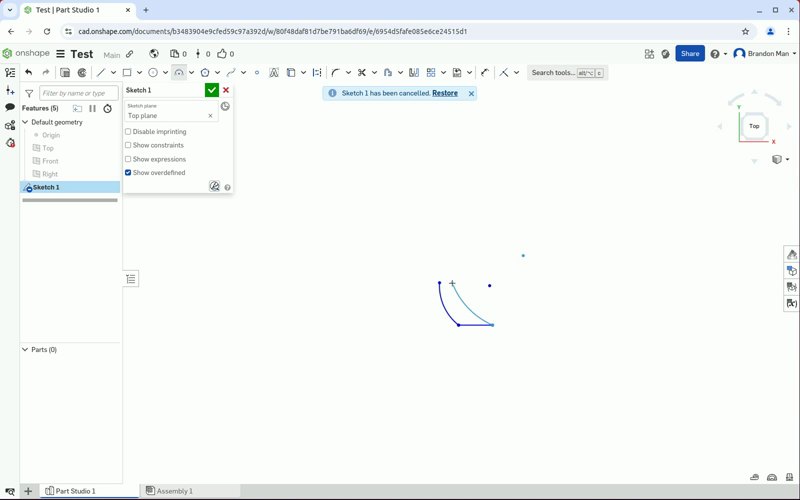
scroll(6)
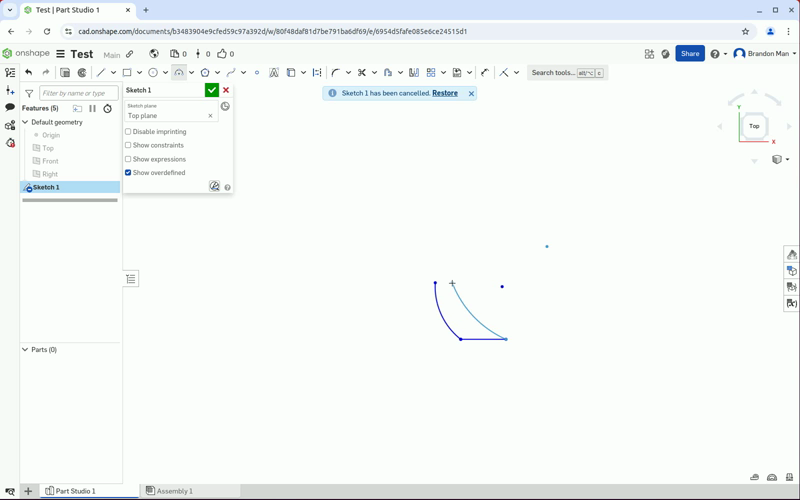
scroll(6)
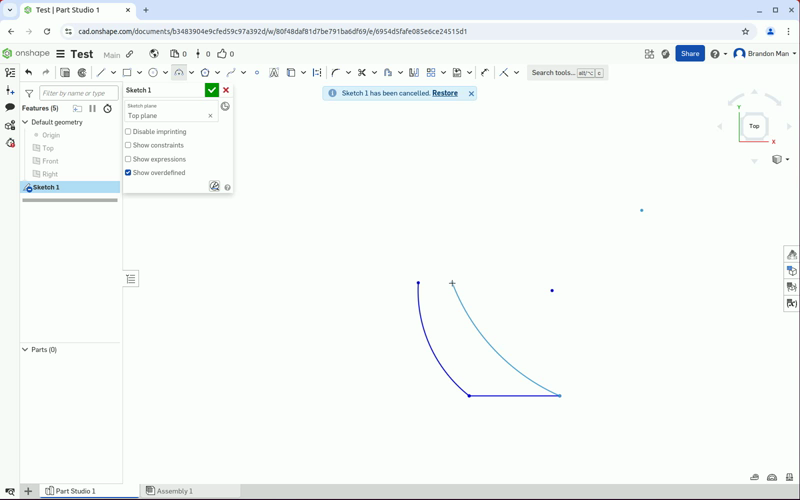
click(452, 282)
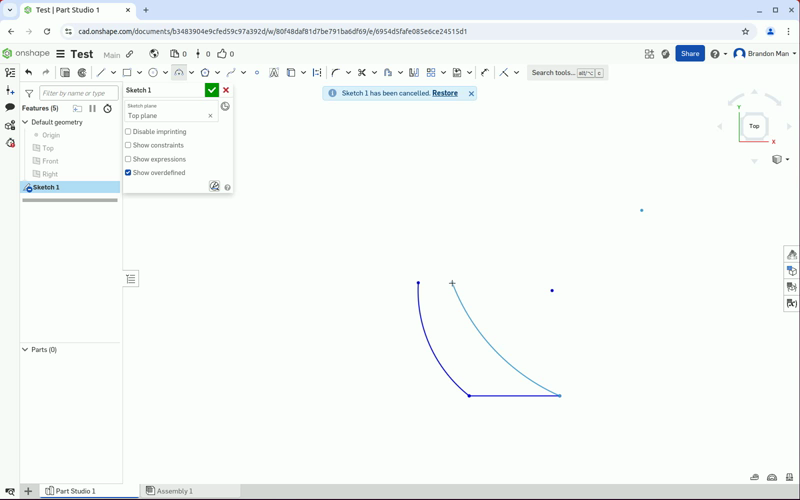
scroll(-6)
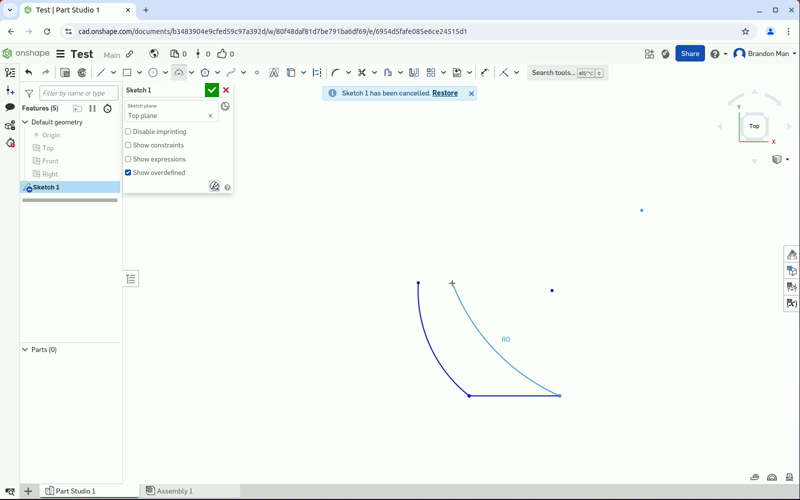
scroll(-6)
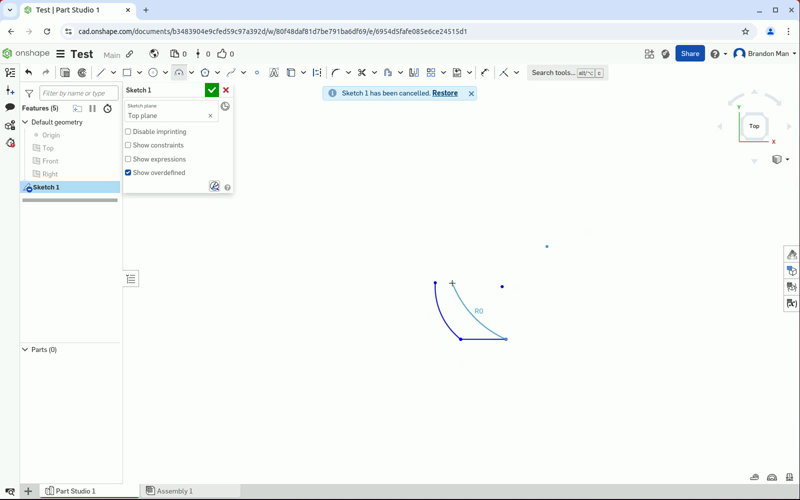
scroll(-6)
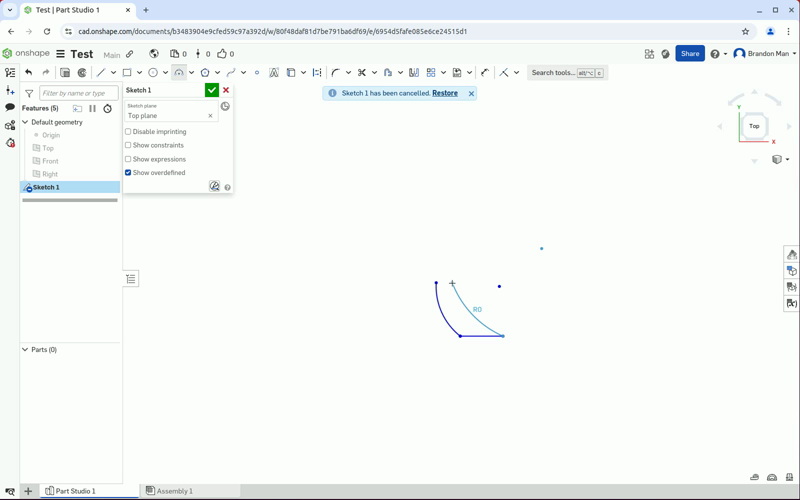
scroll(-6)
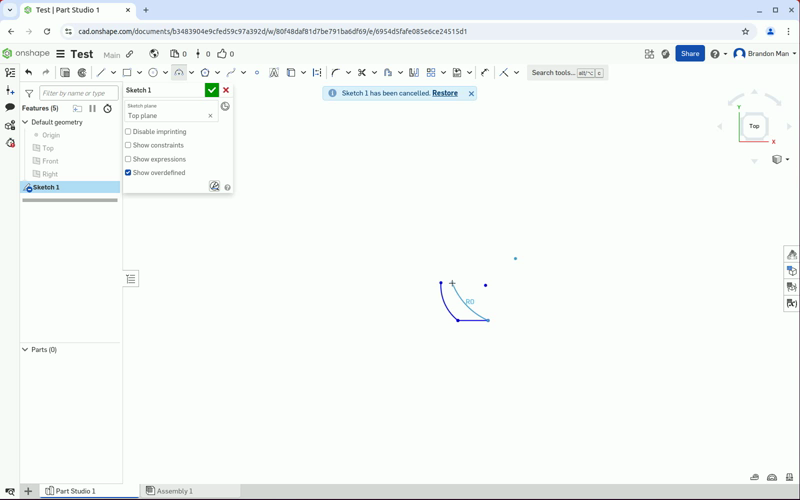
scroll(-6)
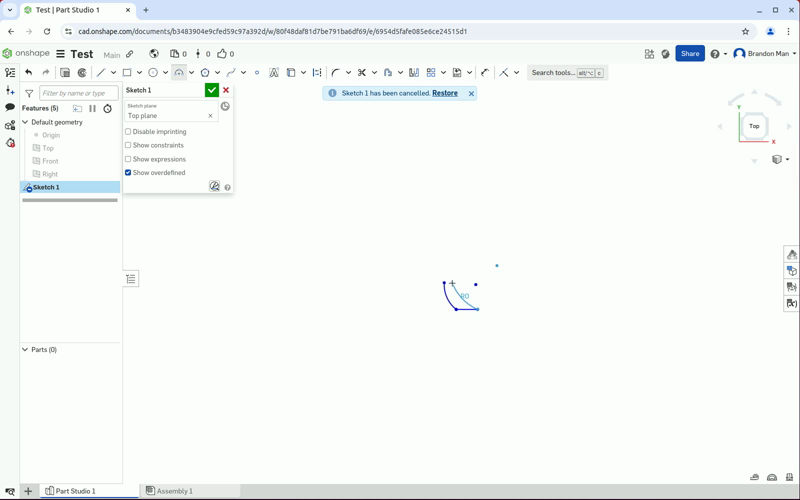
scroll(-6)
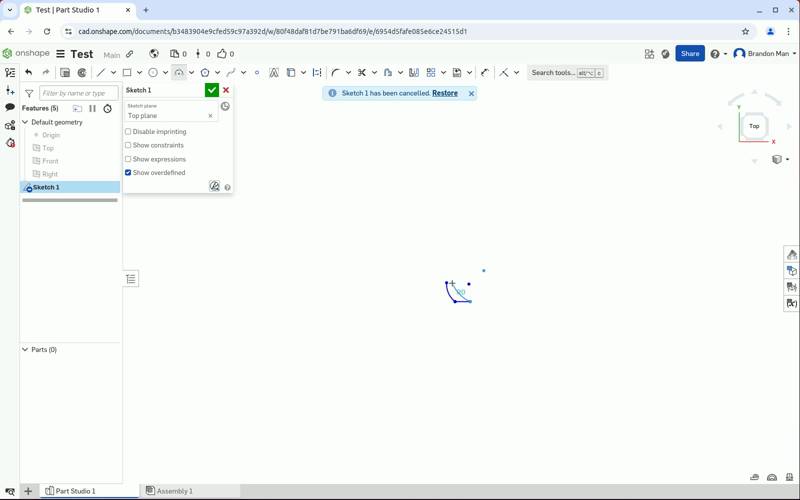
scroll(-6)
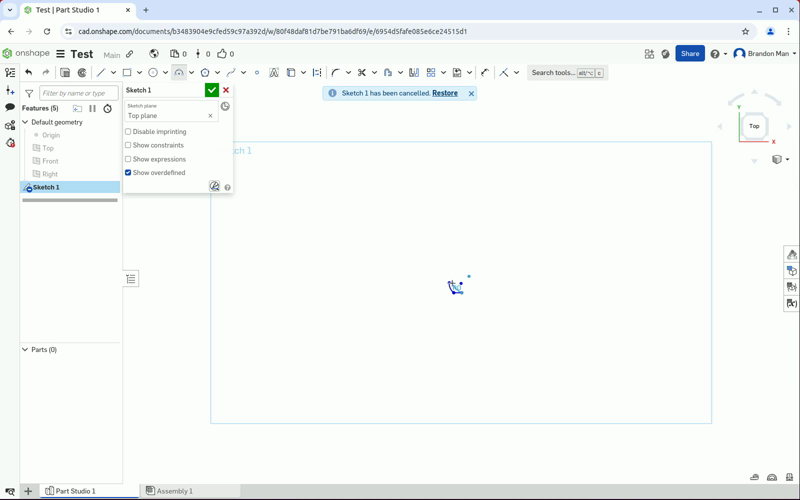
mouse_move(455, 289)
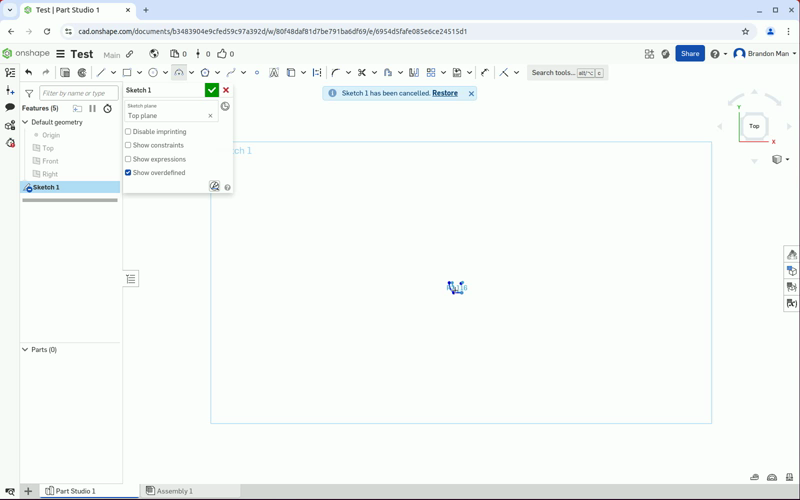
scroll(6)
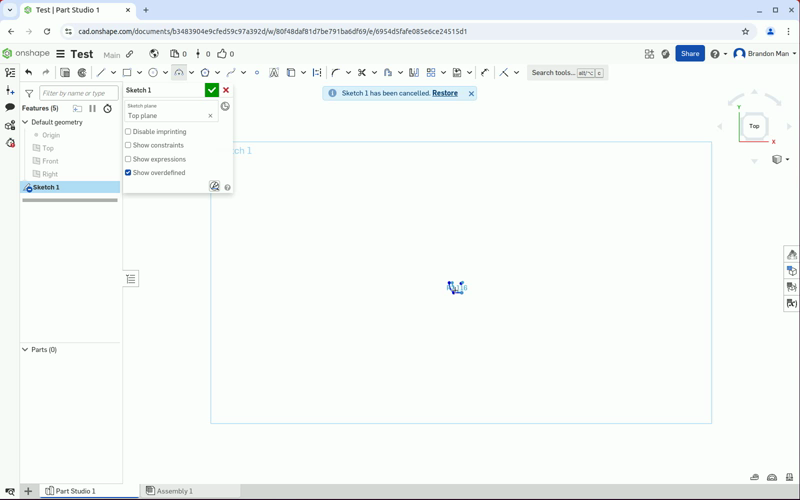
scroll(6)
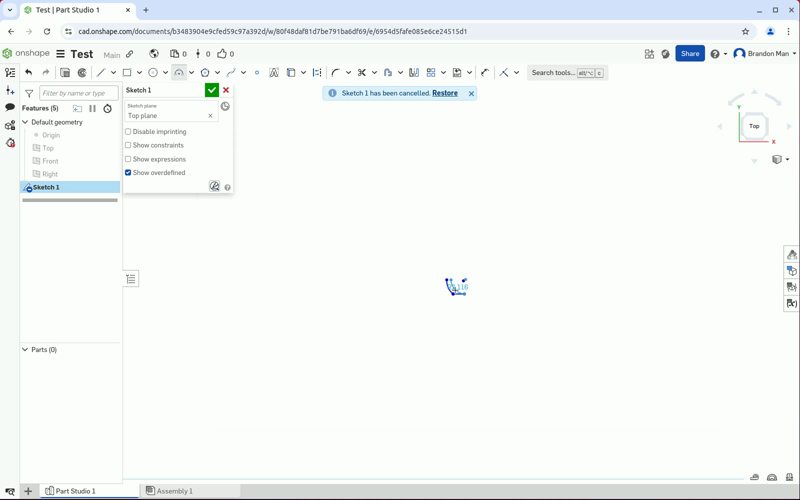
scroll(6)
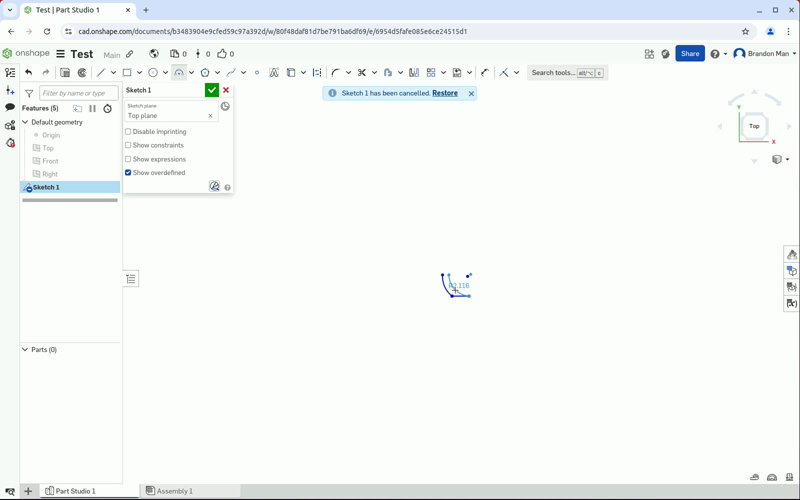
scroll(6)
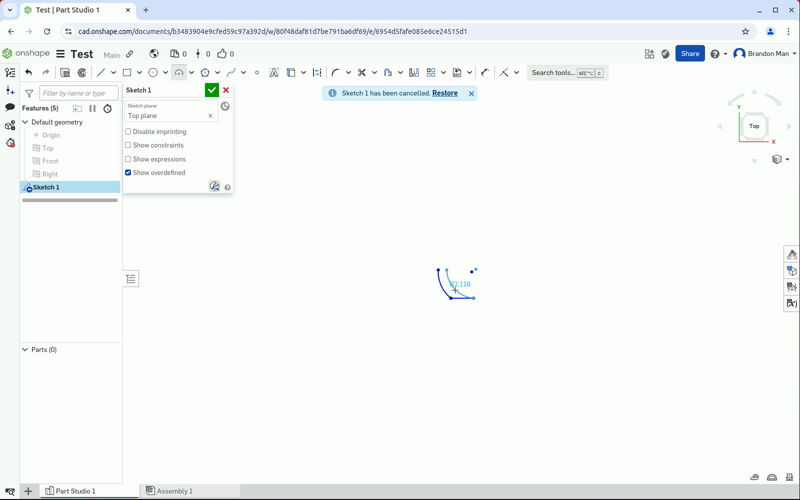
scroll(6)
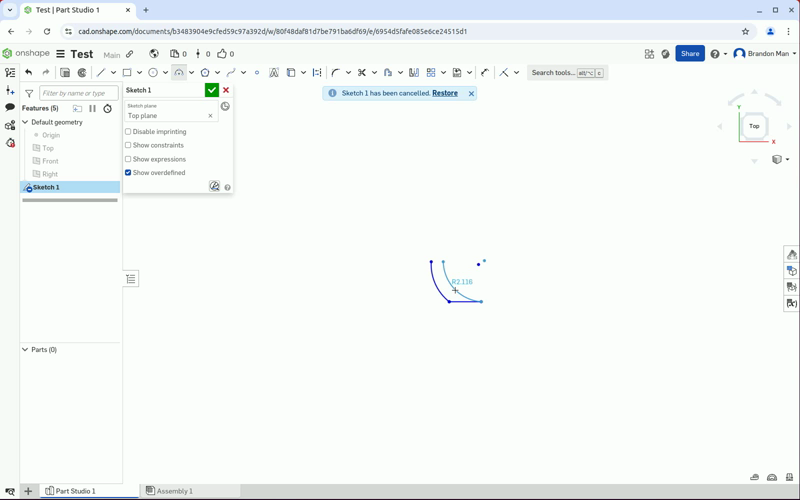
scroll(6)
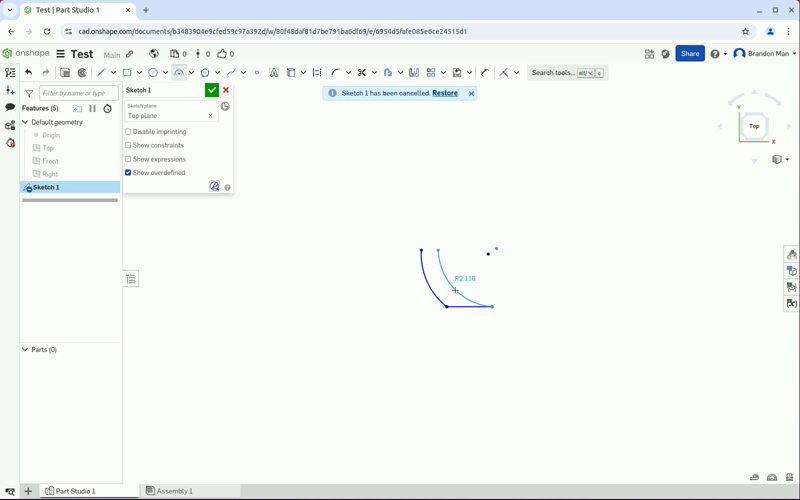
scroll(6)
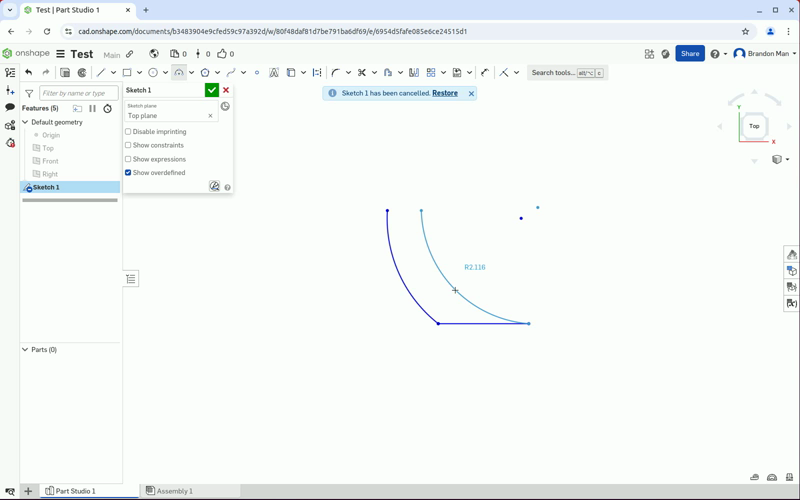
click(455, 289)
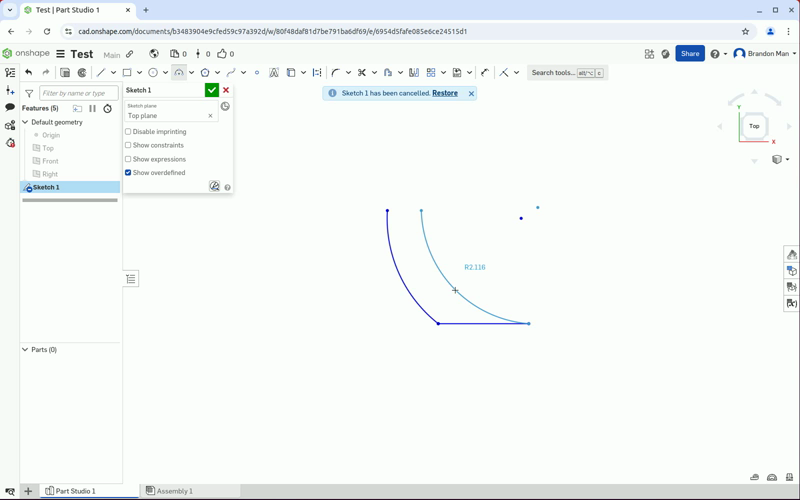
scroll(-6)
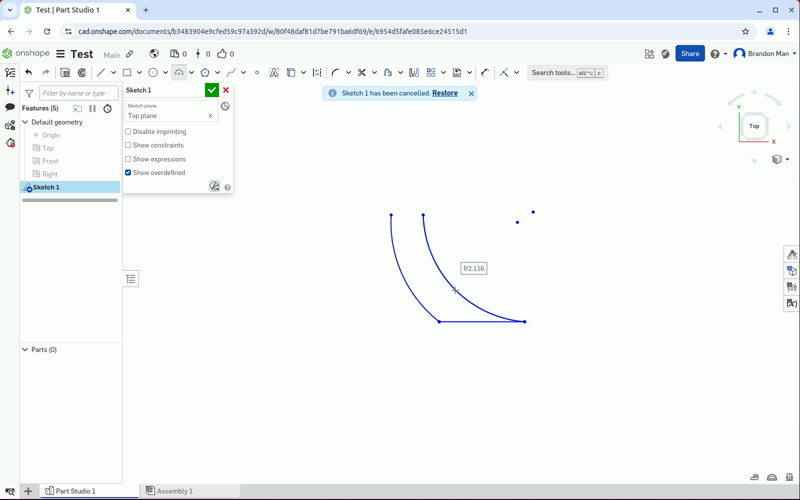
scroll(-6)
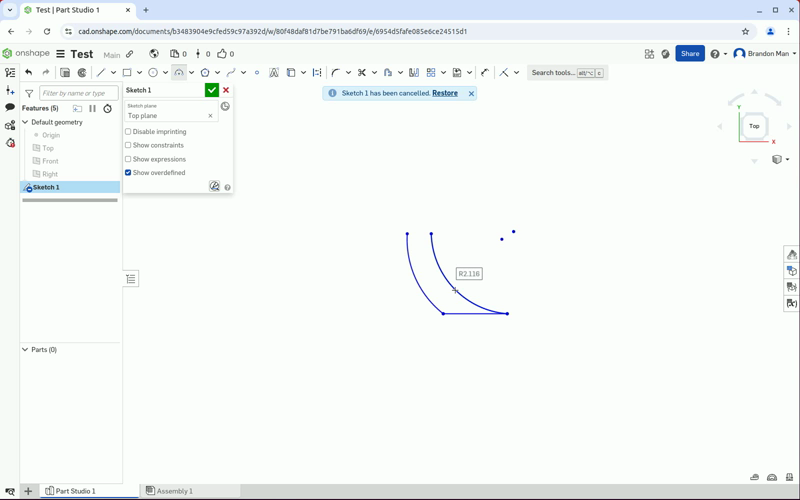
scroll(-6)
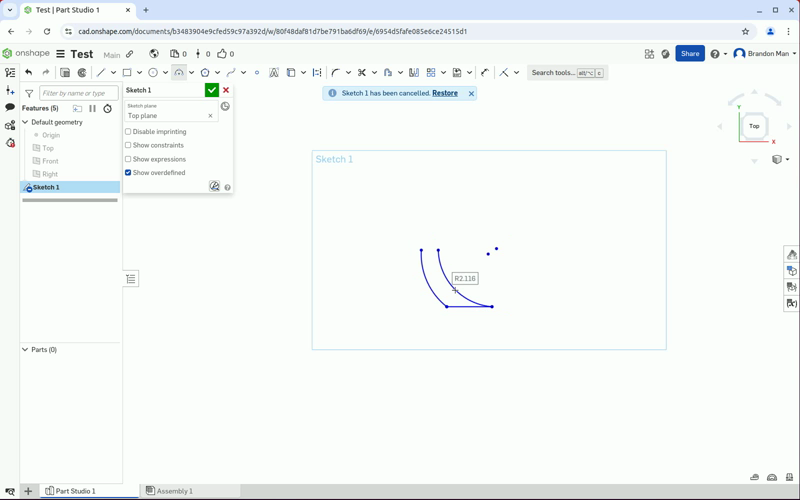
scroll(-6)
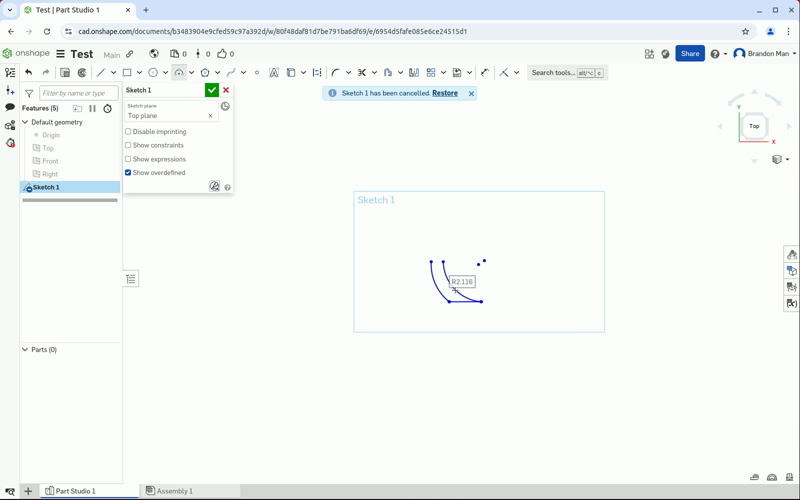
scroll(-6)
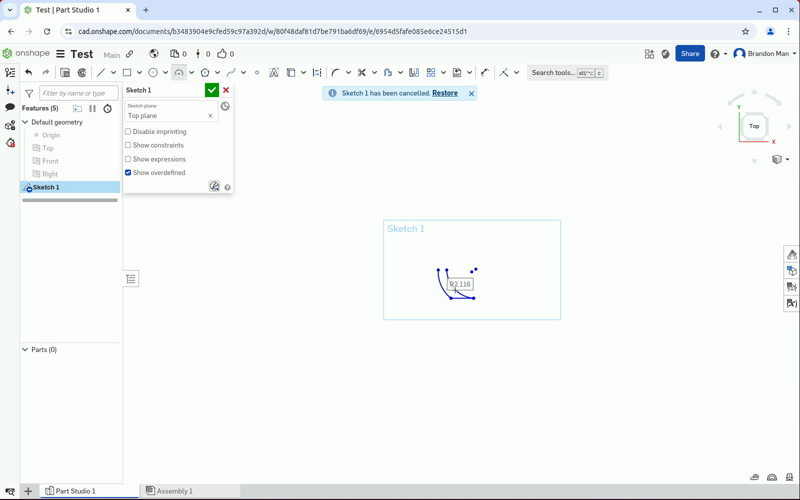
scroll(-6)
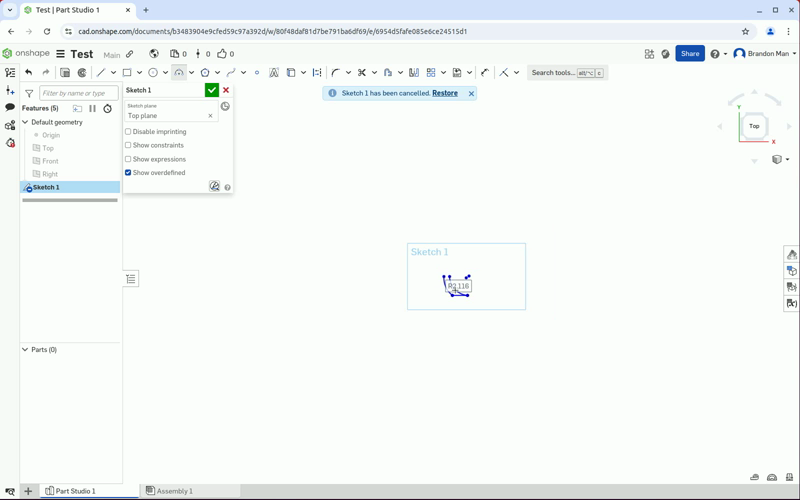
scroll(-6)
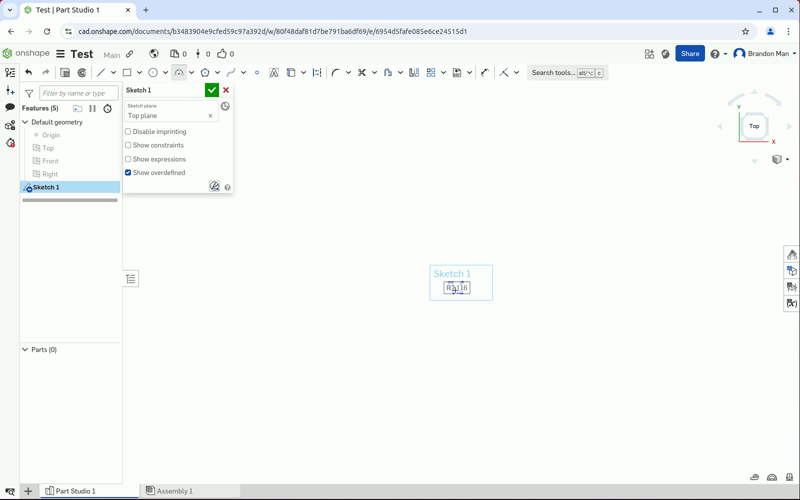
key_up(shift)
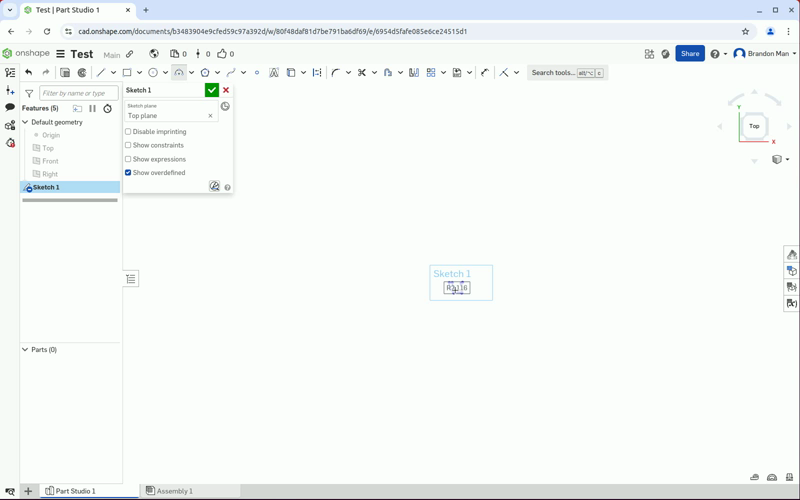
key(esc)
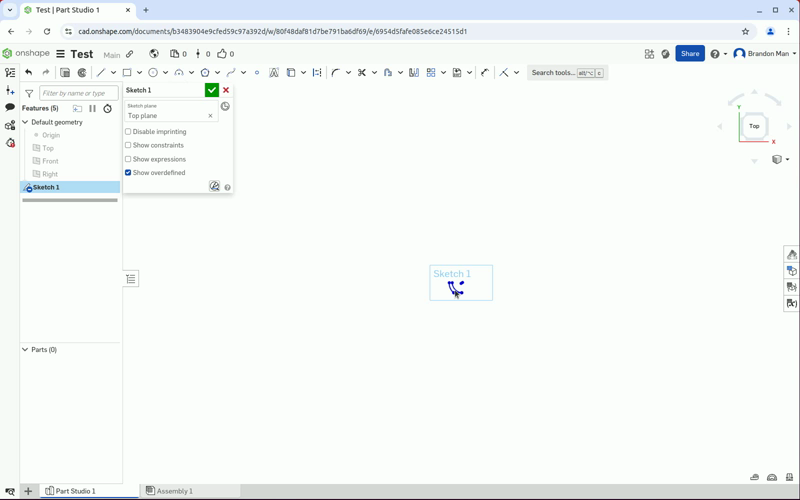
key(l)
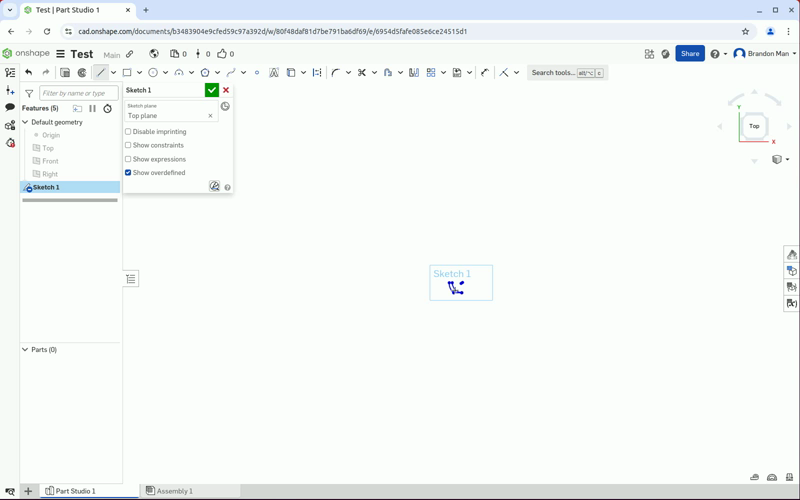
mouse_move(452, 282)
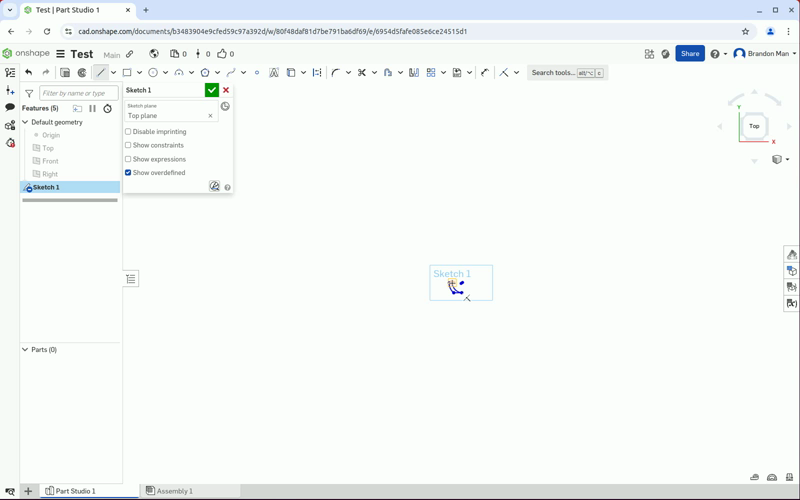
scroll(6)
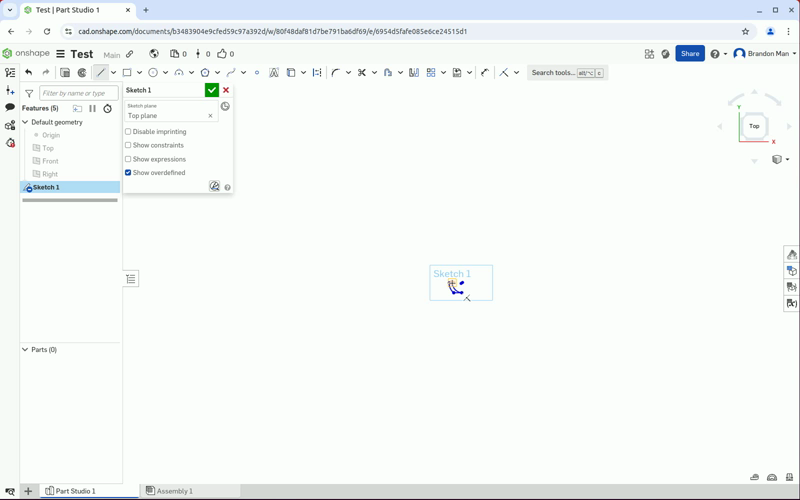
scroll(6)
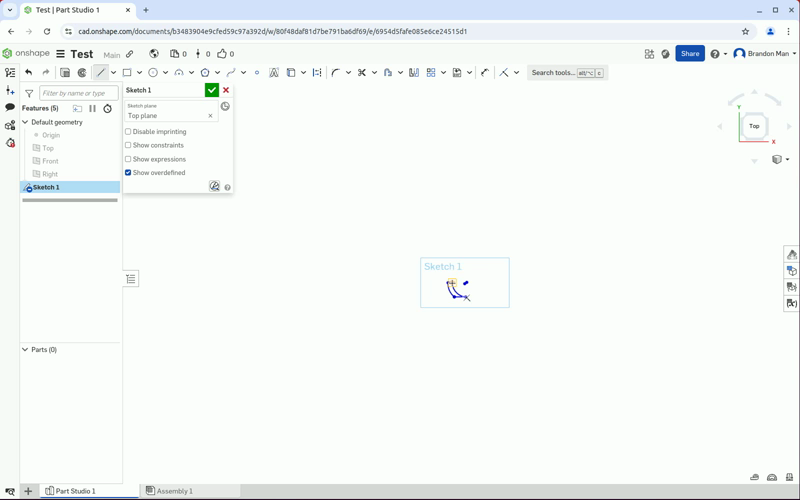
scroll(6)
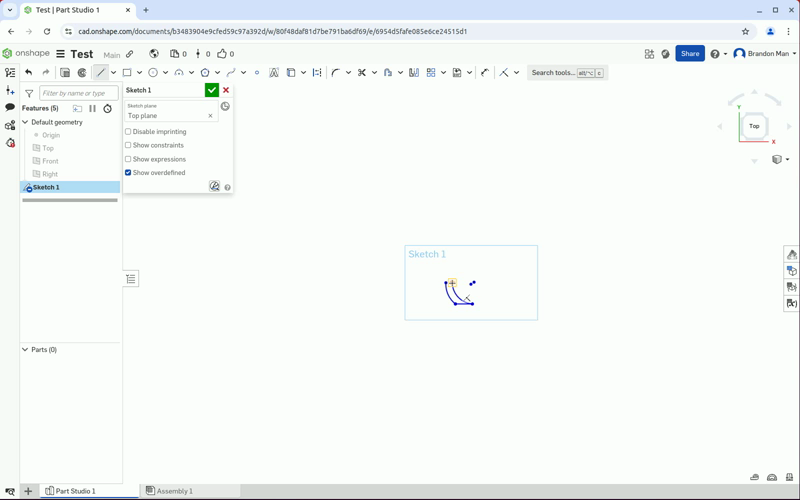
scroll(6)
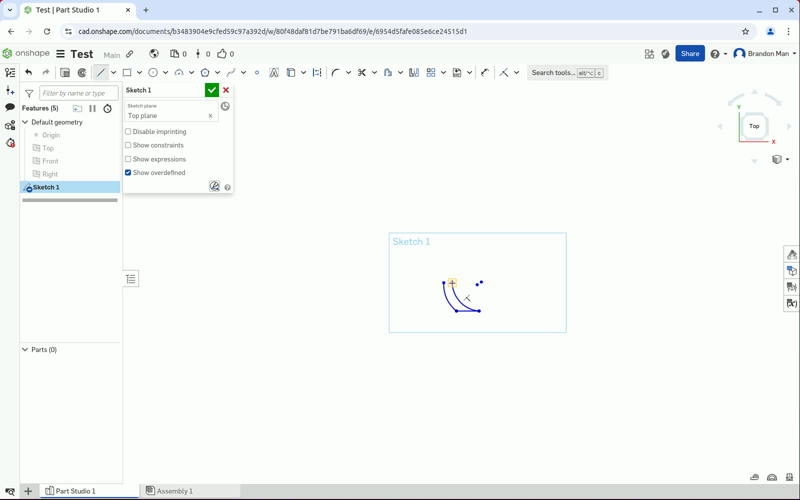
scroll(6)
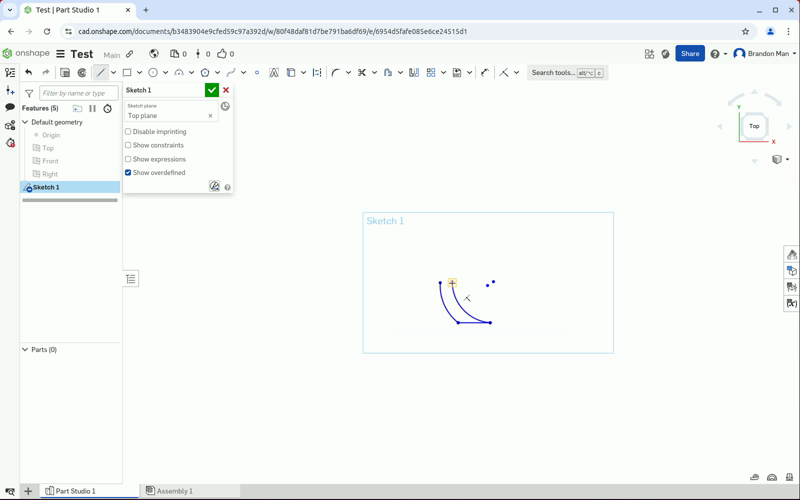
scroll(6)
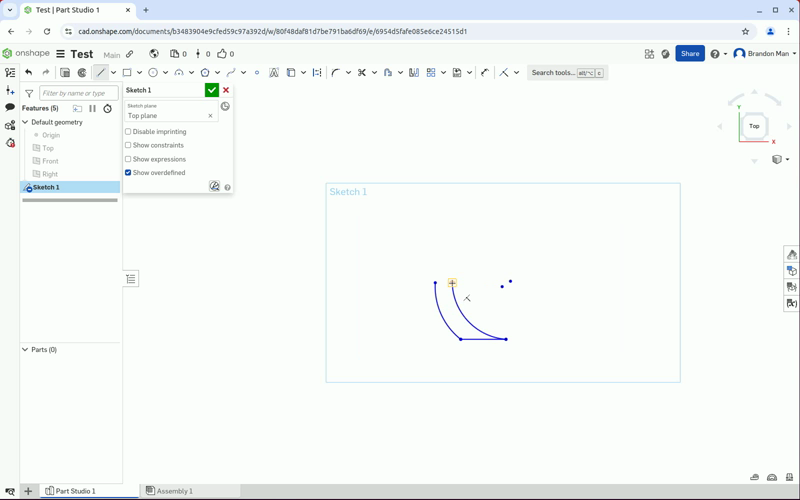
scroll(6)
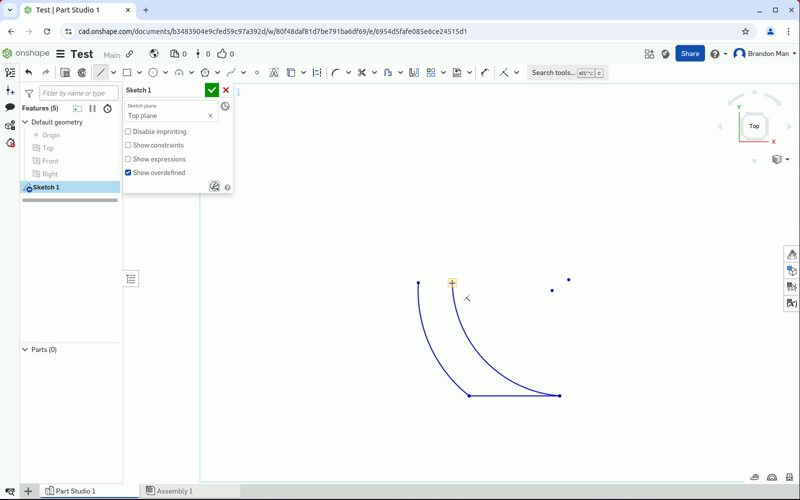
click(452, 282)
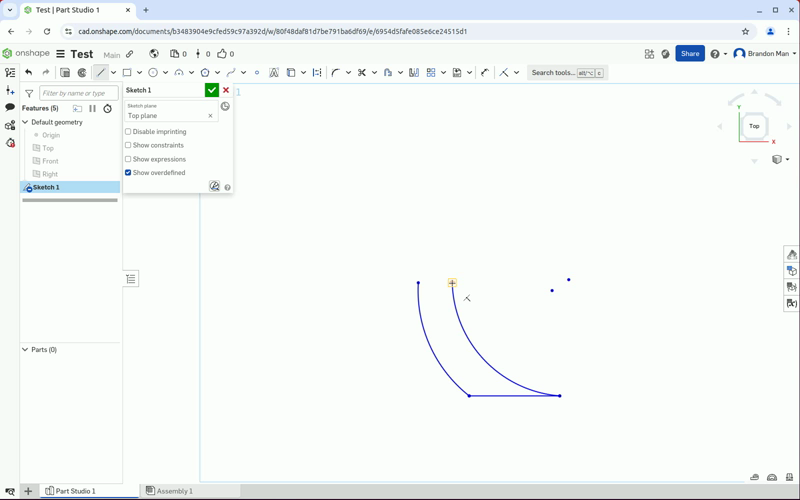
scroll(-6)
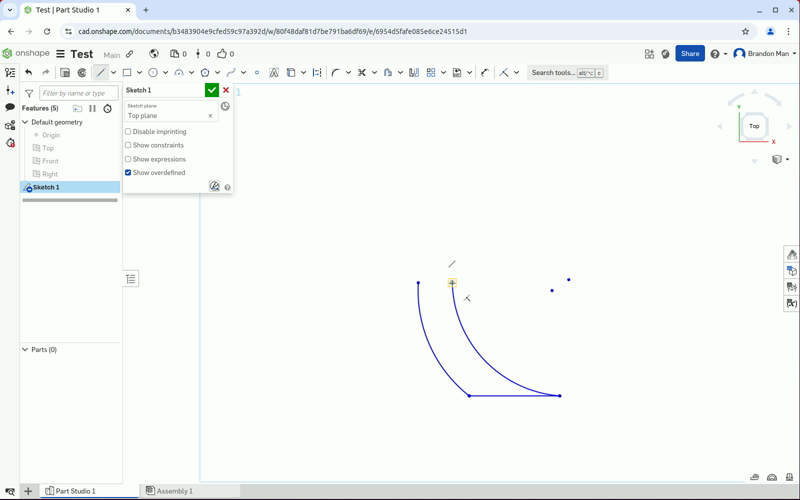
scroll(-6)
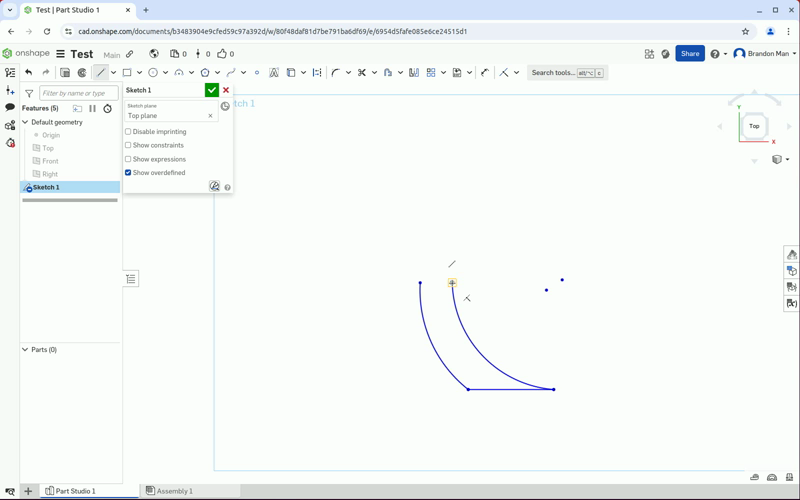
scroll(-6)
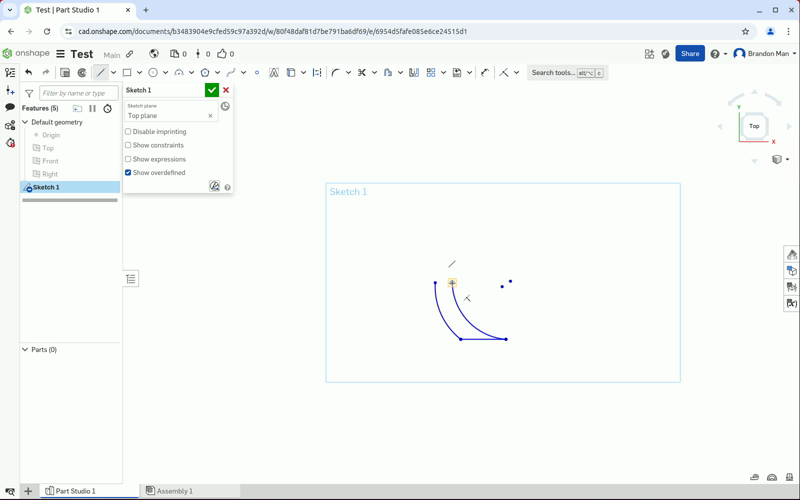
scroll(-6)
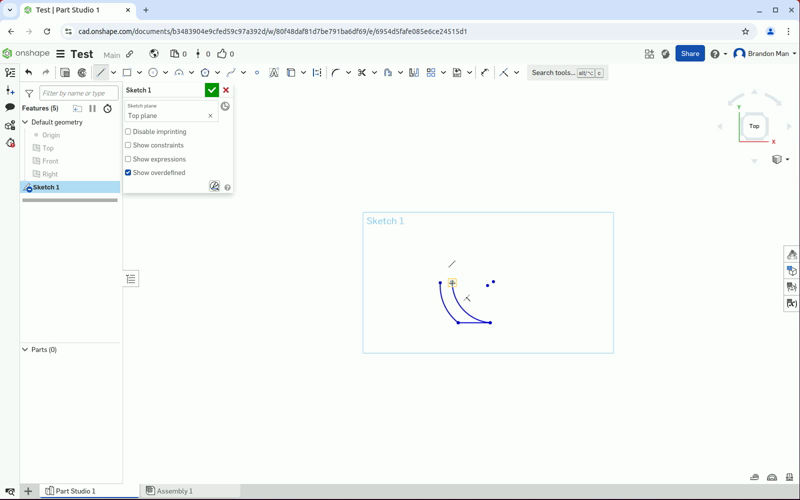
scroll(-6)
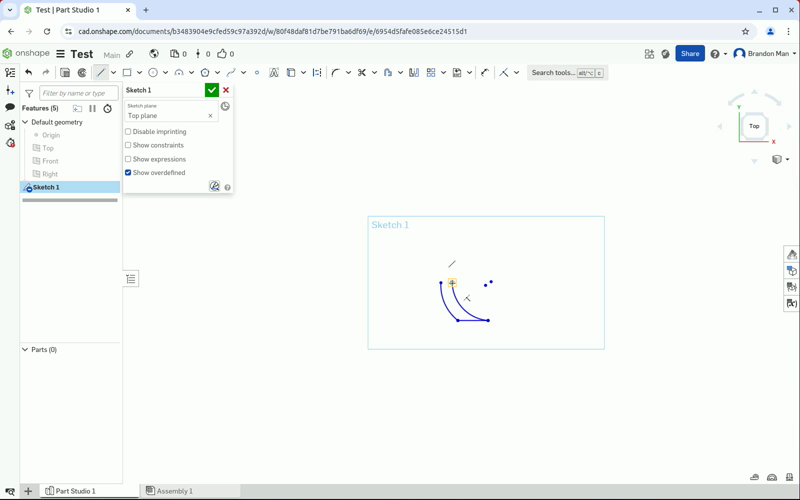
scroll(-6)
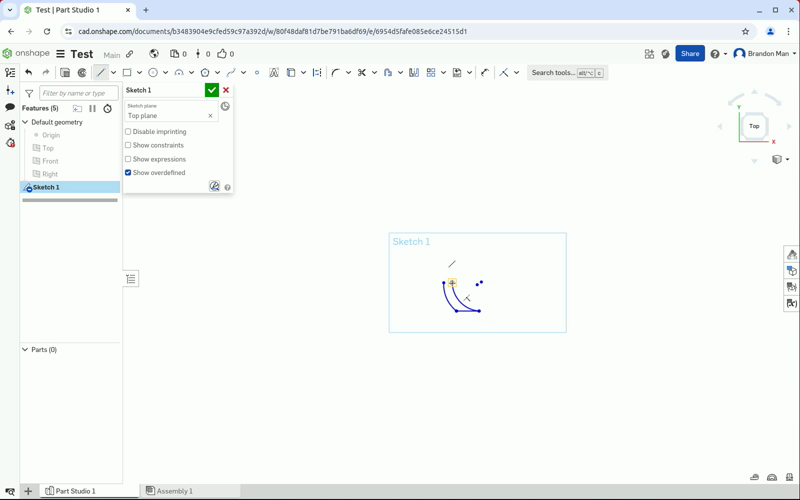
scroll(-6)
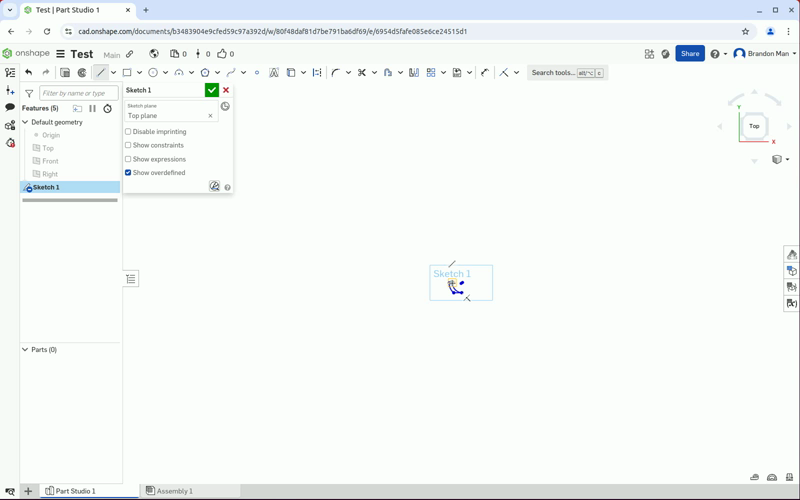
mouse_move(482, 282)
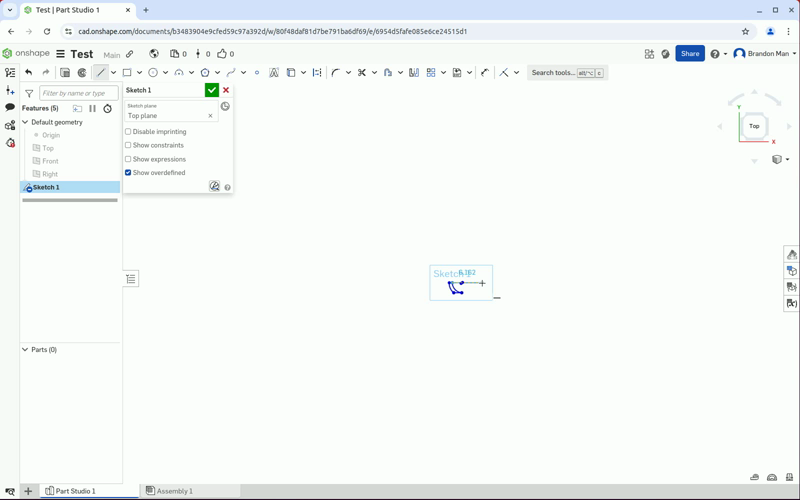
key_down(shift)
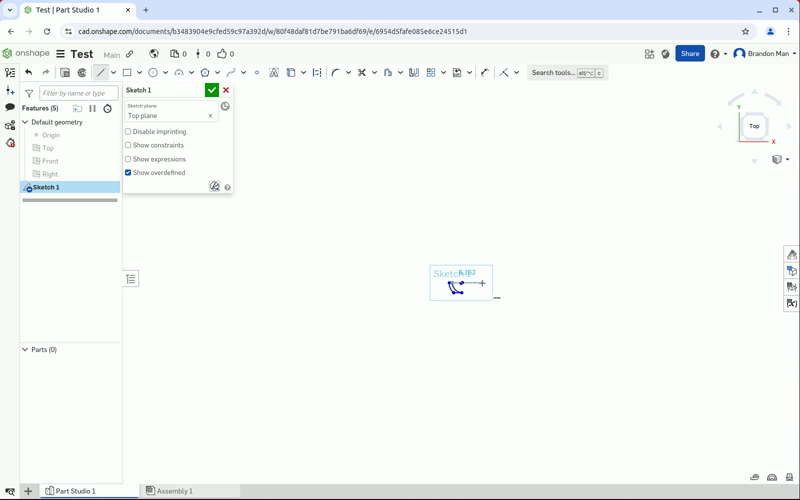
mouse_move(449, 282)
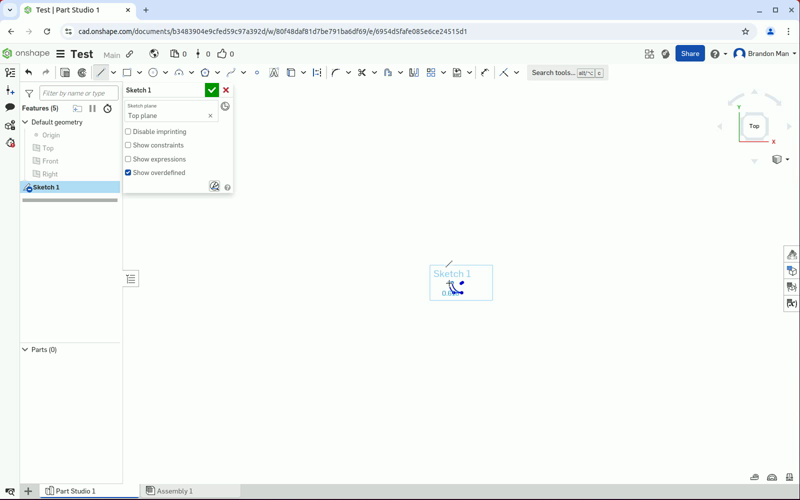
scroll(6)
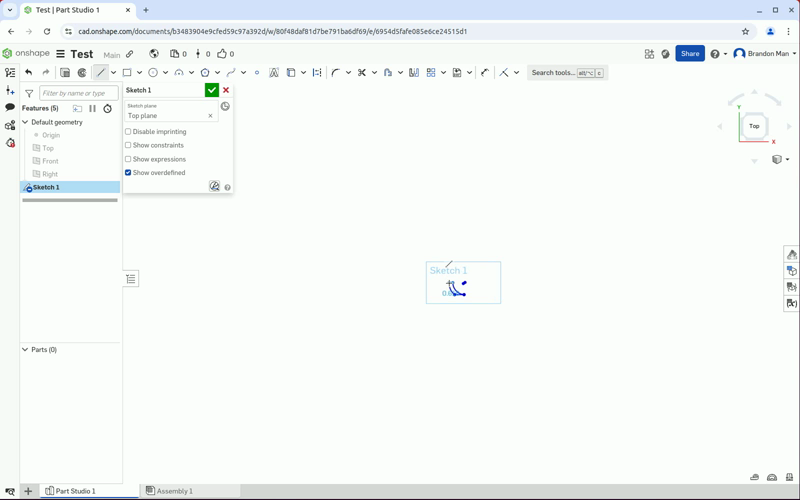
scroll(6)
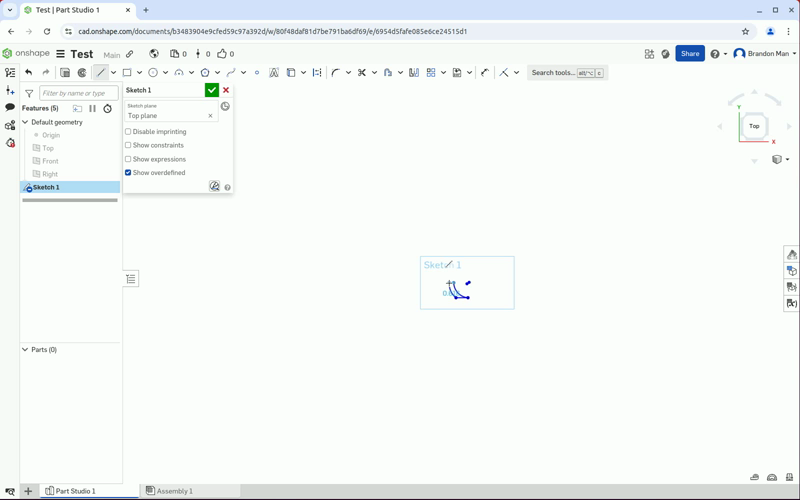
scroll(6)
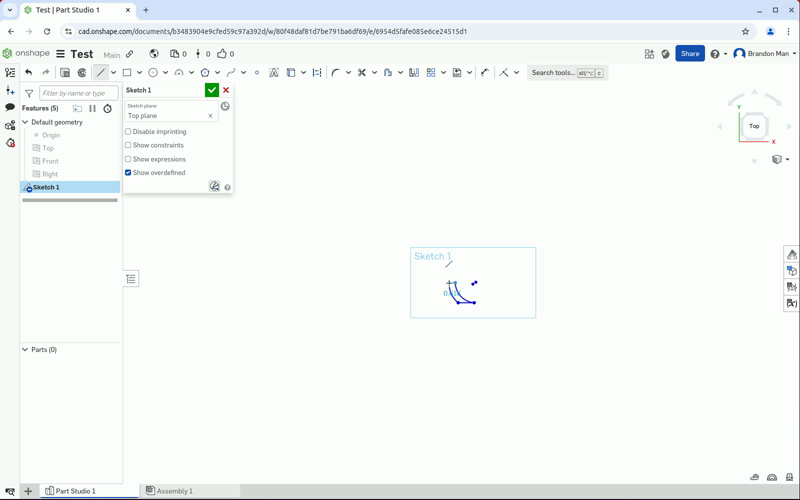
scroll(6)
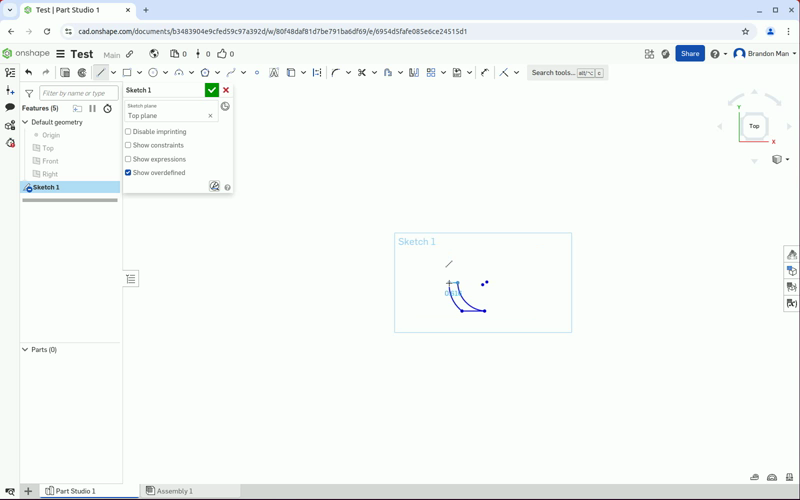
scroll(6)
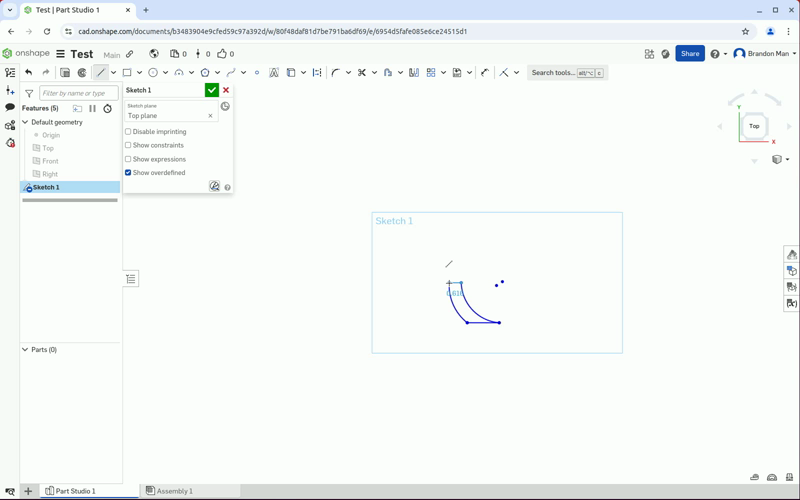
scroll(6)
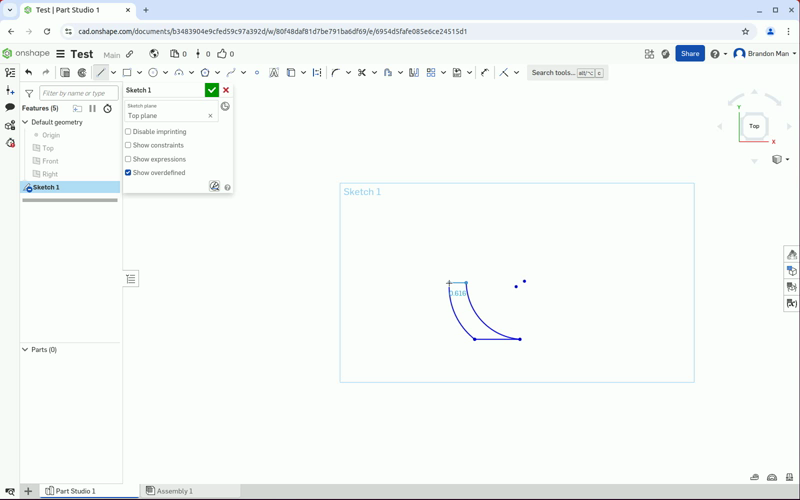
scroll(6)
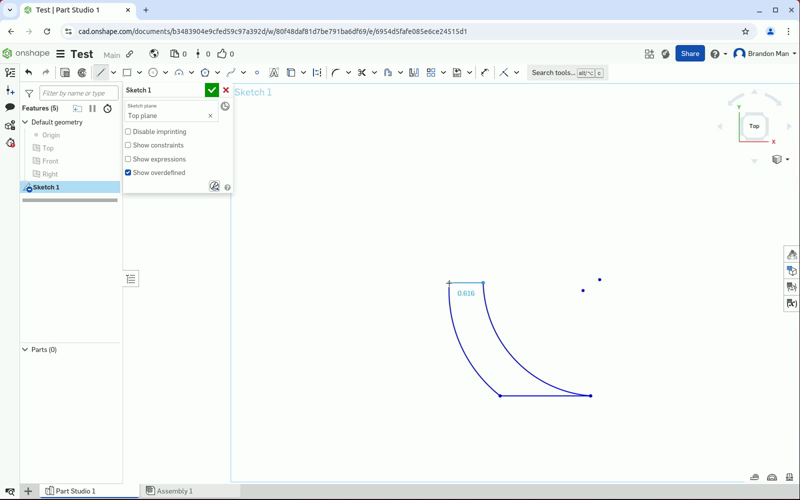
key_up(shift)
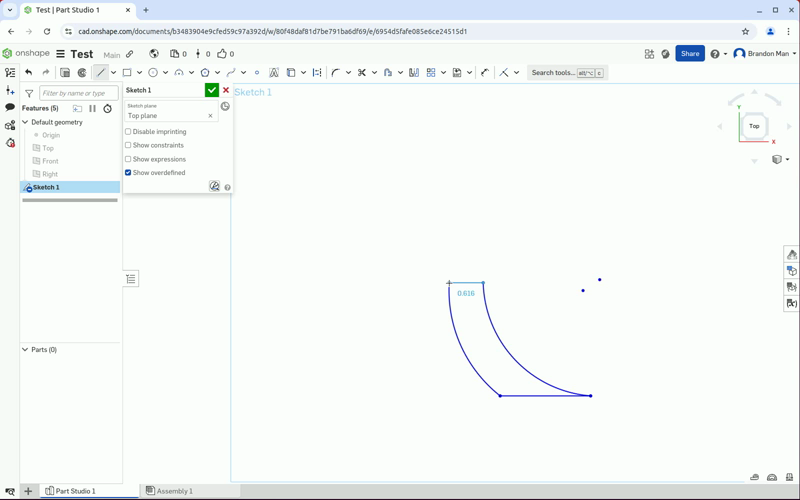
click(449, 282)
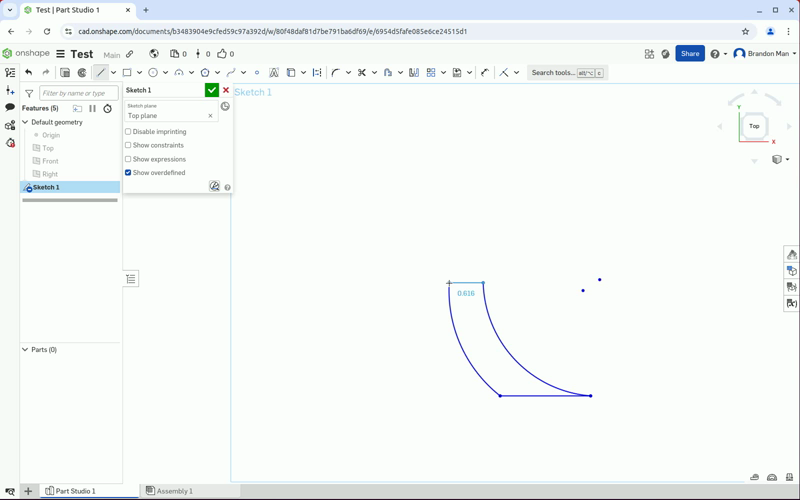
scroll(-6)
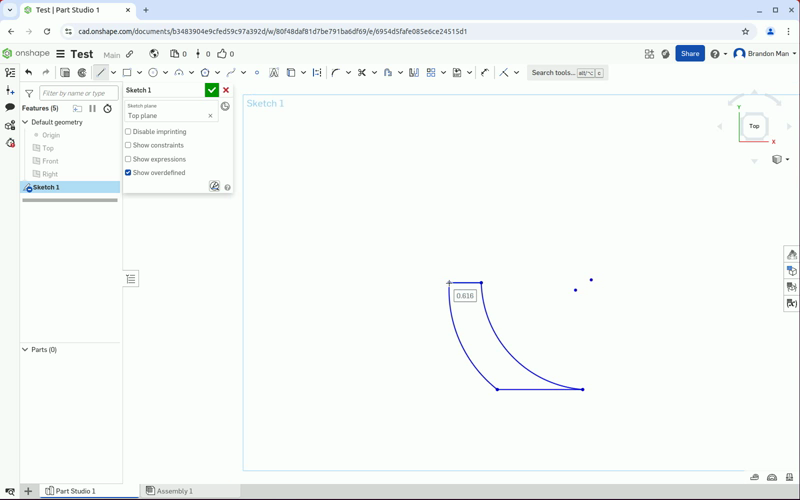
scroll(-6)
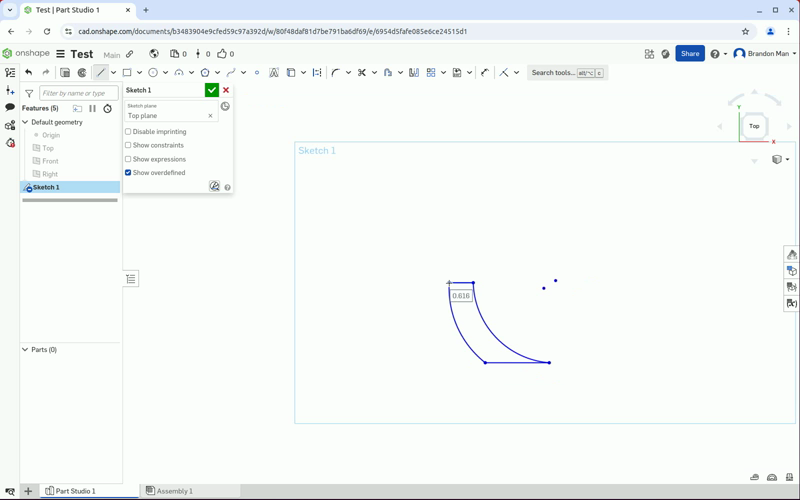
scroll(-6)
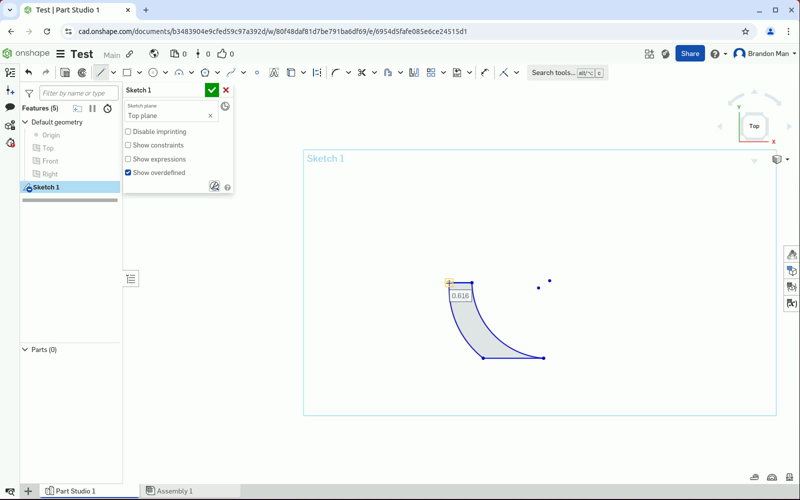
scroll(-6)
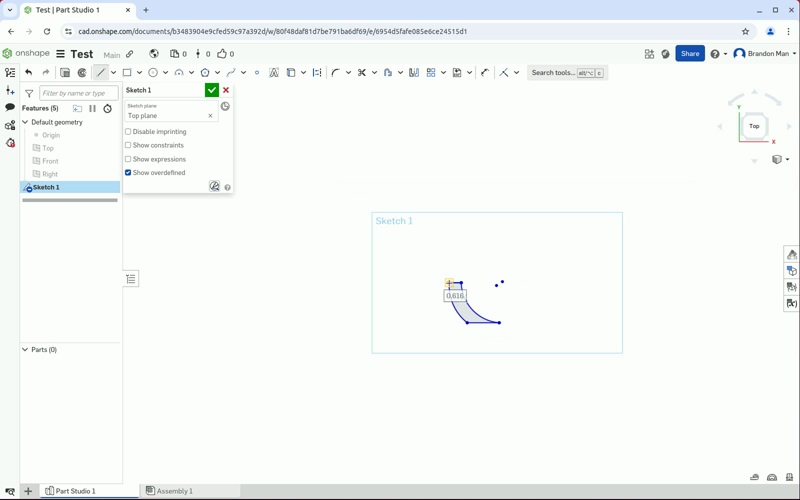
scroll(-6)
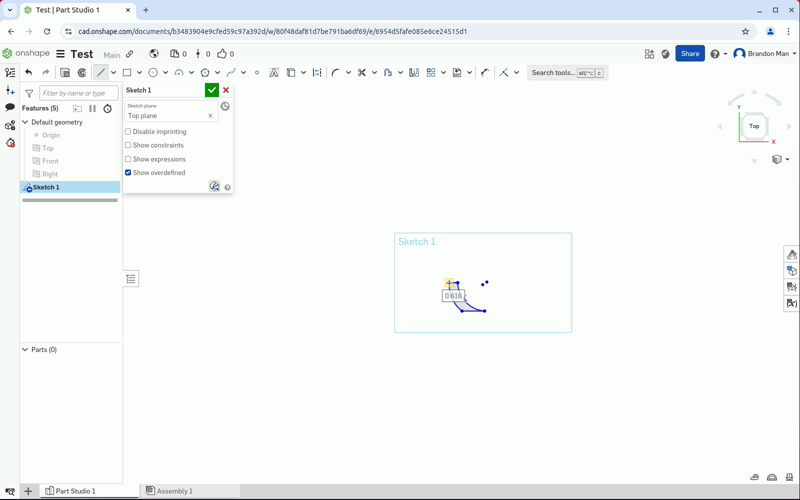
scroll(-6)
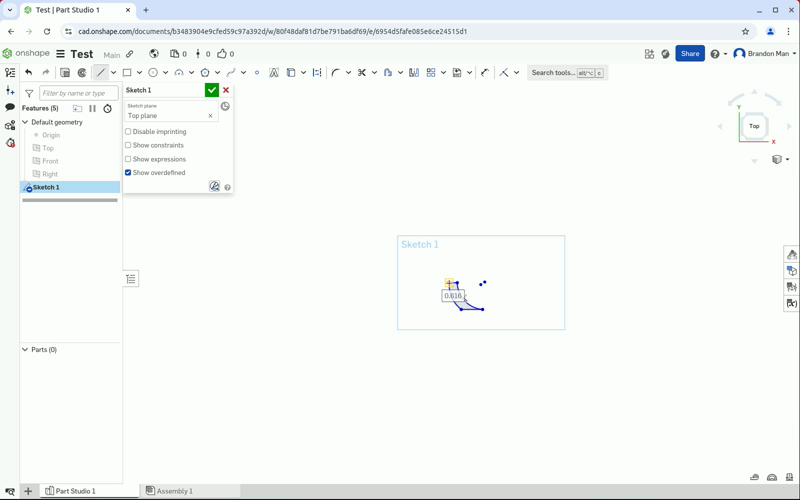
scroll(-6)
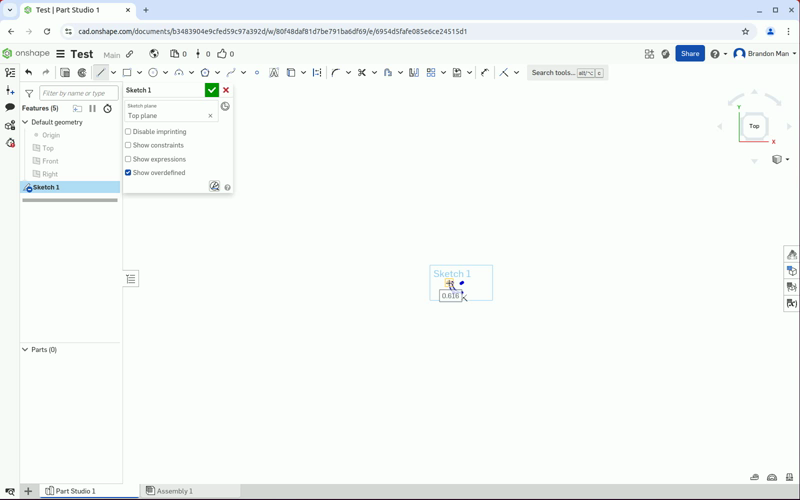
key(esc)
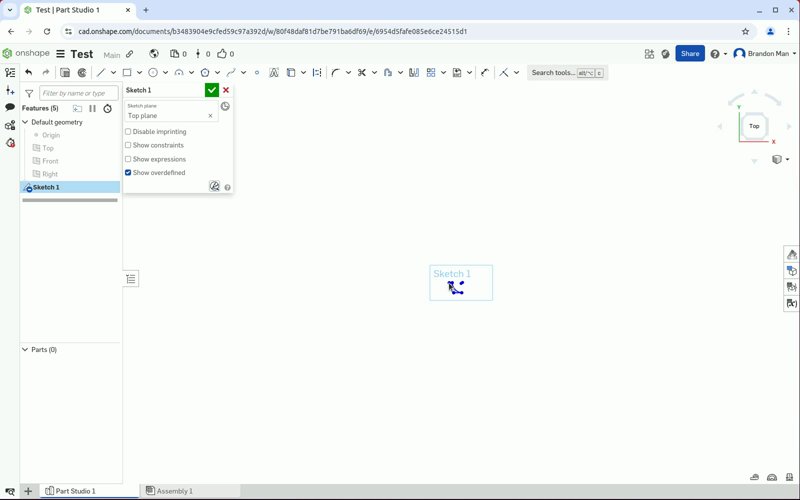
mouse_move(450, 288)
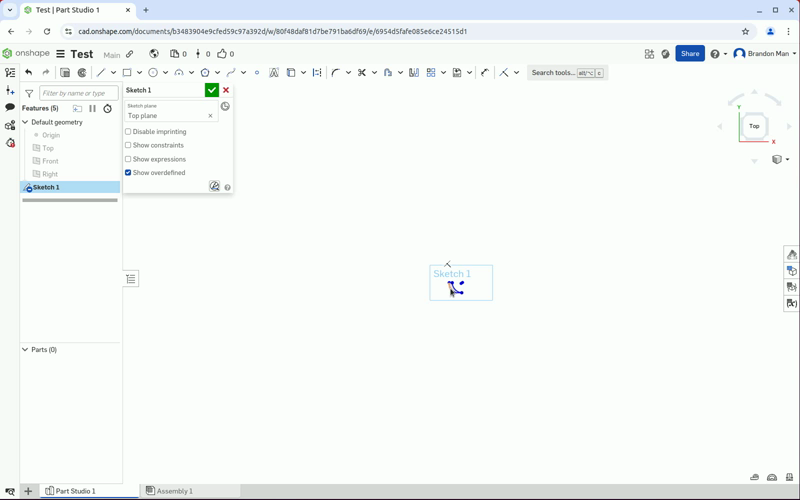
scroll(6)
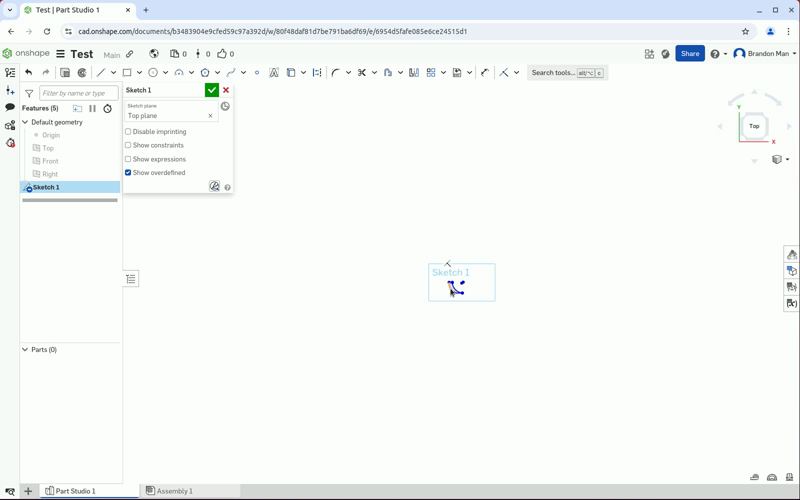
scroll(6)
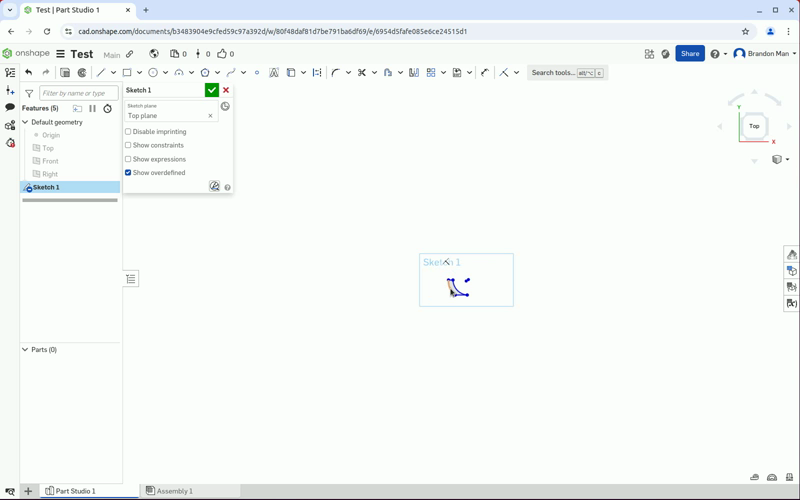
scroll(6)
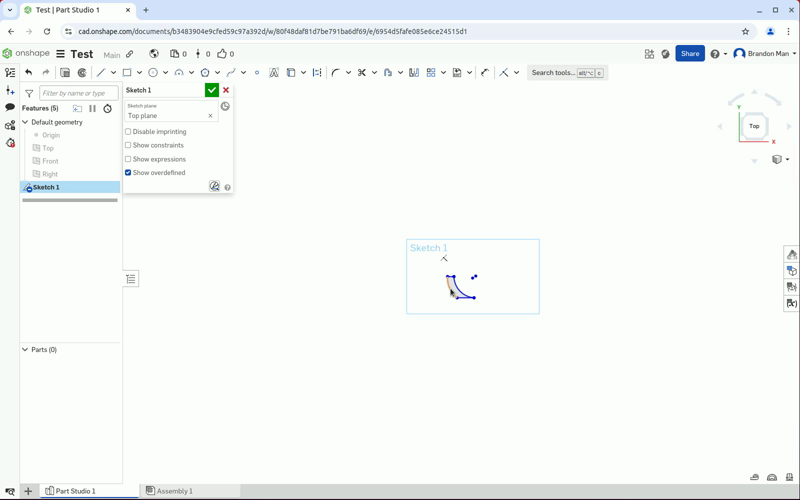
scroll(6)
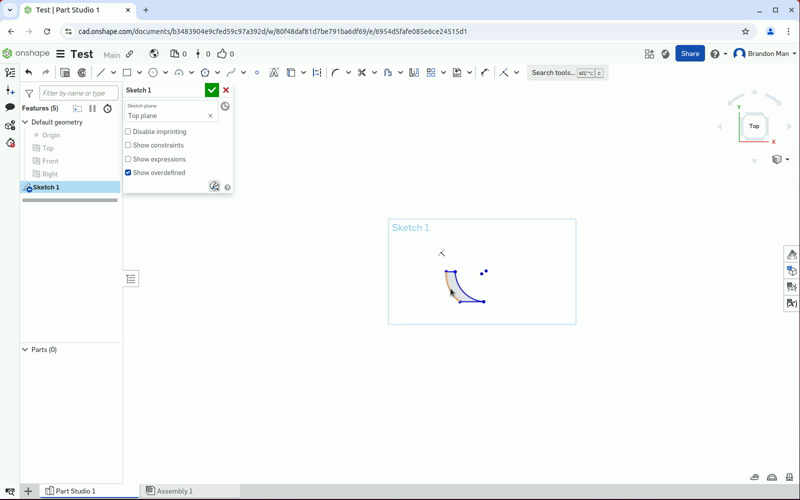
scroll(6)
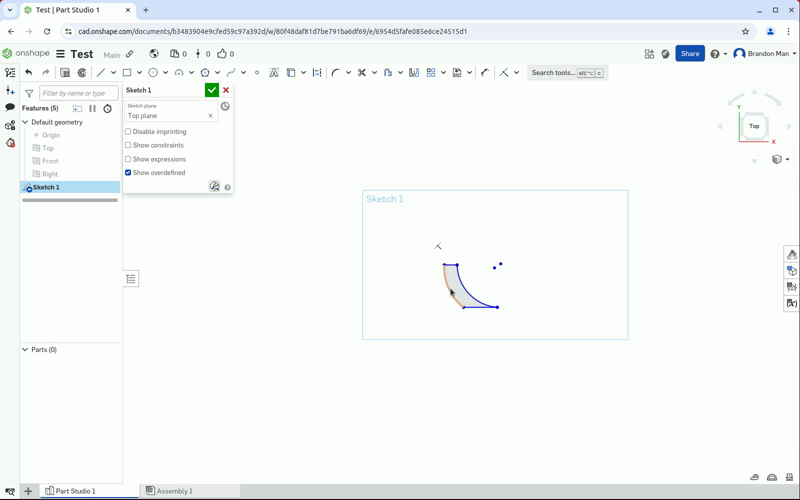
scroll(6)
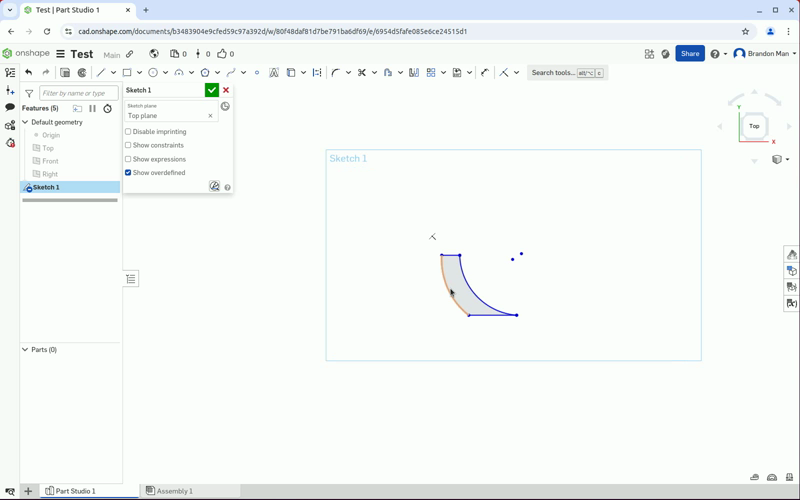
scroll(6)
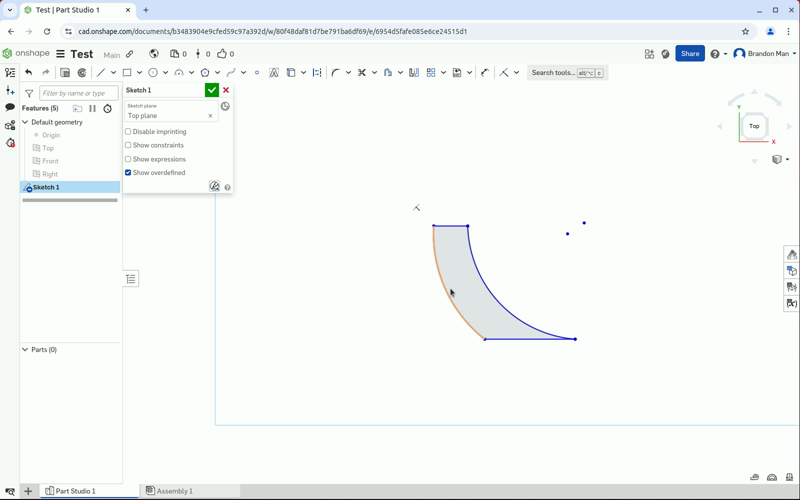
click(450, 288)
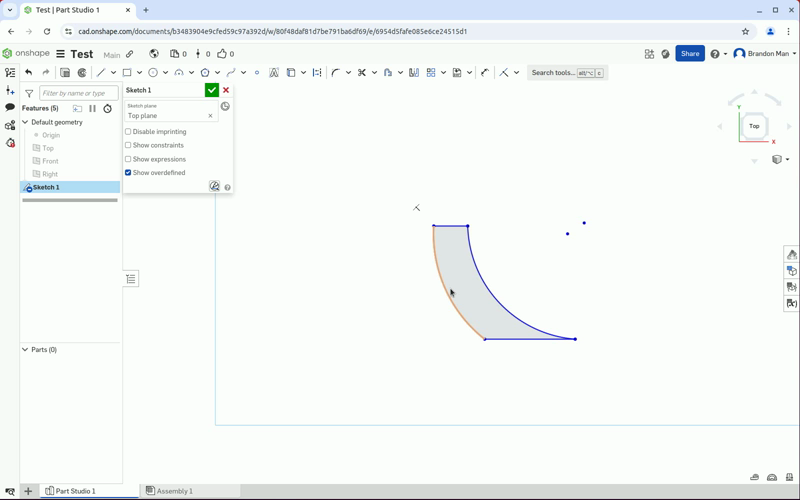
scroll(-6)
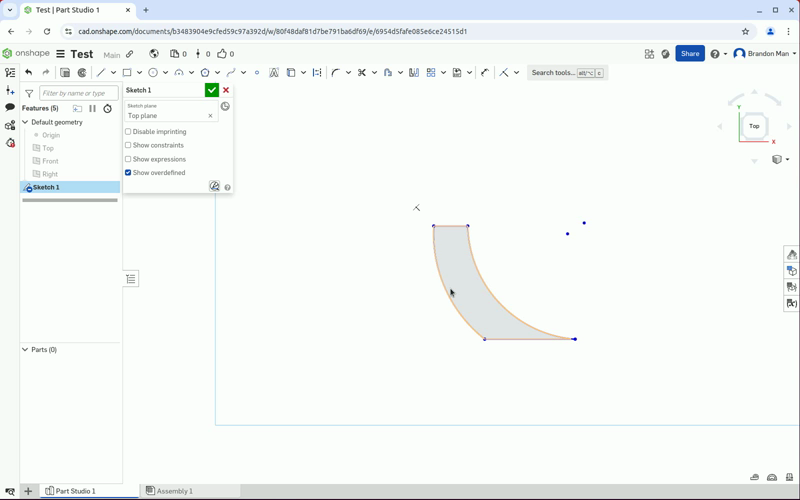
scroll(-6)
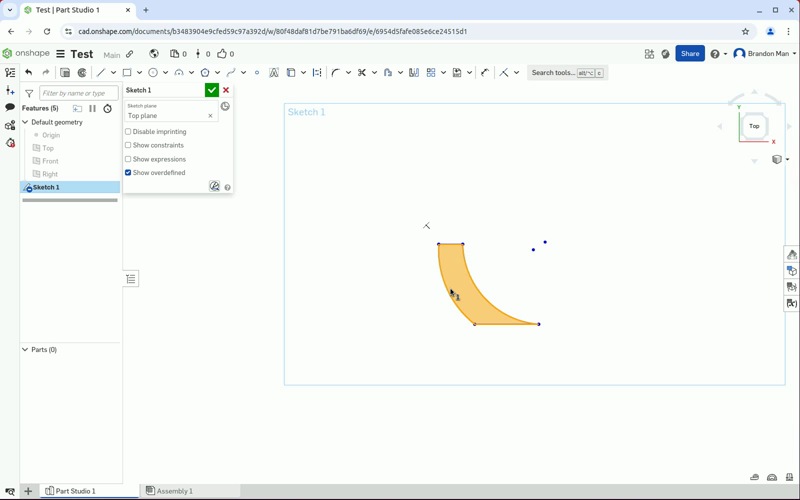
scroll(-6)
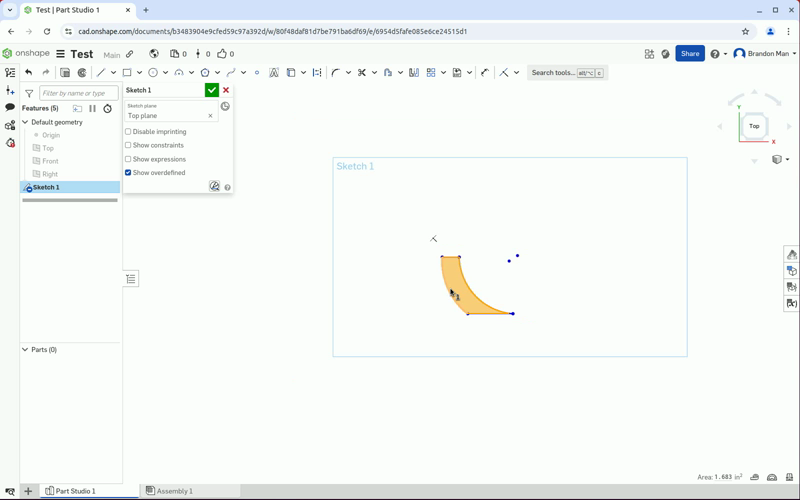
scroll(-6)
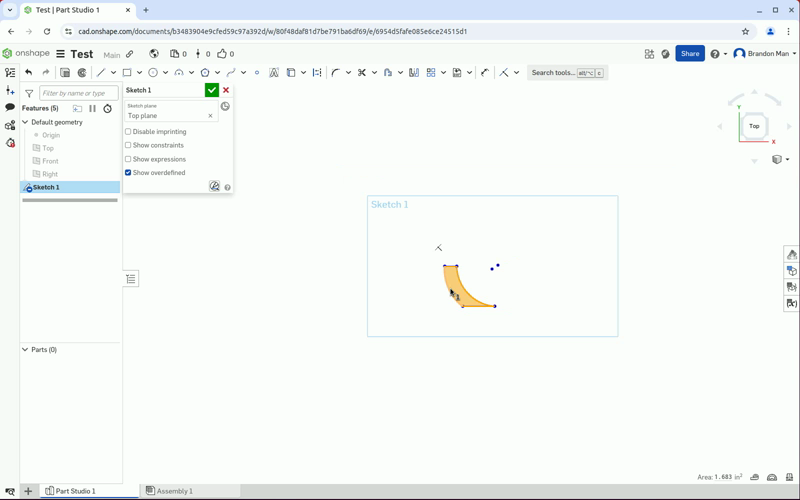
scroll(-6)
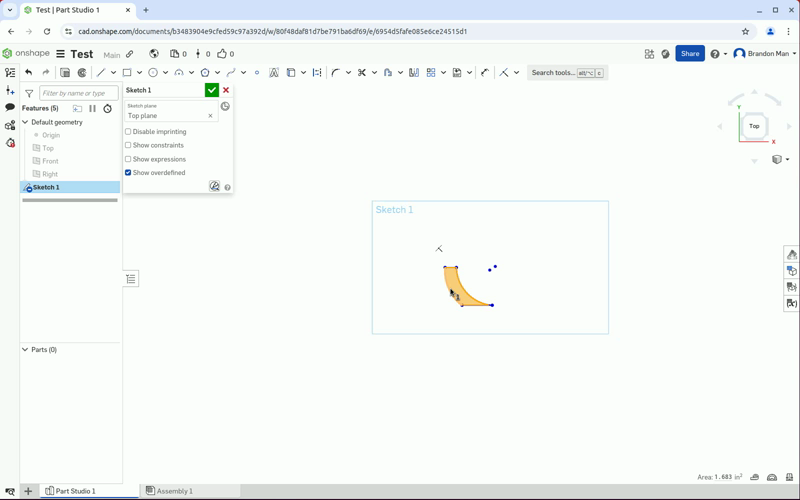
scroll(-6)
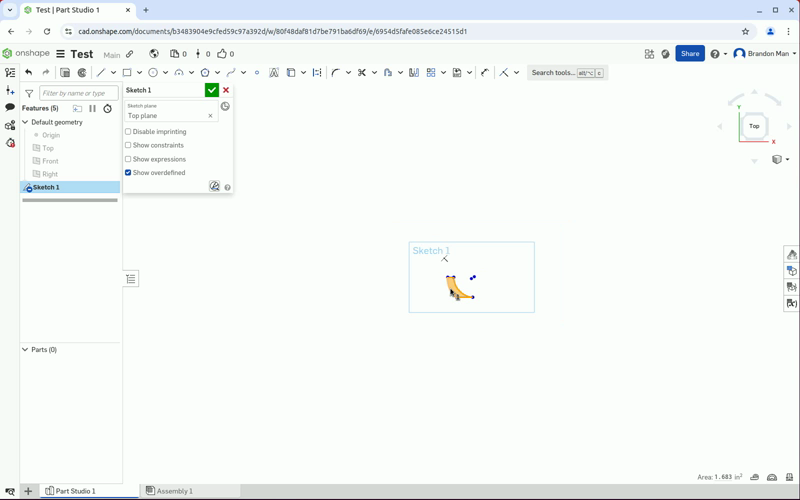
scroll(-6)
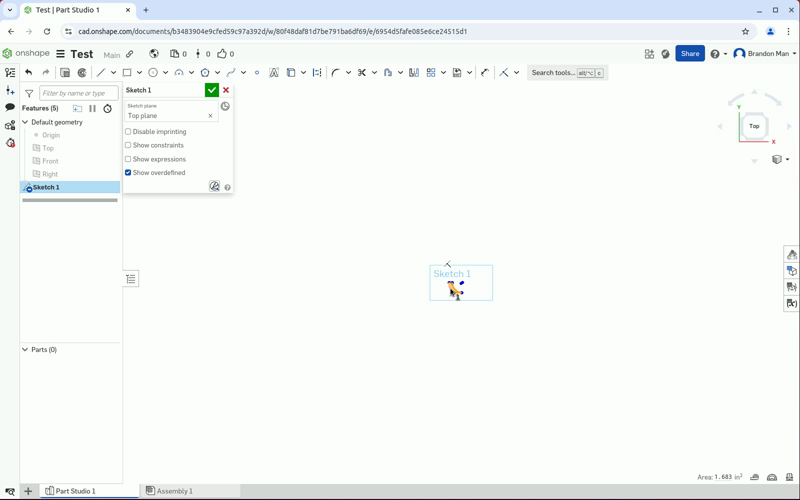
mouse_move(73, 352)
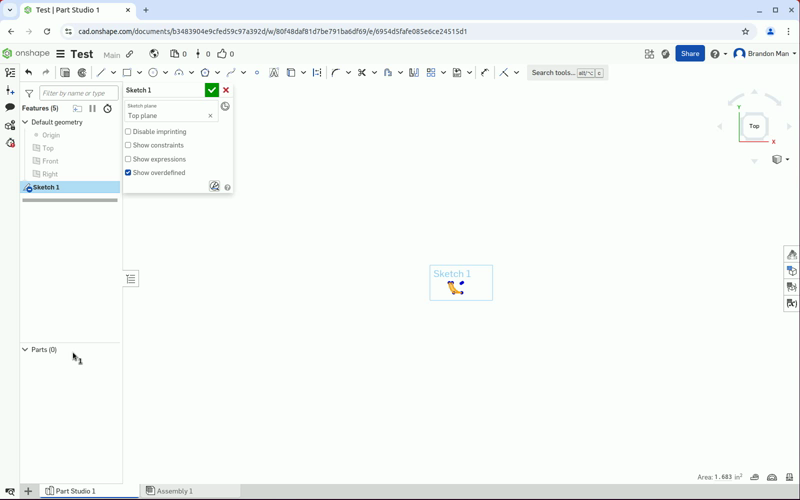
key(shift+y)
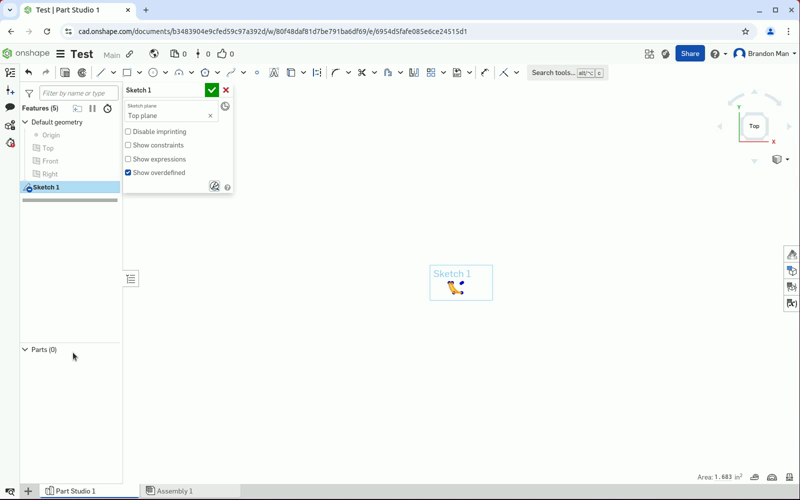
key(shift+e)
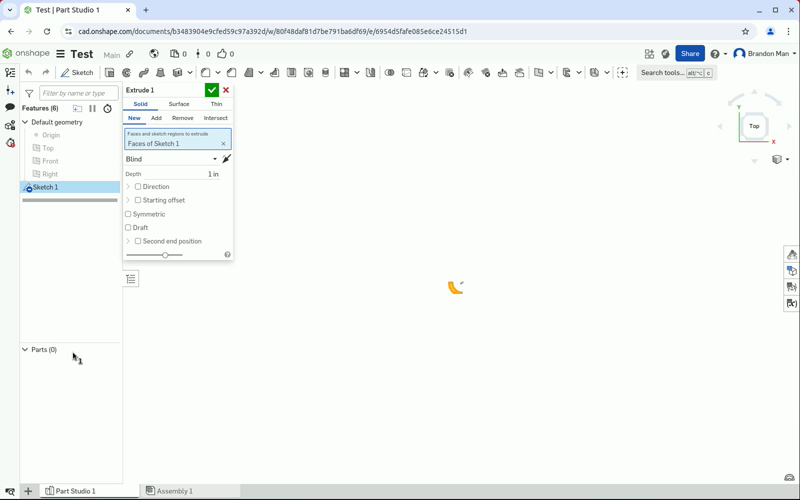
mouse_move(143, 106)
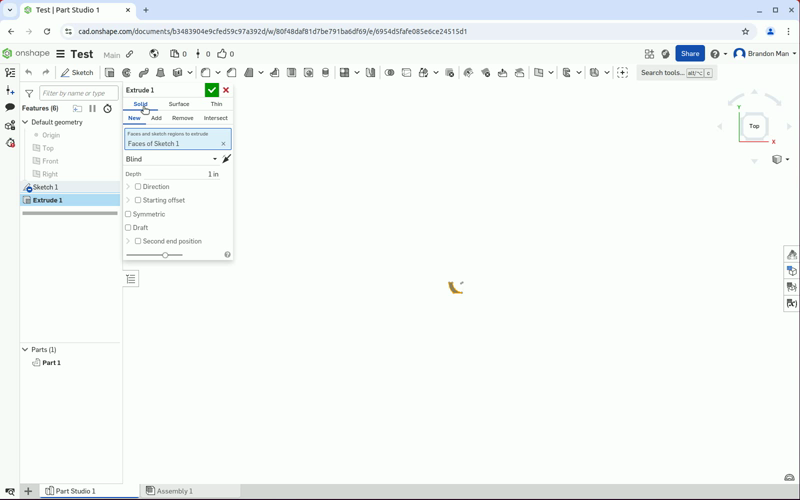
click(143, 106)
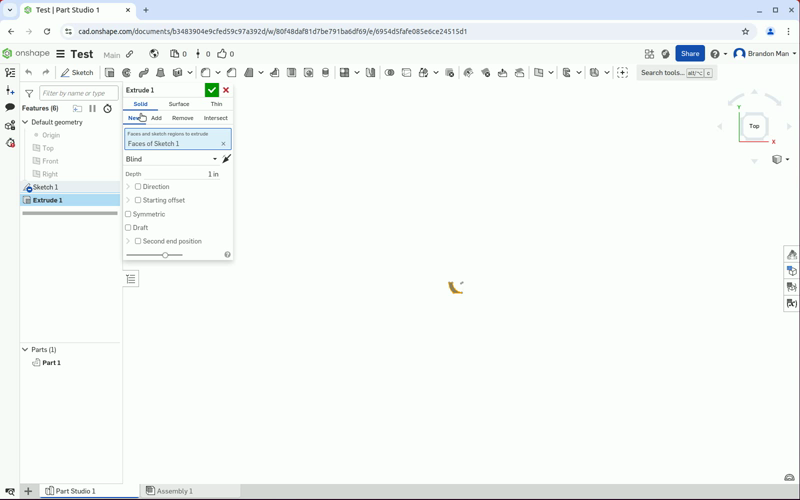
mouse_move(137, 120)
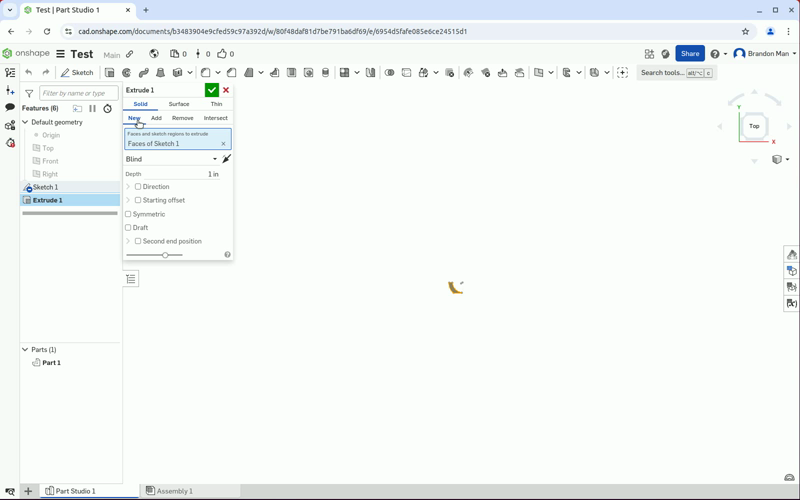
click(137, 120)
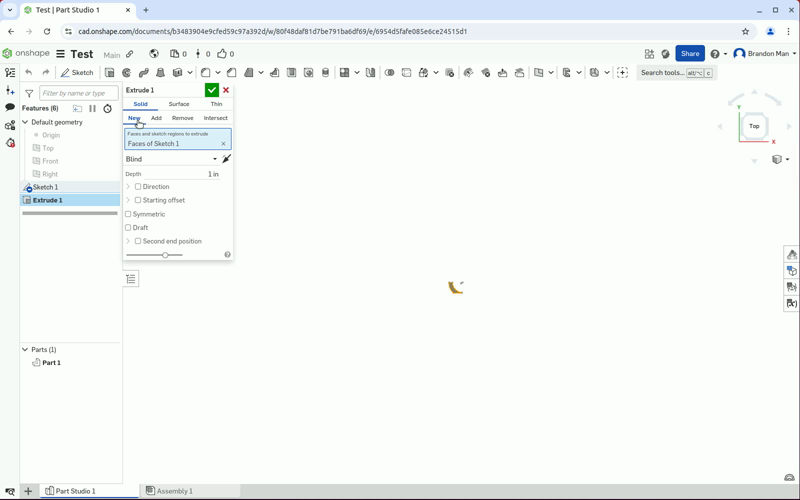
key(tab, 4)
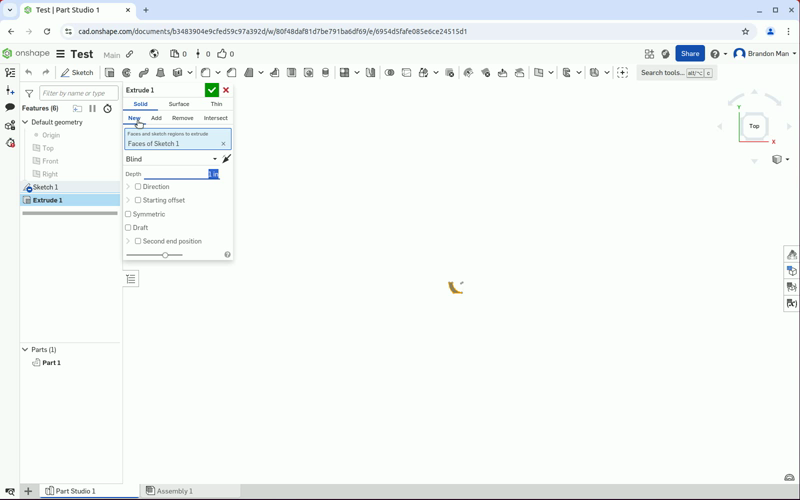
text(20.46)
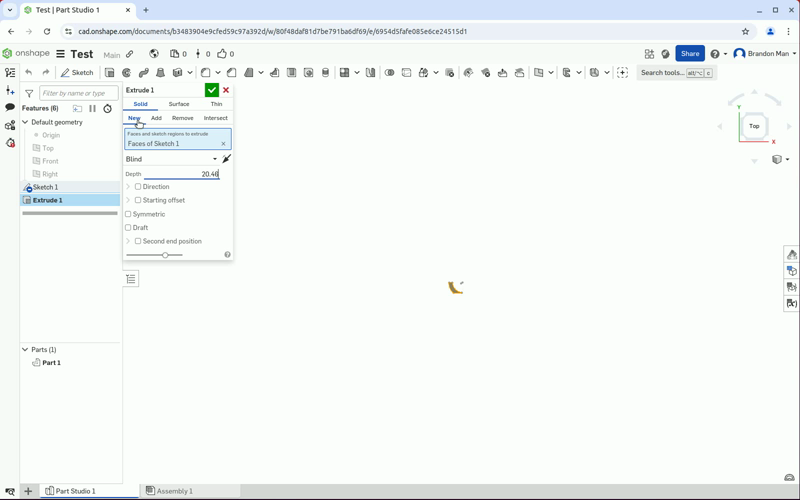
key(enter)
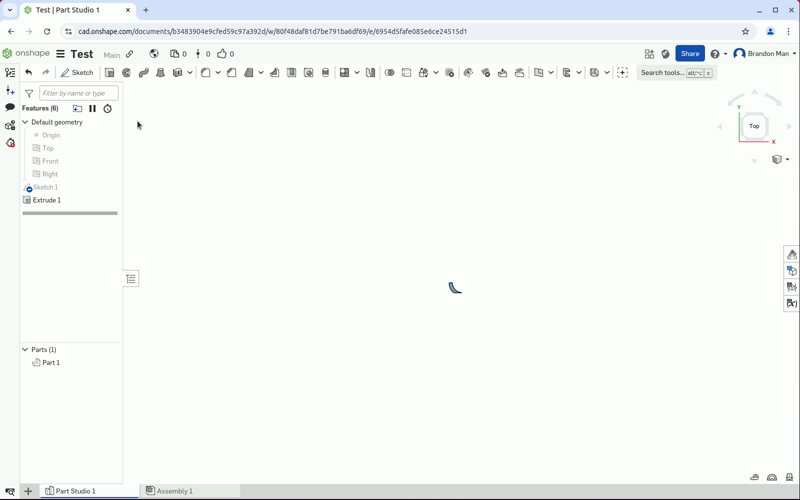
key(shift+h)
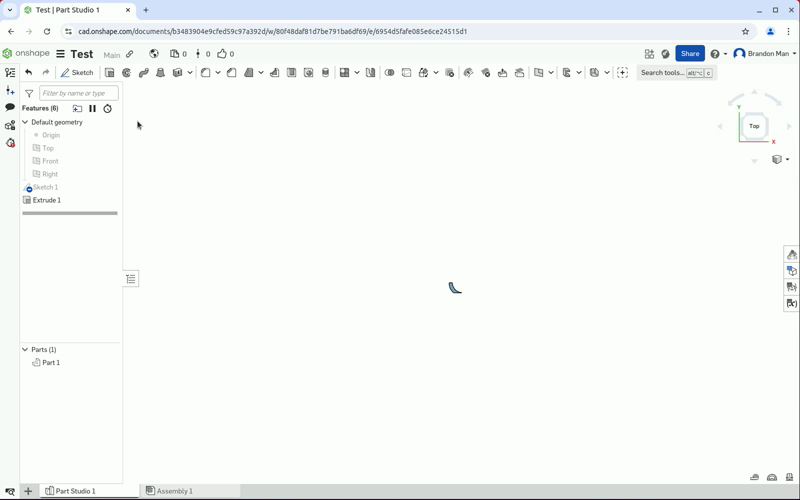
key(shift+h)
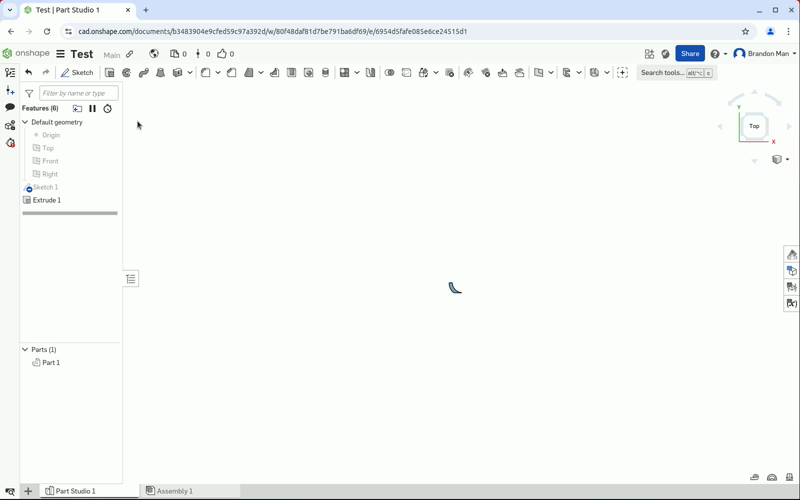
mouse_move(73, 189)
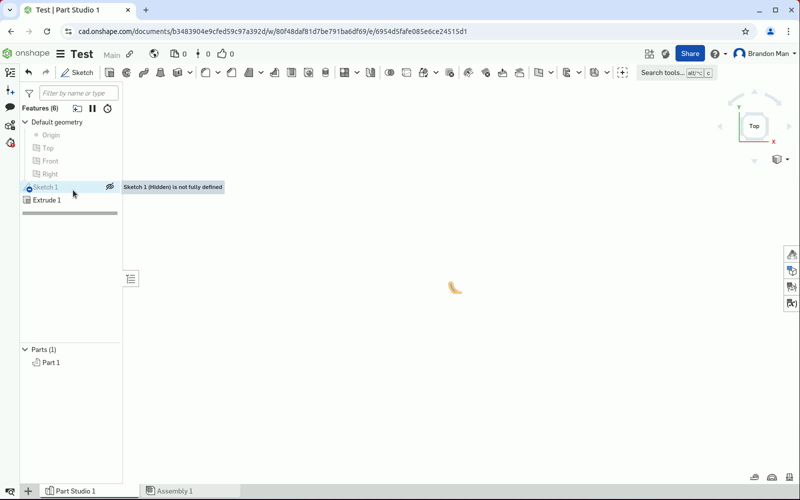
click(73, 189)
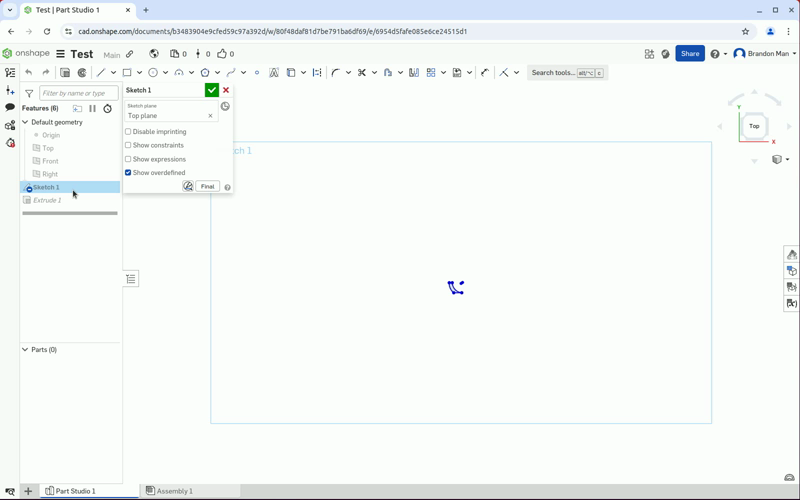
mouse_move(229, 92)
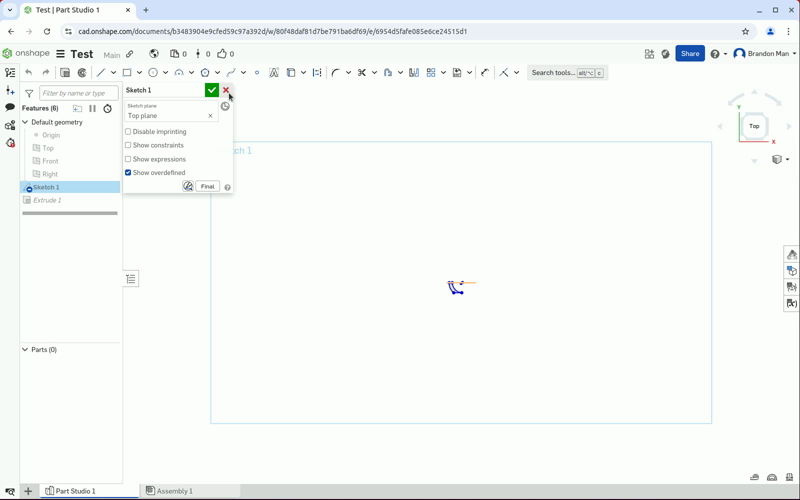
click(229, 92)
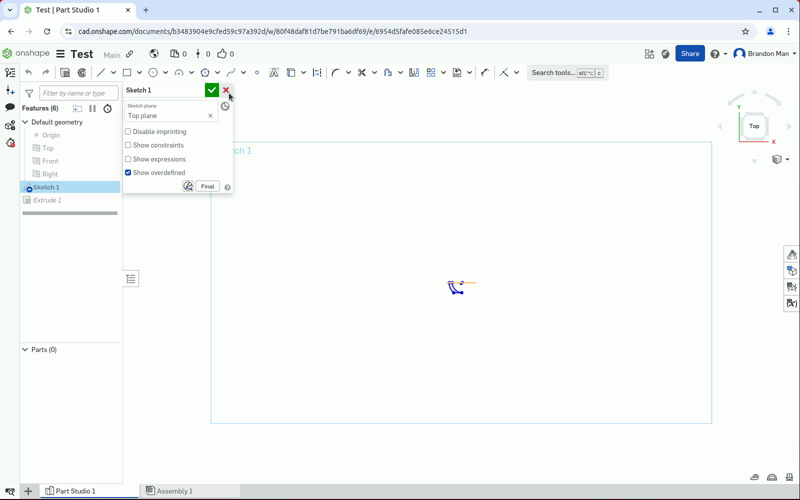
key(shift+s)
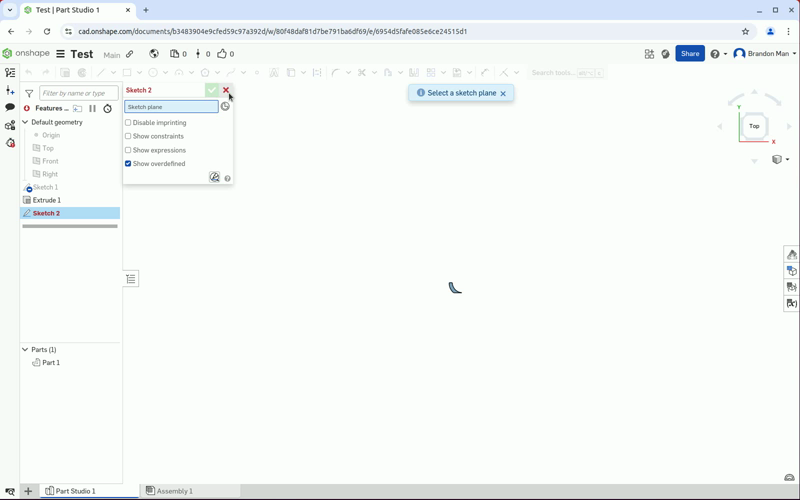
mouse_move(73, 150)
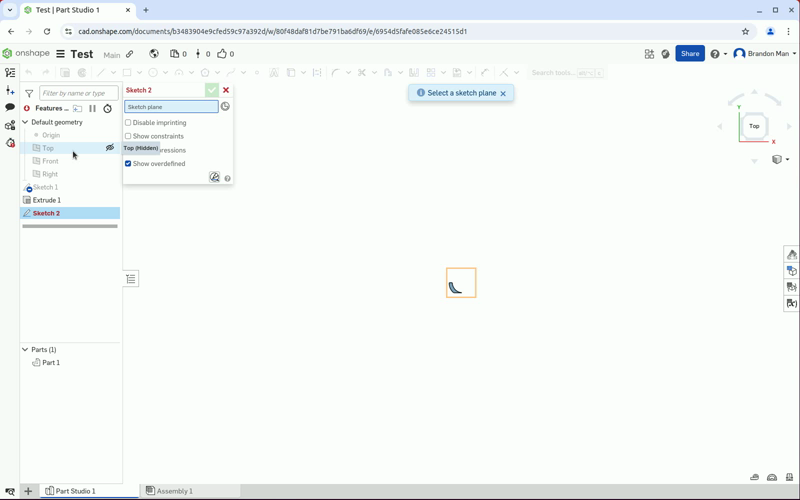
click(73, 150)
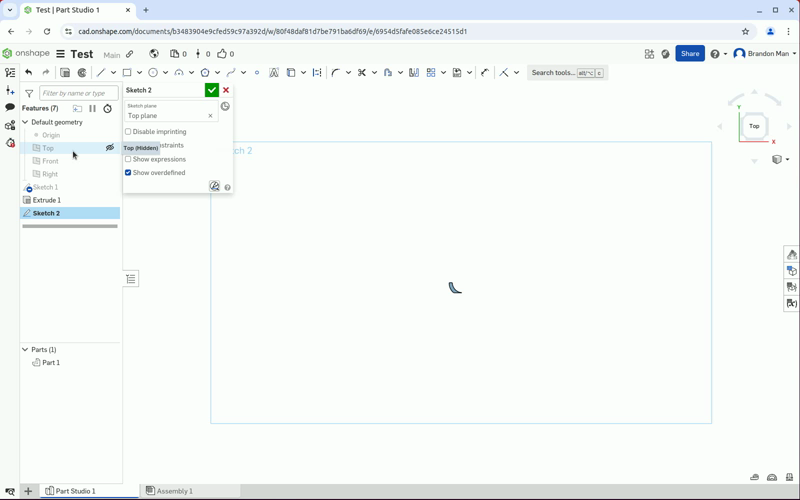
mouse_move(73, 352)
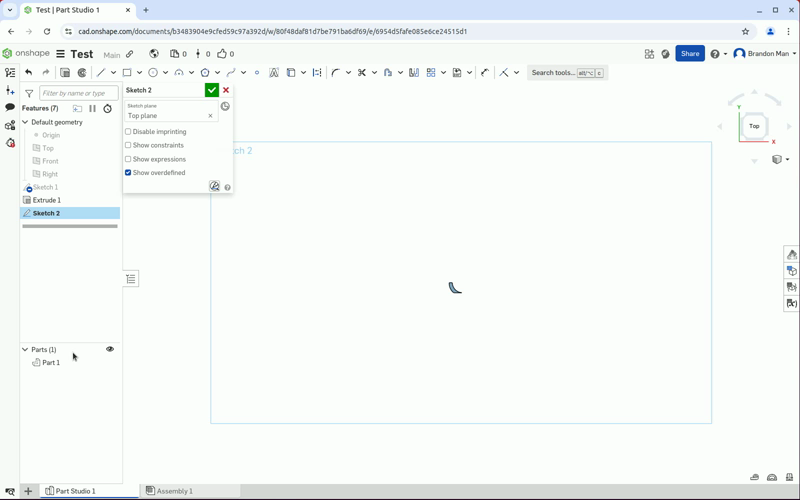
key(y)
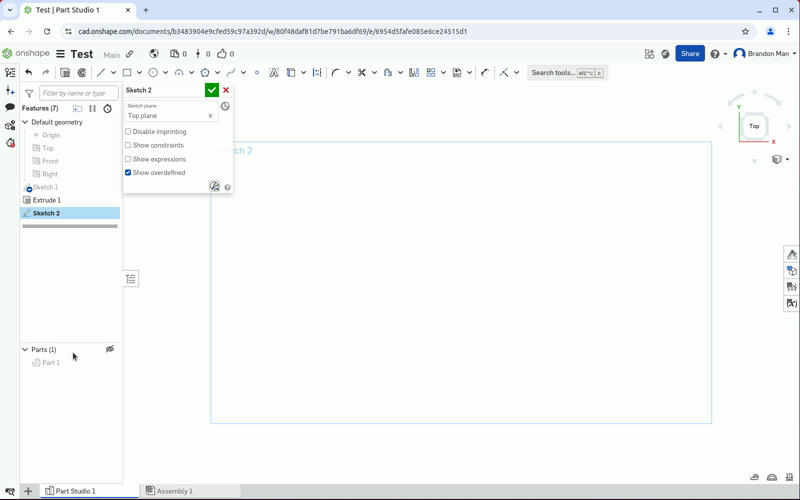
key(l)
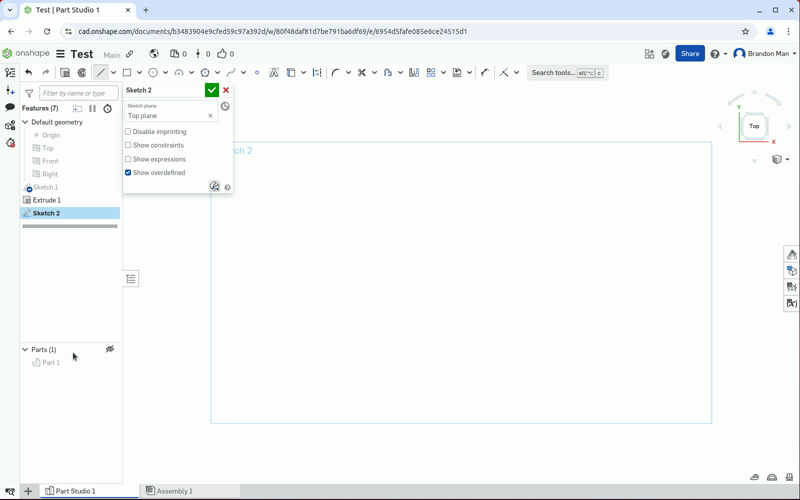
key_down(shift)
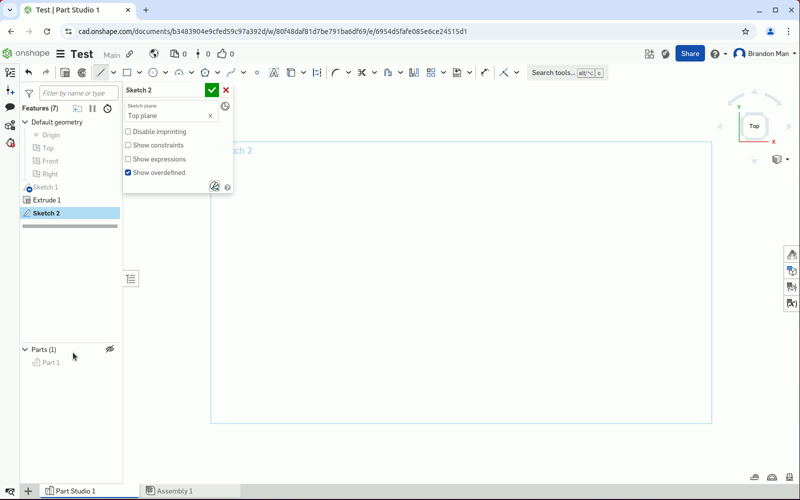
mouse_move(453, 291)
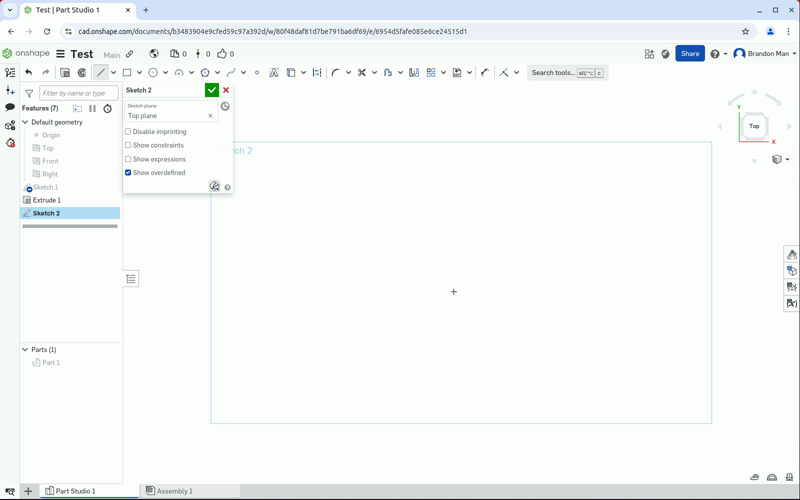
click(453, 291)
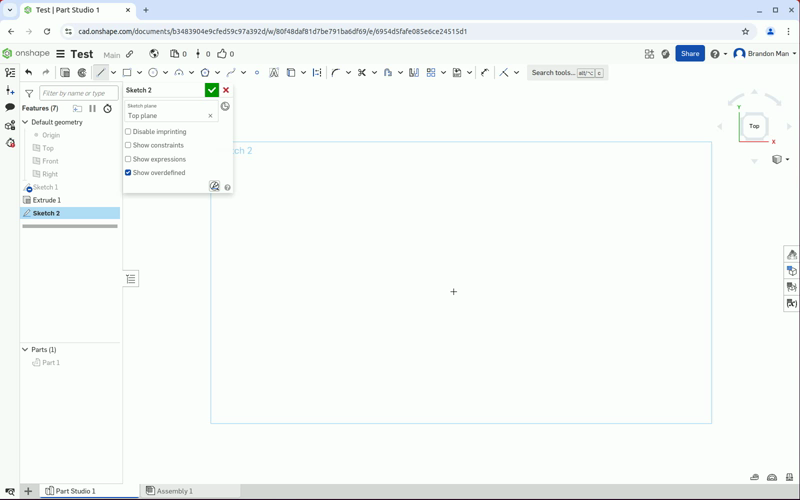
key_up(shift)
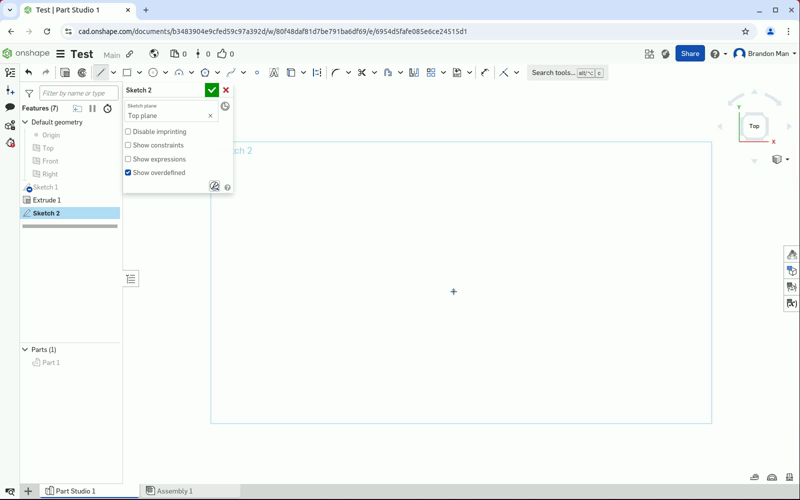
key_down(shift)
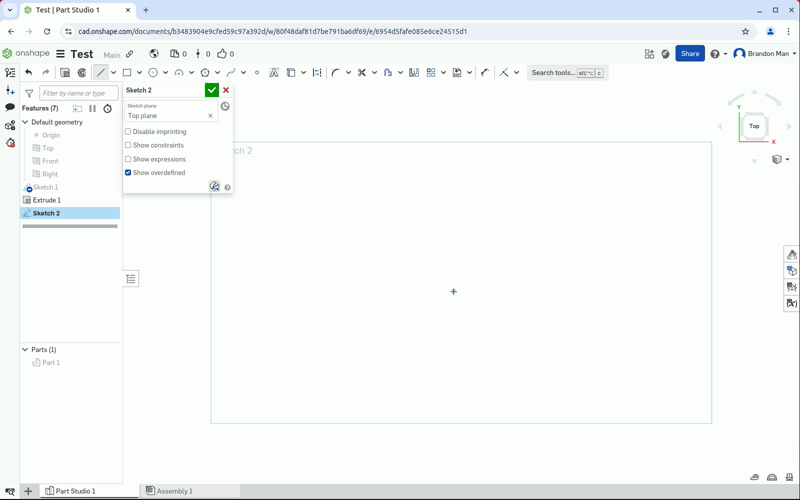
mouse_move(483, 291)
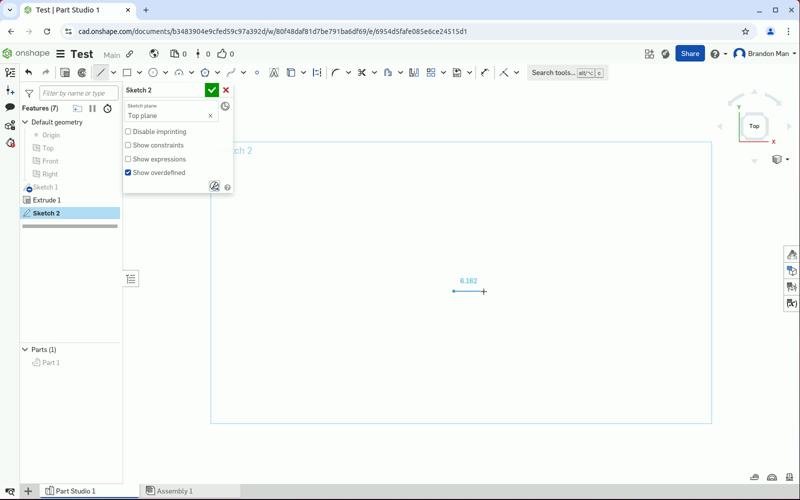
mouse_move(461, 291)
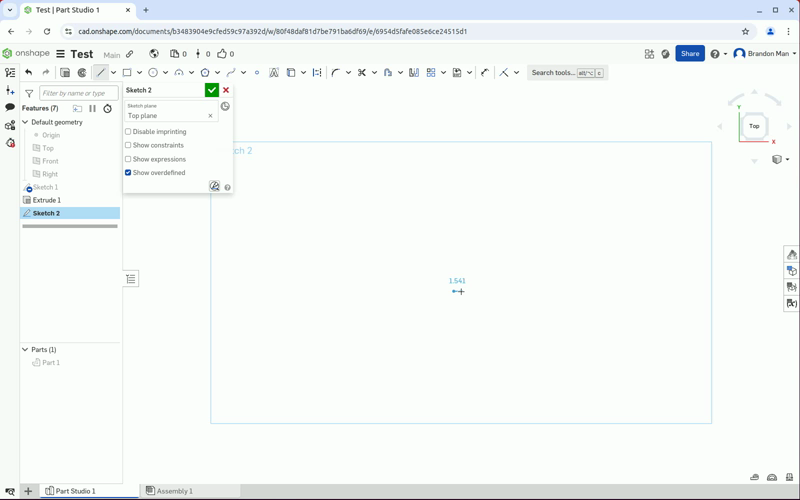
click(461, 291)
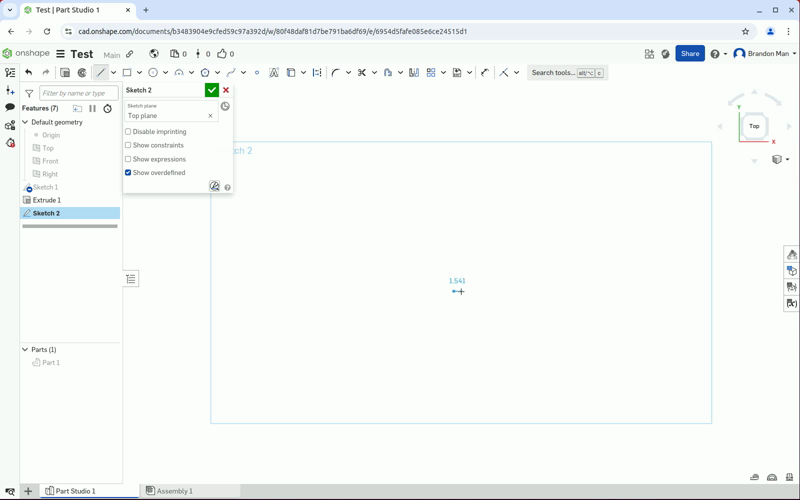
key_up(shift)
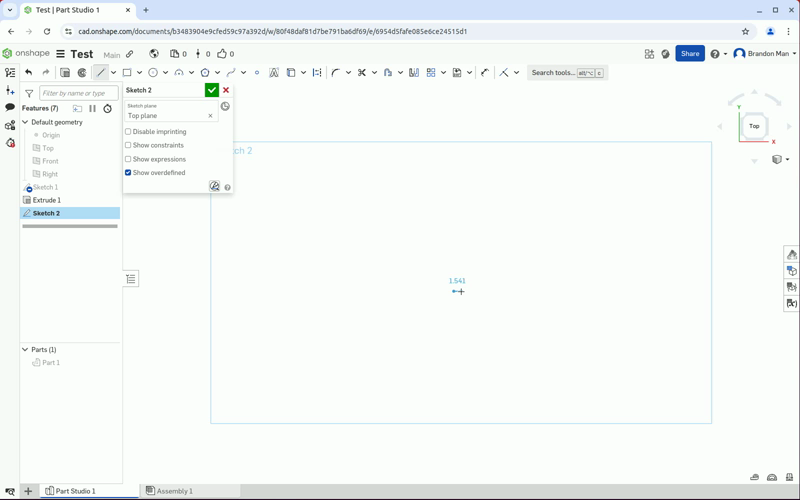
key(esc)
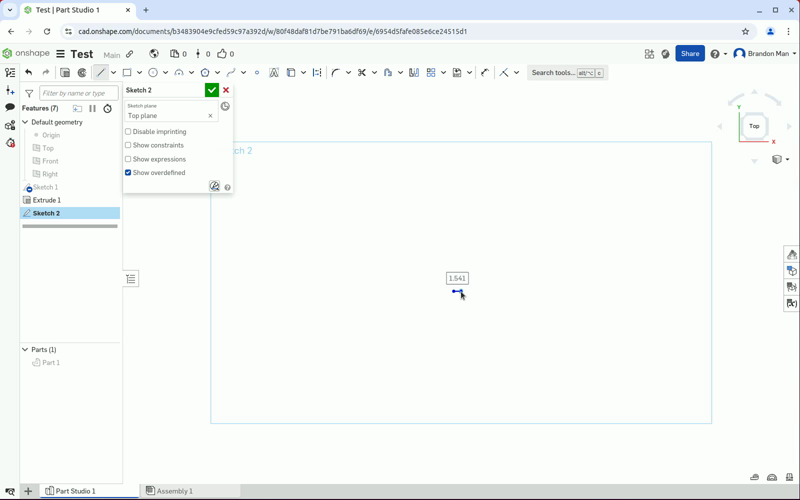
key(a)
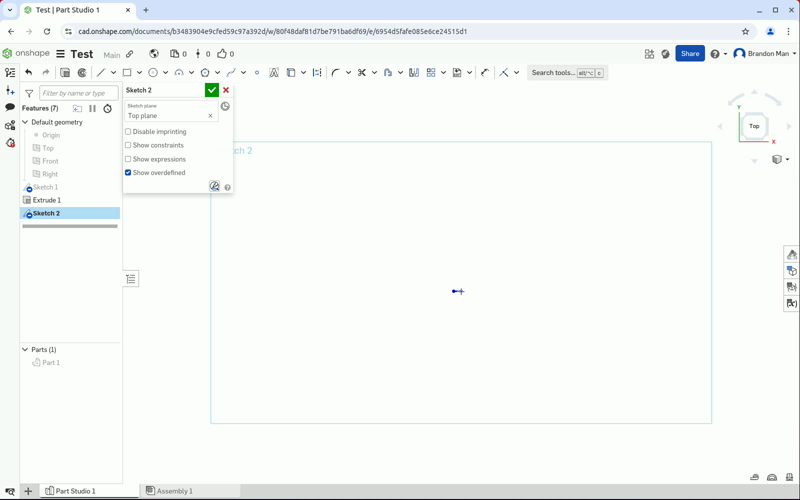
mouse_move(461, 291)
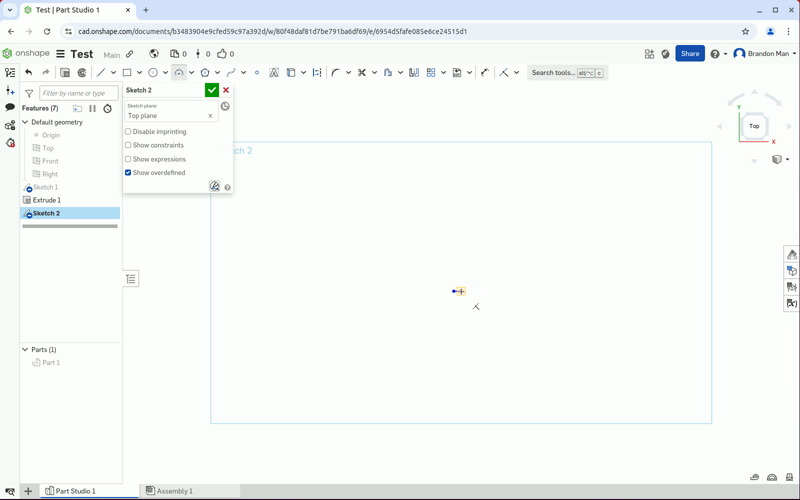
click(461, 291)
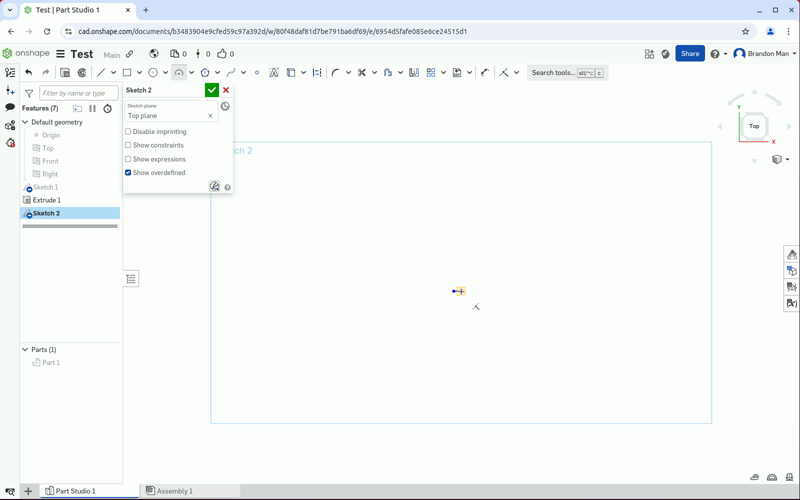
key_down(shift)
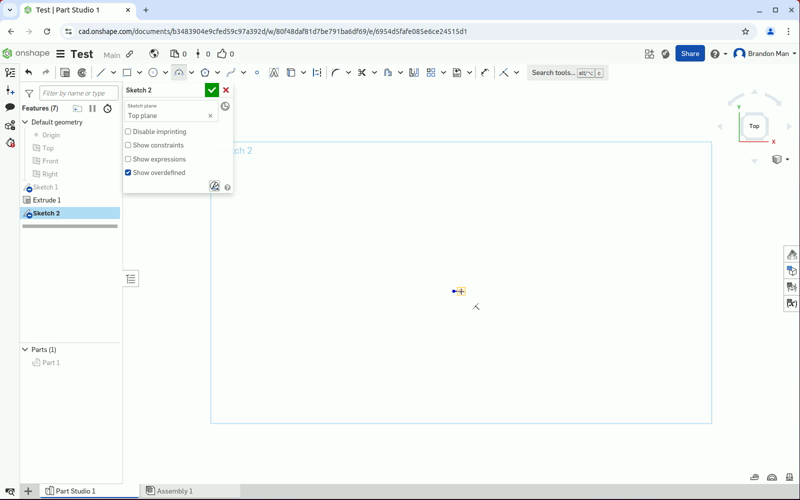
mouse_move(461, 273)
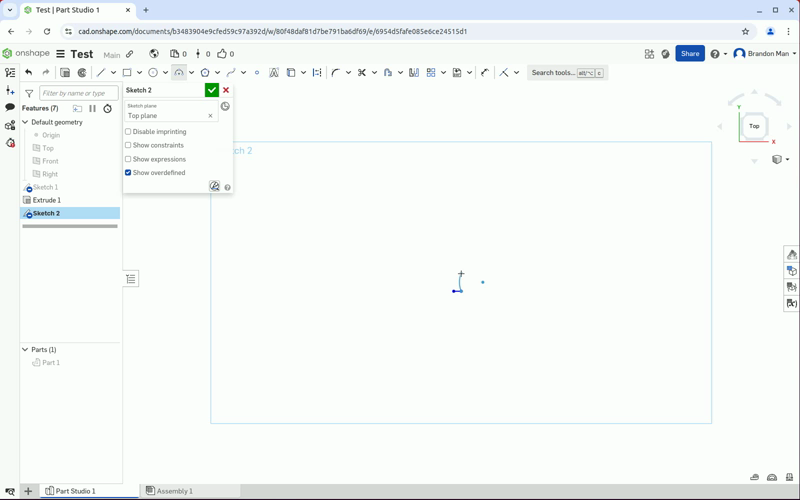
click(461, 273)
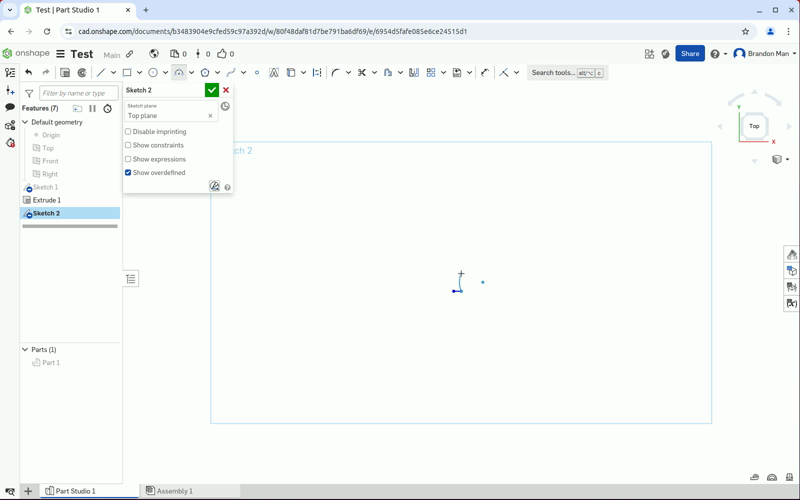
mouse_move(470, 282)
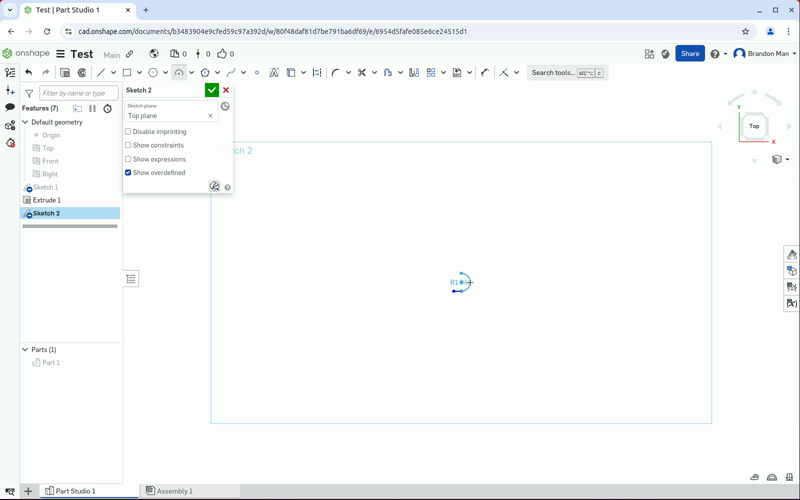
click(470, 282)
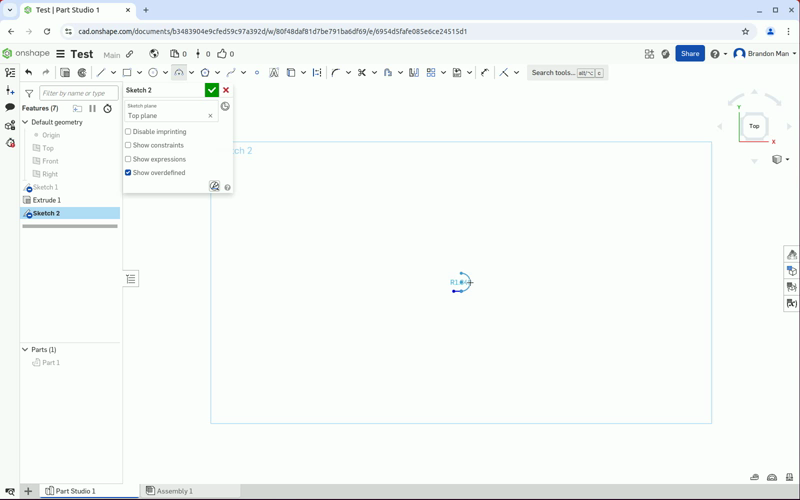
key_up(shift)
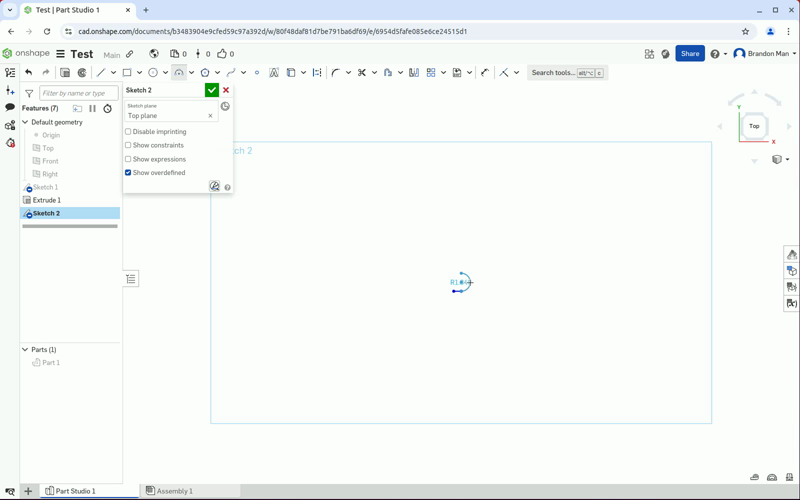
key(esc)
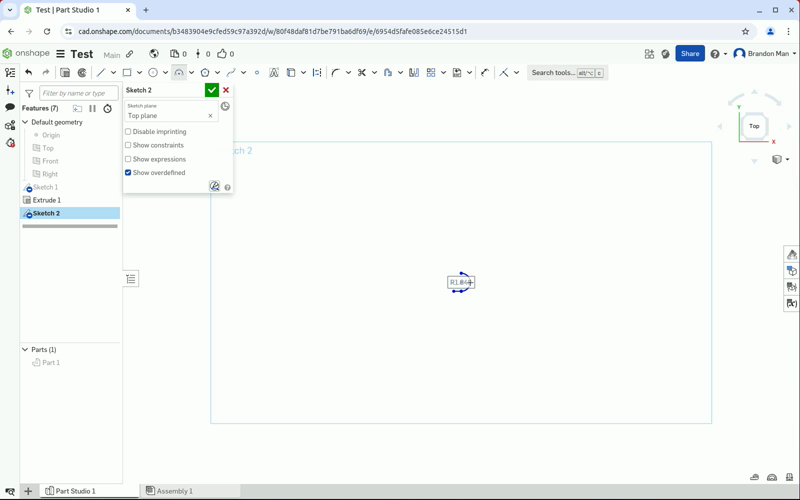
key(l)
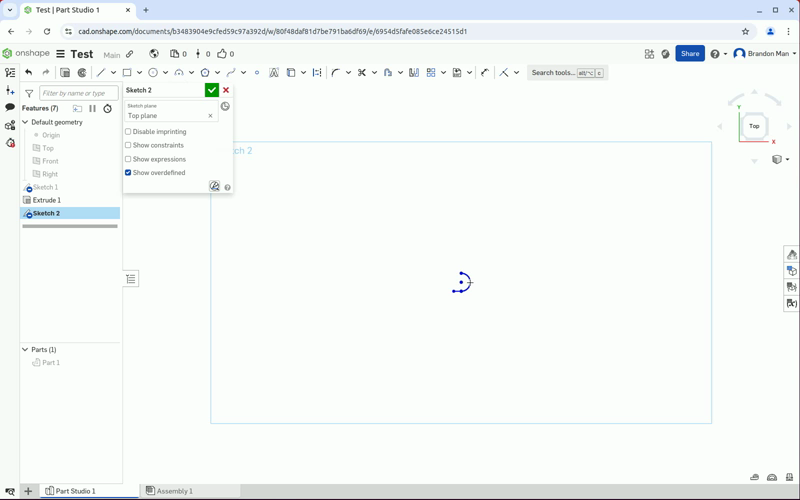
mouse_move(461, 273)
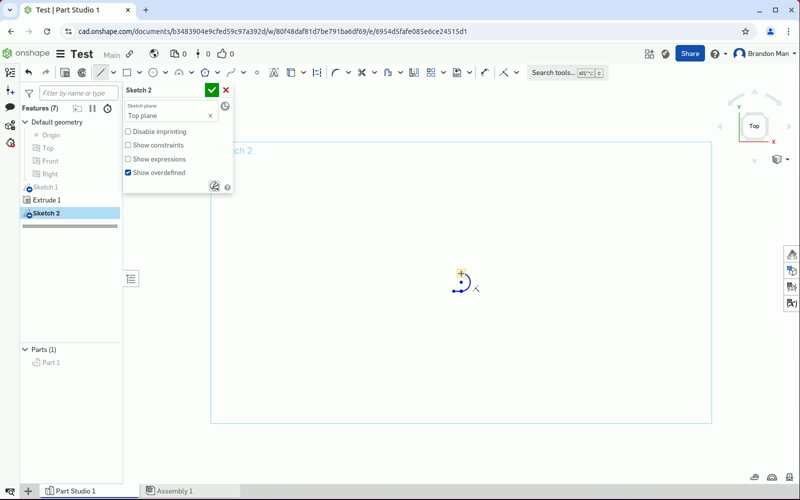
click(461, 273)
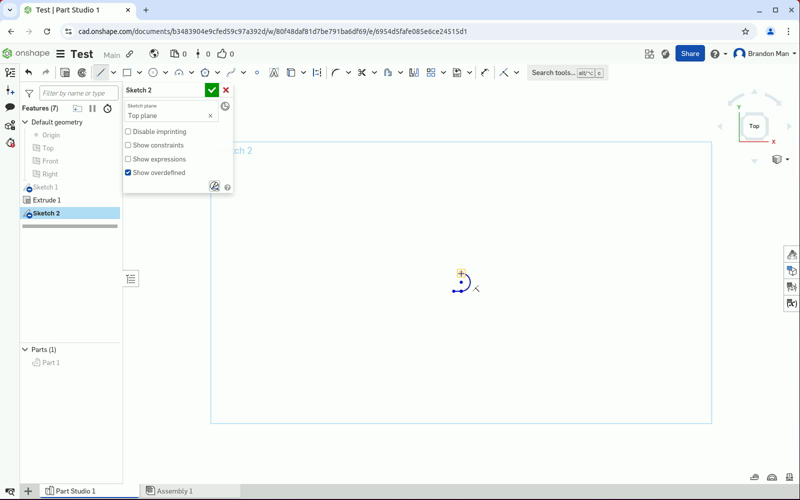
key_down(shift)
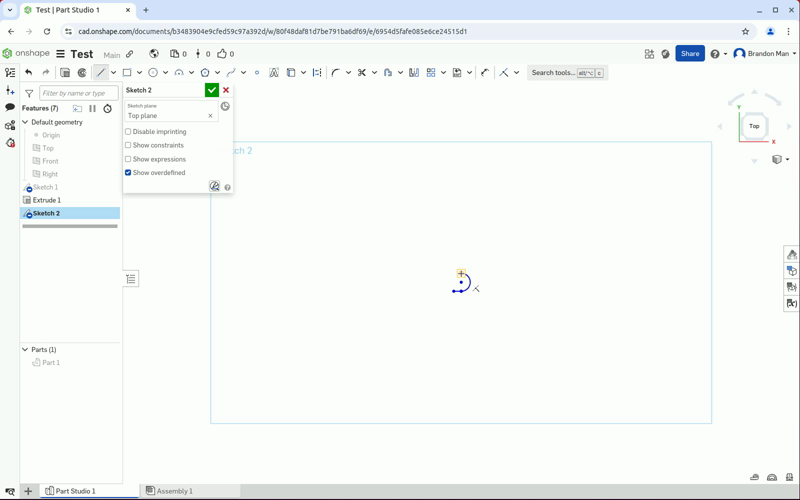
mouse_move(491, 273)
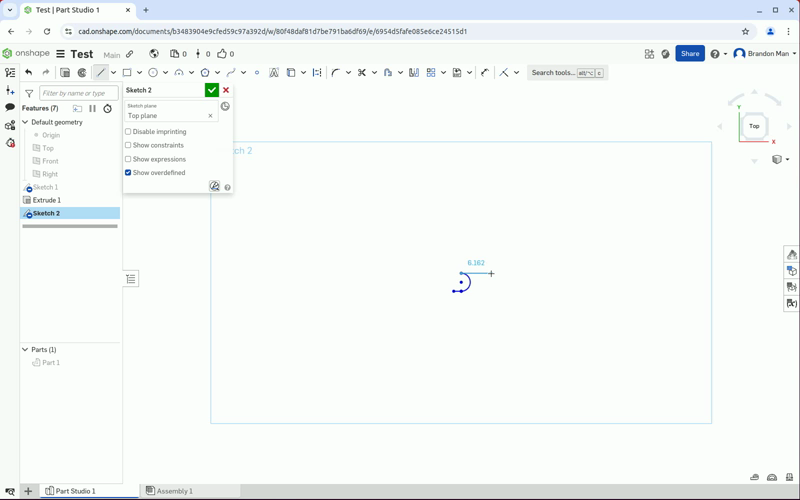
mouse_move(461, 270)
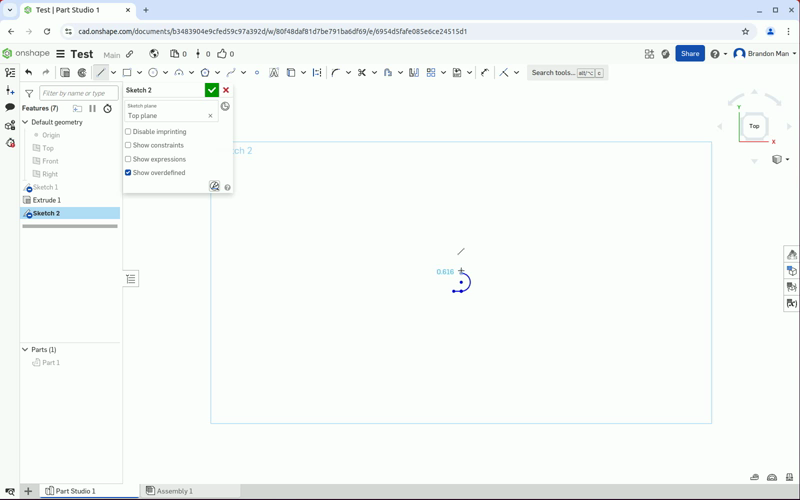
scroll(6)
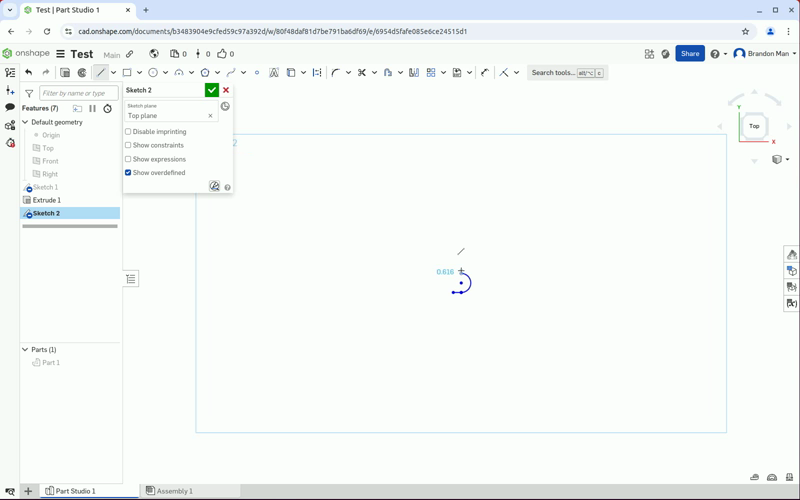
scroll(6)
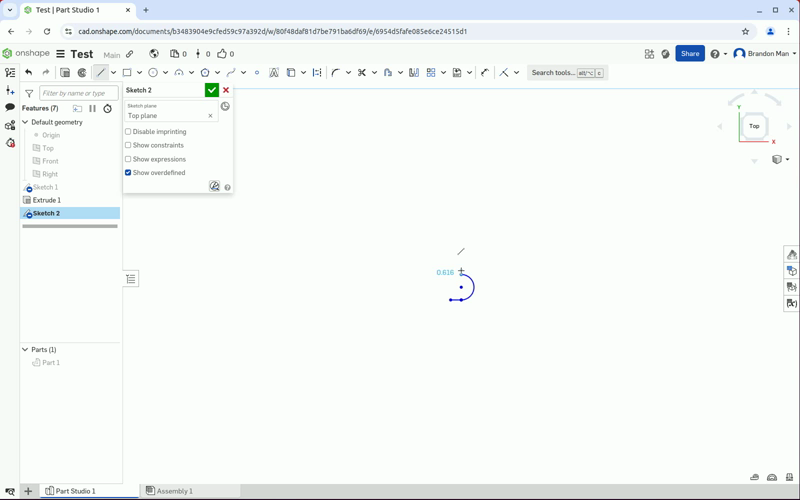
scroll(6)
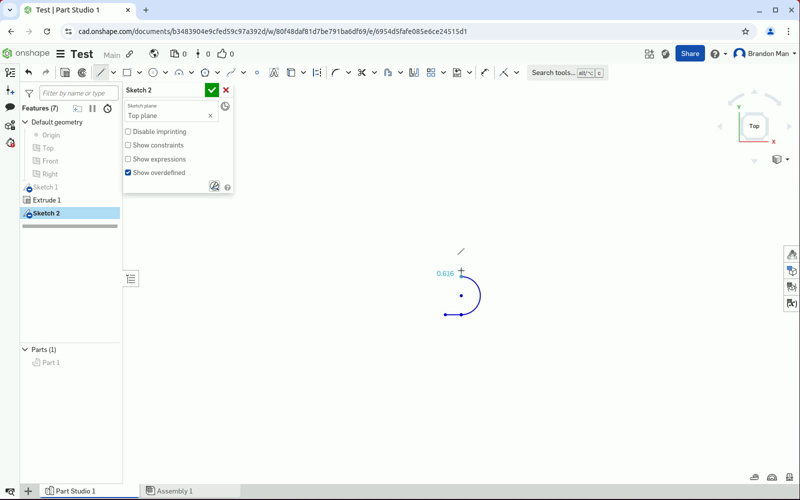
scroll(6)
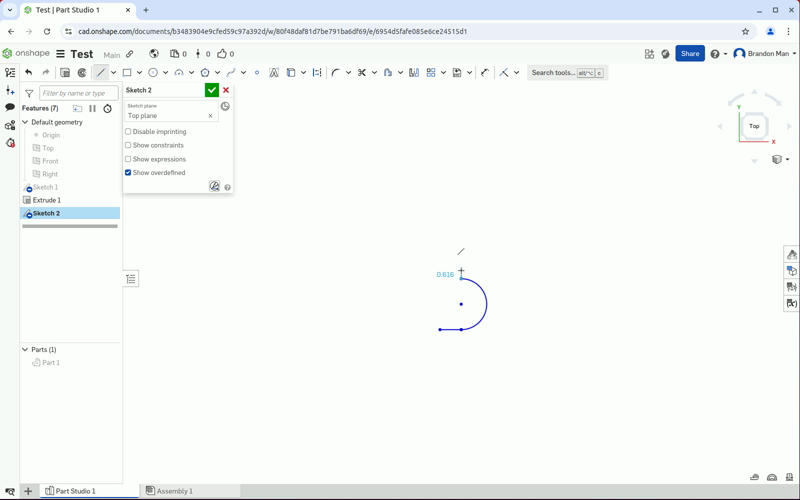
scroll(6)
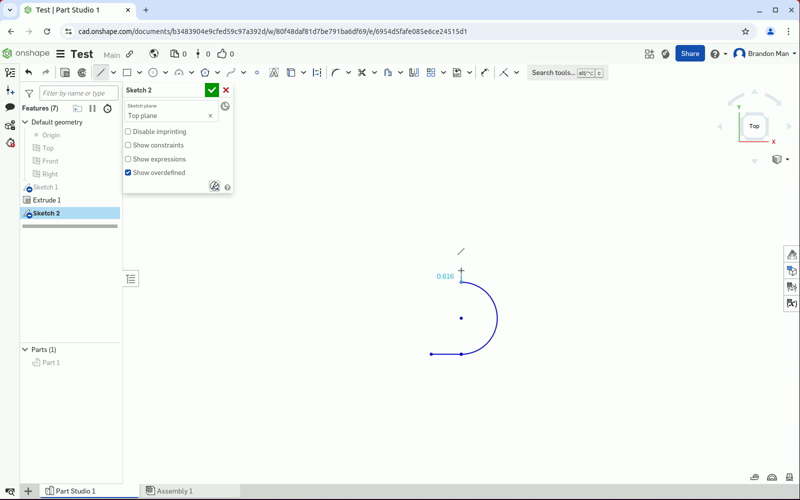
scroll(6)
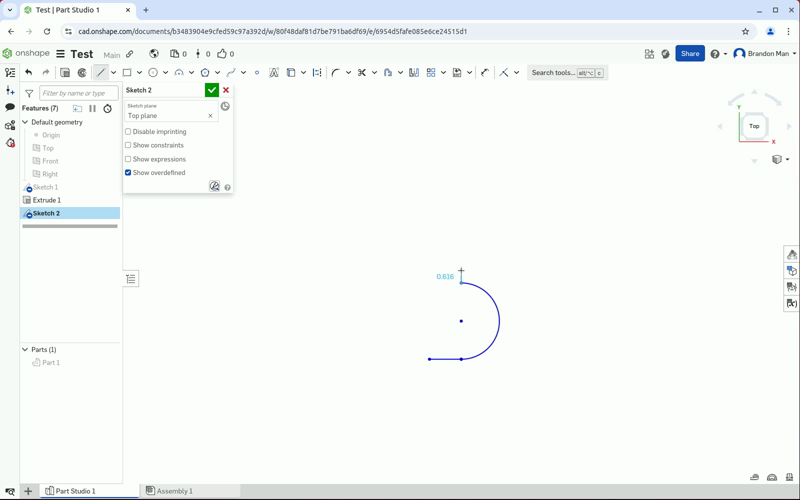
scroll(6)
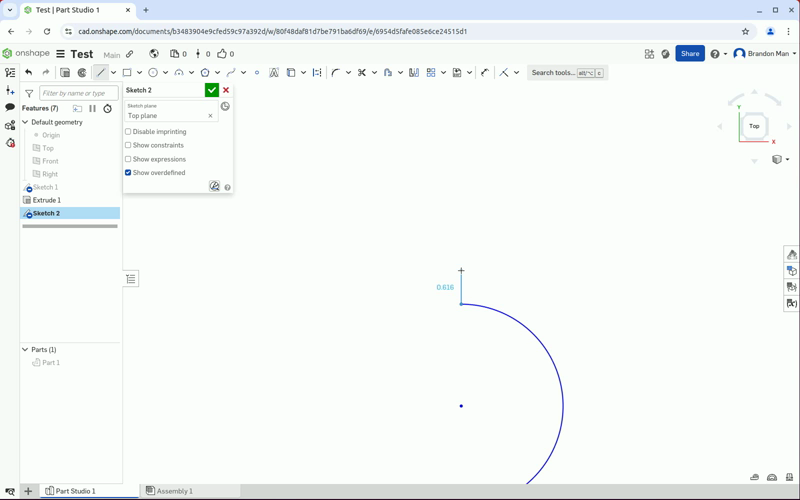
click(461, 270)
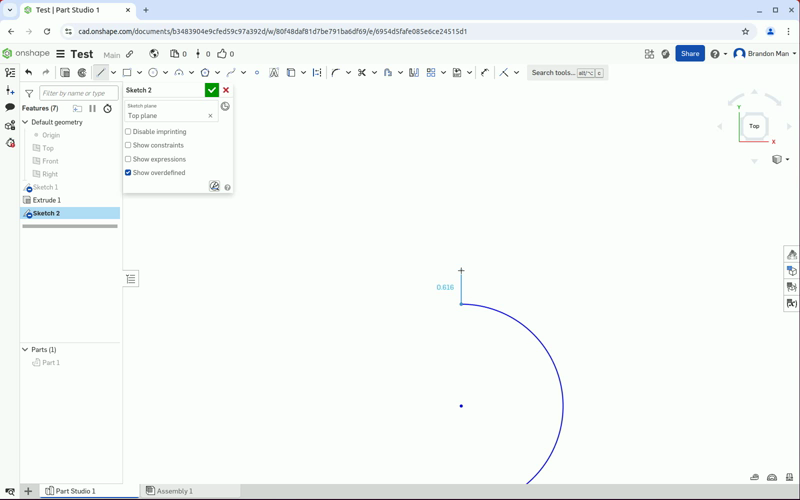
scroll(-6)
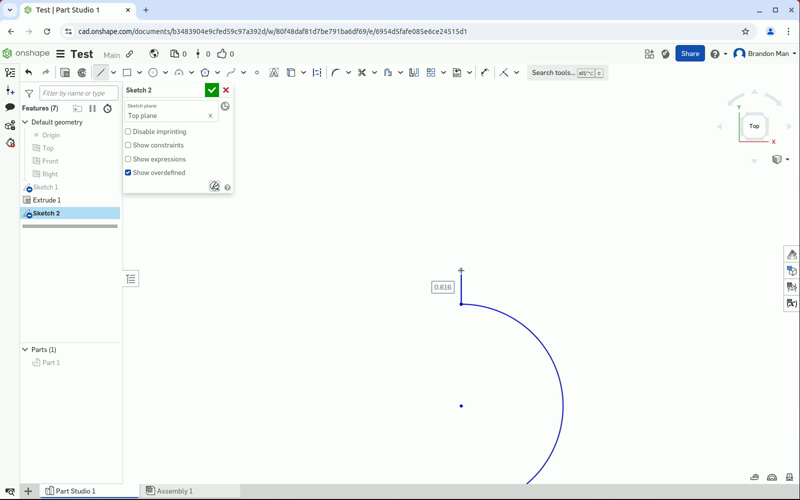
scroll(-6)
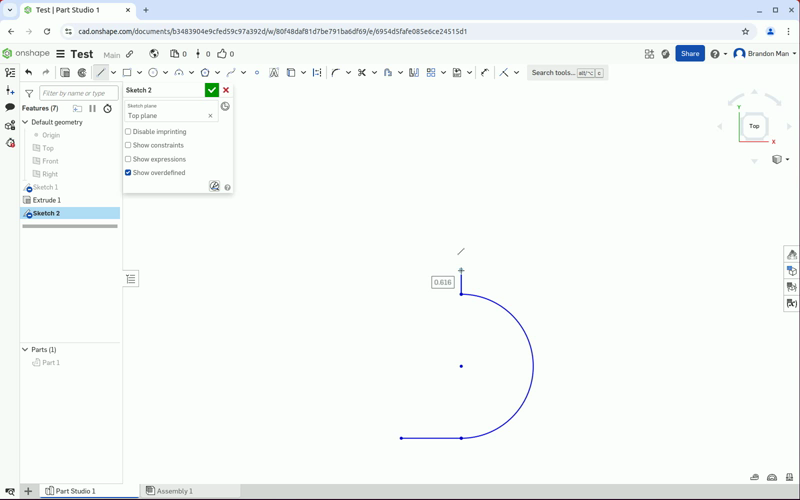
scroll(-6)
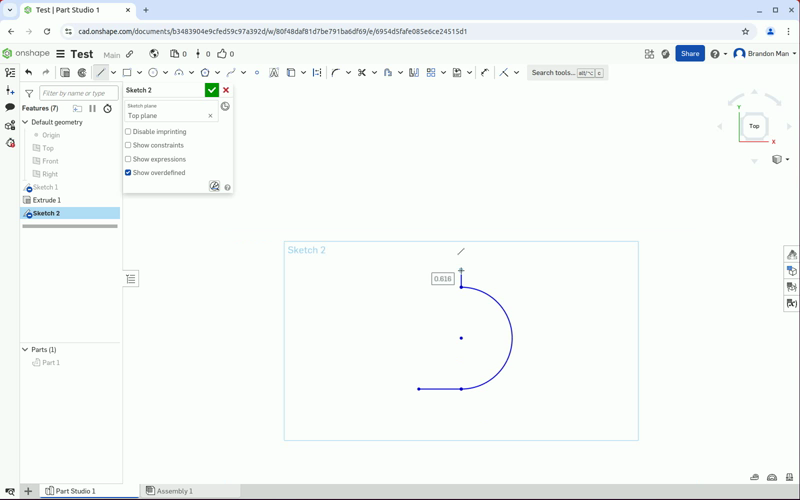
scroll(-6)
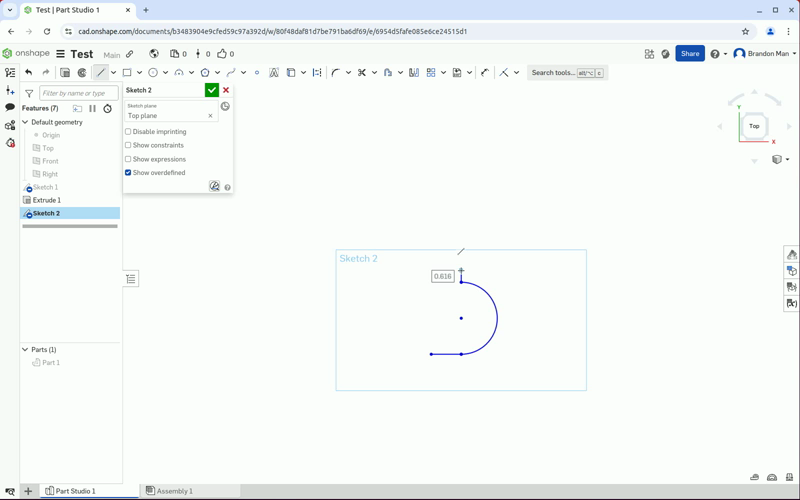
scroll(-6)
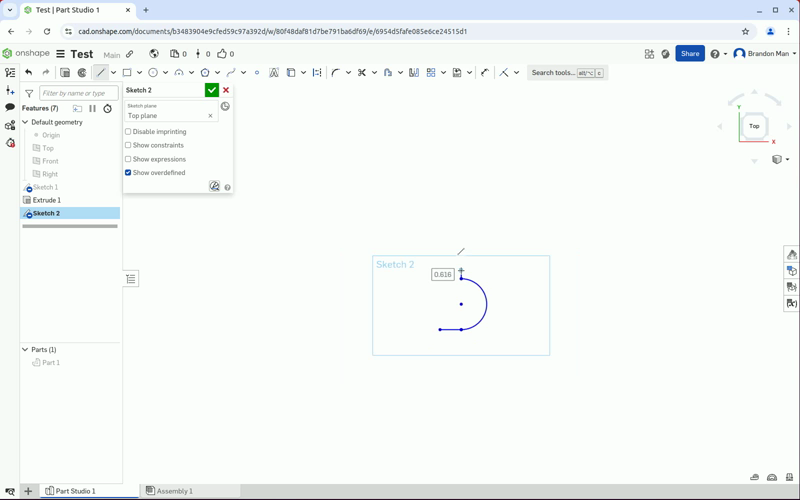
scroll(-6)
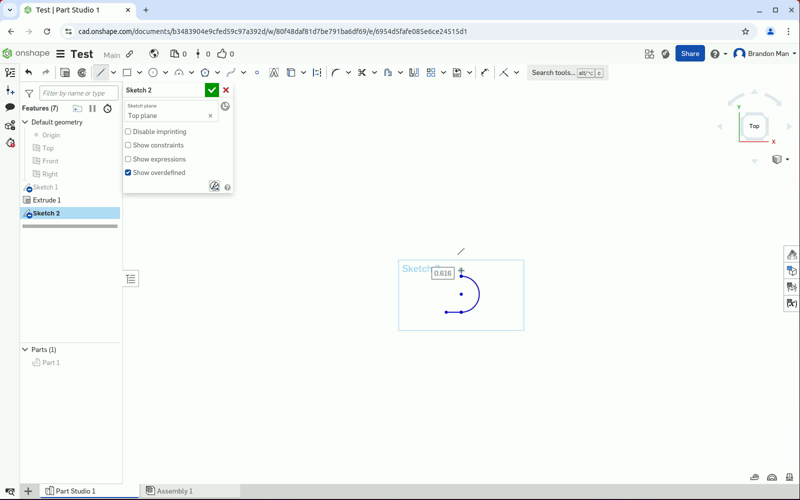
scroll(-6)
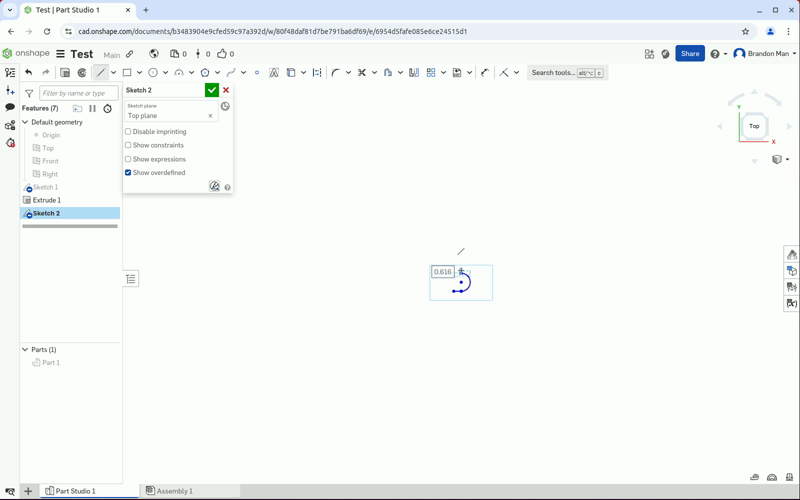
key_up(shift)
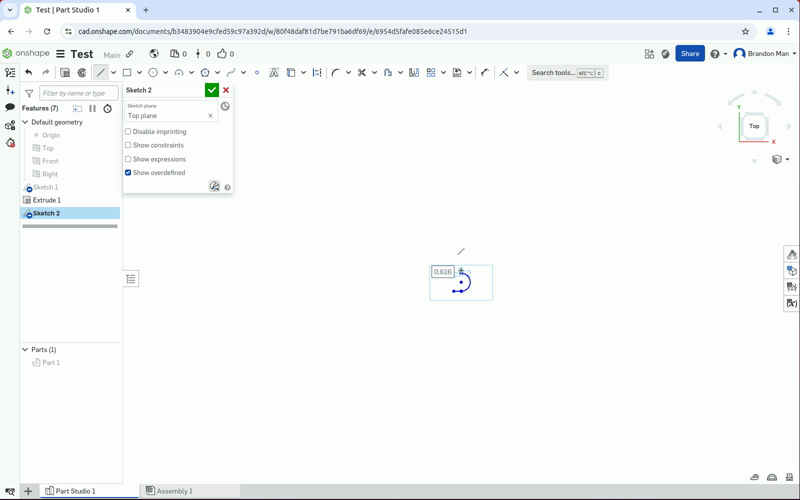
key(esc)
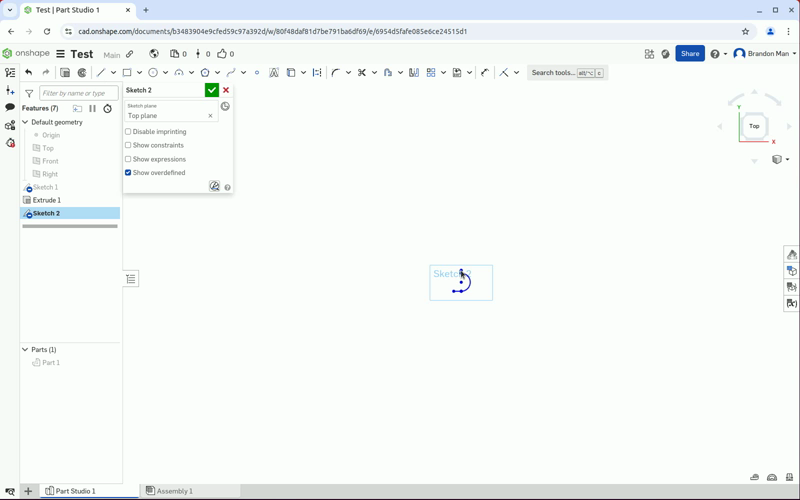
key(a)
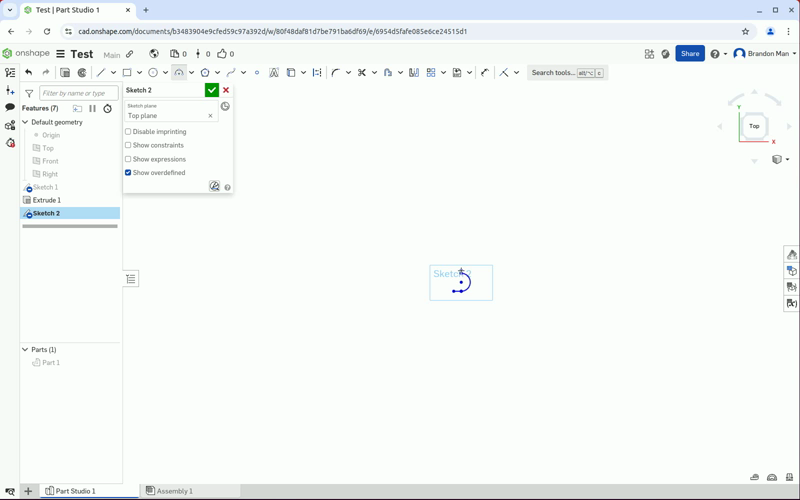
mouse_move(461, 270)
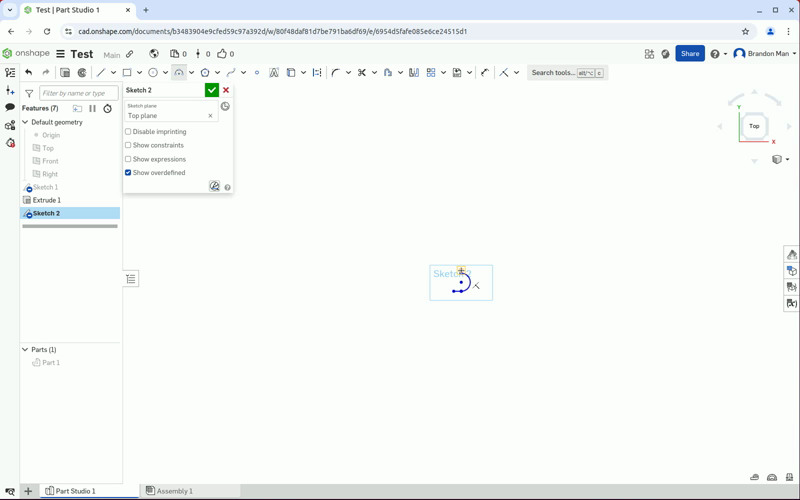
scroll(6)
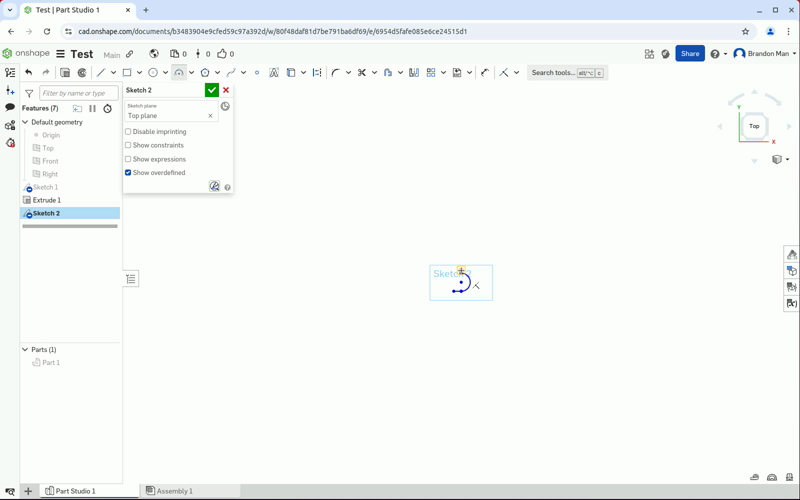
scroll(6)
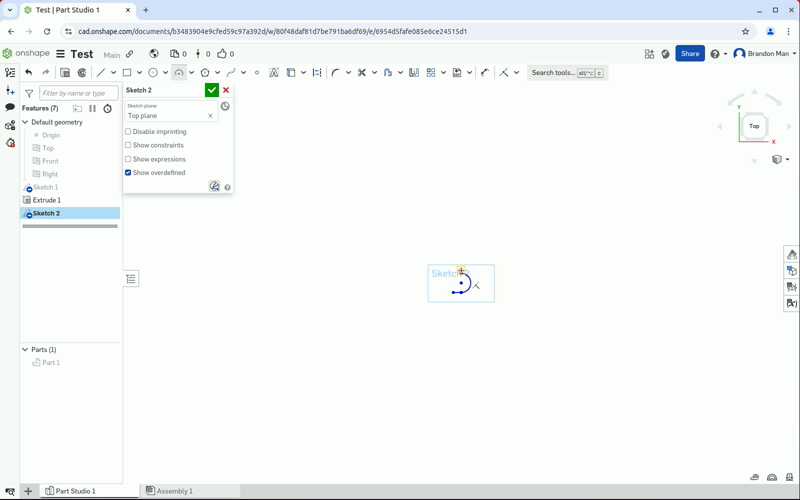
scroll(6)
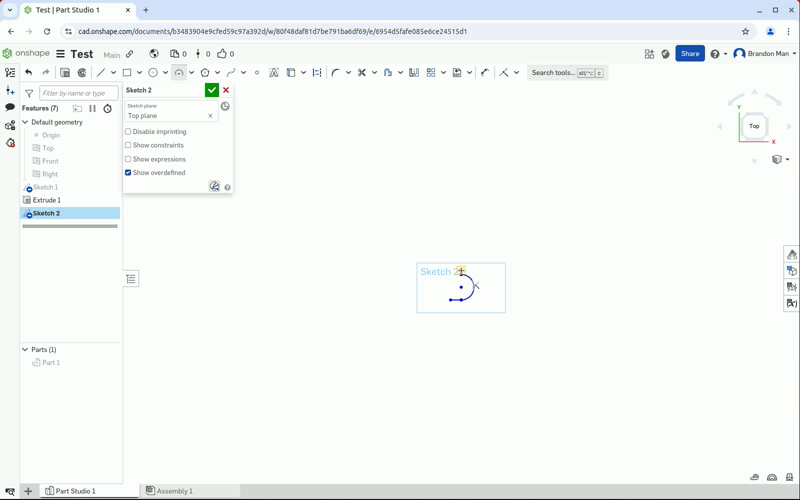
scroll(6)
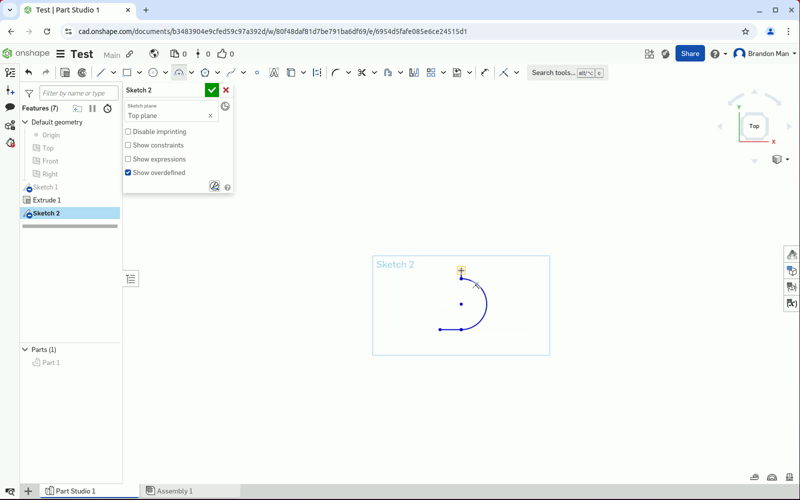
scroll(6)
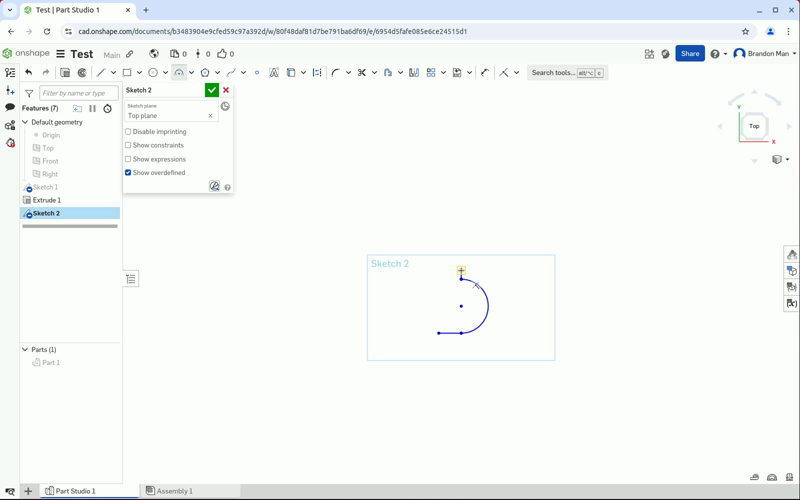
scroll(6)
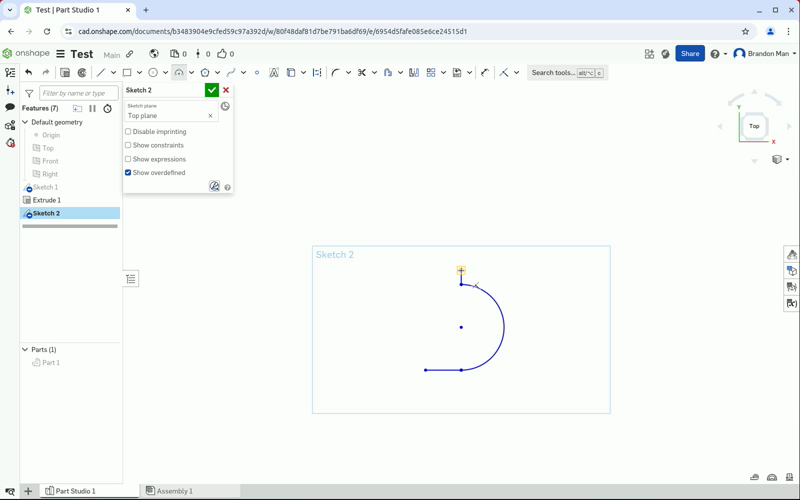
scroll(6)
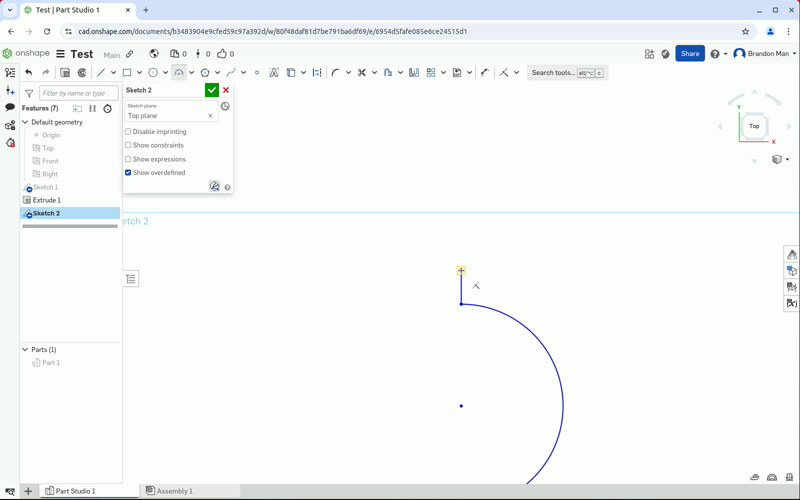
click(461, 270)
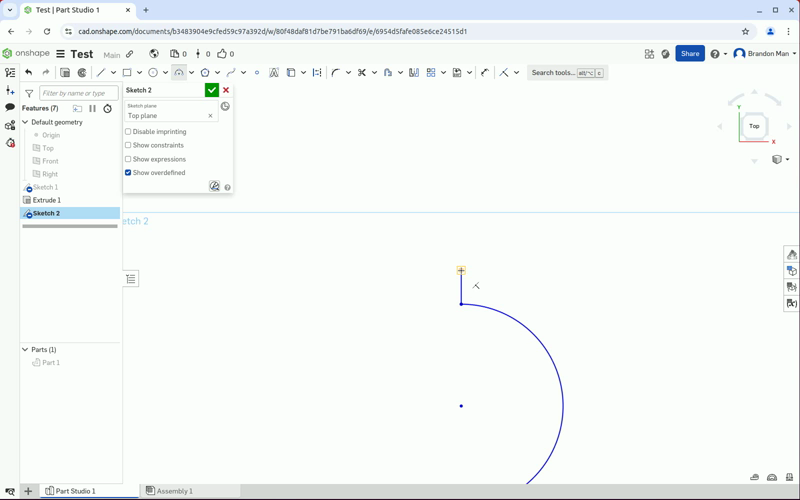
scroll(-6)
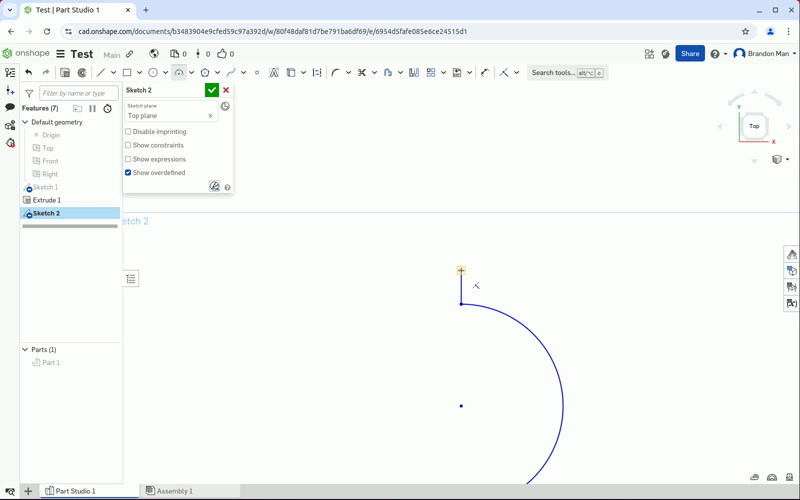
scroll(-6)
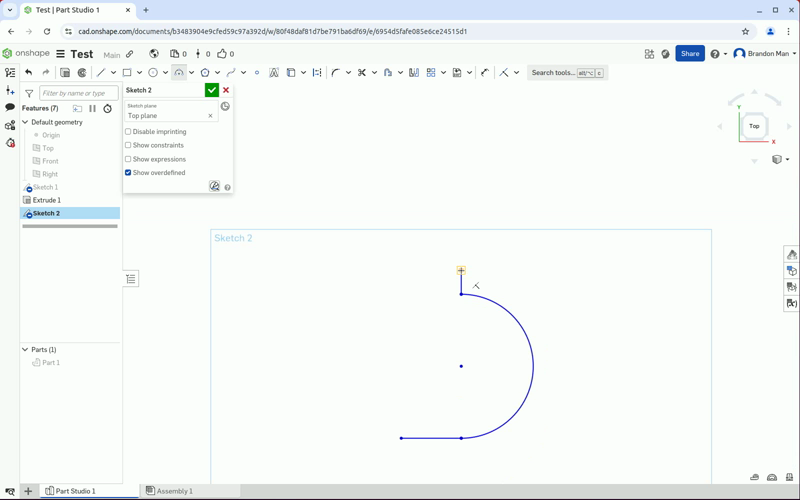
scroll(-6)
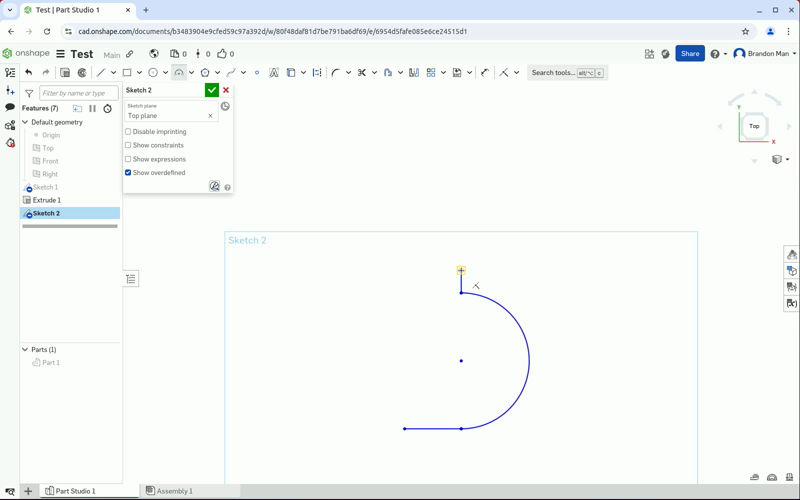
scroll(-6)
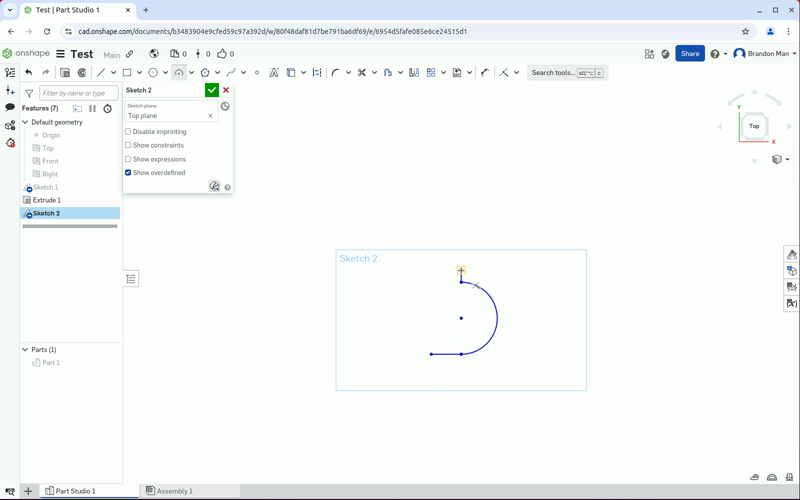
scroll(-6)
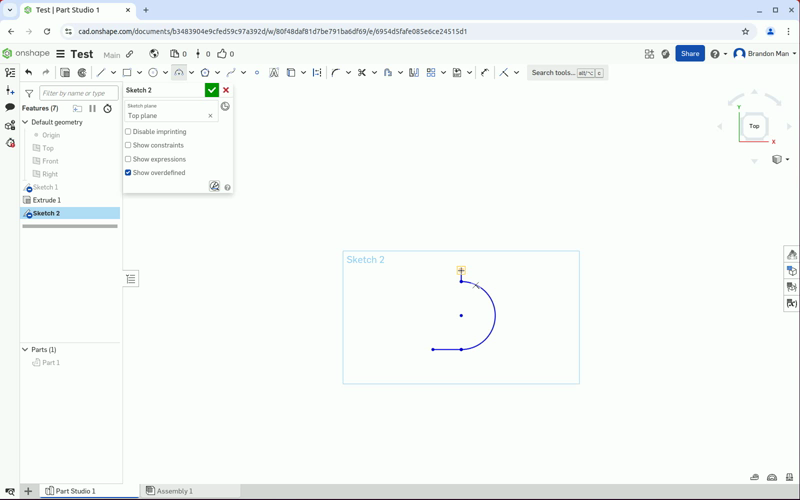
scroll(-6)
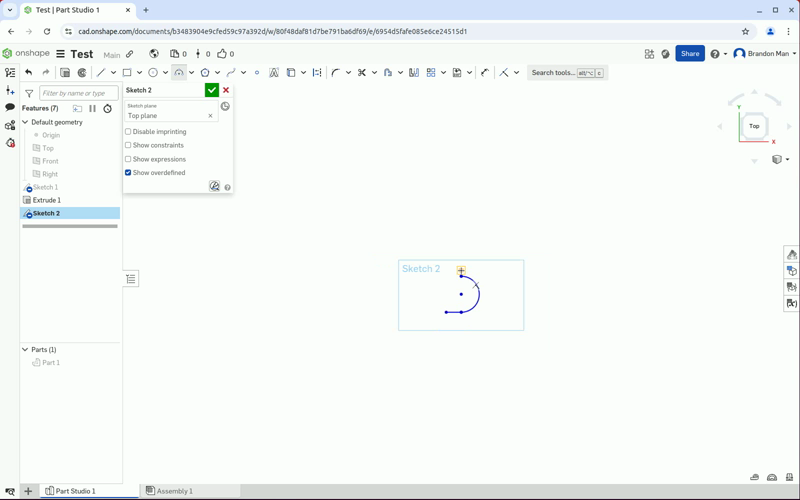
scroll(-6)
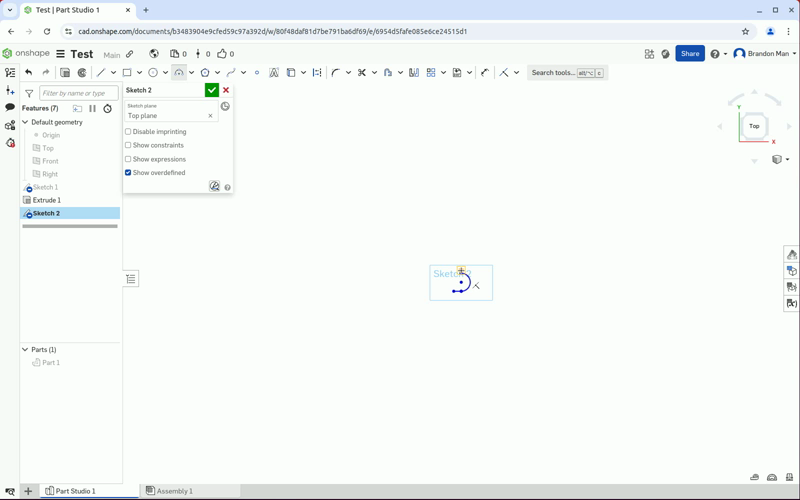
mouse_move(453, 291)
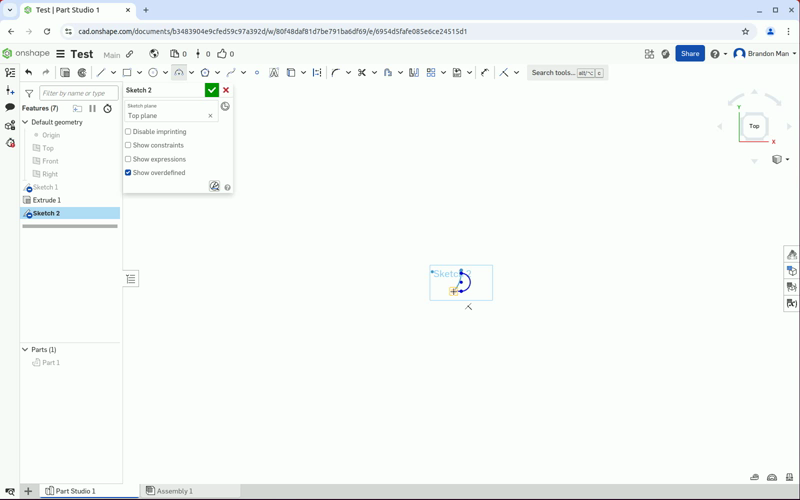
click(453, 291)
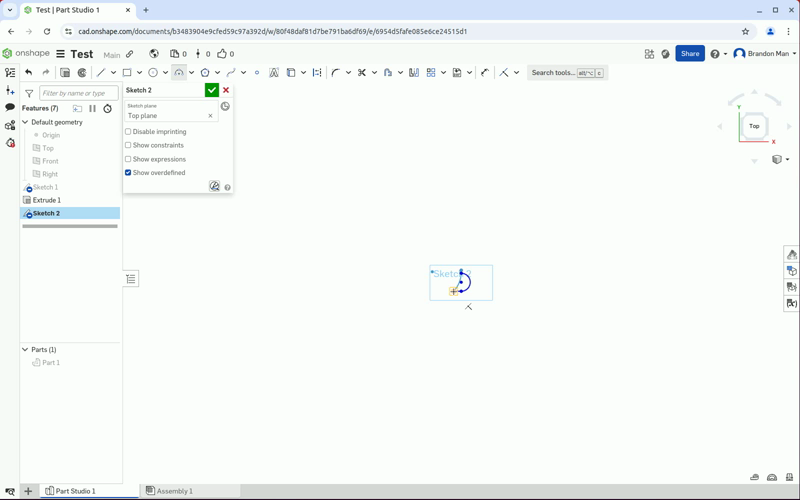
key_down(shift)
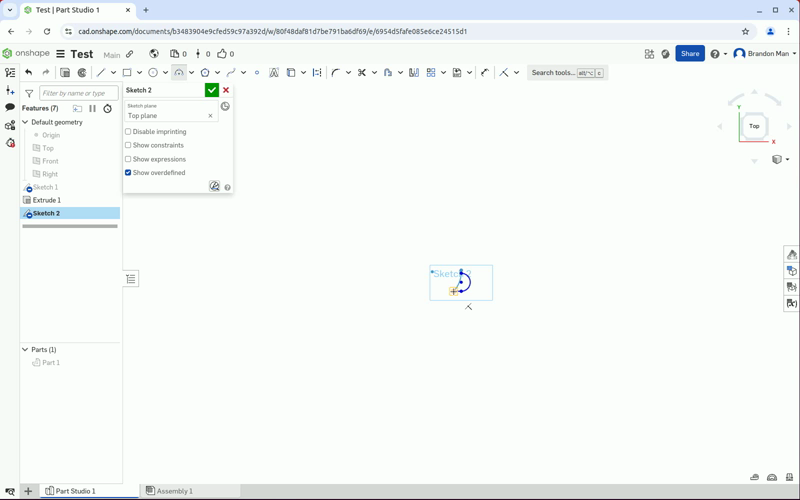
mouse_move(472, 286)
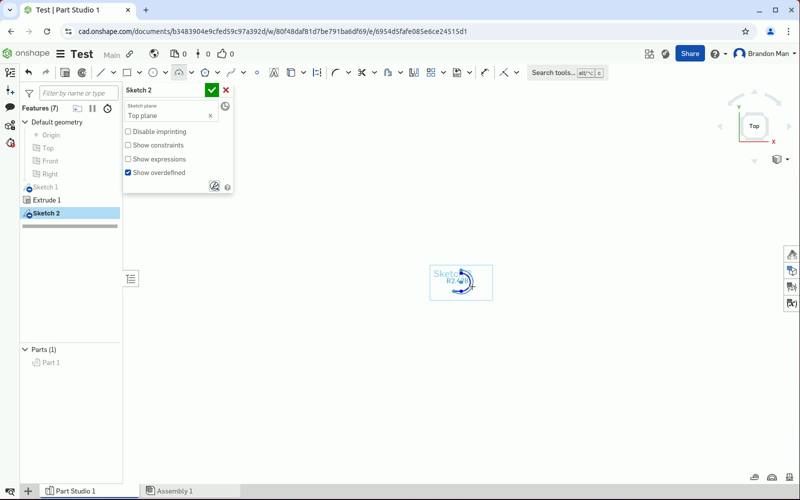
click(472, 286)
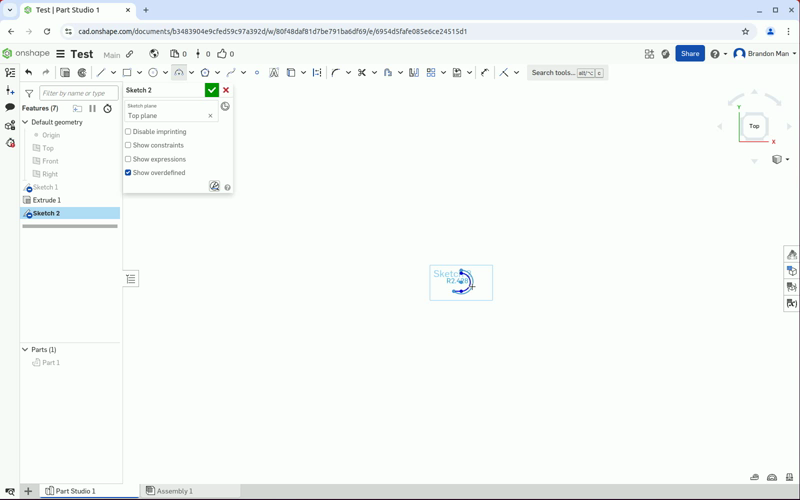
key_up(shift)
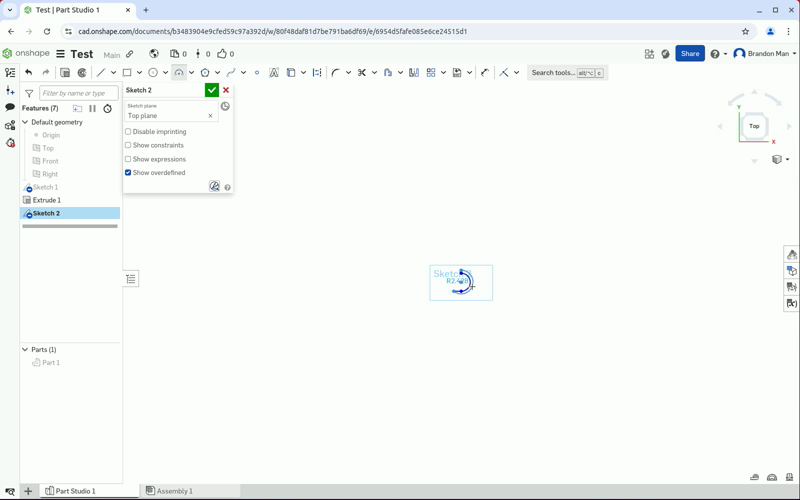
key(esc)
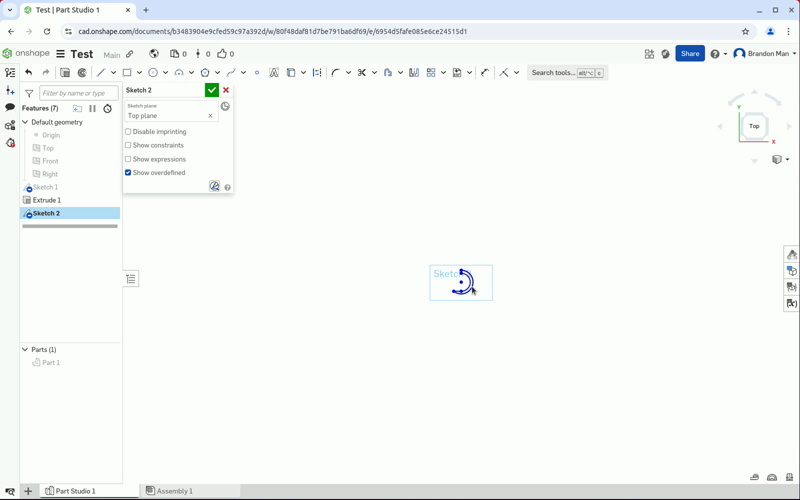
mouse_move(463, 272)
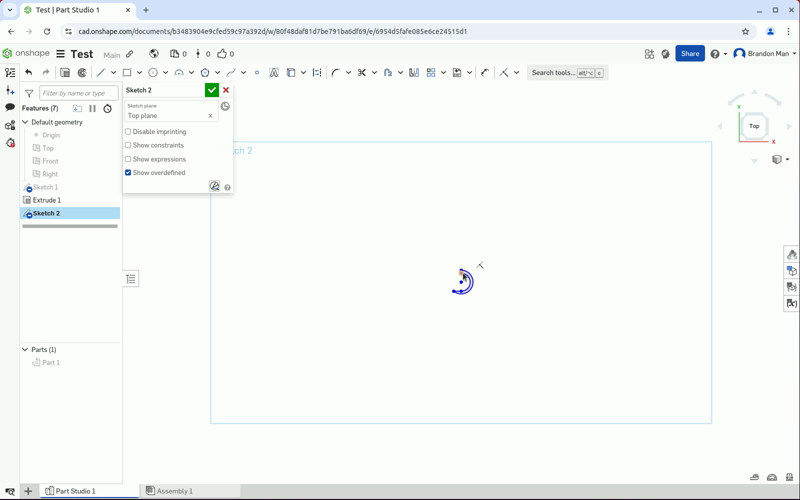
scroll(6)
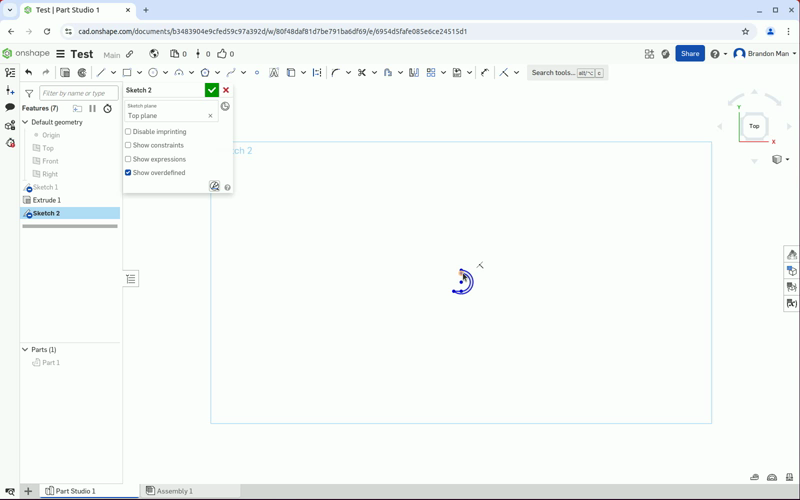
scroll(6)
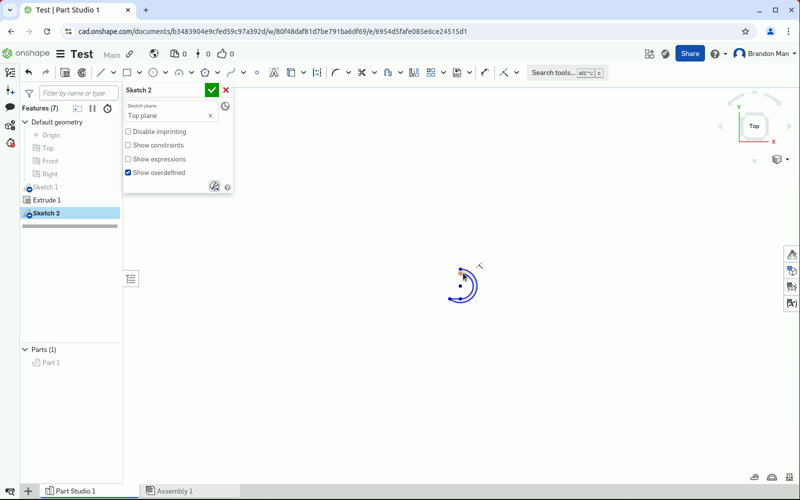
scroll(6)
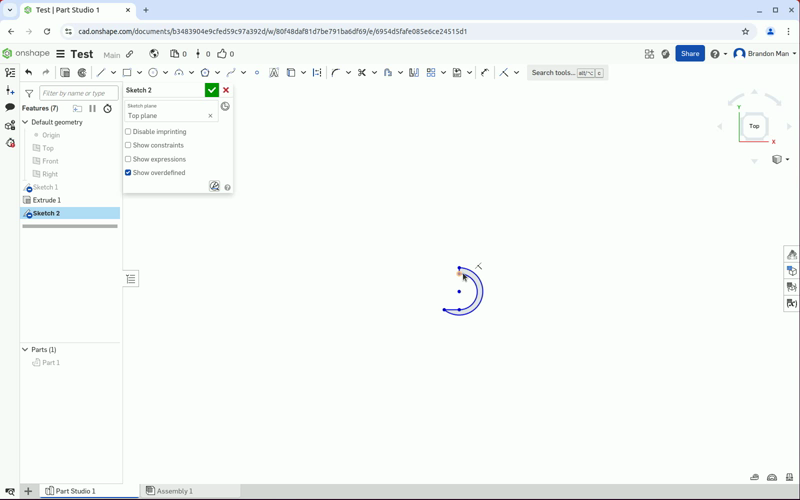
scroll(6)
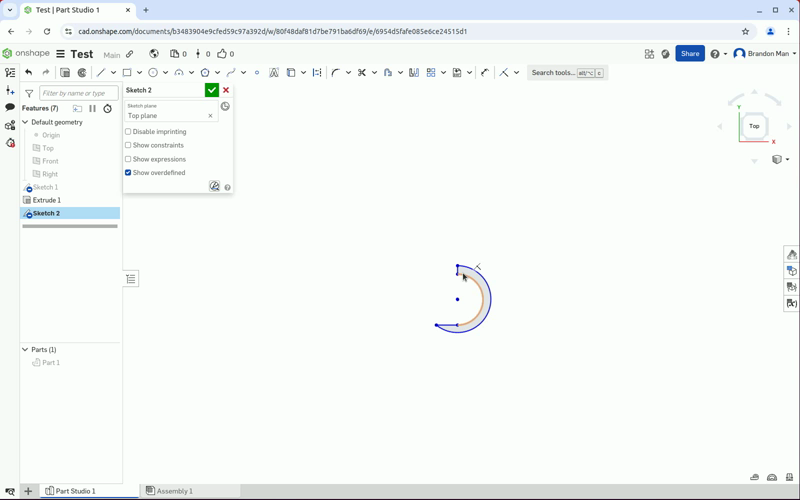
scroll(6)
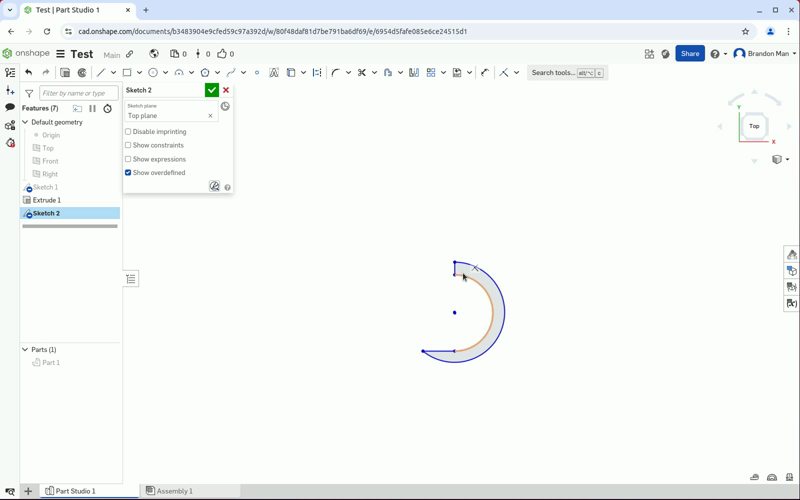
scroll(6)
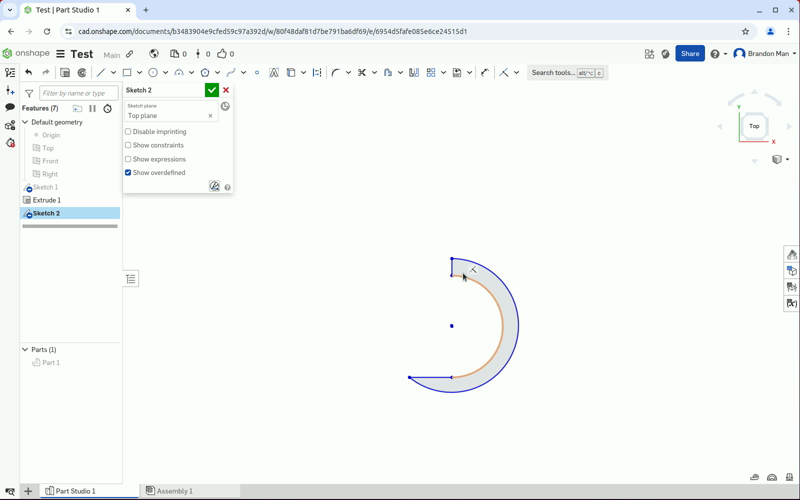
scroll(6)
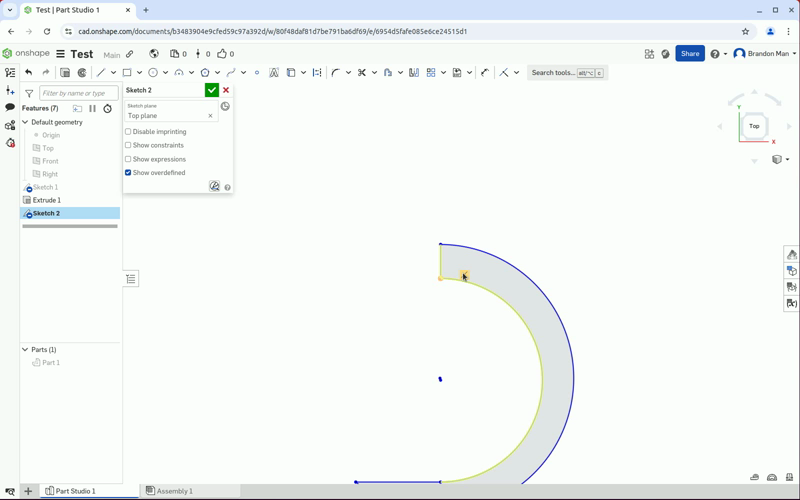
click(463, 272)
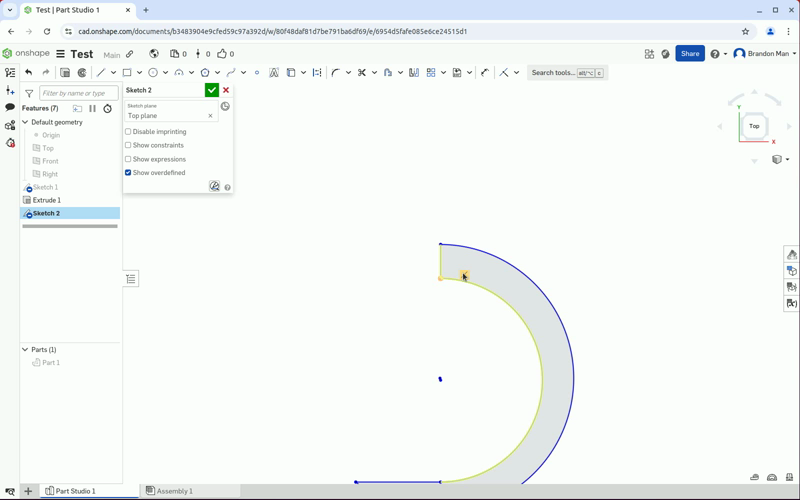
scroll(-6)
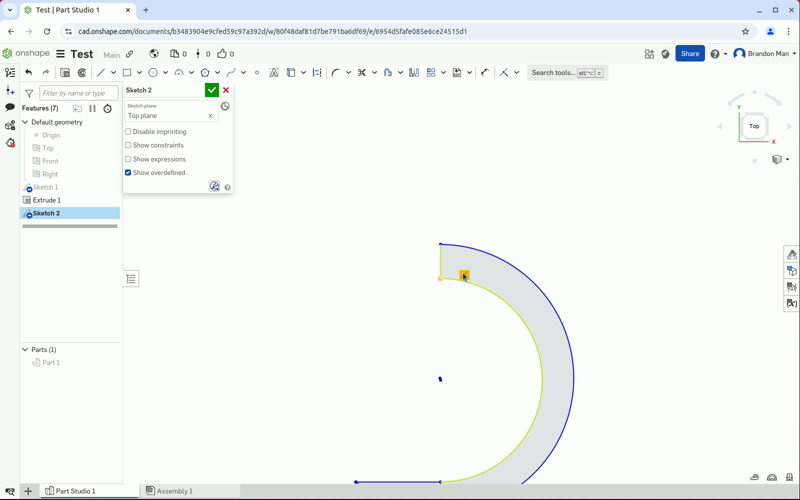
scroll(-6)
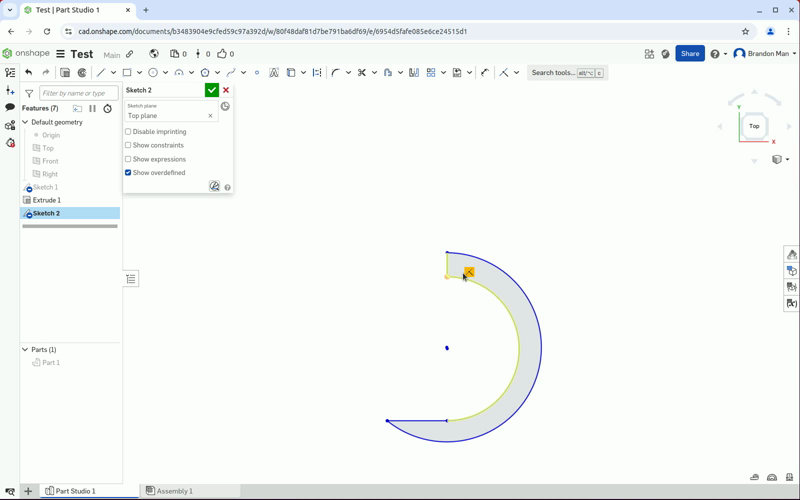
scroll(-6)
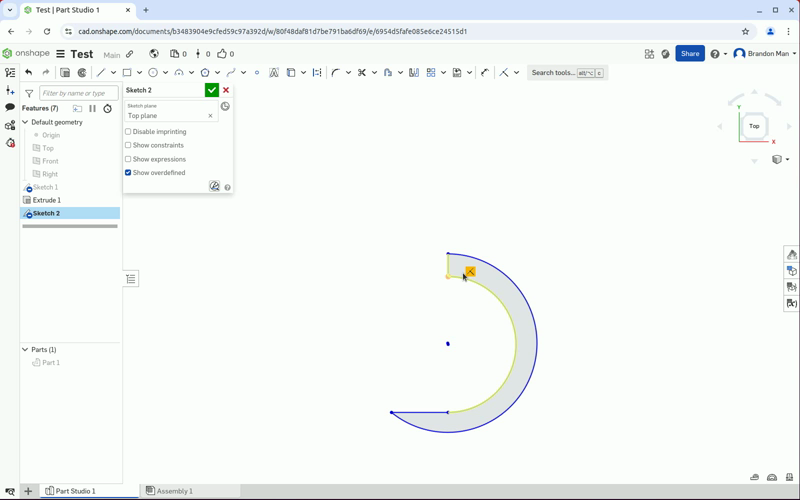
scroll(-6)
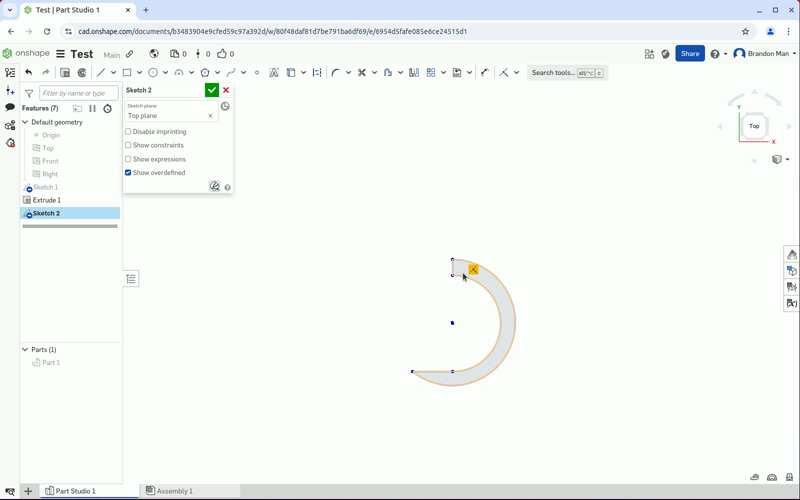
scroll(-6)
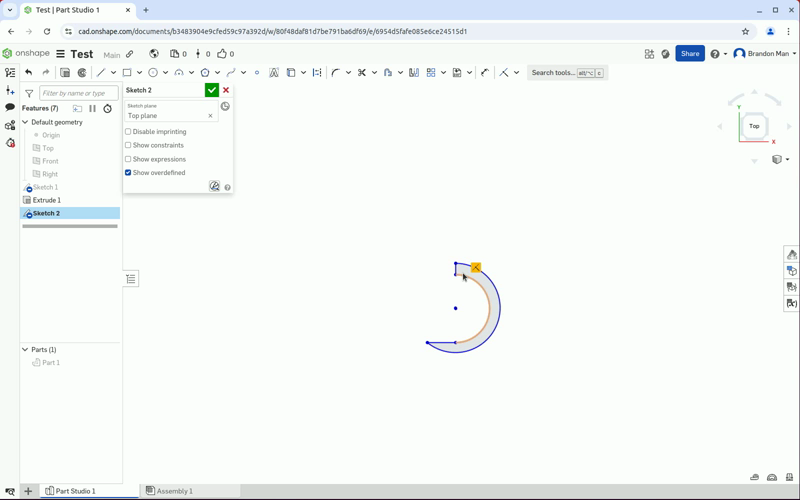
scroll(-6)
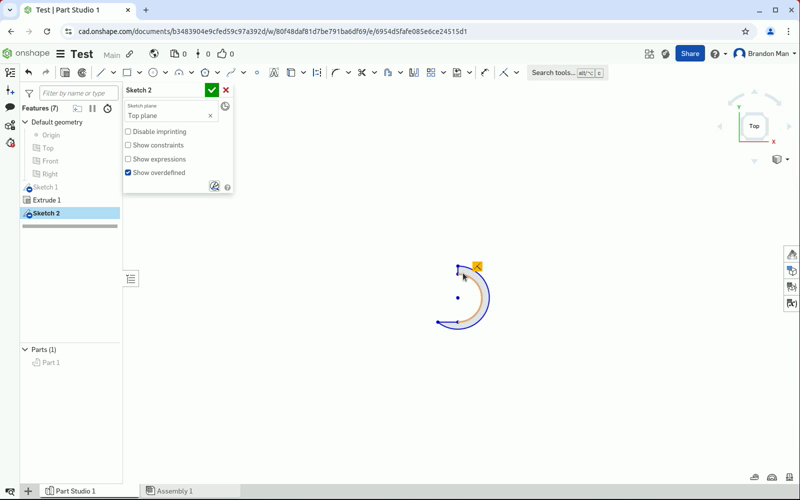
scroll(-6)
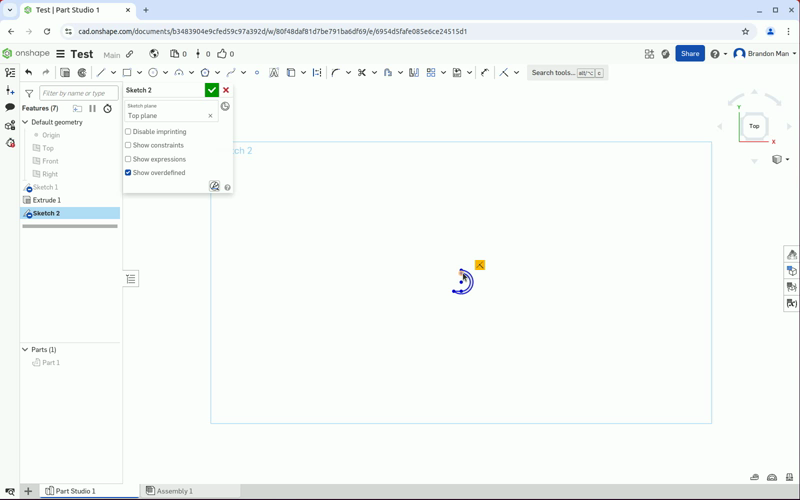
mouse_move(73, 352)
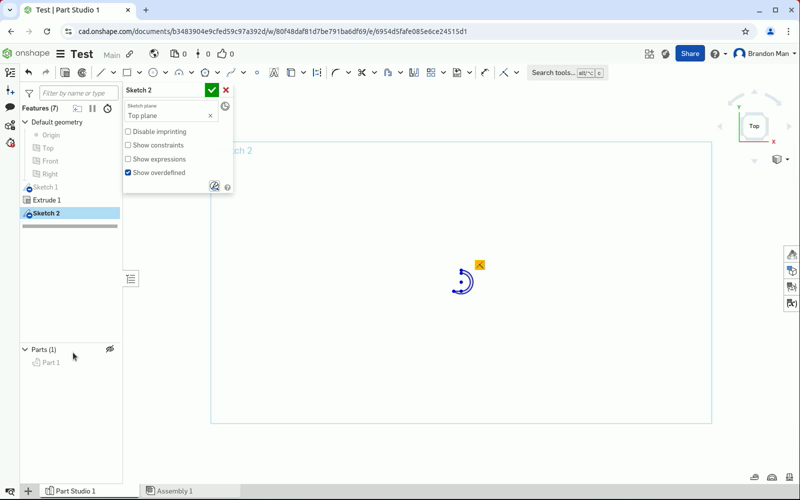
key(shift+y)
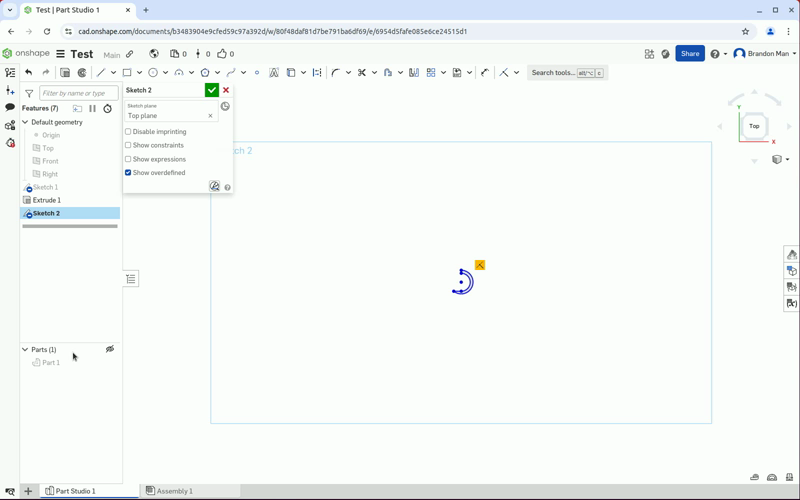
key(shift+e)
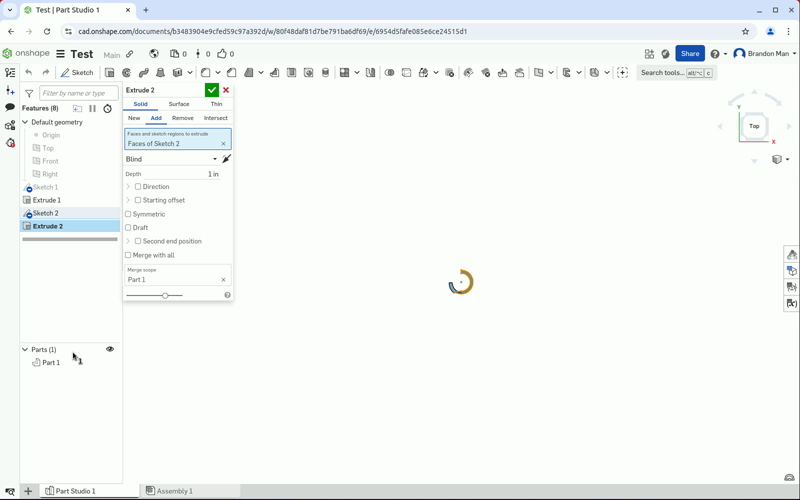
mouse_move(143, 106)
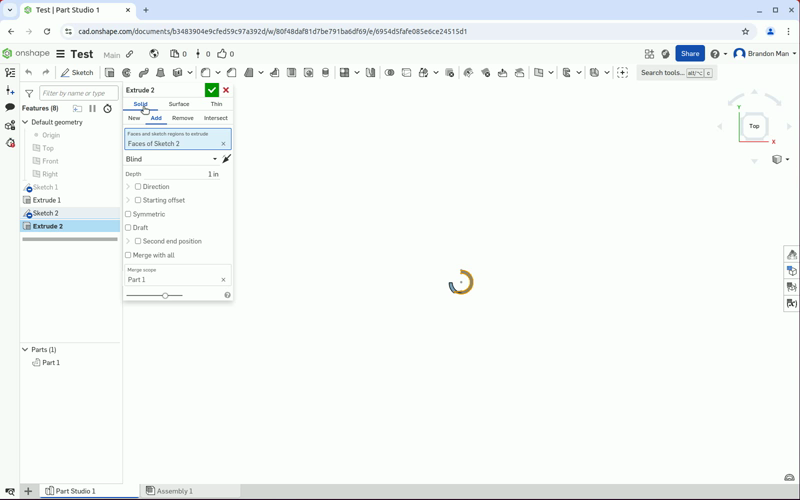
click(143, 106)
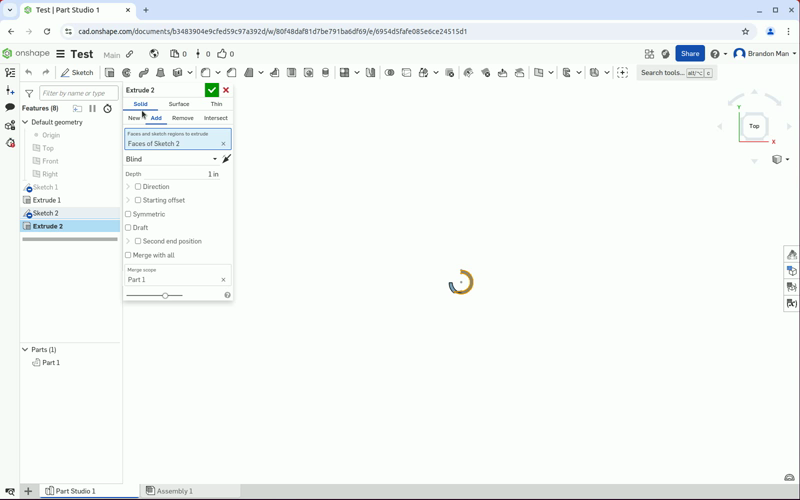
mouse_move(137, 120)
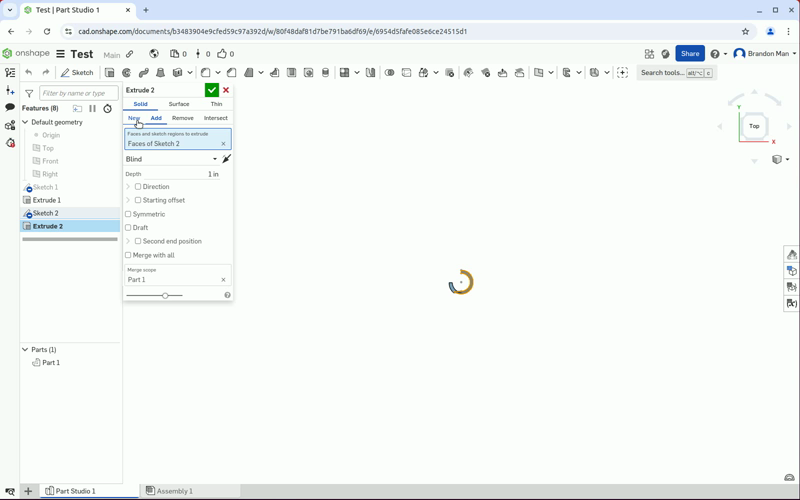
click(137, 120)
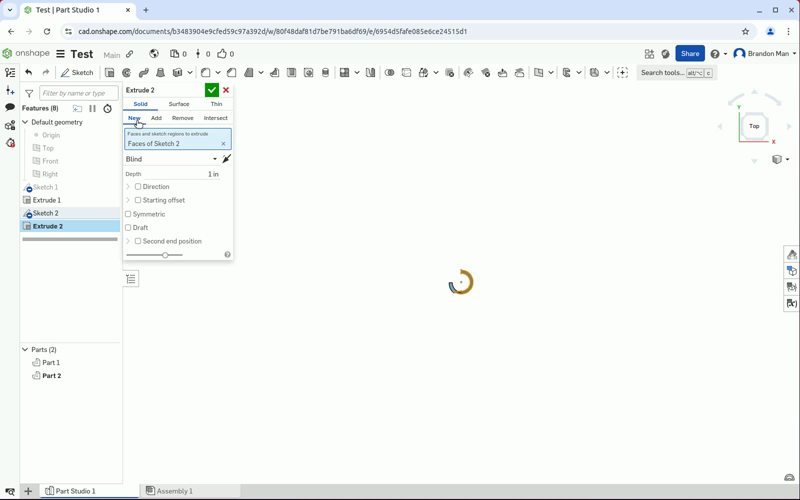
key(tab, 4)
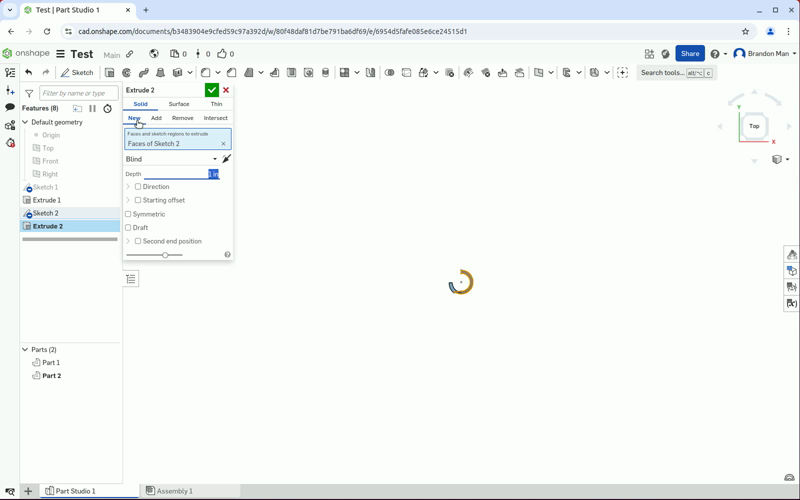
text(20.46)
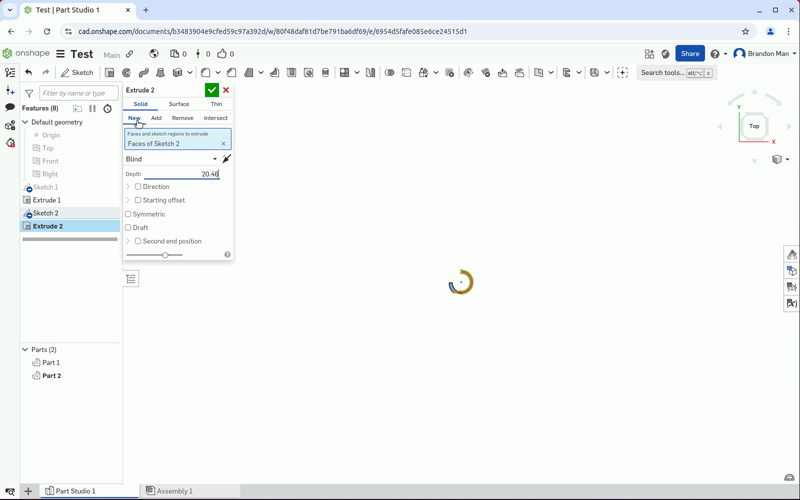
key(enter)
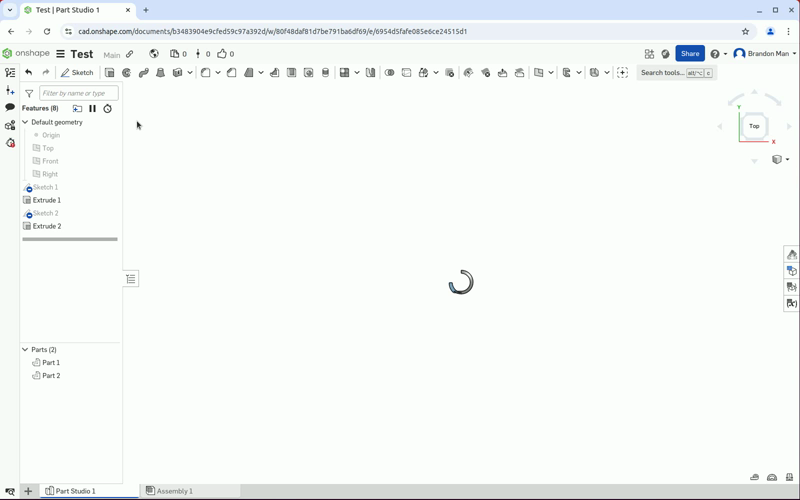
key(shift+h)
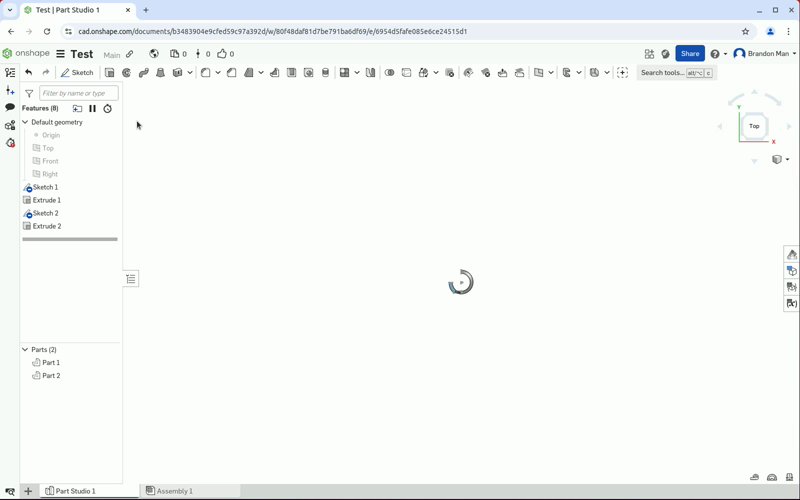
key(shift+h)
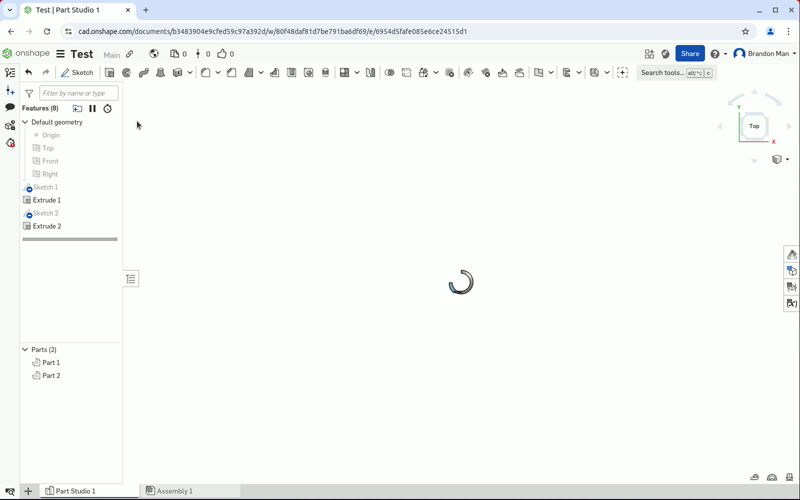
mouse_move(73, 189)
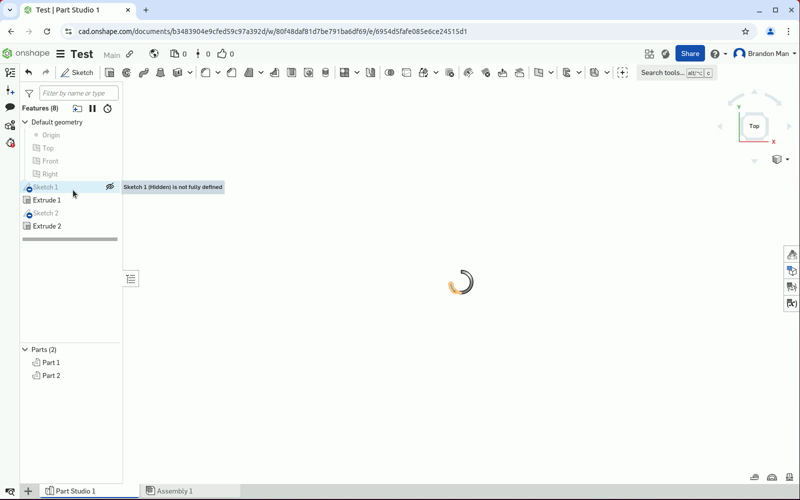
click(73, 189)
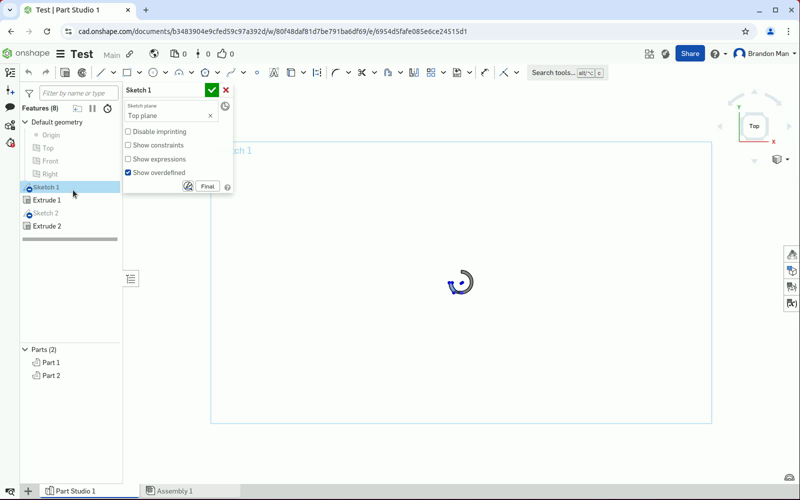
mouse_move(229, 92)
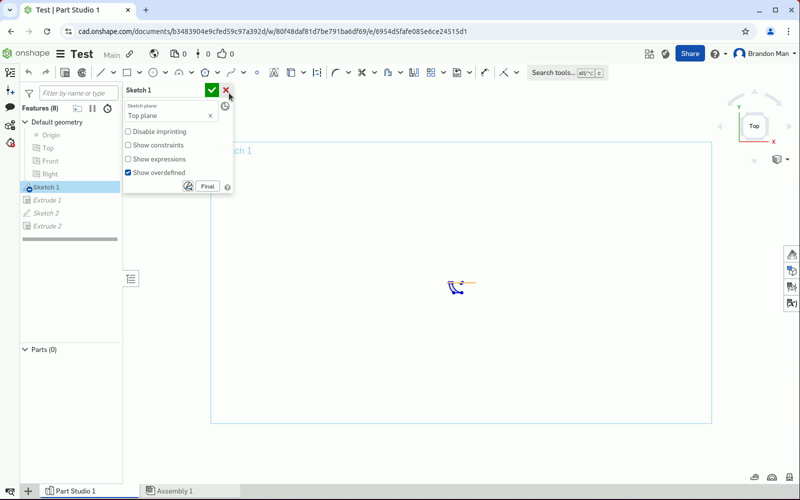
click(229, 92)
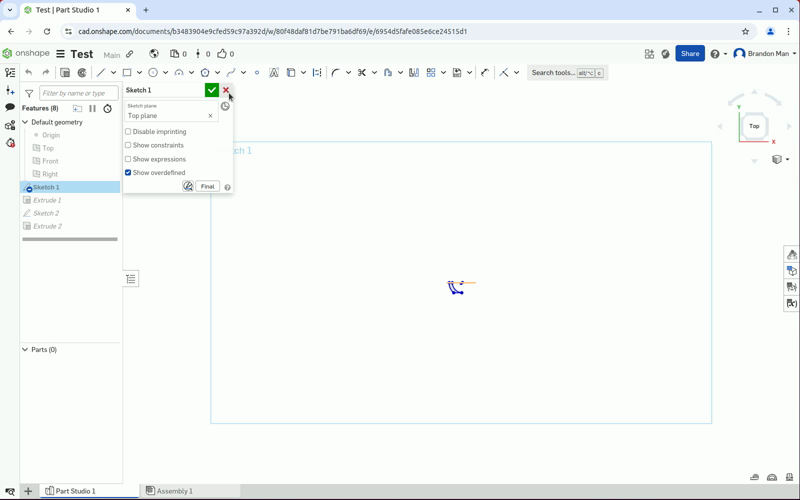
key(shift+s)
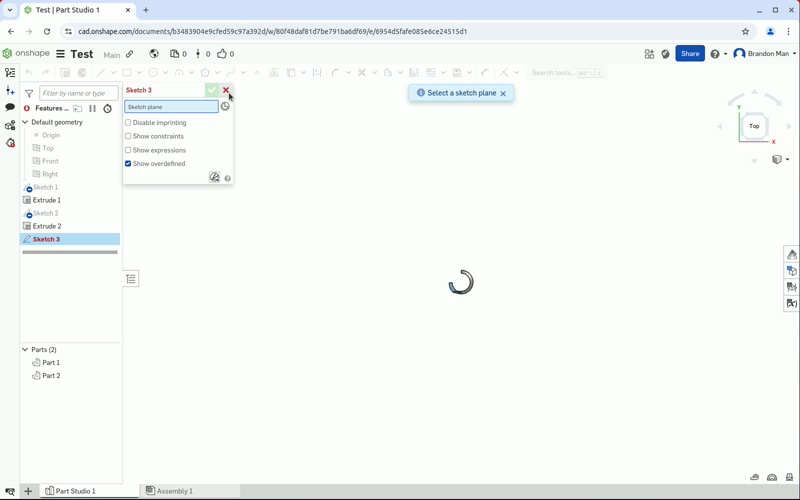
mouse_move(73, 150)
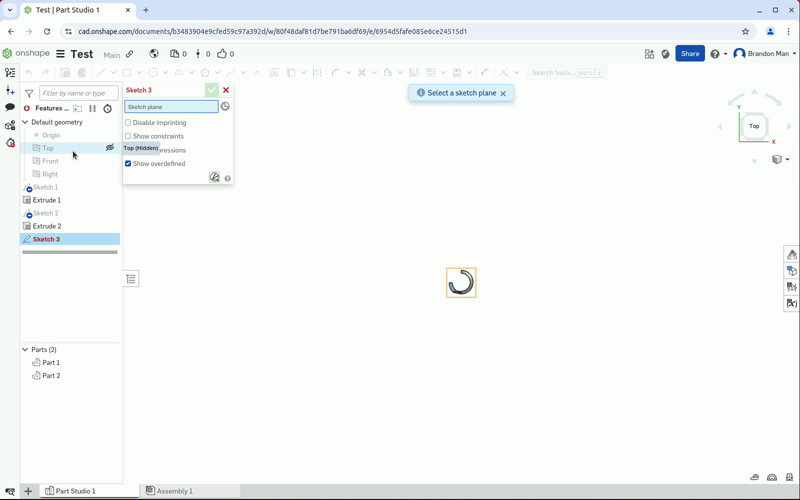
click(73, 150)
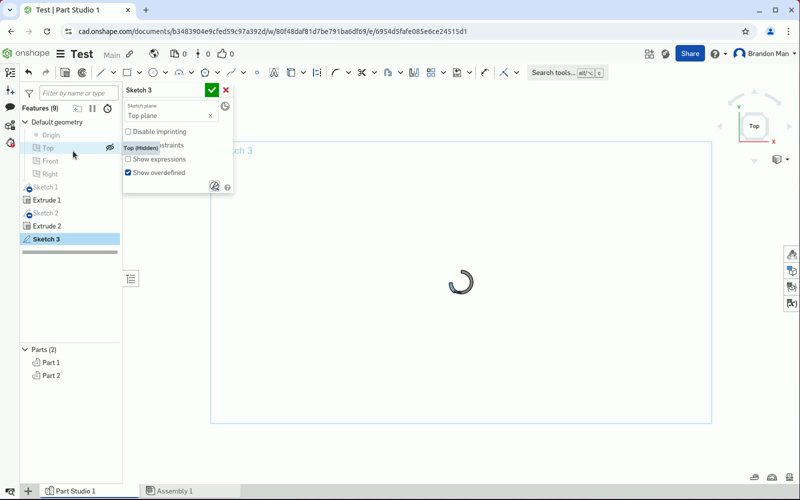
mouse_move(73, 352)
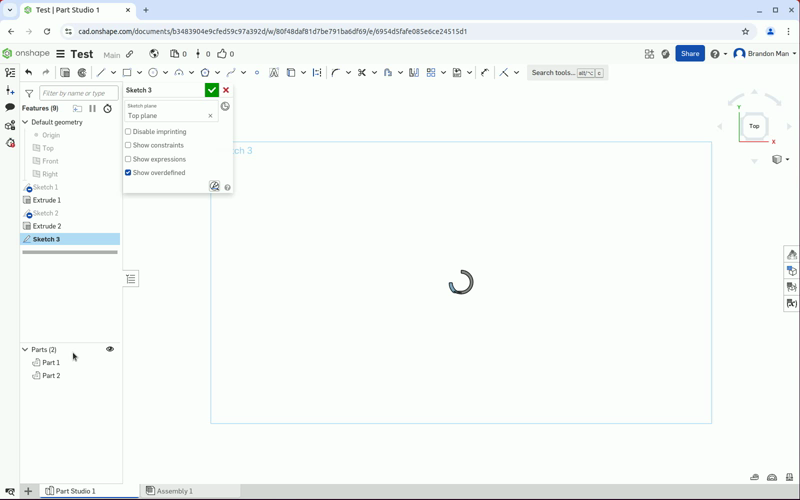
key(y)
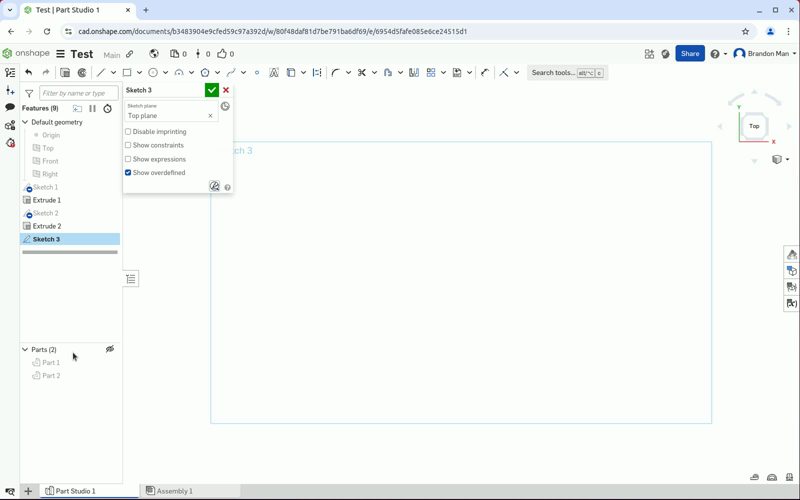
key(l)
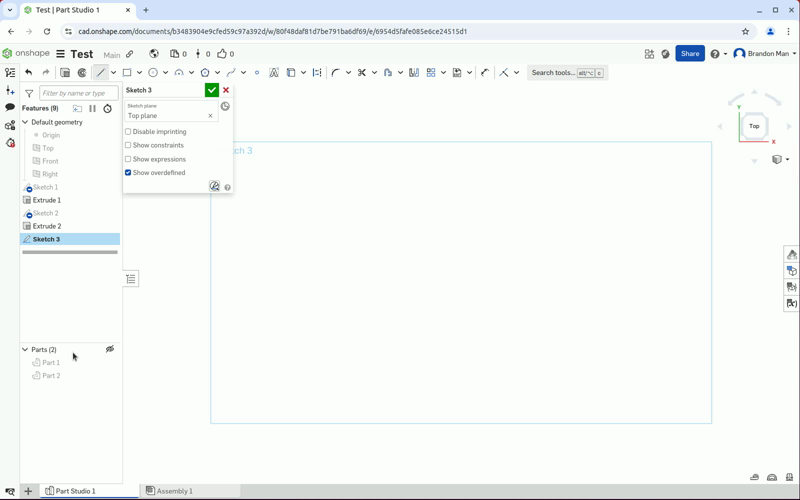
key_down(shift)
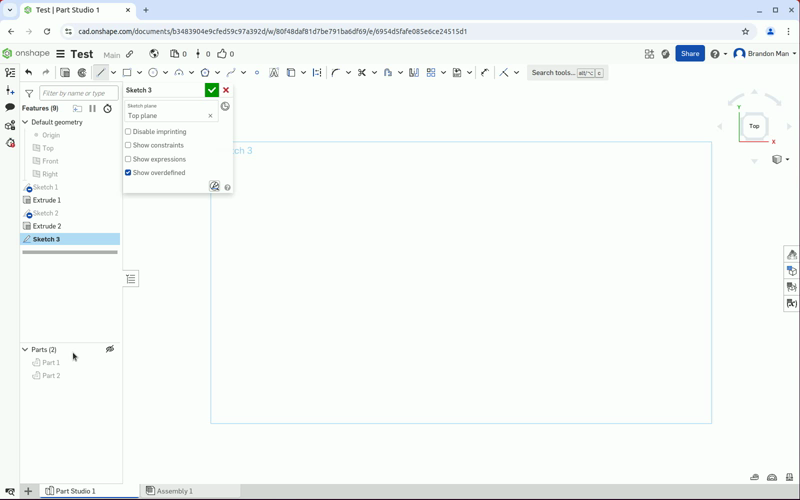
mouse_move(359, 291)
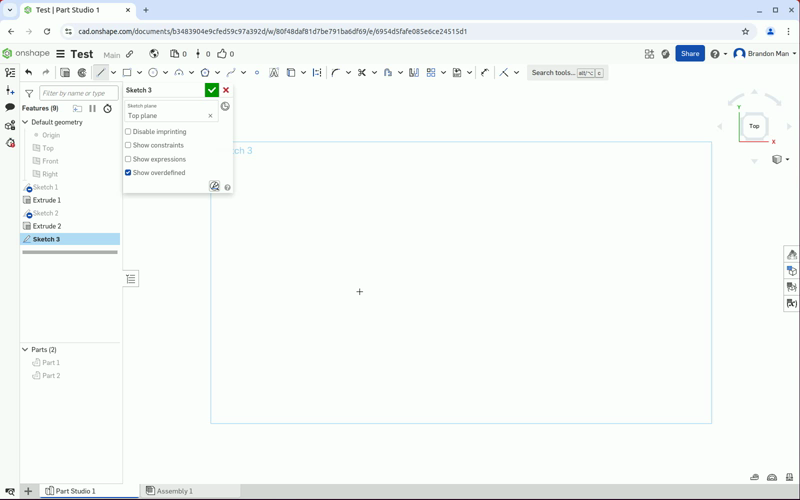
click(359, 291)
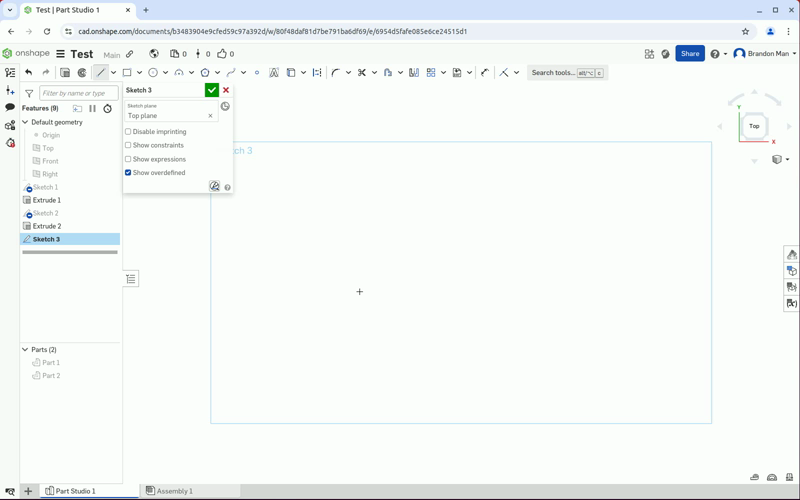
key_up(shift)
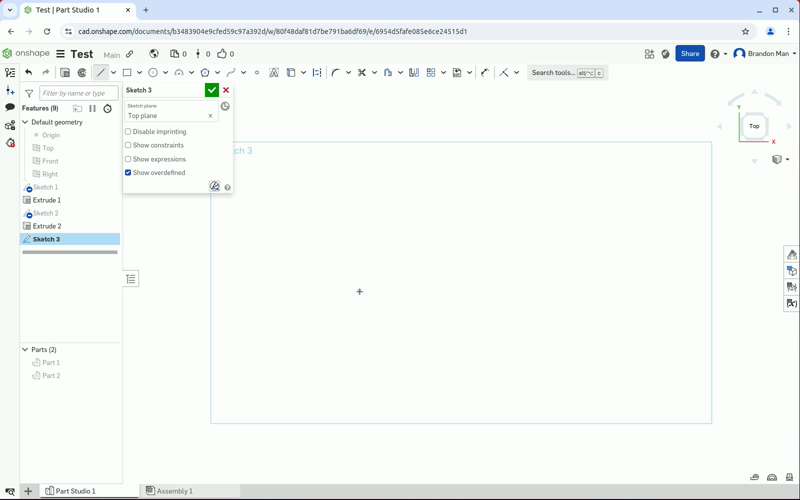
key_down(shift)
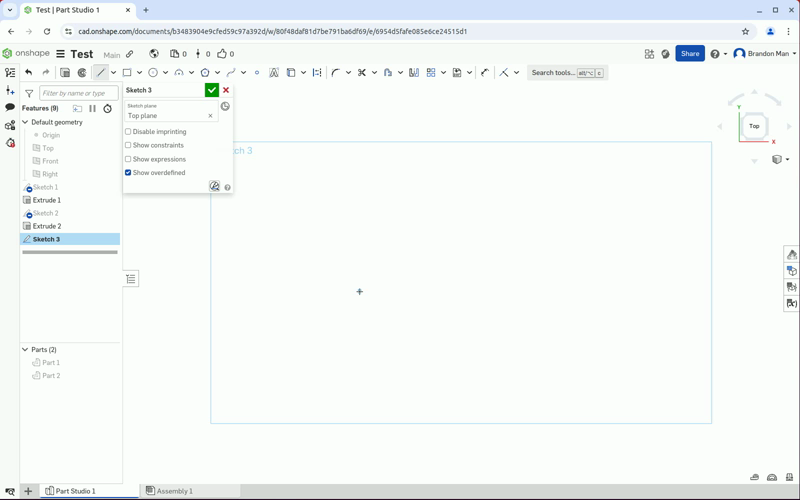
mouse_move(389, 291)
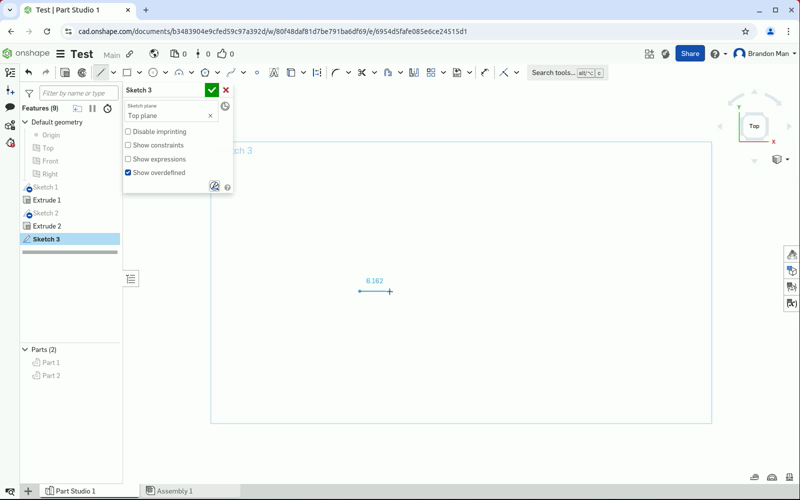
mouse_move(367, 291)
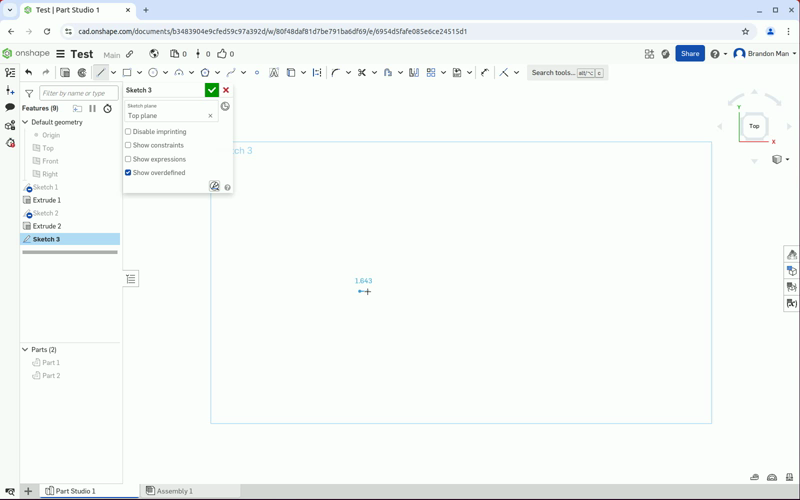
click(367, 291)
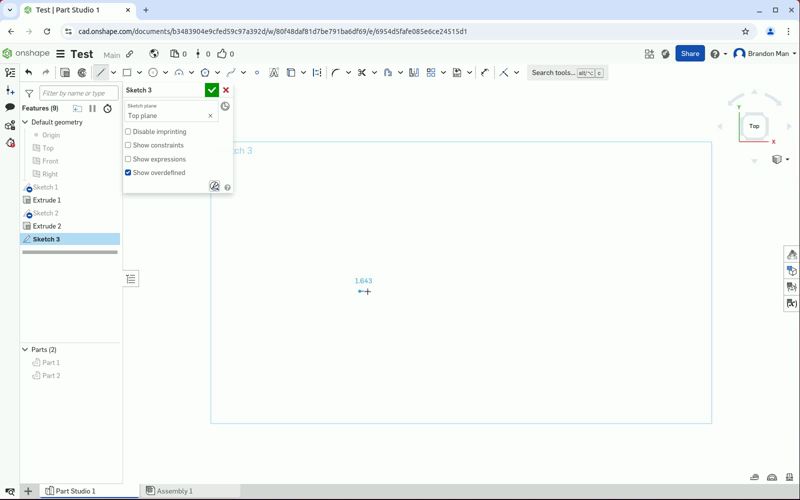
key_up(shift)
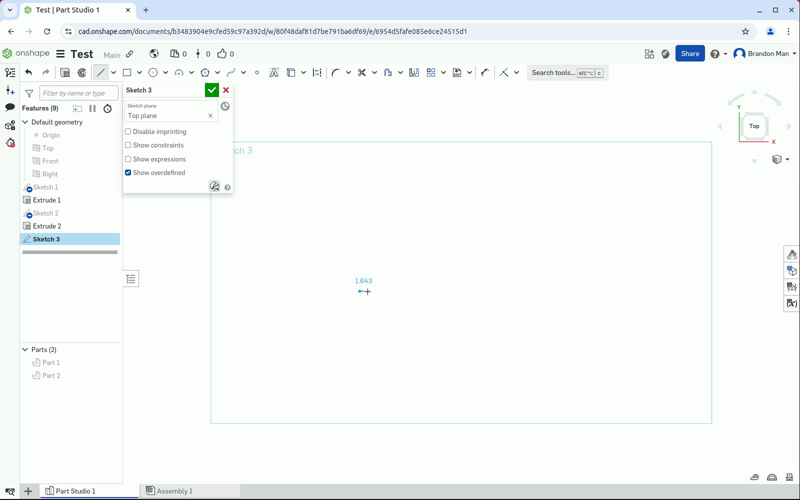
key(esc)
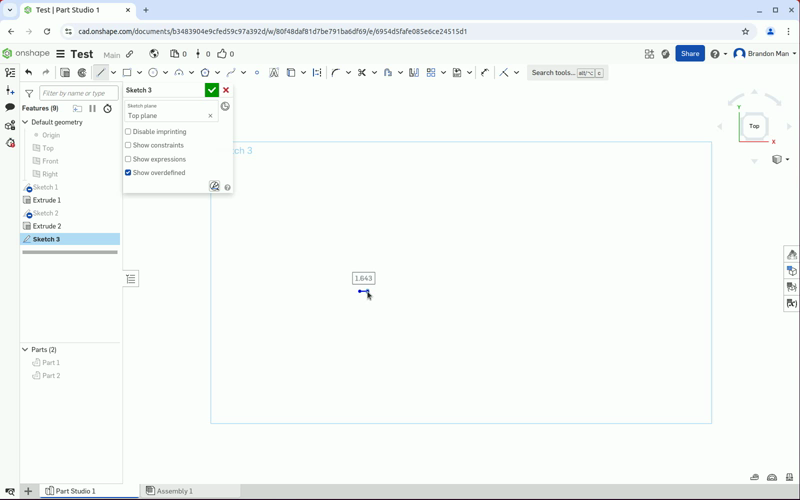
key(a)
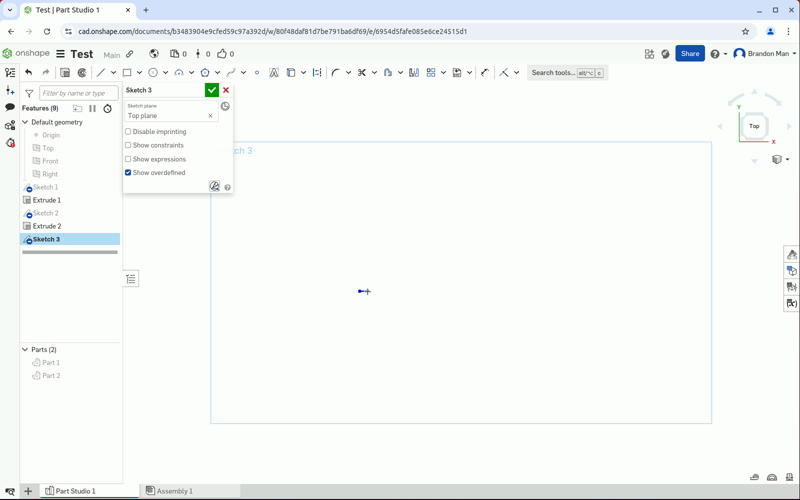
mouse_move(367, 291)
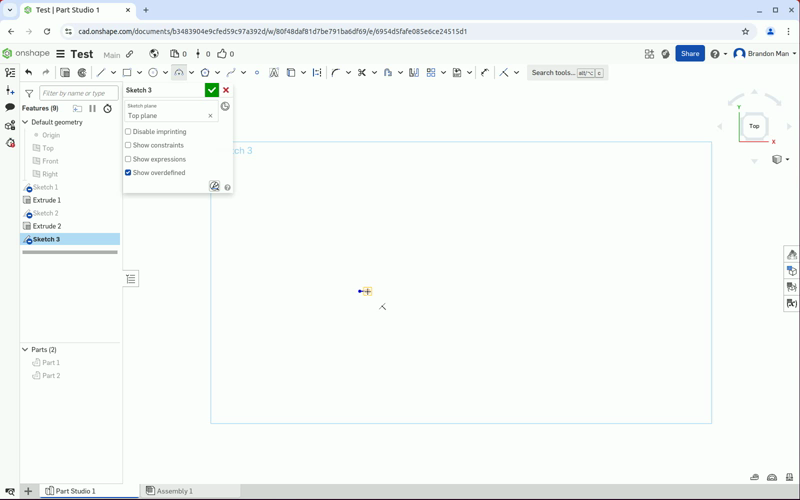
click(367, 291)
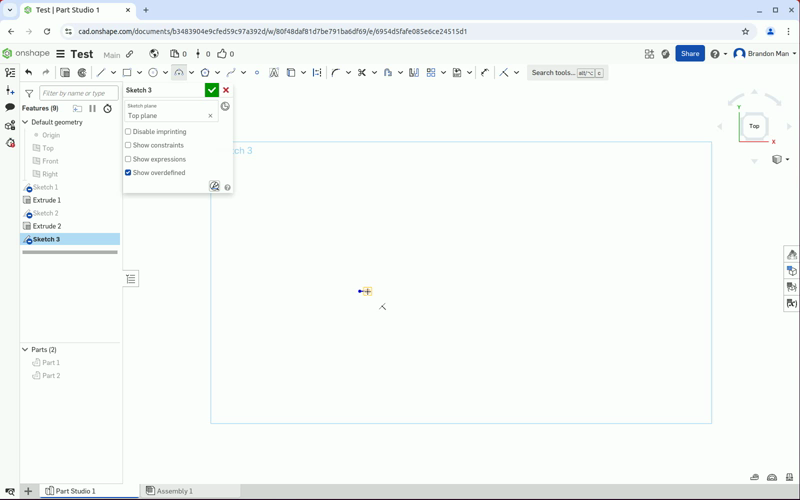
key_down(shift)
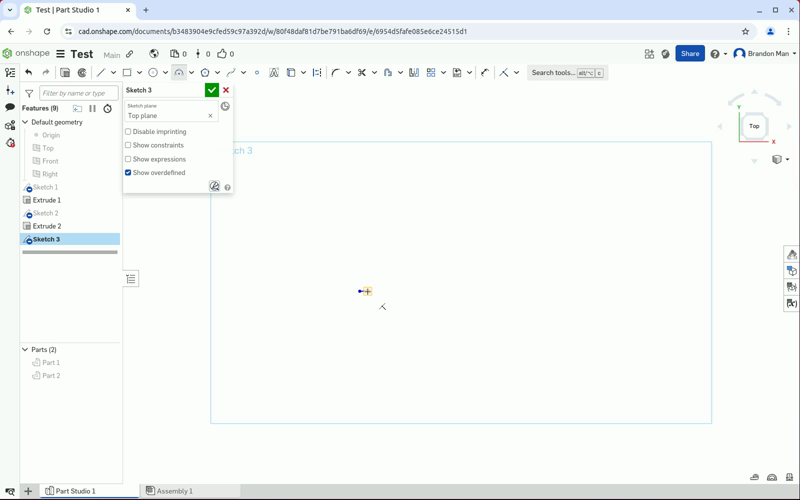
mouse_move(359, 270)
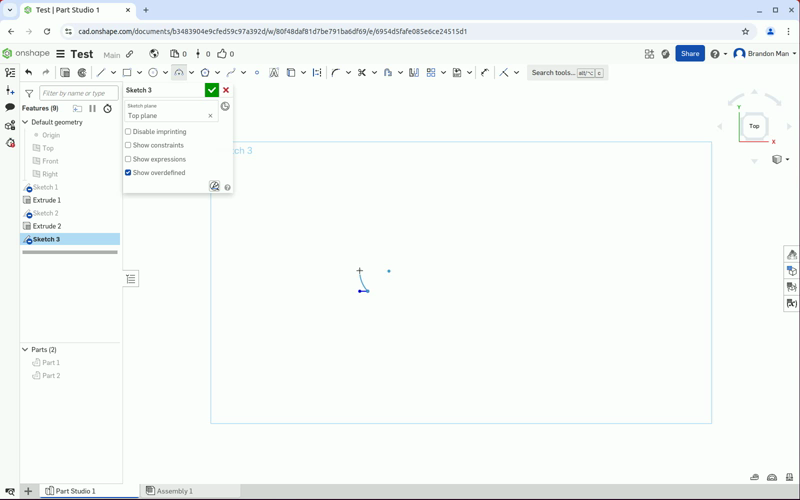
click(359, 270)
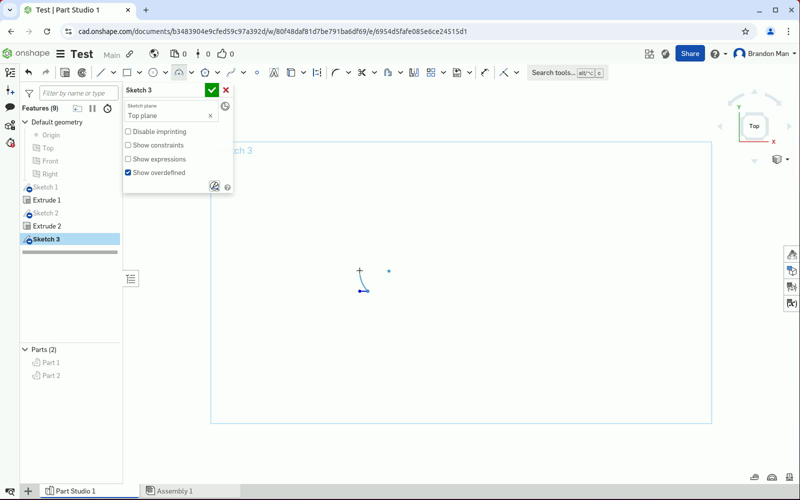
mouse_move(348, 286)
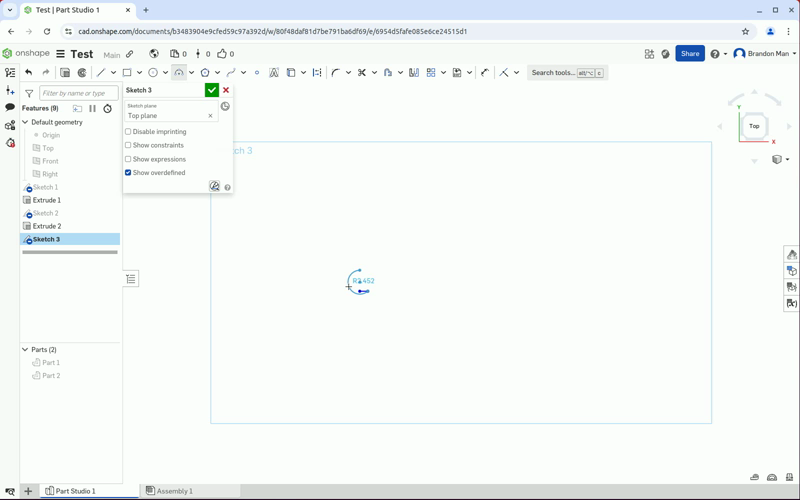
click(348, 286)
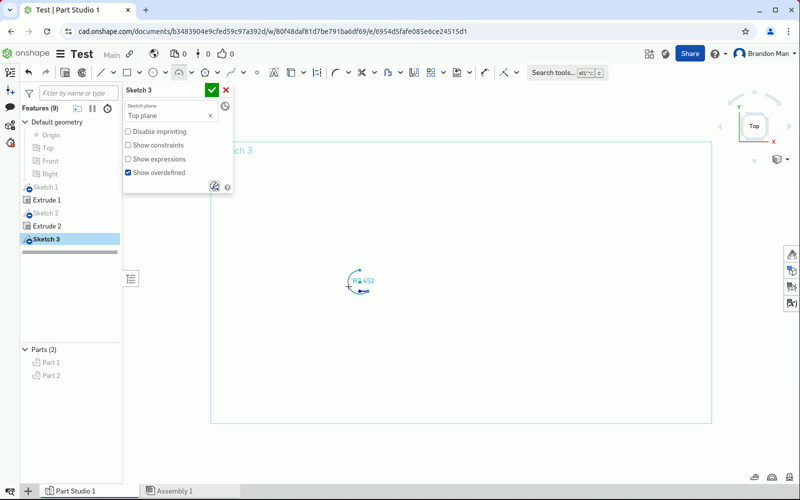
key_up(shift)
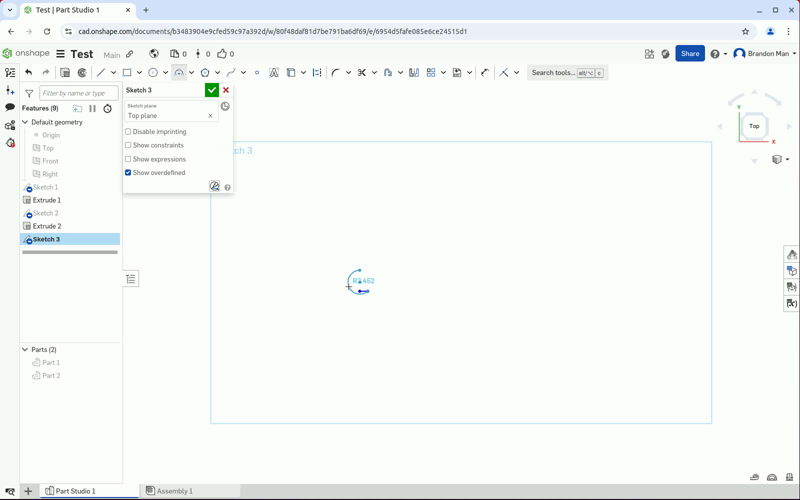
key(esc)
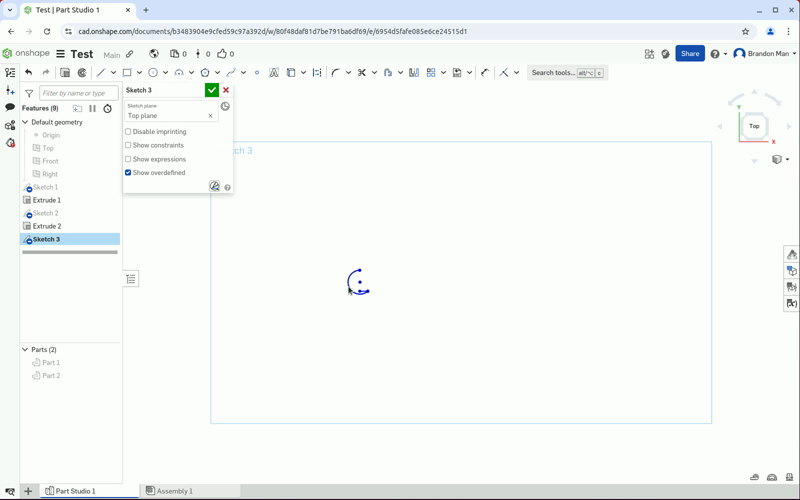
key(l)
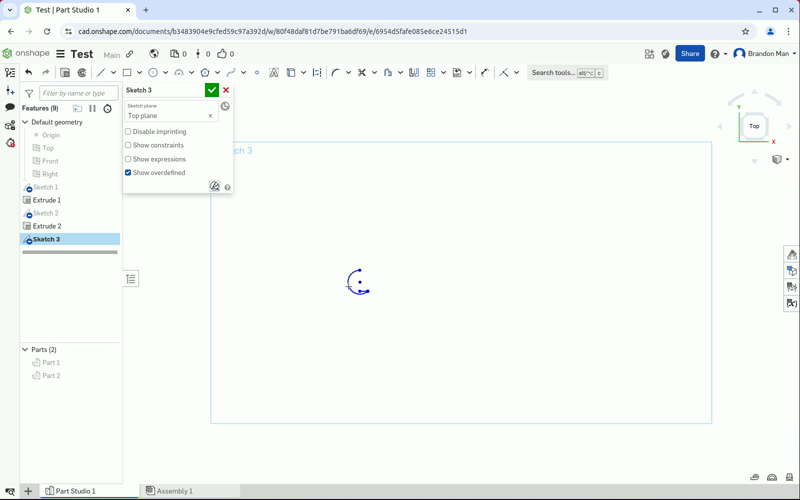
mouse_move(359, 270)
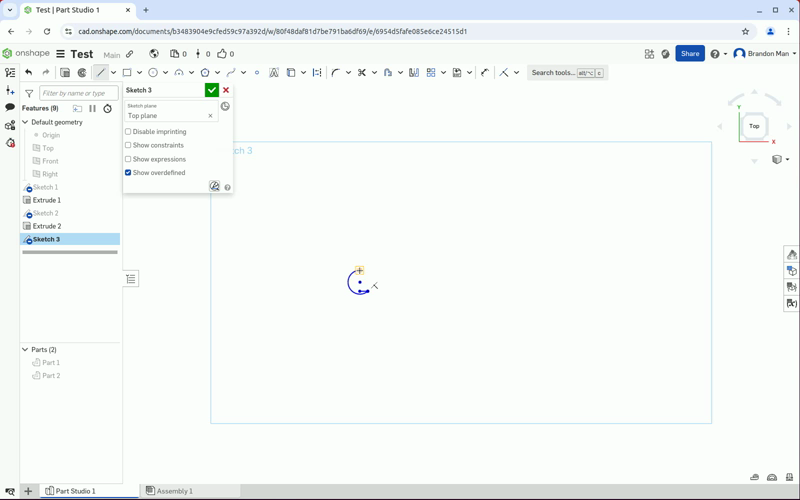
click(359, 270)
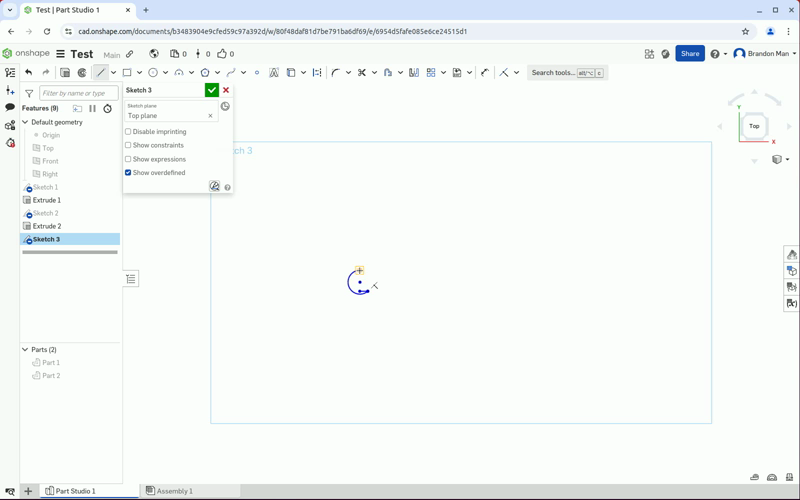
key_down(shift)
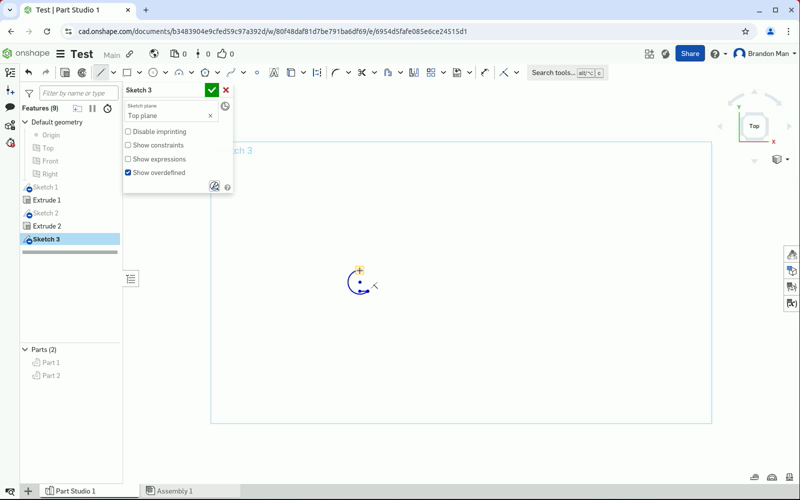
mouse_move(389, 270)
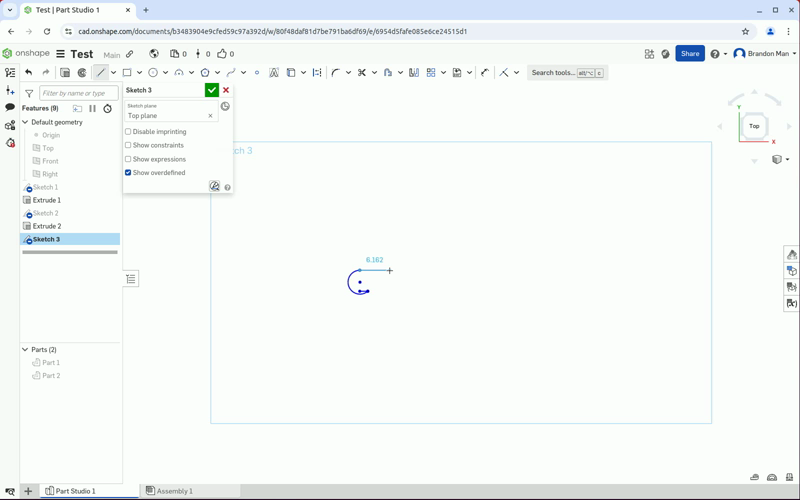
mouse_move(359, 273)
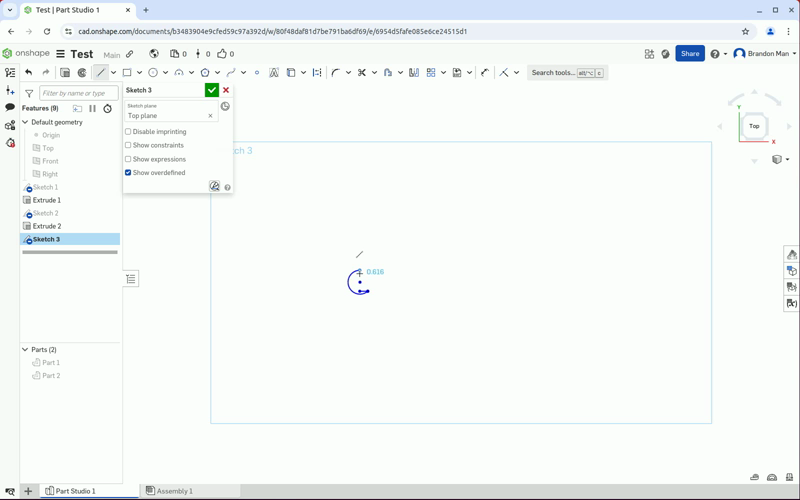
scroll(6)
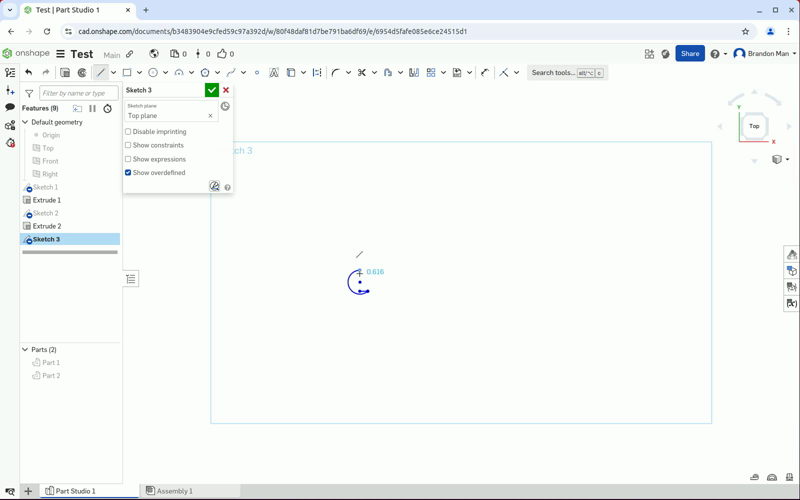
scroll(6)
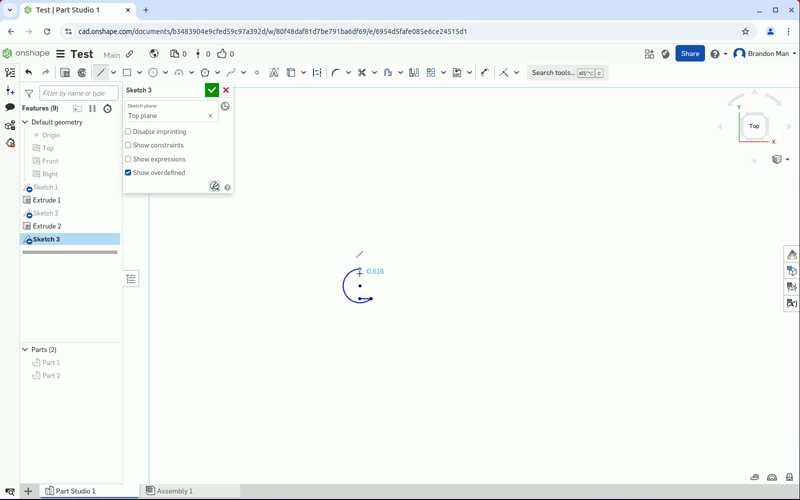
scroll(6)
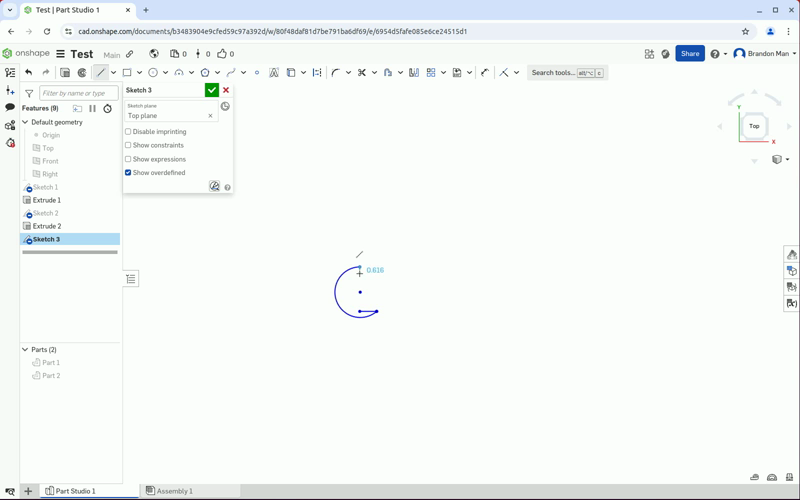
scroll(6)
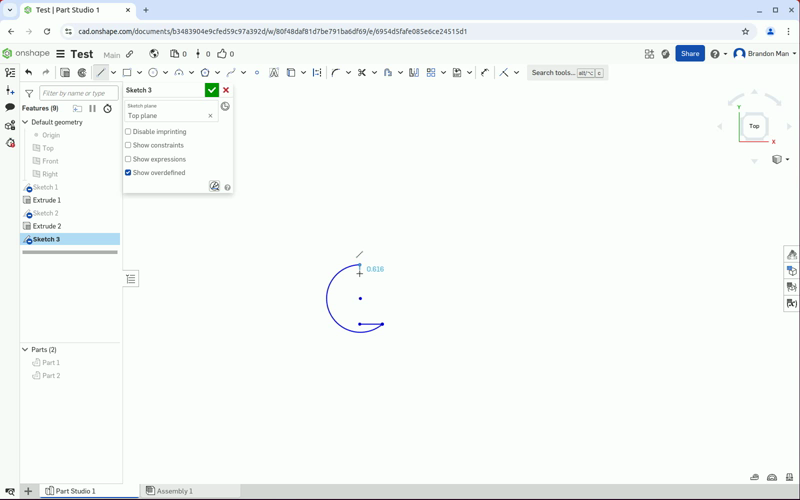
scroll(6)
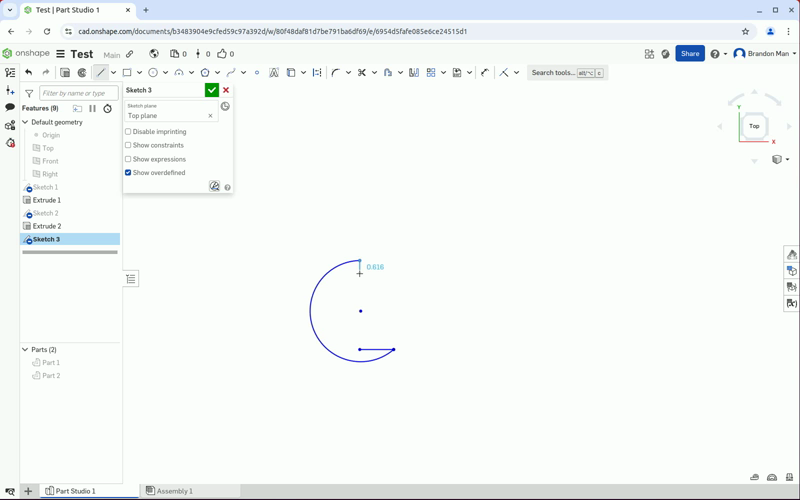
scroll(6)
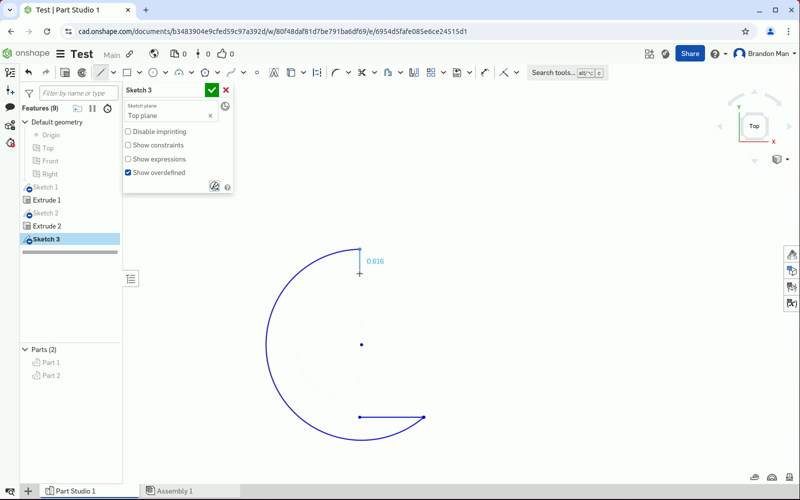
scroll(6)
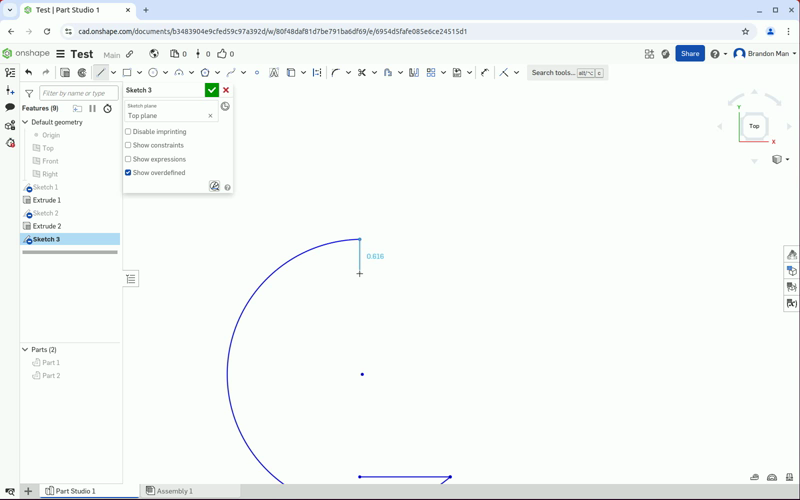
click(359, 273)
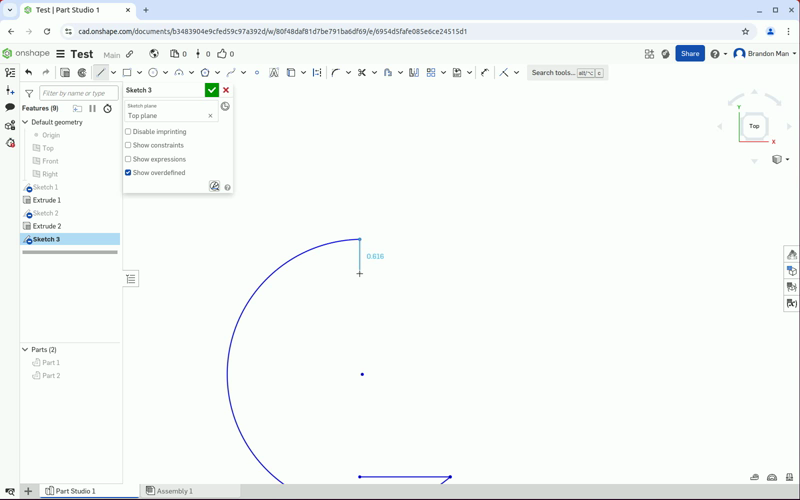
scroll(-6)
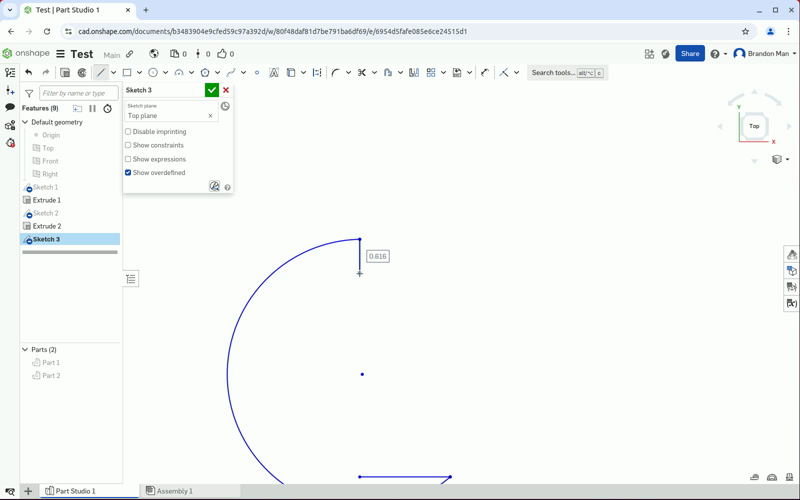
scroll(-6)
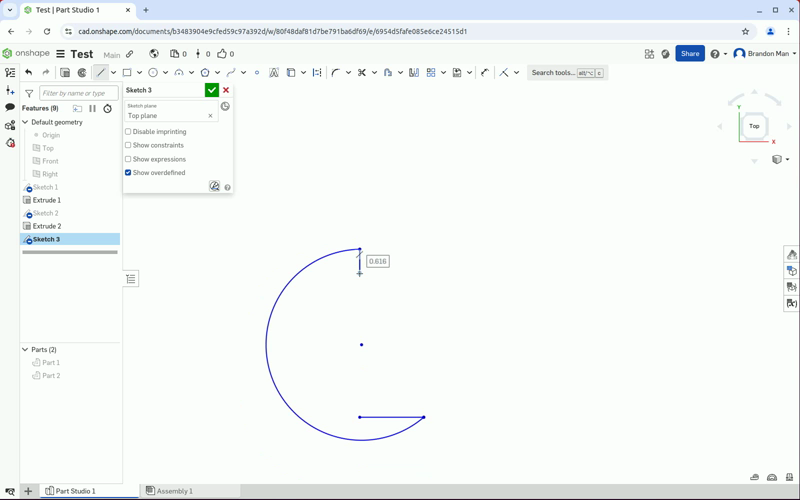
scroll(-6)
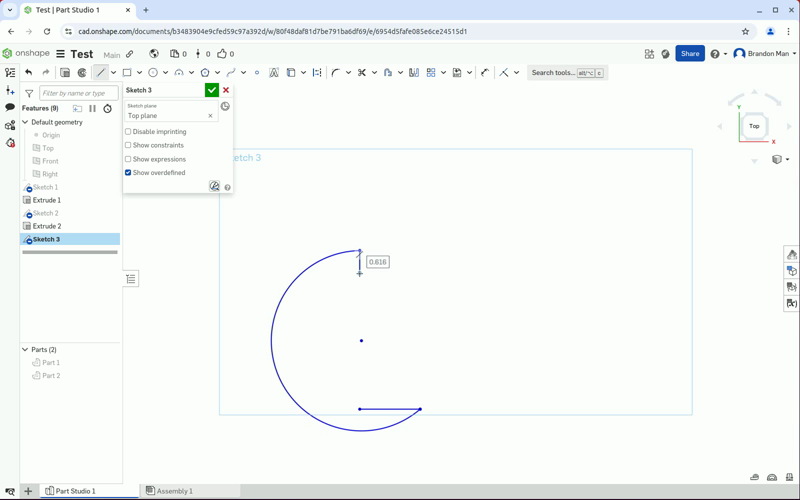
scroll(-6)
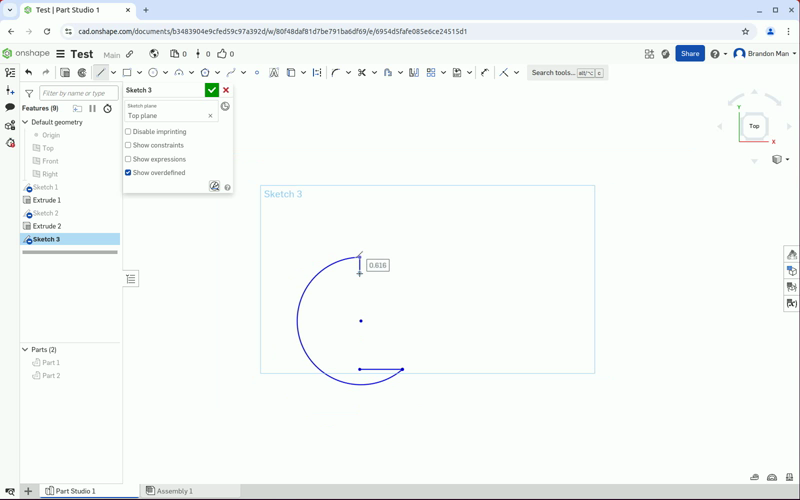
scroll(-6)
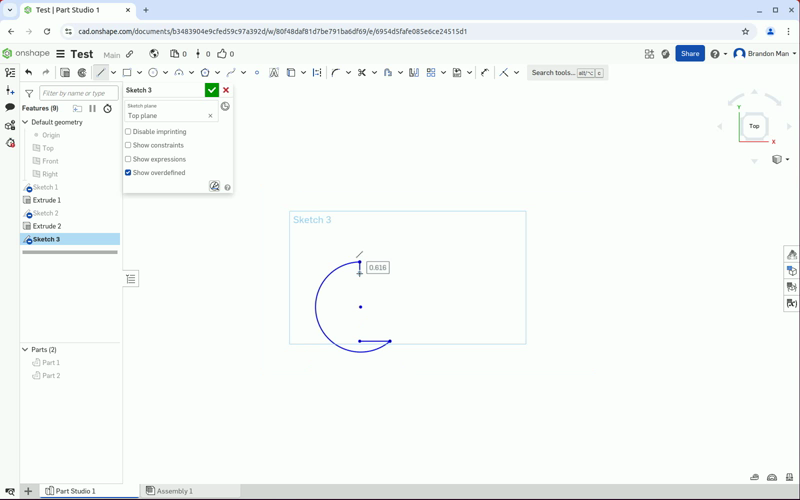
scroll(-6)
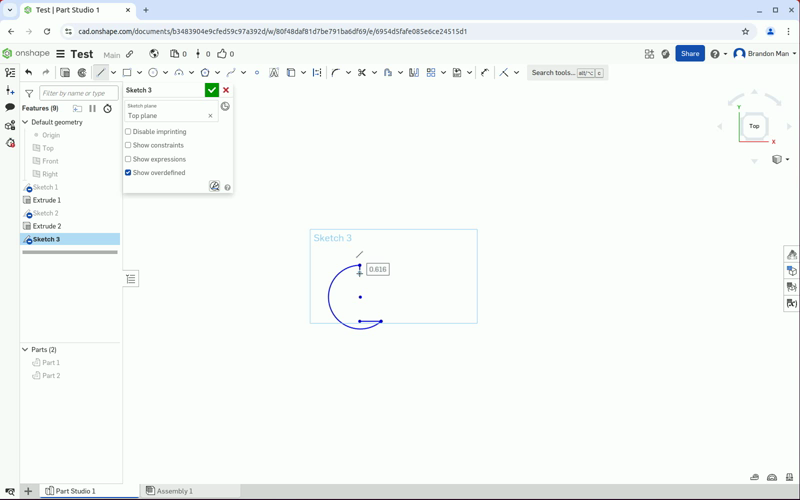
scroll(-6)
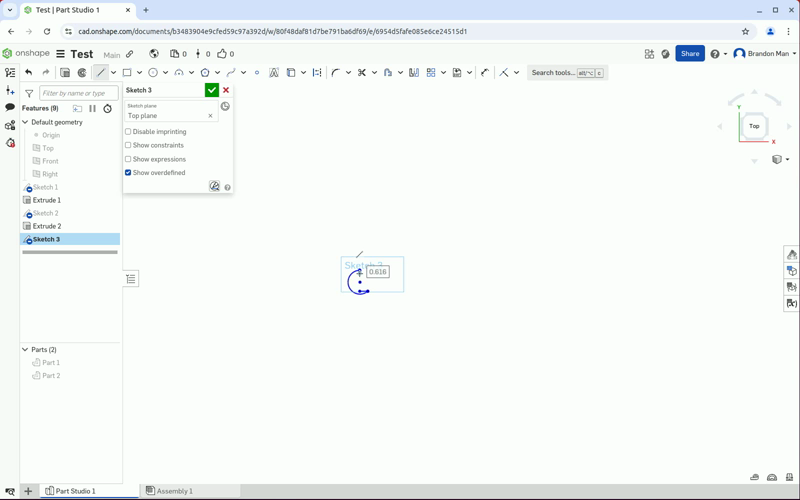
key_up(shift)
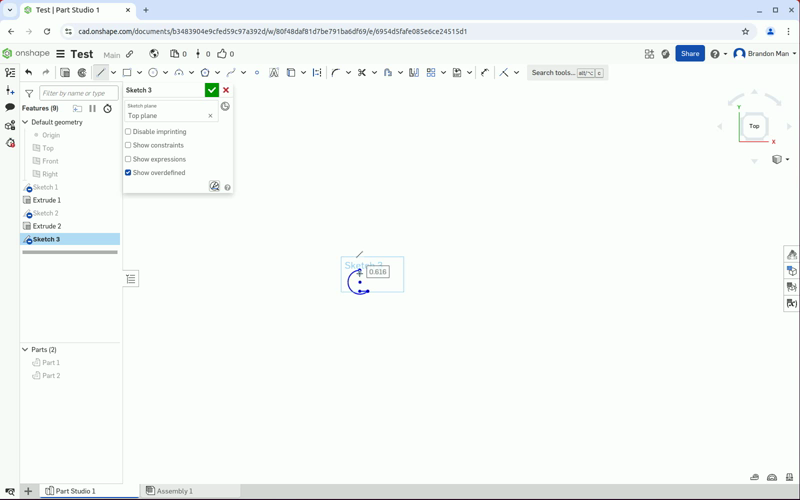
key(esc)
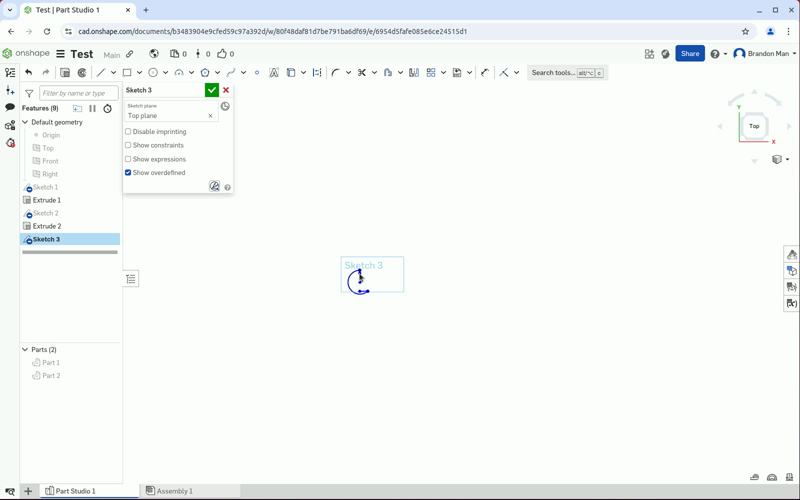
key(a)
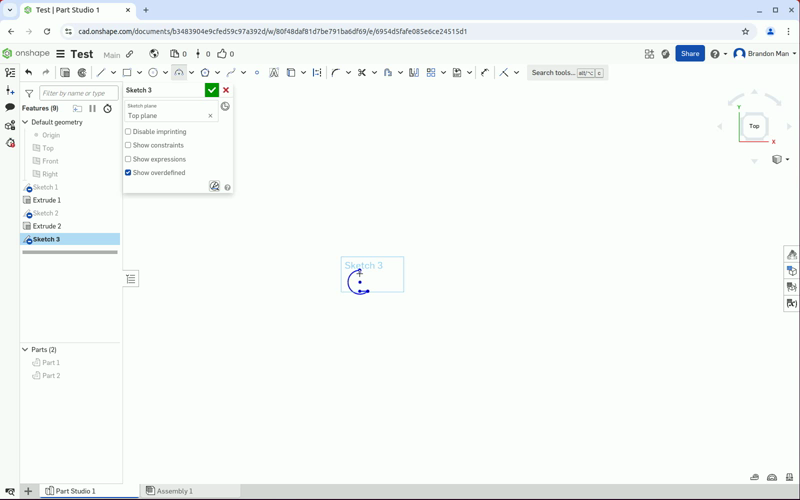
mouse_move(359, 273)
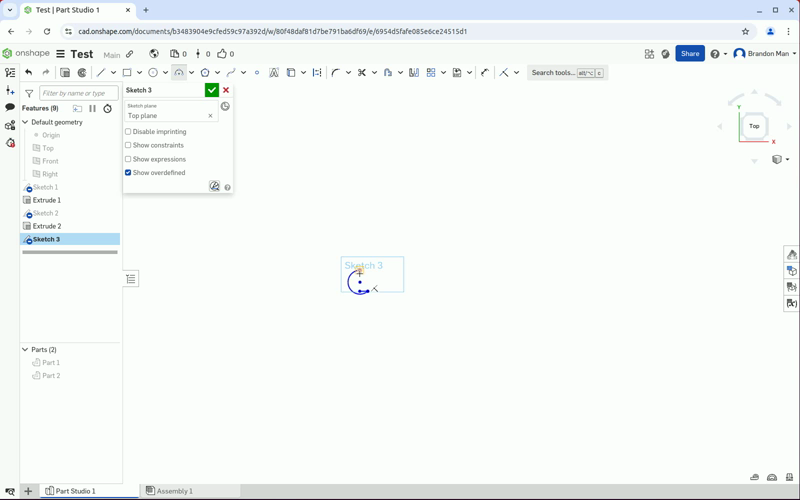
scroll(6)
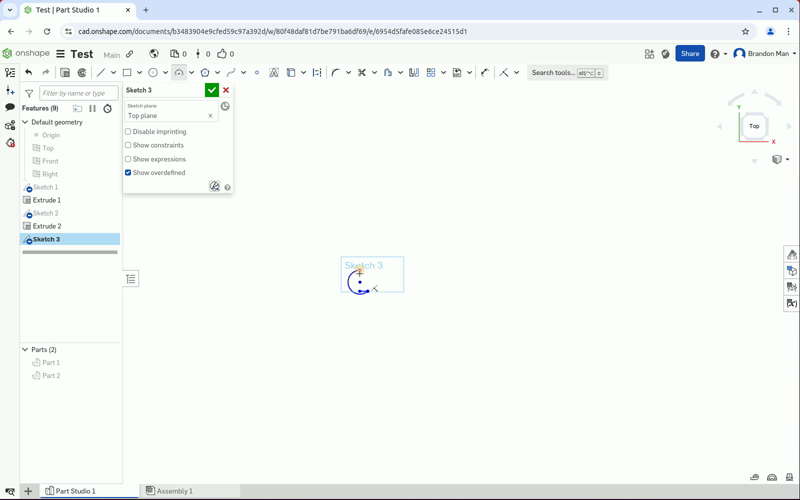
scroll(6)
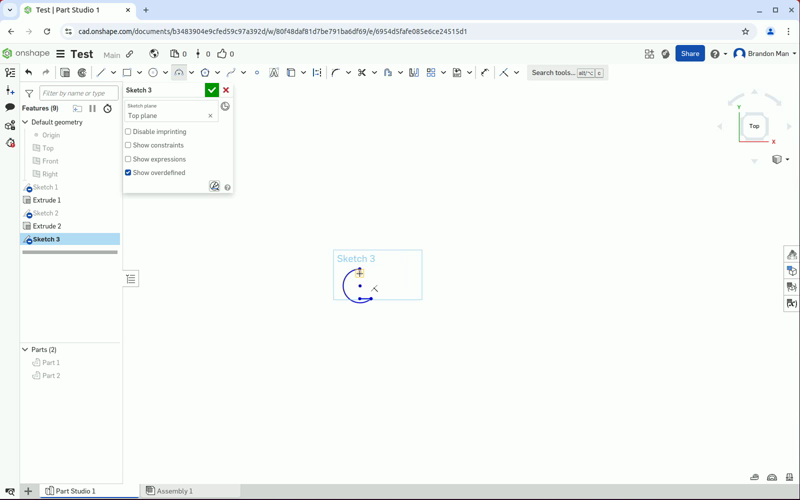
scroll(6)
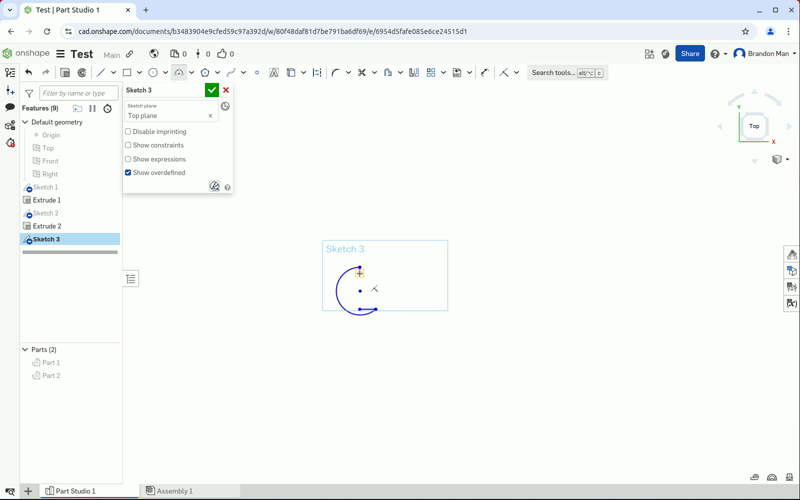
scroll(6)
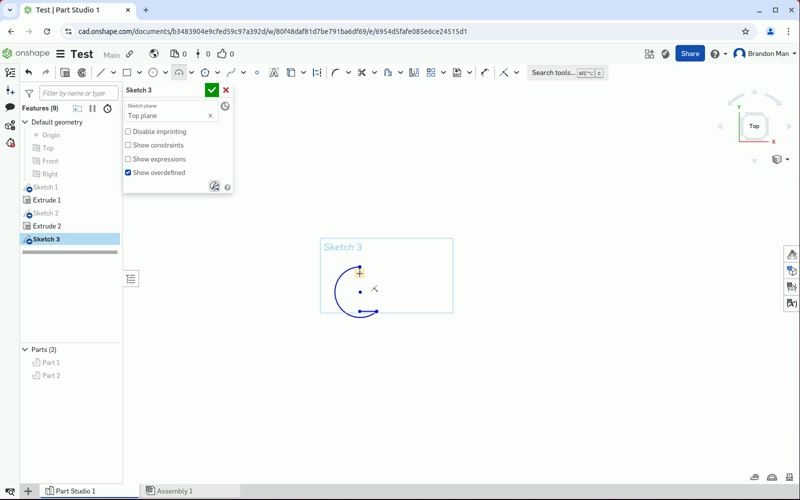
scroll(6)
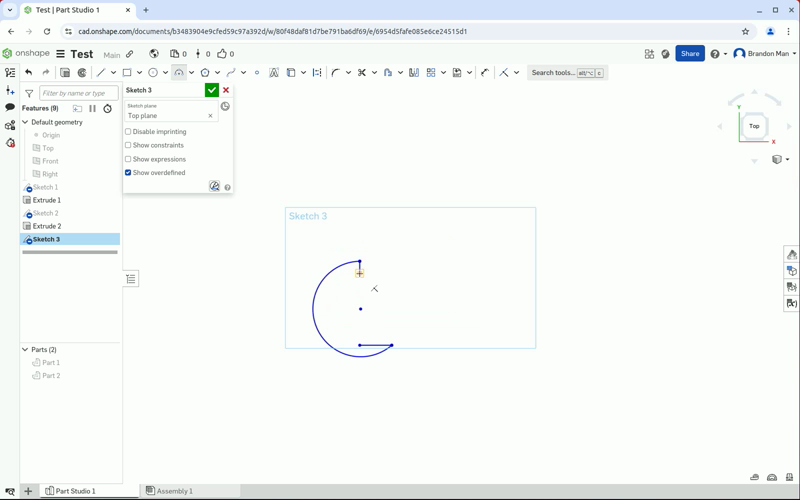
scroll(6)
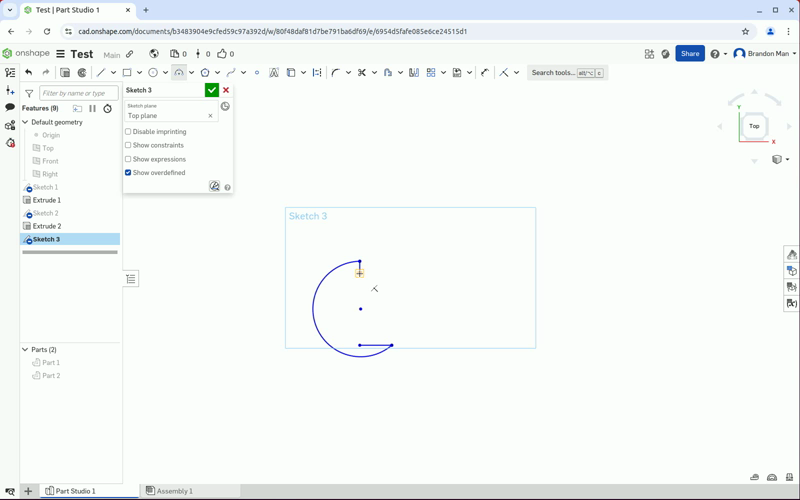
scroll(6)
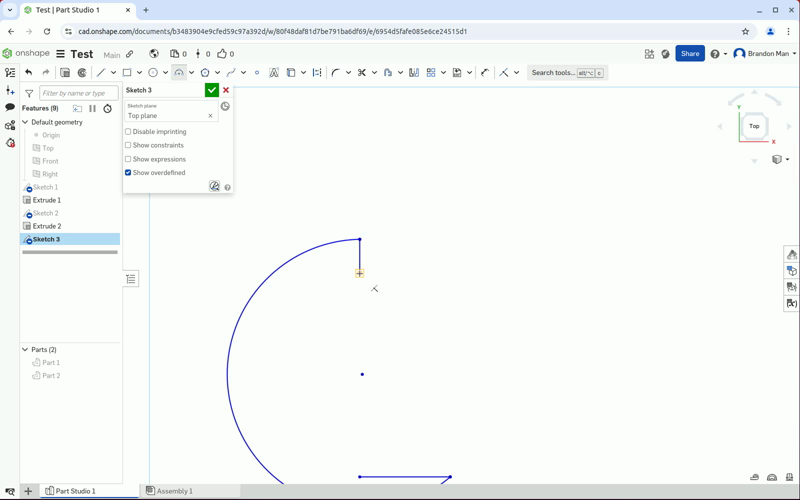
click(359, 273)
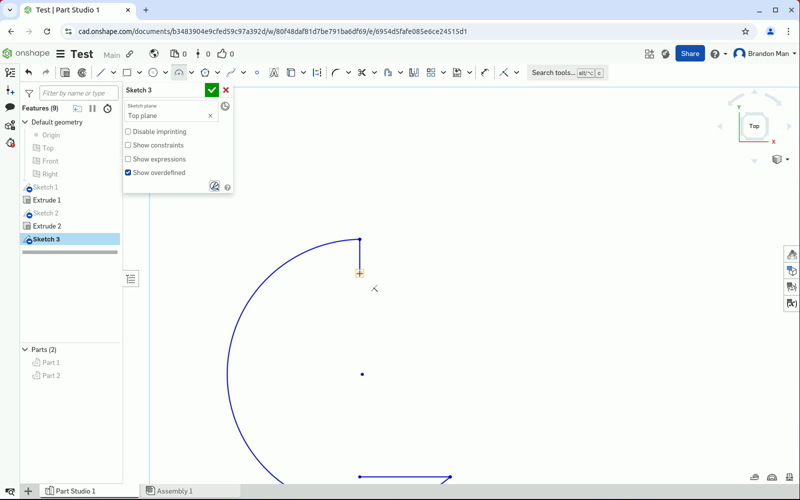
scroll(-6)
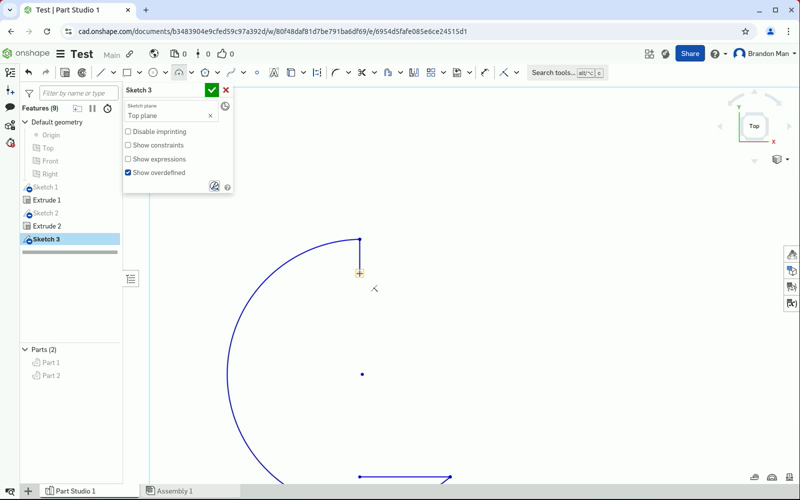
scroll(-6)
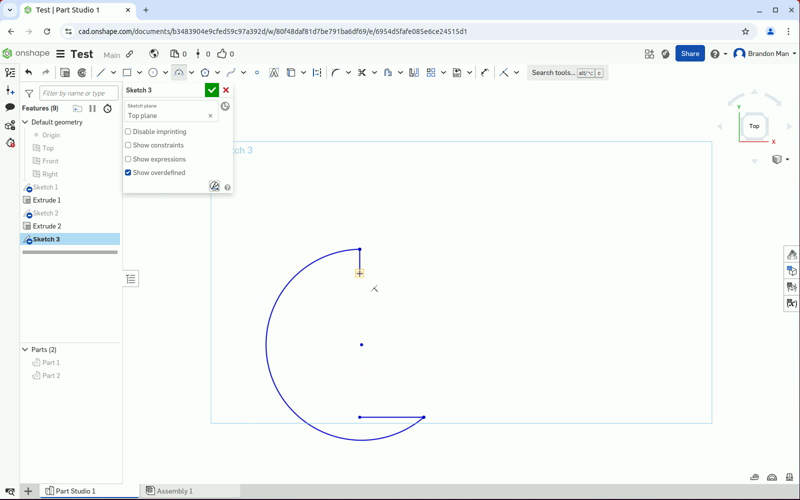
scroll(-6)
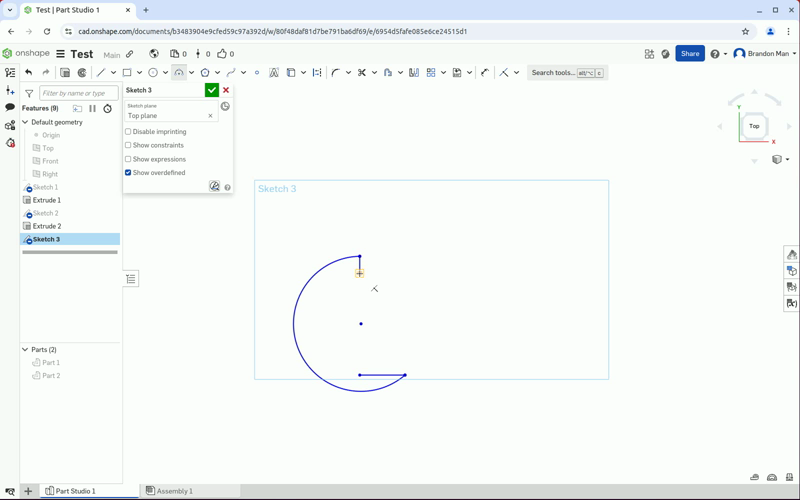
scroll(-6)
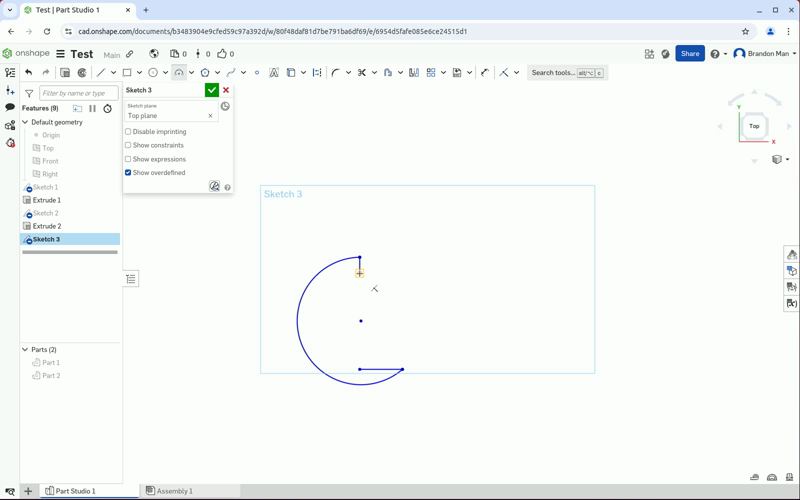
scroll(-6)
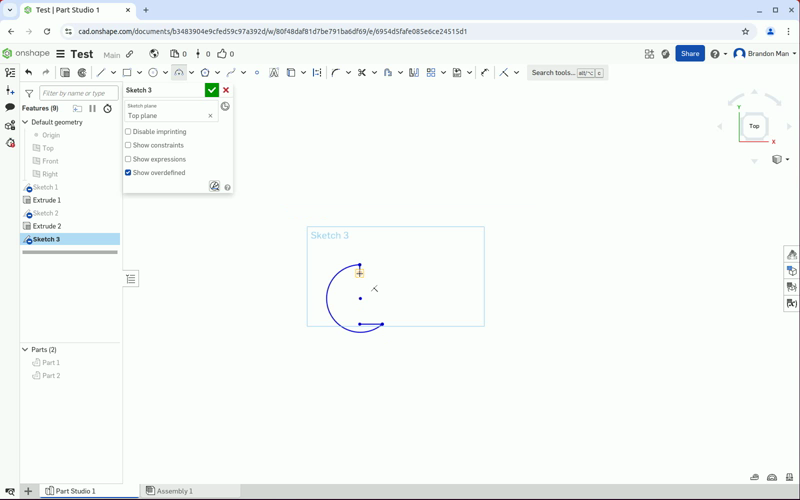
scroll(-6)
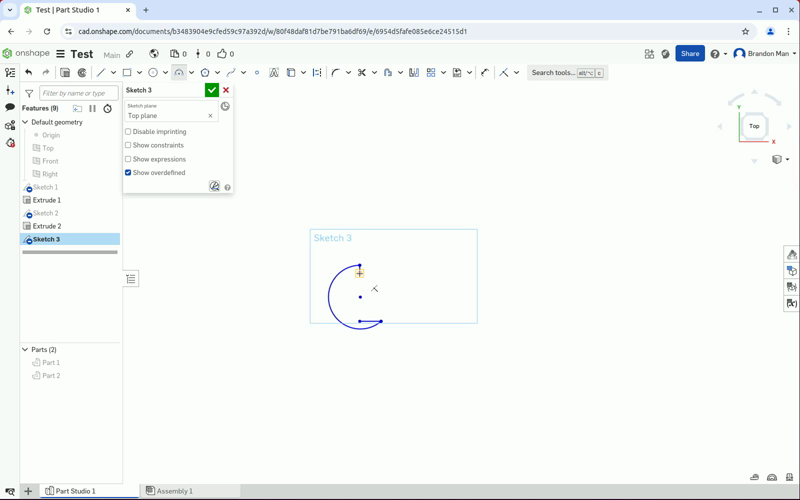
scroll(-6)
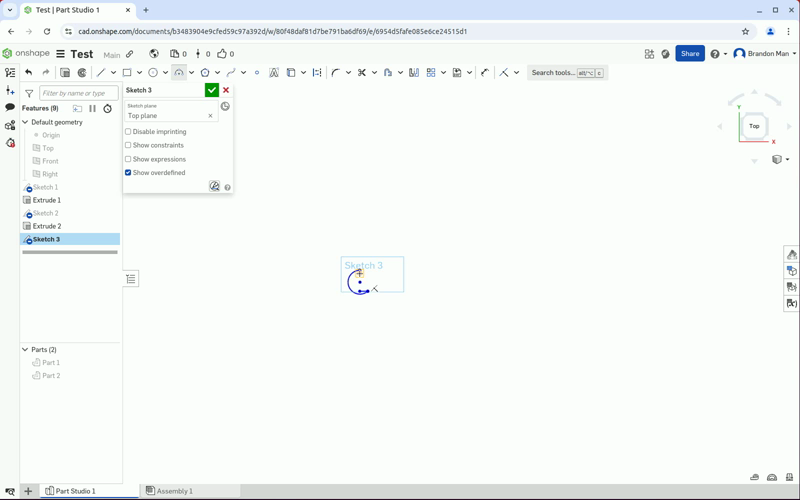
mouse_move(359, 291)
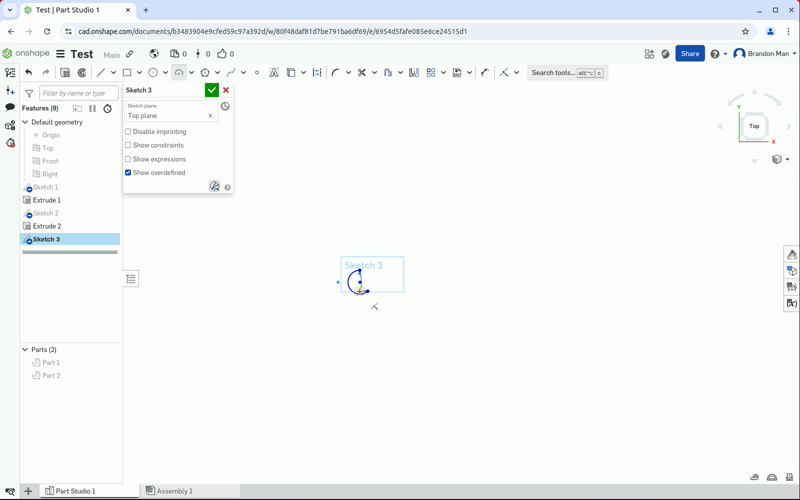
click(359, 291)
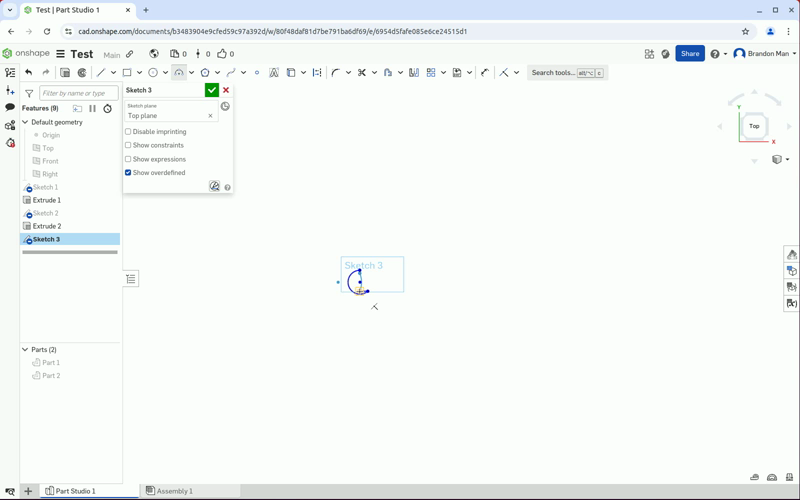
key_down(shift)
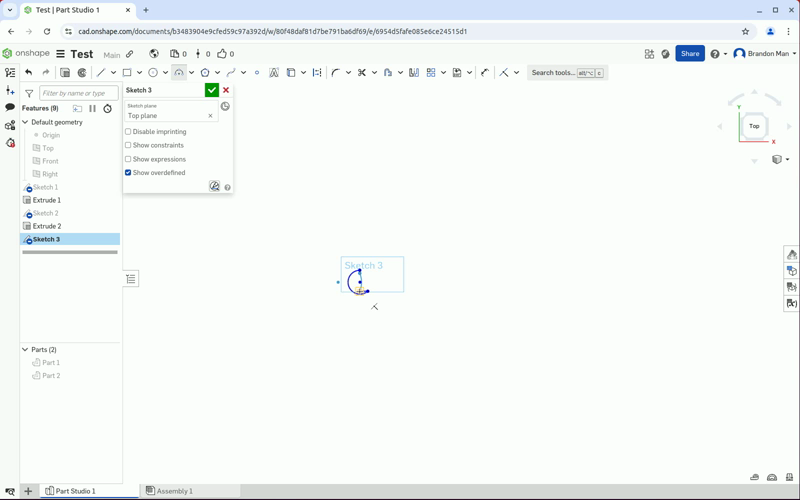
mouse_move(350, 282)
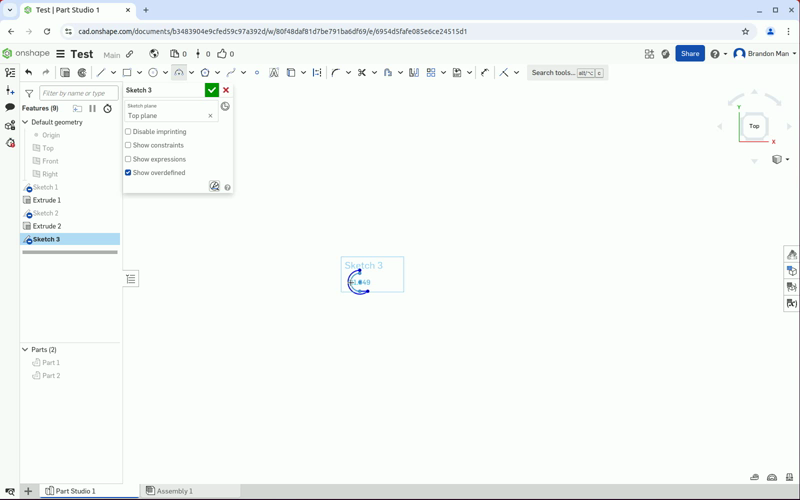
click(350, 282)
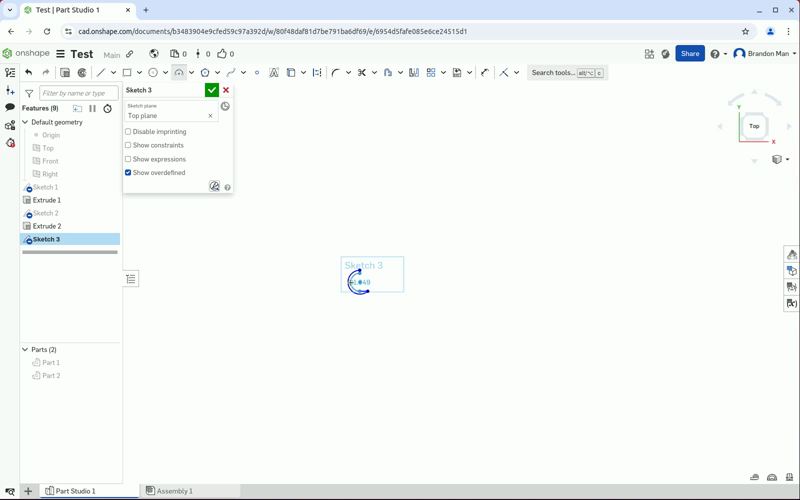
key_up(shift)
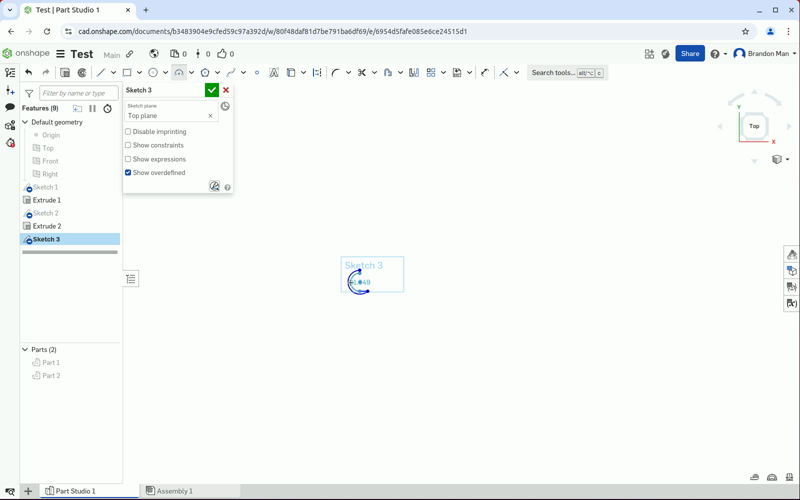
key(esc)
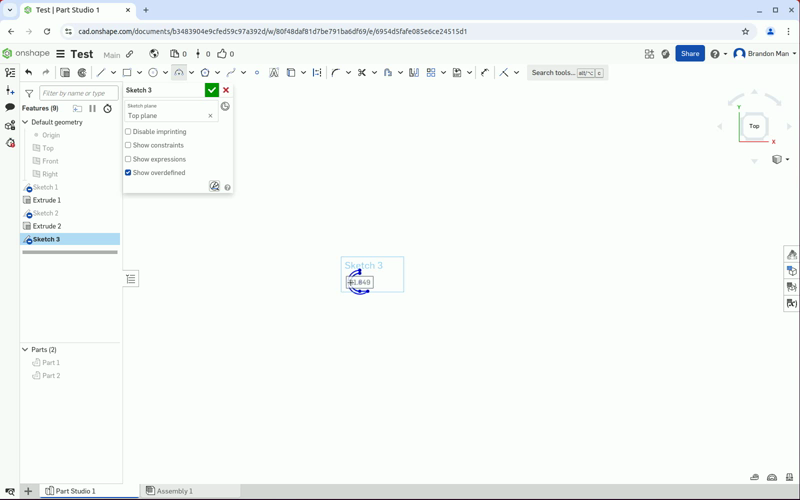
mouse_move(353, 274)
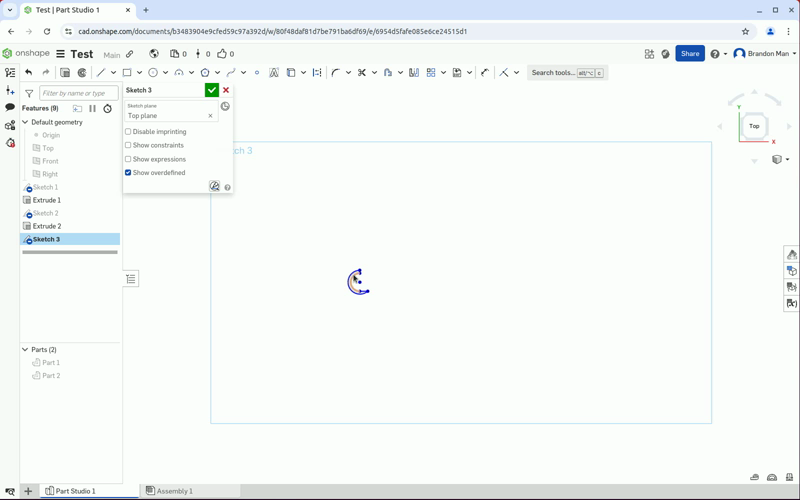
scroll(6)
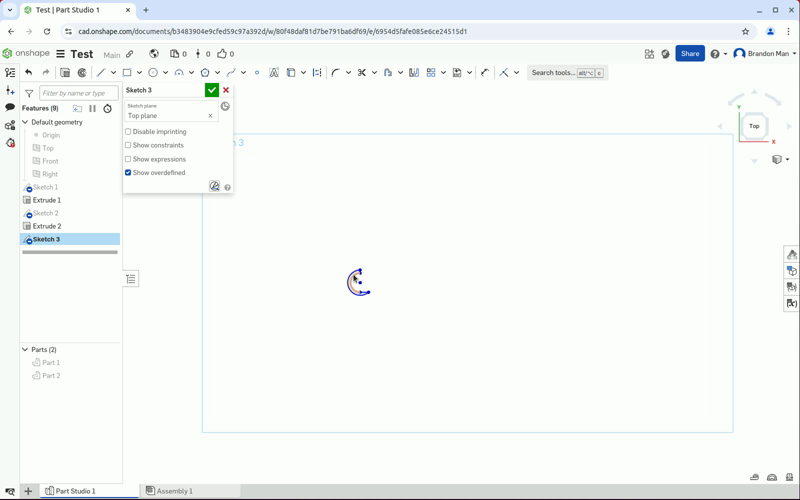
scroll(6)
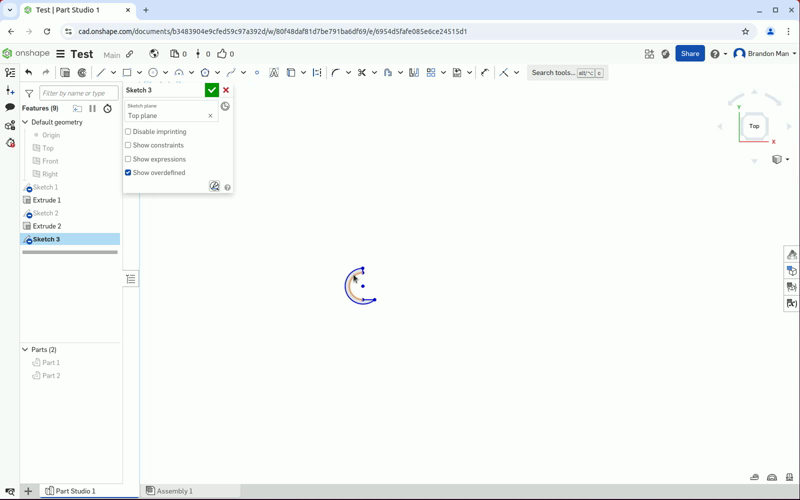
scroll(6)
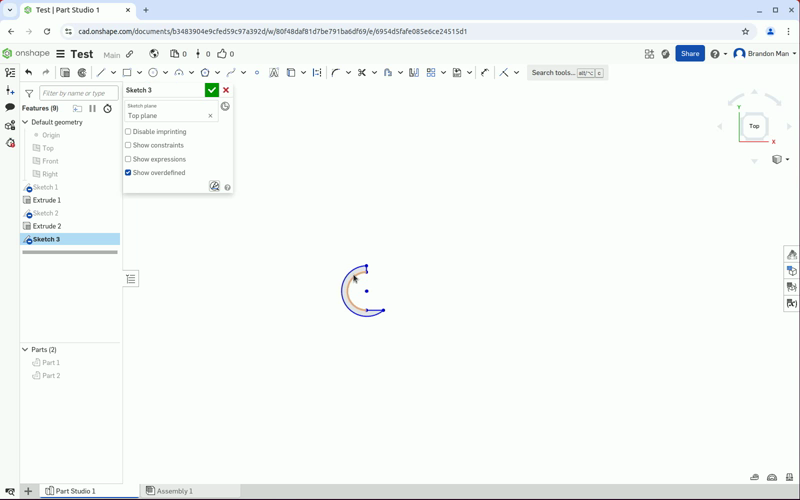
scroll(6)
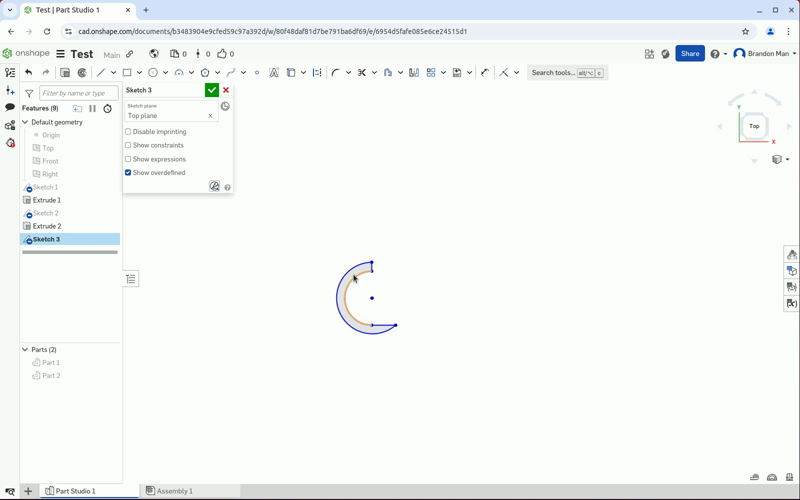
scroll(6)
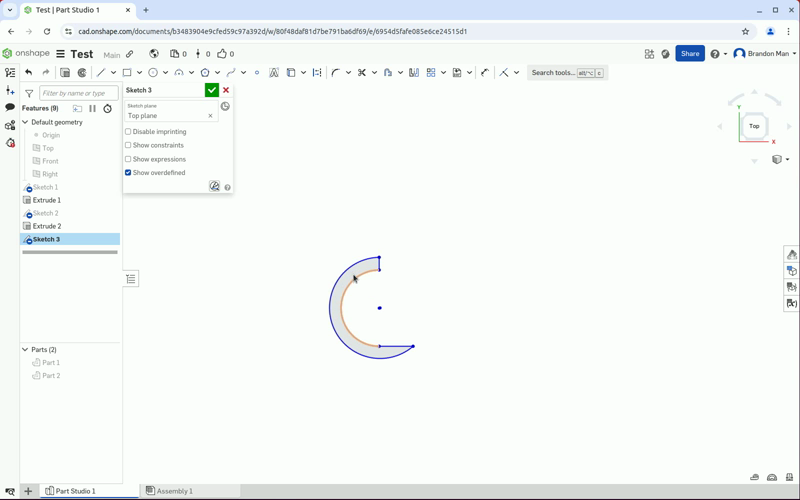
scroll(6)
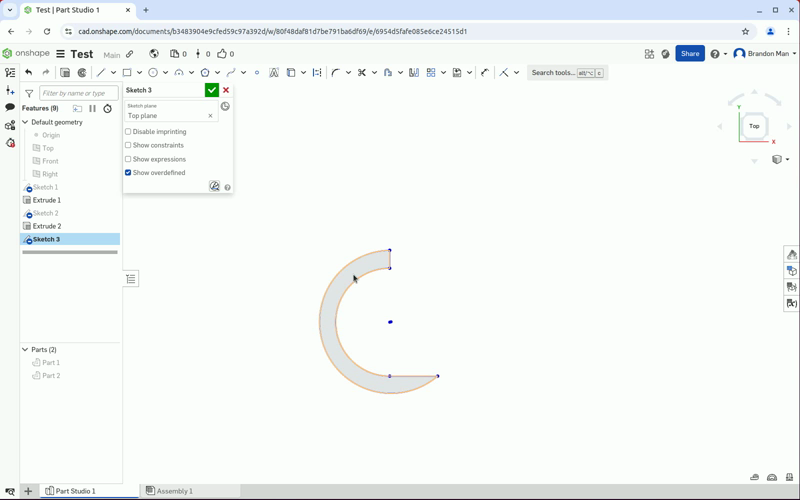
scroll(6)
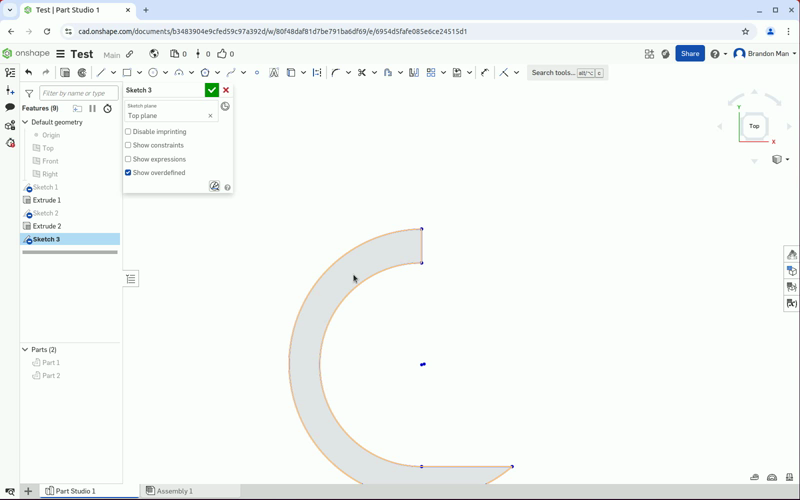
click(353, 274)
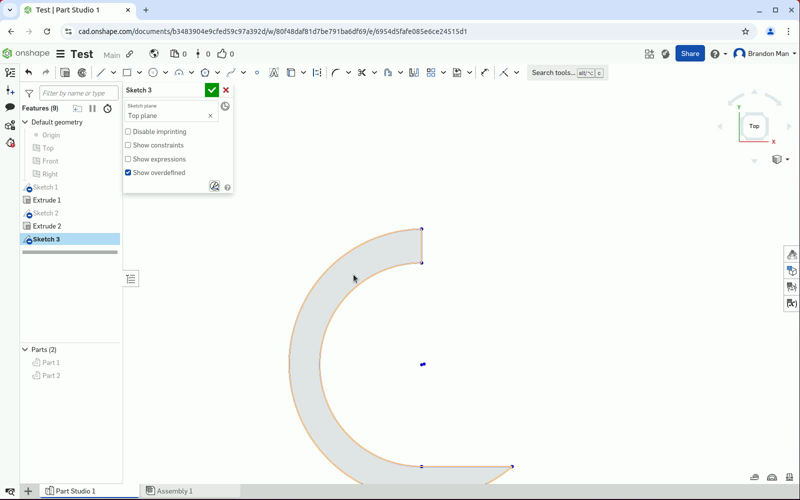
scroll(-6)
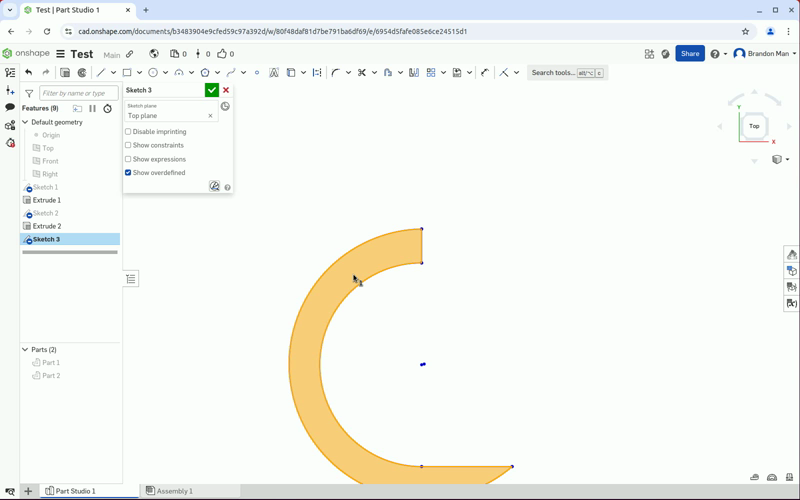
scroll(-6)
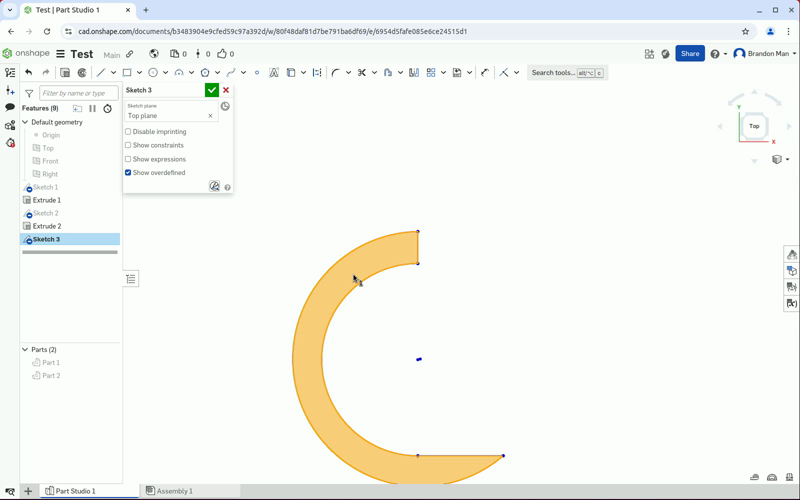
scroll(-6)
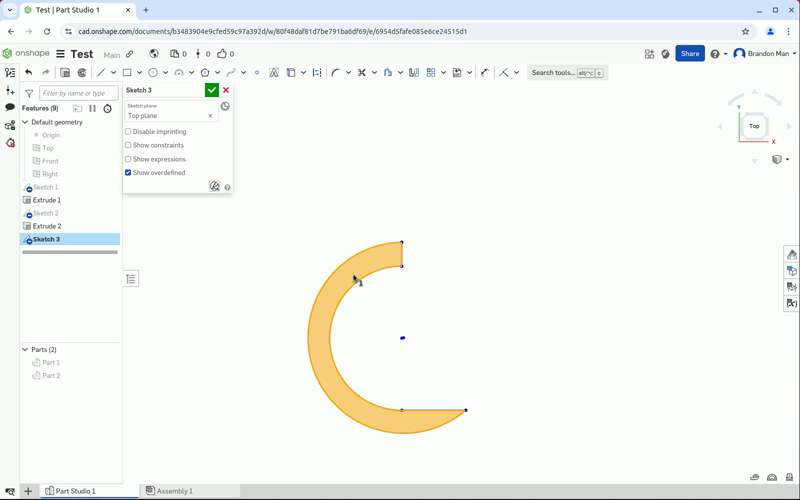
scroll(-6)
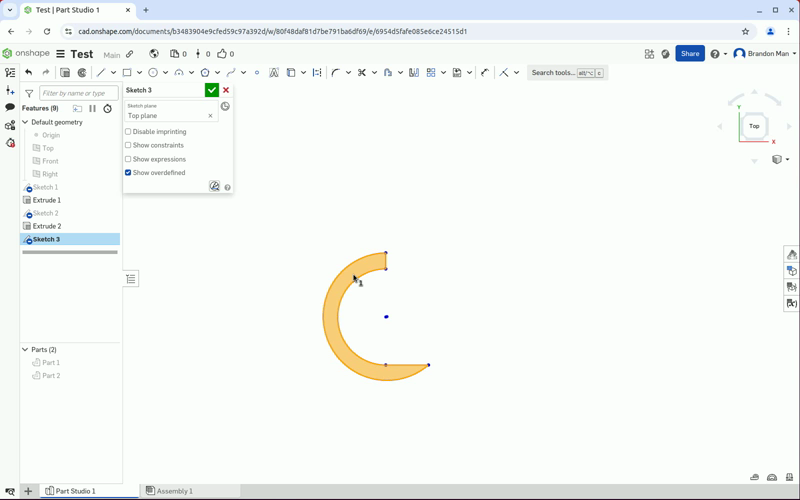
scroll(-6)
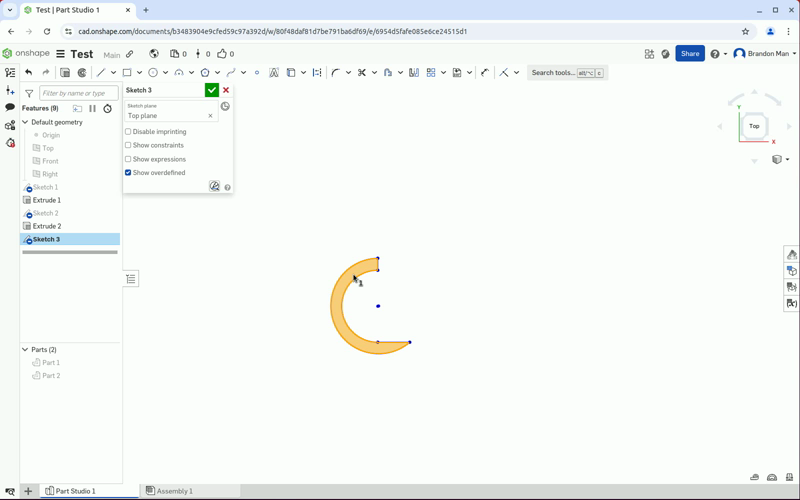
scroll(-6)
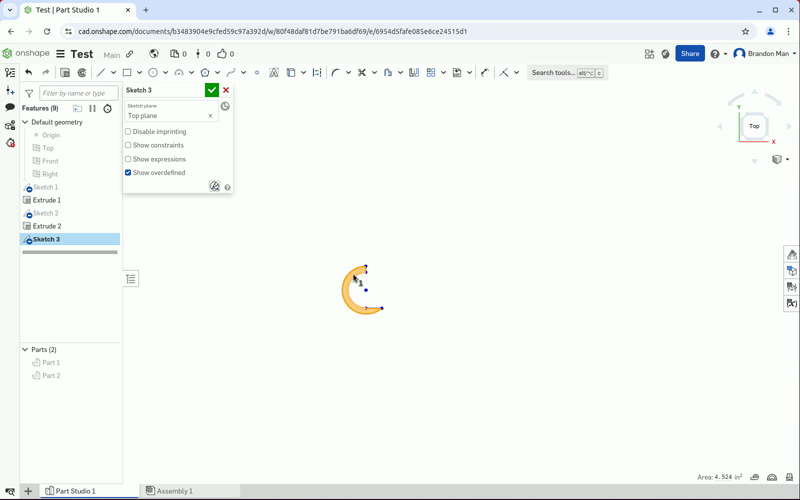
scroll(-6)
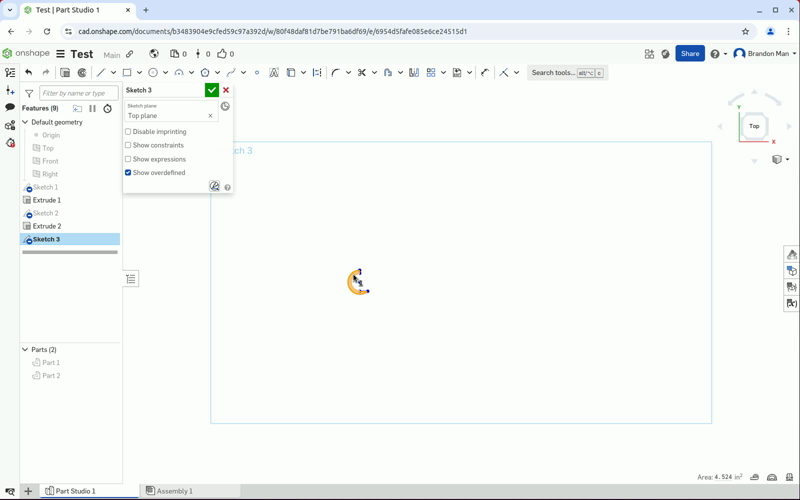
mouse_move(73, 352)
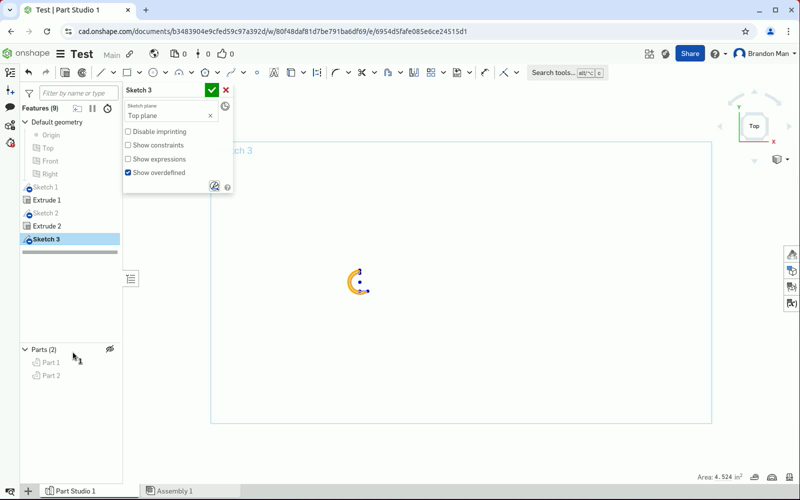
key(shift+y)
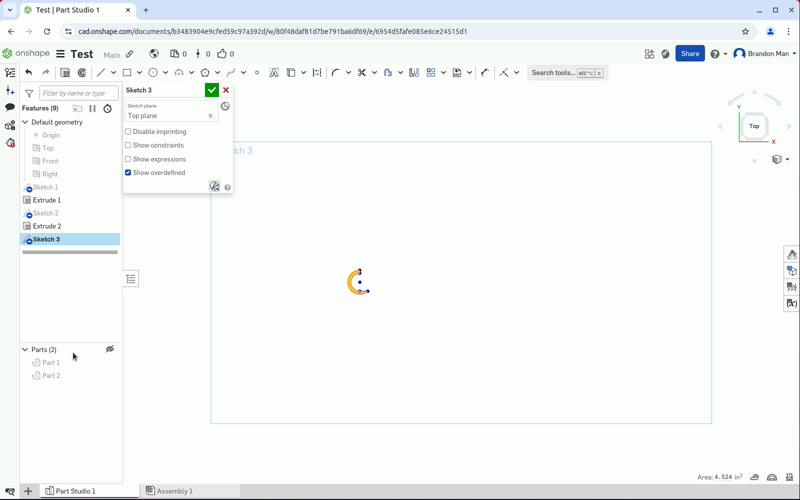
key(shift+e)
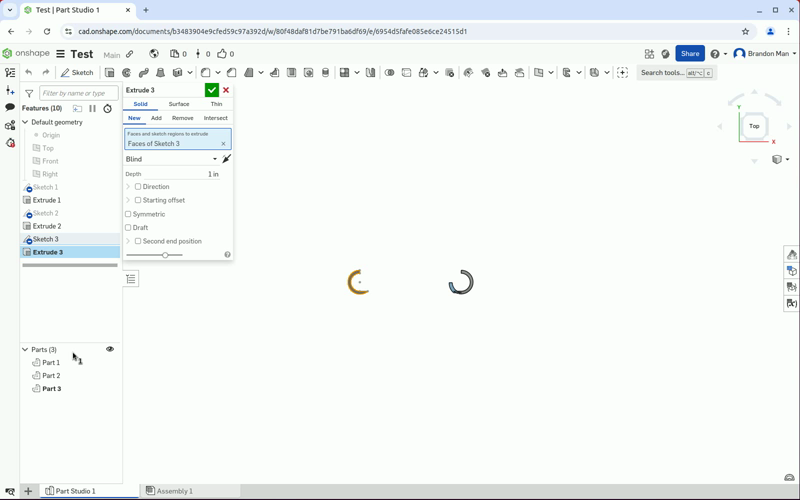
mouse_move(143, 106)
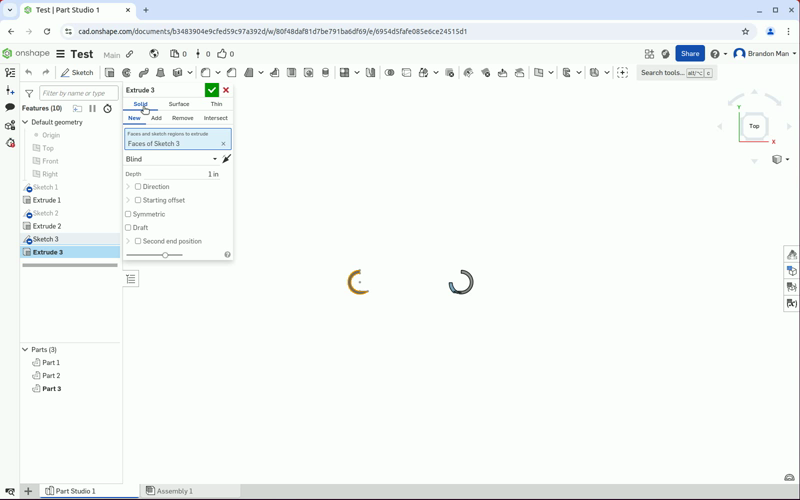
click(143, 106)
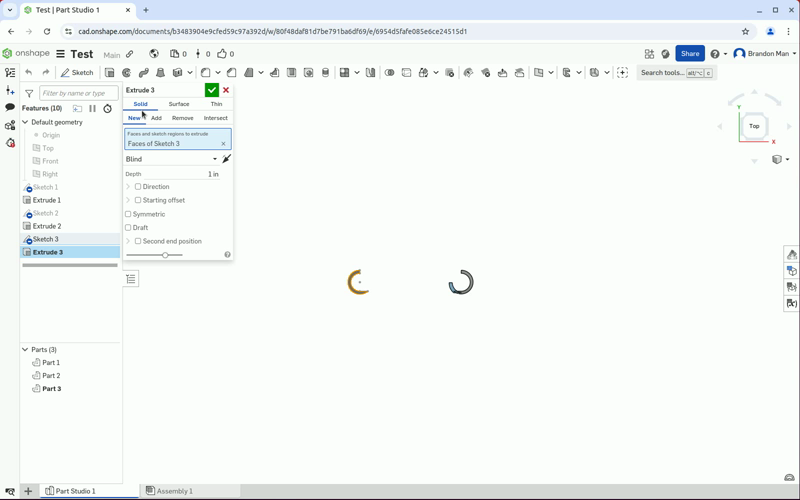
mouse_move(137, 120)
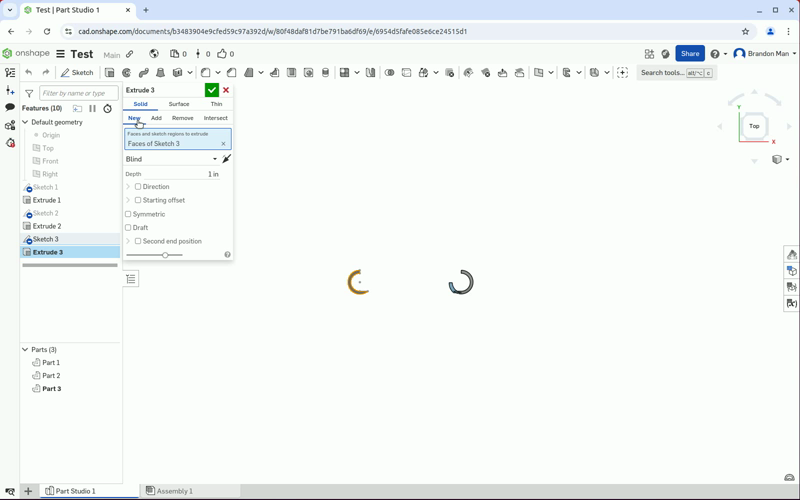
click(137, 120)
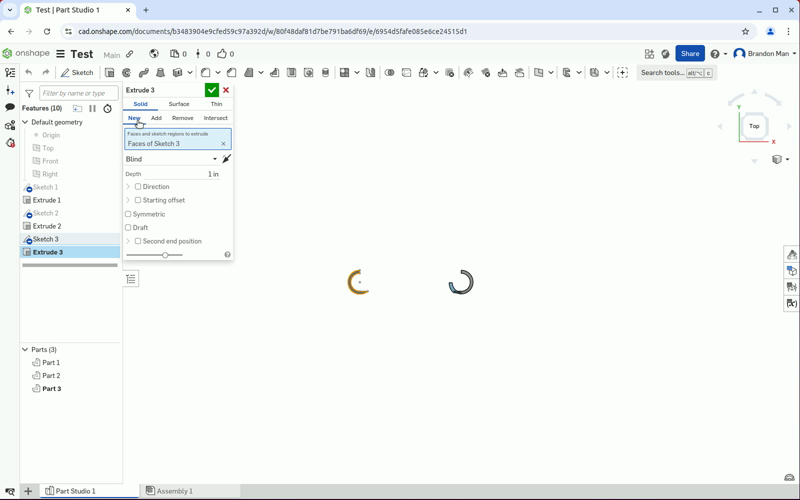
key(tab, 4)
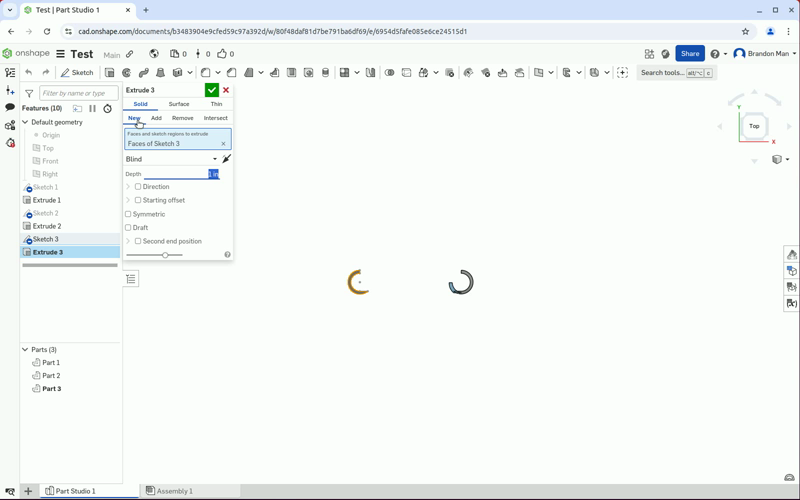
text(20.46)
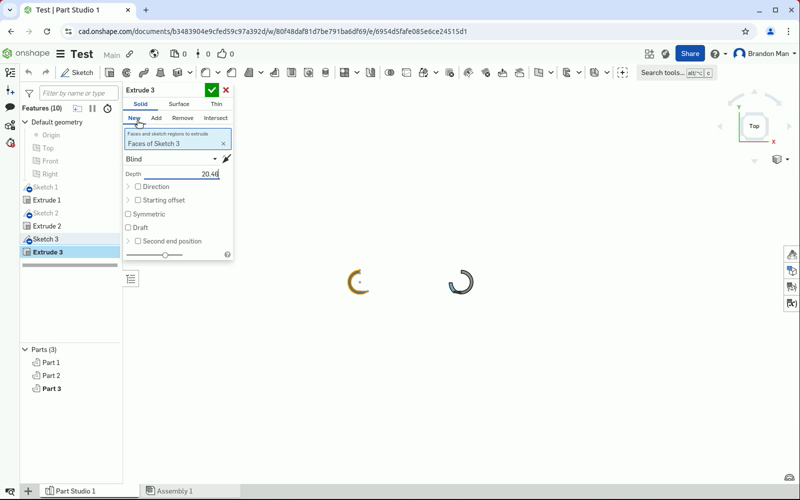
key(enter)
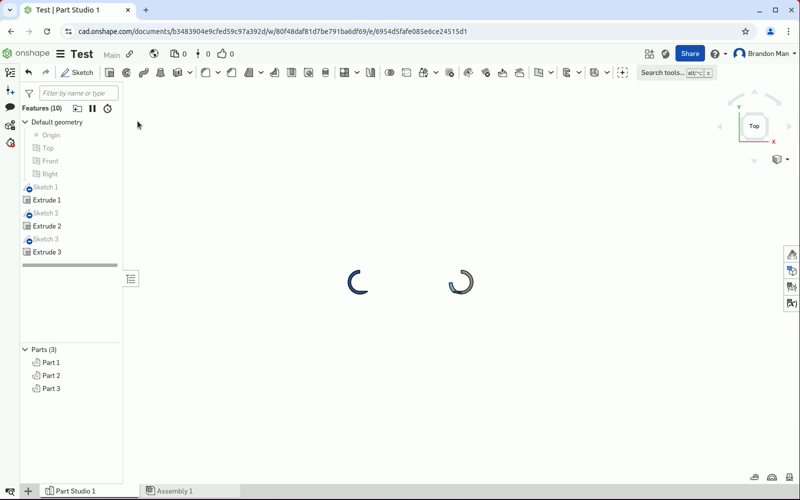
key(shift+h)
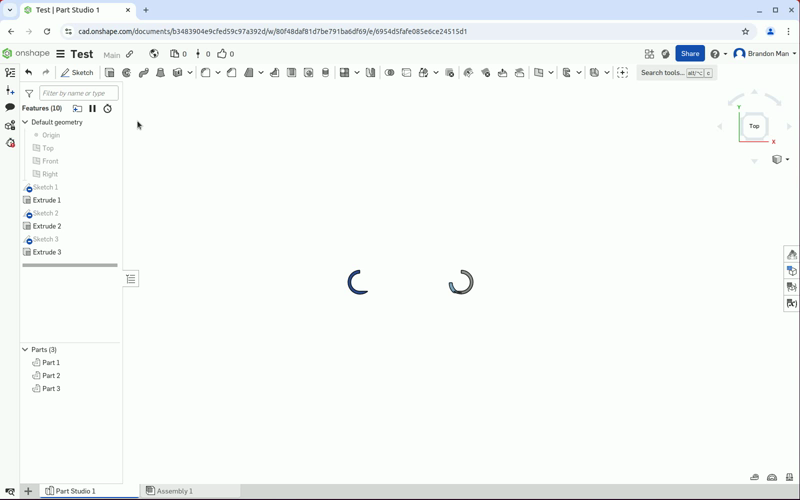
key(shift+h)
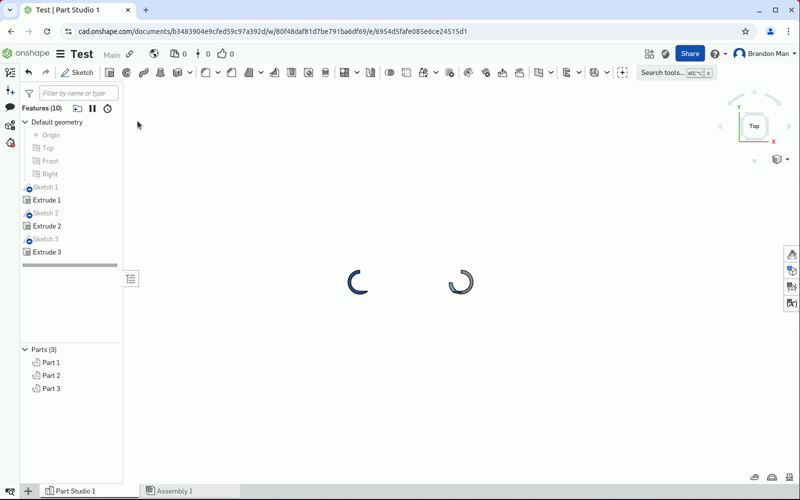
mouse_move(73, 189)
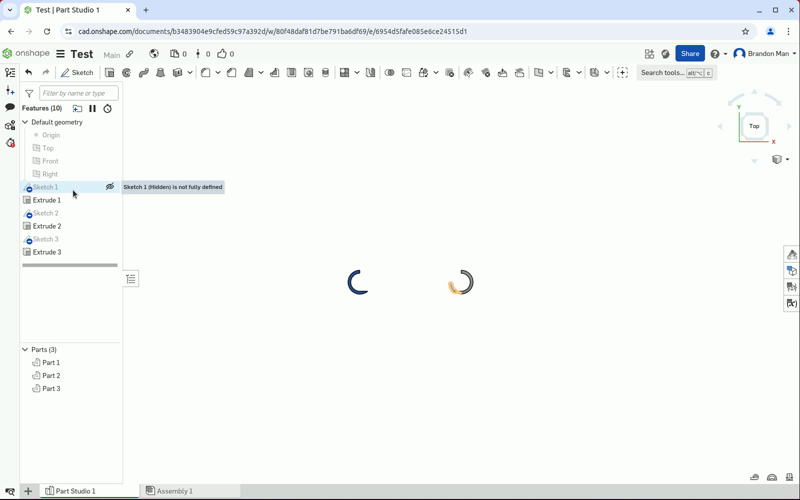
click(73, 189)
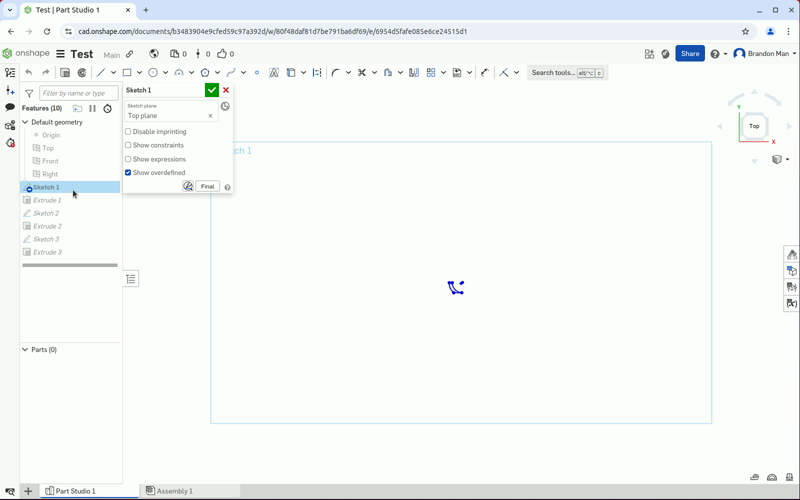
mouse_move(229, 92)
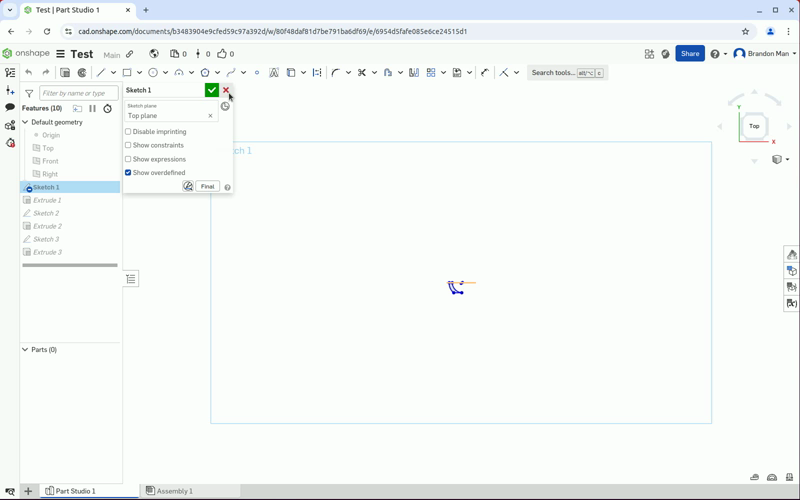
click(229, 92)
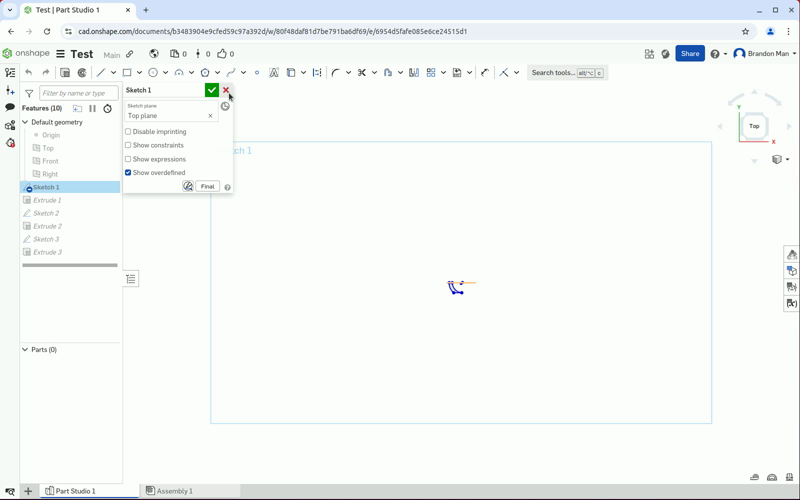
key(shift+s)
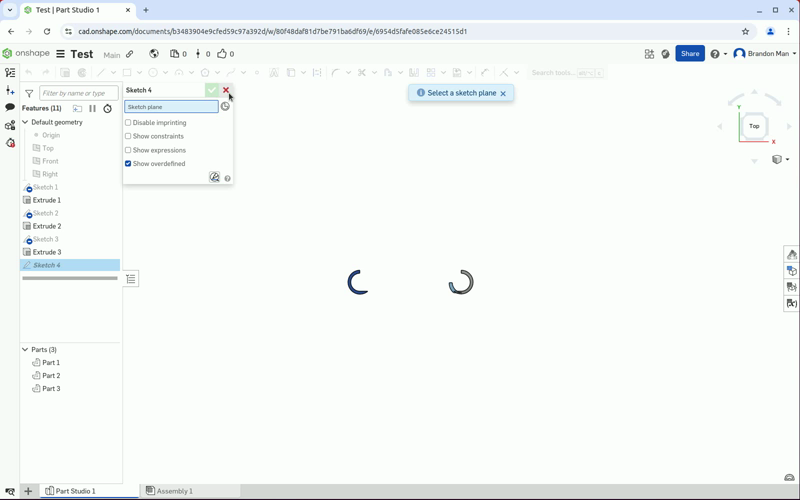
mouse_move(73, 150)
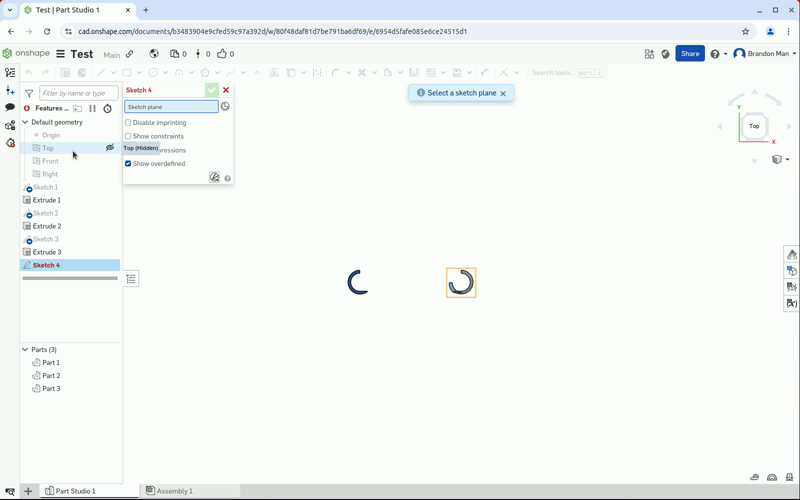
click(73, 150)
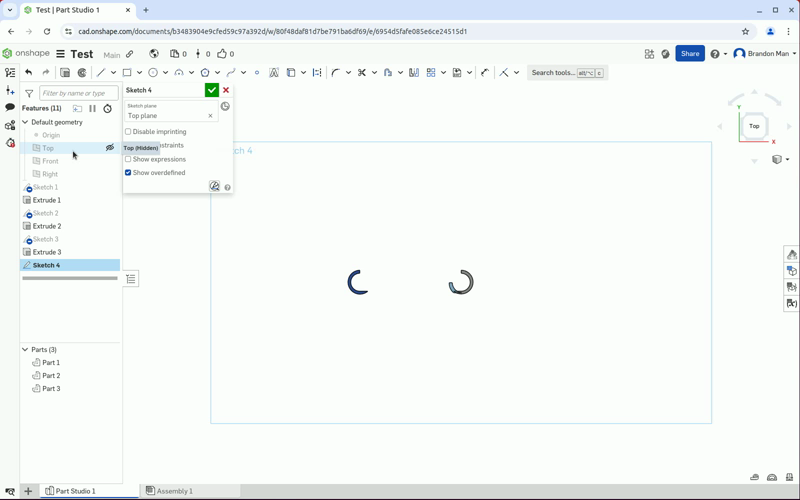
mouse_move(73, 352)
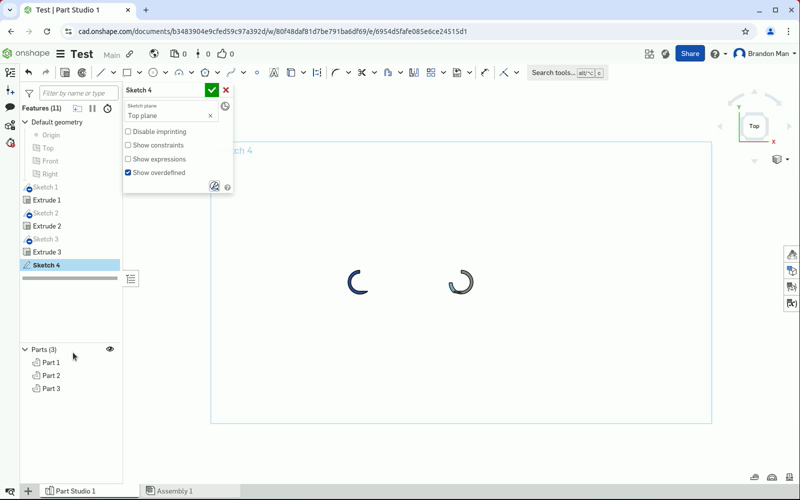
key(y)
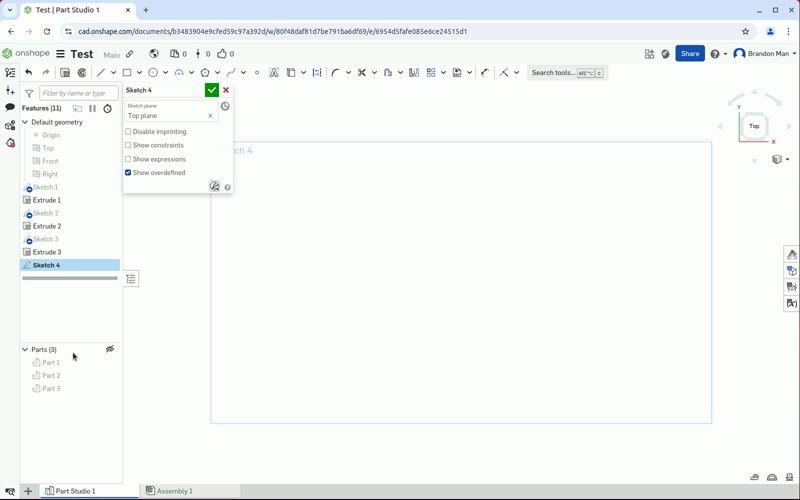
key(l)
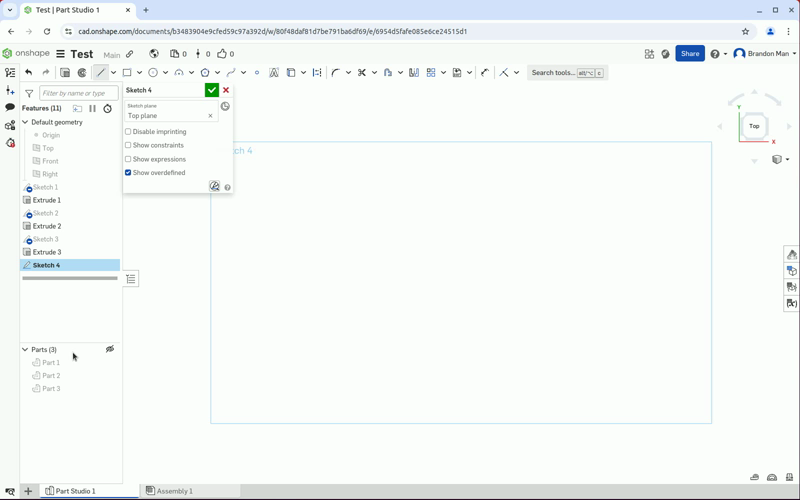
key_down(shift)
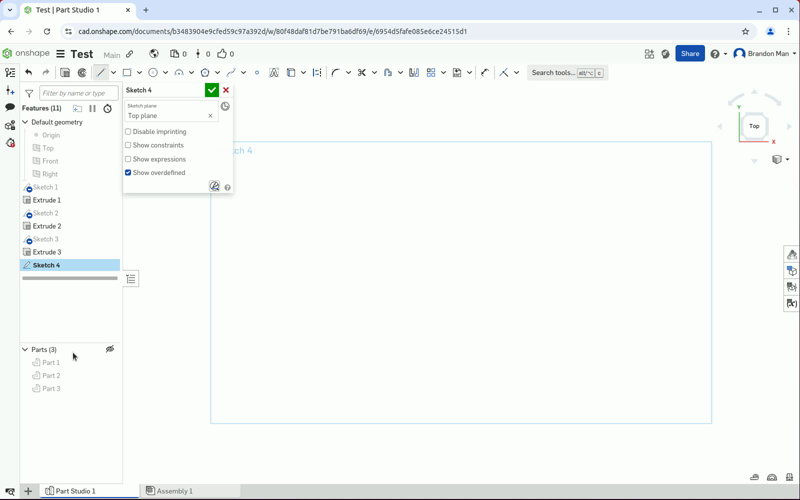
mouse_move(359, 291)
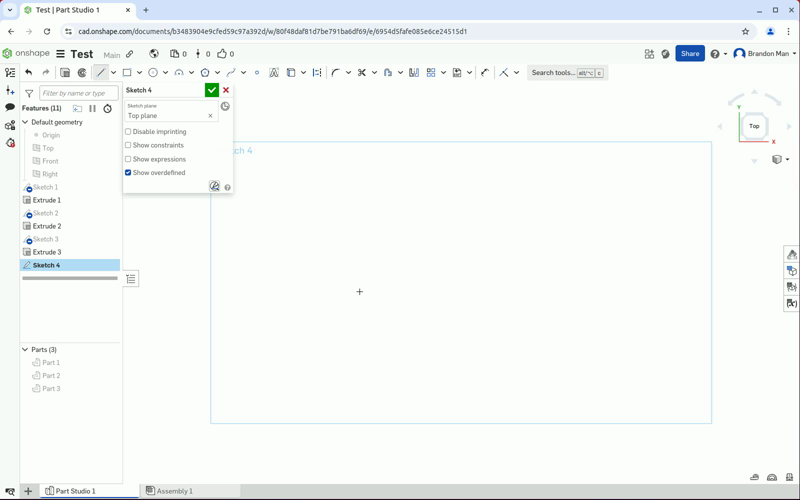
click(359, 291)
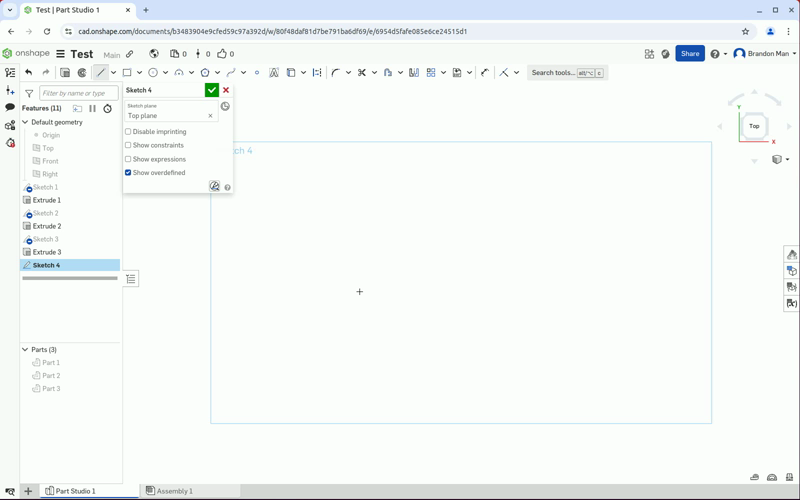
key_up(shift)
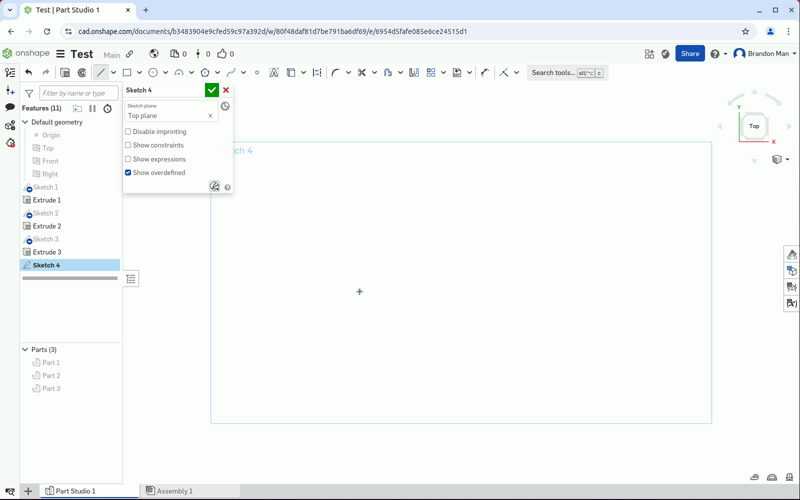
key_down(shift)
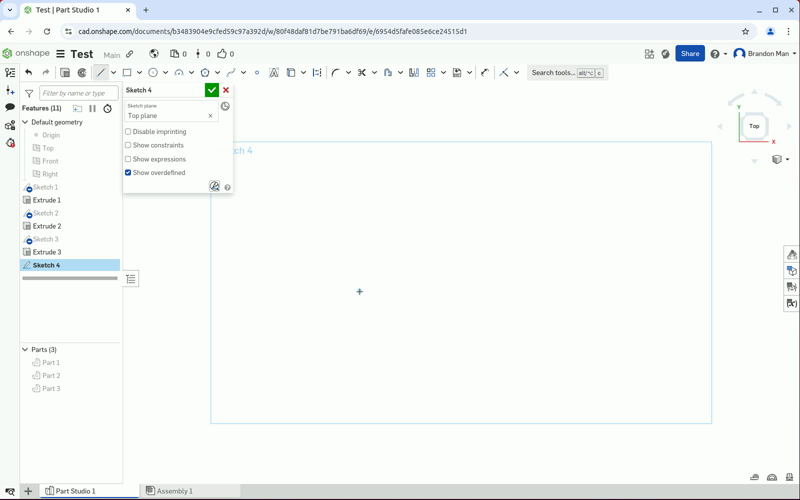
mouse_move(389, 291)
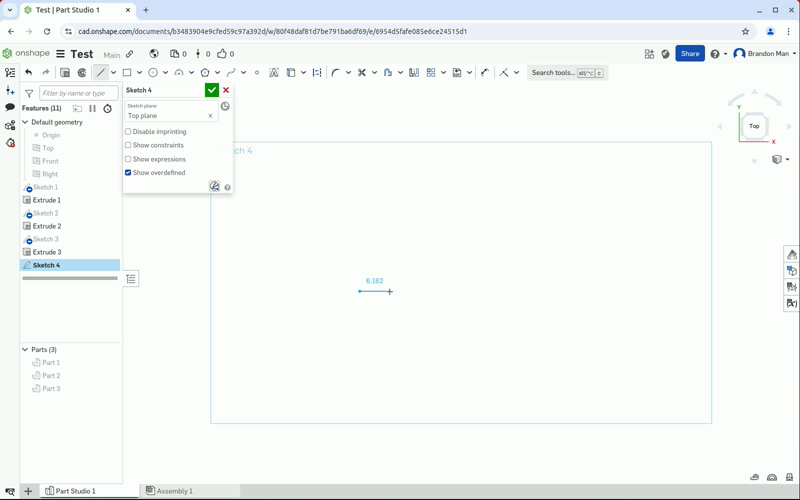
mouse_move(368, 291)
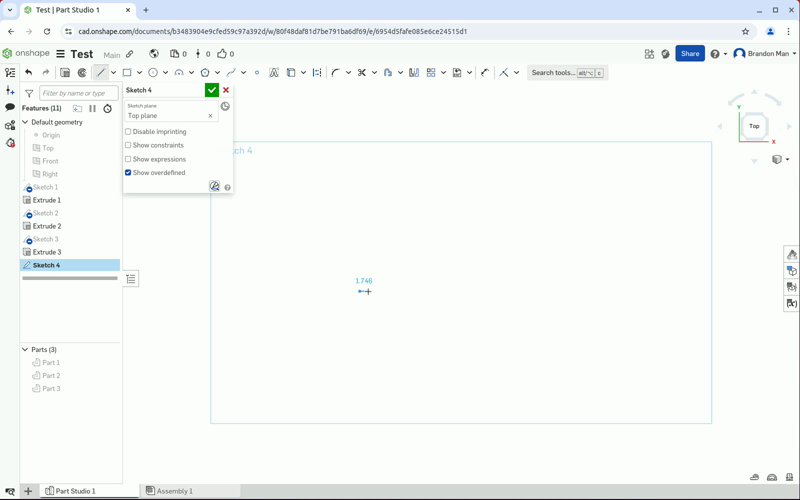
click(368, 291)
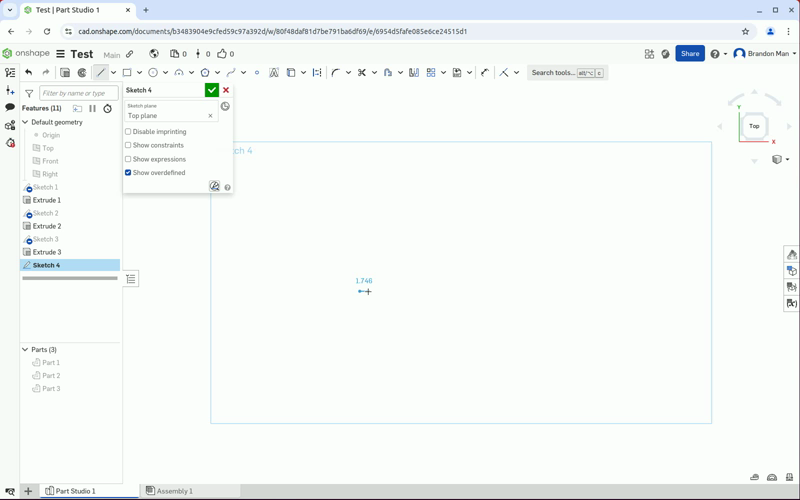
key_up(shift)
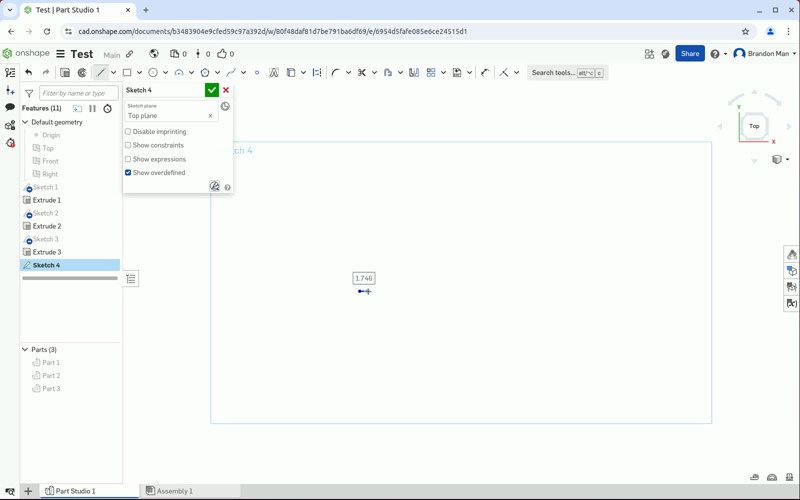
key(esc)
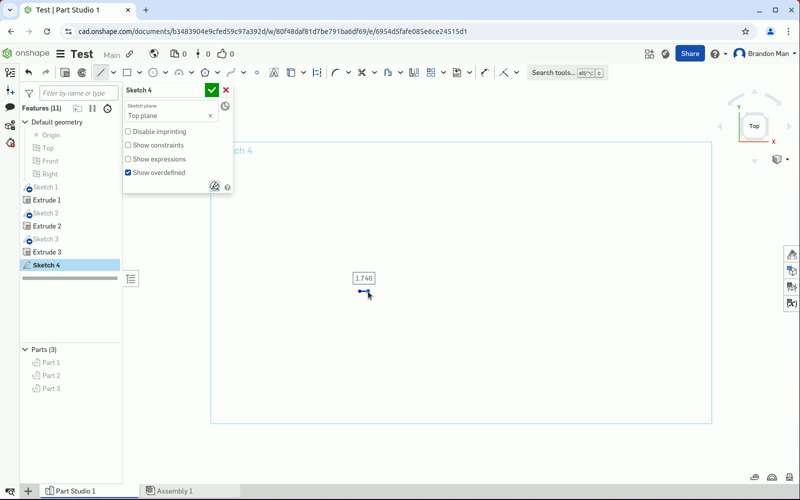
key(a)
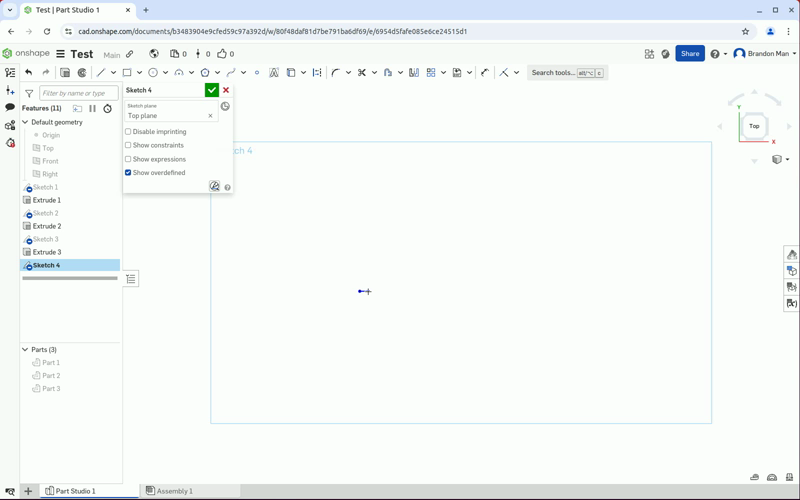
mouse_move(368, 291)
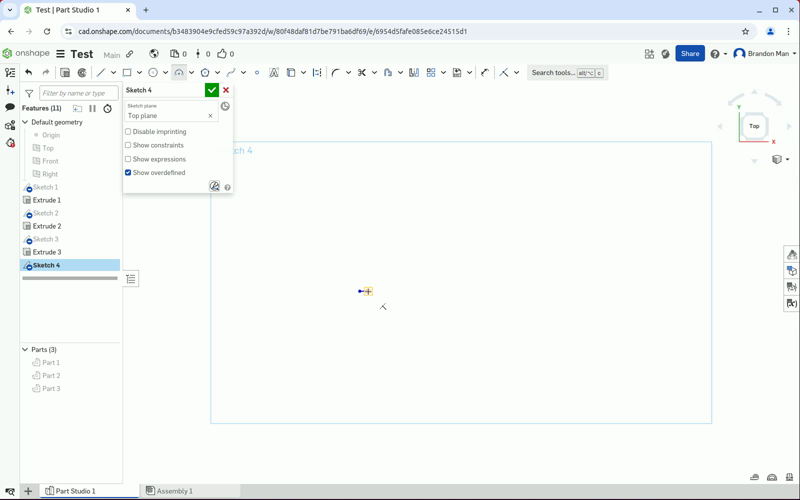
click(368, 291)
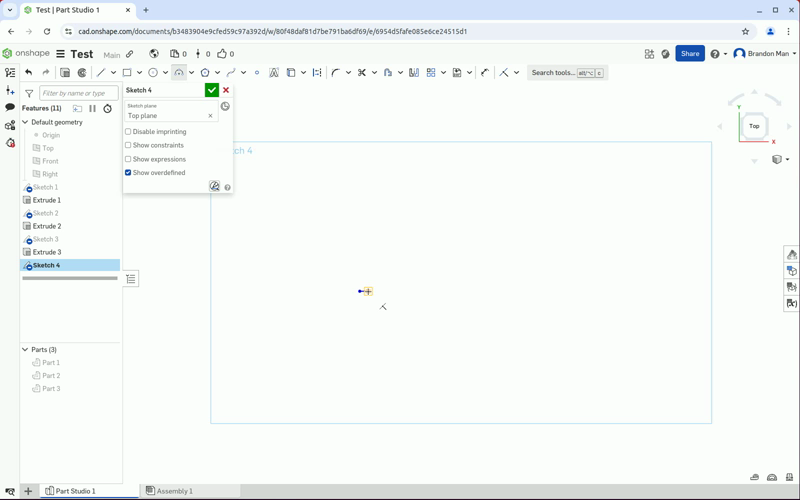
key_down(shift)
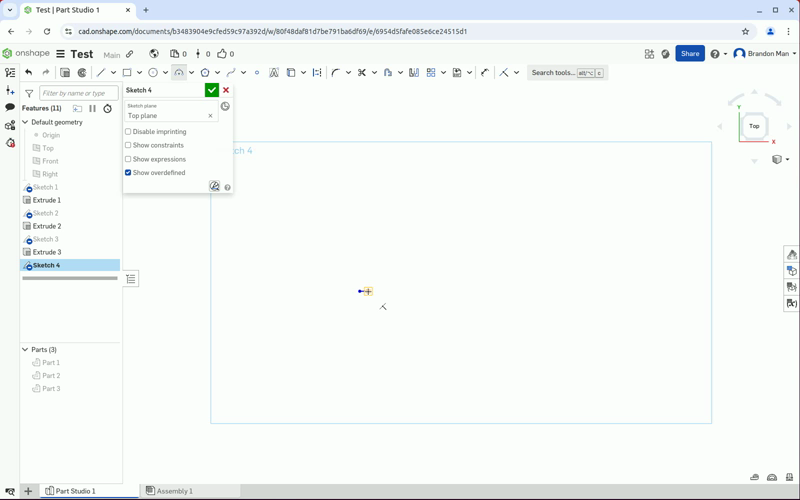
mouse_move(372, 281)
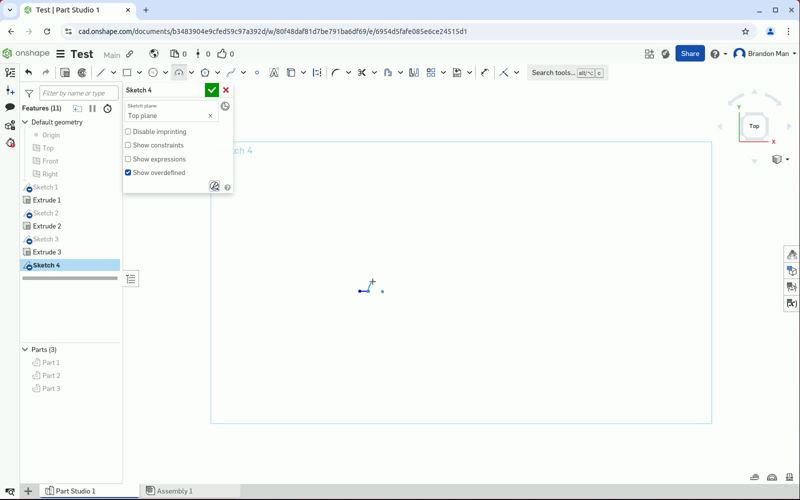
click(372, 281)
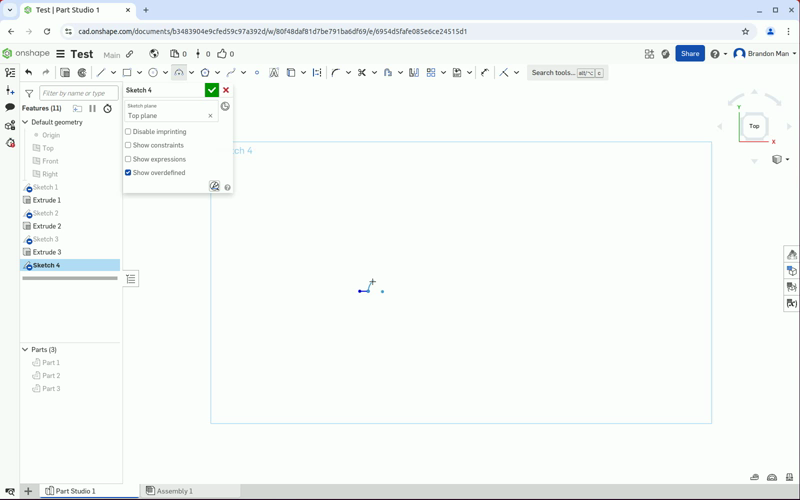
mouse_move(371, 286)
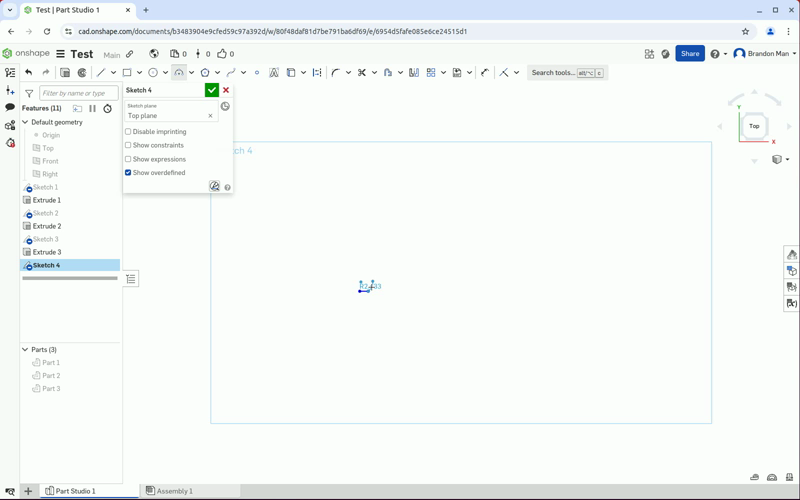
click(371, 286)
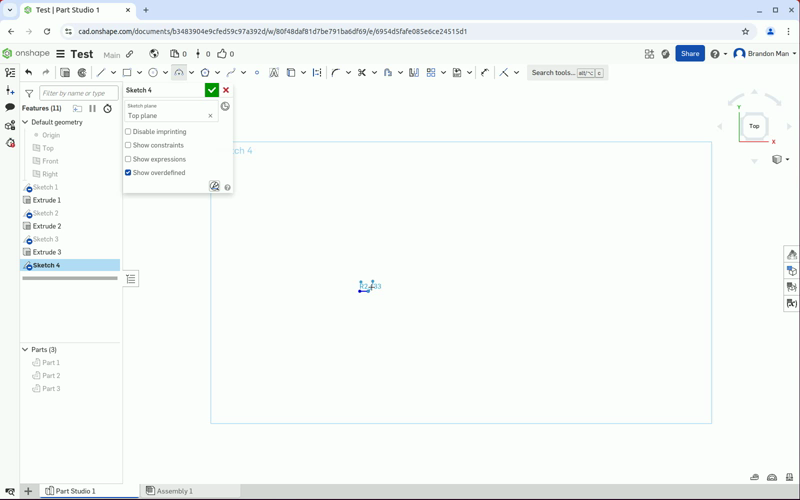
key_up(shift)
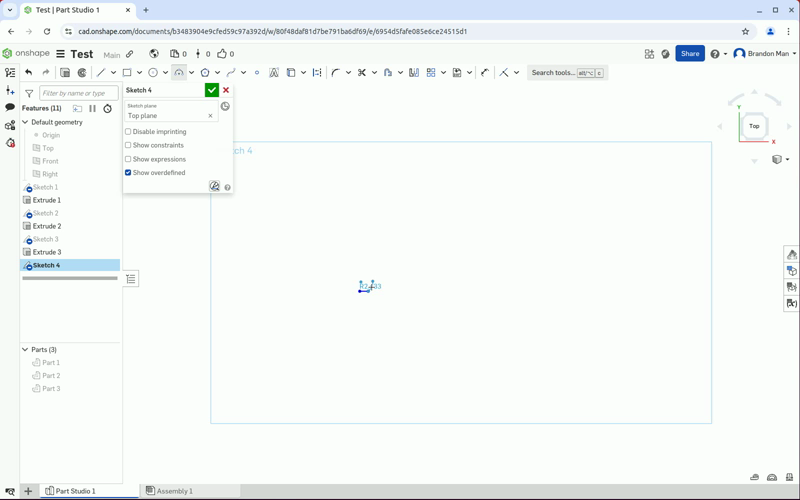
key(esc)
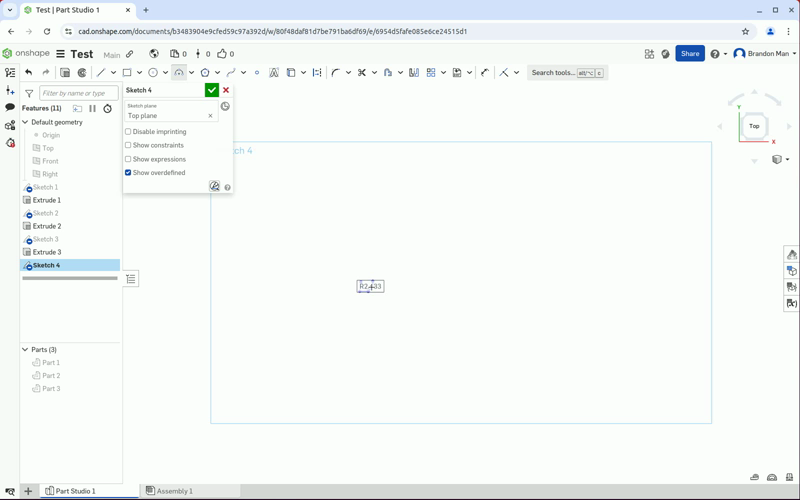
key(l)
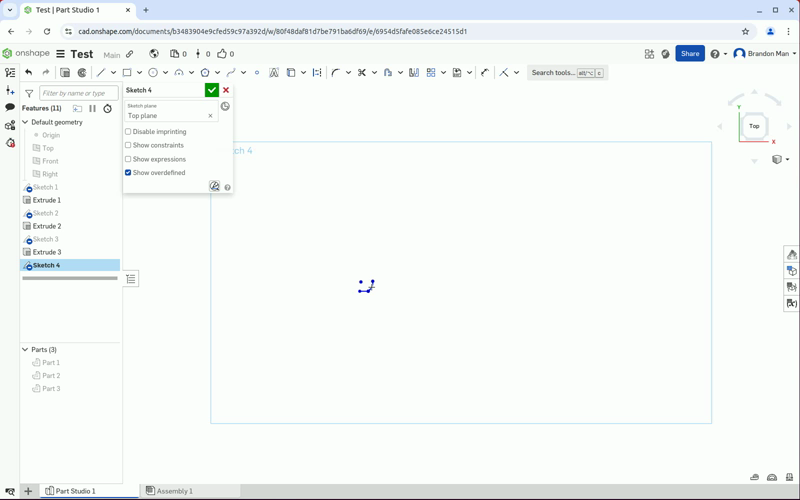
mouse_move(372, 281)
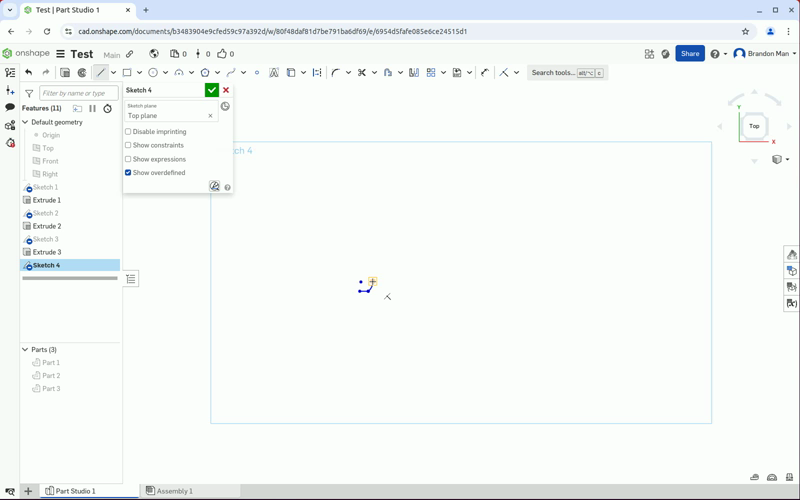
click(372, 281)
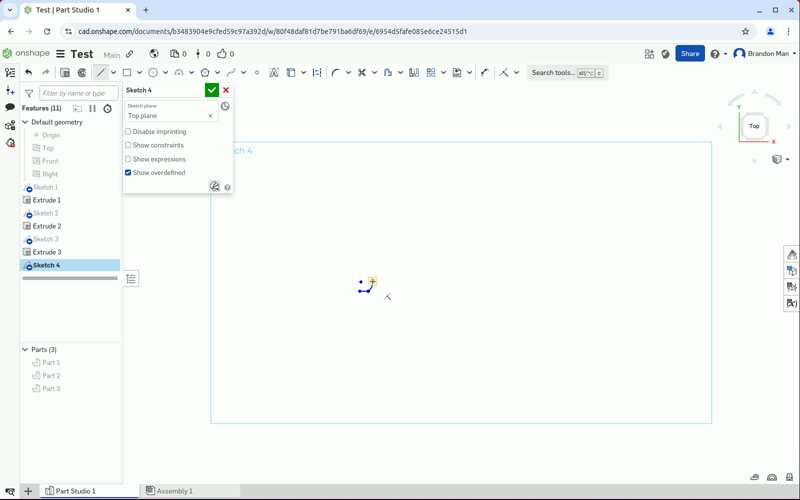
key_down(shift)
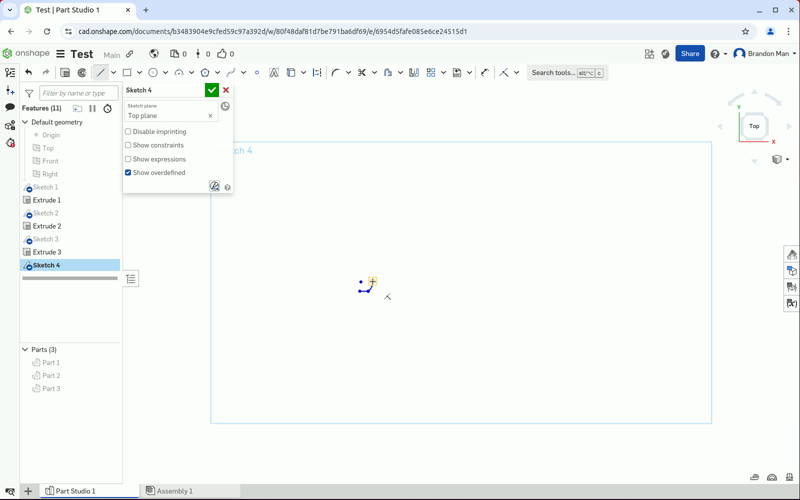
mouse_move(402, 281)
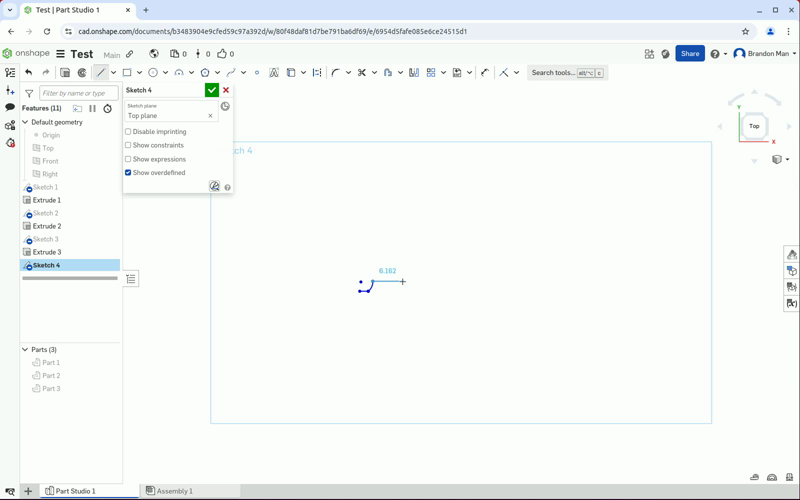
mouse_move(369, 281)
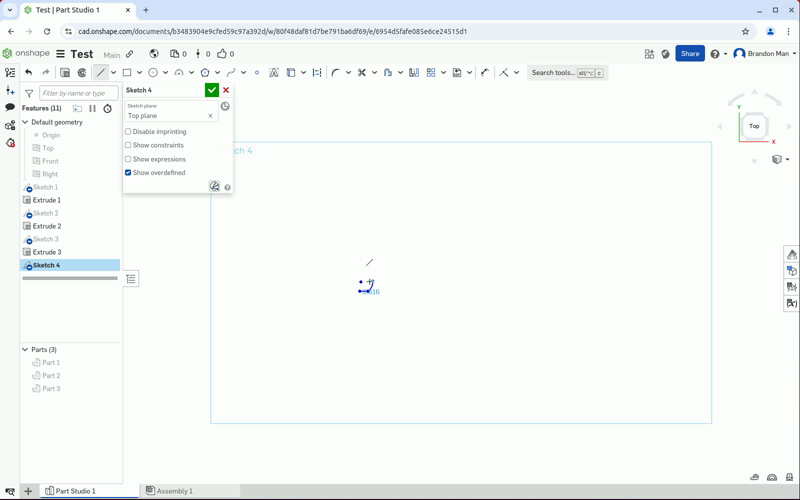
scroll(6)
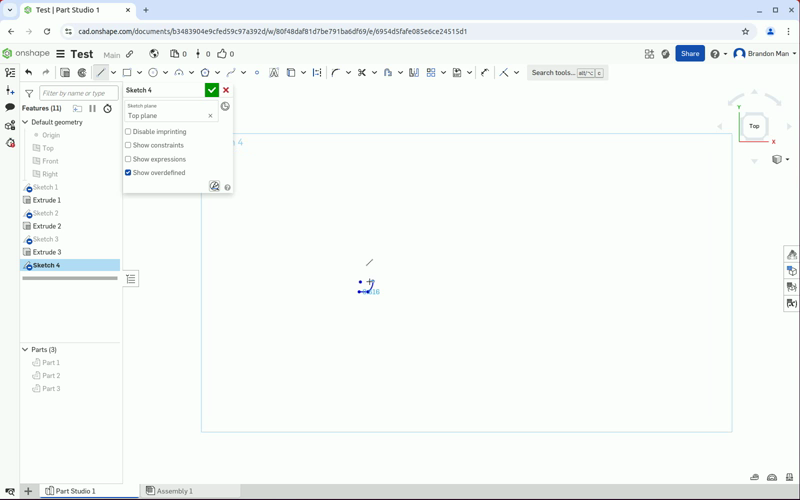
scroll(6)
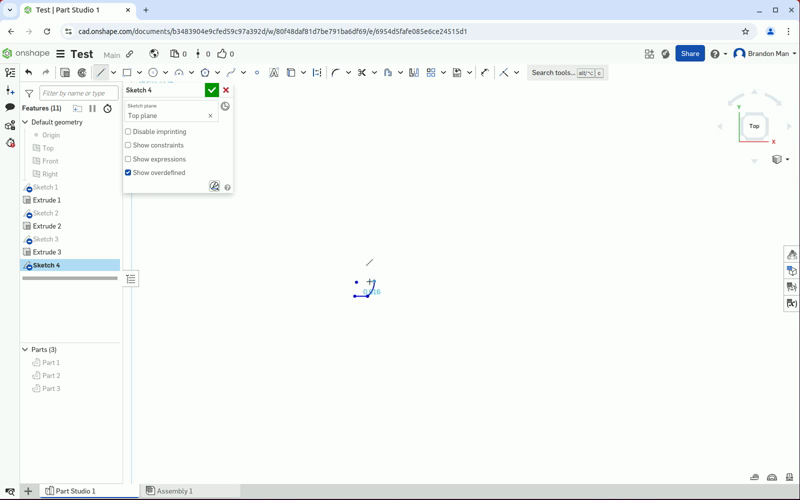
scroll(6)
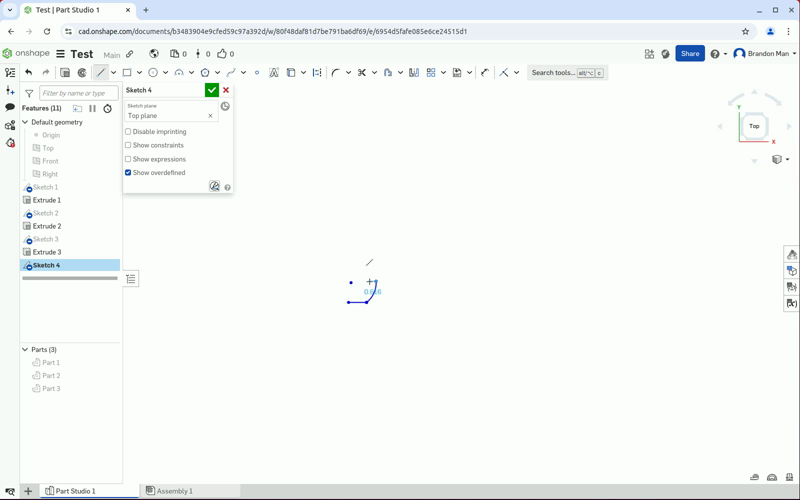
scroll(6)
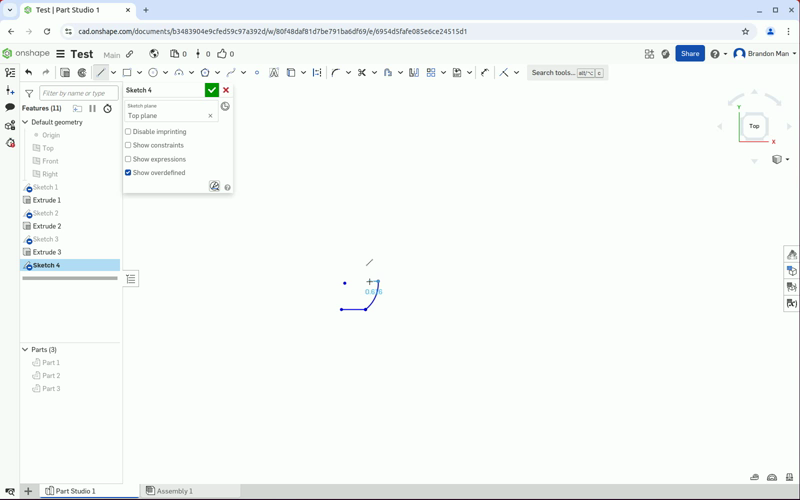
scroll(6)
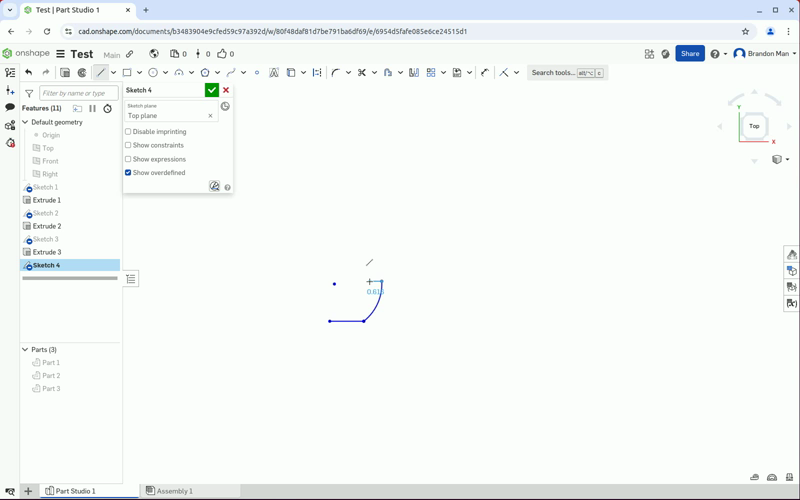
scroll(6)
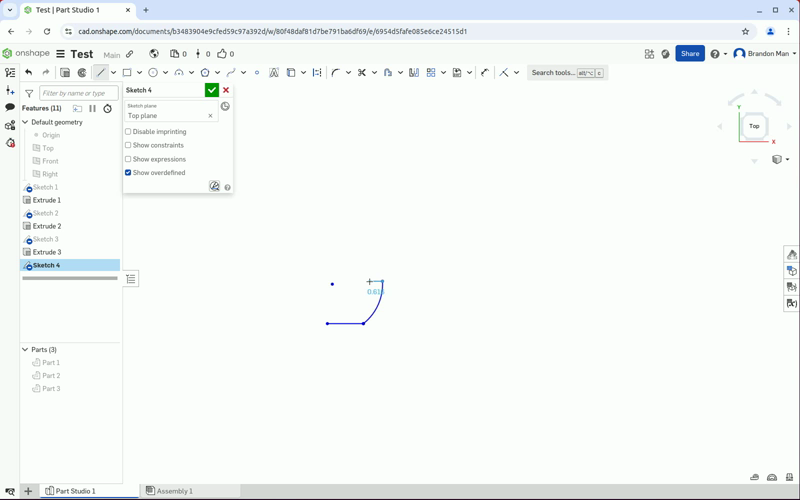
scroll(6)
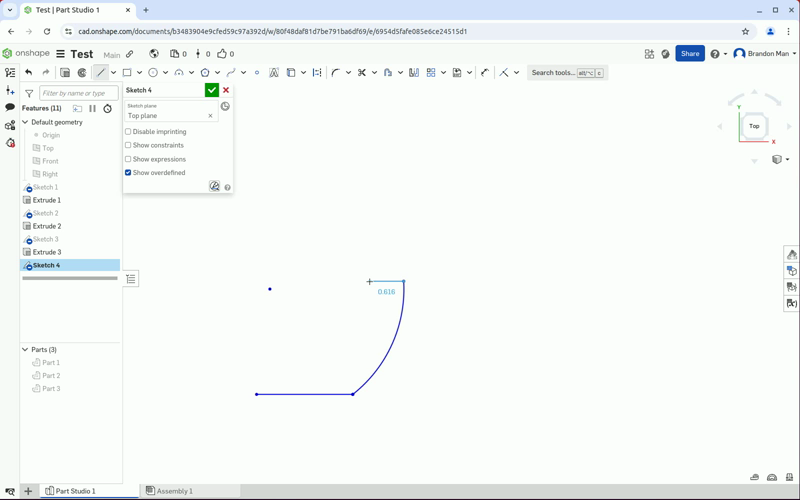
click(369, 281)
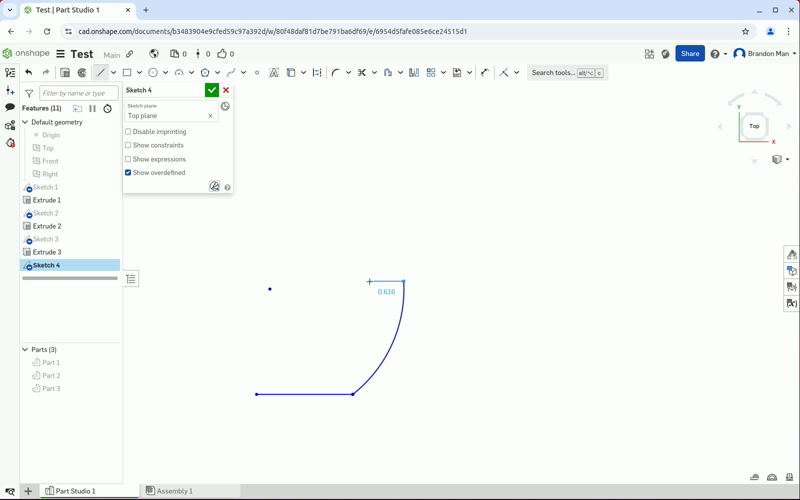
scroll(-6)
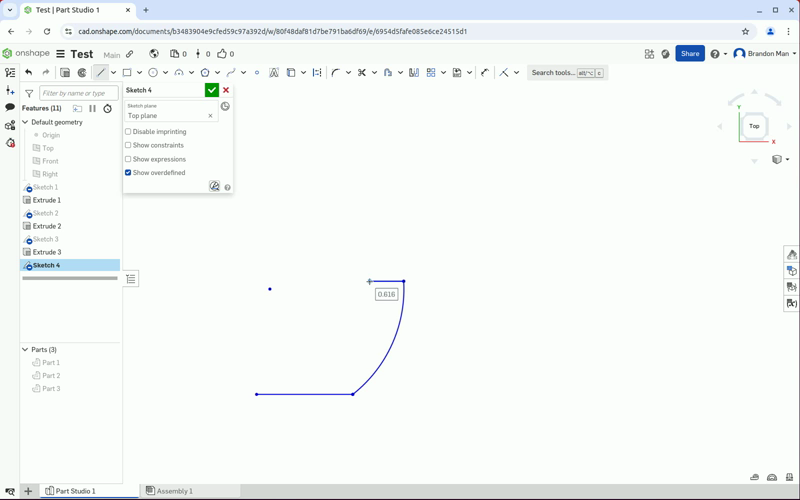
scroll(-6)
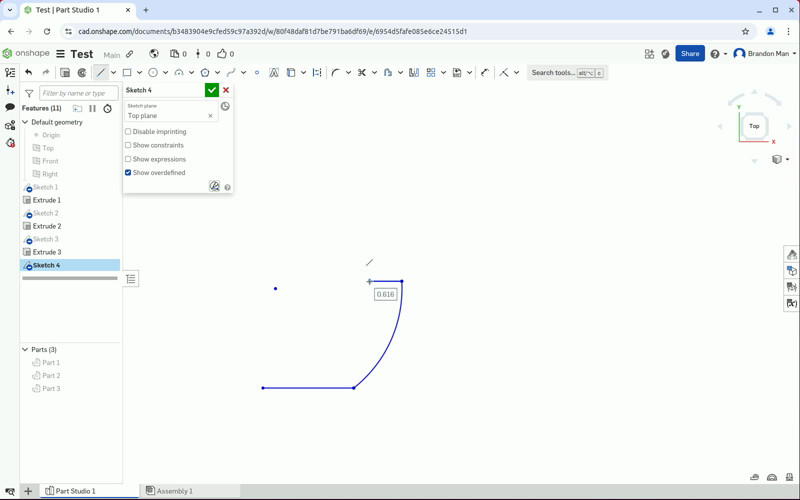
scroll(-6)
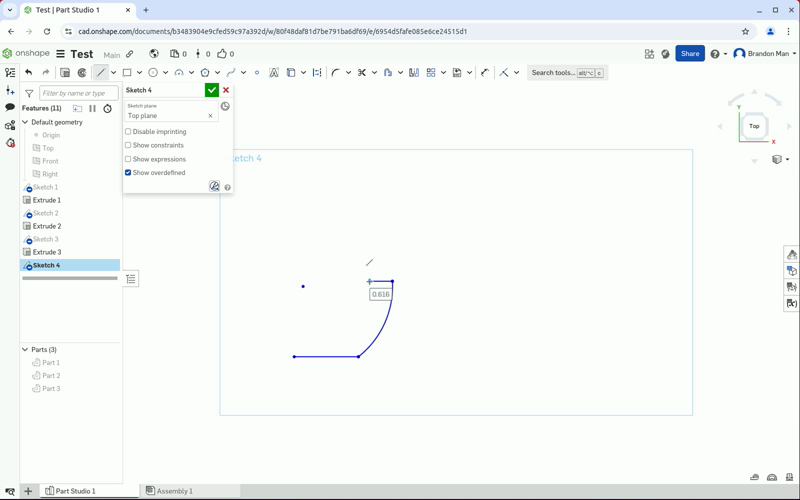
scroll(-6)
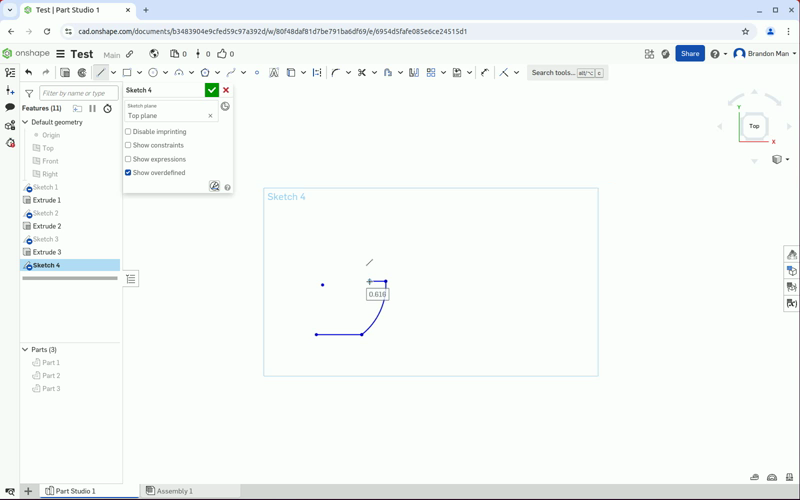
scroll(-6)
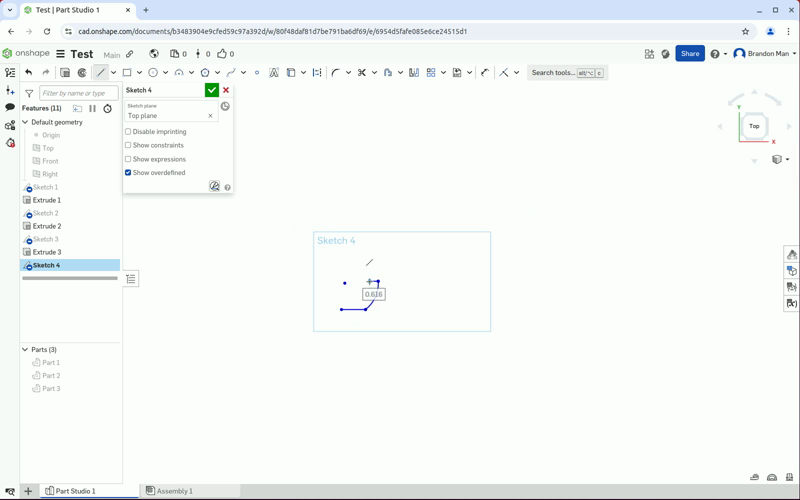
scroll(-6)
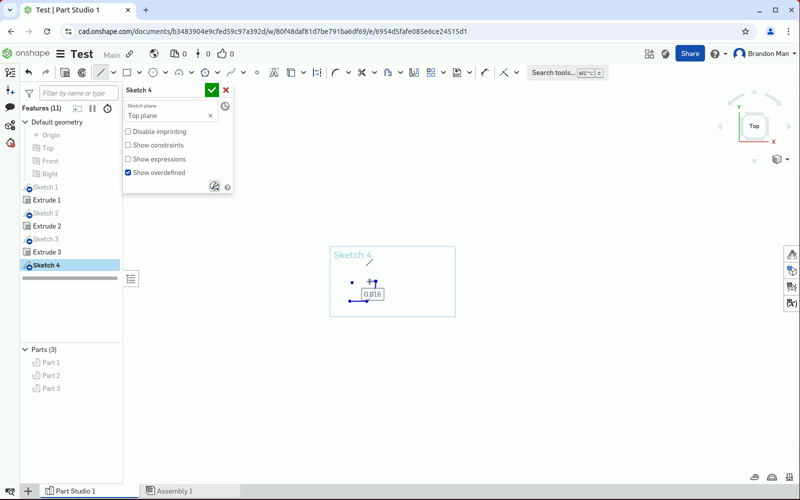
scroll(-6)
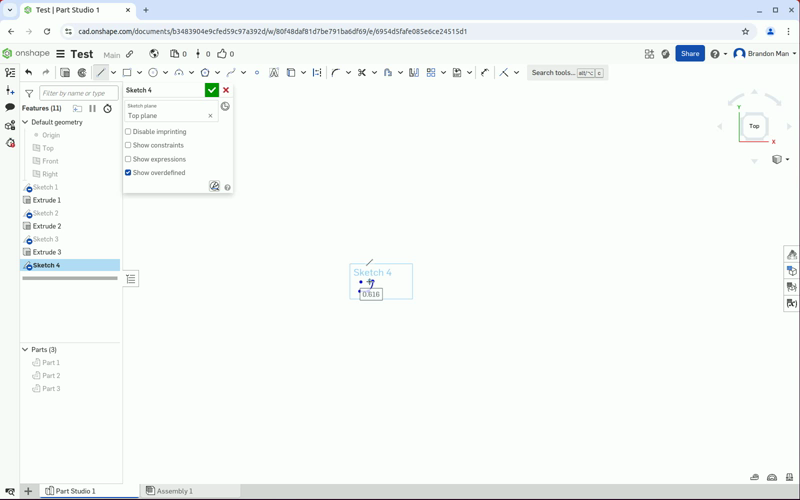
key_up(shift)
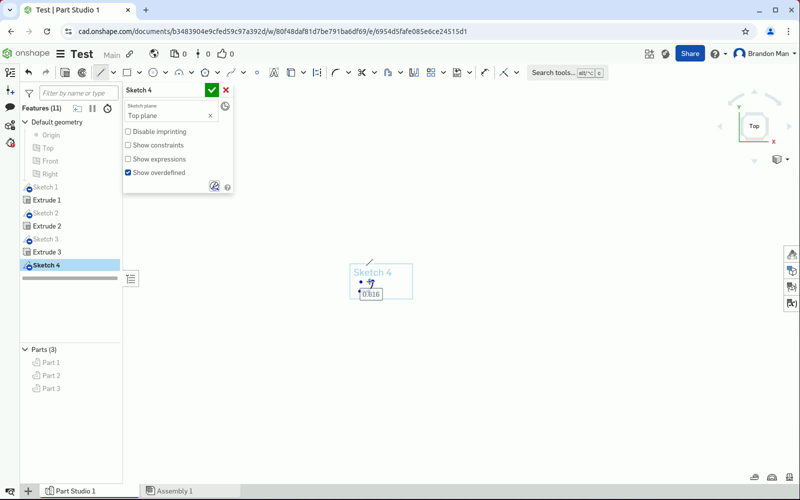
key(esc)
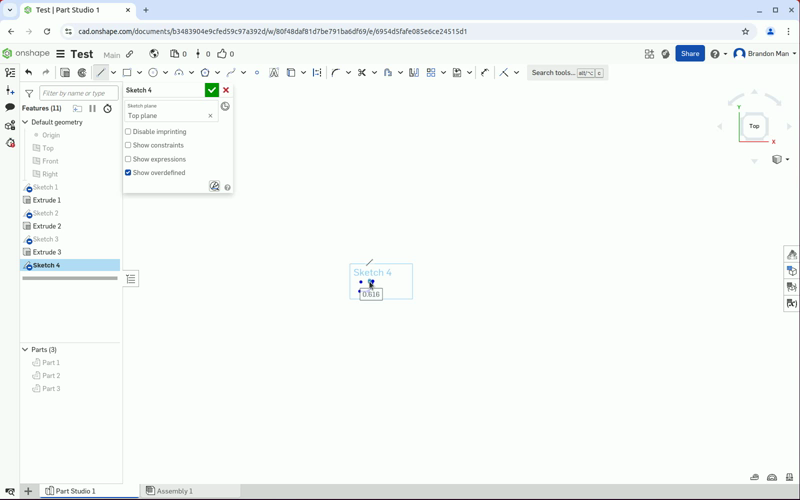
key(a)
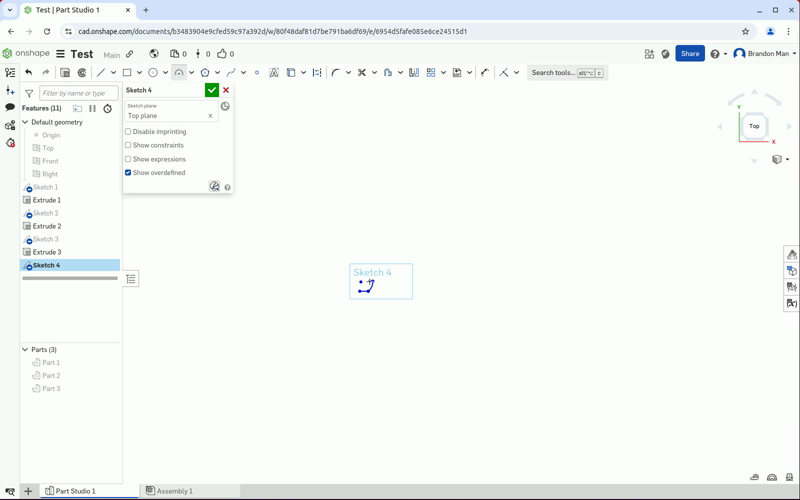
mouse_move(369, 281)
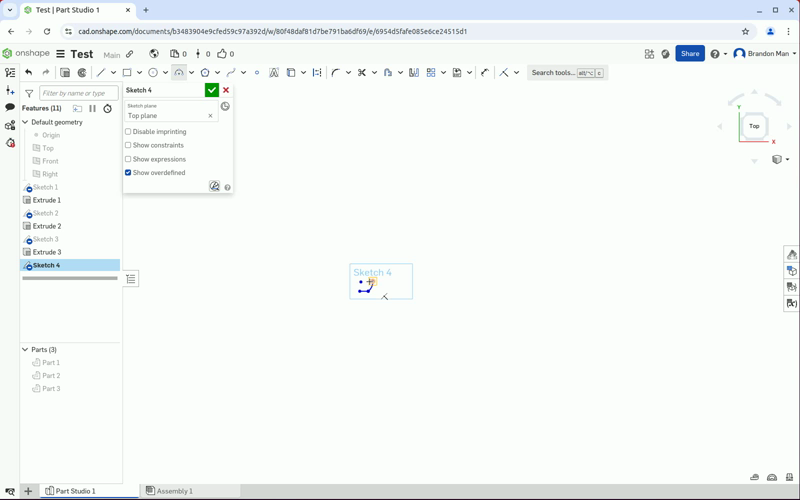
scroll(6)
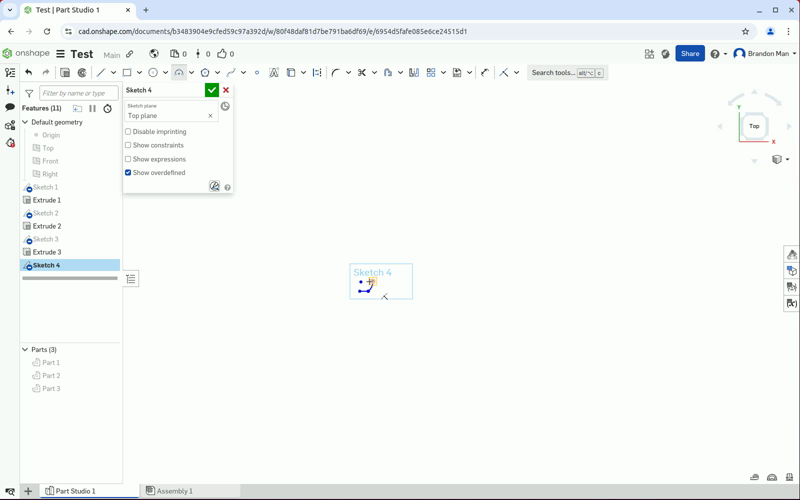
scroll(6)
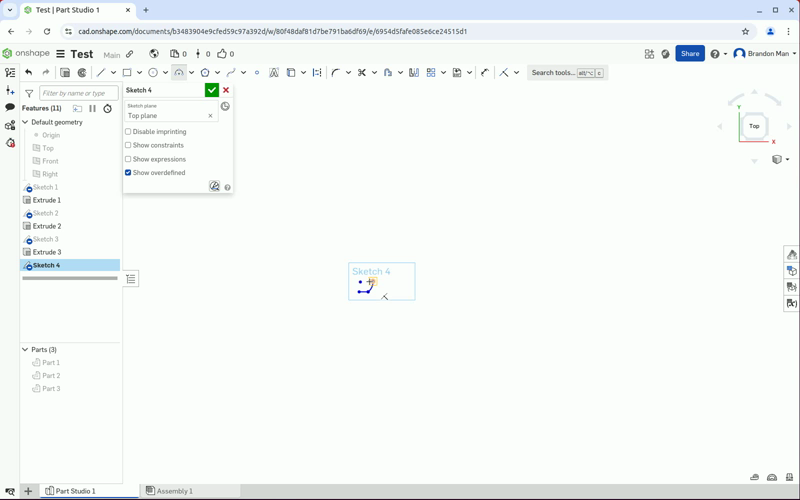
scroll(6)
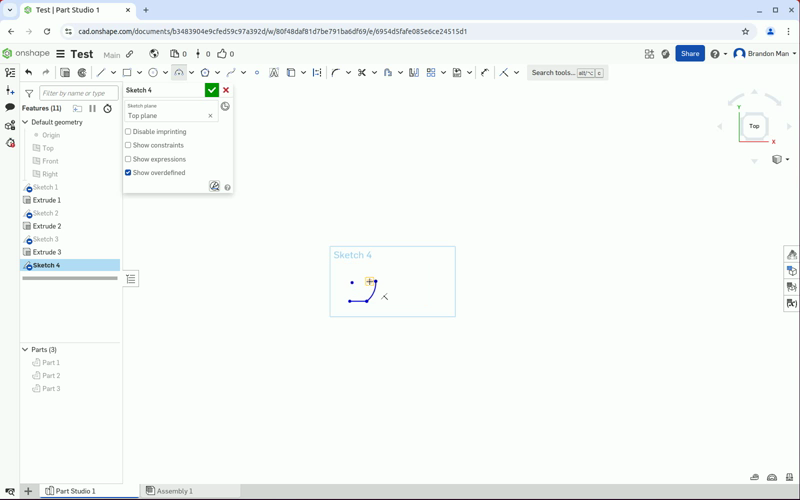
scroll(6)
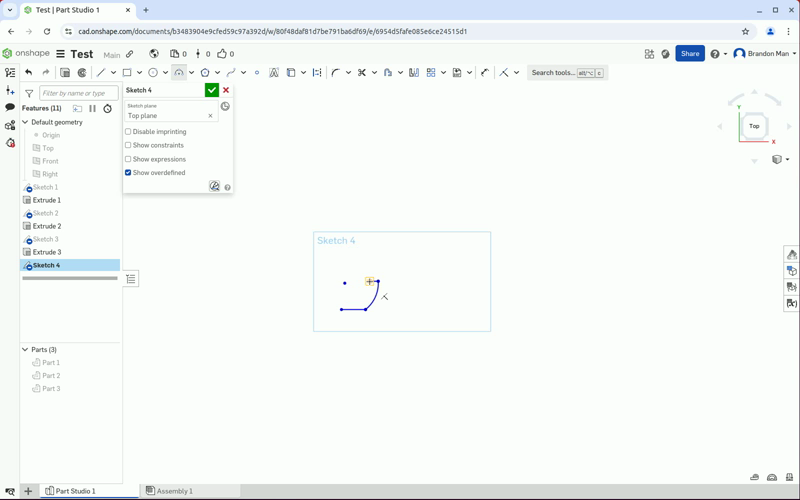
scroll(6)
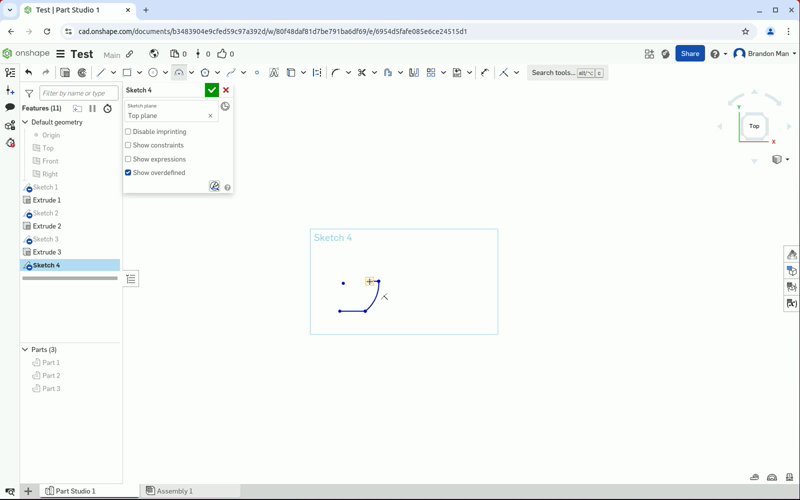
scroll(6)
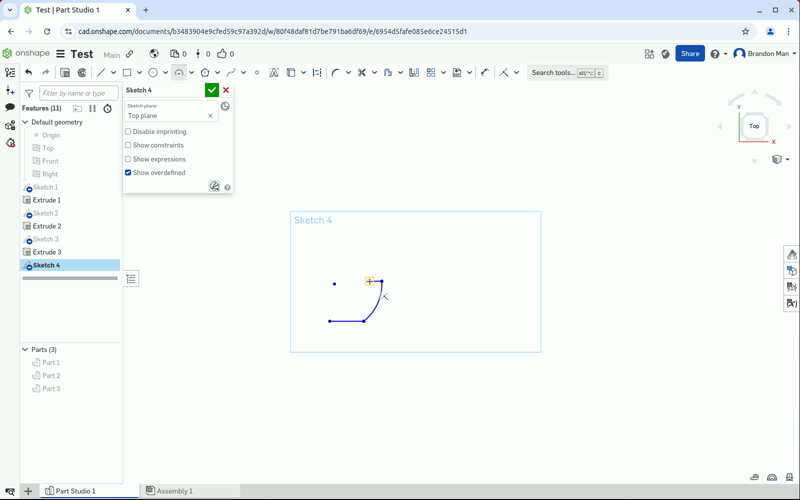
scroll(6)
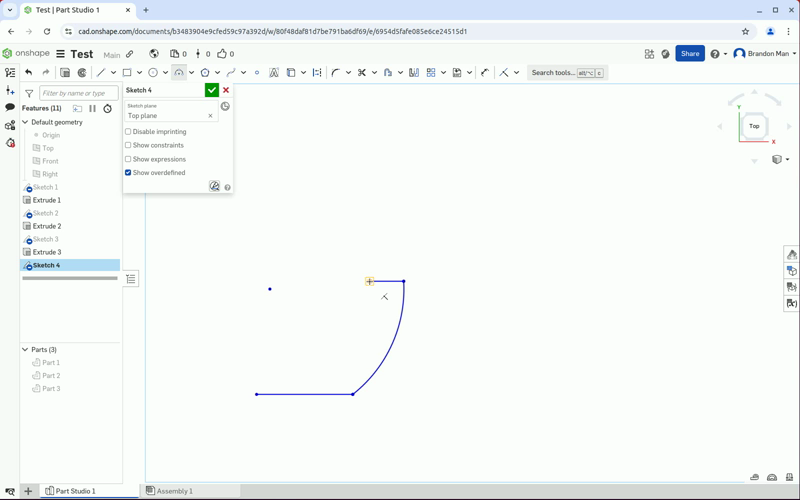
click(369, 281)
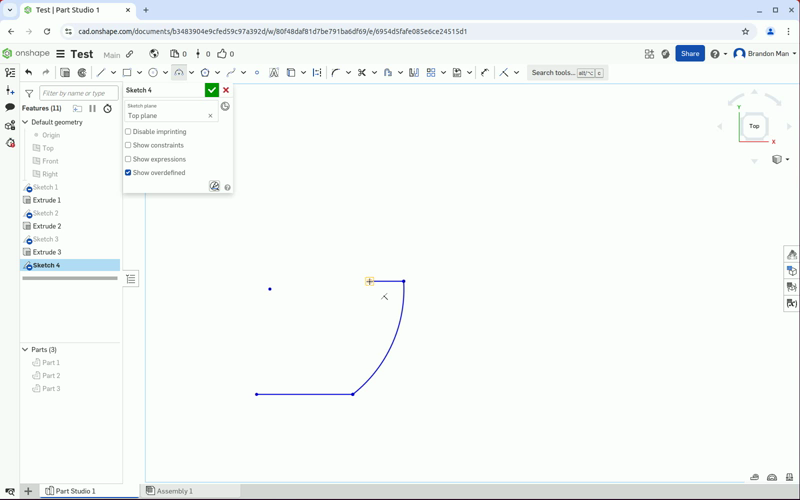
scroll(-6)
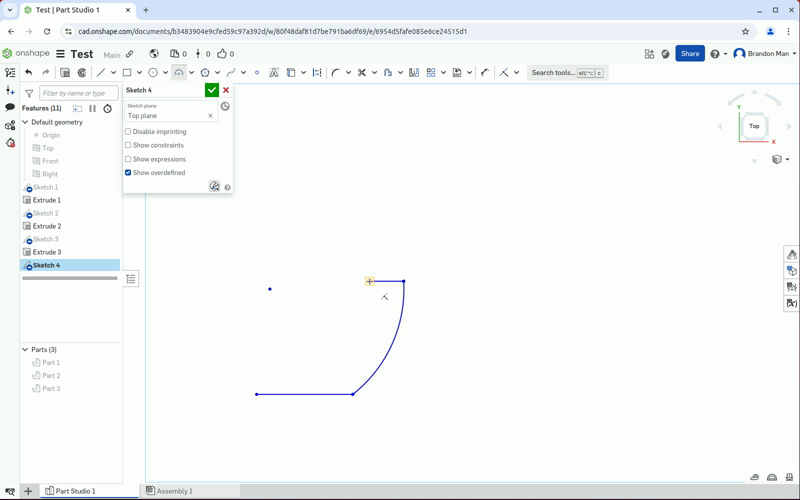
scroll(-6)
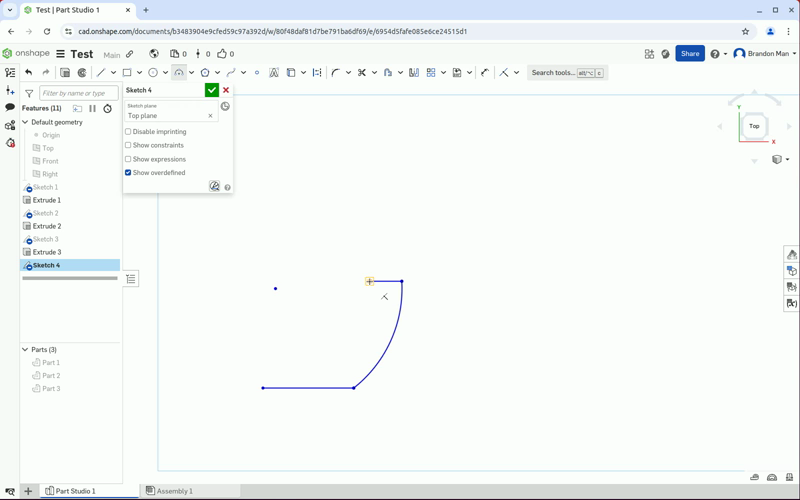
scroll(-6)
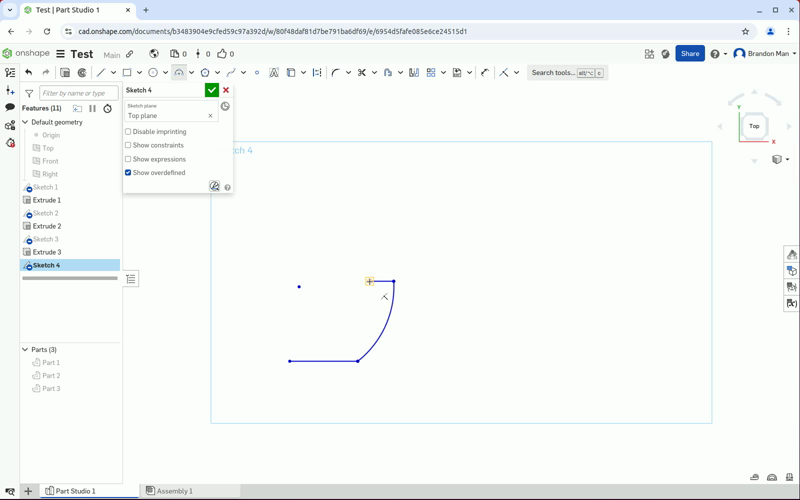
scroll(-6)
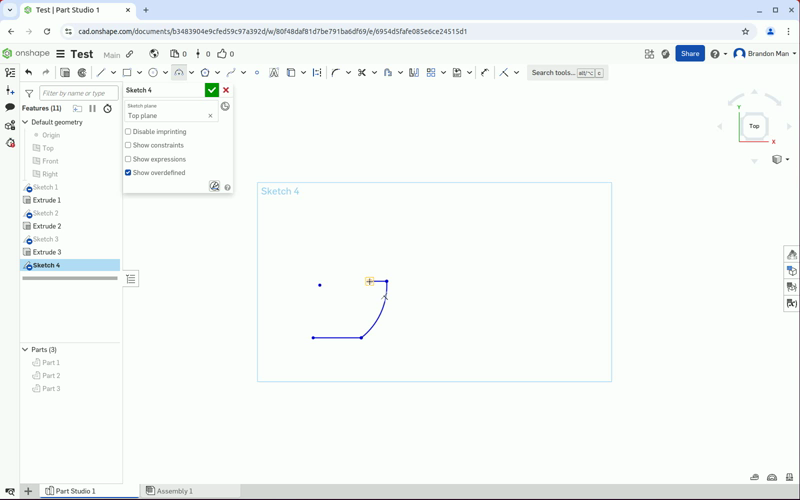
scroll(-6)
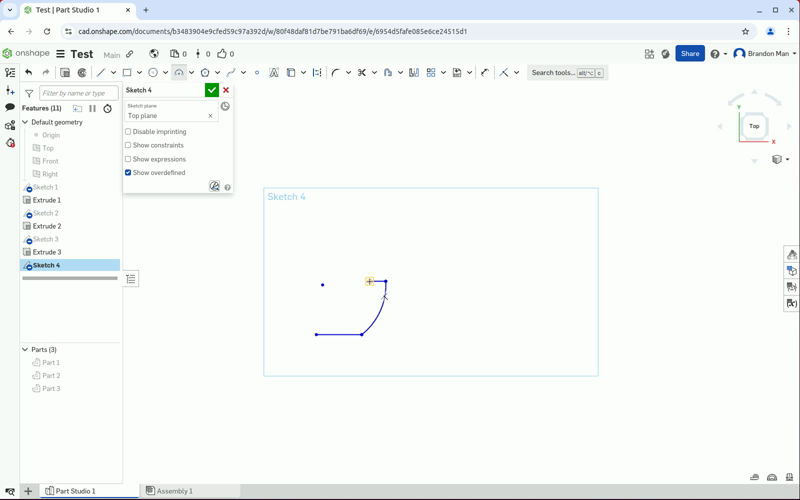
scroll(-6)
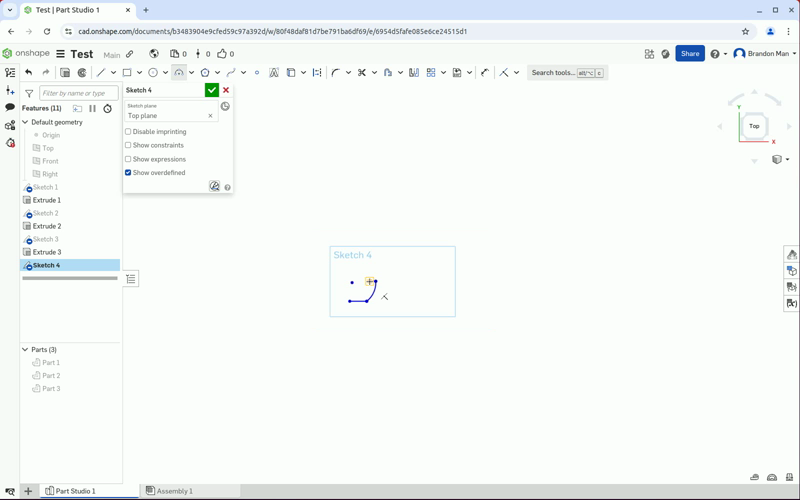
scroll(-6)
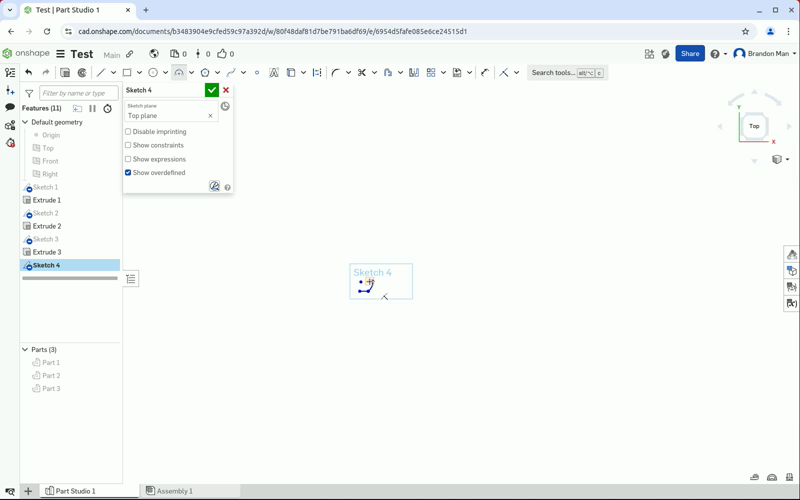
mouse_move(359, 291)
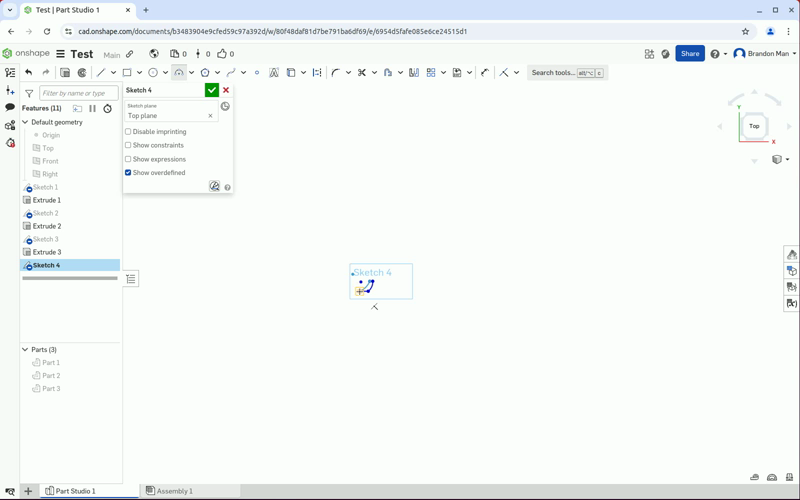
click(359, 291)
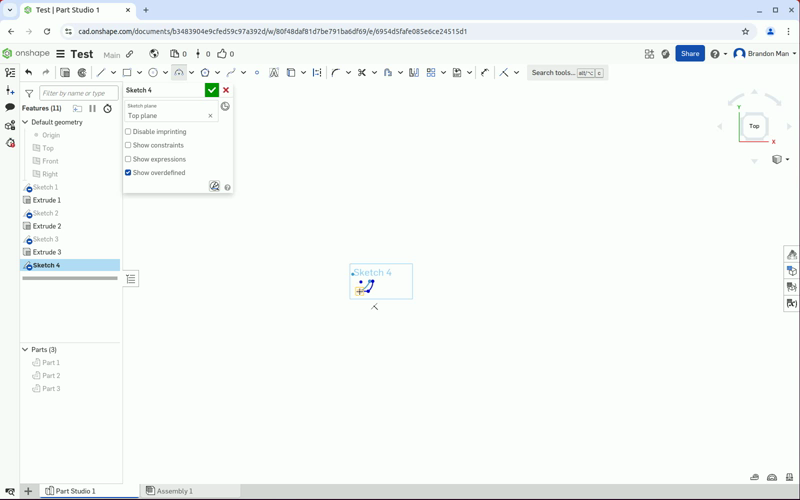
key_down(shift)
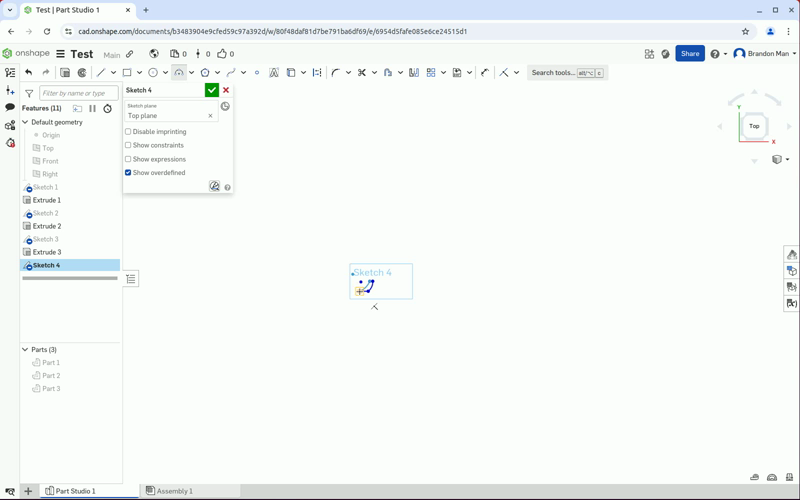
mouse_move(366, 288)
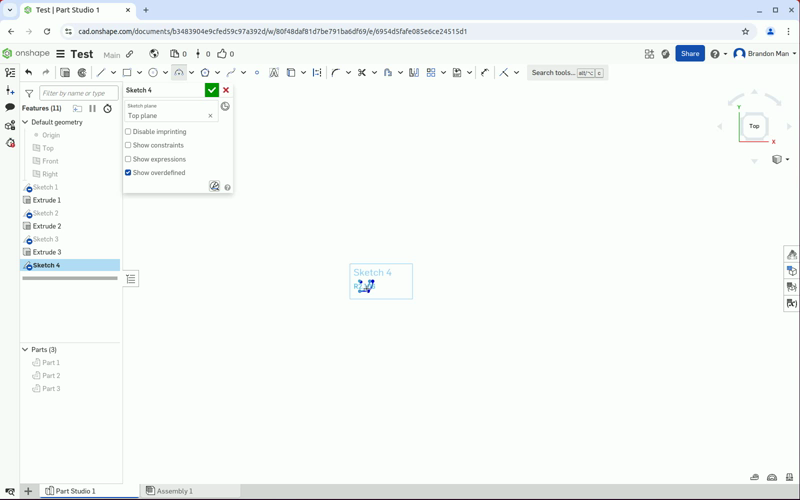
scroll(6)
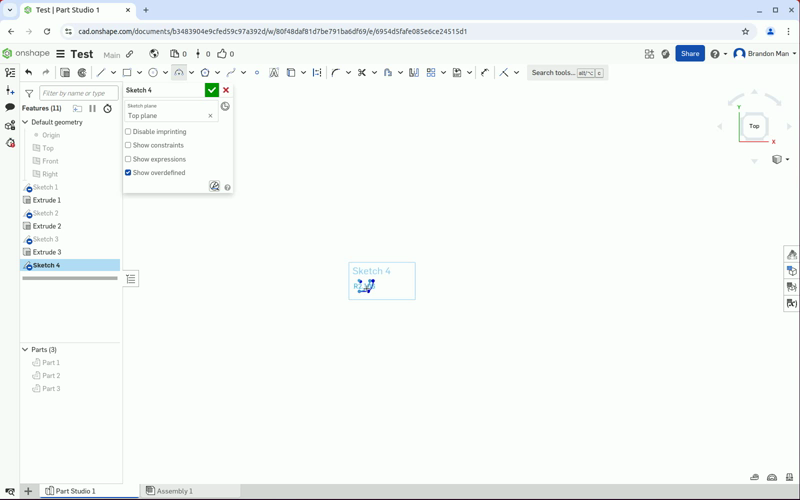
scroll(6)
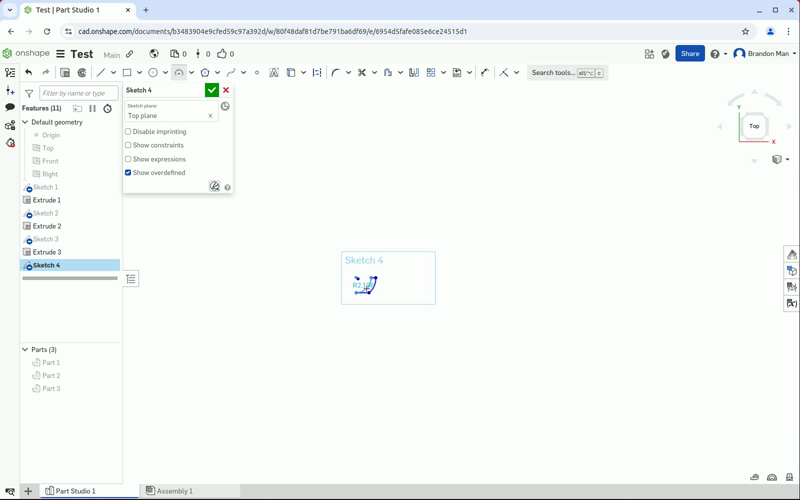
scroll(6)
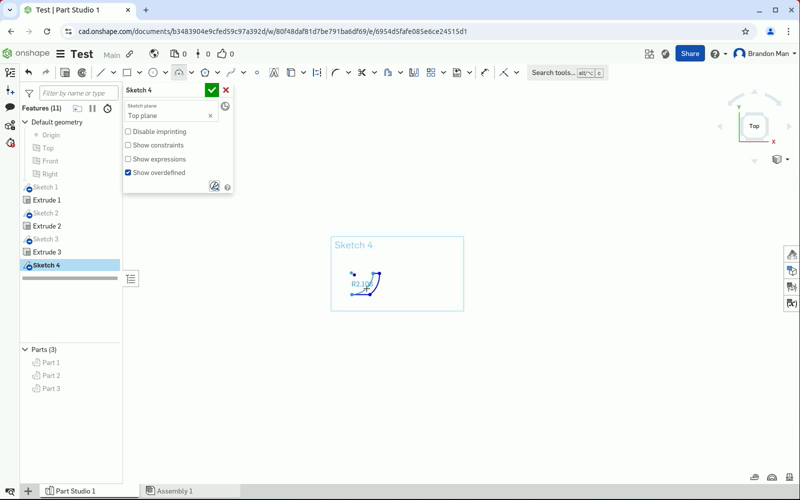
scroll(6)
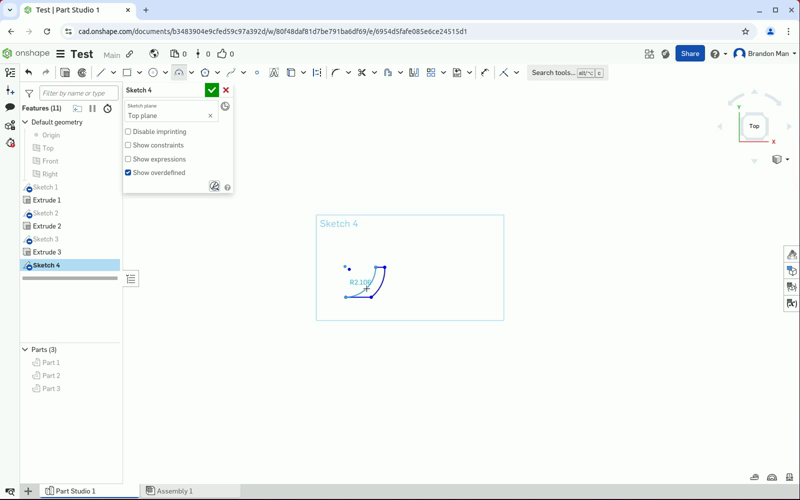
scroll(6)
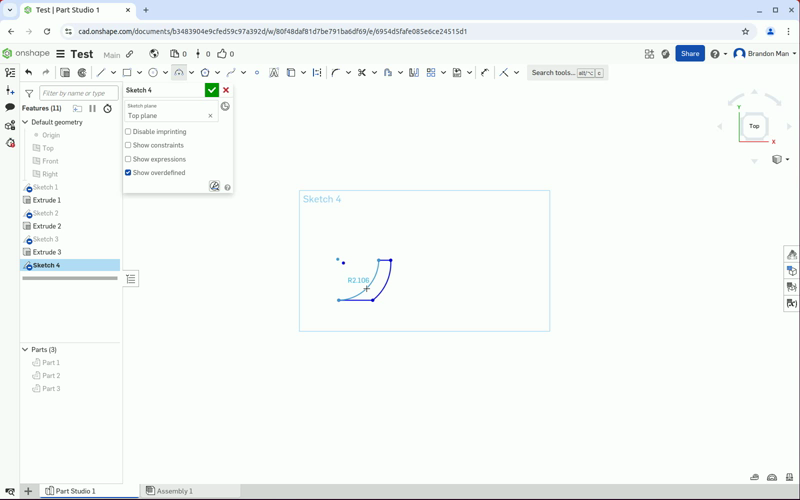
scroll(6)
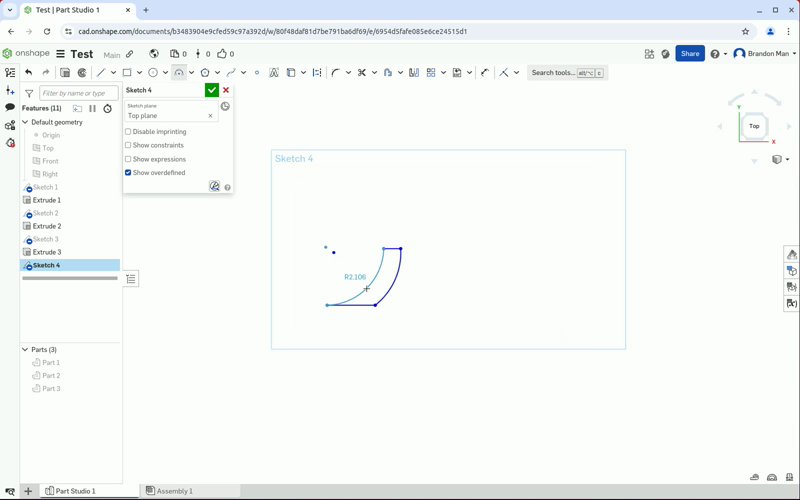
scroll(6)
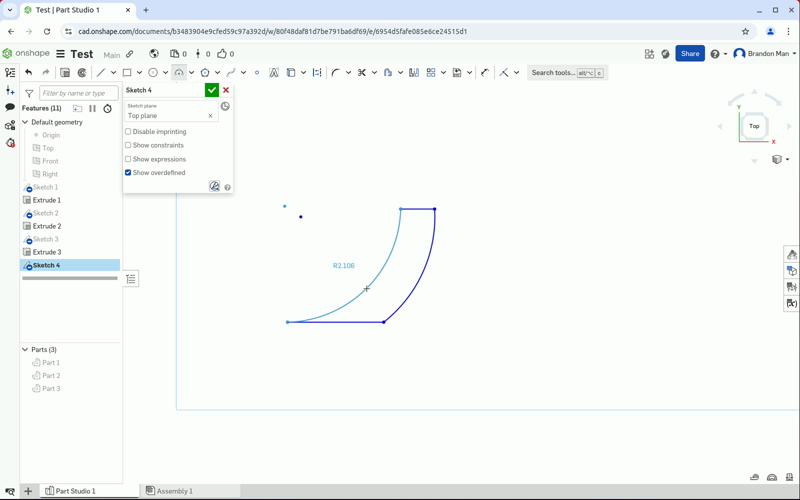
click(366, 288)
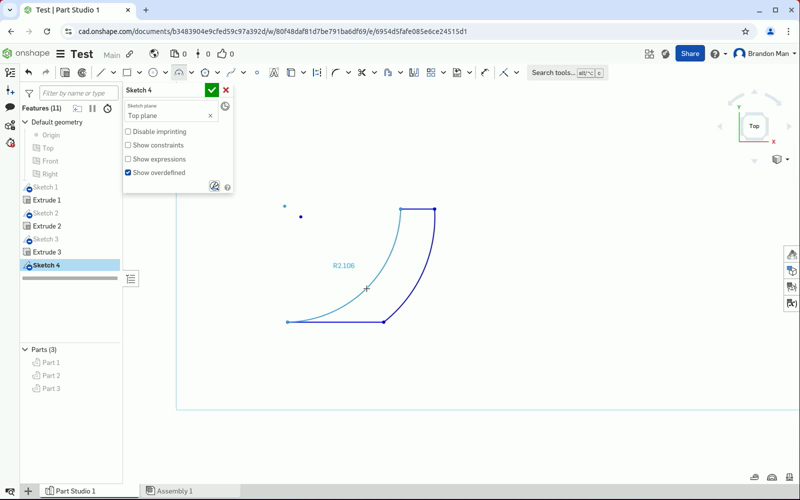
scroll(-6)
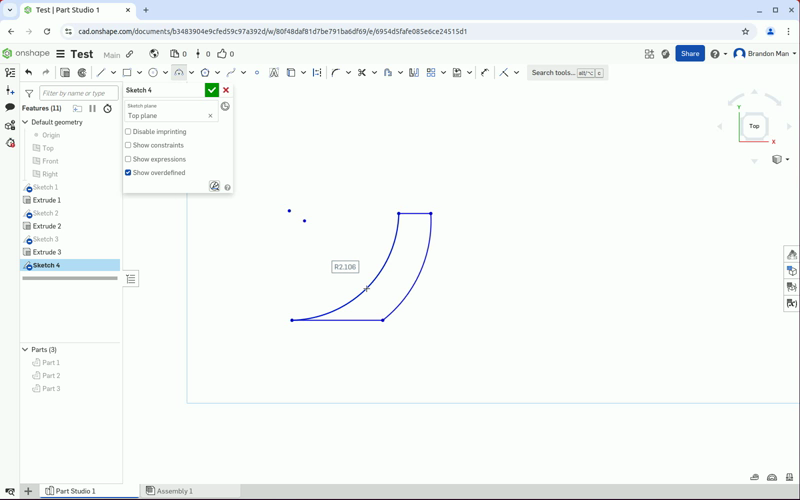
scroll(-6)
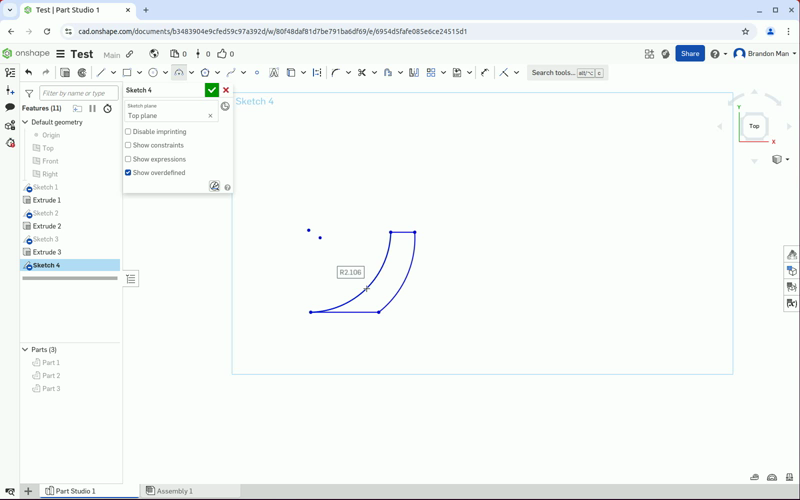
scroll(-6)
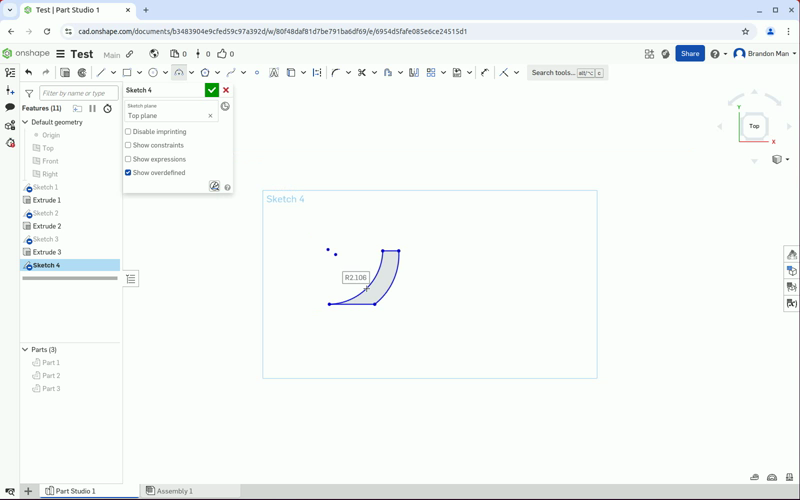
scroll(-6)
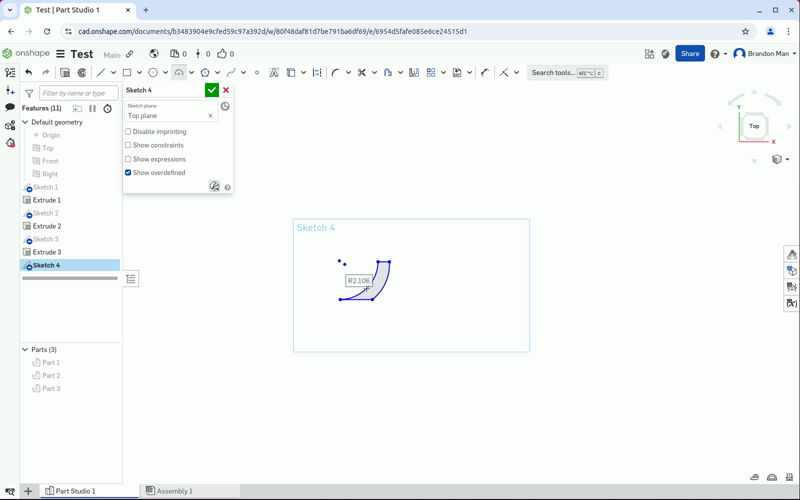
scroll(-6)
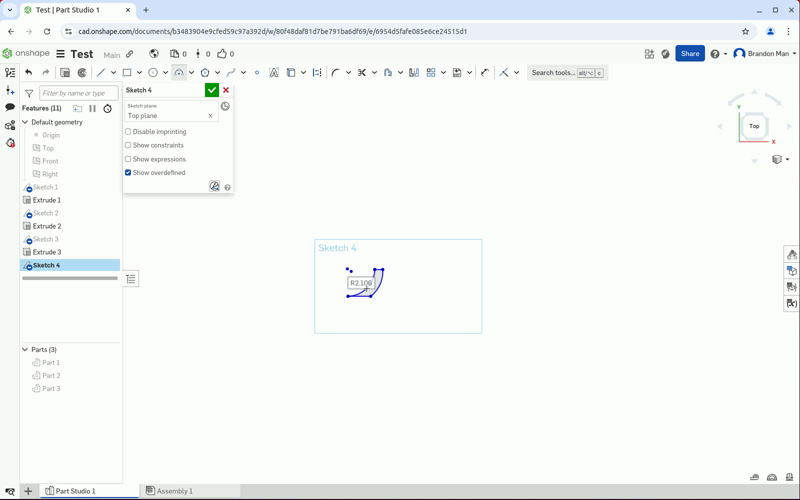
scroll(-6)
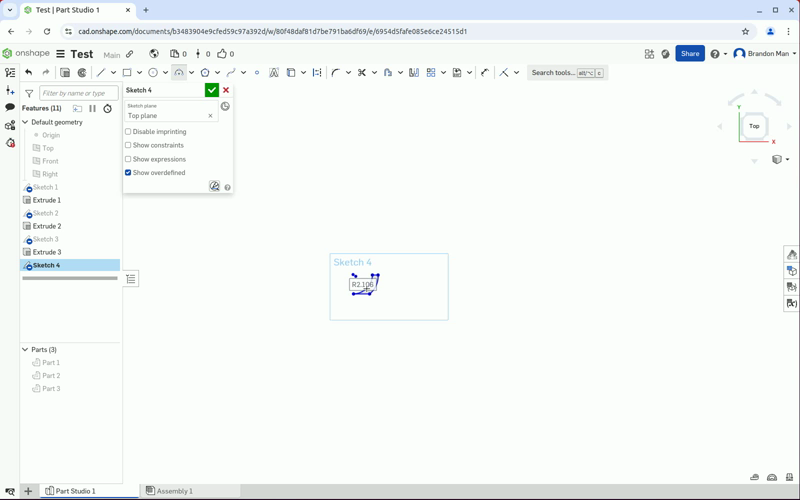
scroll(-6)
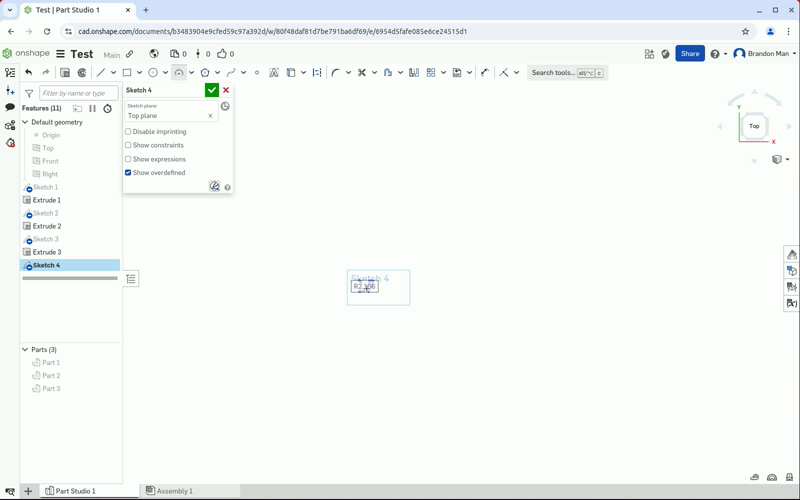
key_up(shift)
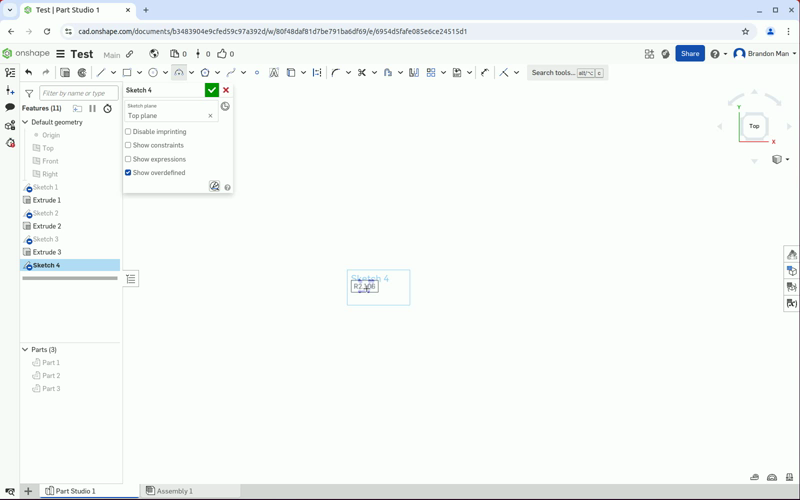
key(esc)
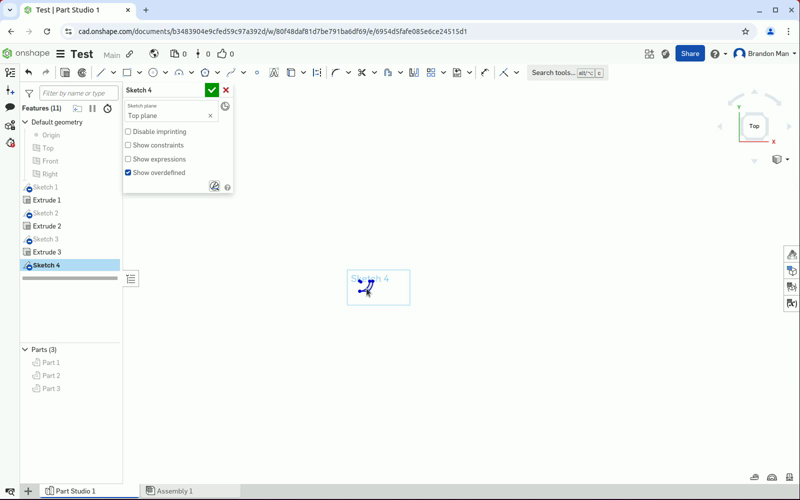
mouse_move(372, 284)
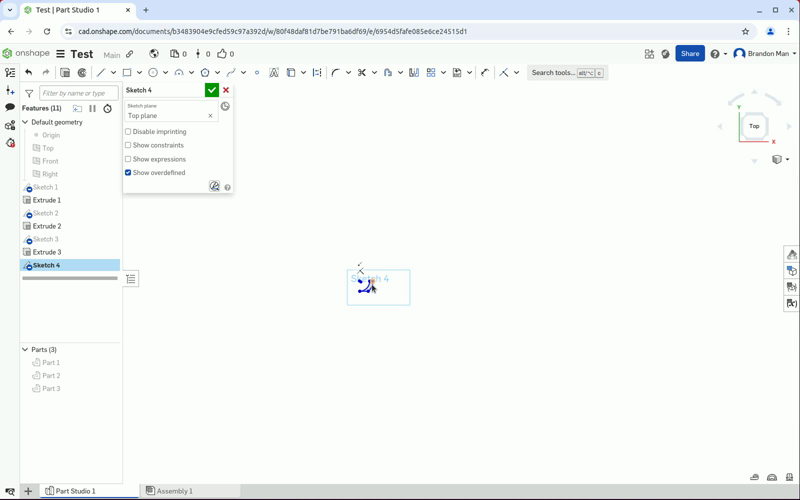
scroll(6)
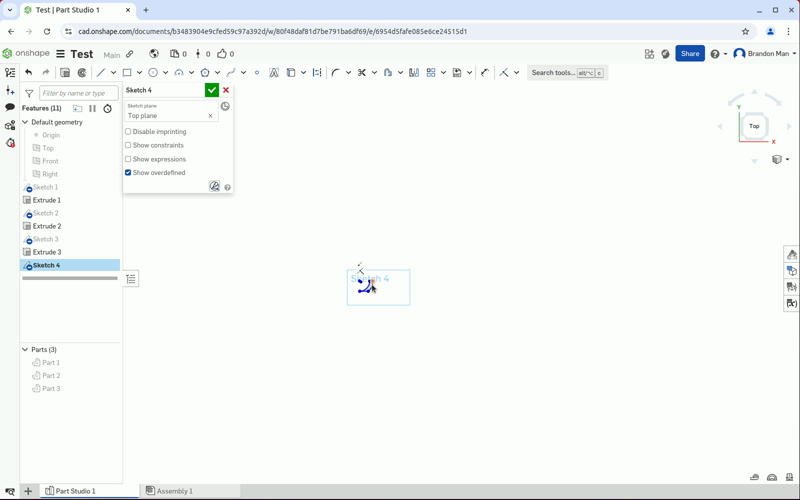
scroll(6)
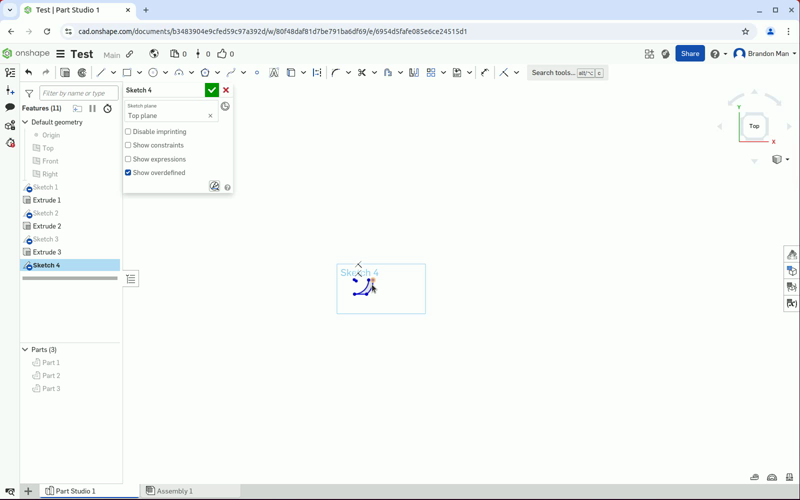
scroll(6)
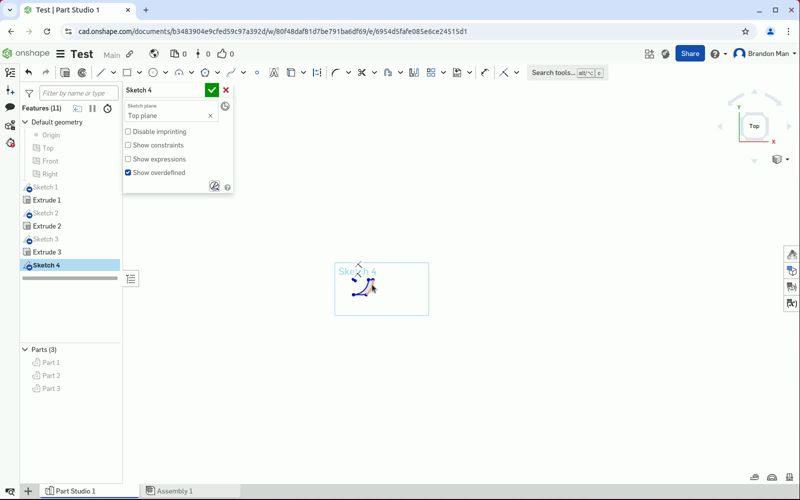
scroll(6)
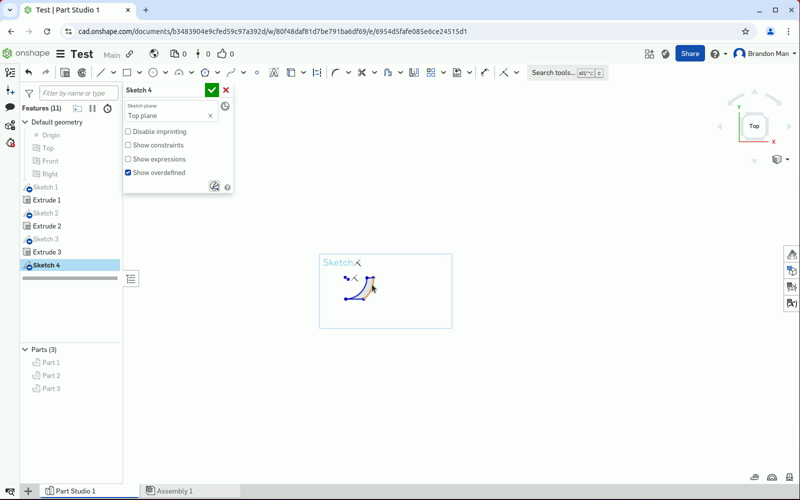
scroll(6)
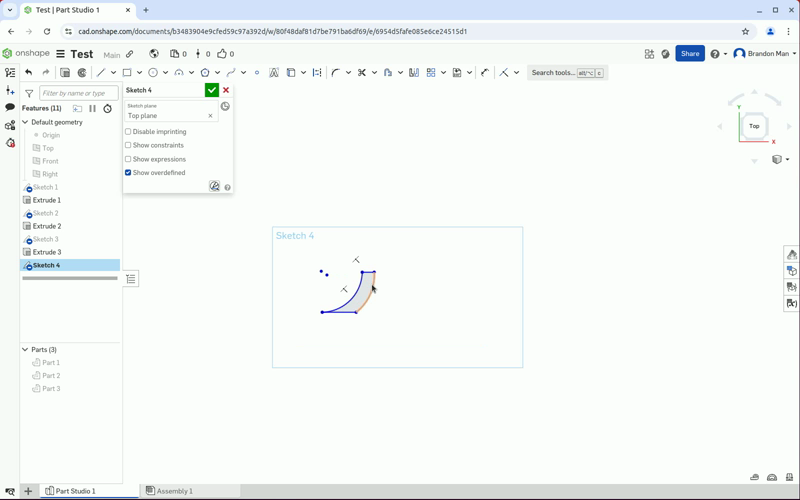
scroll(6)
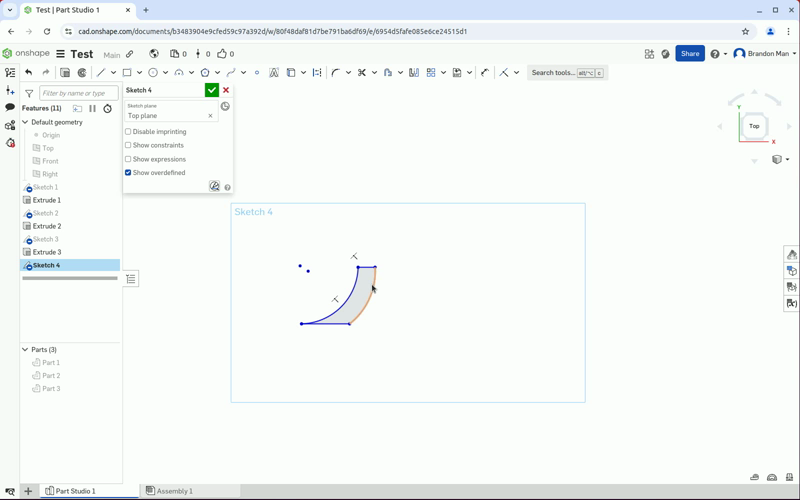
scroll(6)
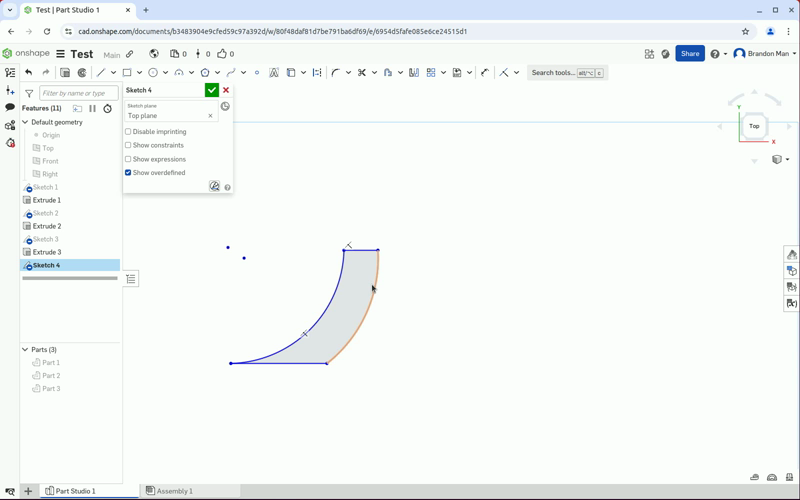
click(372, 284)
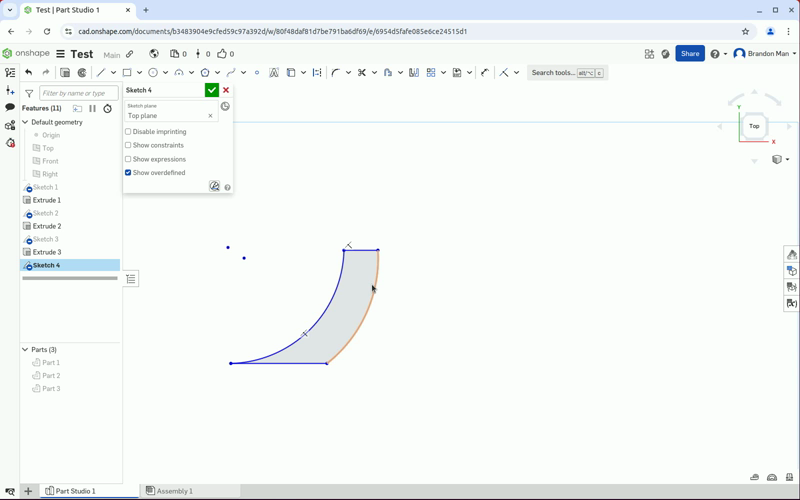
scroll(-6)
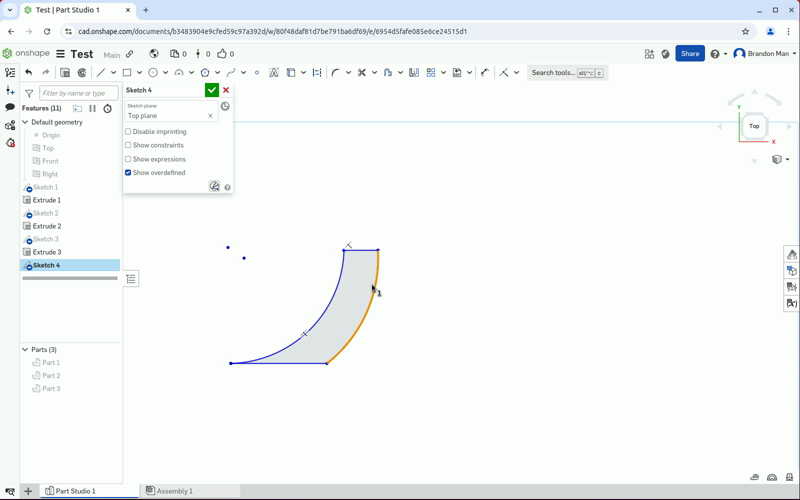
scroll(-6)
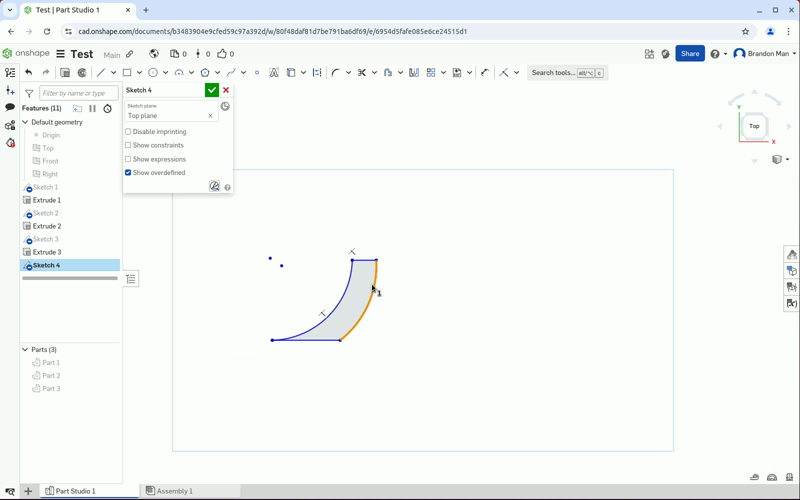
scroll(-6)
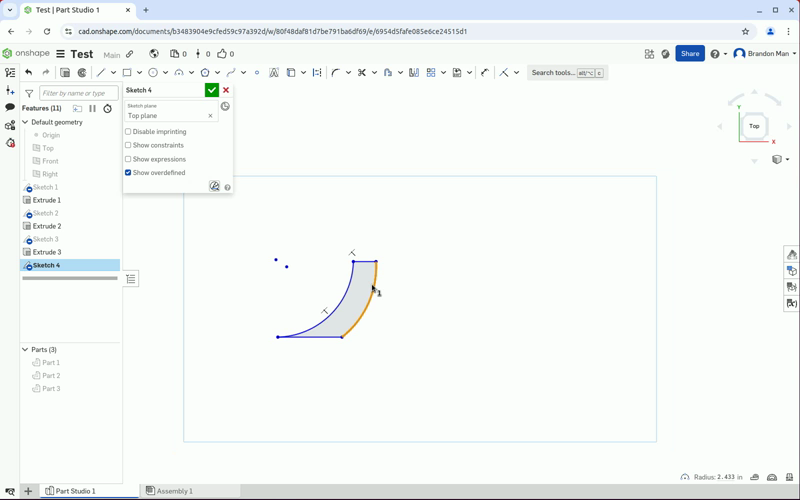
scroll(-6)
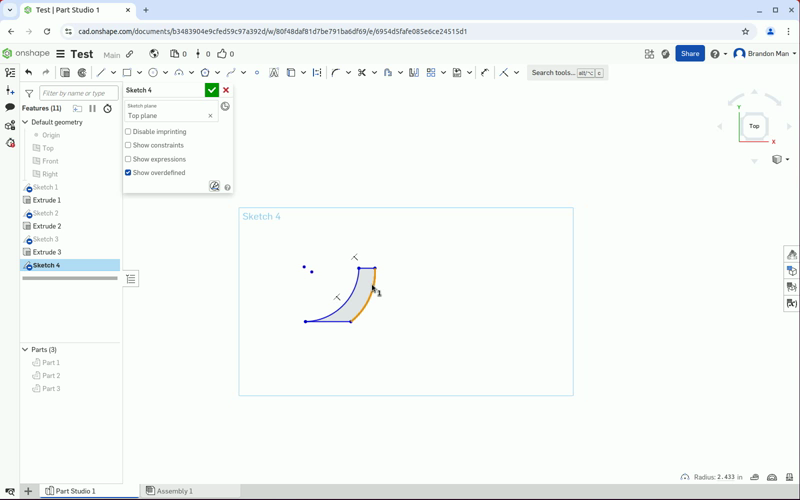
scroll(-6)
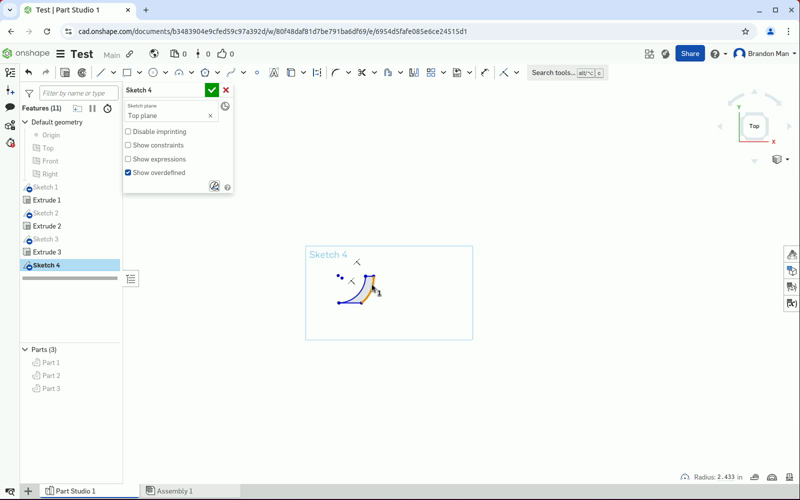
scroll(-6)
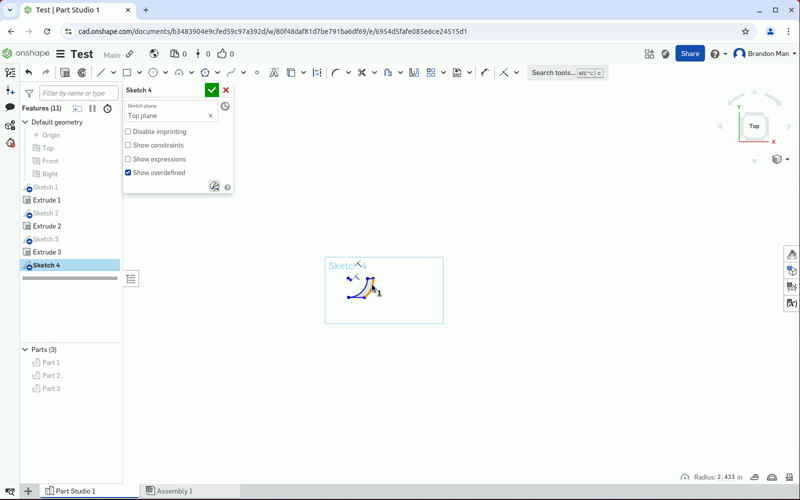
scroll(-6)
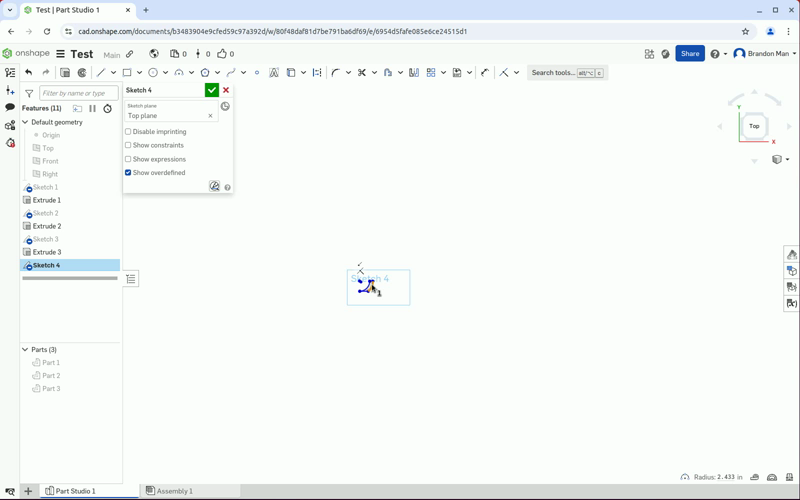
mouse_move(73, 352)
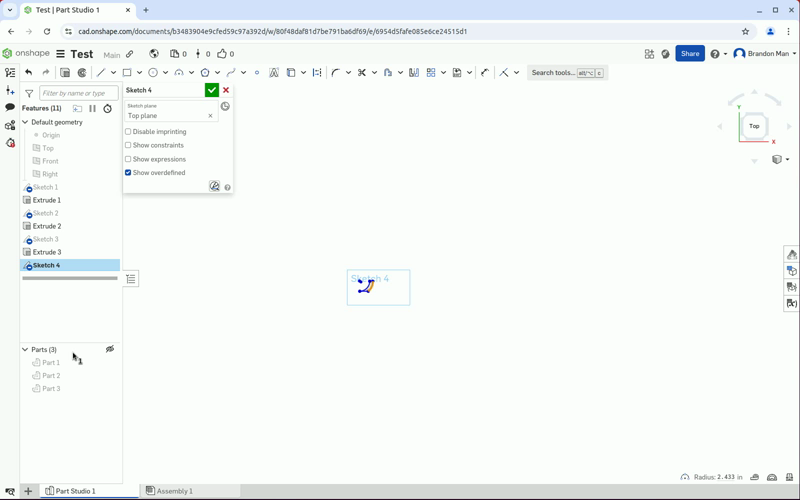
key(shift+y)
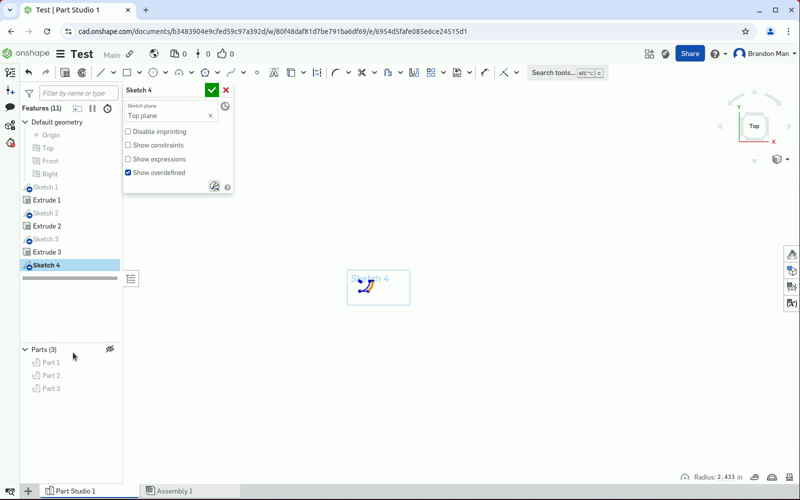
key(shift+e)
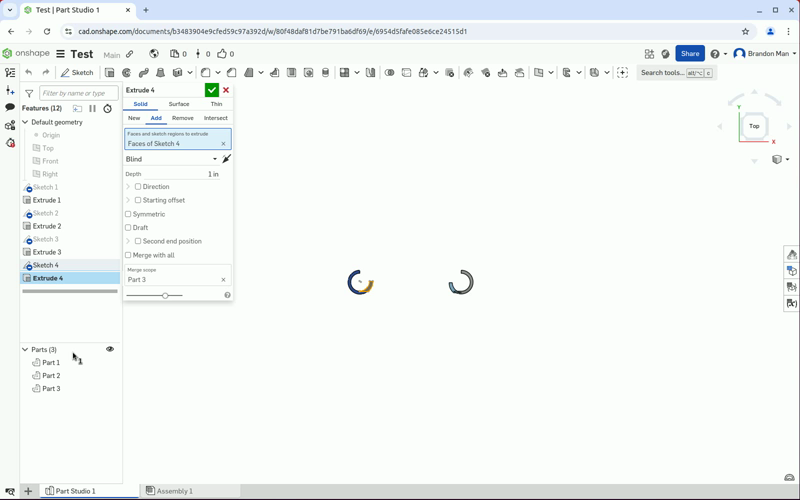
mouse_move(143, 106)
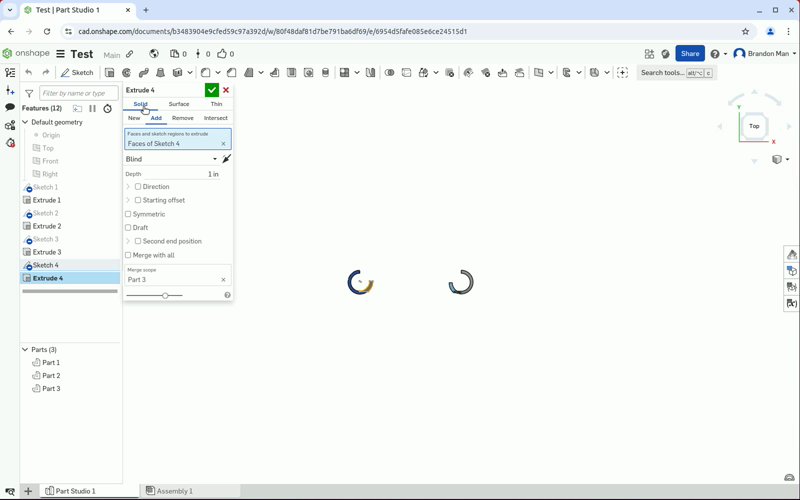
click(143, 106)
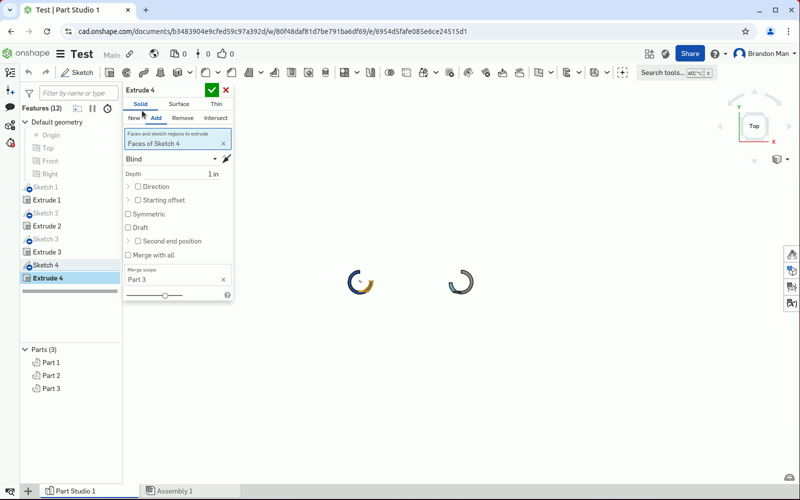
mouse_move(137, 120)
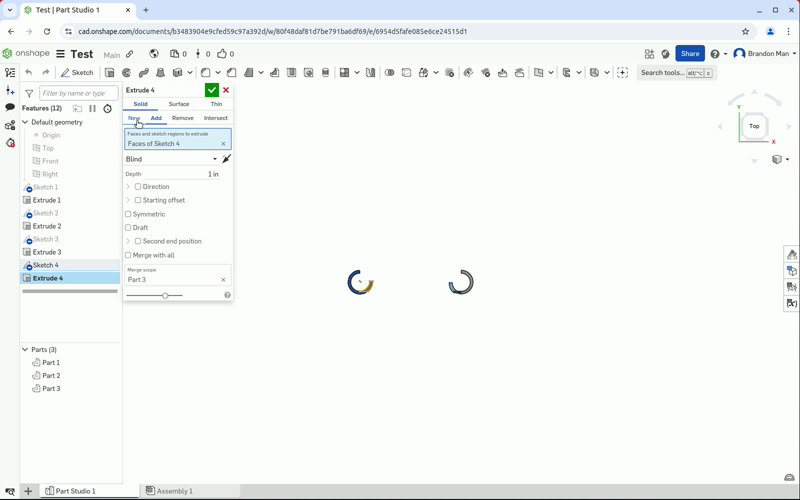
click(137, 120)
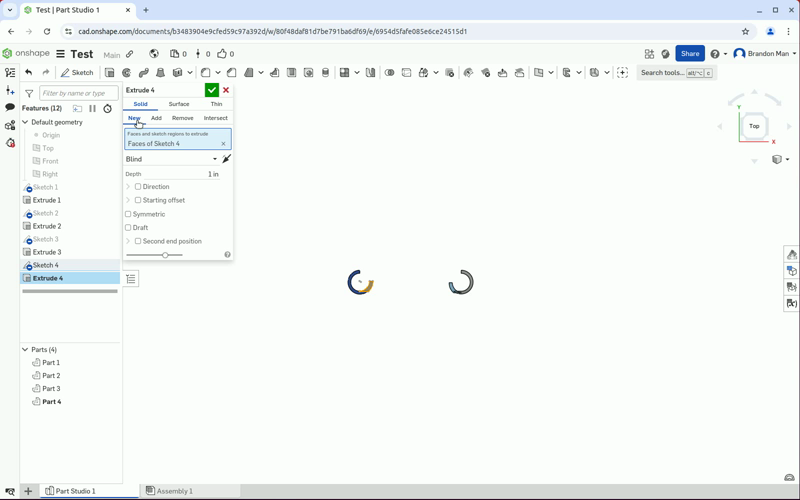
key(tab, 4)
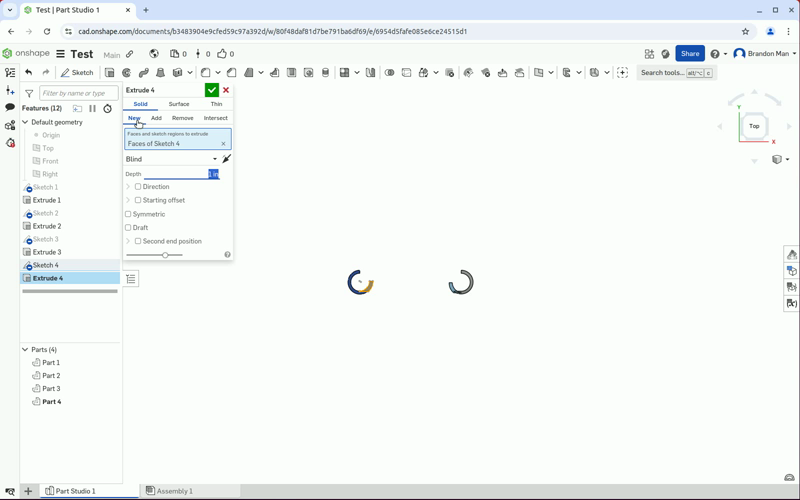
text(20.46)
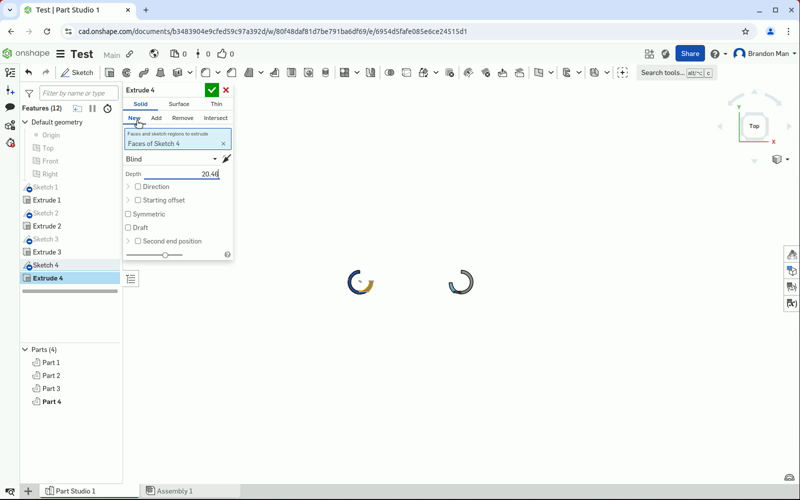
key(enter)
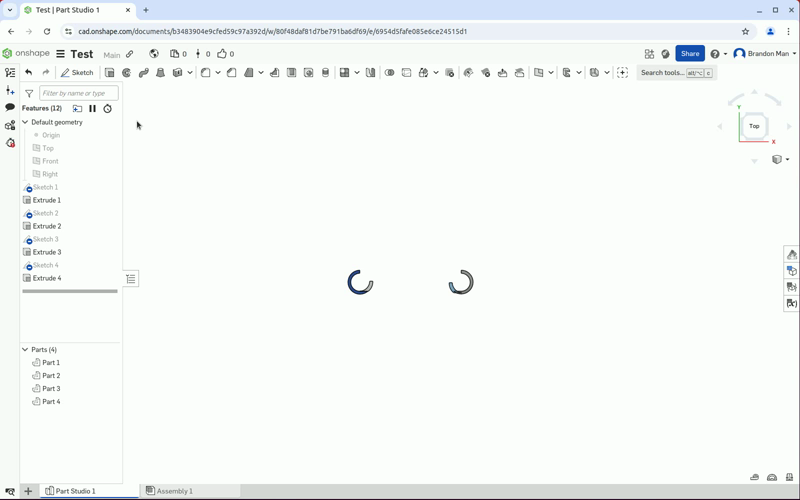
key(shift+h)
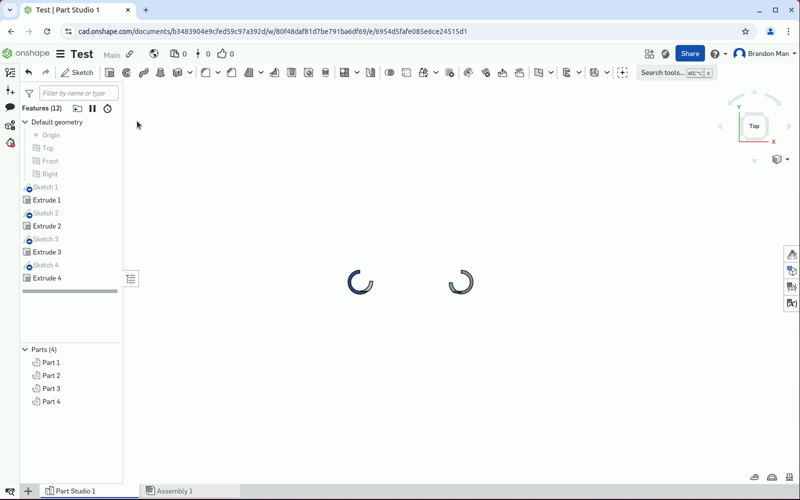
key(shift+h)
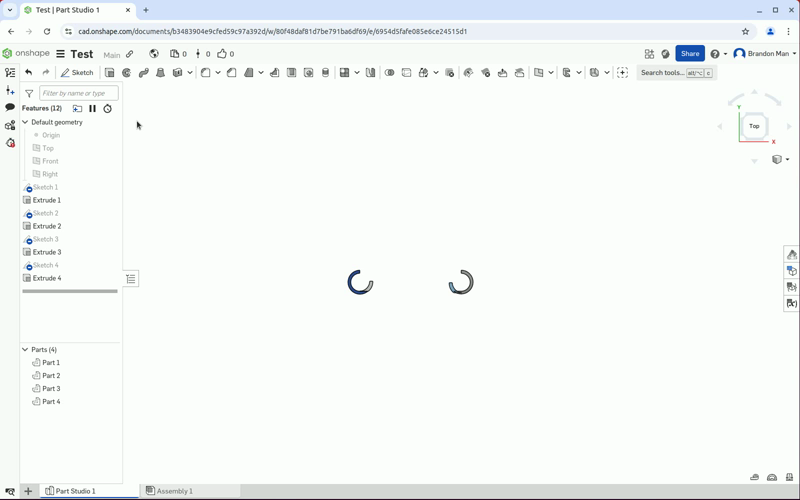
mouse_move(73, 189)
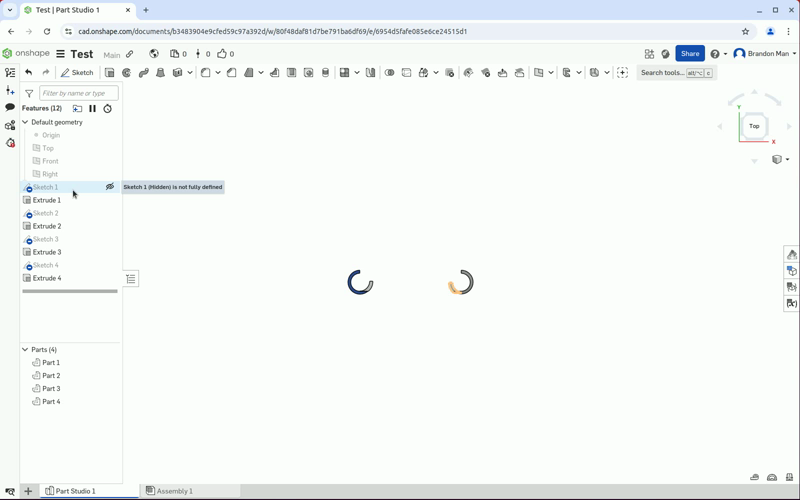
click(73, 189)
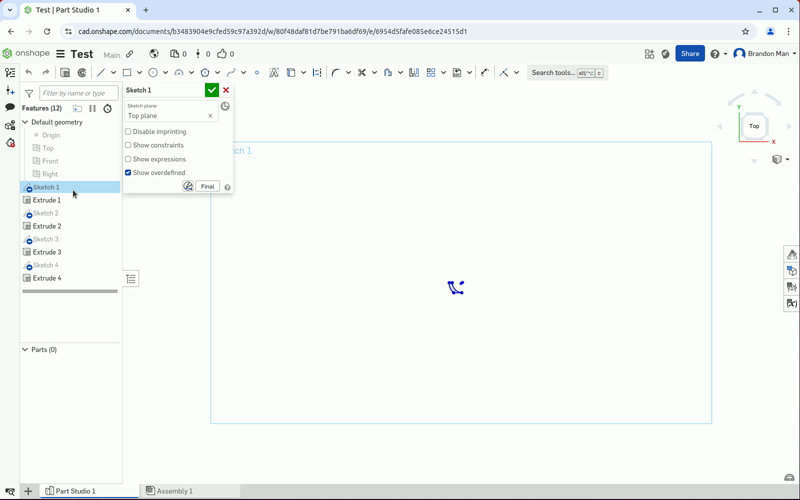
mouse_move(229, 92)
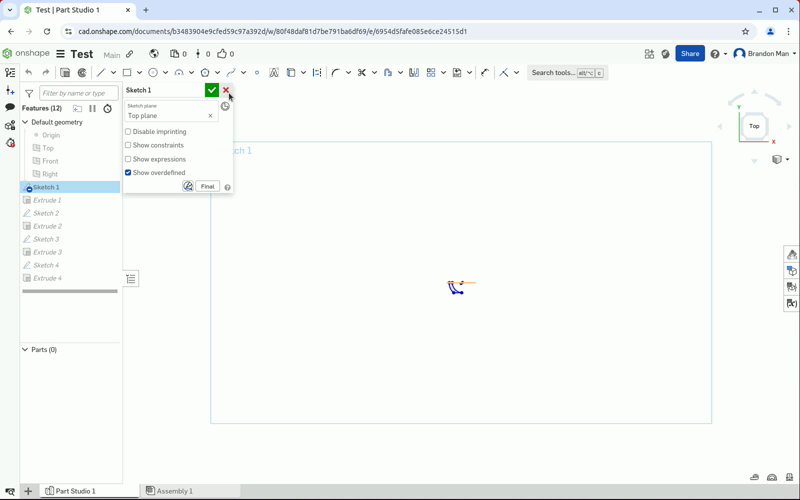
click(229, 92)
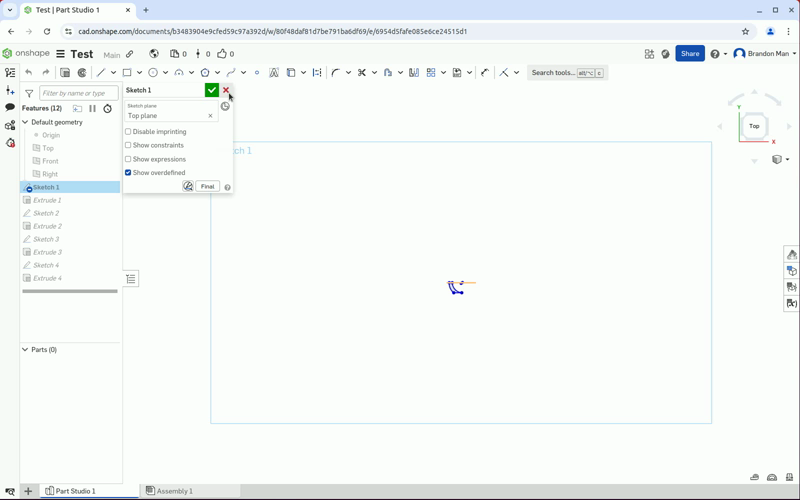
key(shift+s)
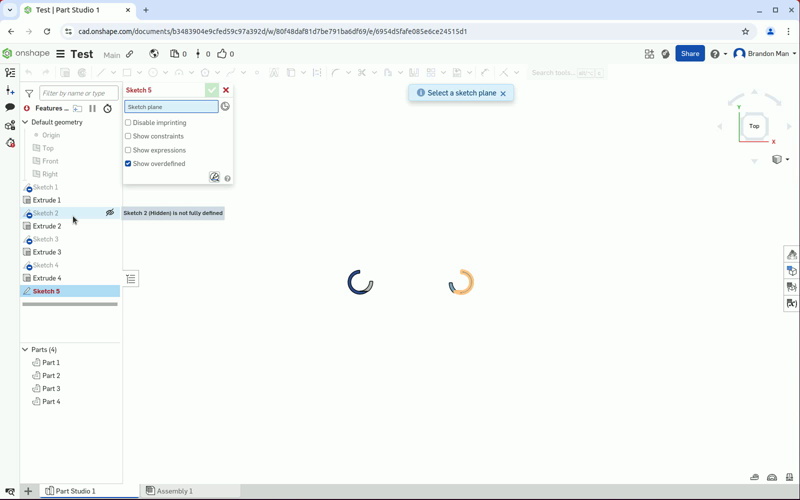
scroll(3)
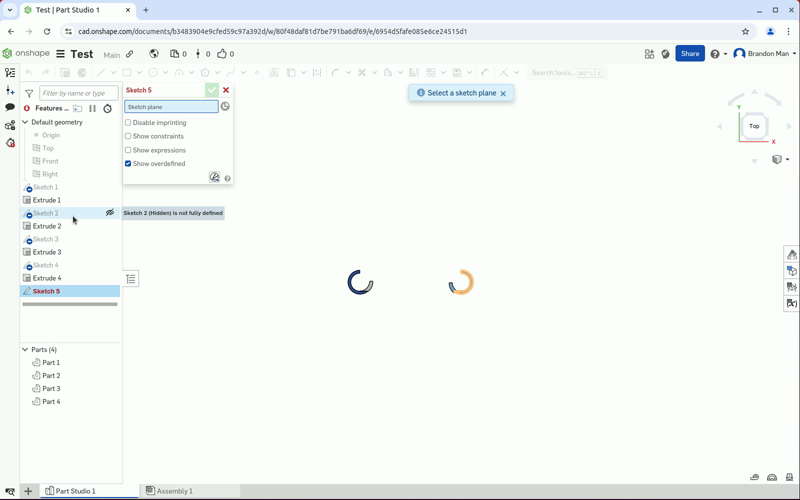
mouse_move(73, 150)
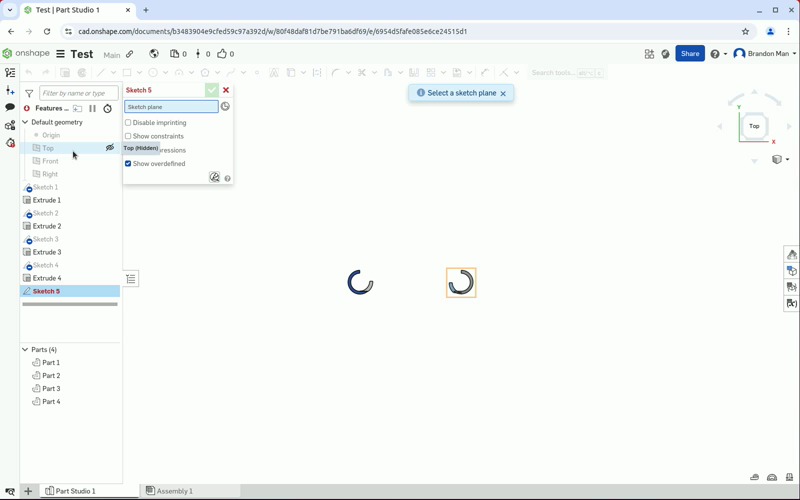
click(73, 150)
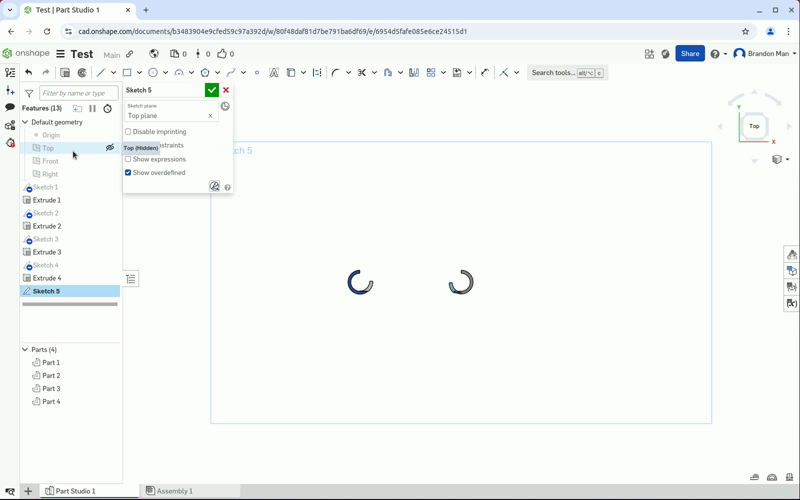
mouse_move(73, 352)
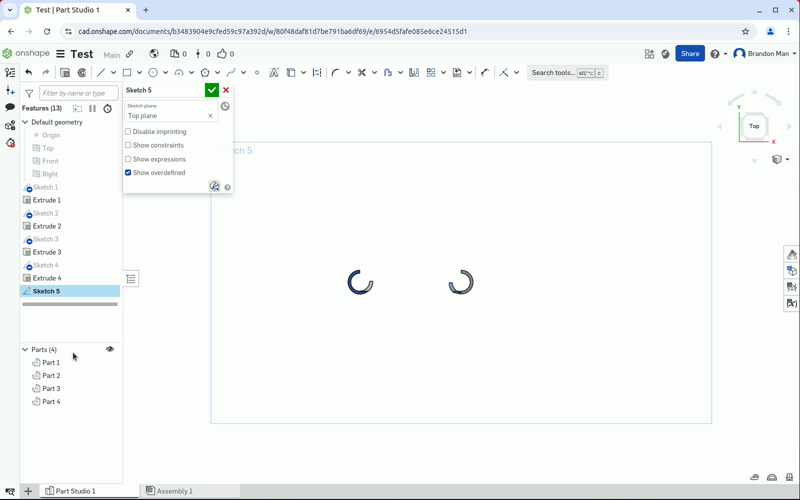
key(y)
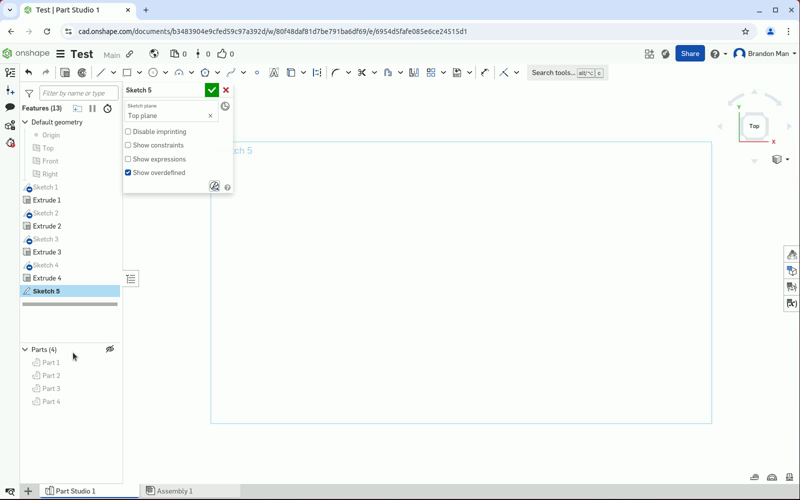
key(l)
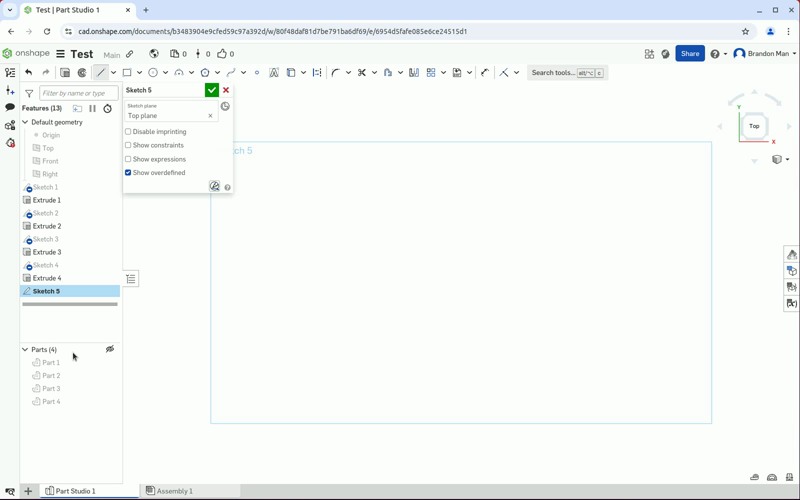
key_down(shift)
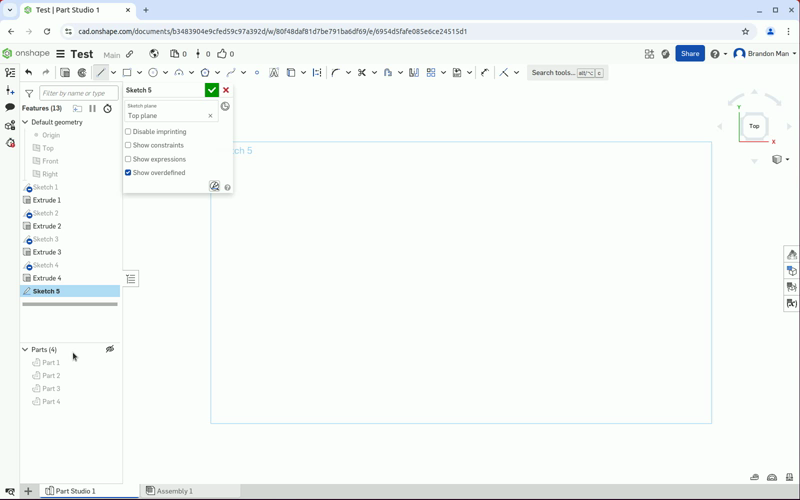
mouse_move(366, 291)
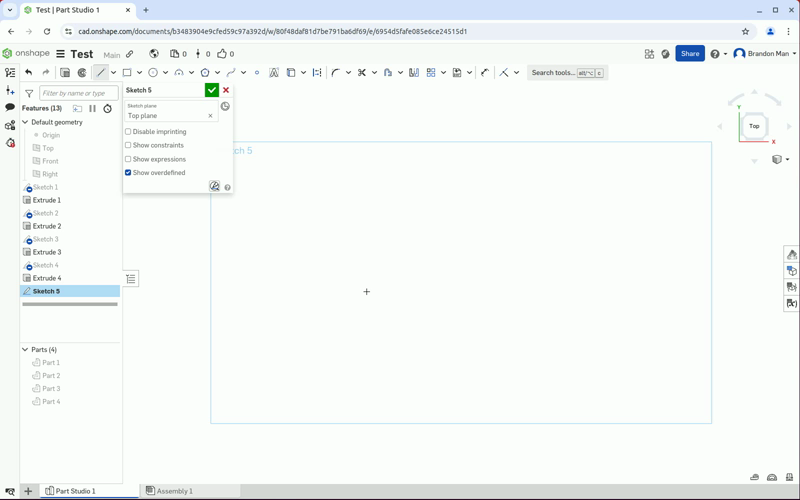
click(366, 291)
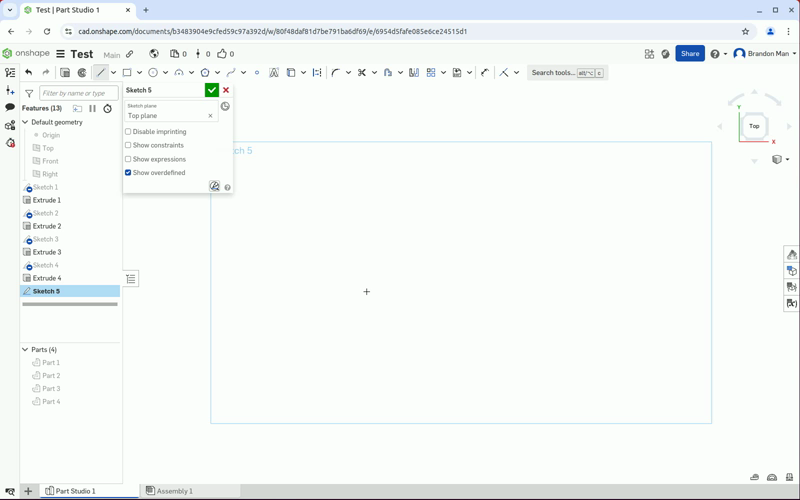
key_up(shift)
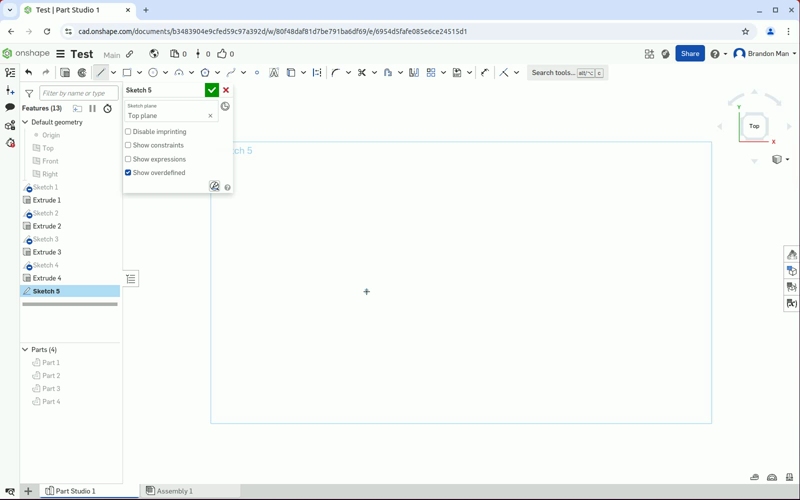
key_down(shift)
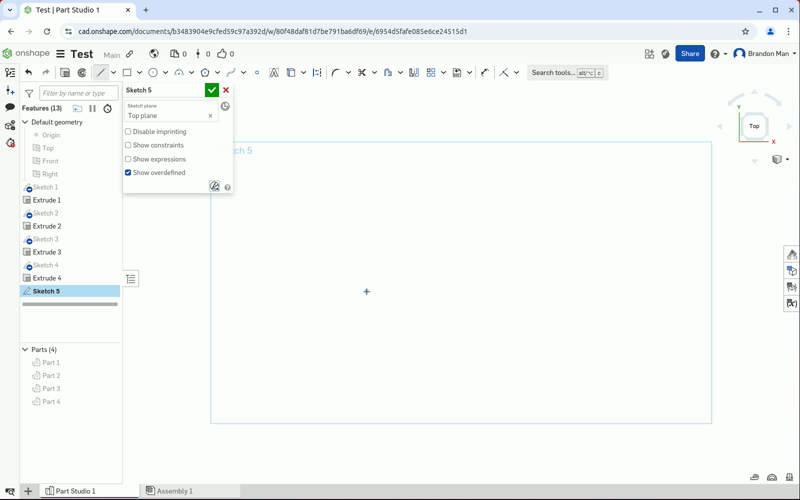
mouse_move(396, 291)
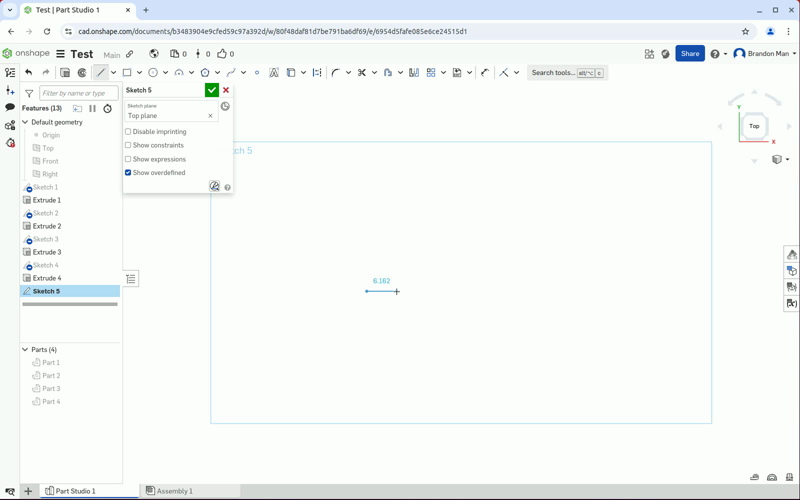
mouse_move(377, 291)
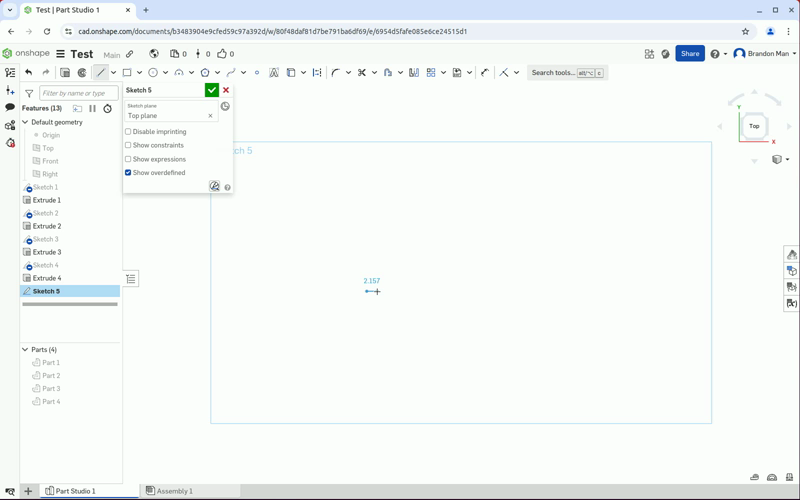
click(377, 291)
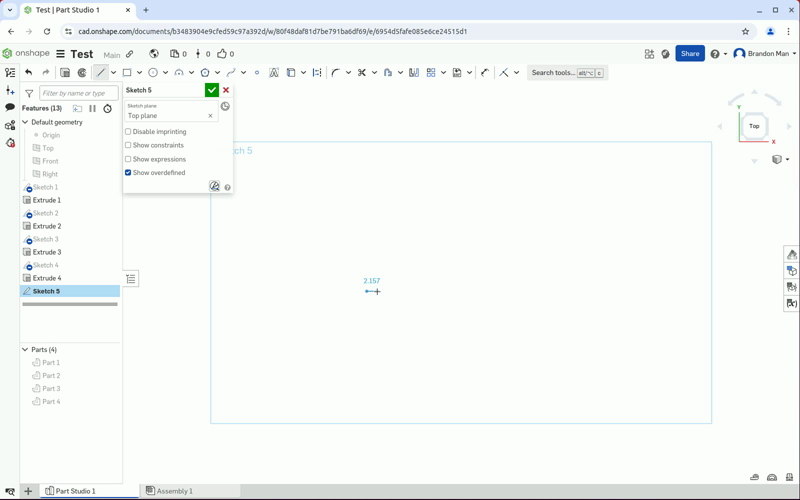
key_up(shift)
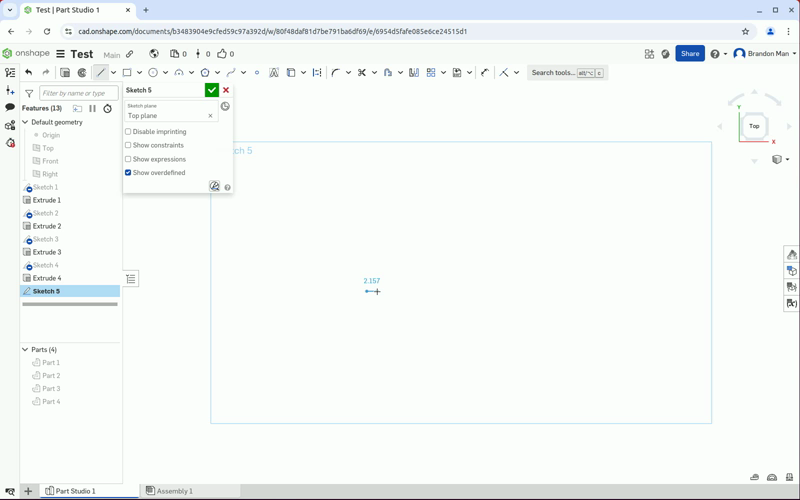
key_down(shift)
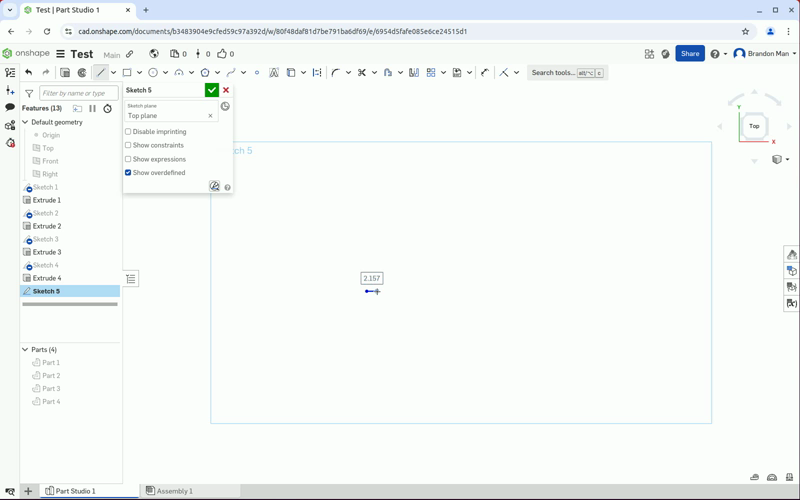
mouse_move(407, 291)
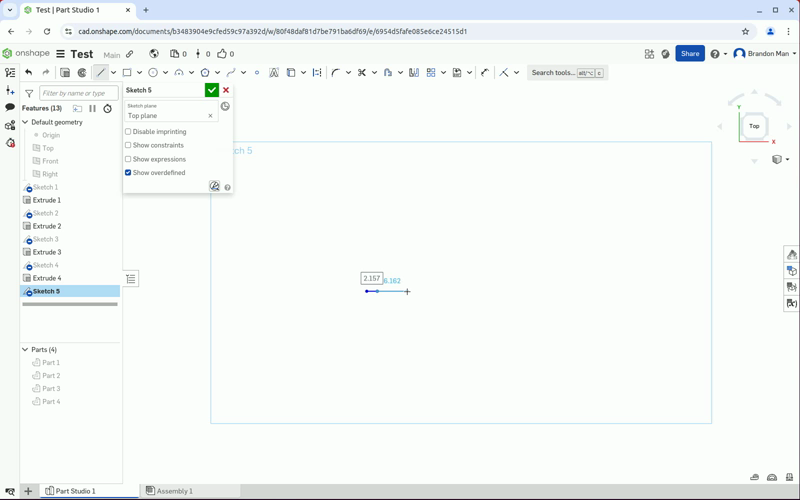
mouse_move(371, 281)
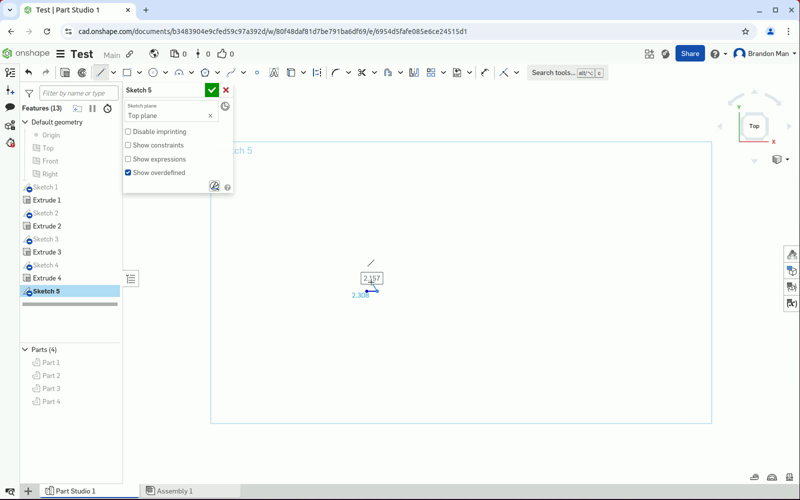
click(371, 281)
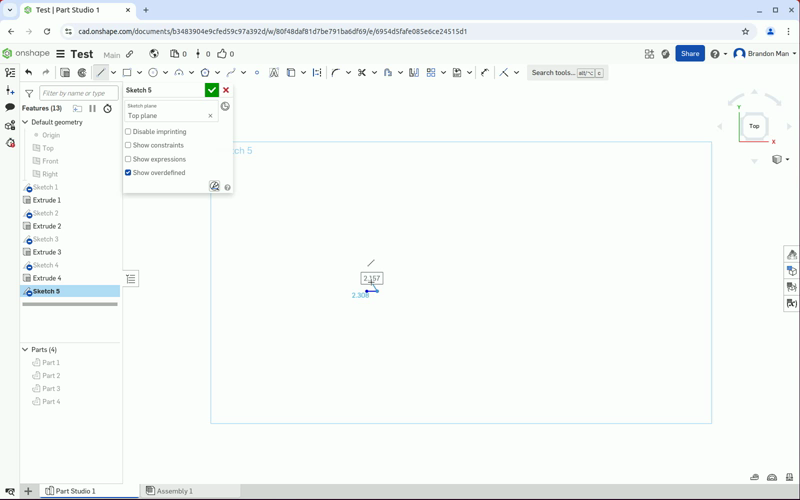
key_up(shift)
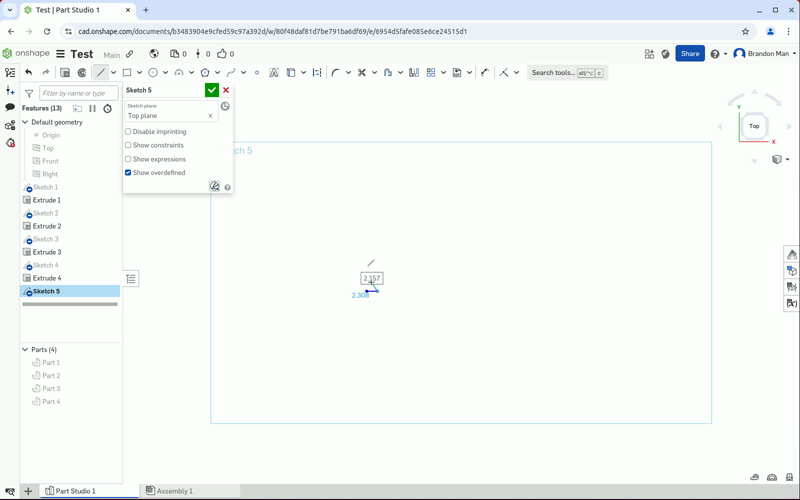
key(esc)
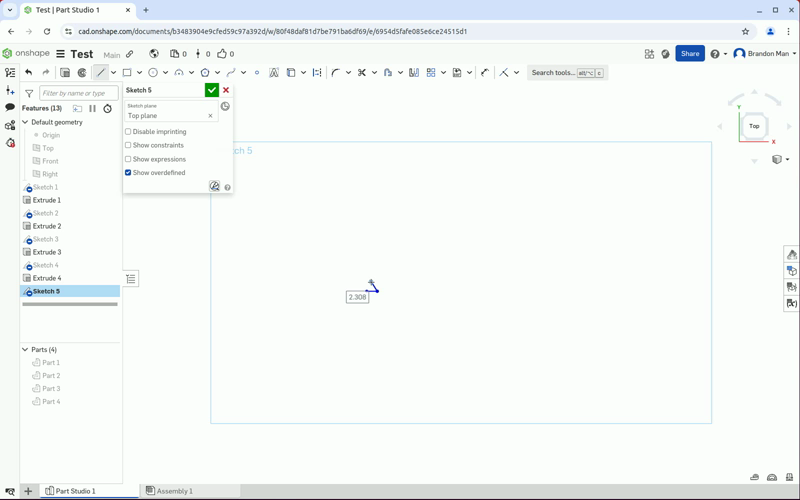
key(a)
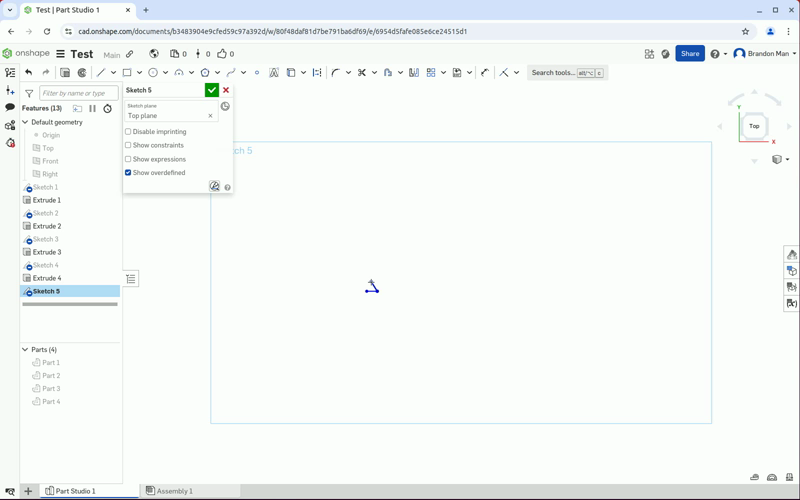
mouse_move(371, 281)
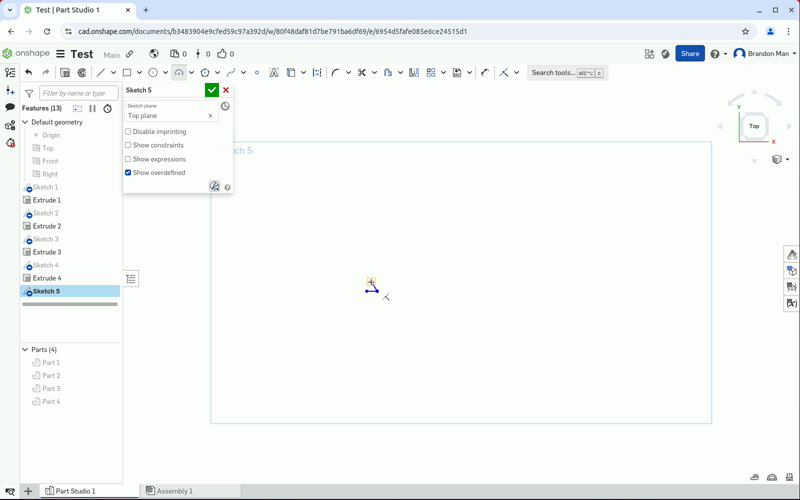
click(371, 281)
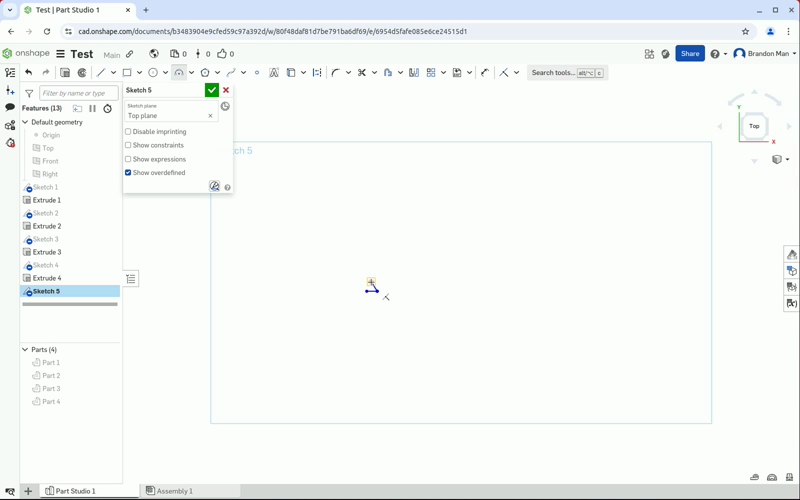
mouse_move(366, 291)
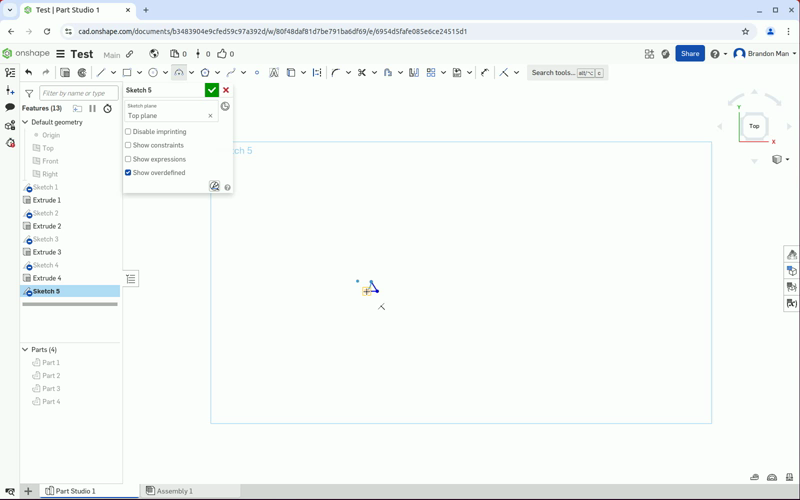
click(366, 291)
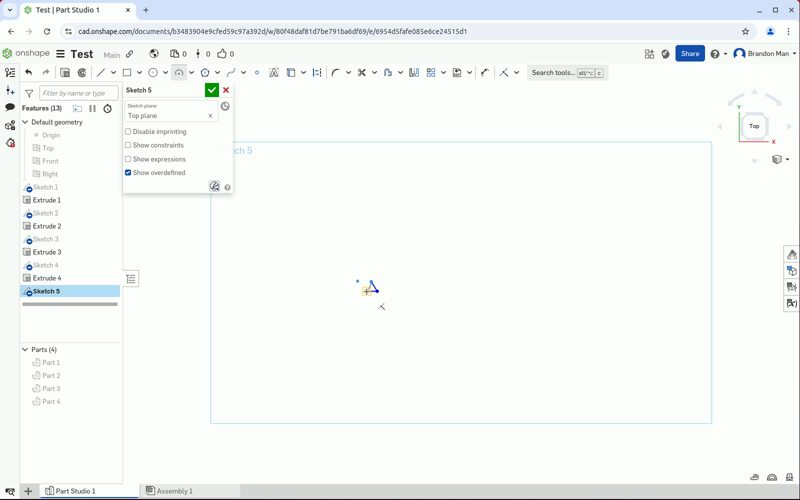
key_down(shift)
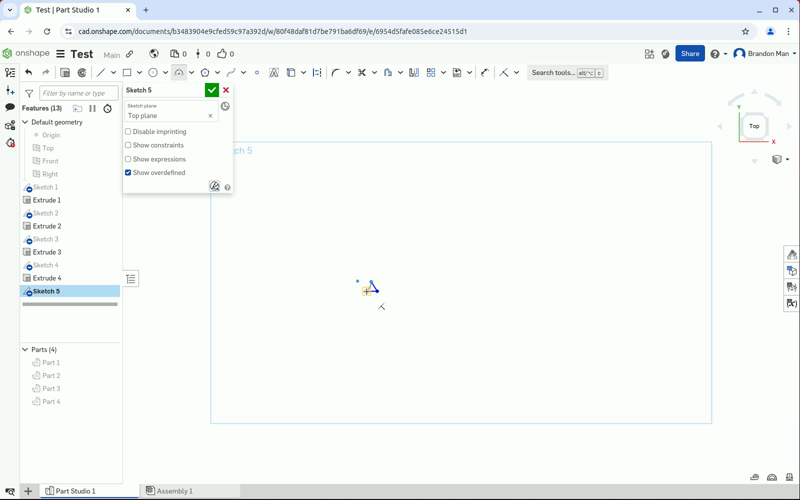
mouse_move(370, 286)
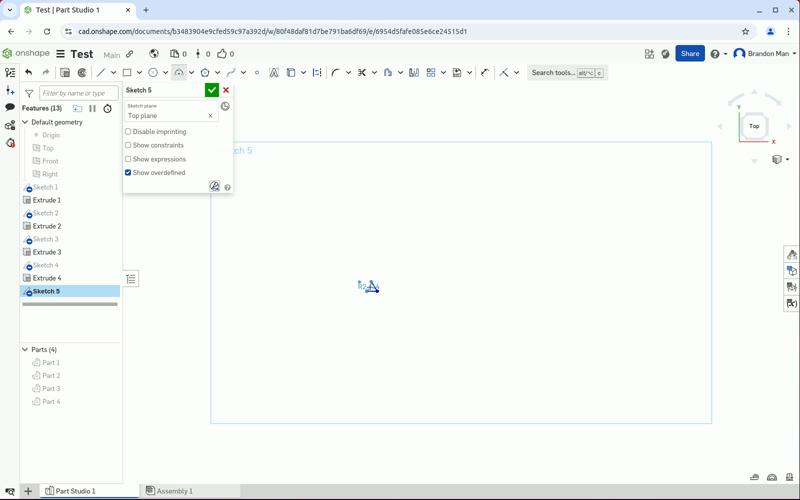
click(370, 286)
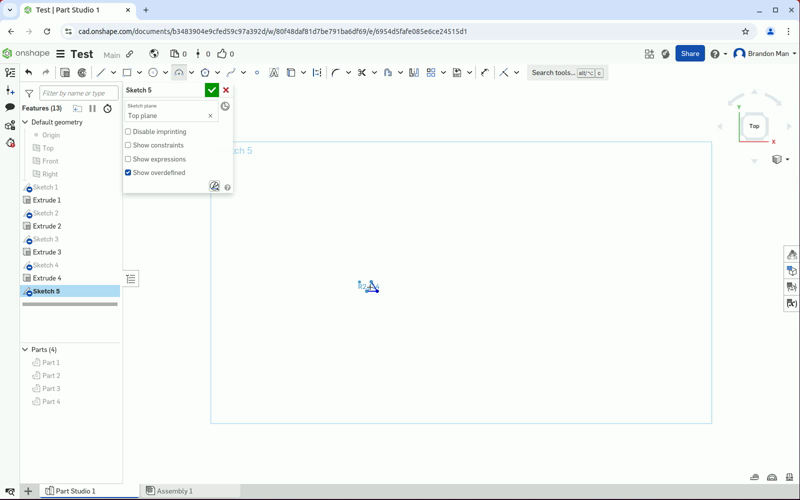
key_up(shift)
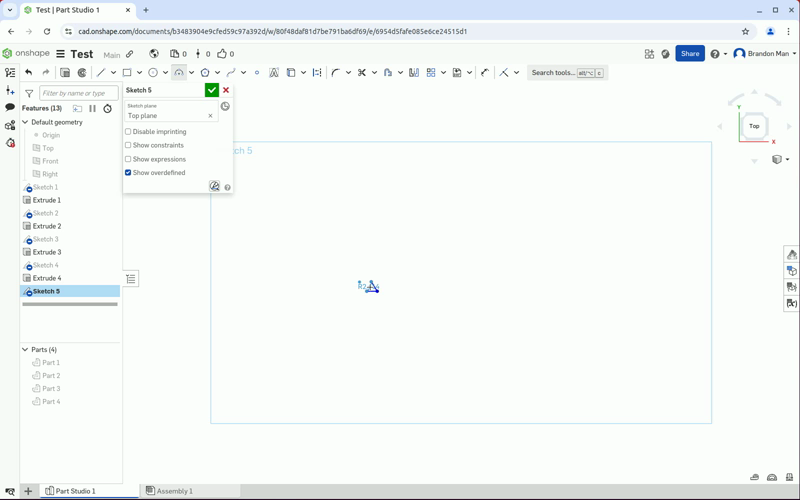
key(esc)
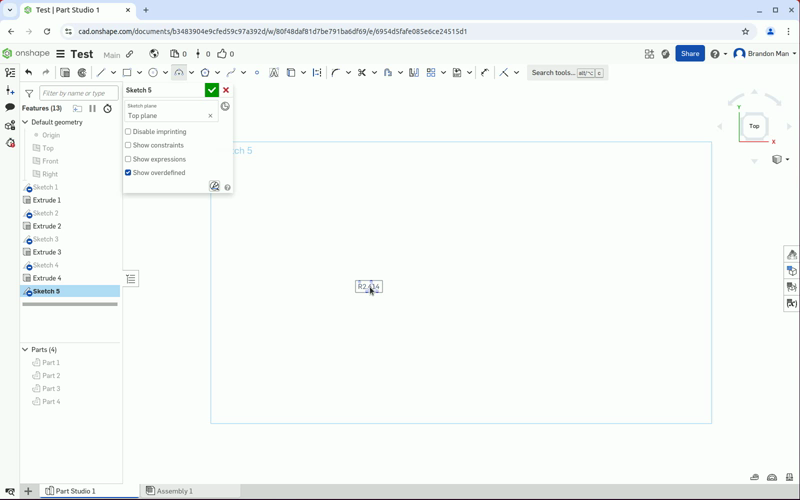
mouse_move(372, 286)
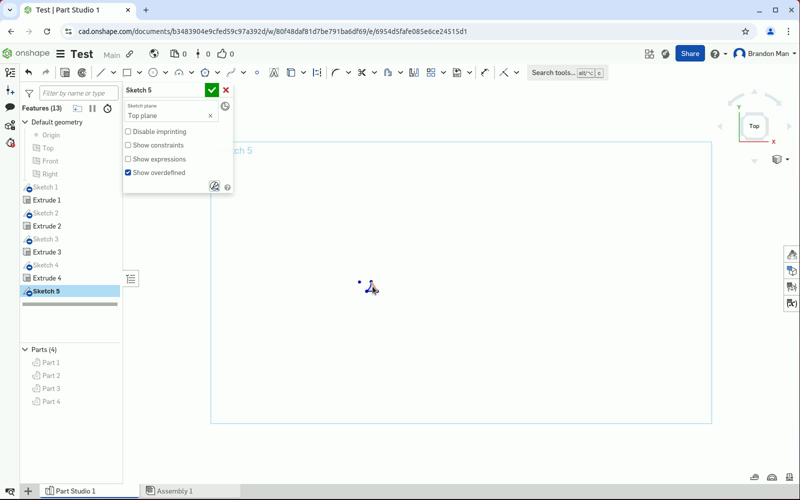
scroll(6)
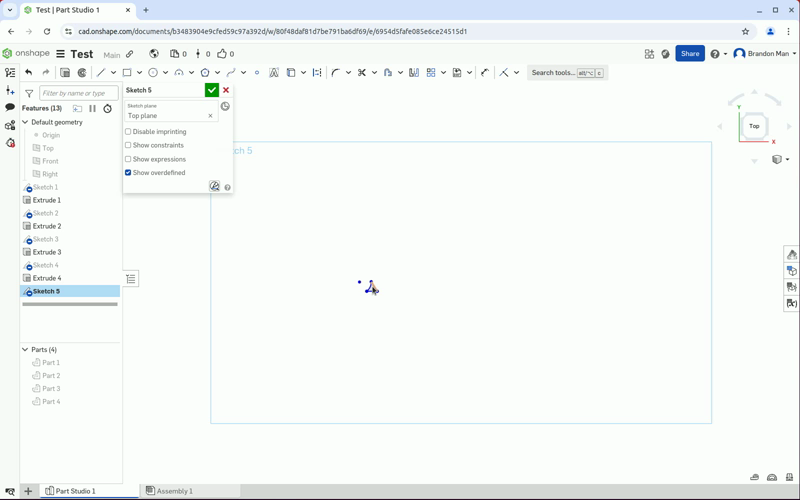
scroll(6)
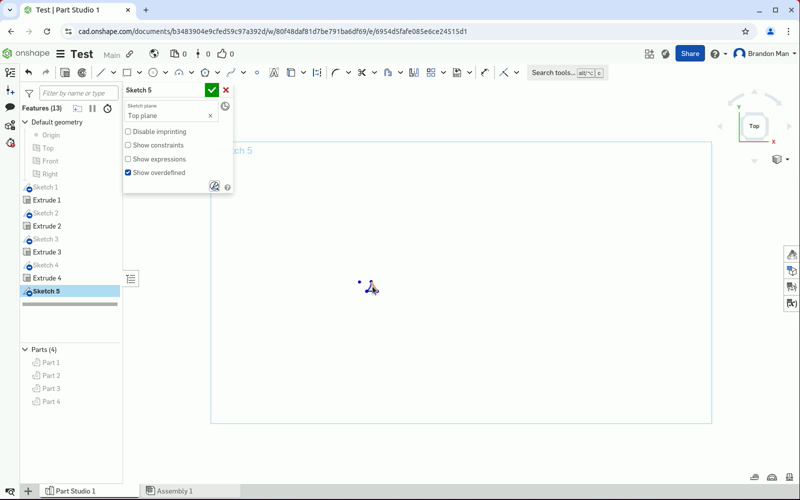
scroll(6)
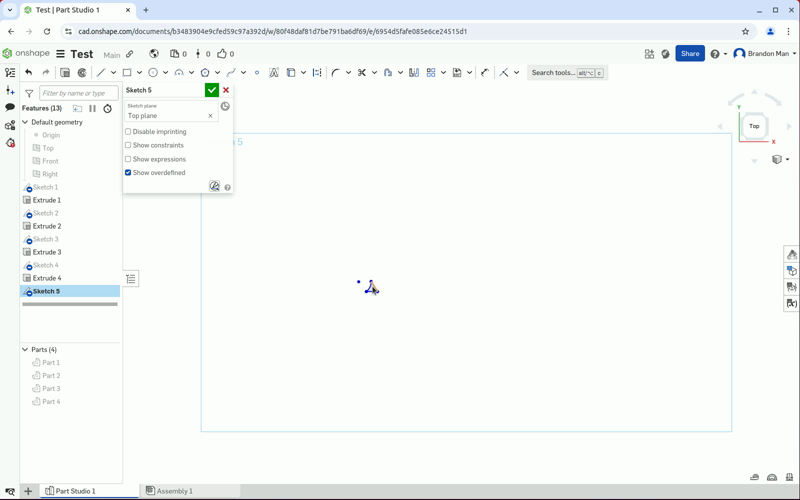
scroll(6)
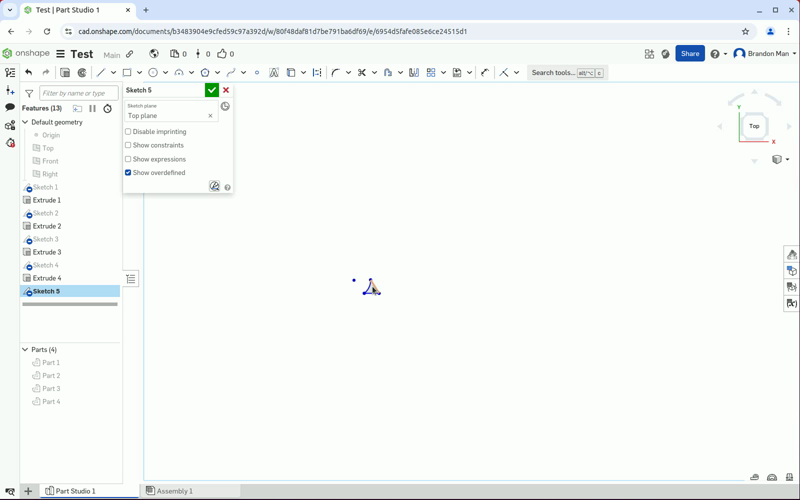
scroll(6)
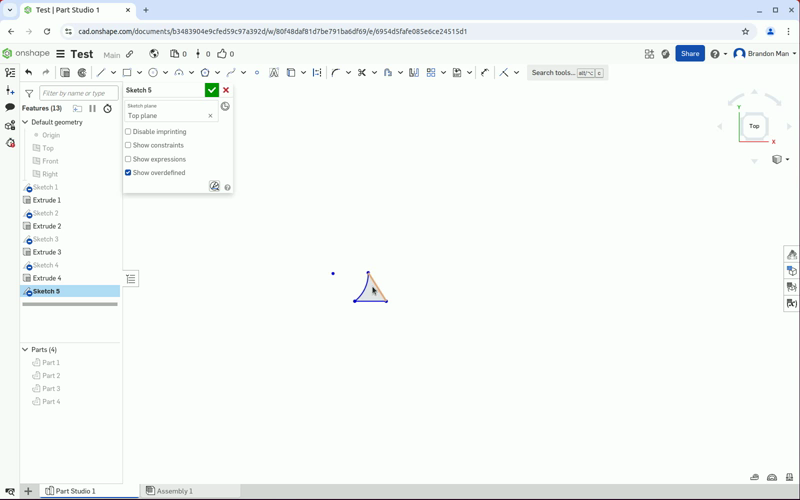
scroll(6)
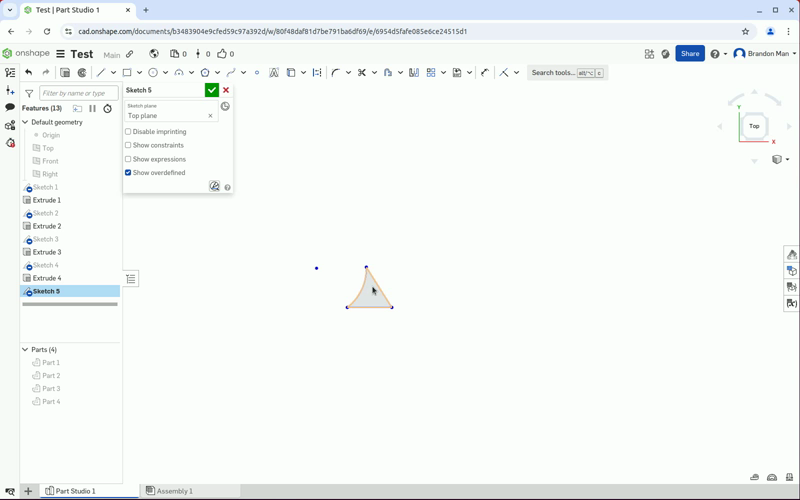
scroll(6)
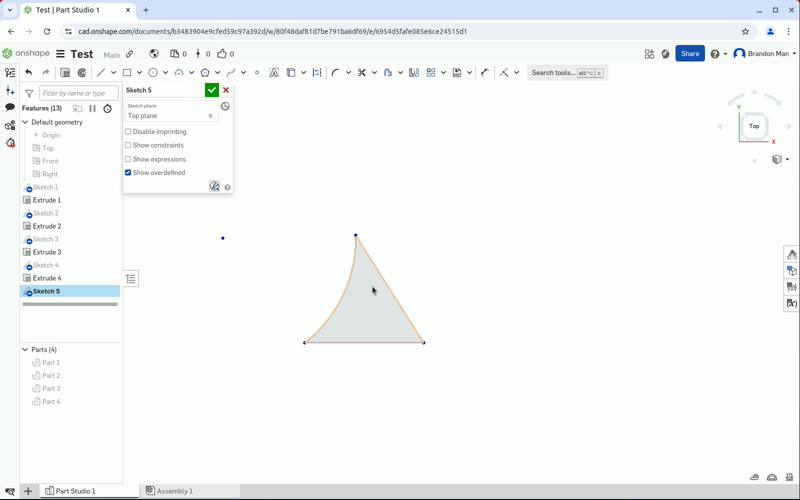
click(372, 286)
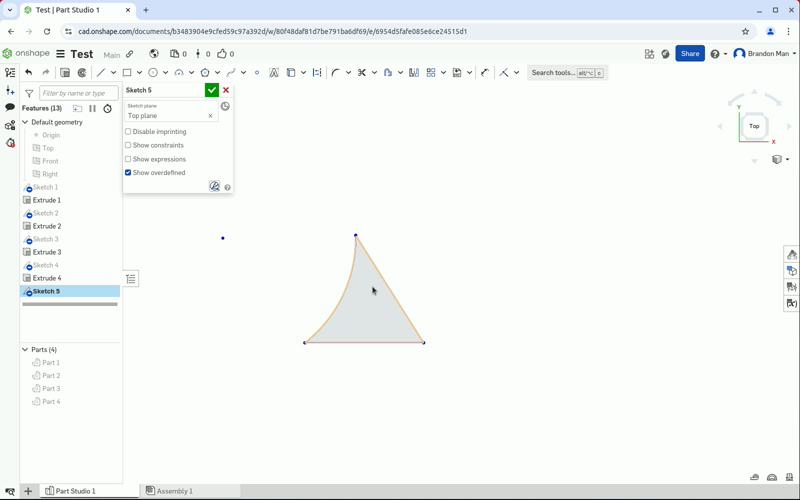
scroll(-6)
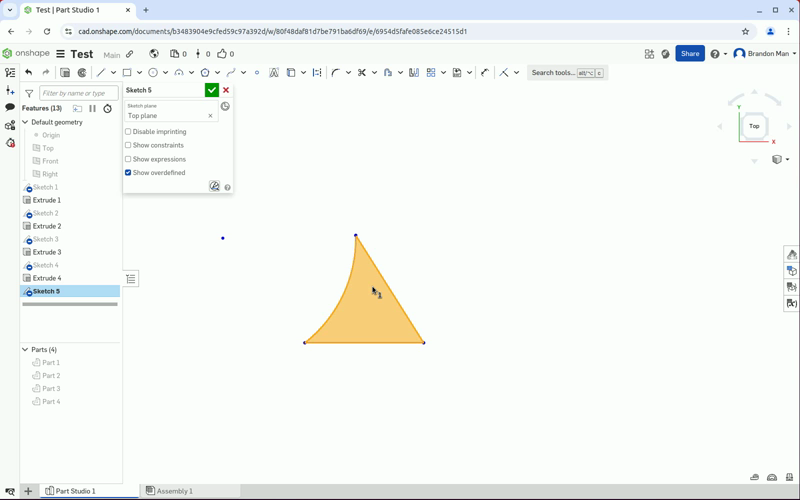
scroll(-6)
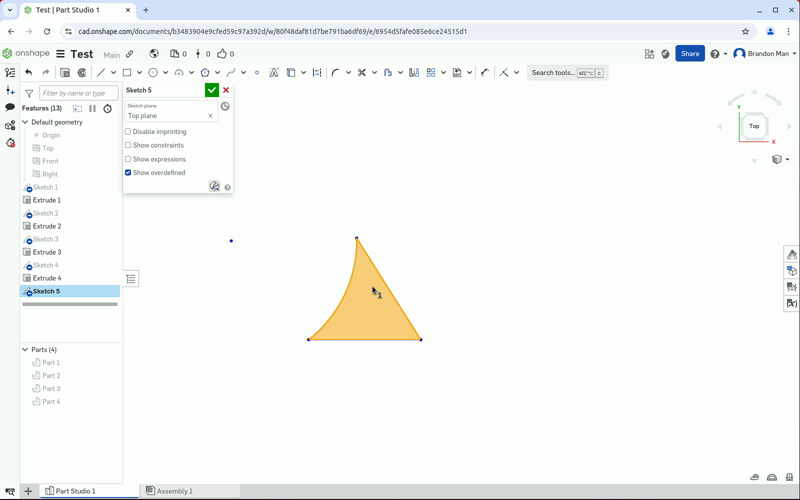
scroll(-6)
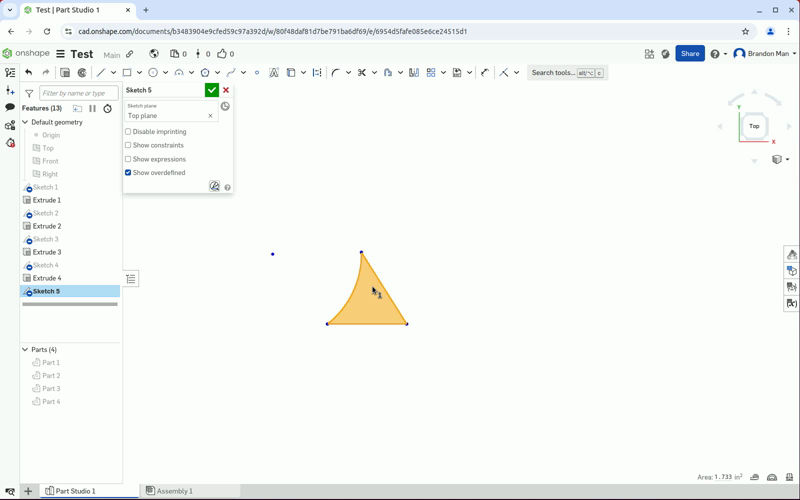
scroll(-6)
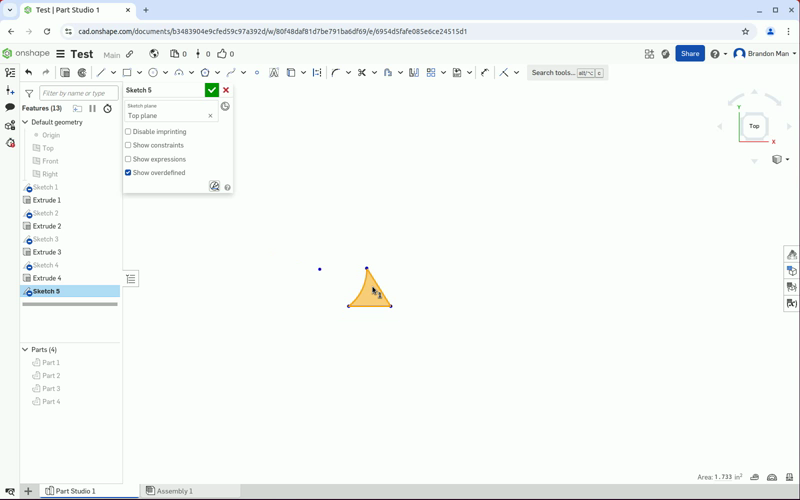
scroll(-6)
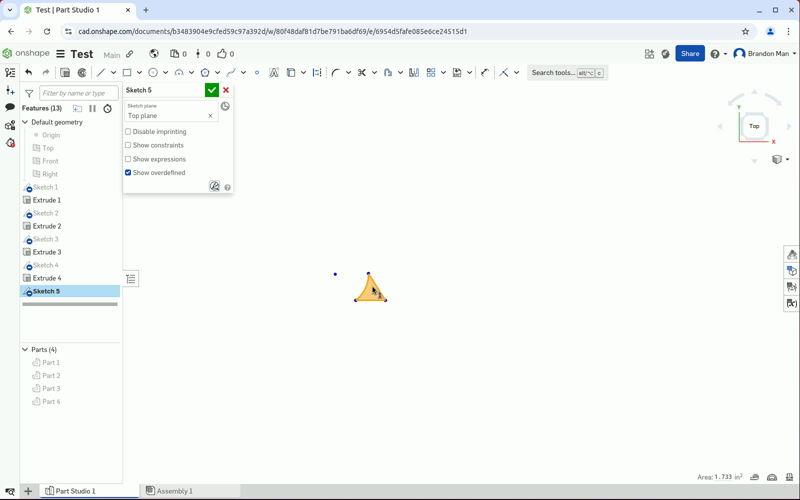
scroll(-6)
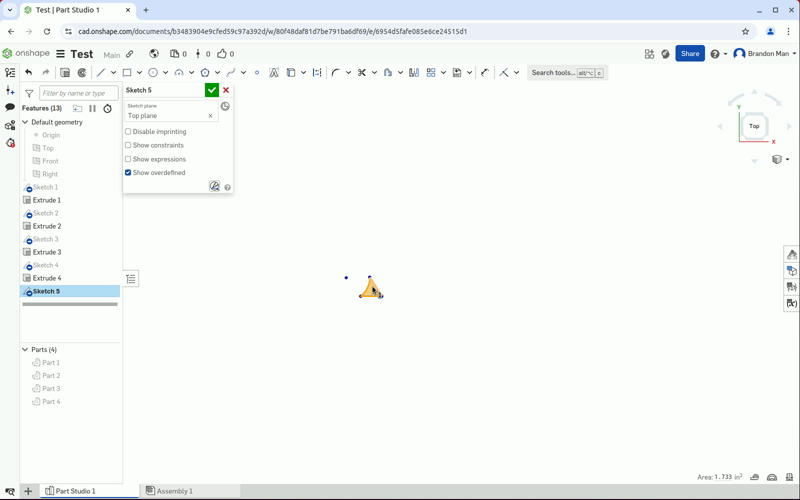
scroll(-6)
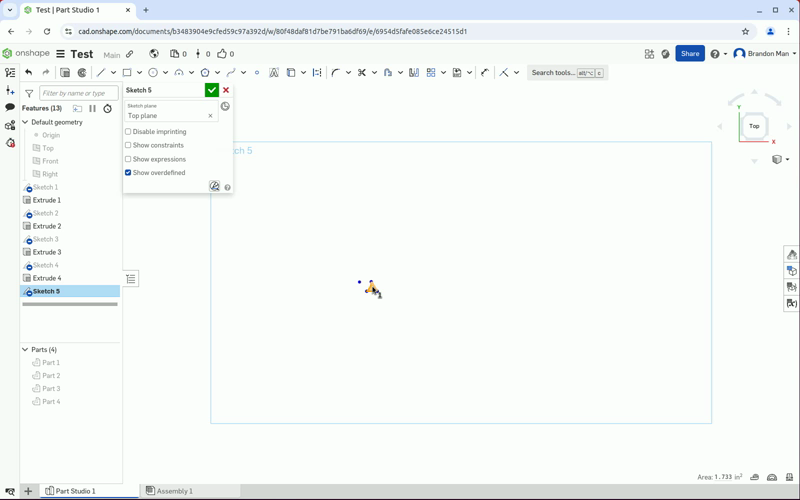
mouse_move(73, 352)
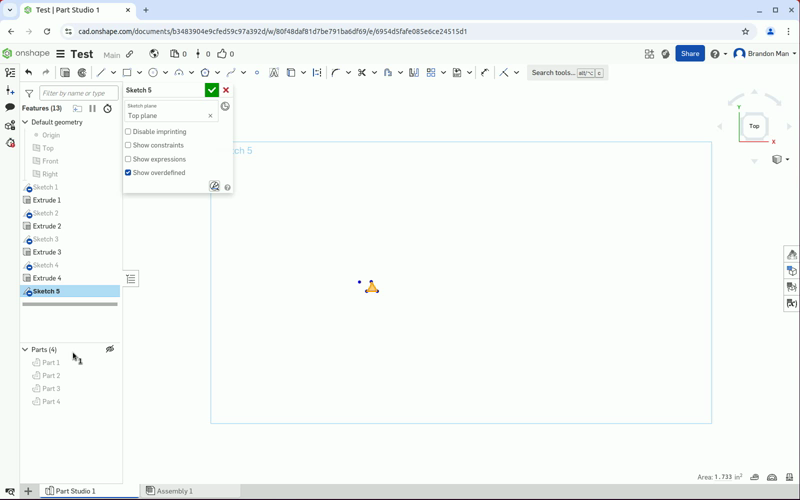
key(shift+y)
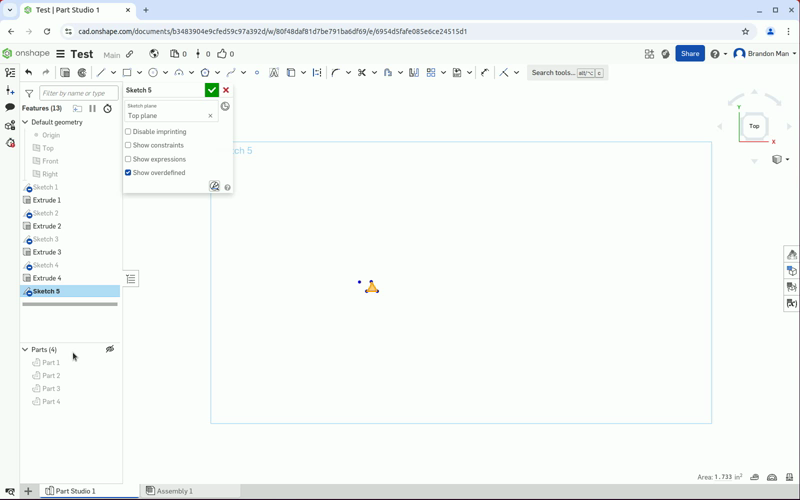
key(shift+e)
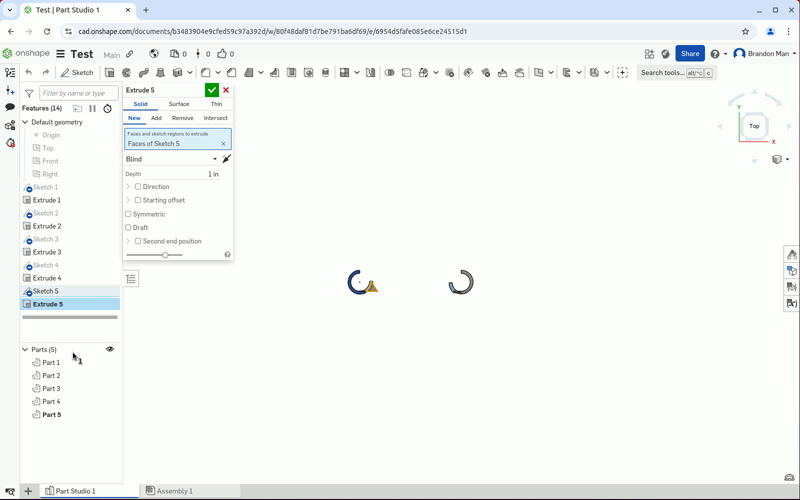
mouse_move(143, 106)
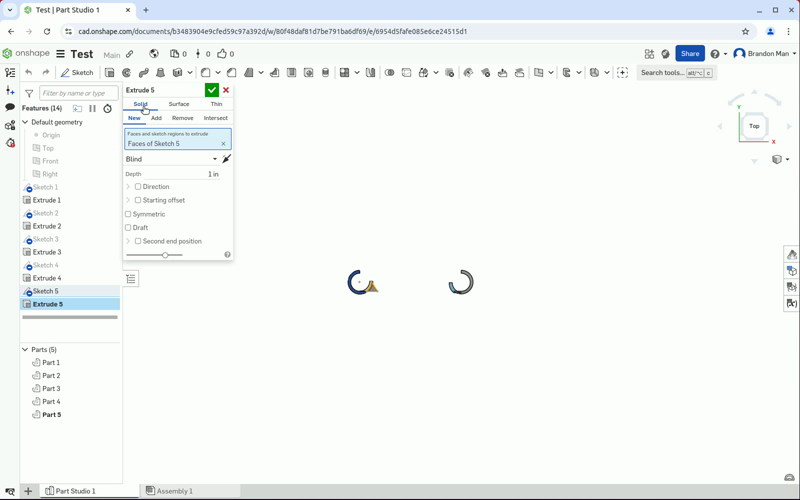
click(143, 106)
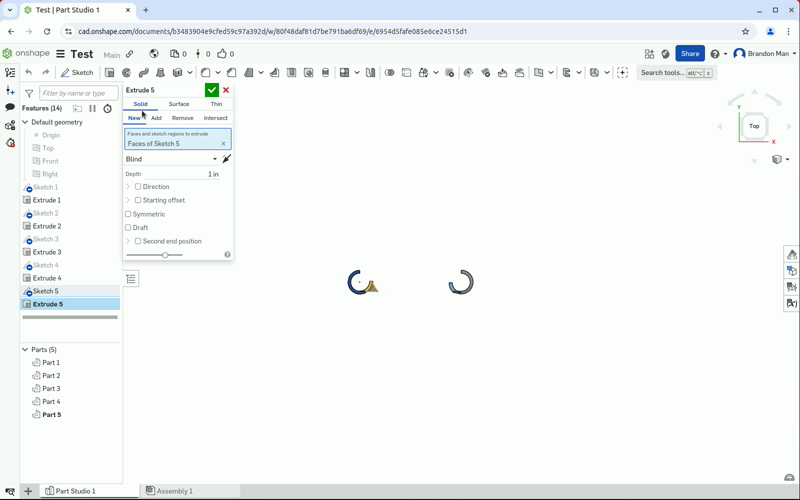
mouse_move(137, 120)
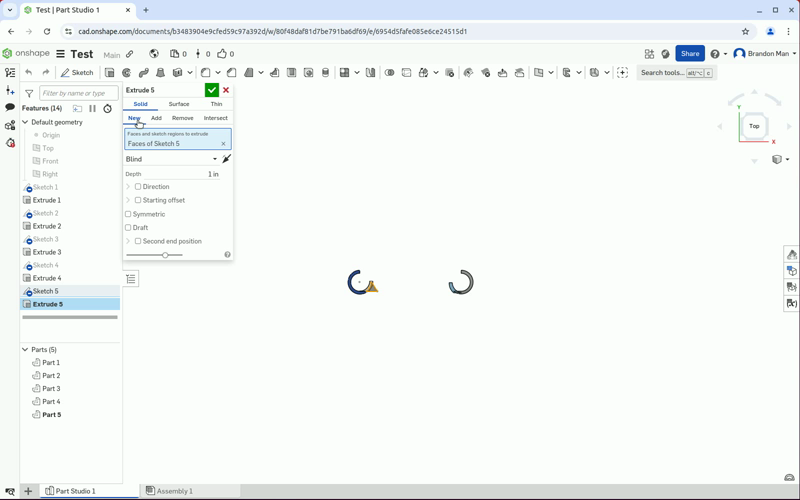
click(137, 120)
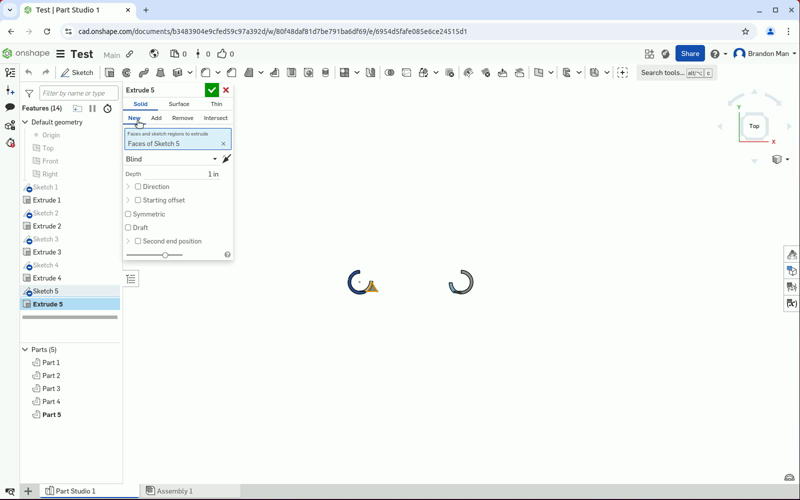
key(tab, 4)
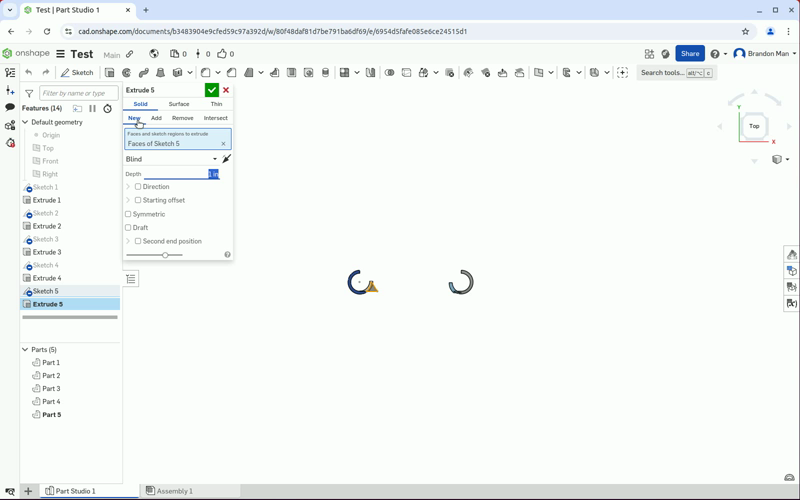
text(20.46)
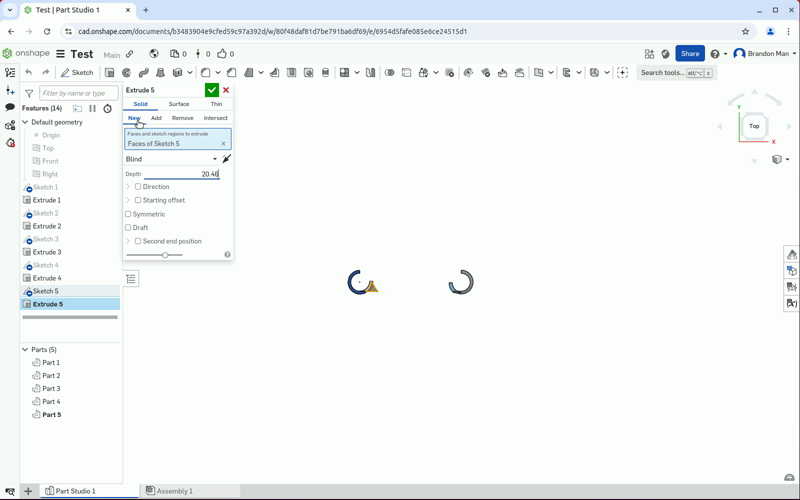
key(enter)
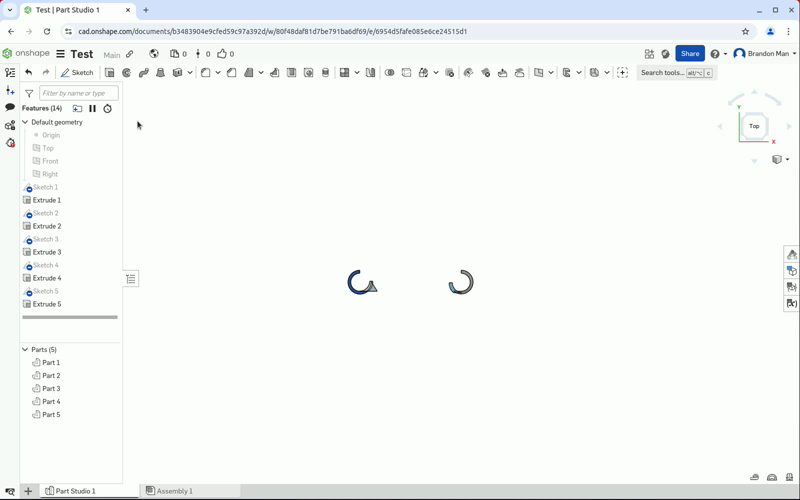
key(shift+h)
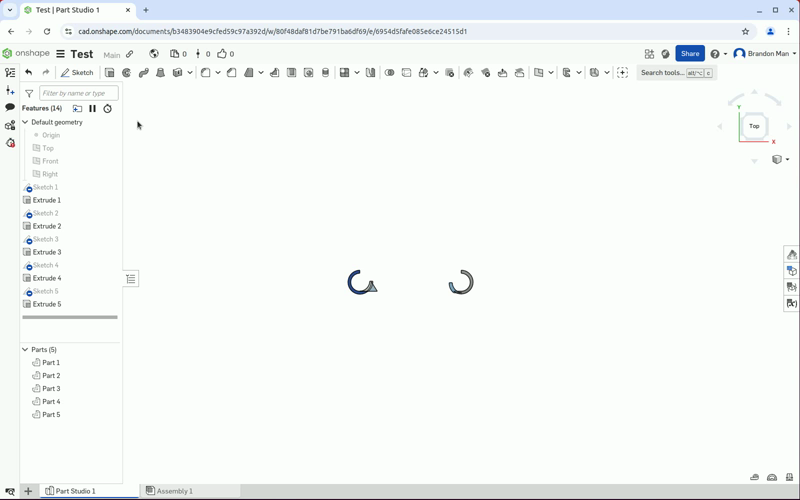
key(shift+h)
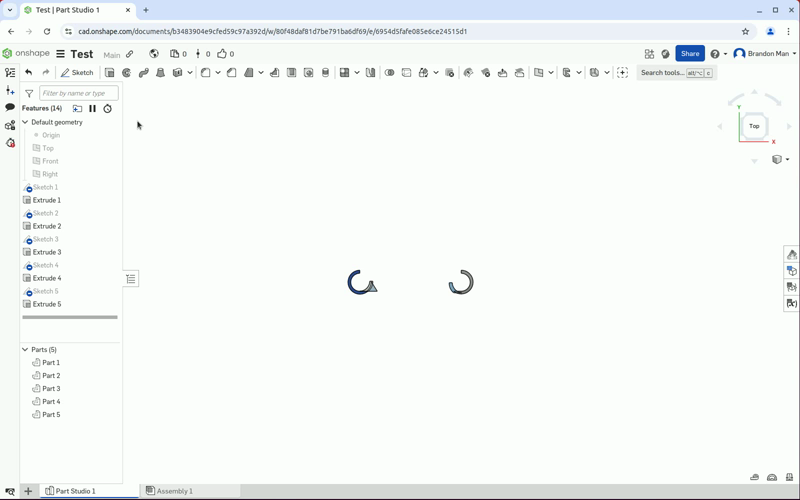
mouse_move(73, 189)
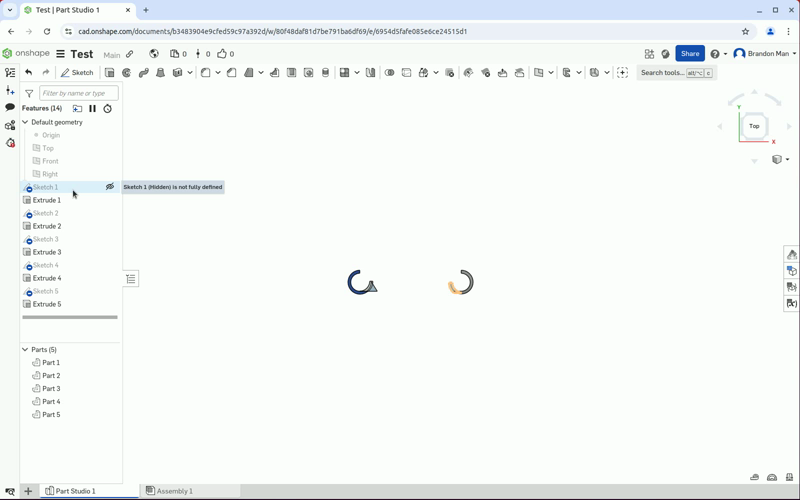
click(73, 189)
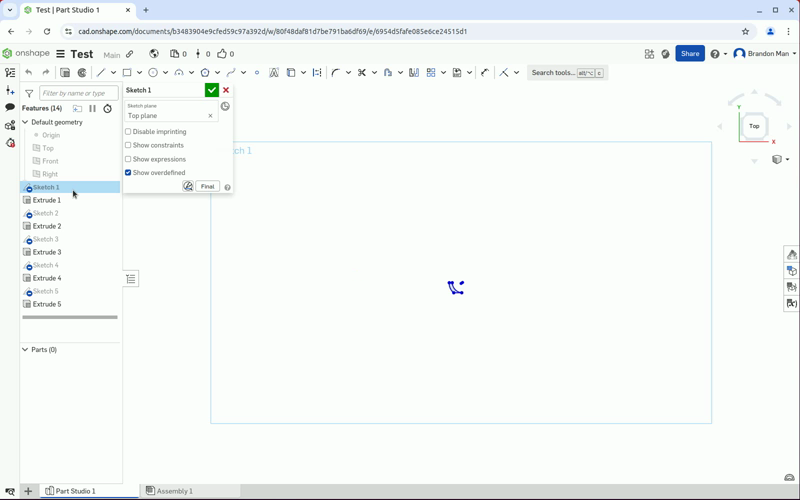
mouse_move(229, 92)
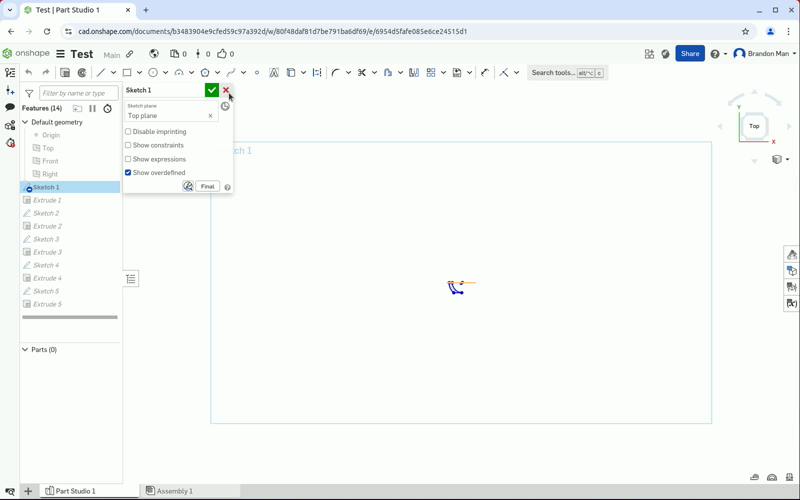
click(229, 92)
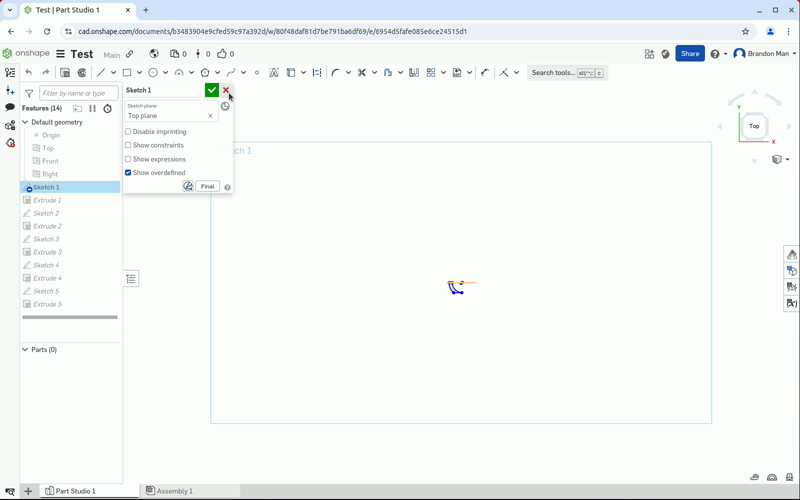
key(shift+s)
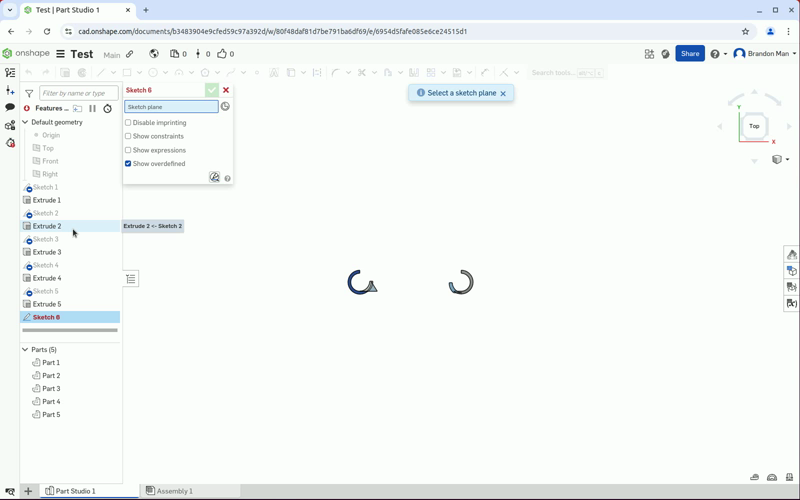
scroll(3)
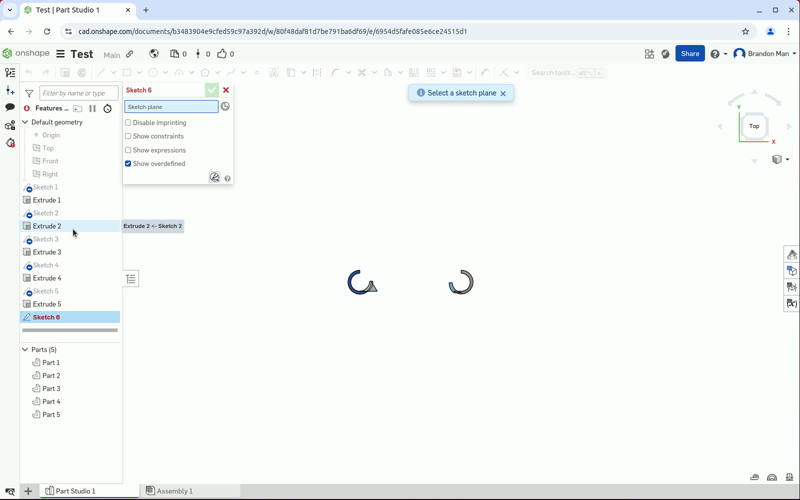
mouse_move(73, 150)
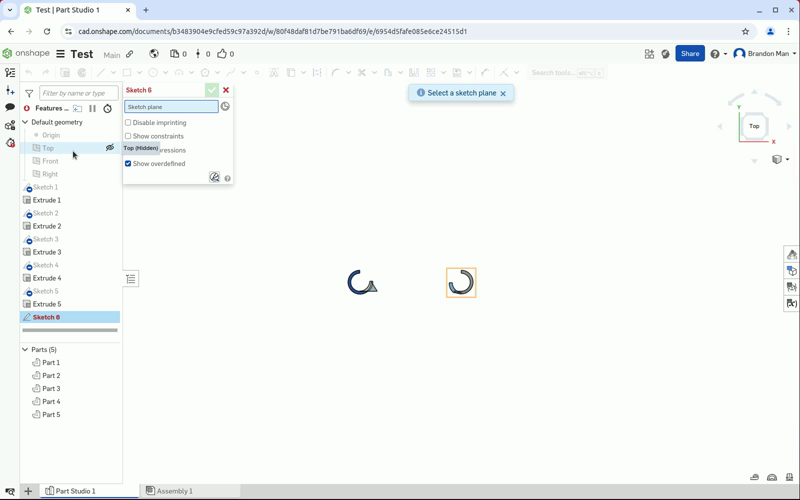
click(73, 150)
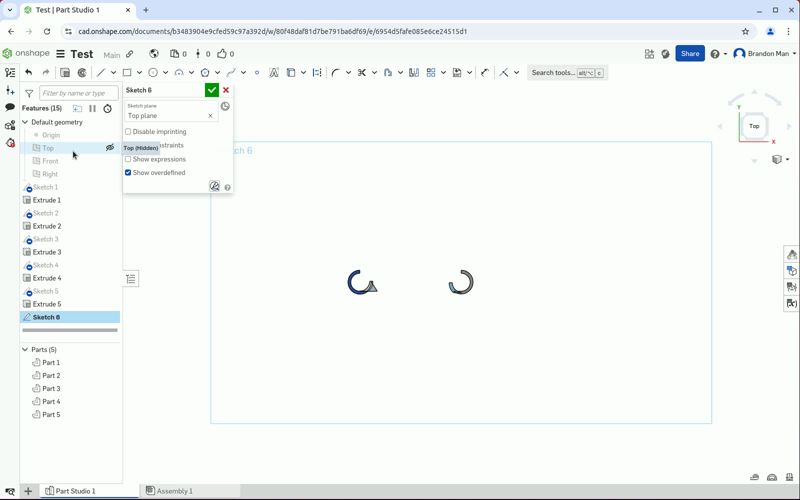
mouse_move(73, 352)
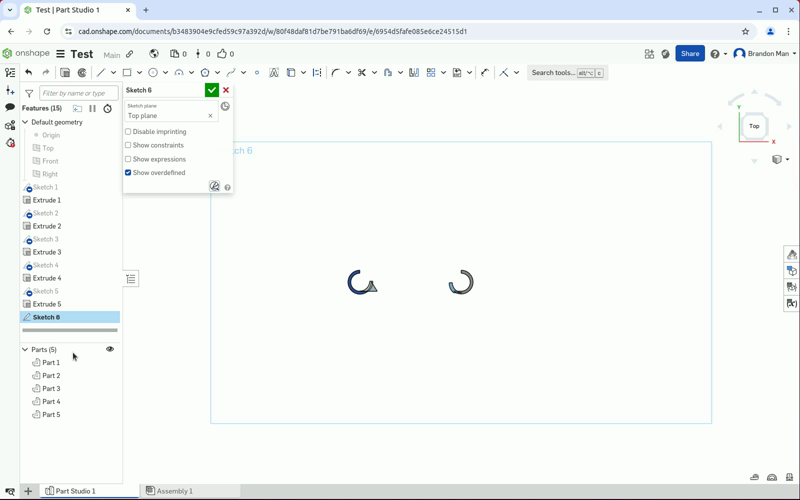
key(y)
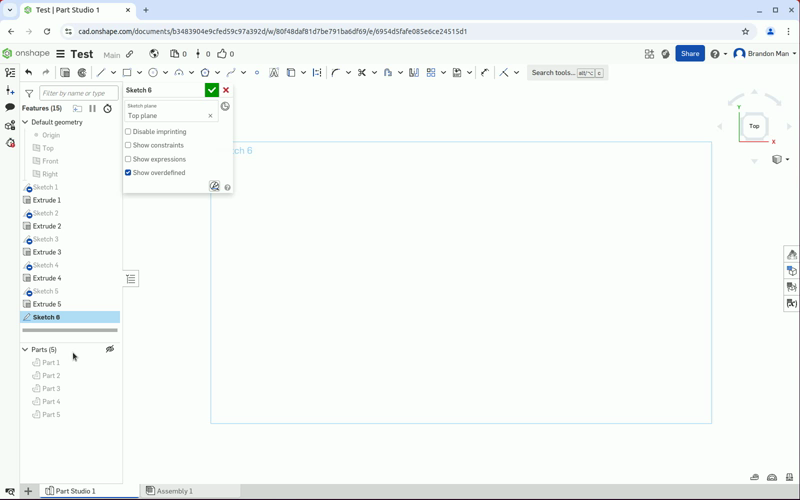
key(l)
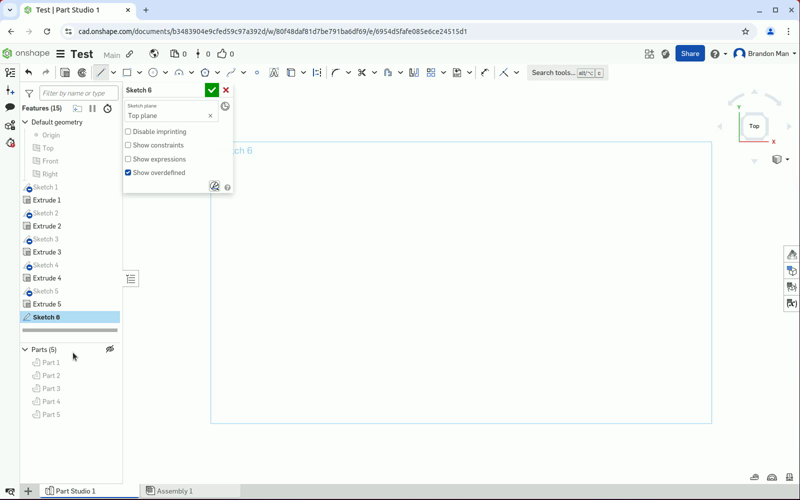
key_down(shift)
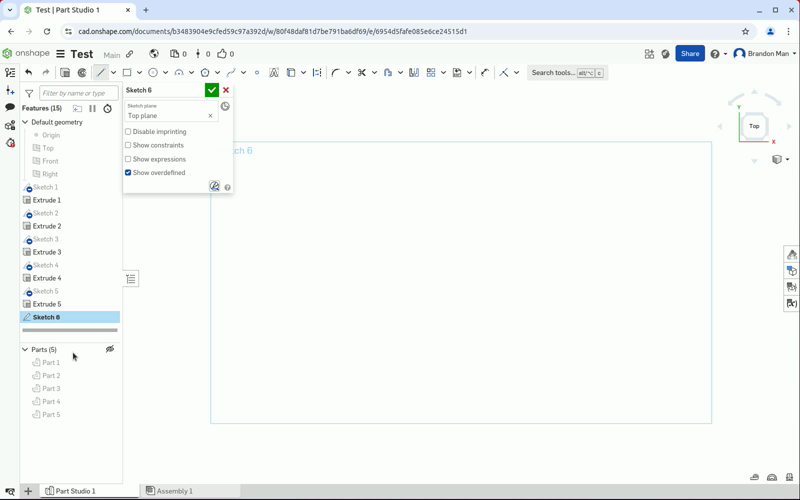
mouse_move(443, 291)
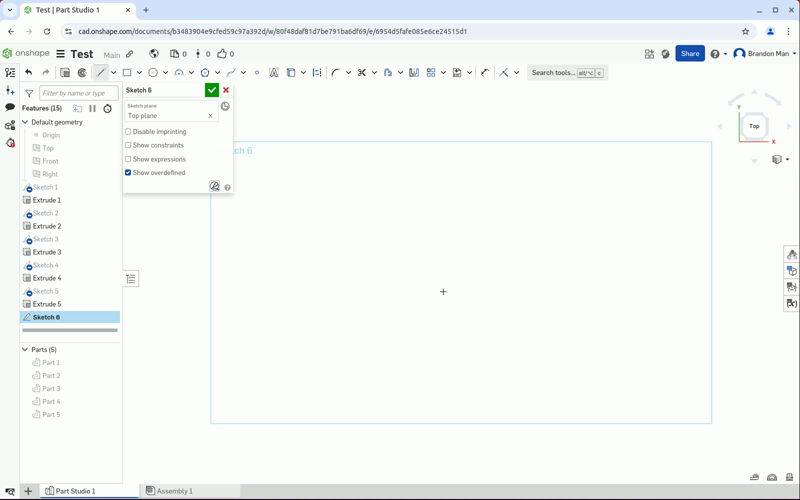
click(443, 291)
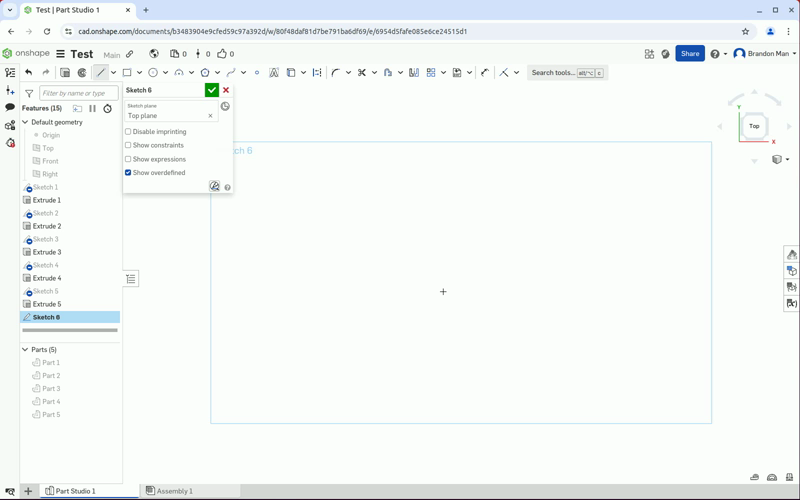
key_up(shift)
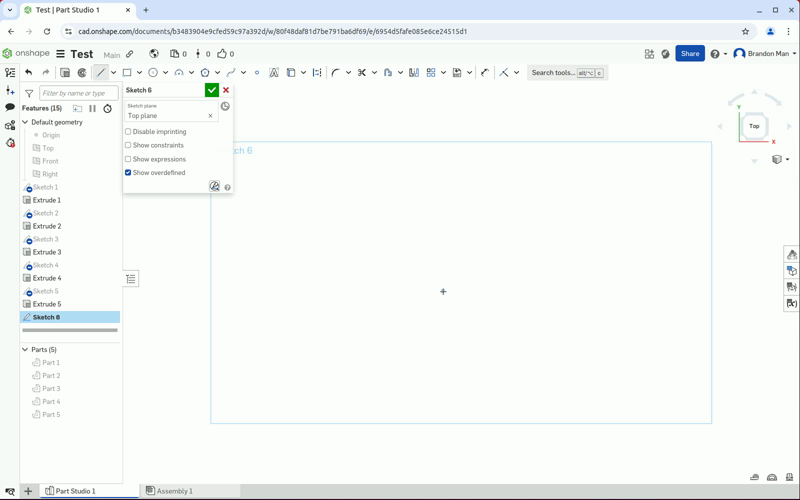
key_down(shift)
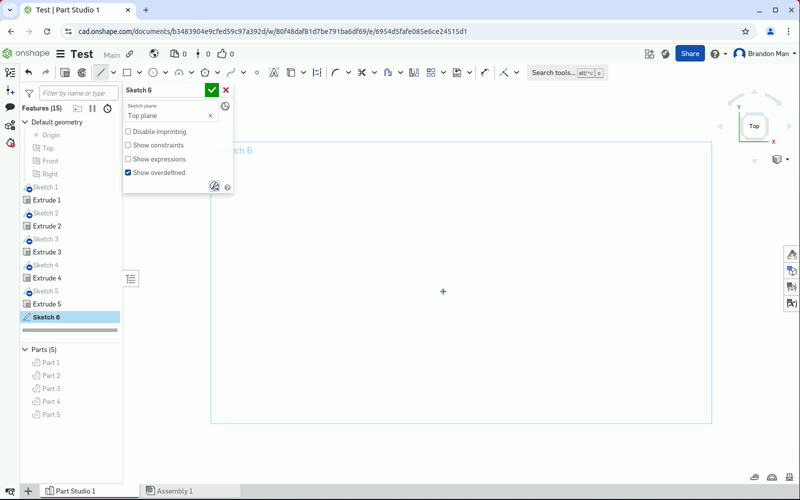
mouse_move(473, 291)
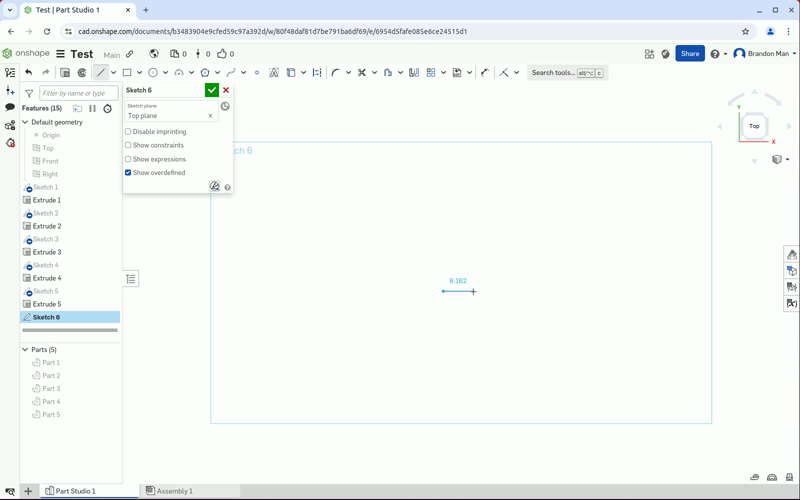
mouse_move(453, 291)
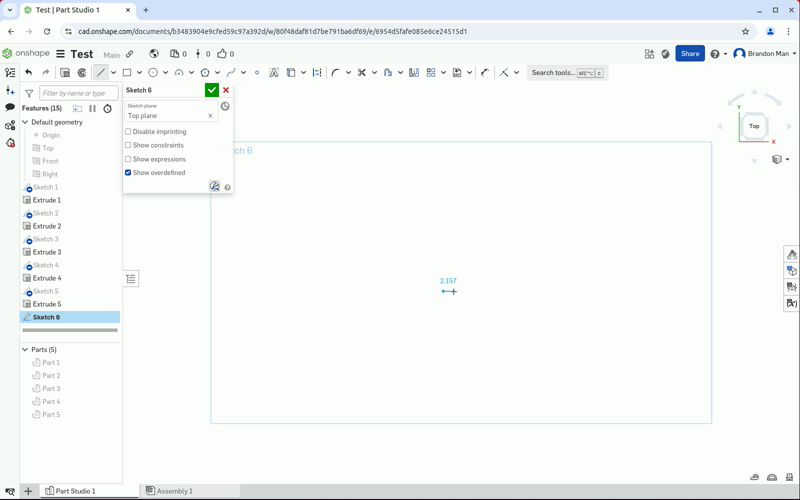
click(453, 291)
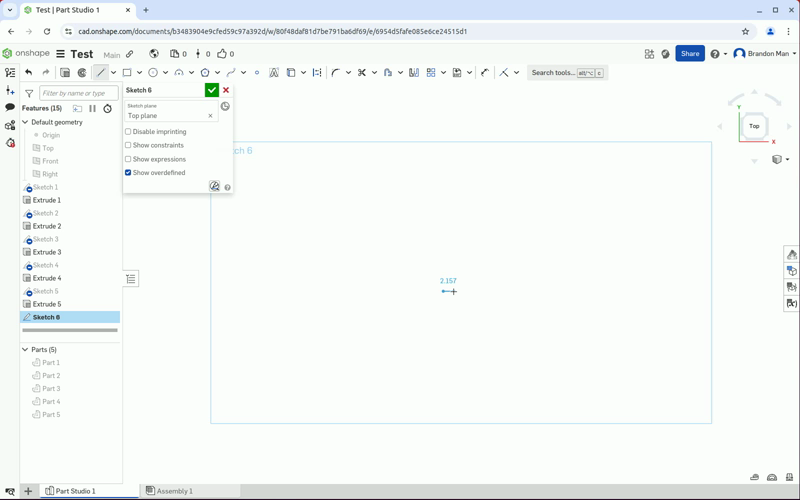
key_up(shift)
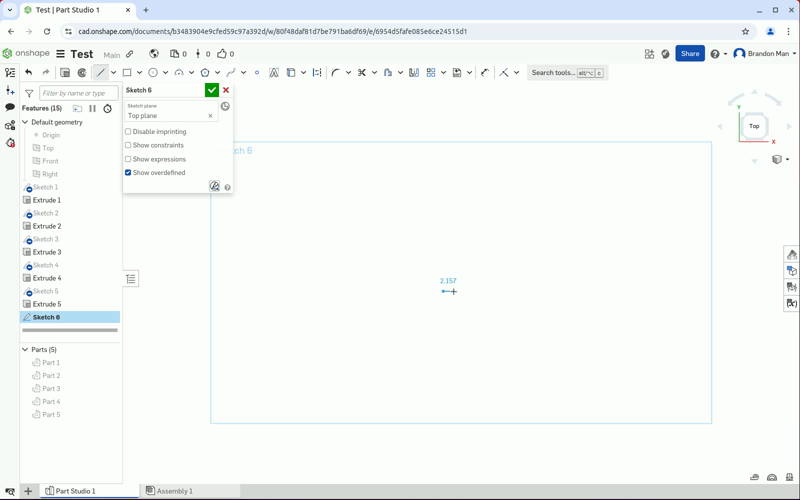
key(esc)
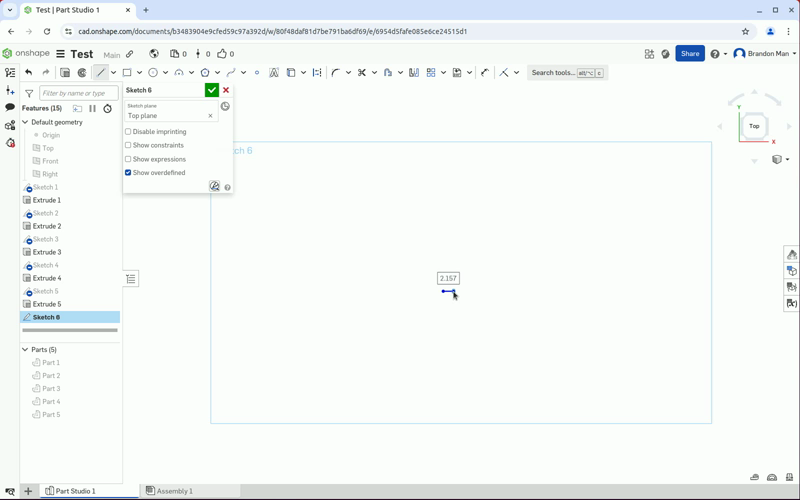
key(a)
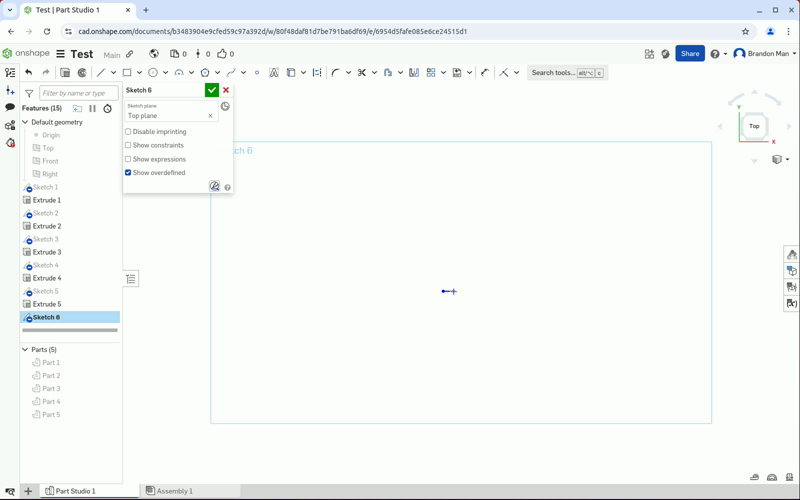
mouse_move(453, 291)
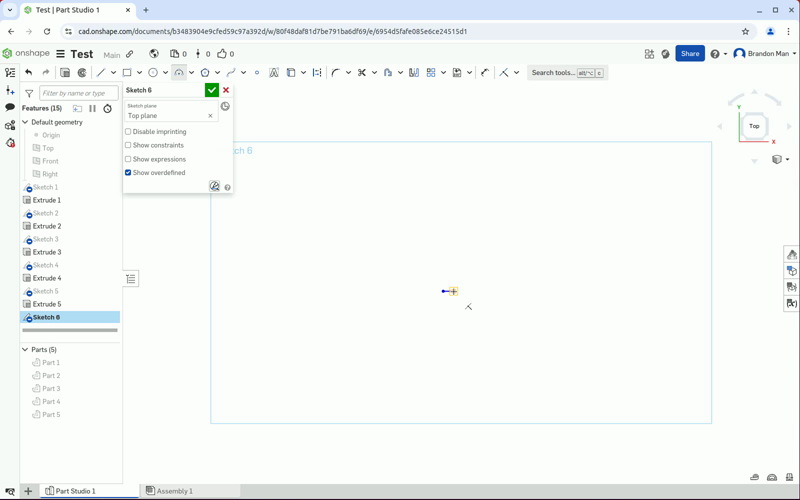
click(453, 291)
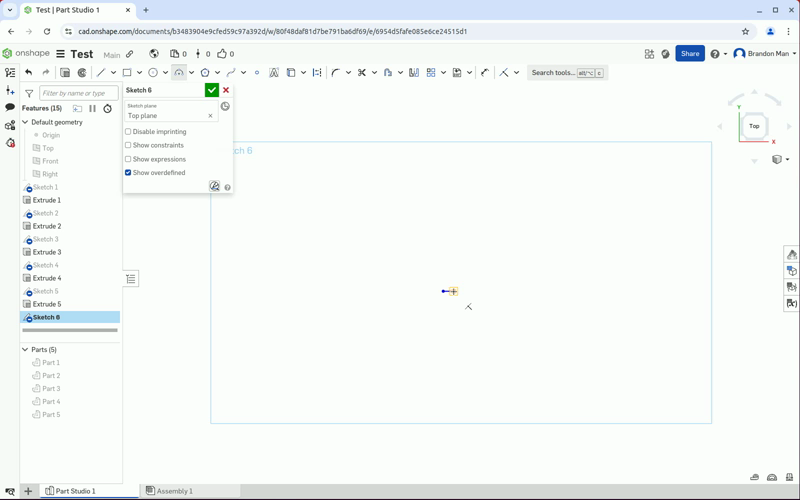
key_down(shift)
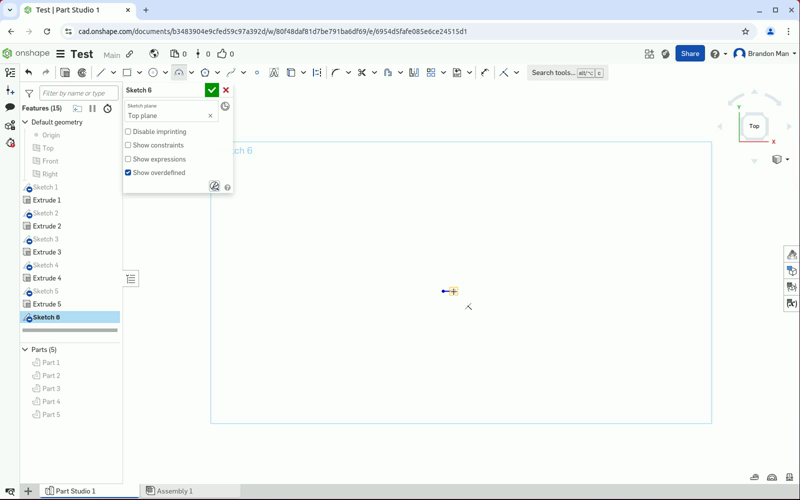
mouse_move(449, 281)
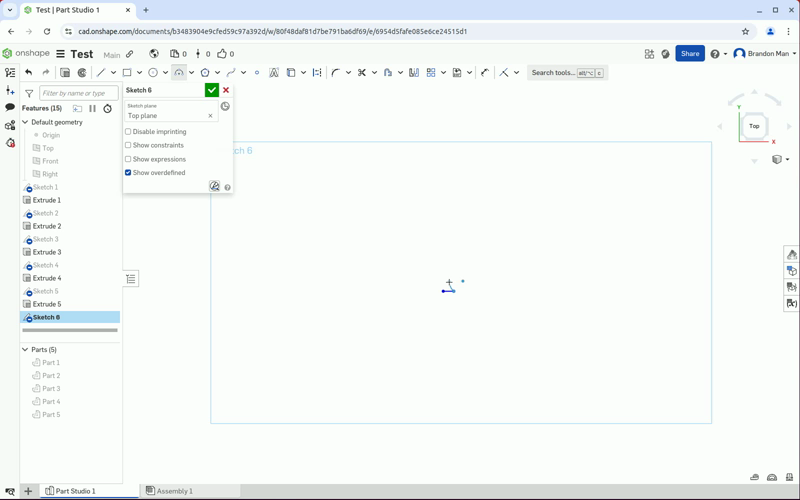
click(449, 281)
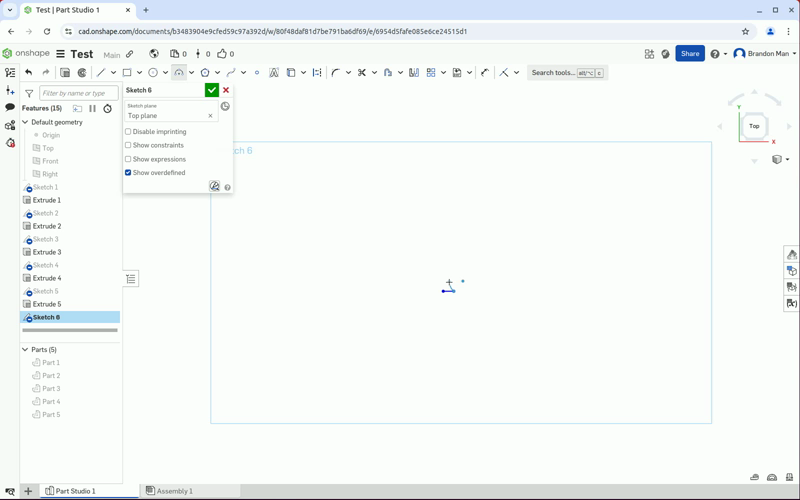
mouse_move(450, 286)
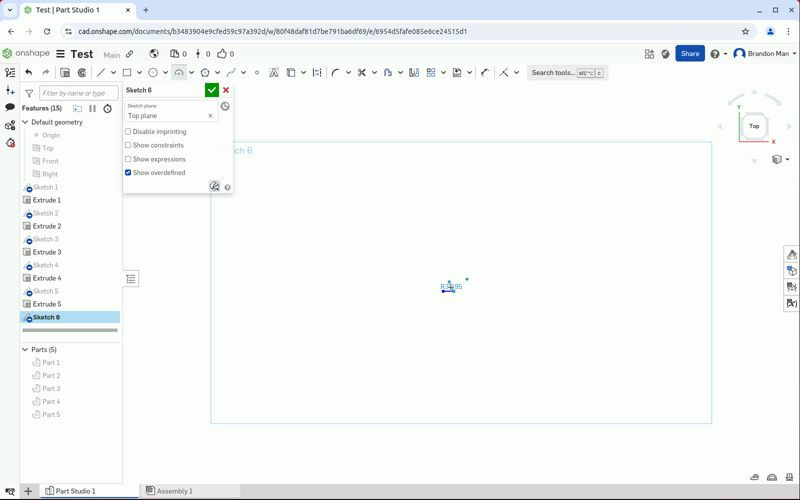
click(450, 286)
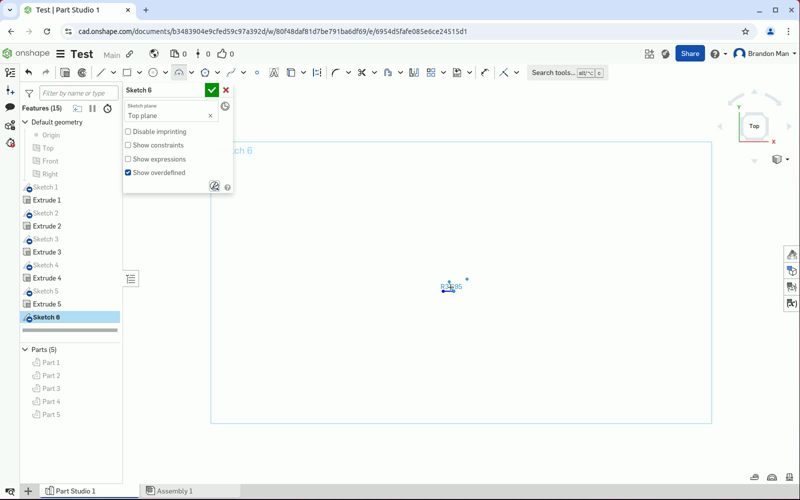
key_up(shift)
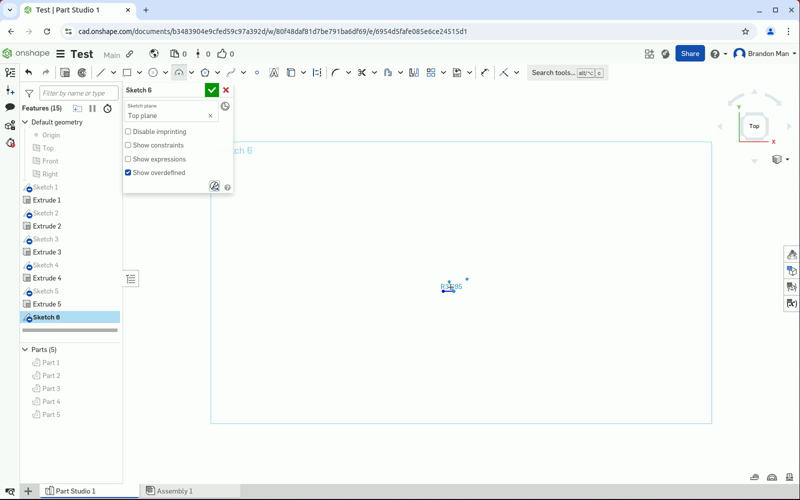
key(esc)
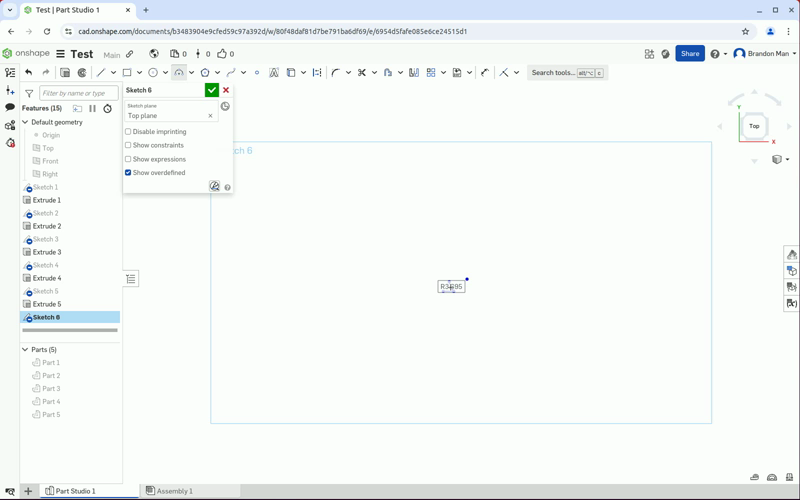
key(l)
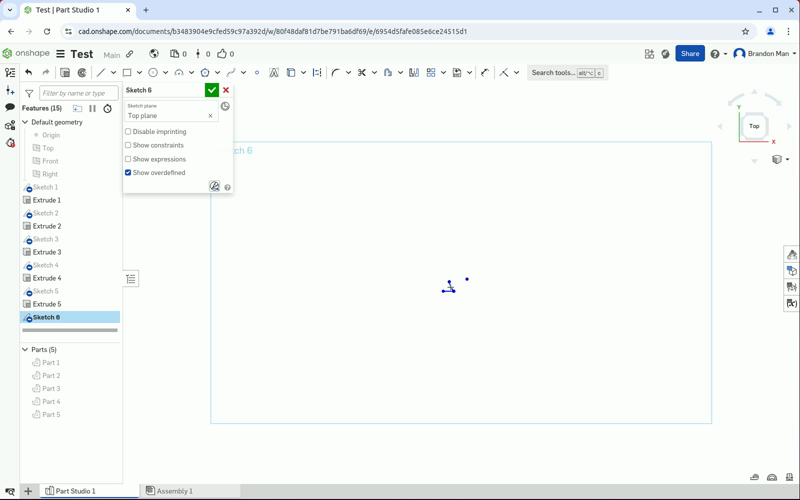
mouse_move(449, 281)
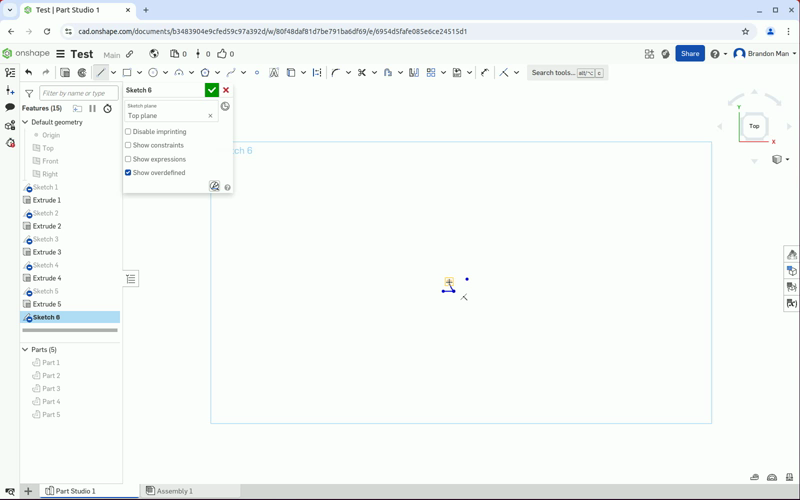
click(449, 281)
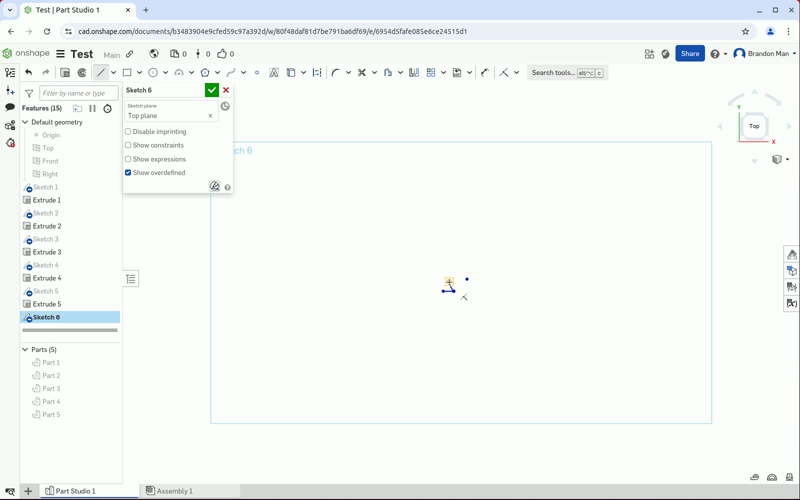
mouse_move(479, 281)
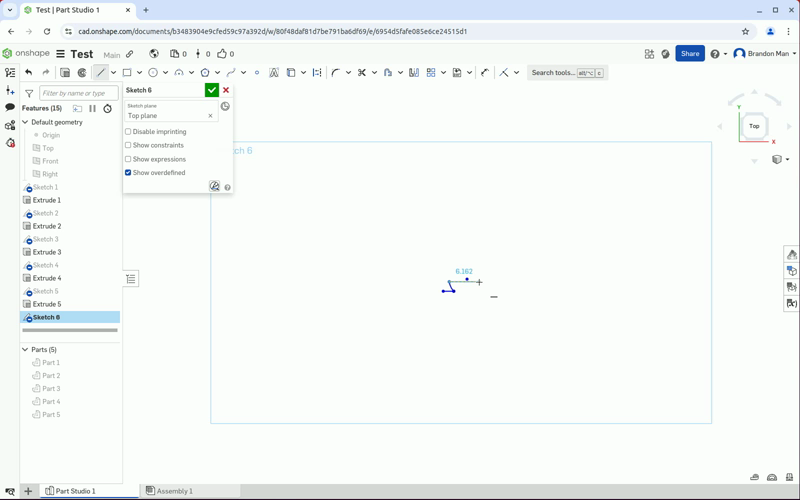
key_down(shift)
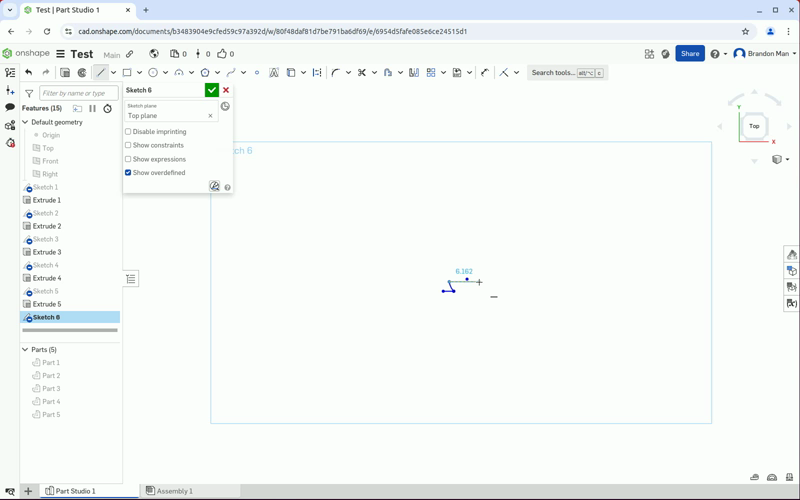
mouse_move(443, 291)
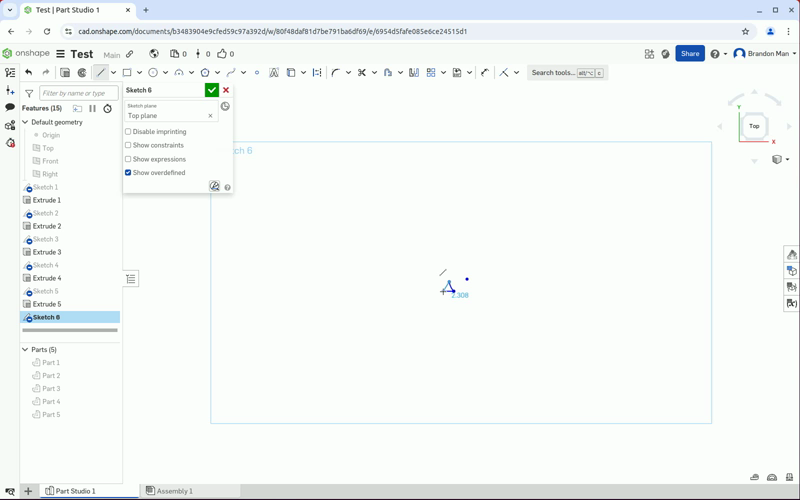
key_up(shift)
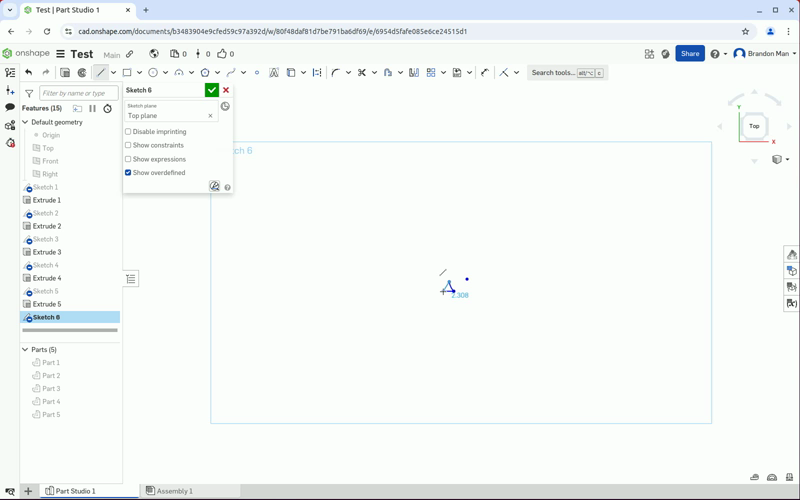
click(443, 291)
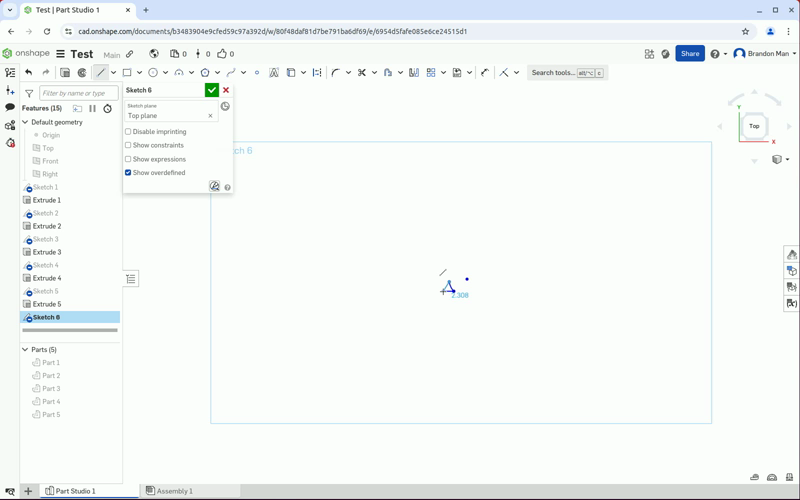
key(esc)
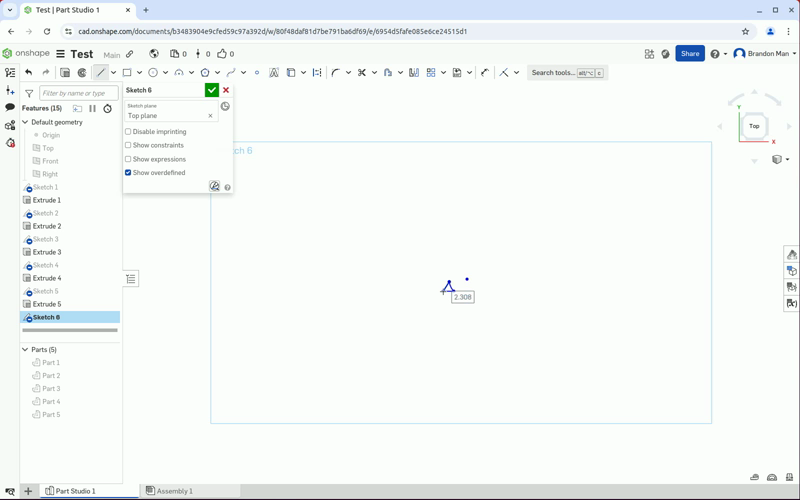
mouse_move(450, 288)
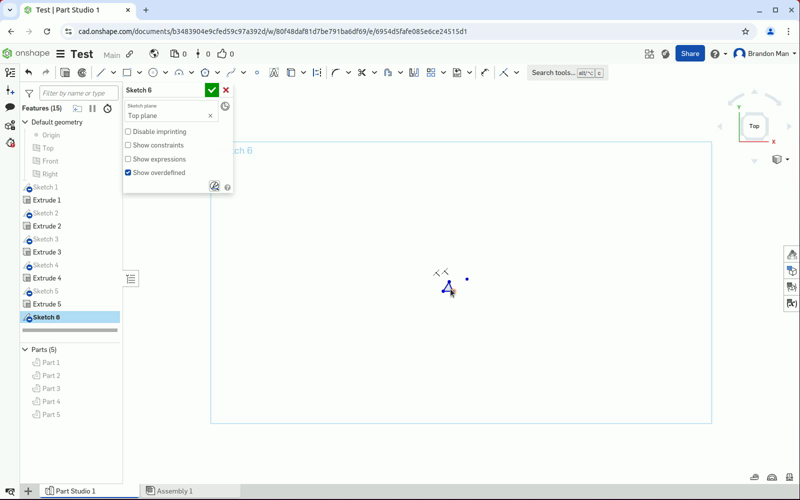
scroll(6)
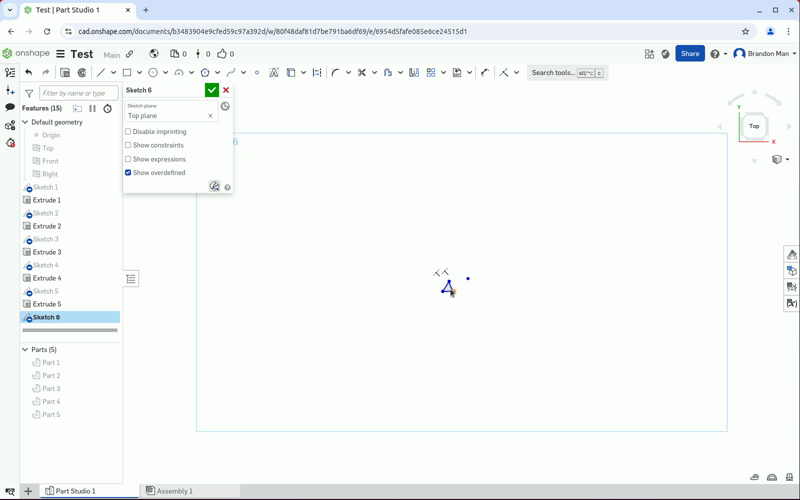
scroll(6)
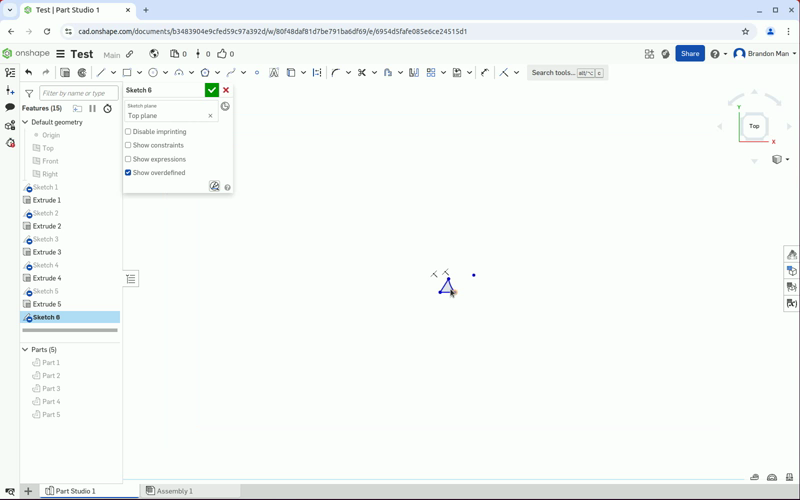
scroll(6)
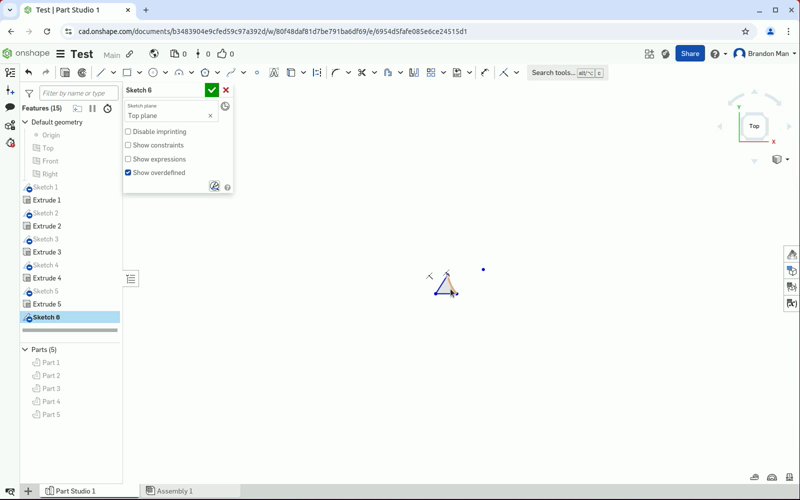
scroll(6)
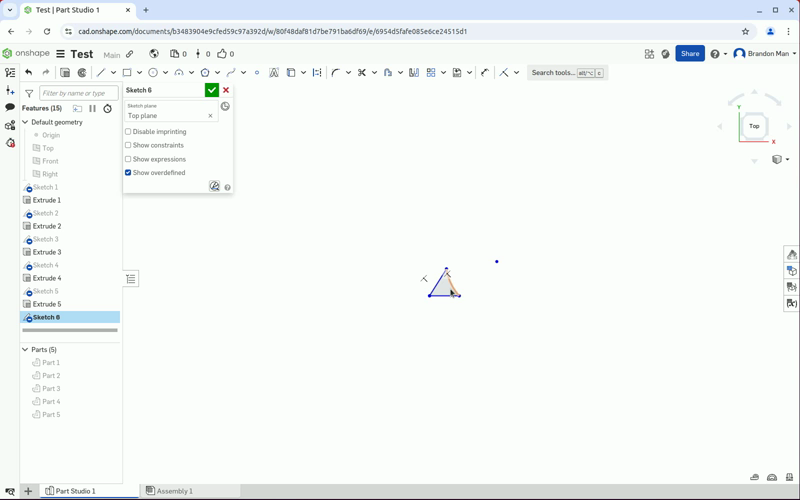
scroll(6)
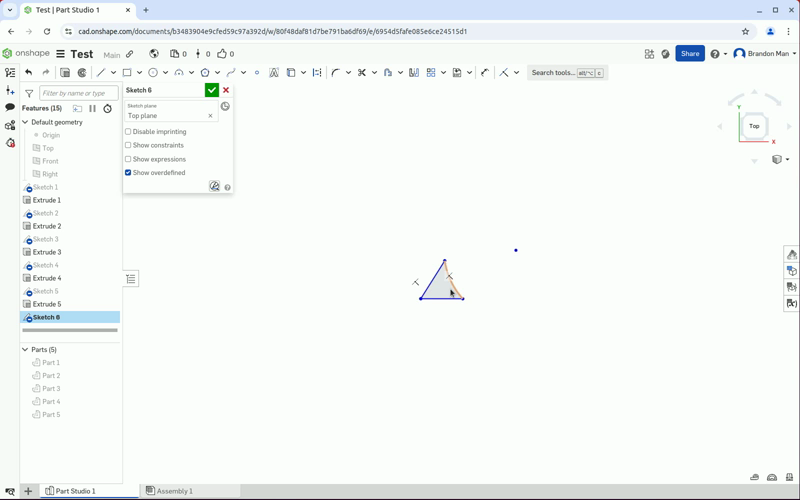
scroll(6)
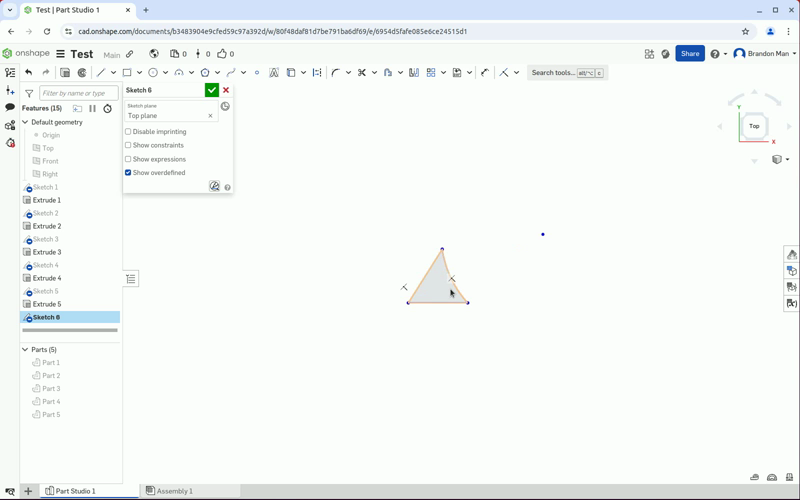
scroll(6)
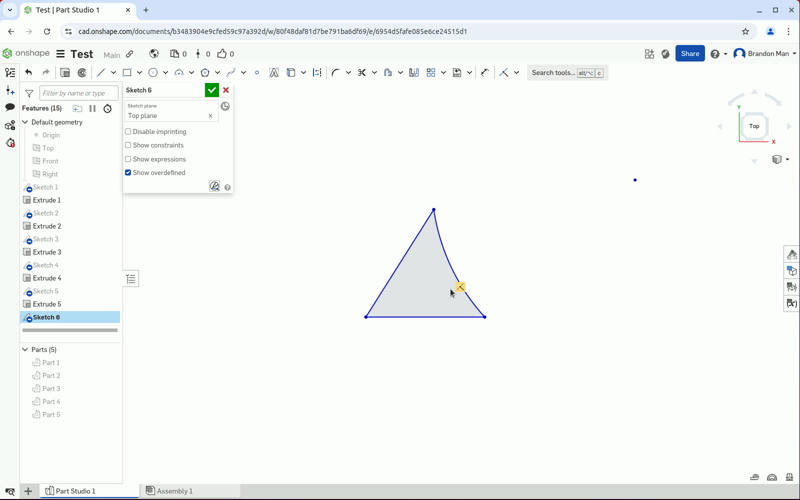
click(450, 288)
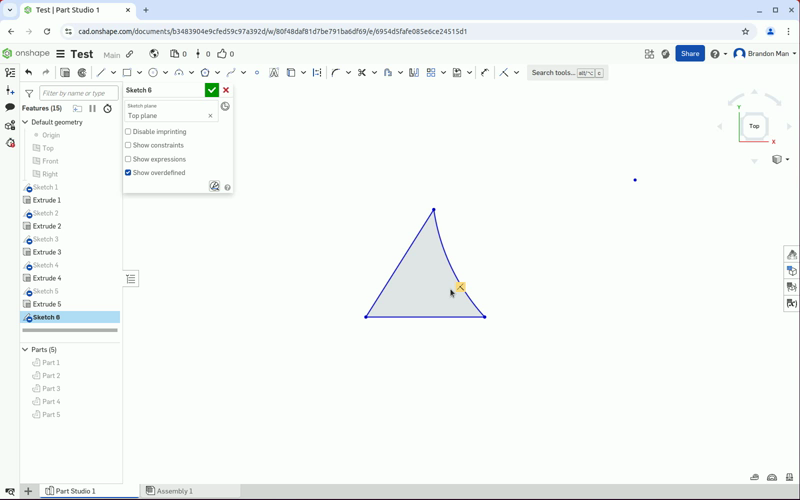
scroll(-6)
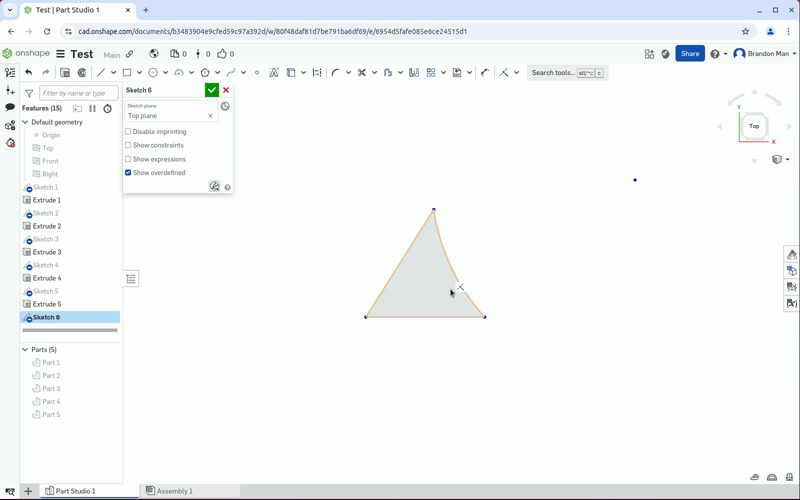
scroll(-6)
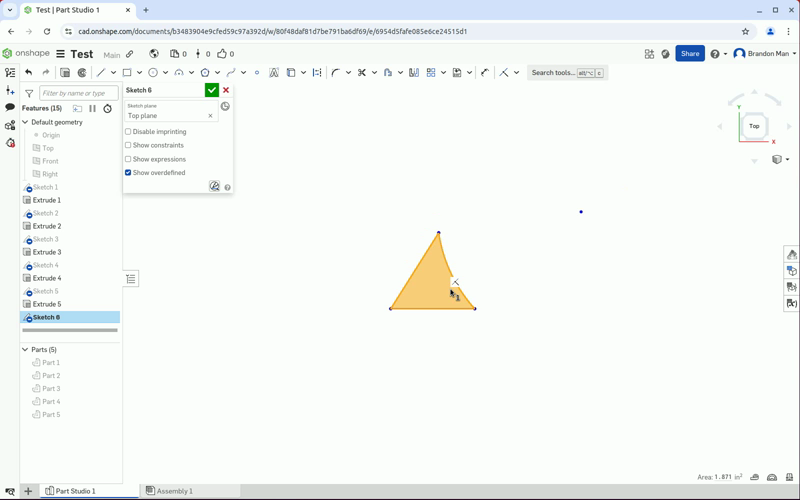
scroll(-6)
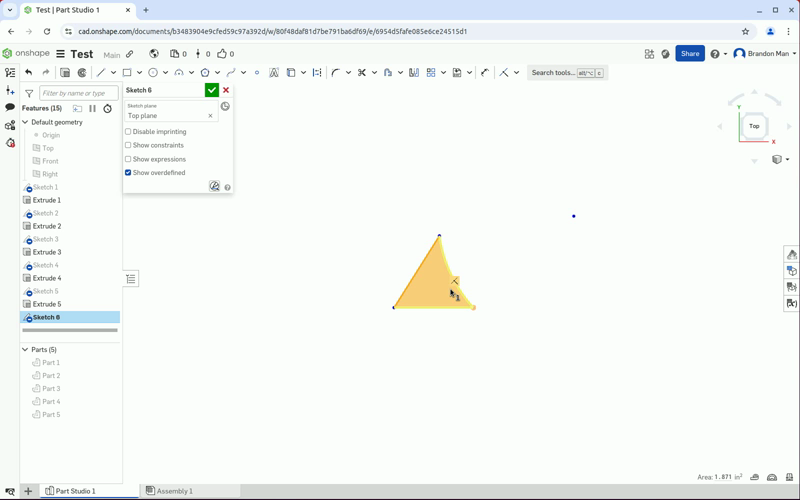
scroll(-6)
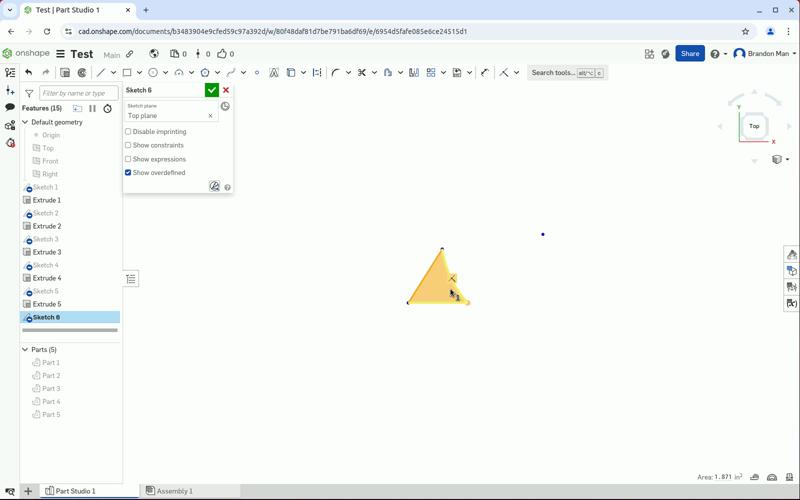
scroll(-6)
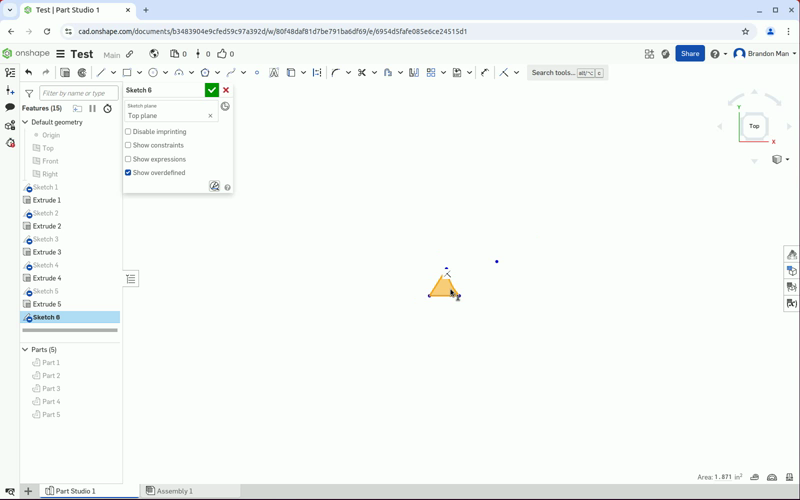
scroll(-6)
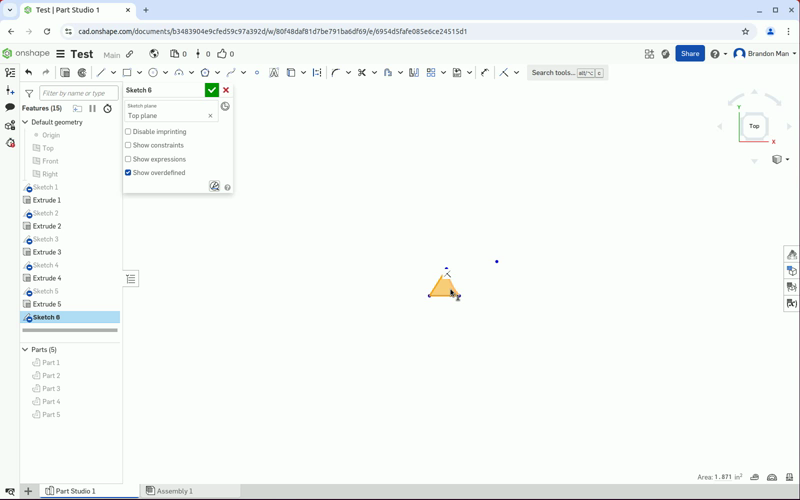
scroll(-6)
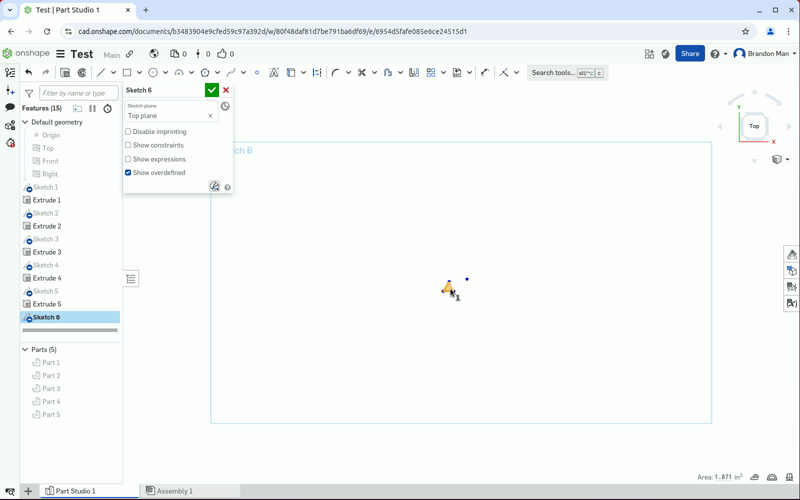
mouse_move(73, 352)
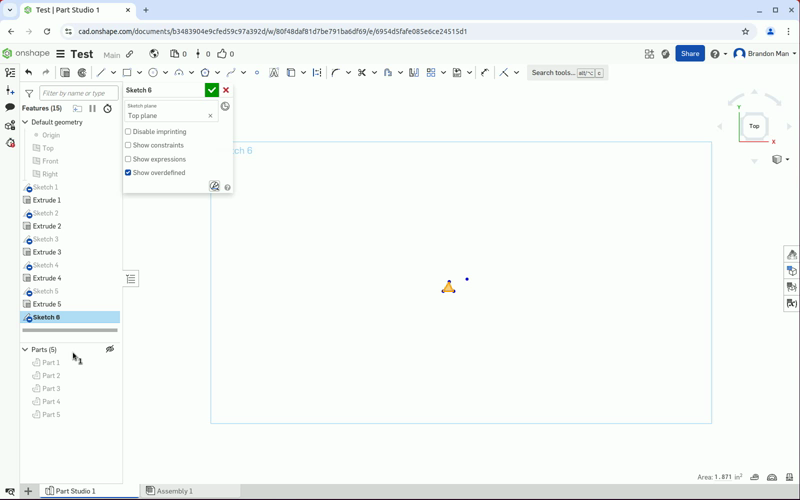
key(shift+y)
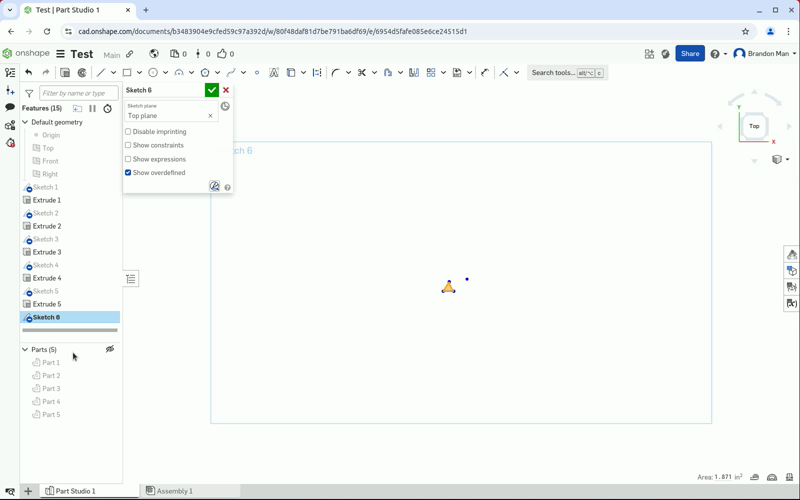
key(shift+e)
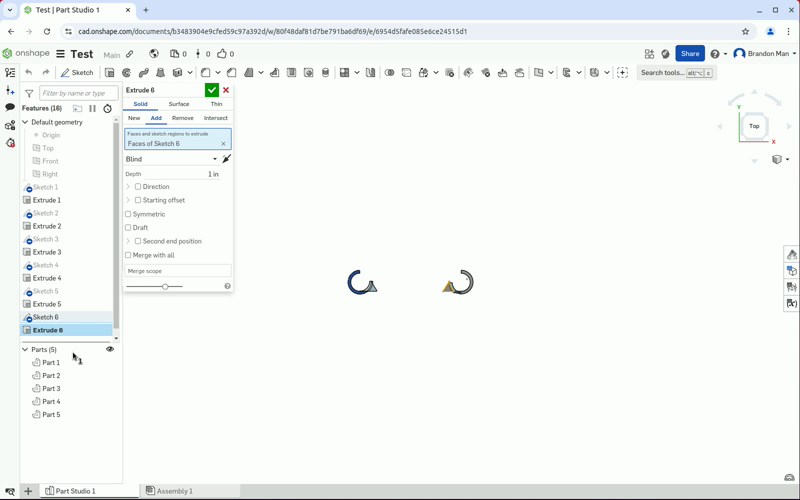
mouse_move(143, 106)
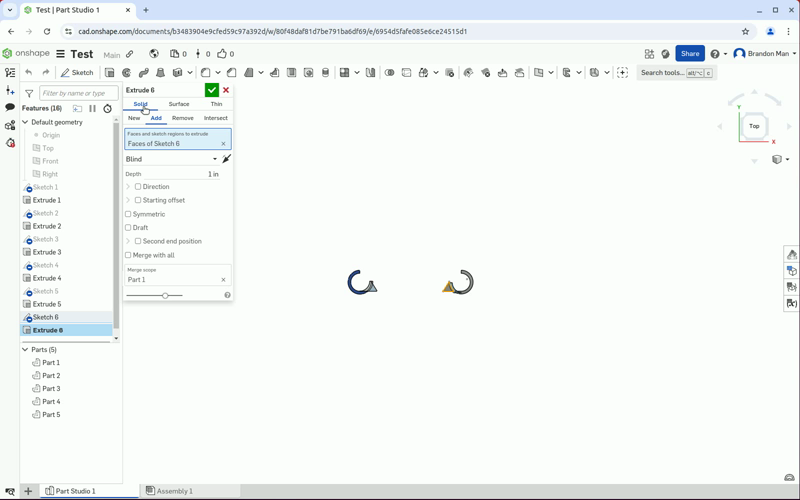
click(143, 106)
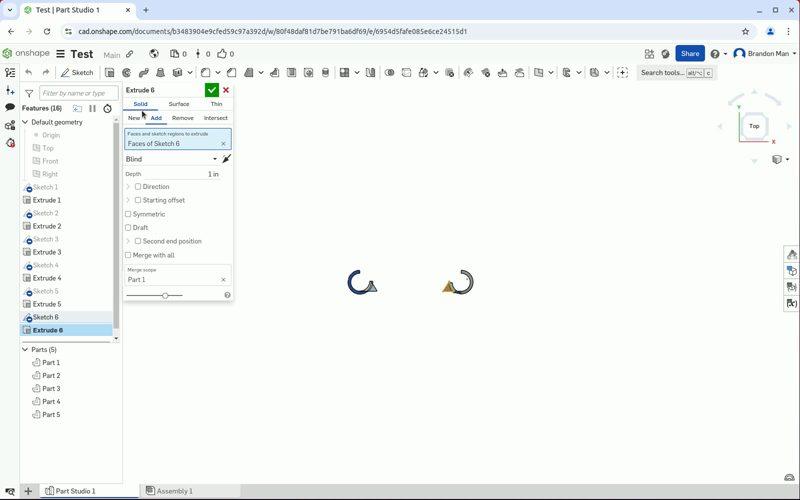
mouse_move(137, 120)
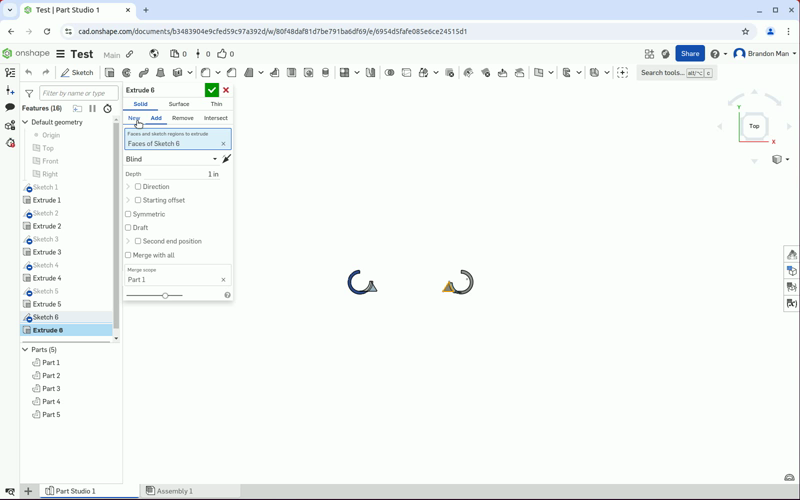
click(137, 120)
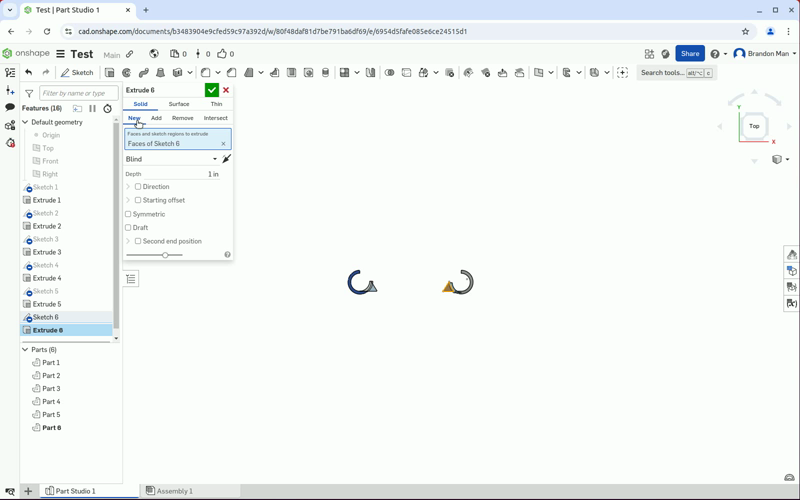
key(tab, 4)
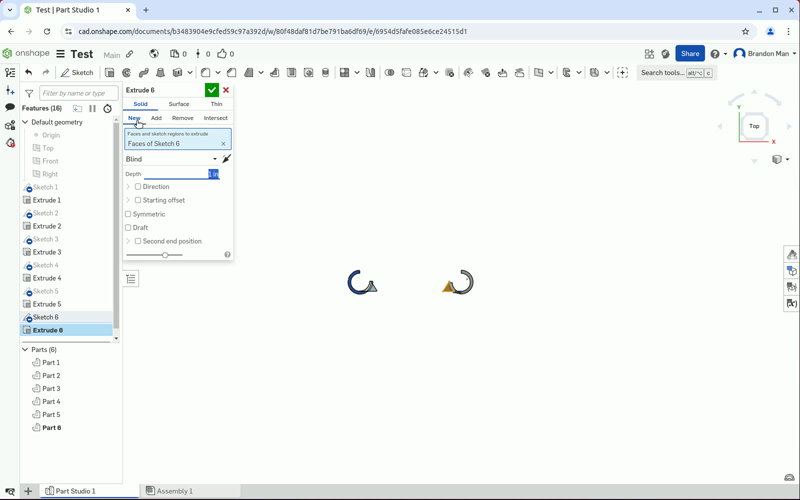
text(20.46)
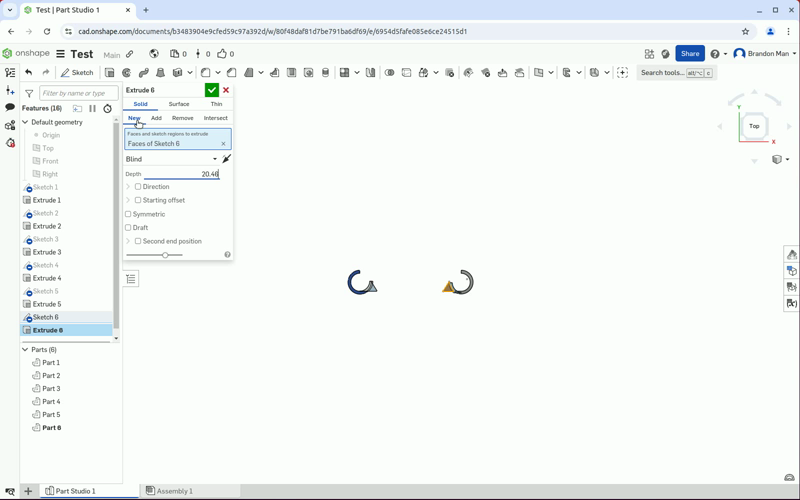
key(enter)
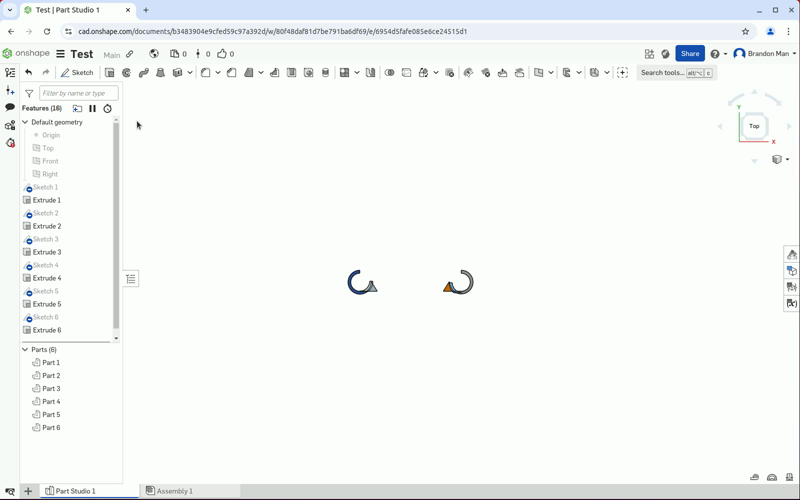
key(shift+h)
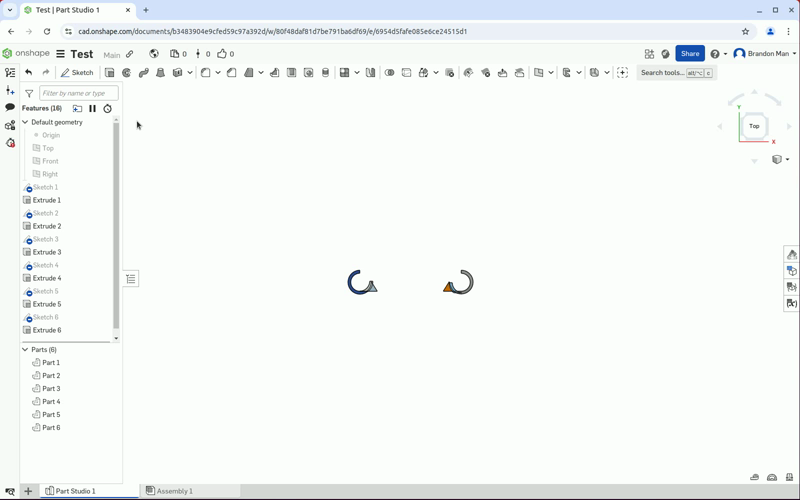
key(shift+h)
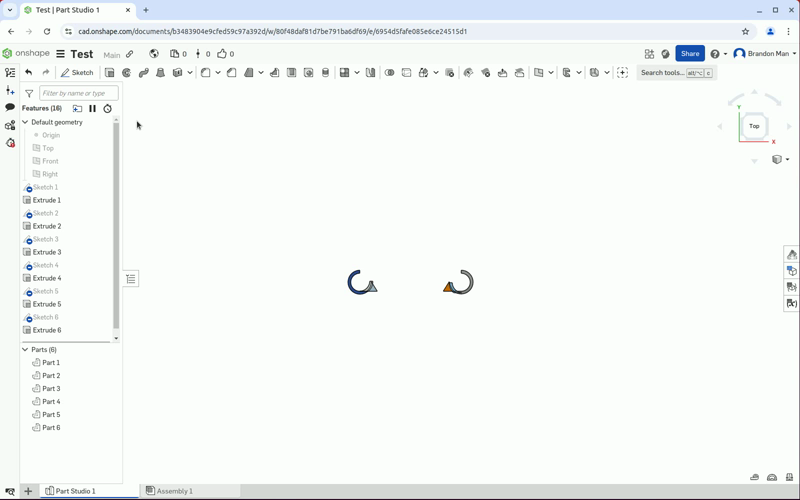
mouse_move(69, 189)
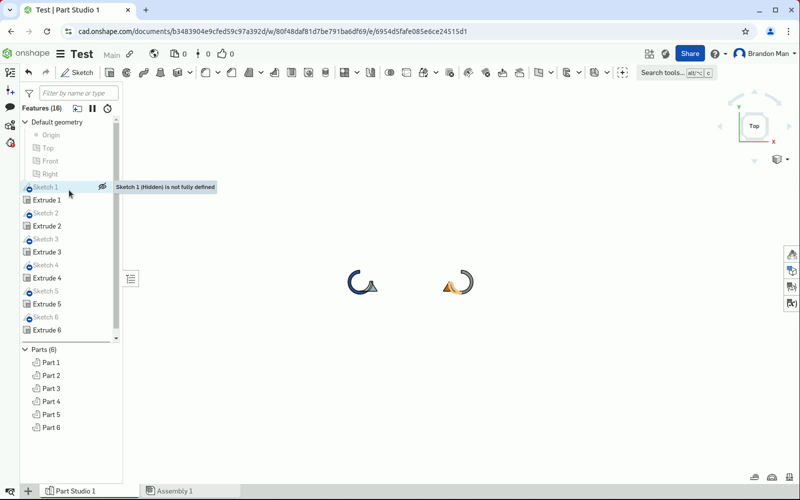
click(69, 189)
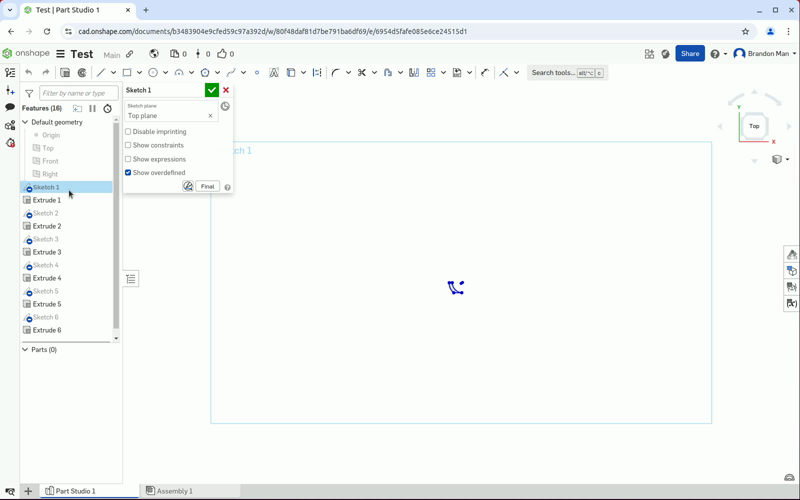
mouse_move(229, 92)
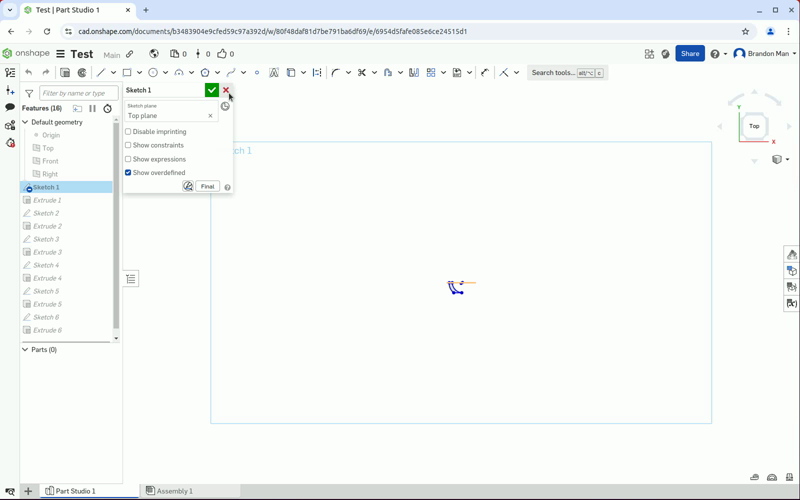
click(229, 92)
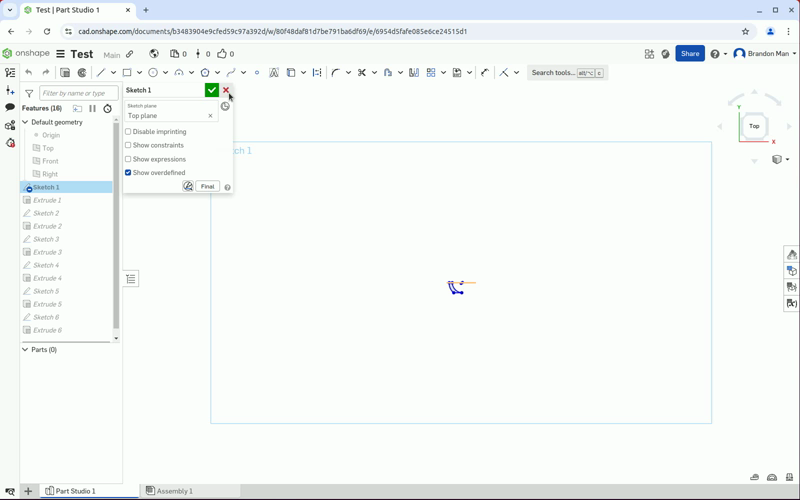
key(shift+s)
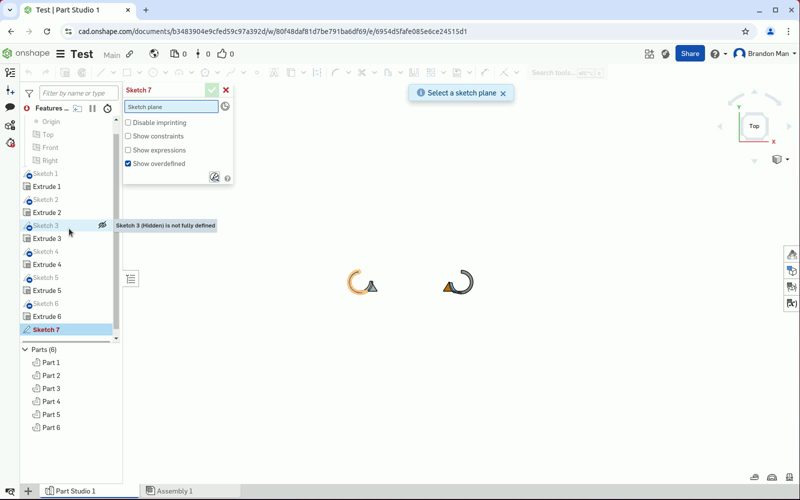
scroll(3)
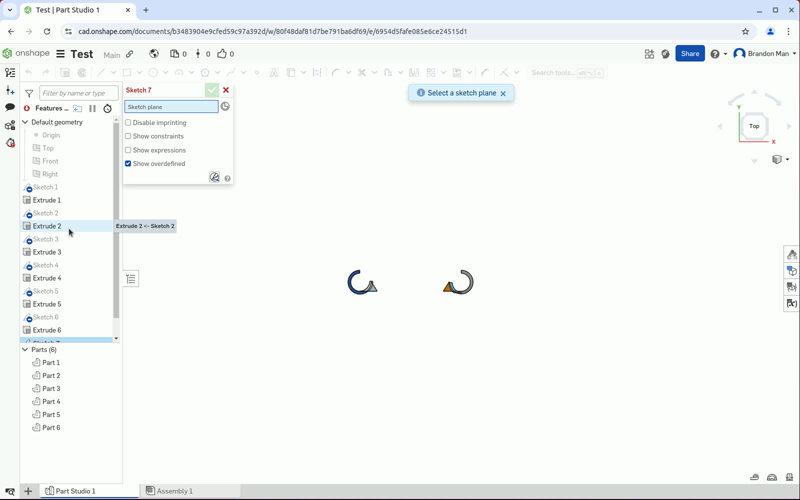
mouse_move(69, 150)
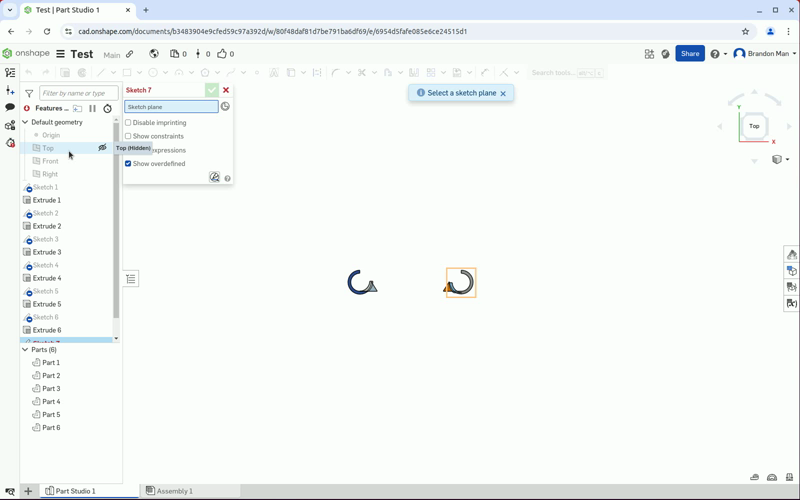
click(69, 150)
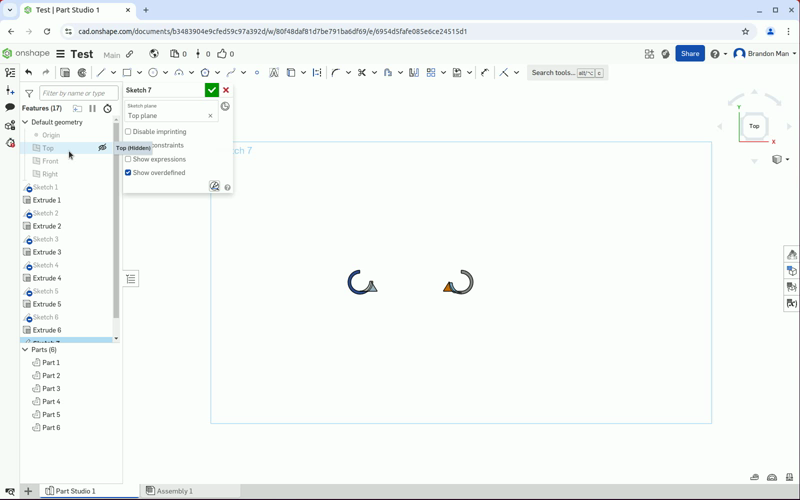
mouse_move(73, 352)
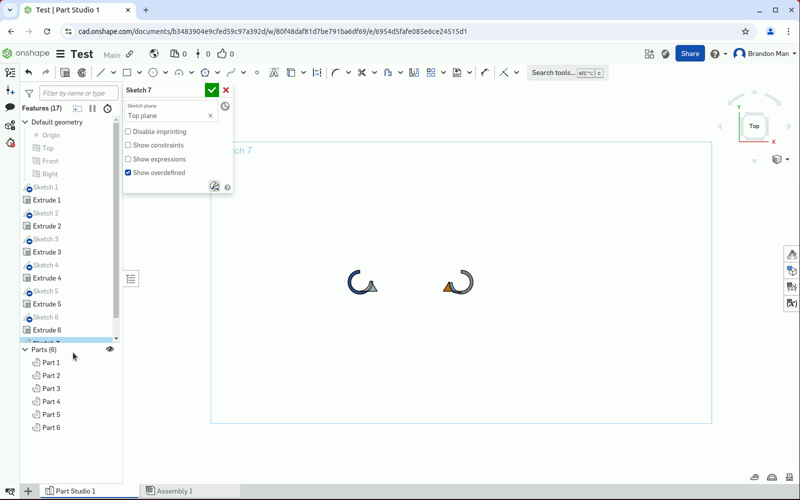
key(y)
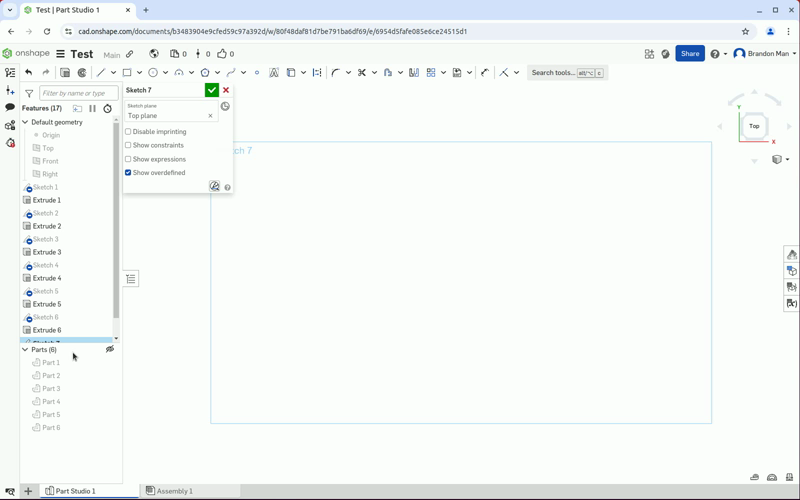
key(l)
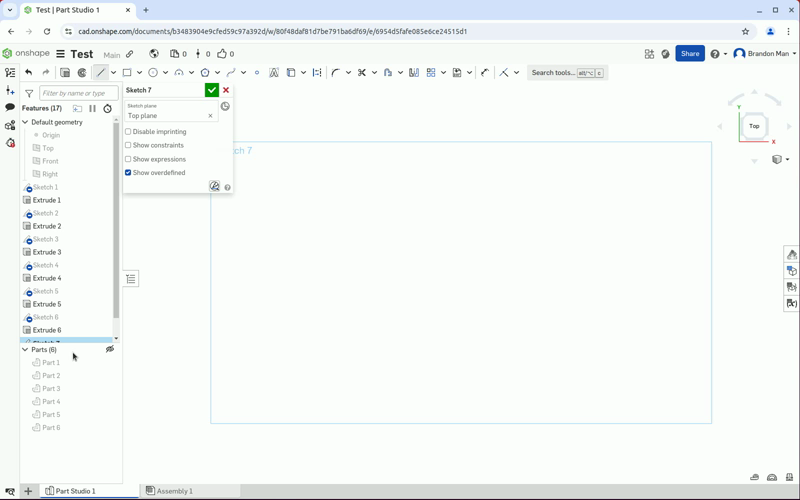
key_down(shift)
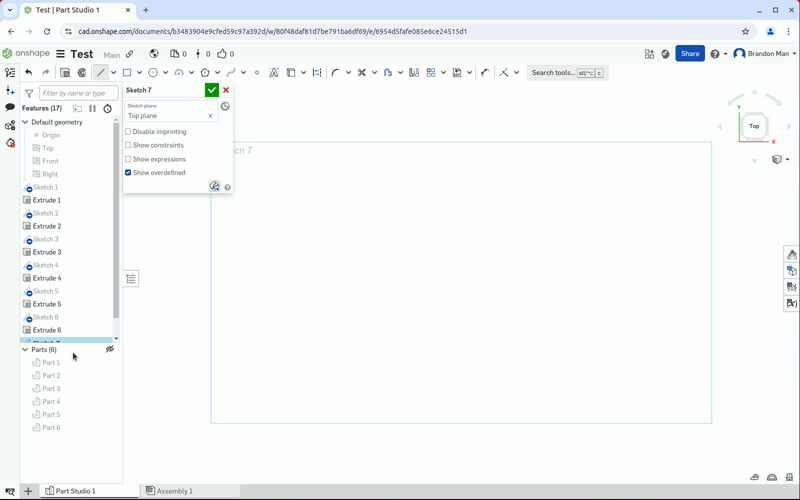
mouse_move(359, 294)
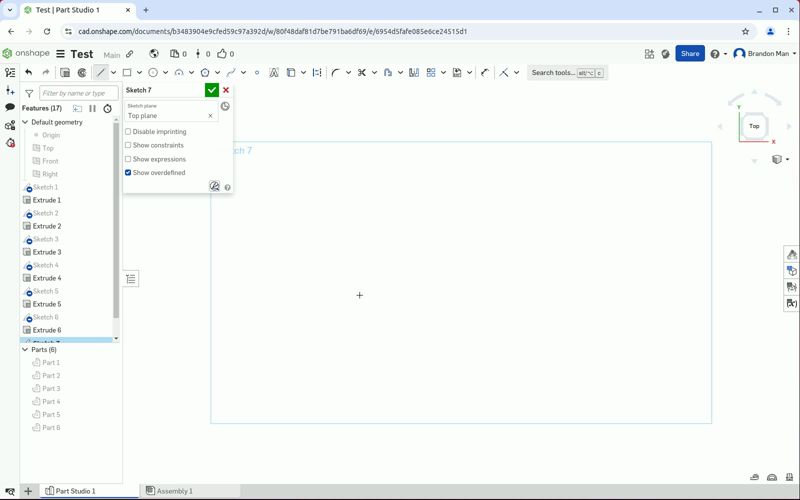
click(359, 294)
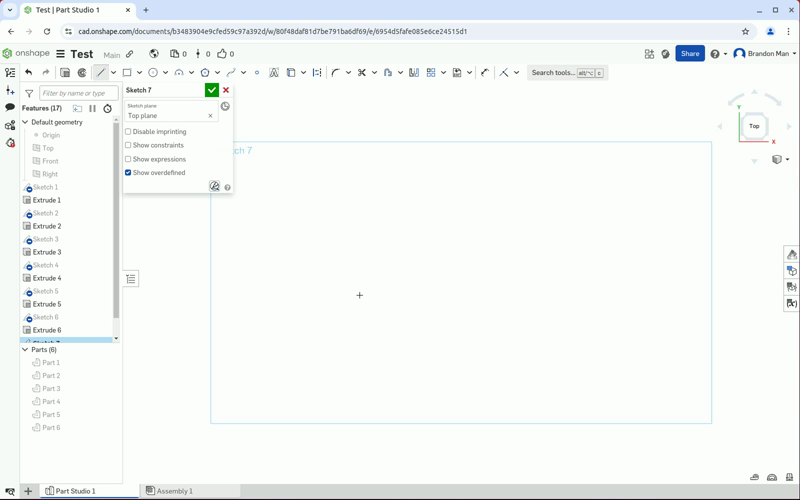
key_up(shift)
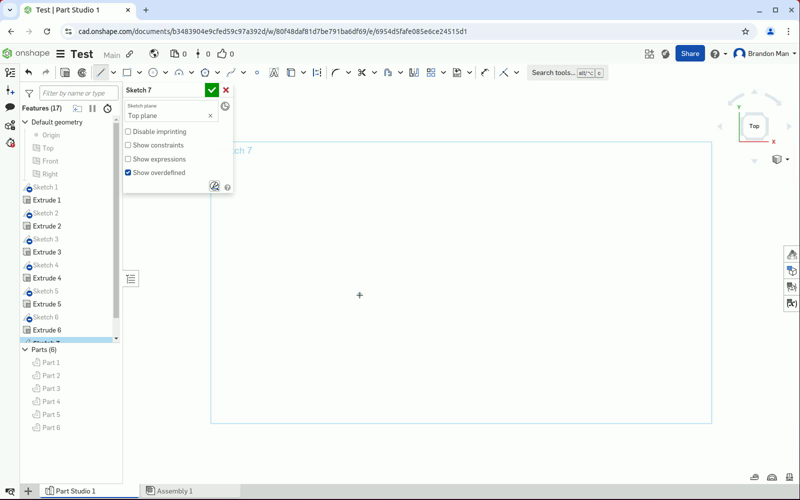
key_down(shift)
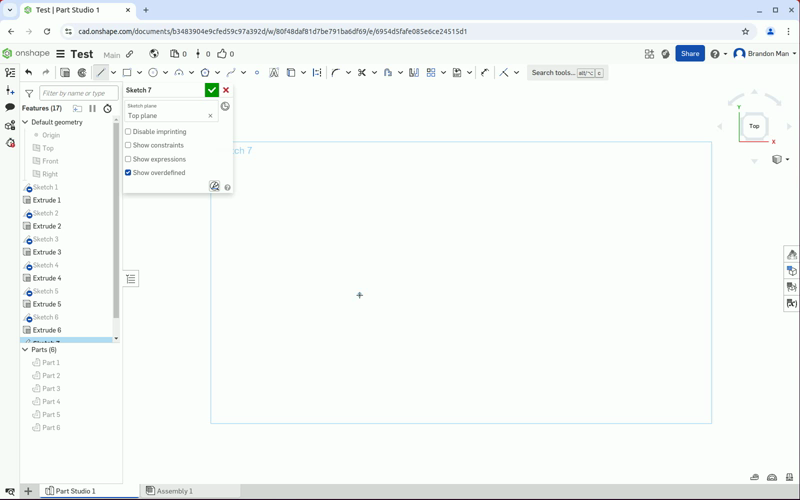
mouse_move(460, 294)
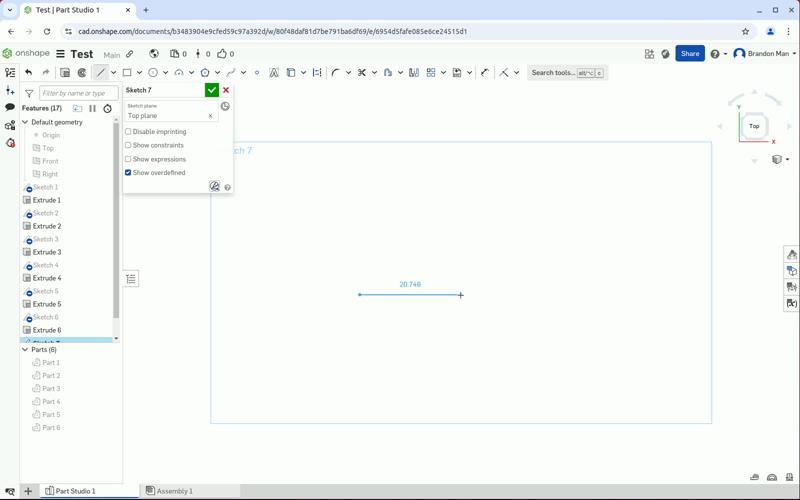
click(460, 294)
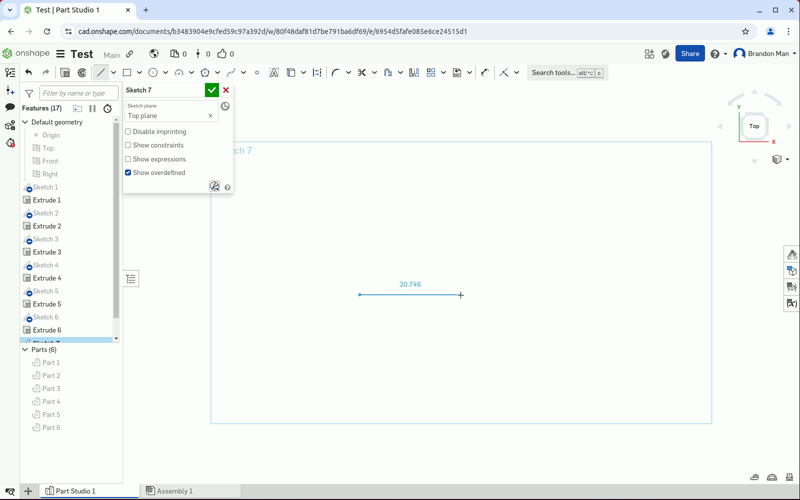
key_up(shift)
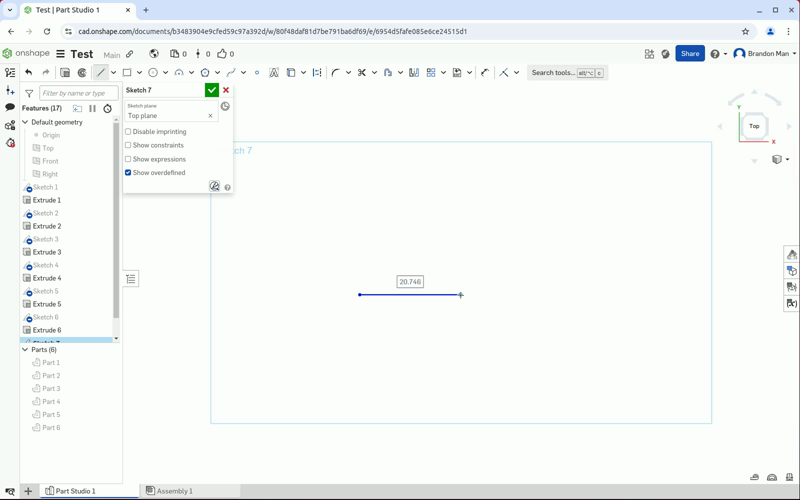
key(esc)
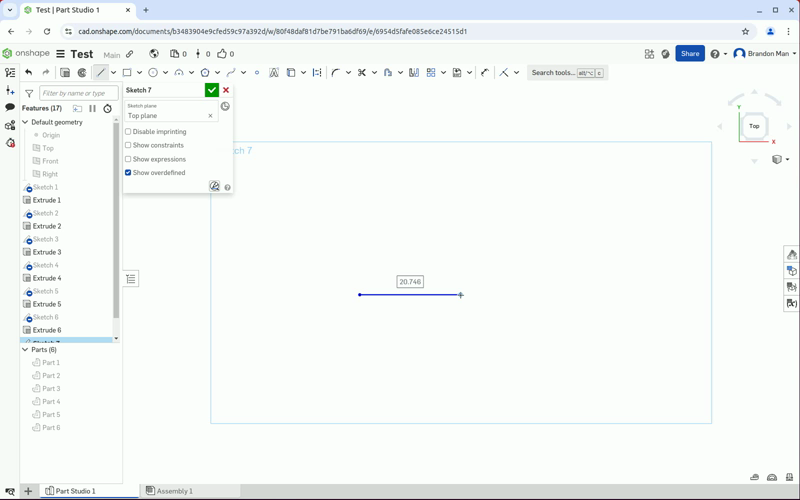
key(a)
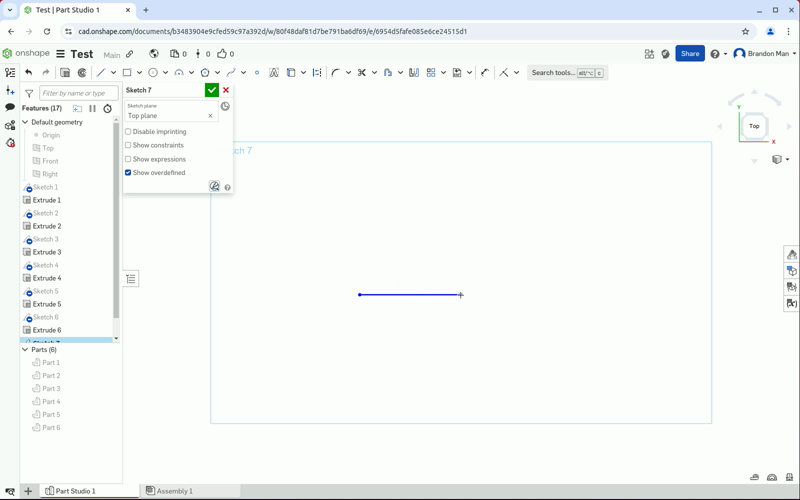
mouse_move(460, 294)
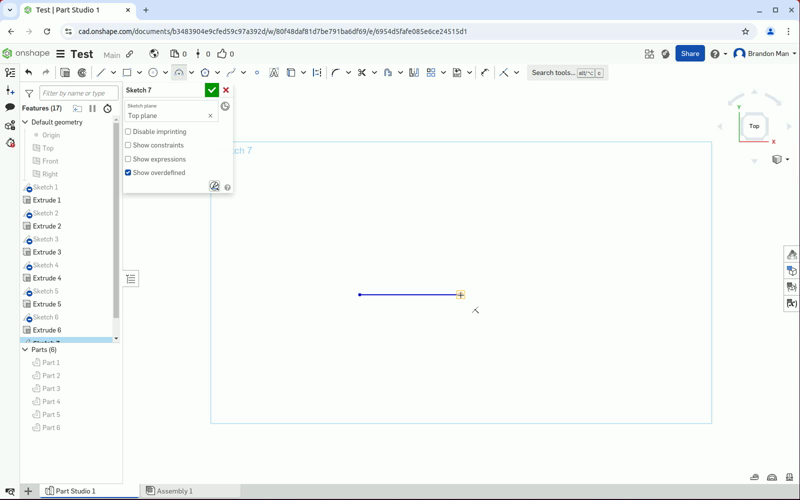
click(460, 294)
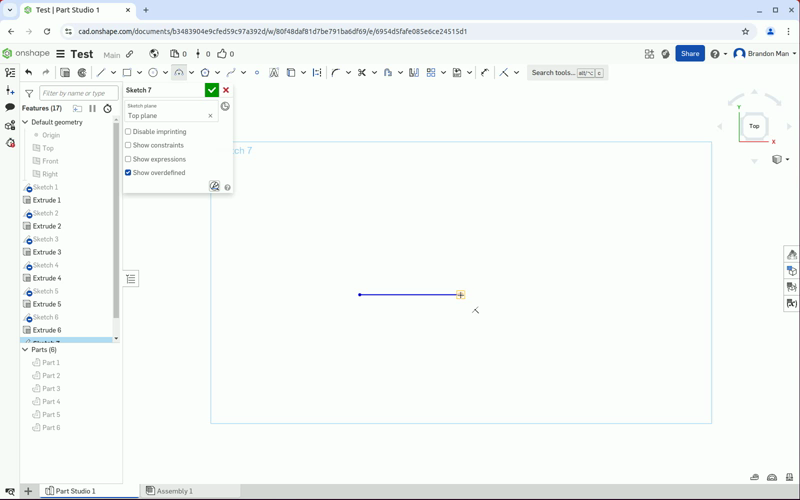
key_down(shift)
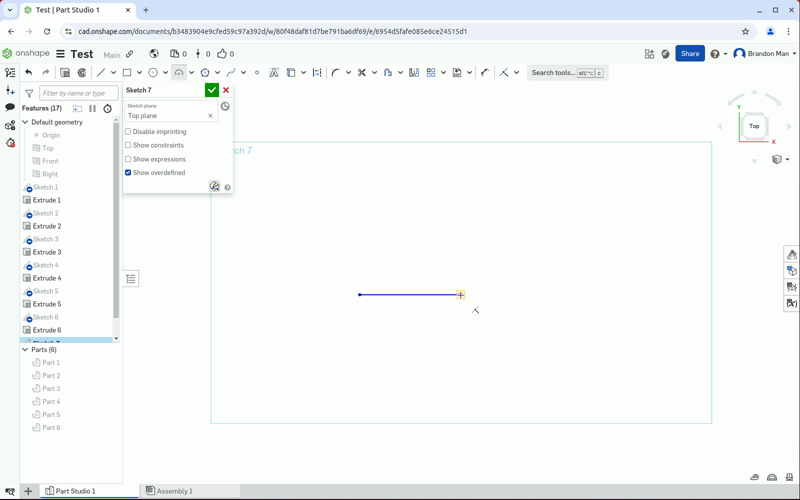
mouse_move(453, 291)
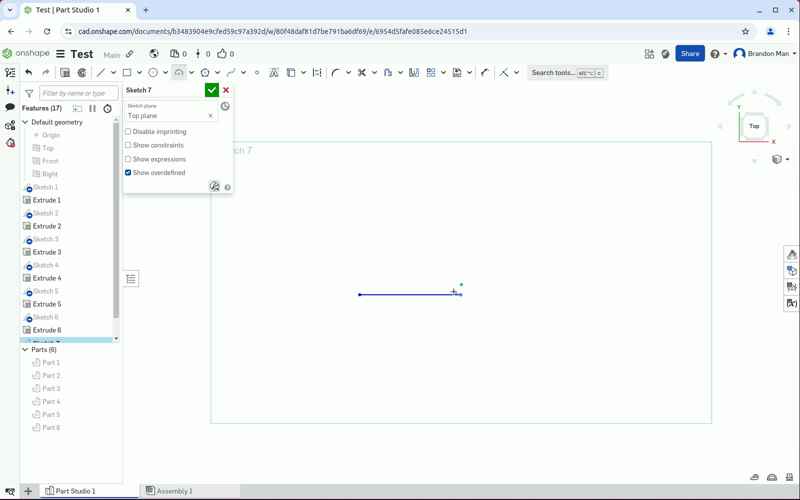
click(453, 291)
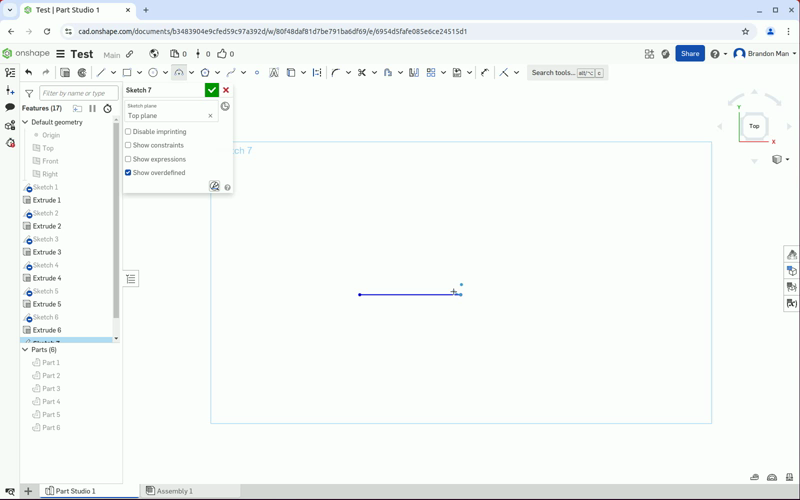
mouse_move(456, 293)
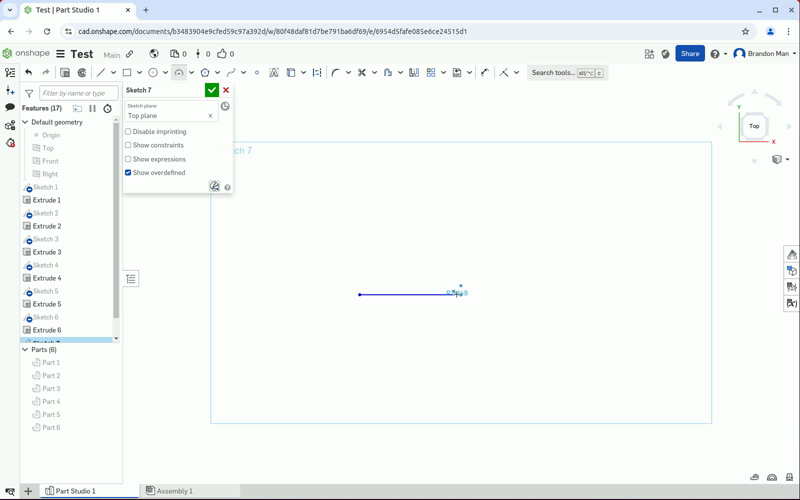
scroll(6)
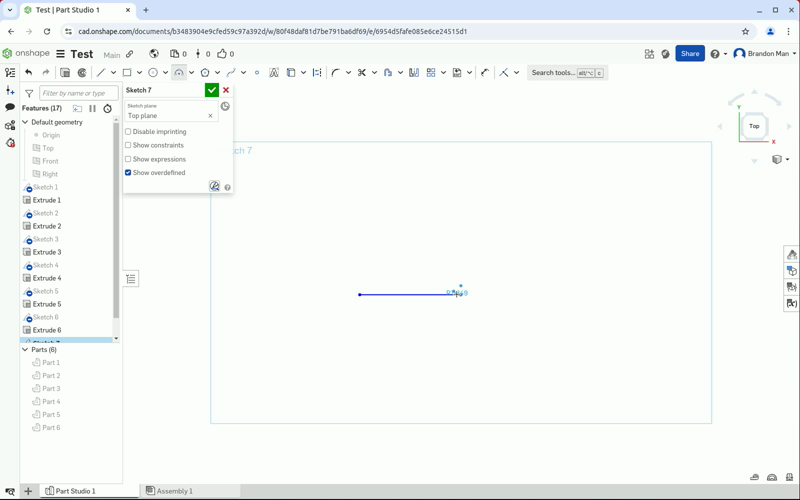
scroll(6)
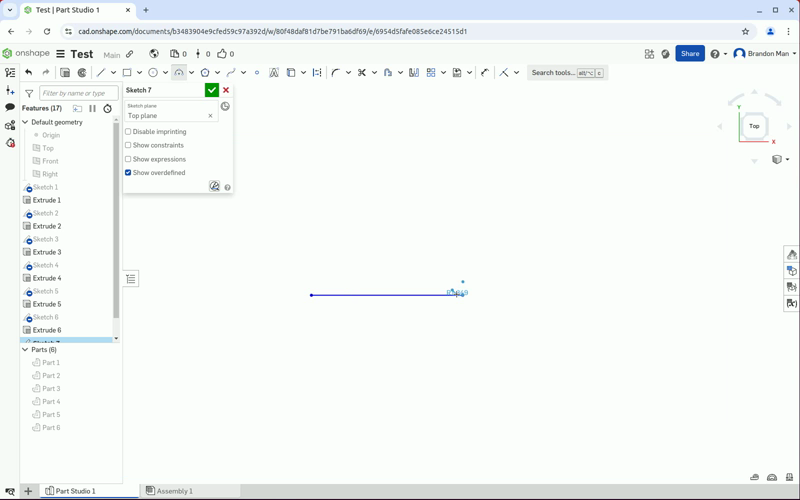
scroll(6)
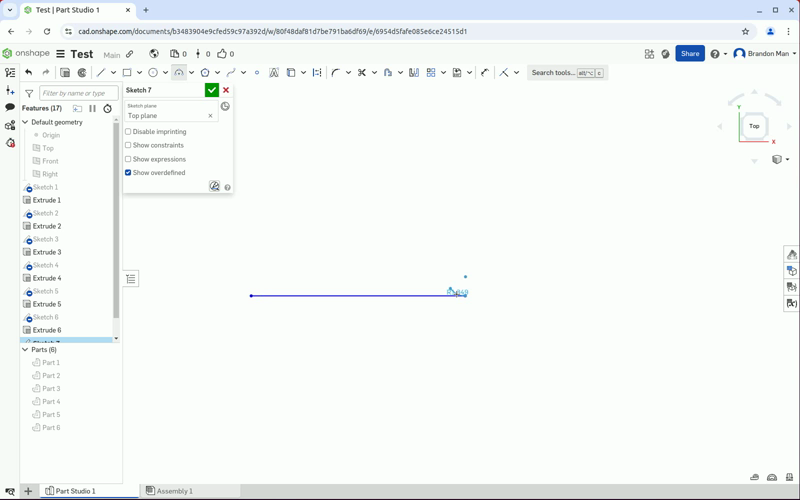
scroll(6)
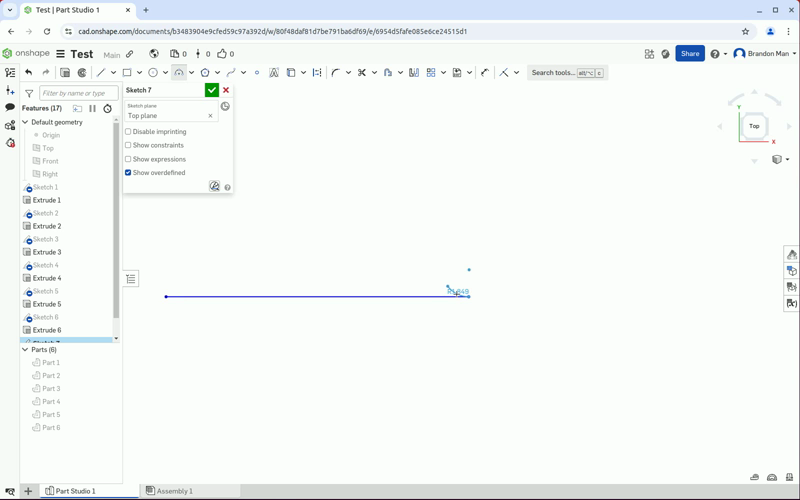
scroll(6)
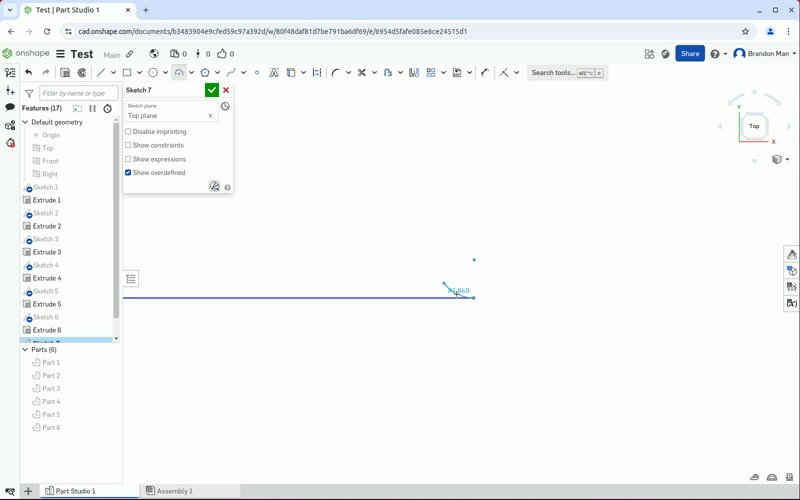
scroll(6)
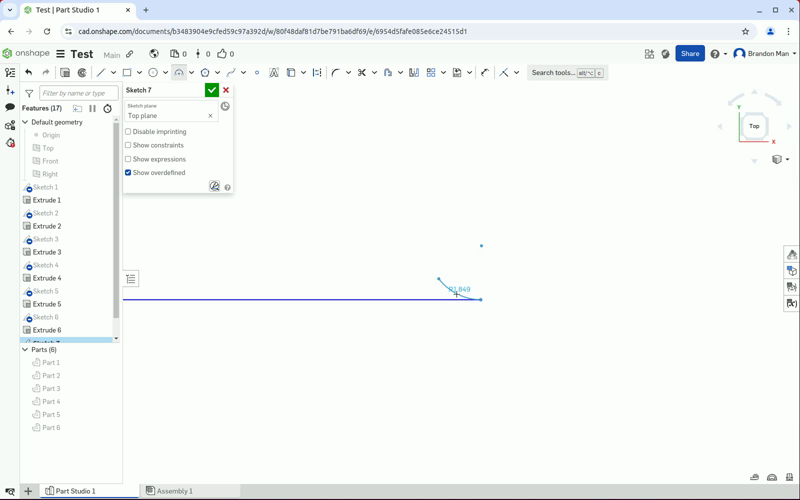
scroll(6)
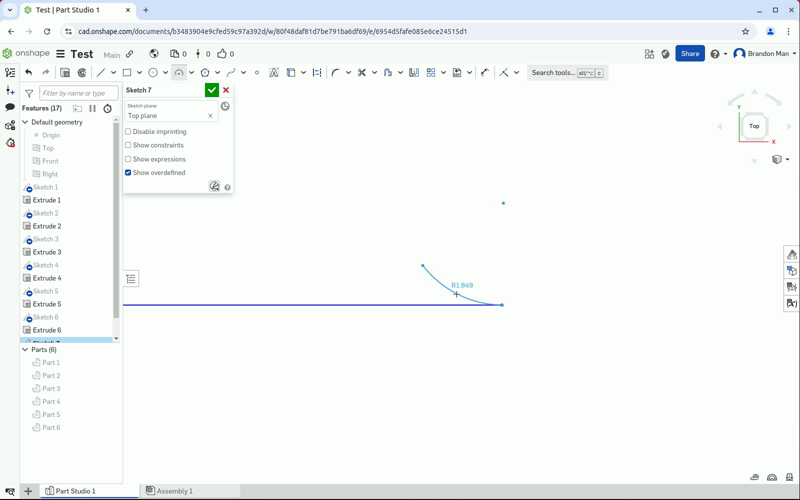
click(456, 293)
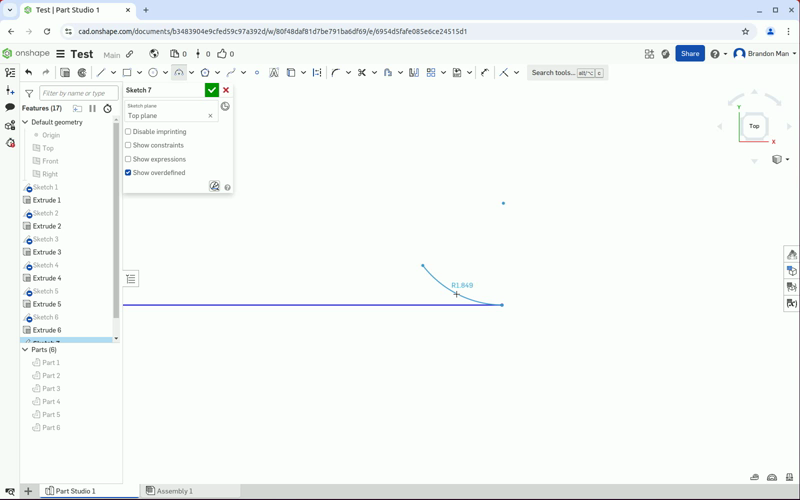
scroll(-6)
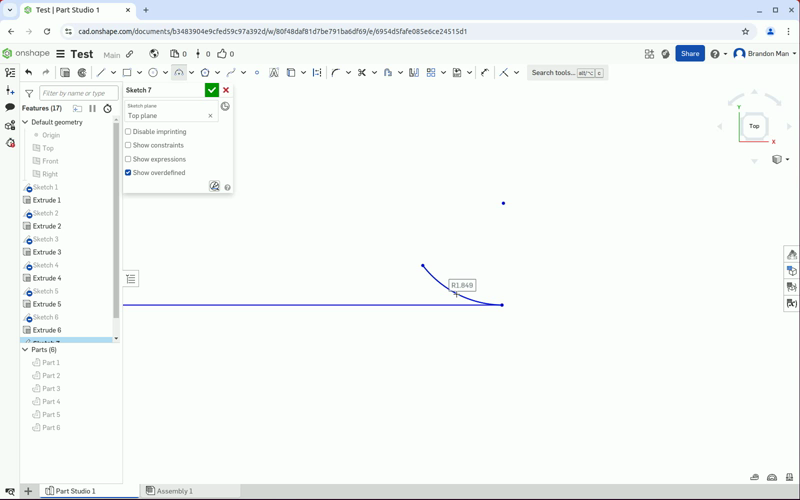
scroll(-6)
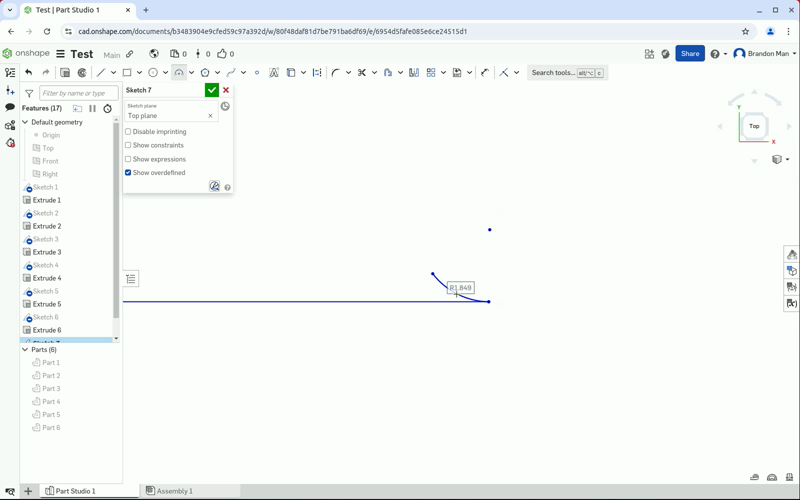
scroll(-6)
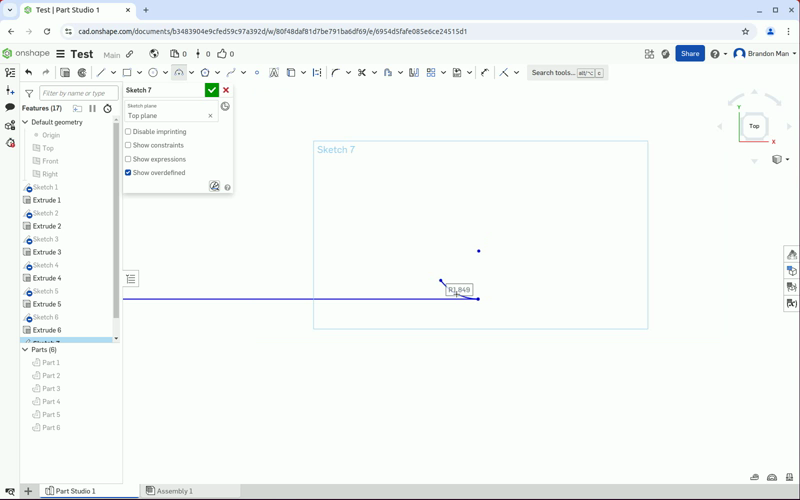
scroll(-6)
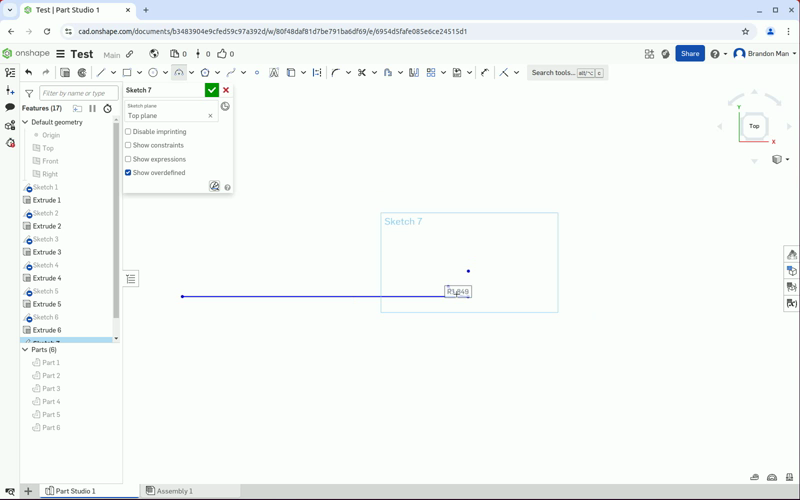
scroll(-6)
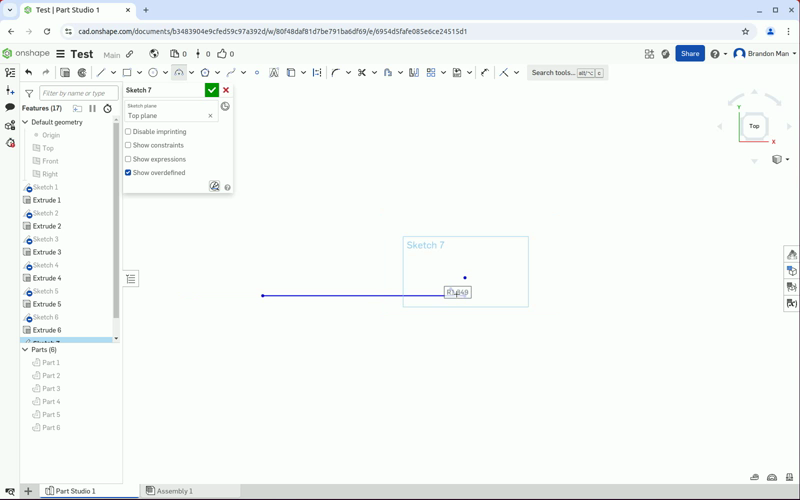
scroll(-6)
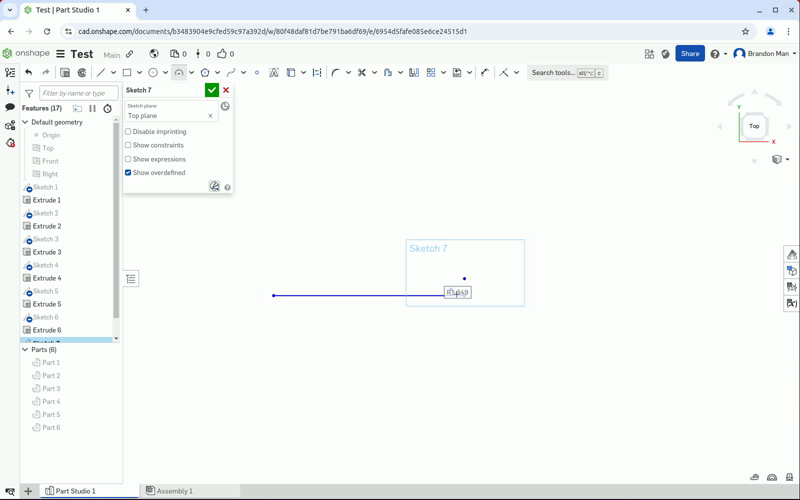
scroll(-6)
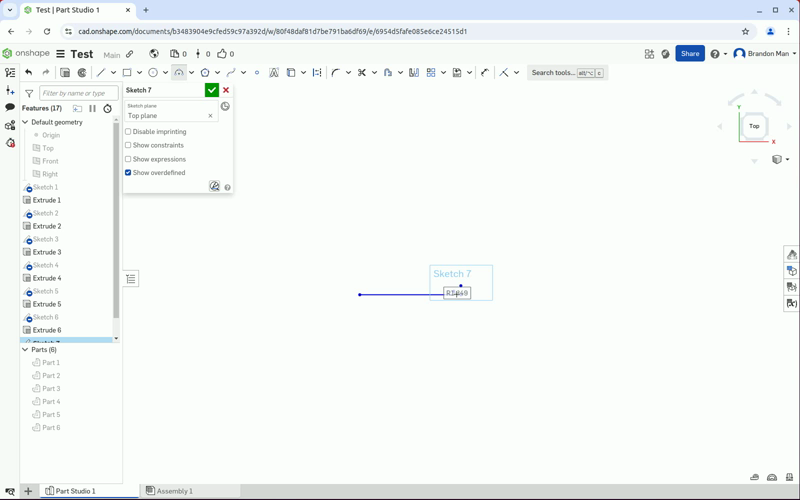
key_up(shift)
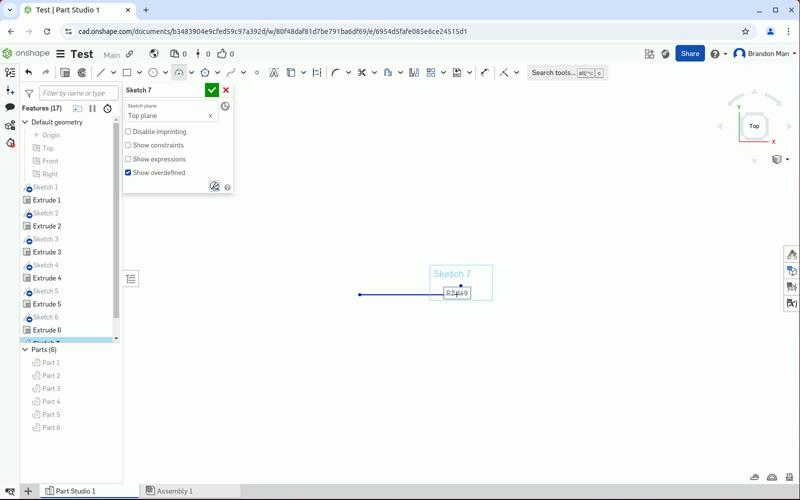
key(esc)
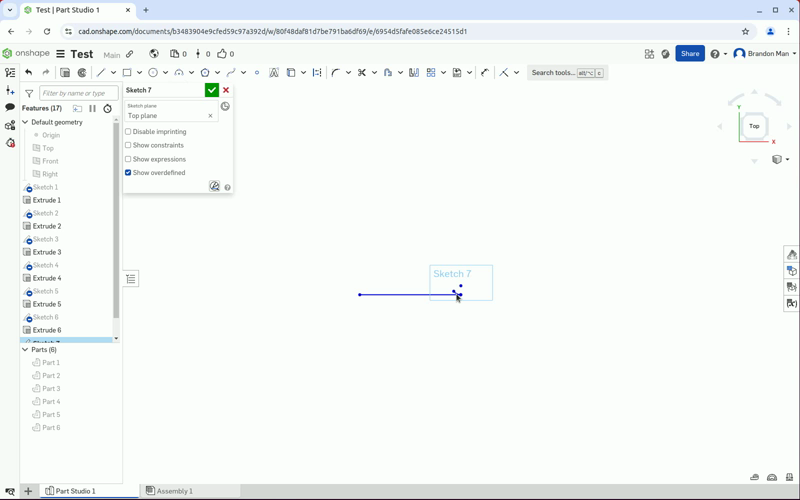
key(l)
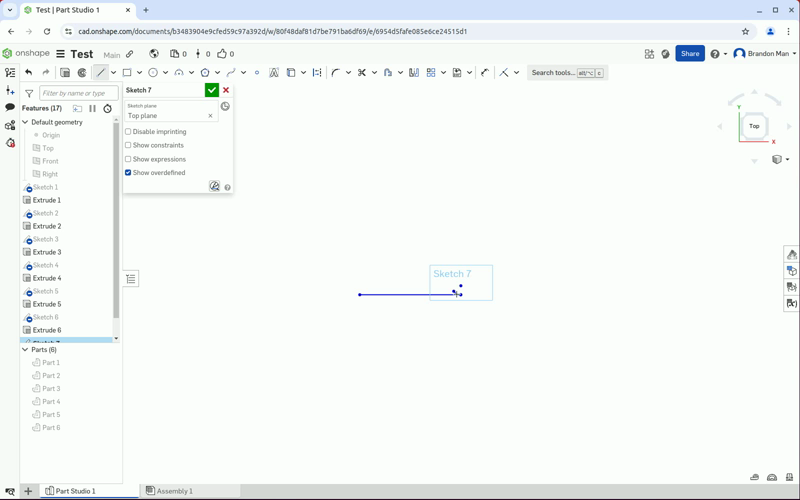
mouse_move(453, 291)
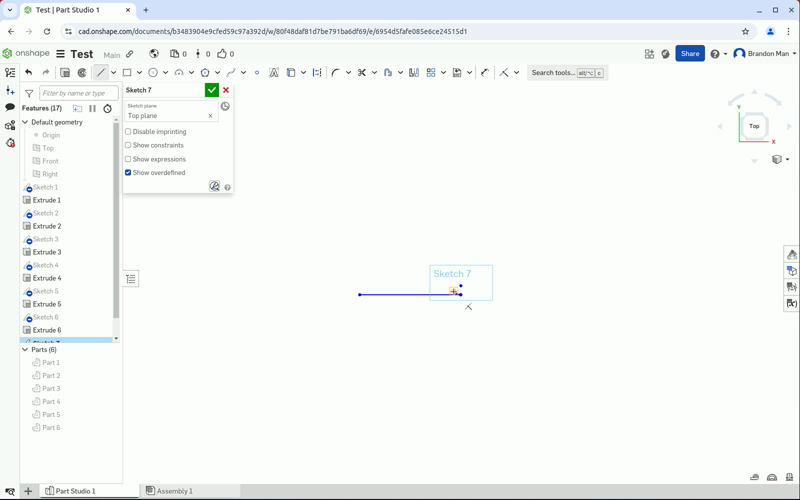
scroll(6)
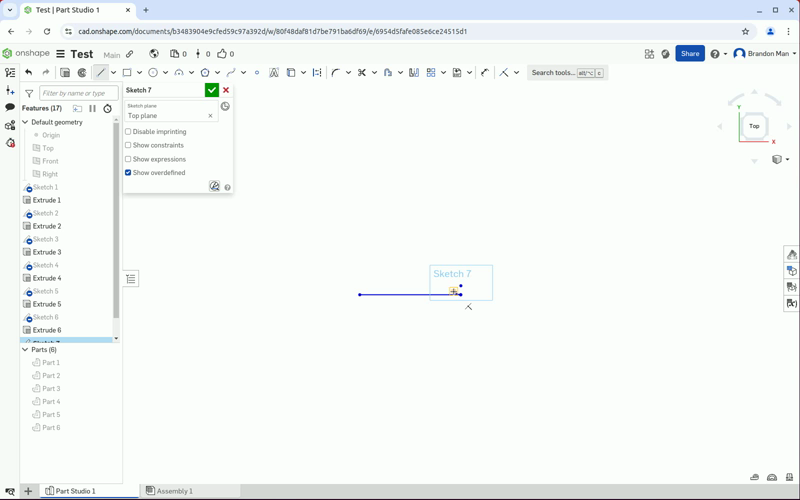
scroll(6)
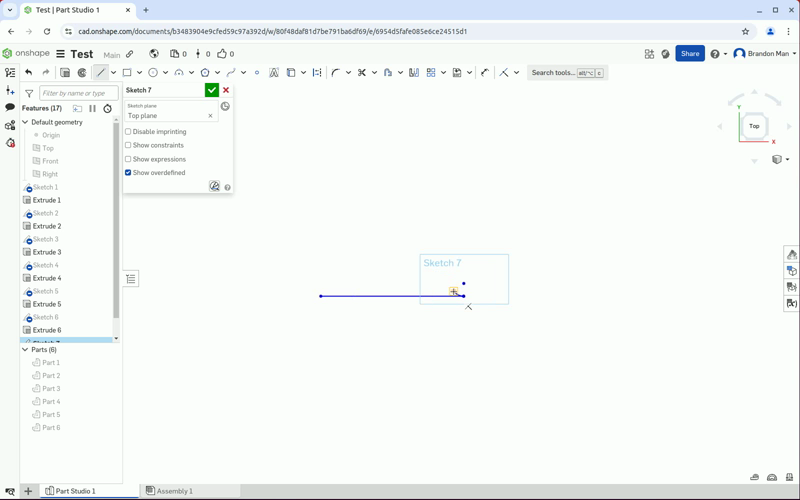
scroll(6)
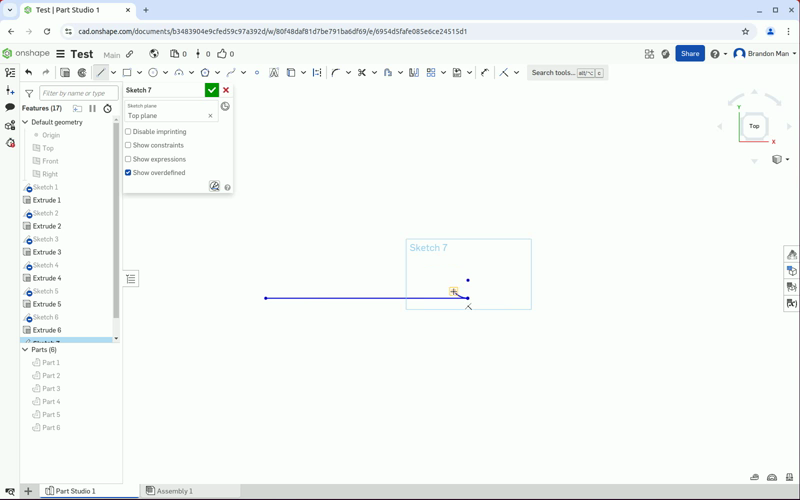
scroll(6)
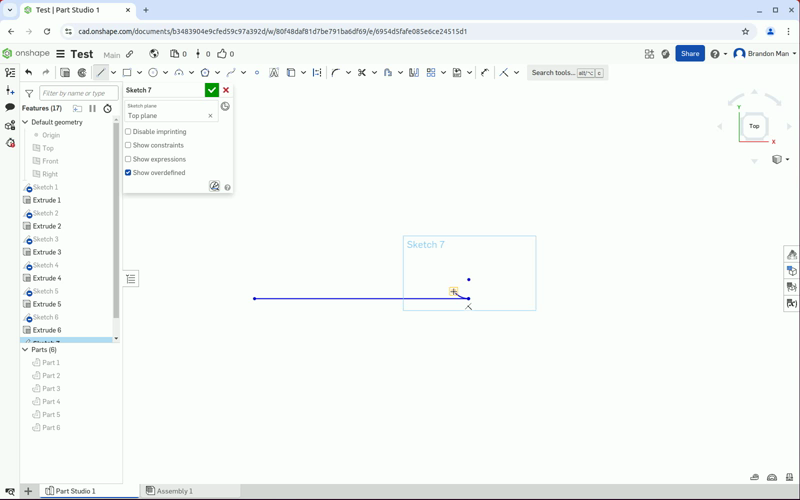
scroll(6)
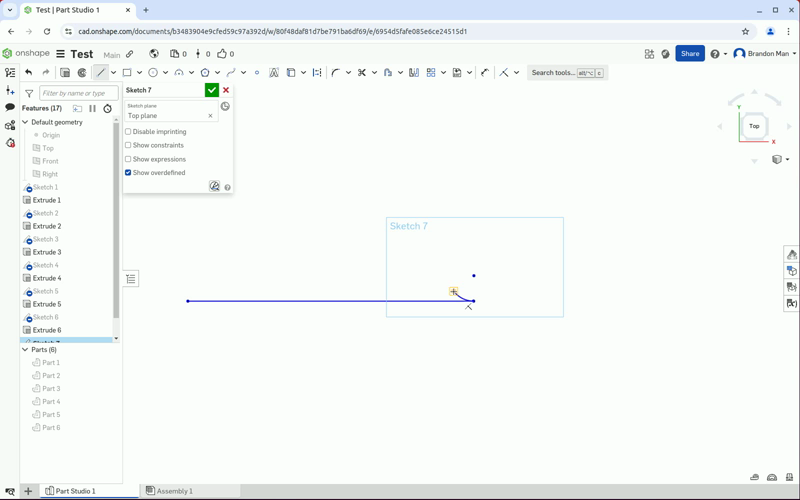
scroll(6)
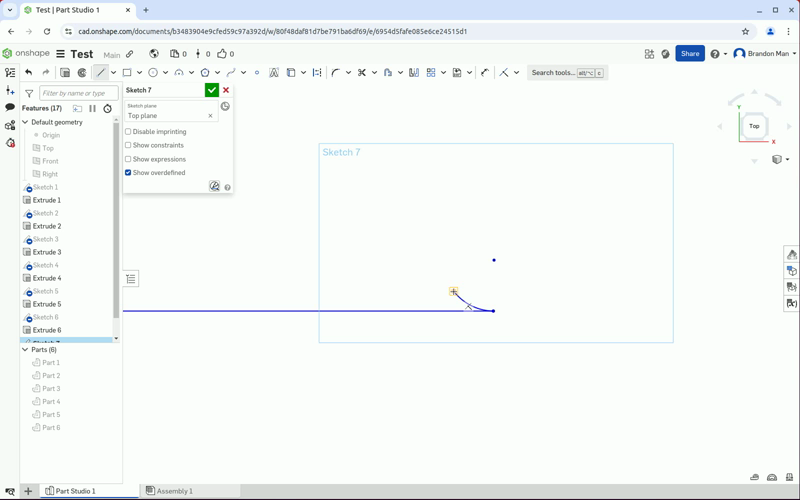
scroll(6)
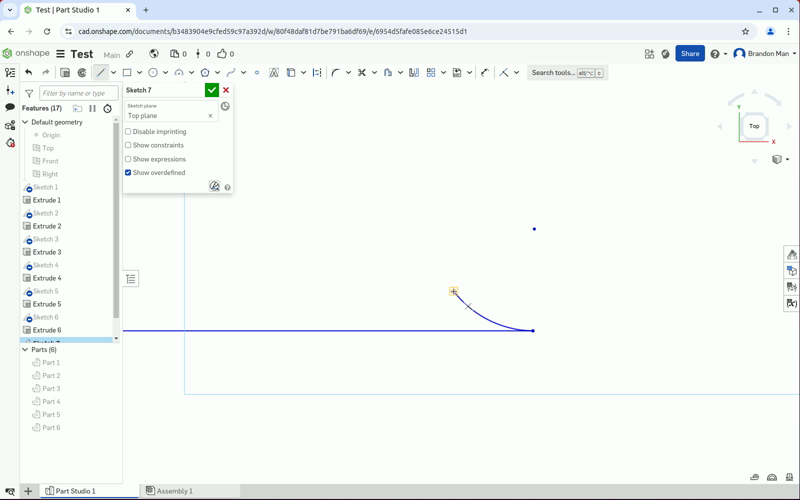
click(453, 291)
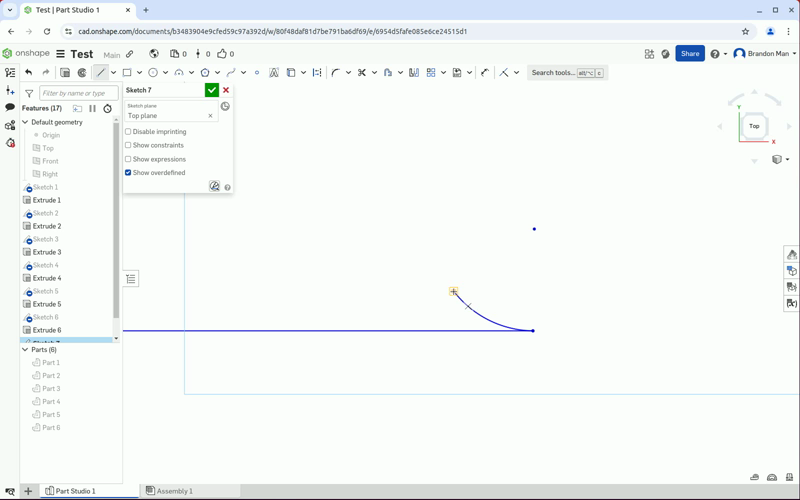
scroll(-6)
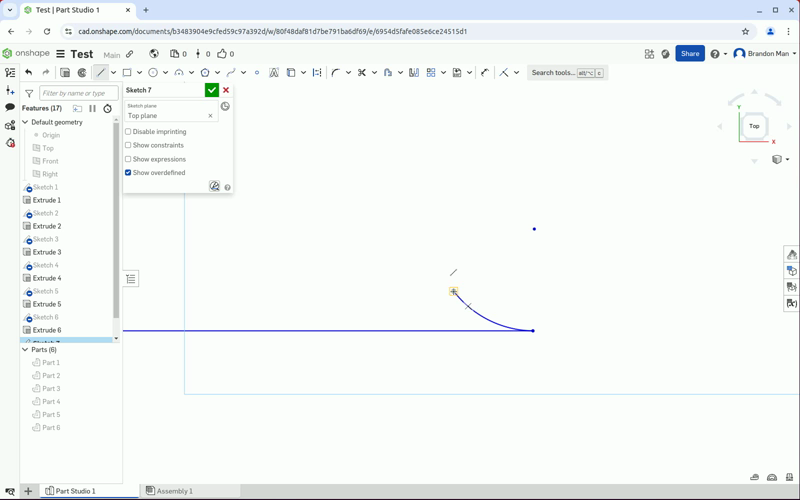
scroll(-6)
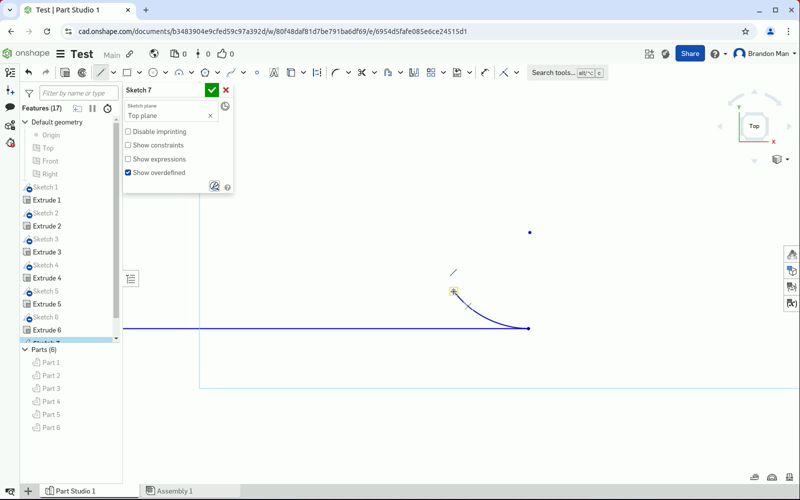
scroll(-6)
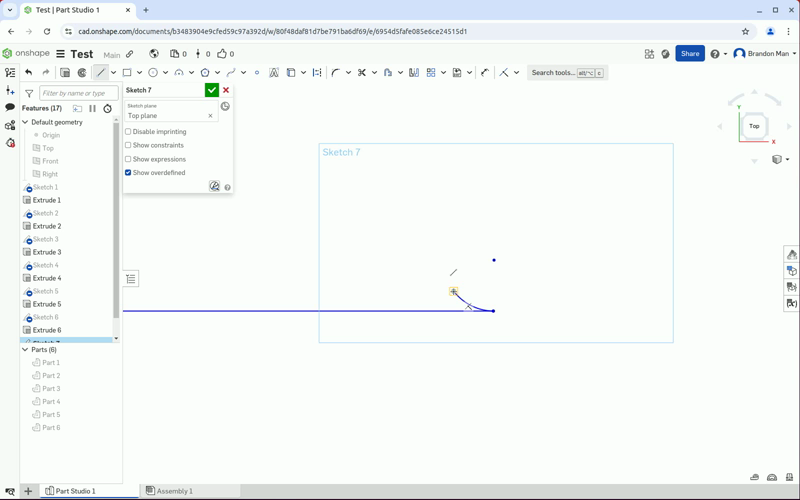
scroll(-6)
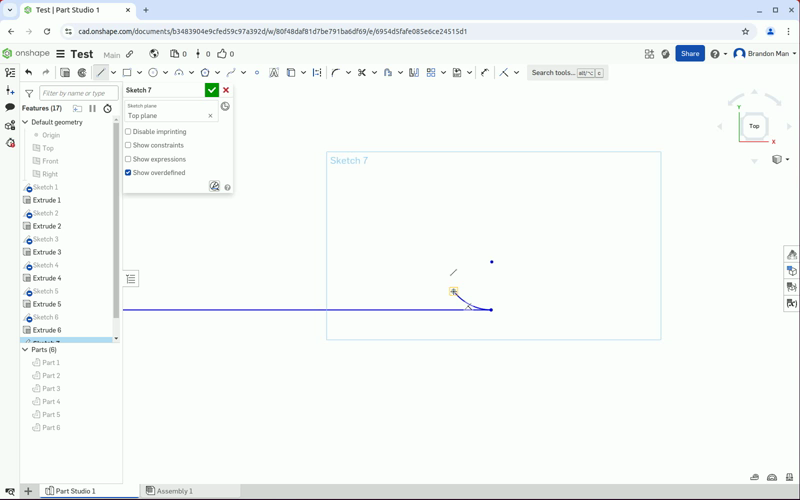
scroll(-6)
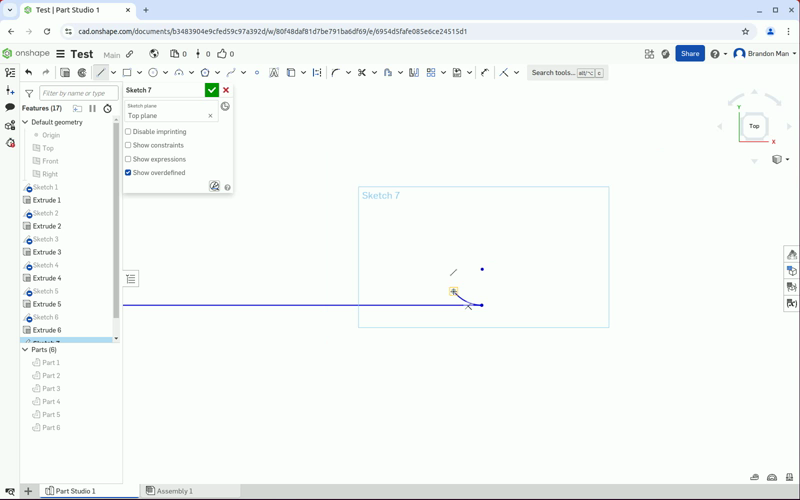
scroll(-6)
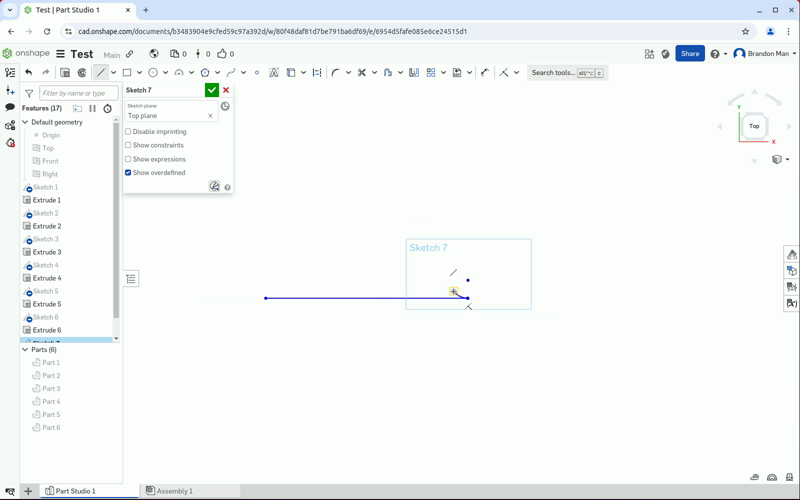
scroll(-6)
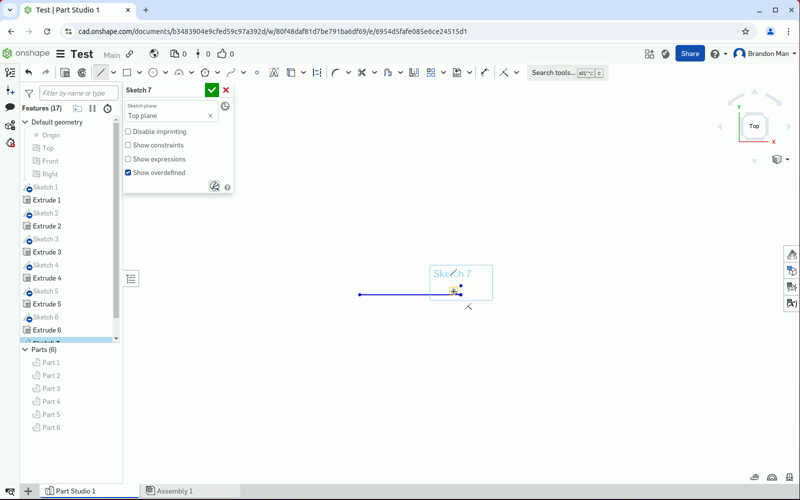
key_down(shift)
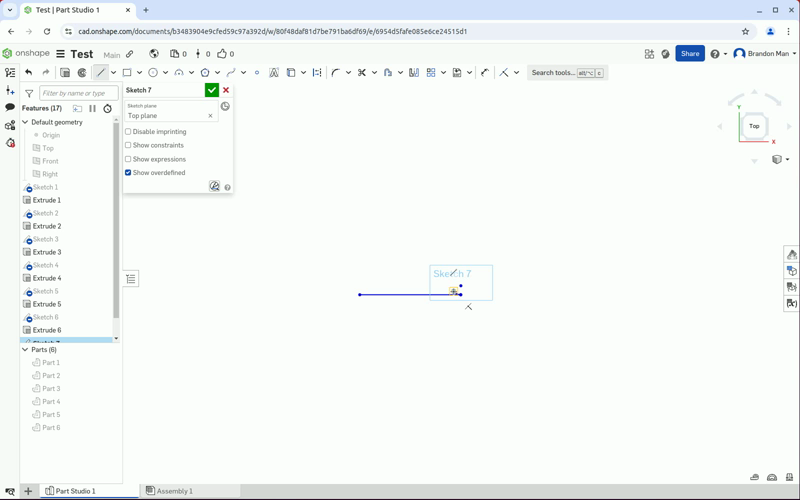
mouse_move(483, 291)
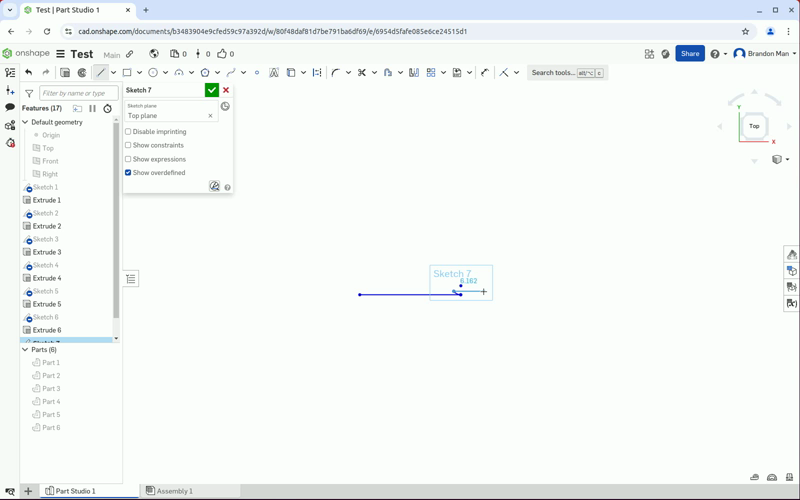
mouse_move(444, 291)
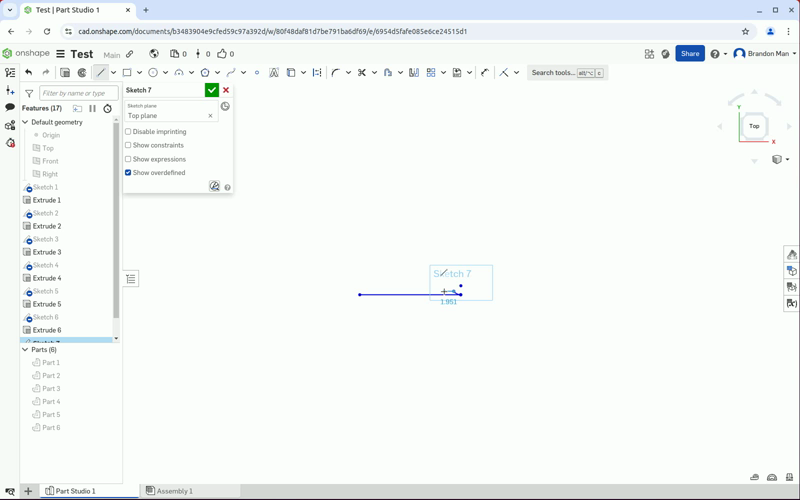
click(444, 291)
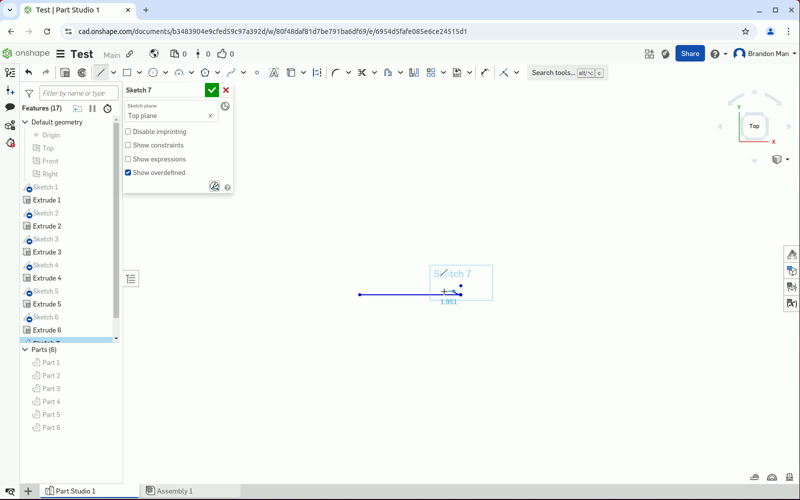
key_up(shift)
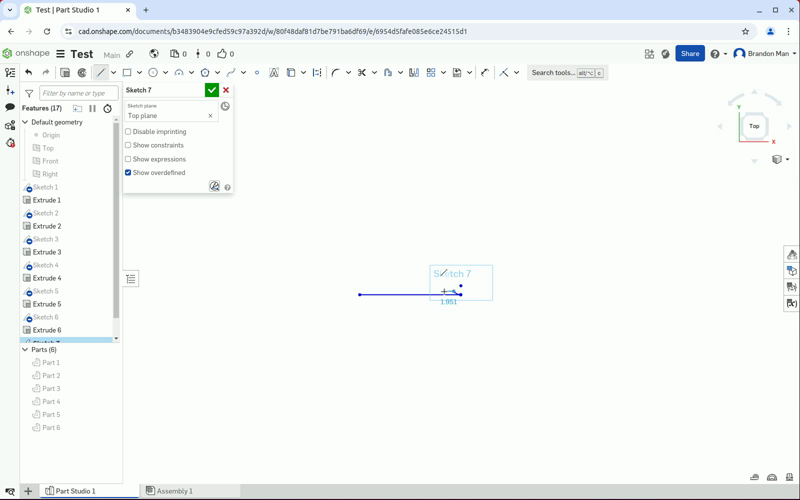
key_down(shift)
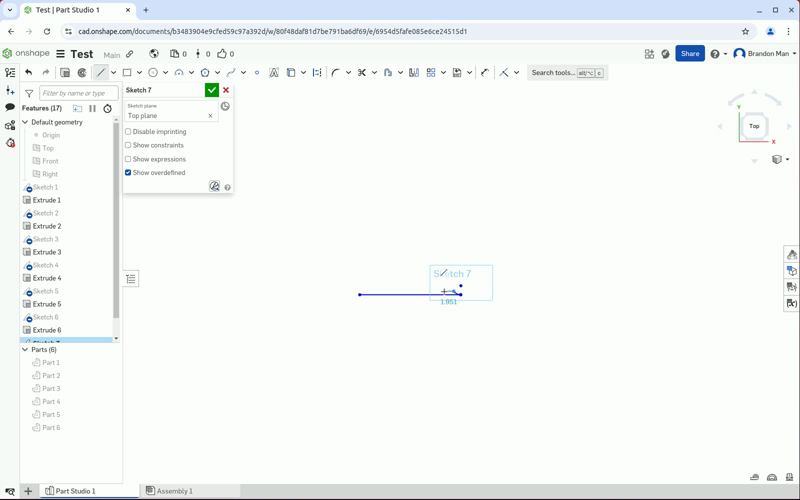
mouse_move(377, 291)
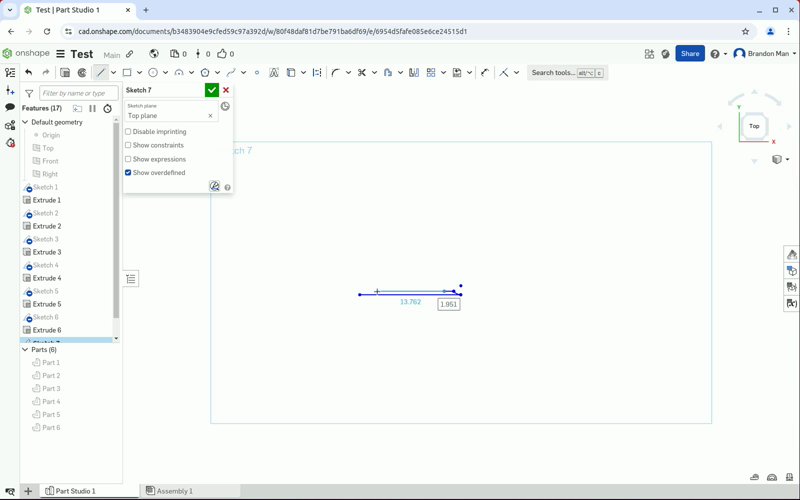
click(377, 291)
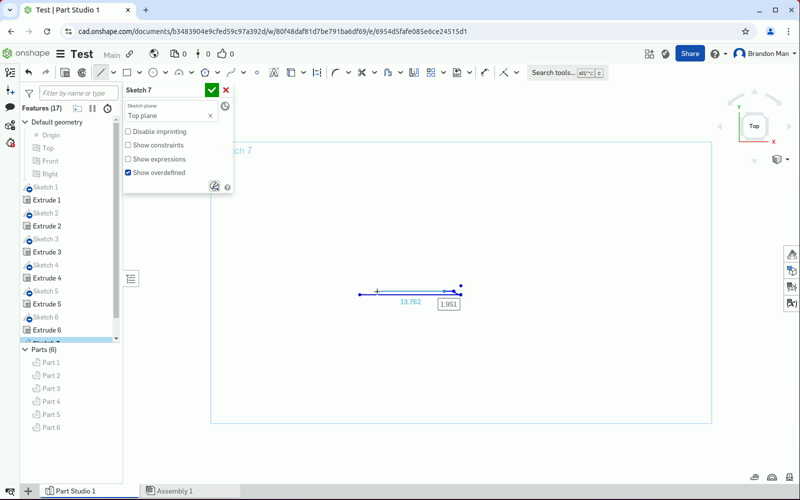
key_up(shift)
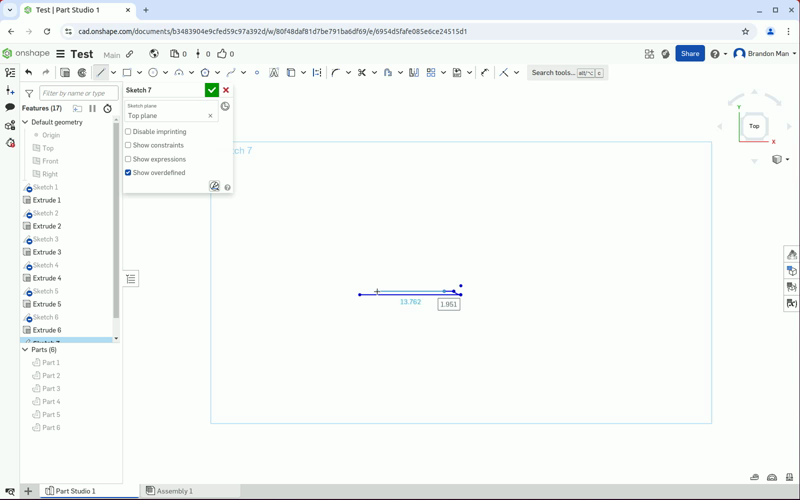
key_down(shift)
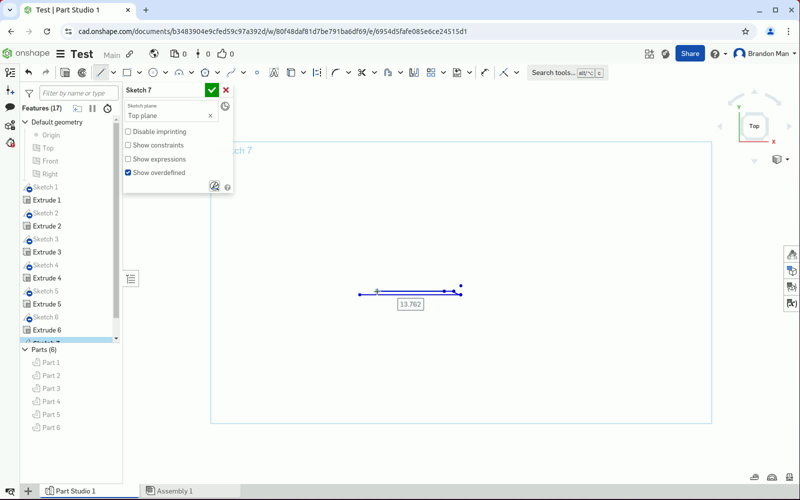
mouse_move(407, 291)
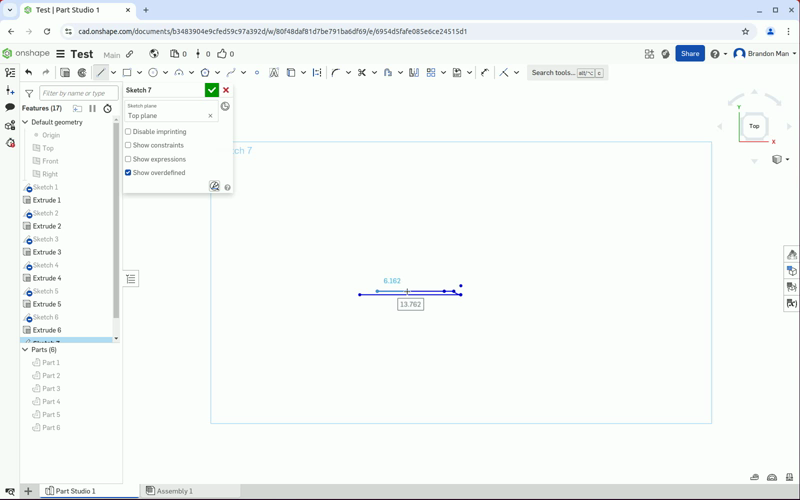
mouse_move(367, 291)
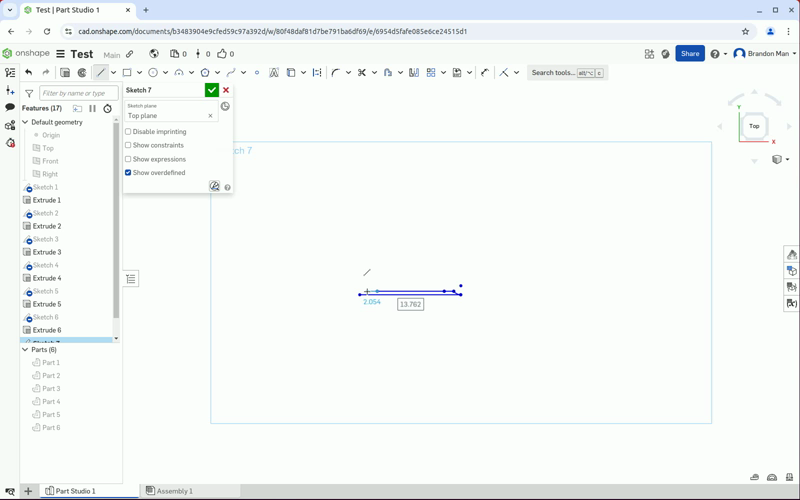
click(367, 291)
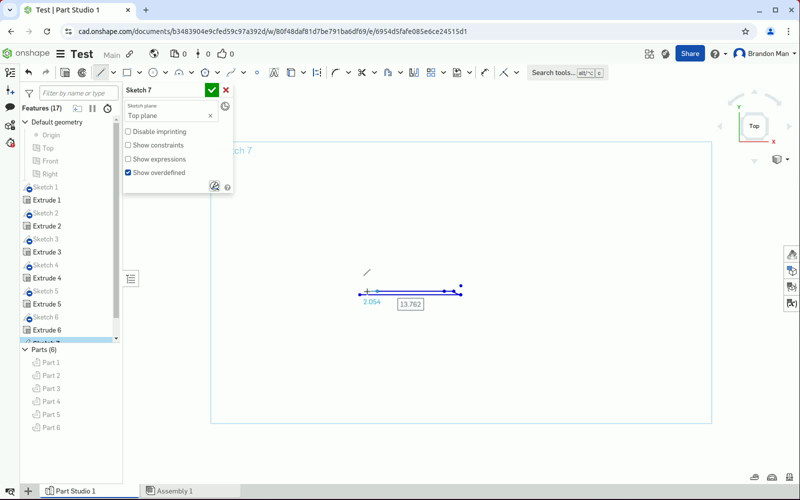
key_up(shift)
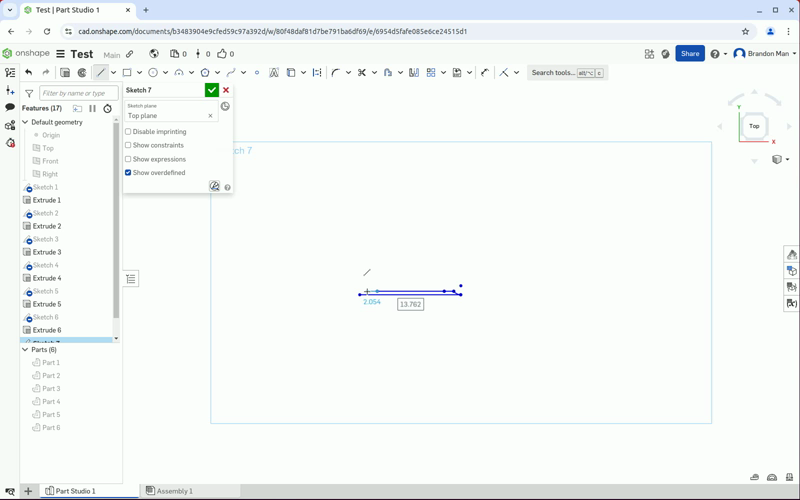
key(esc)
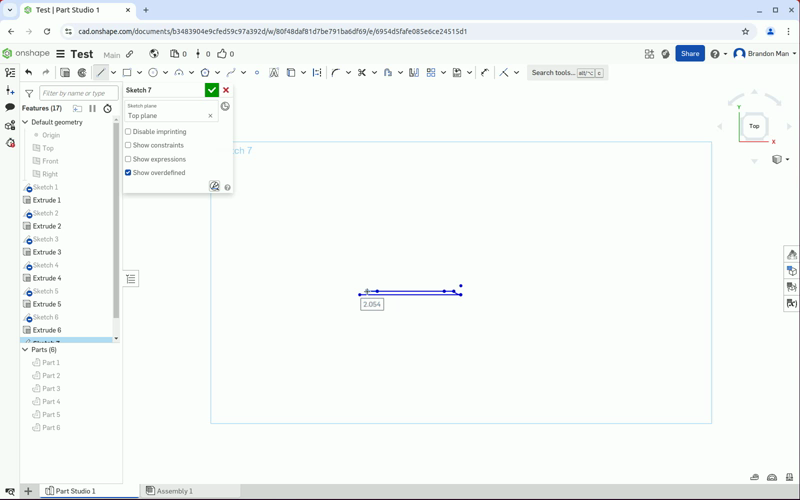
key(a)
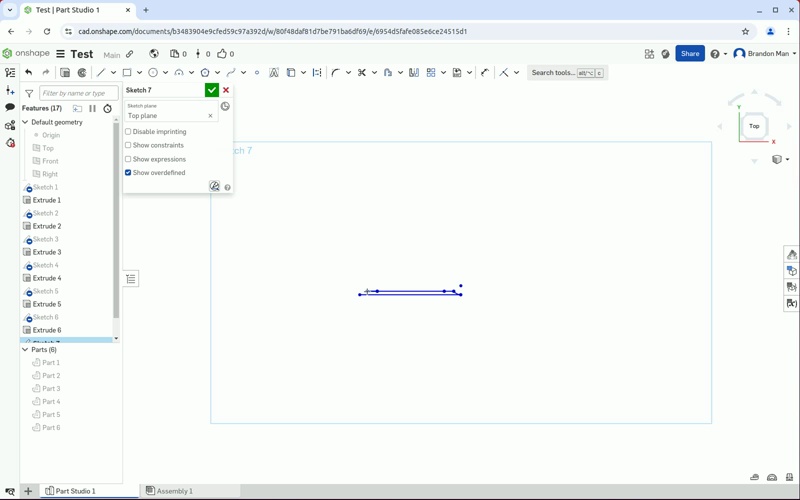
mouse_move(367, 291)
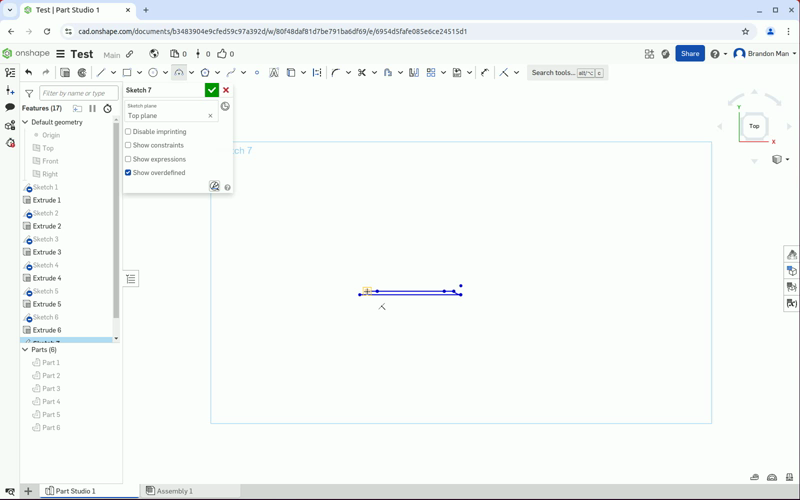
click(367, 291)
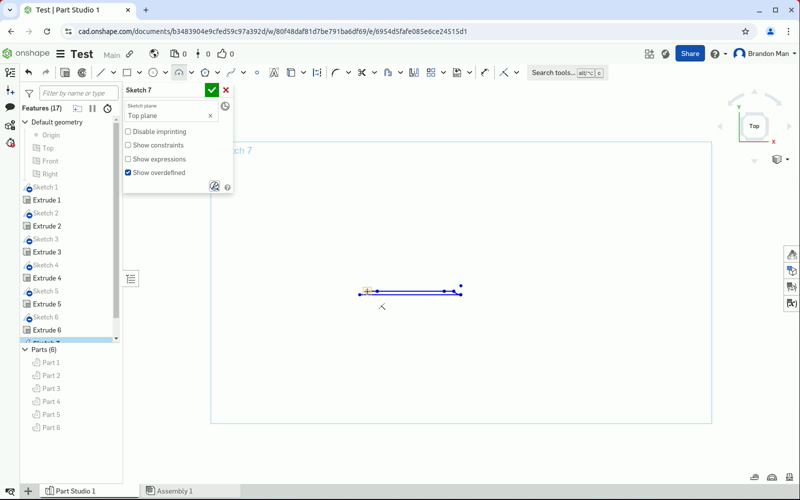
mouse_move(359, 294)
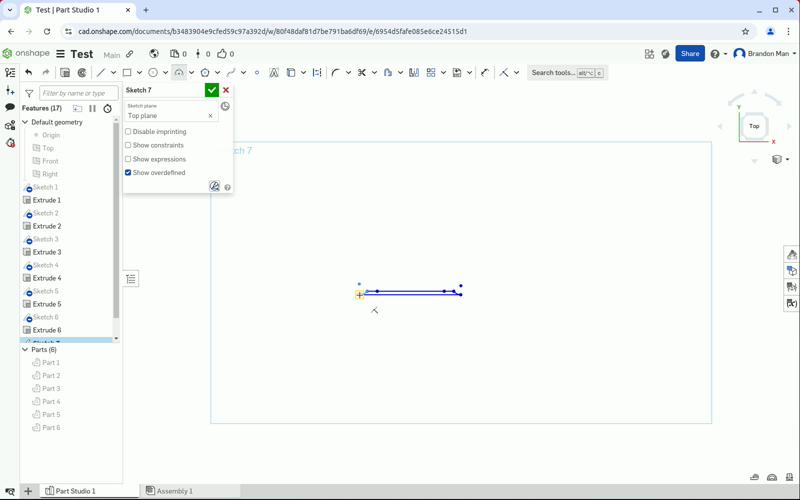
click(359, 294)
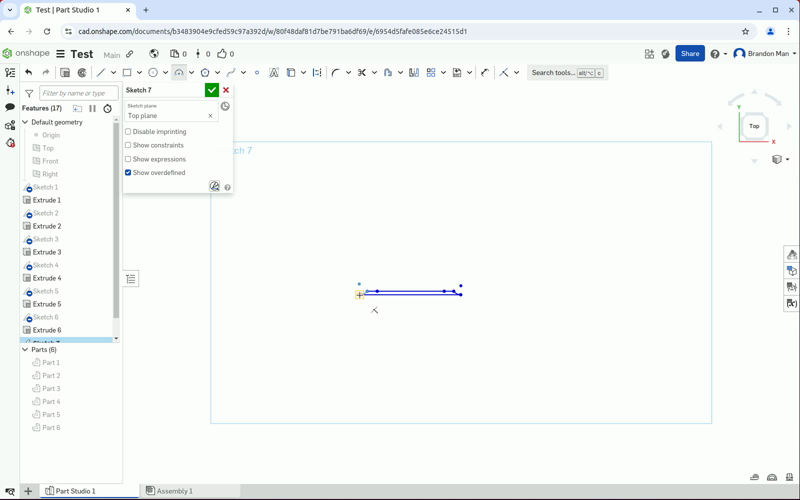
key_down(shift)
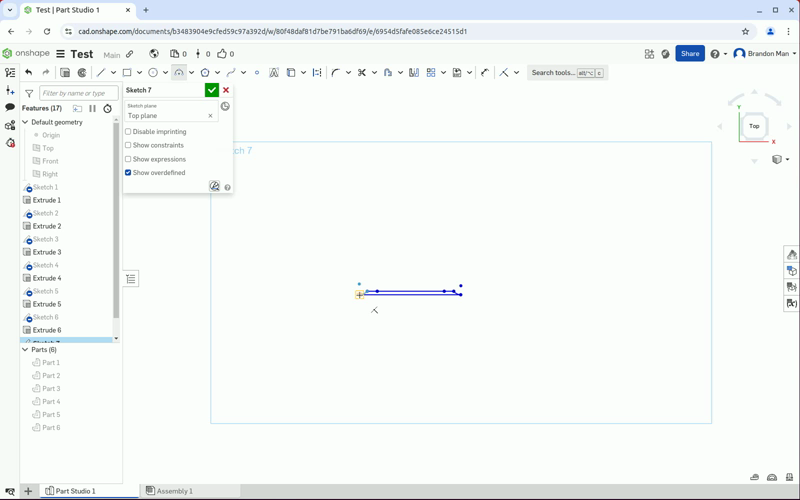
mouse_move(363, 293)
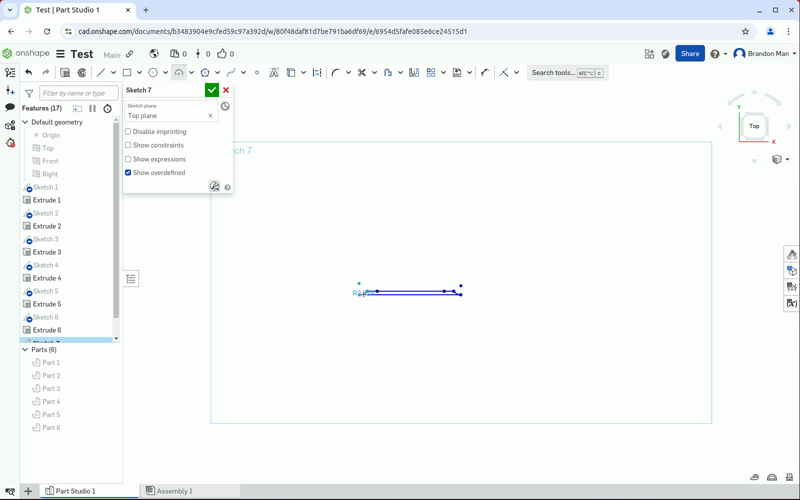
scroll(6)
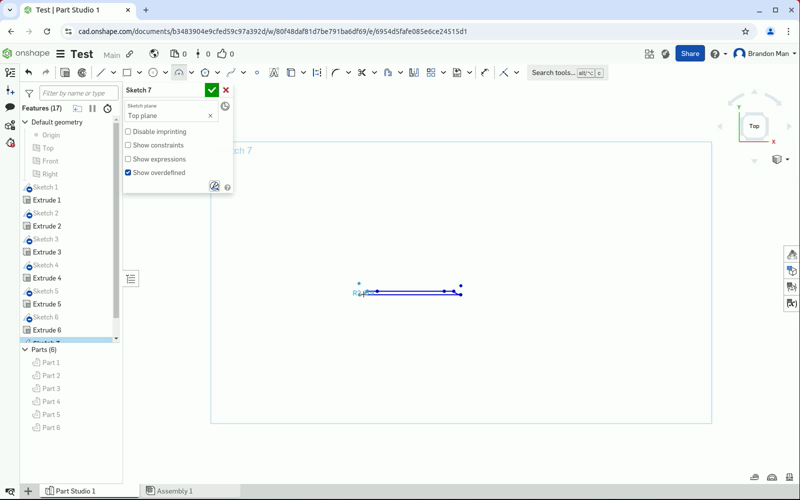
scroll(6)
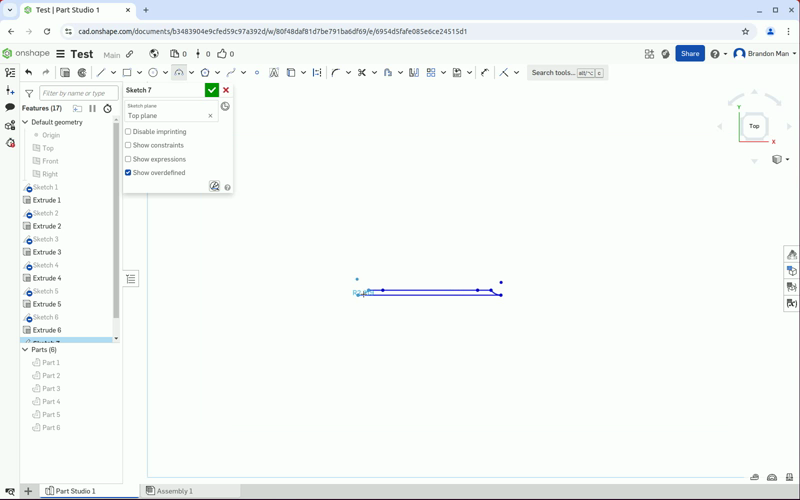
scroll(6)
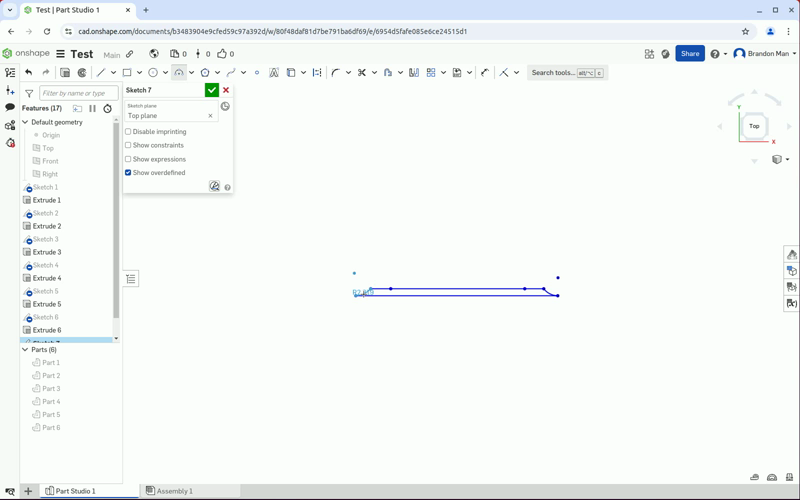
scroll(6)
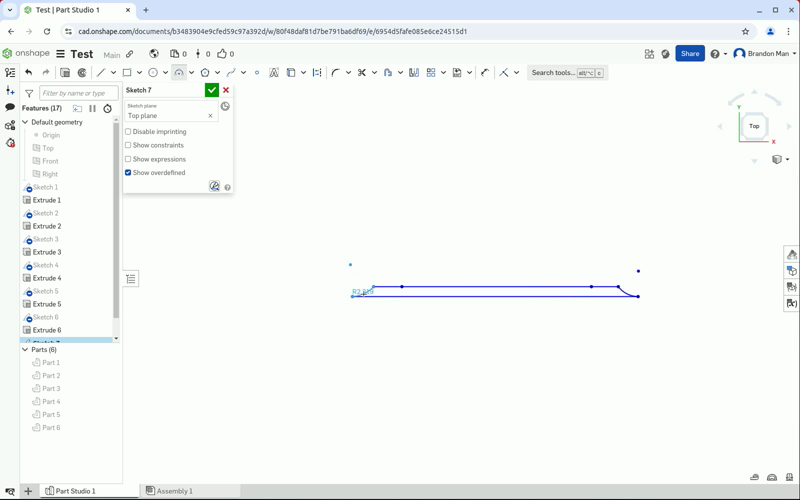
scroll(6)
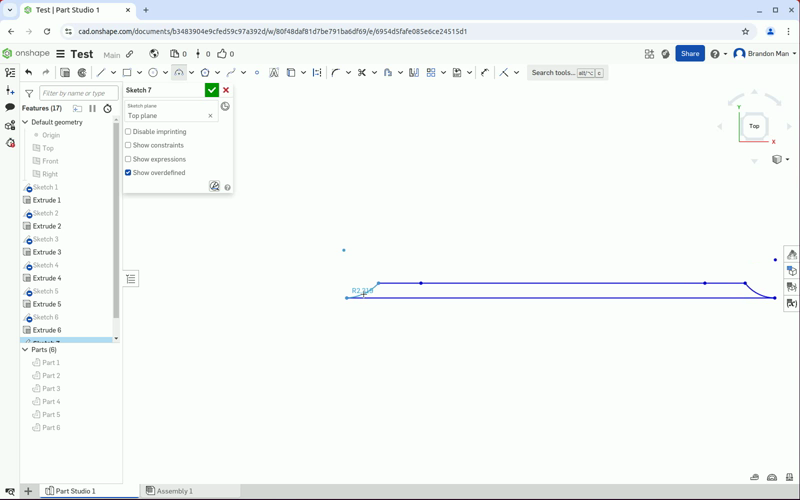
scroll(6)
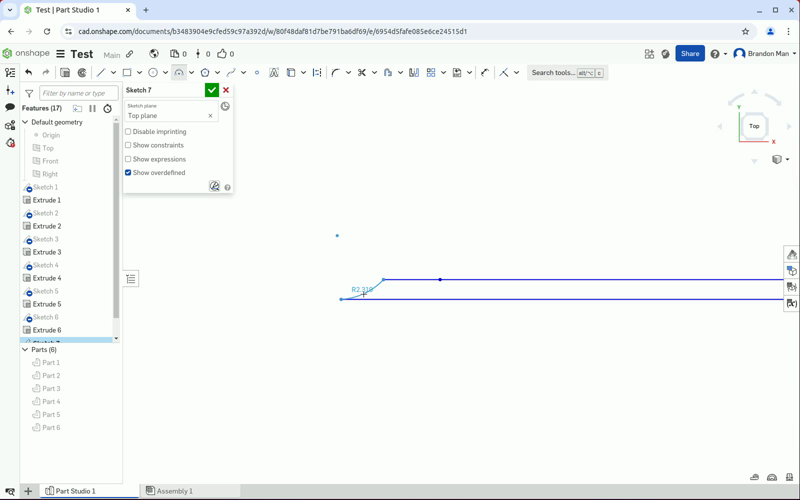
scroll(6)
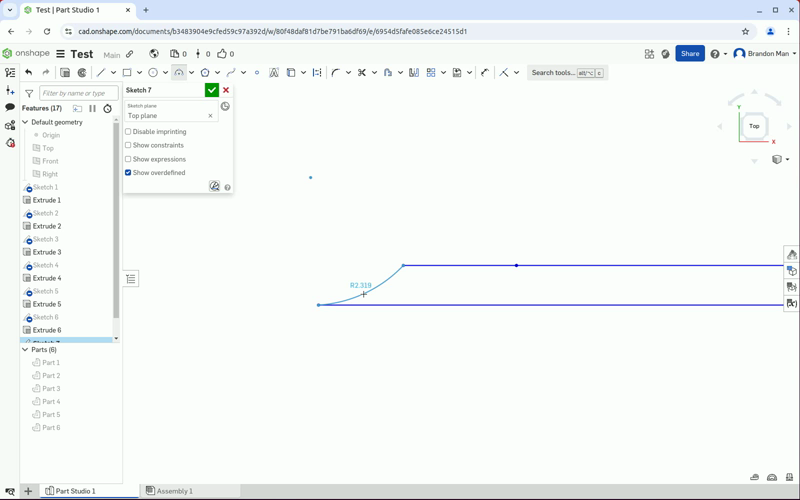
click(363, 293)
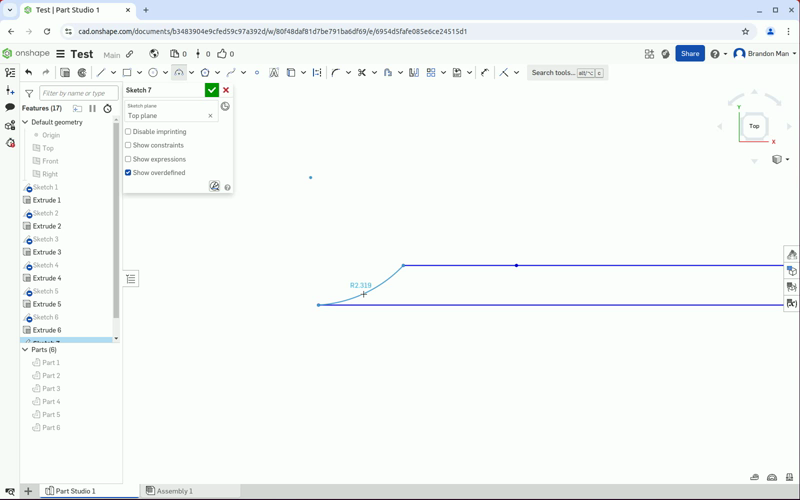
scroll(-6)
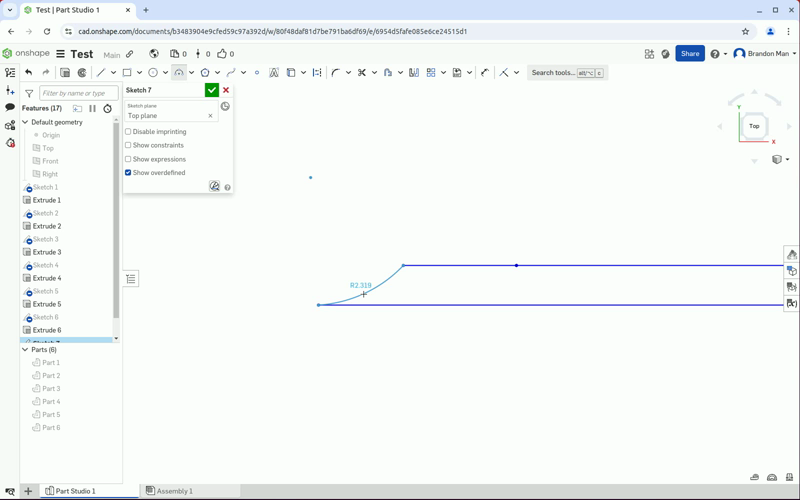
scroll(-6)
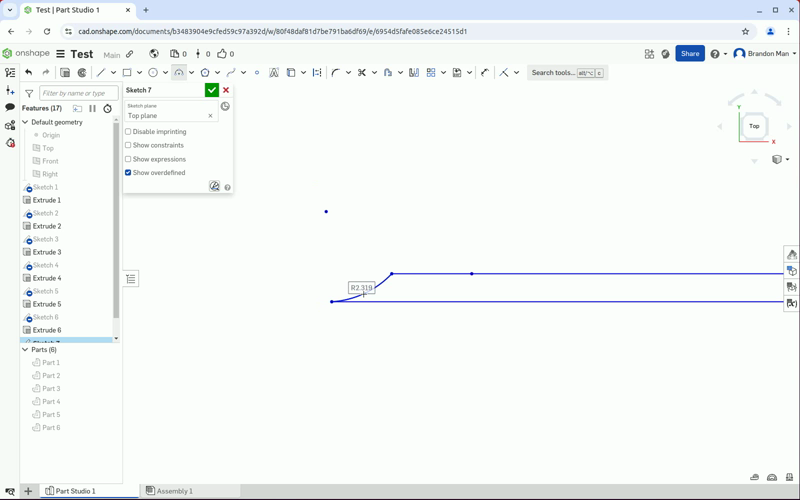
scroll(-6)
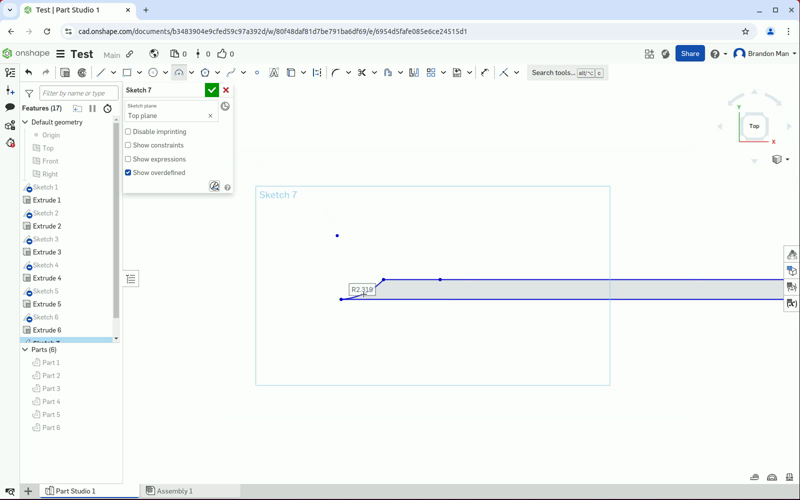
scroll(-6)
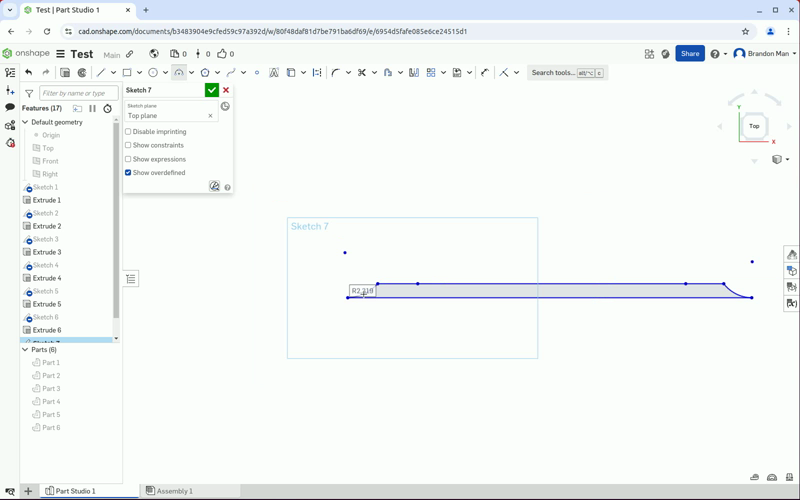
scroll(-6)
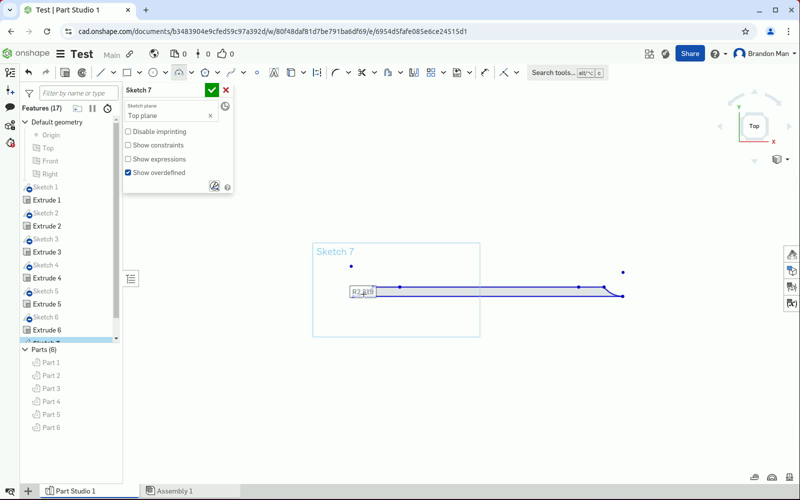
scroll(-6)
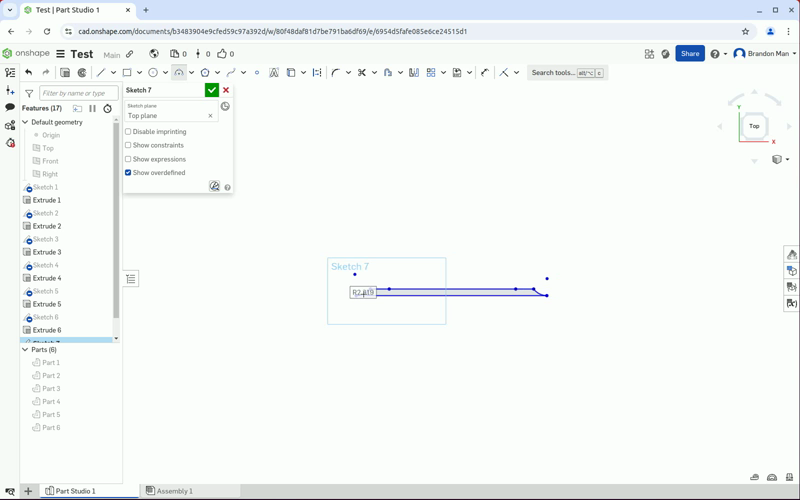
scroll(-6)
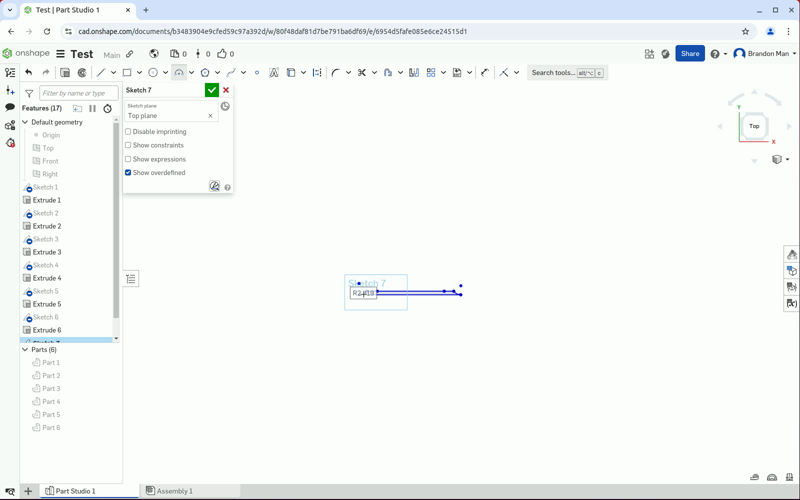
key_up(shift)
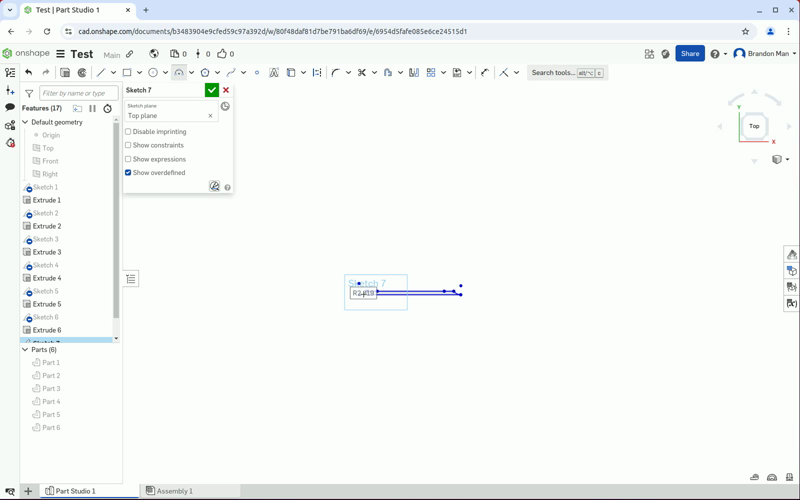
key(esc)
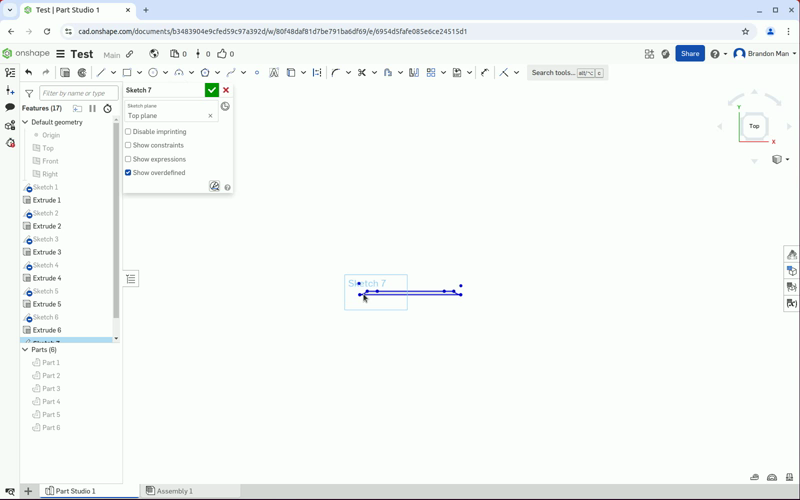
mouse_move(384, 291)
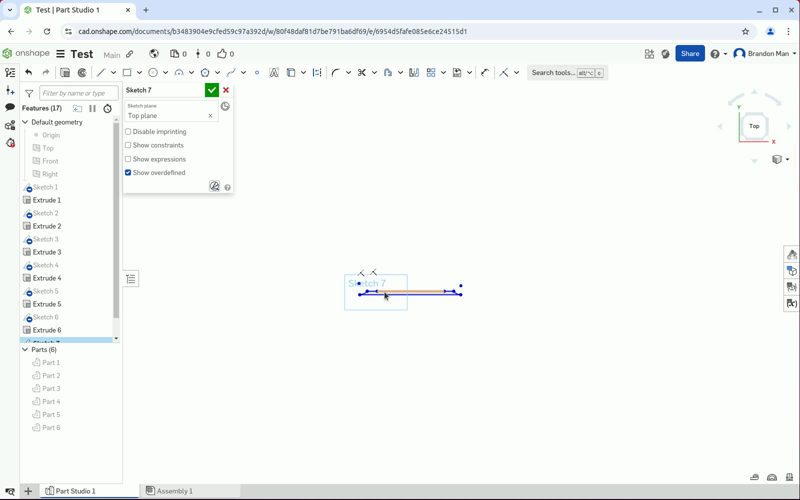
scroll(6)
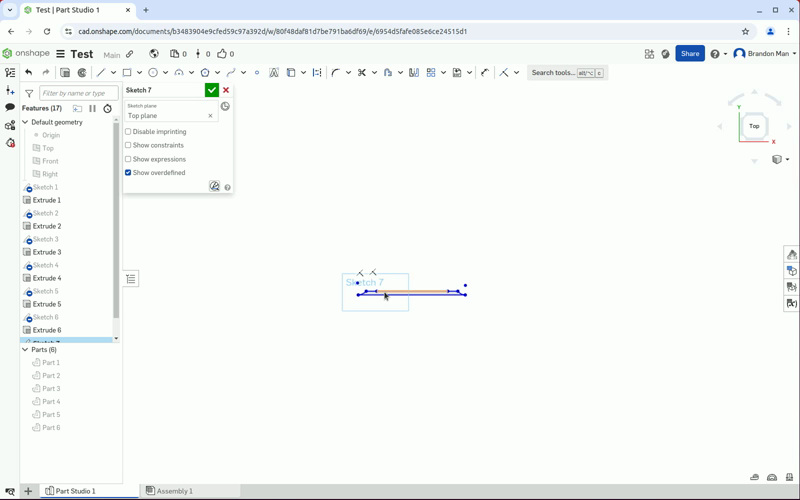
scroll(6)
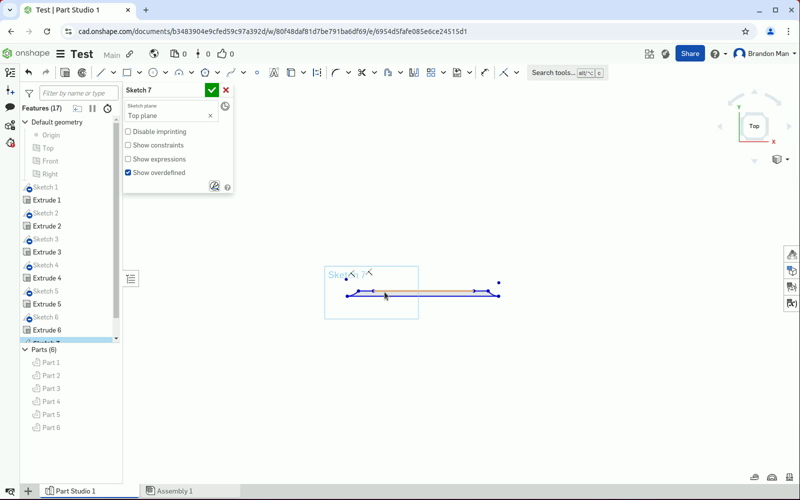
scroll(6)
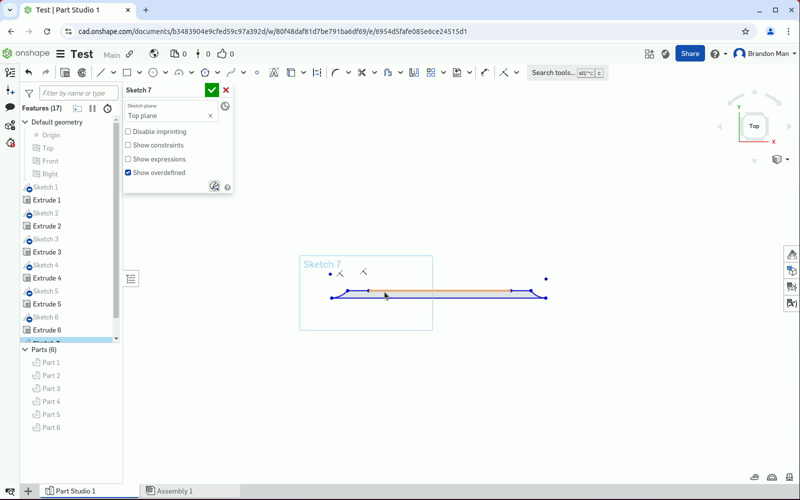
scroll(6)
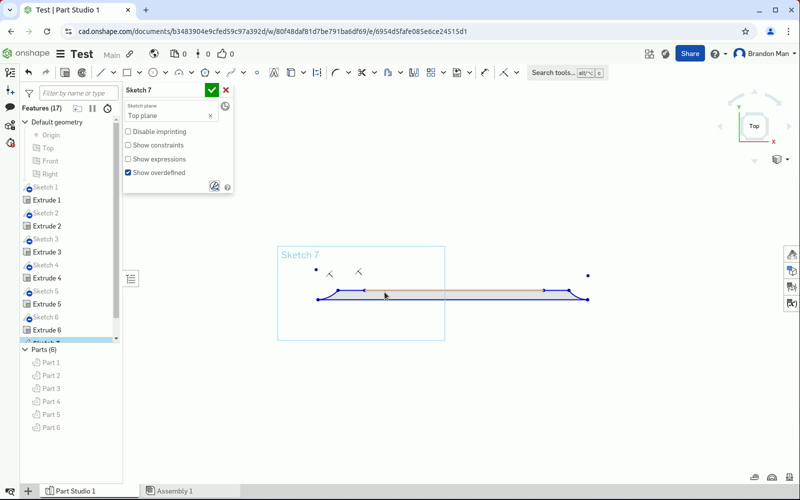
scroll(6)
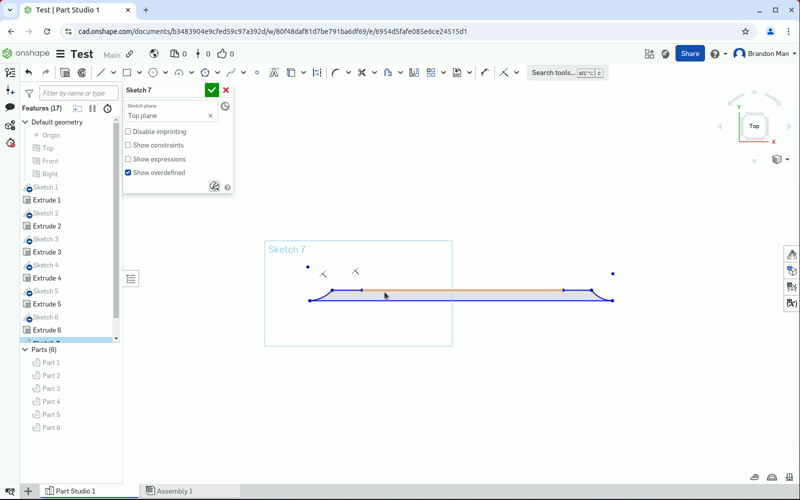
scroll(6)
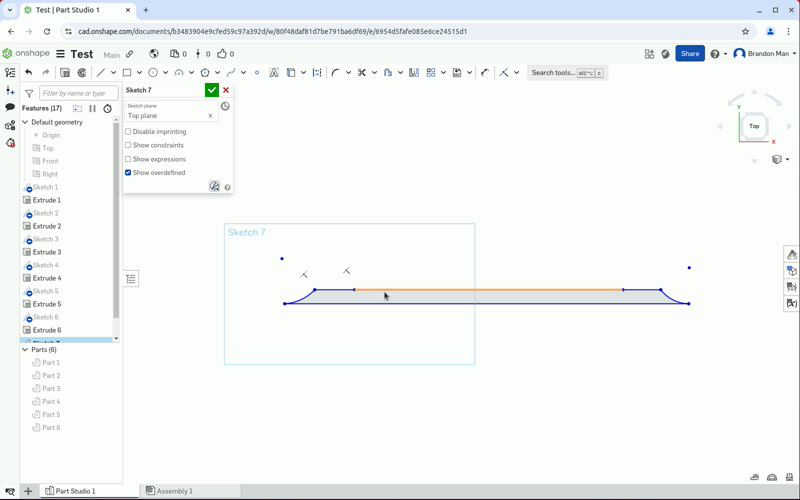
scroll(6)
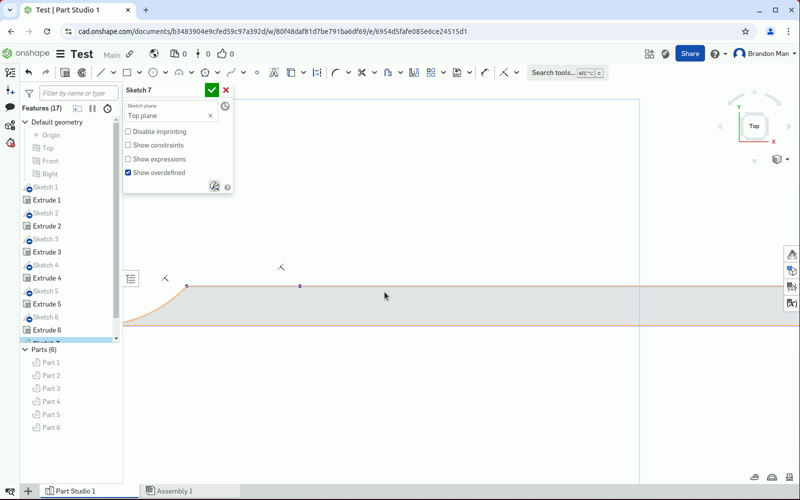
click(384, 291)
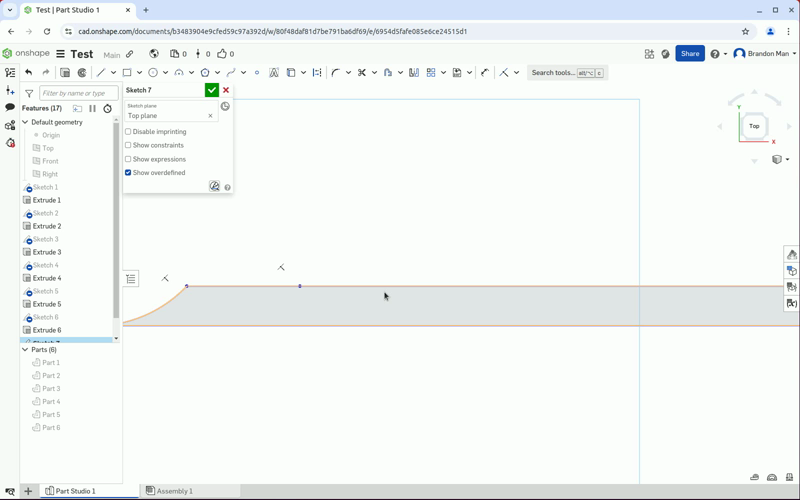
scroll(-6)
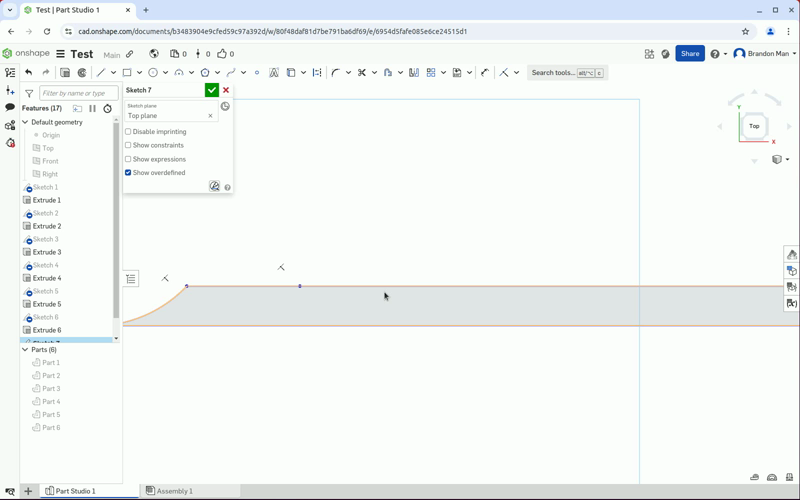
scroll(-6)
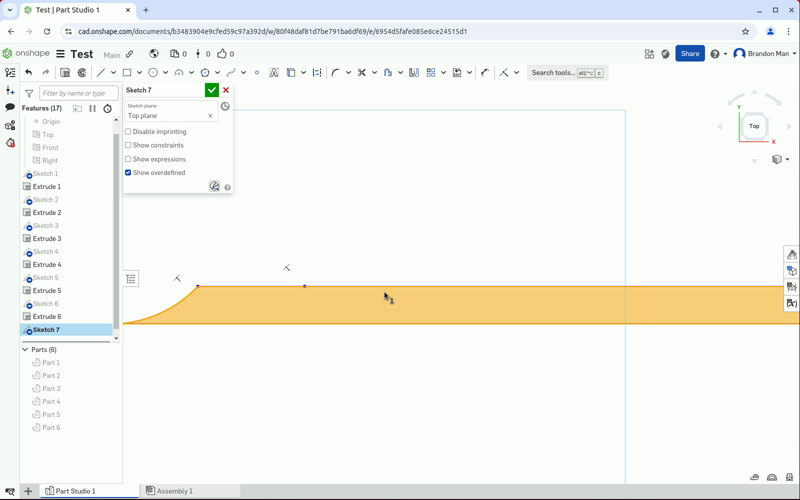
scroll(-6)
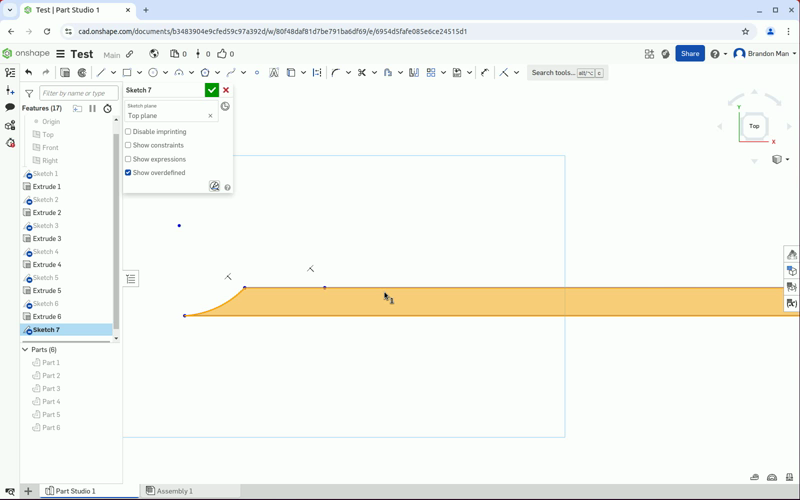
scroll(-6)
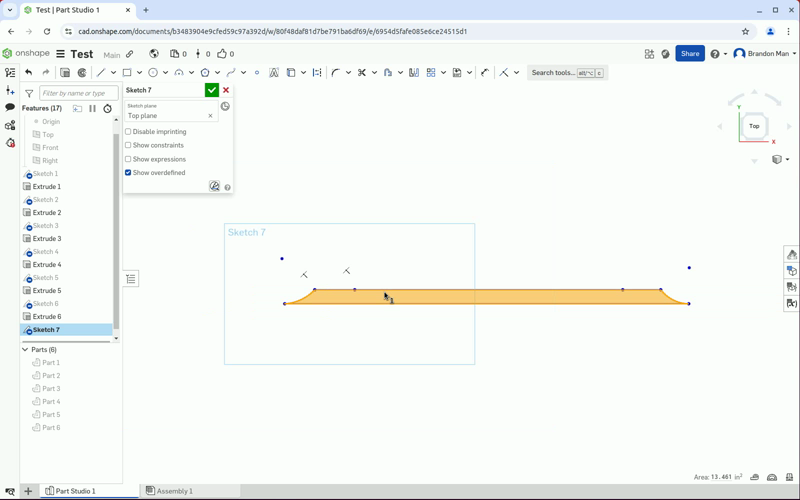
scroll(-6)
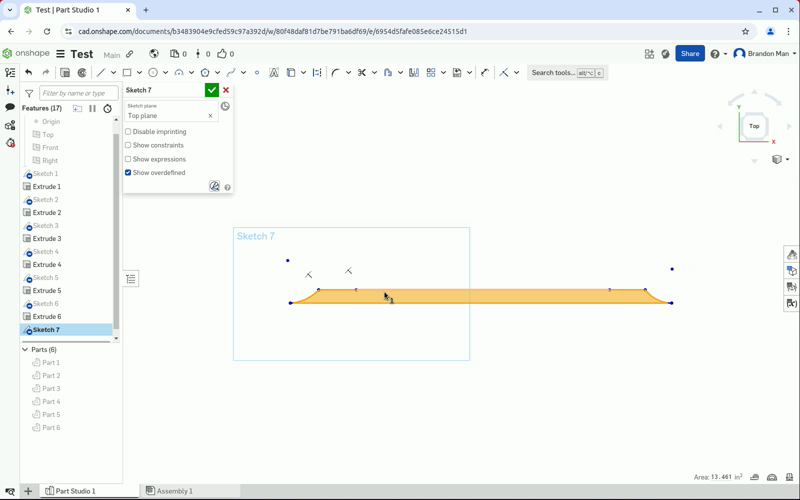
scroll(-6)
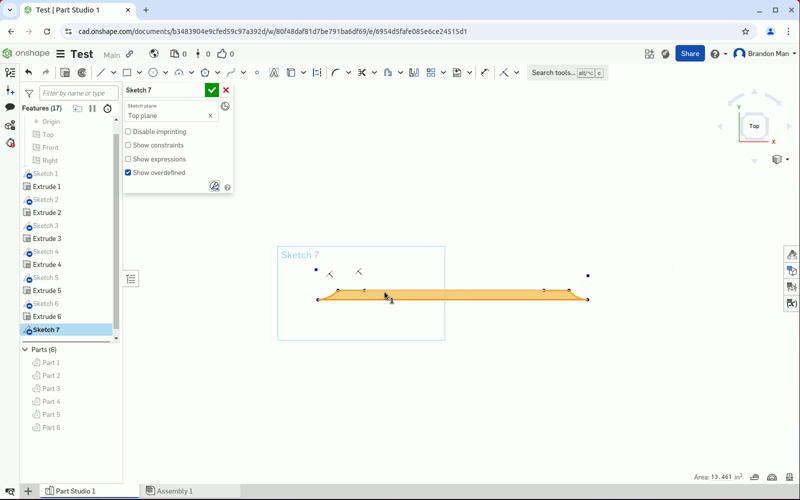
scroll(-6)
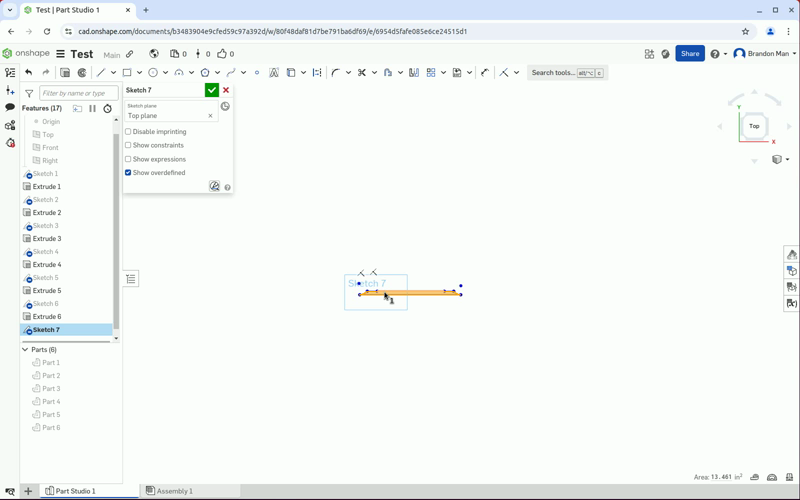
mouse_move(73, 352)
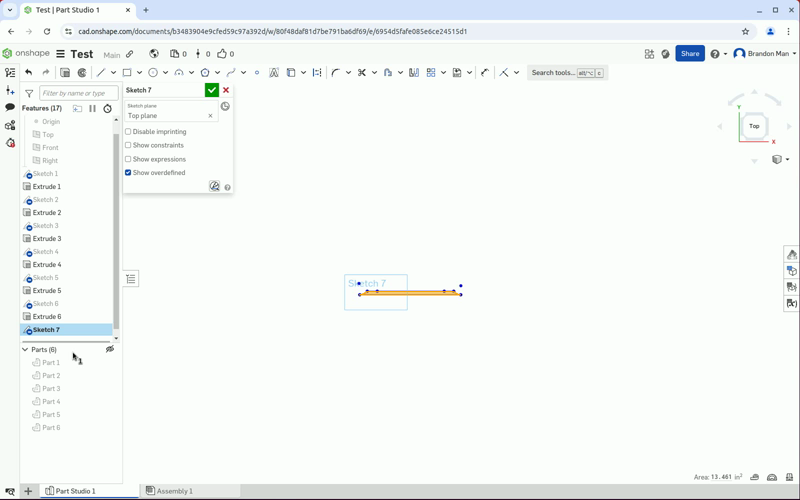
key(shift+y)
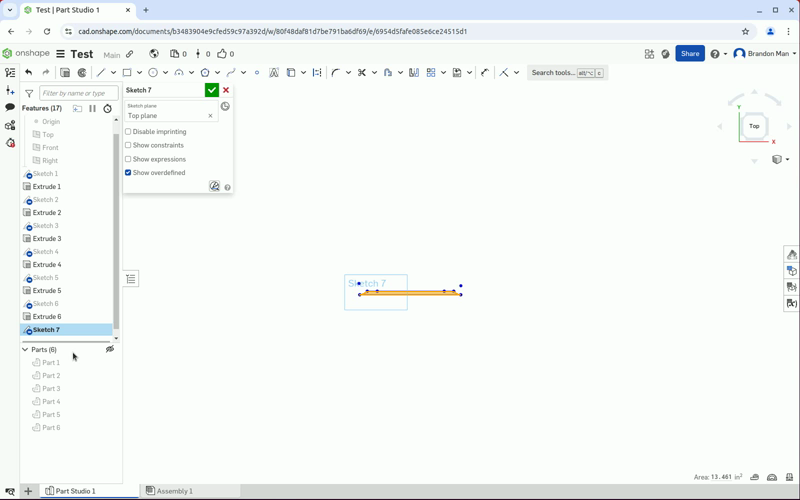
key(shift+e)
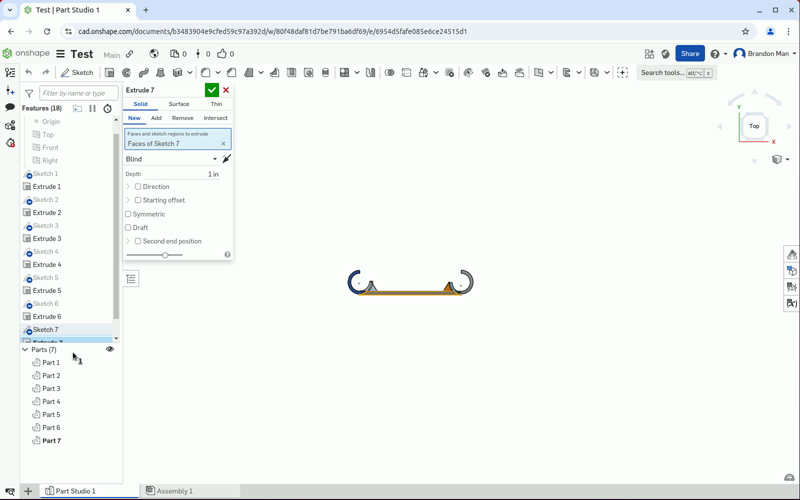
mouse_move(143, 106)
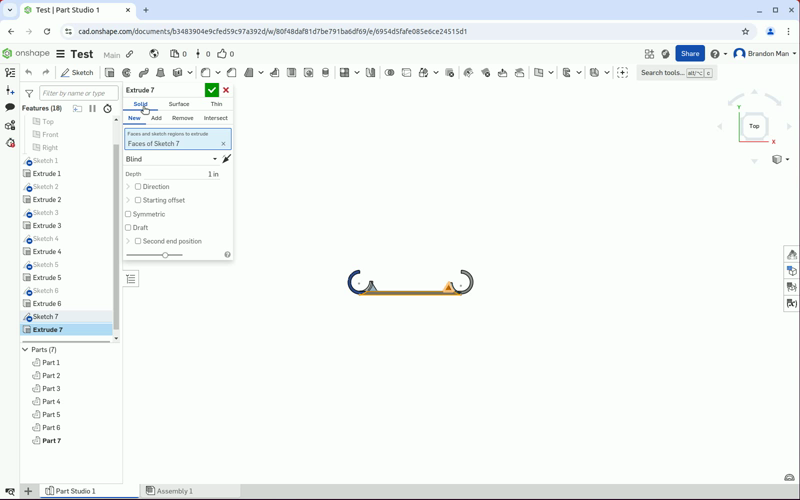
click(143, 106)
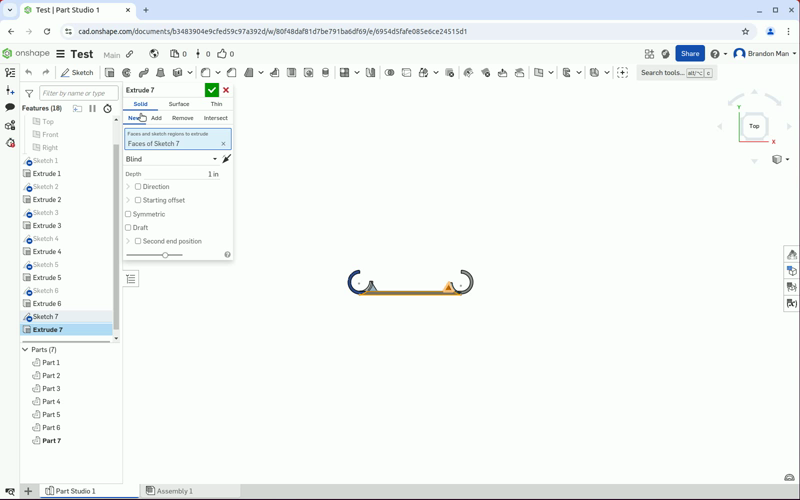
mouse_move(137, 120)
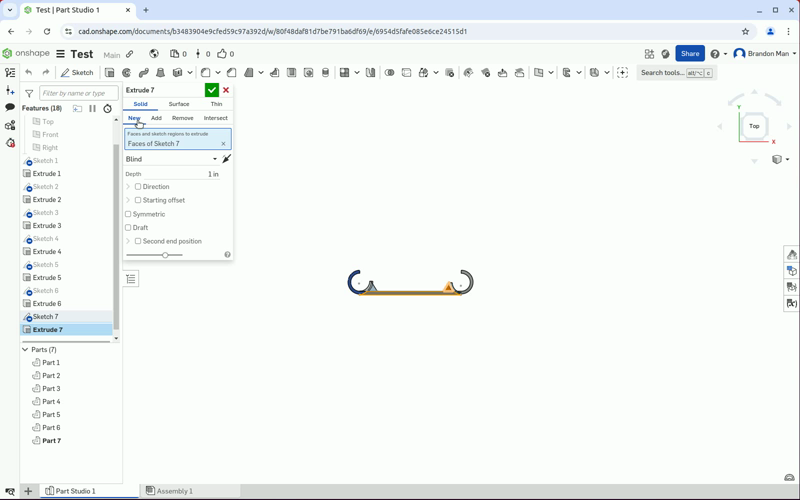
click(137, 120)
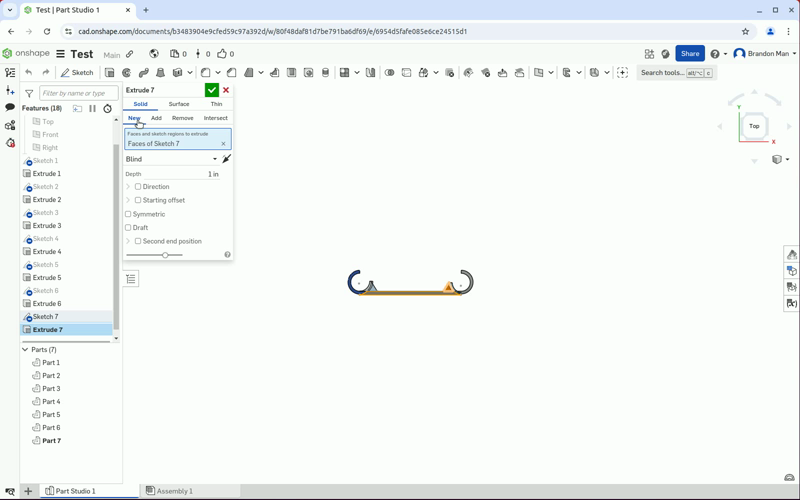
key(tab, 4)
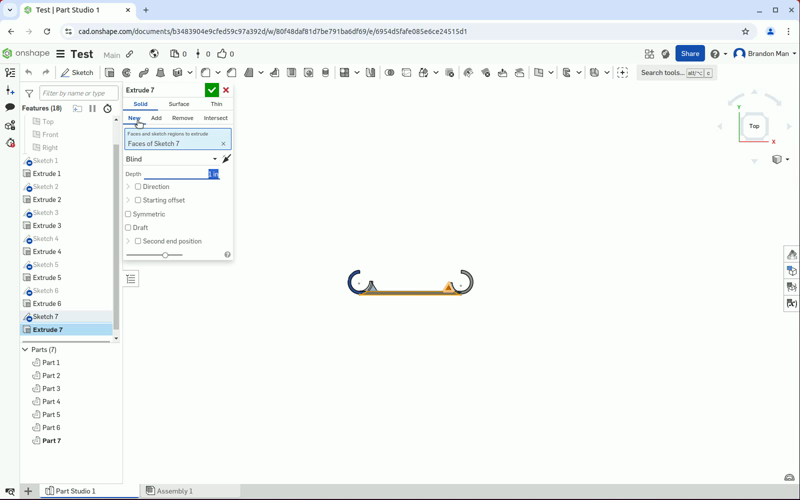
text(20.46)
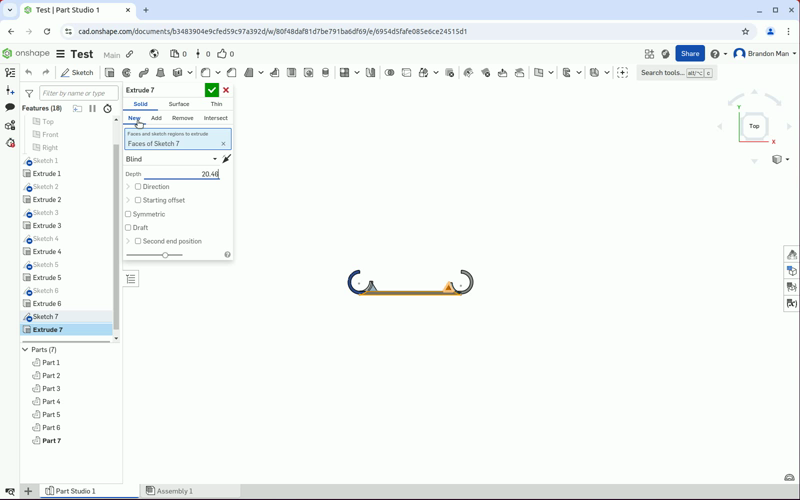
key(enter)
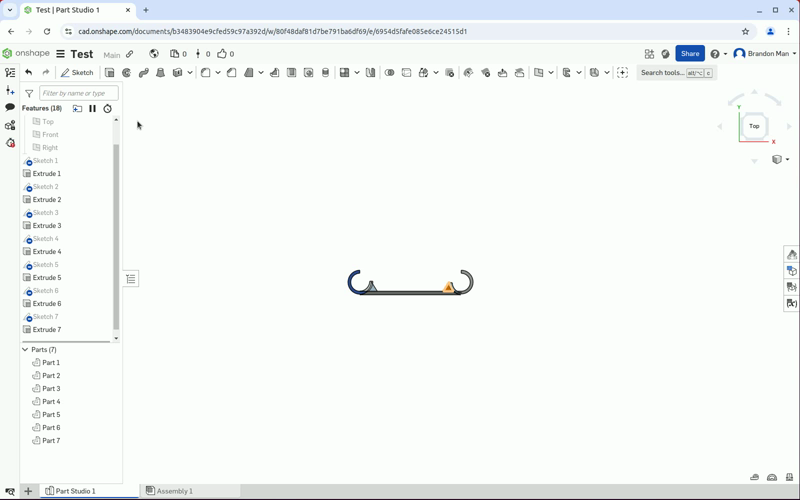
key(shift+h)
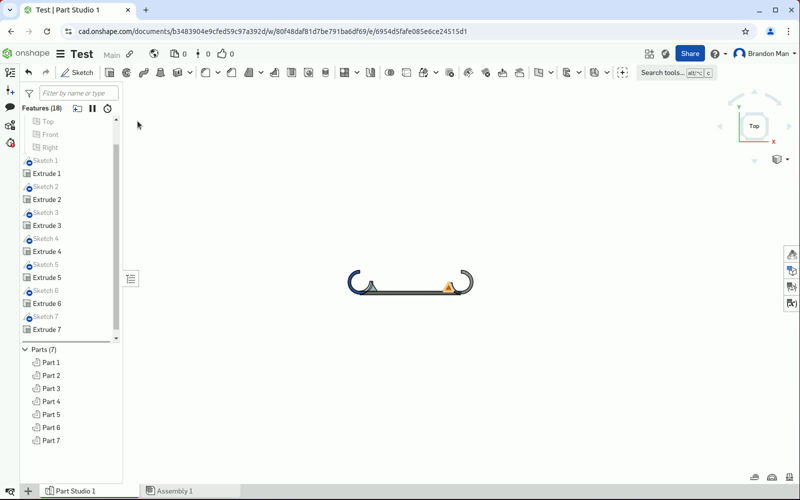
key(shift+h)
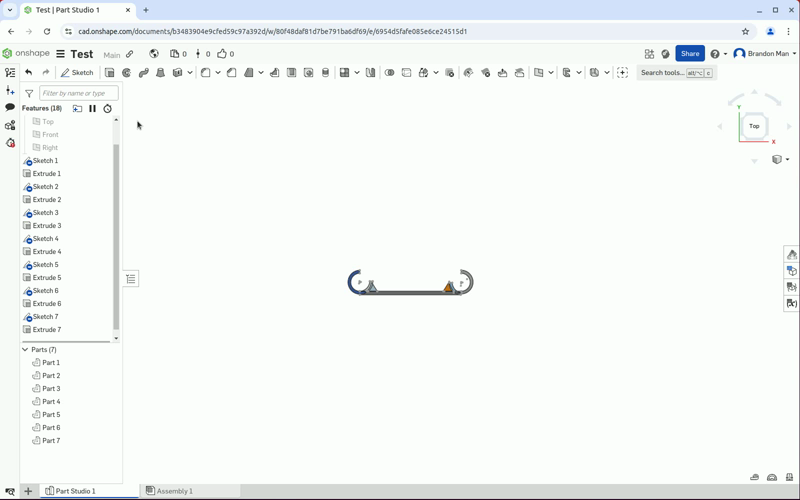
key(shift+7)
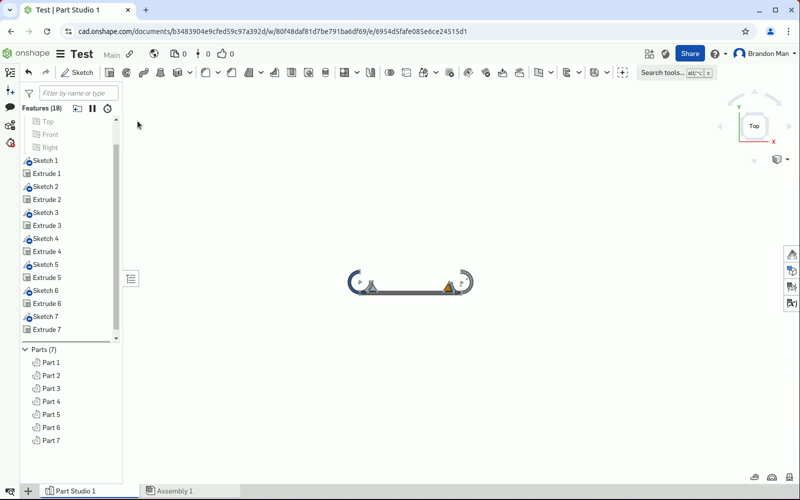
key(up, 3)
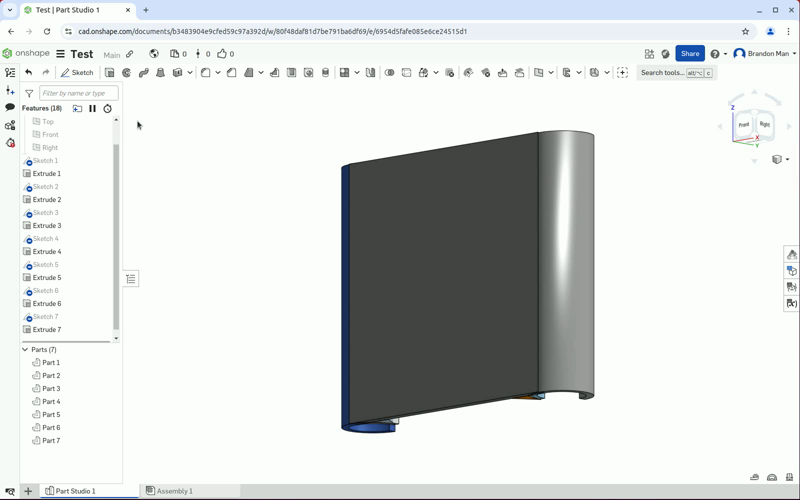
key(left, 3)
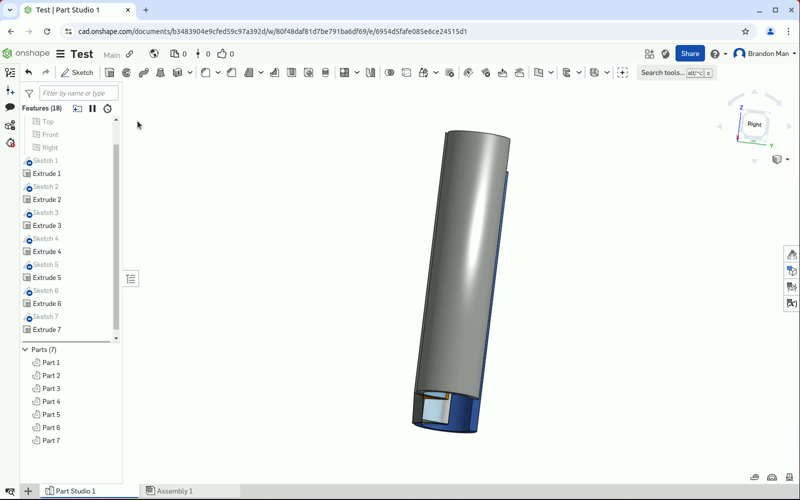
key(right, 3)
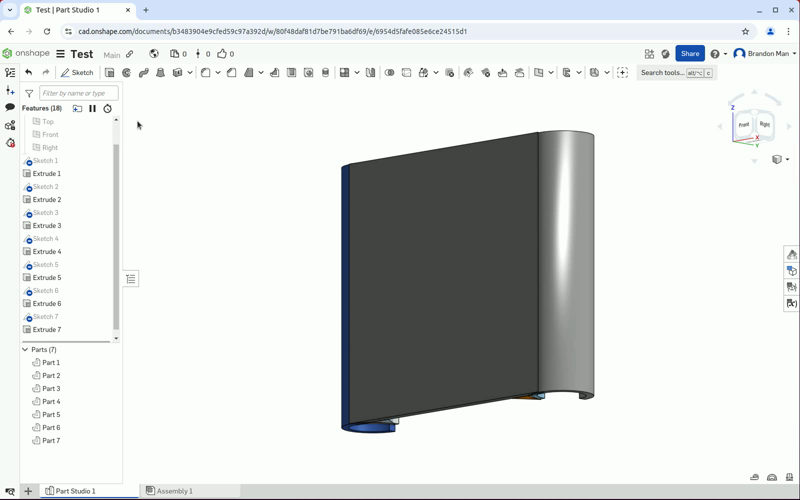
key(down, 3)
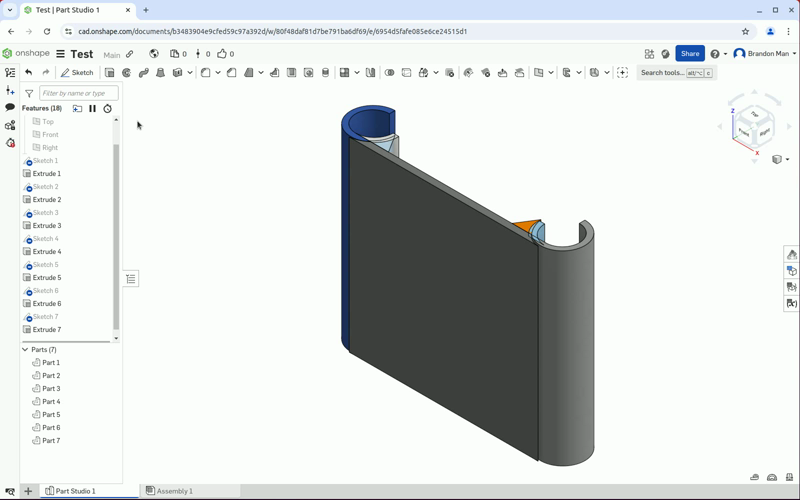
mouse_move(69, 163)
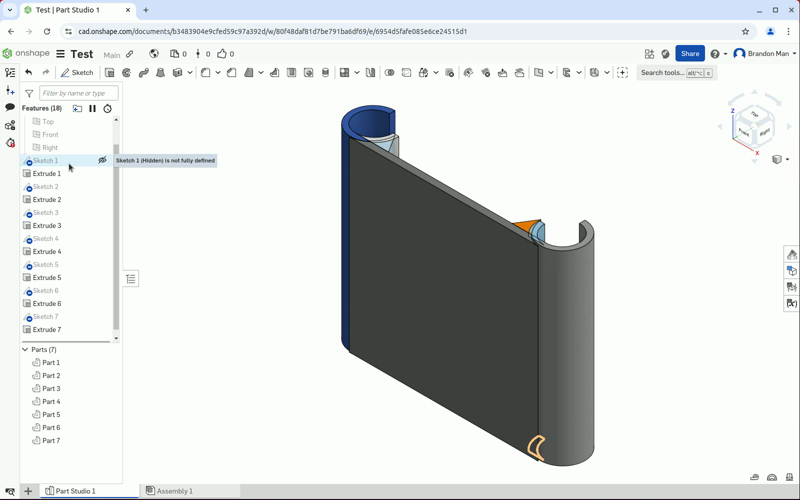
click(69, 163)